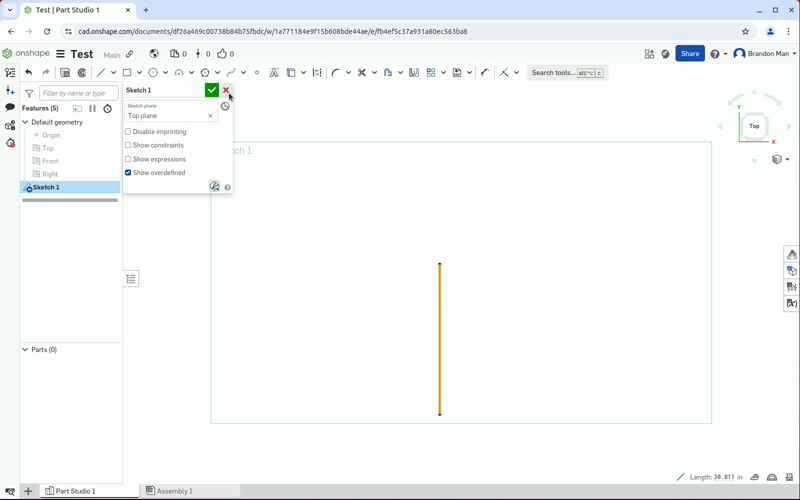
key(shift+h)
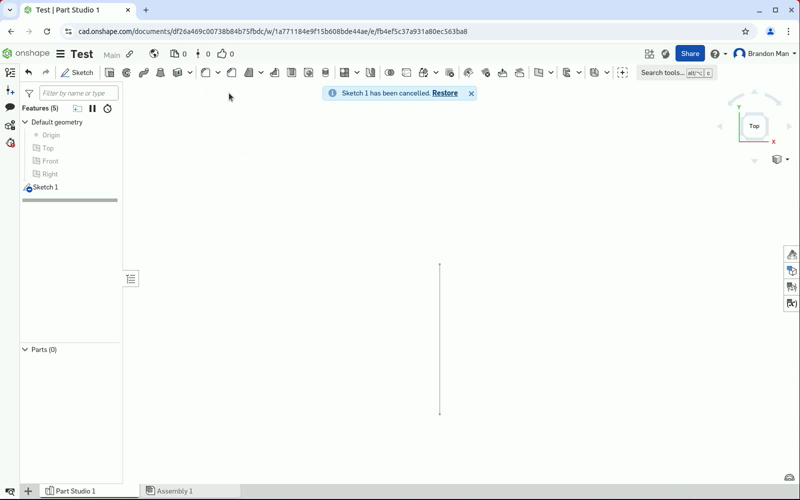
key(shift+s)
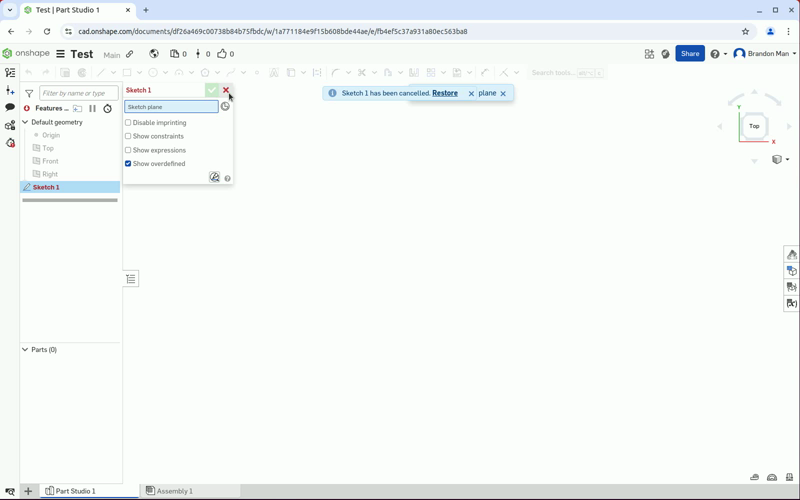
mouse_move(73, 150)
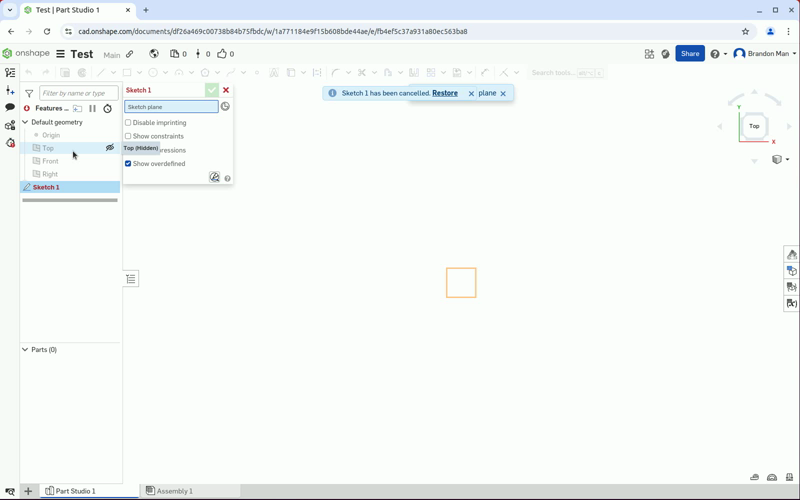
click(73, 150)
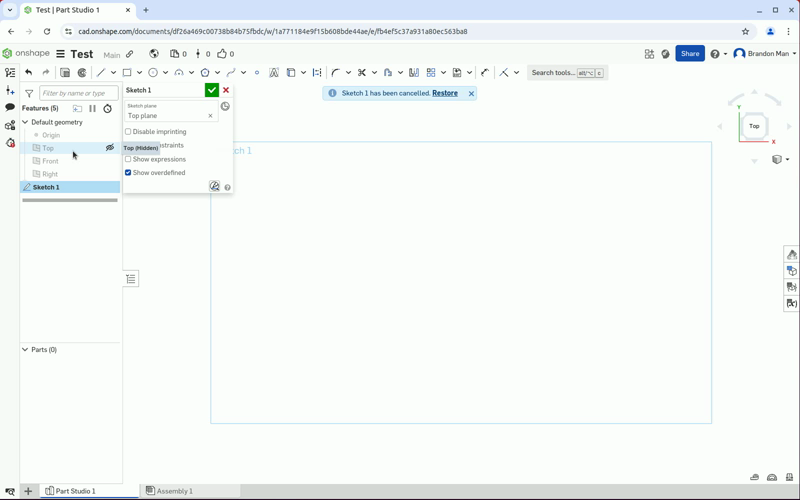
mouse_move(73, 352)
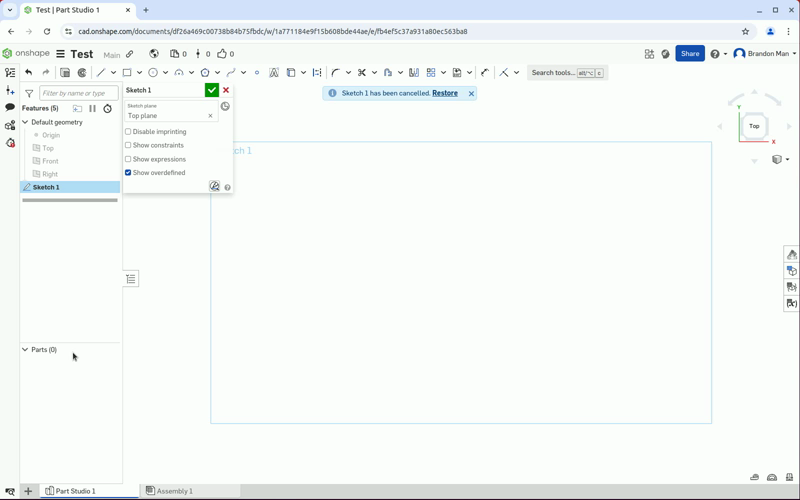
key(y)
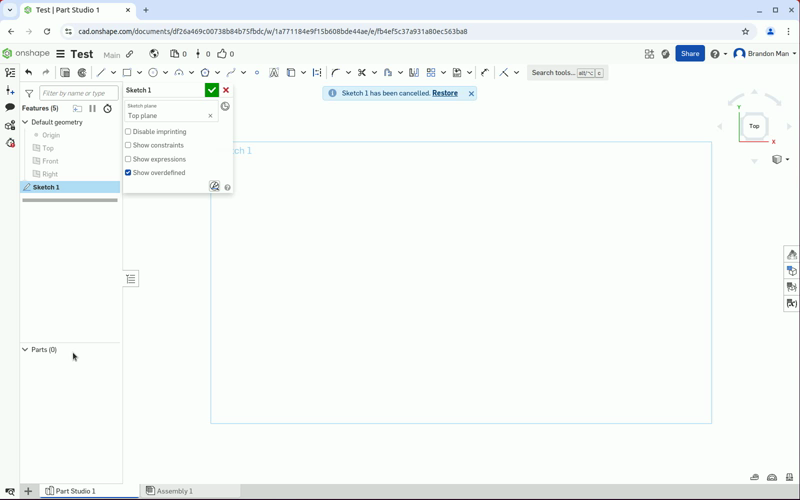
key(l)
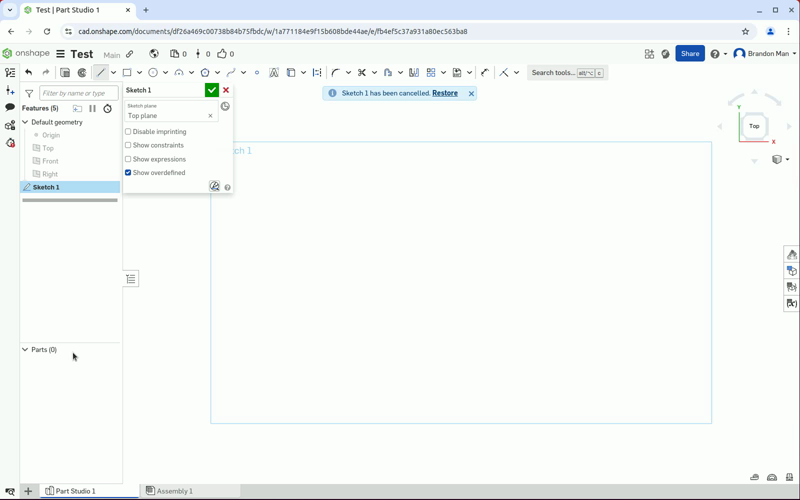
key_down(shift)
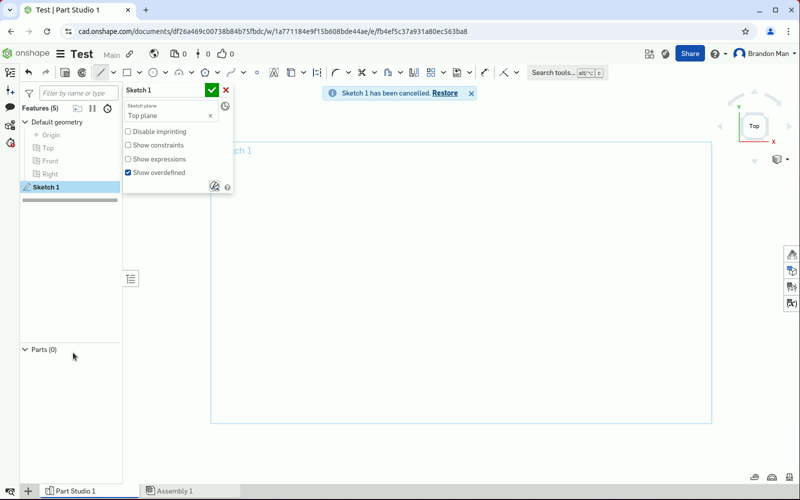
mouse_move(458, 282)
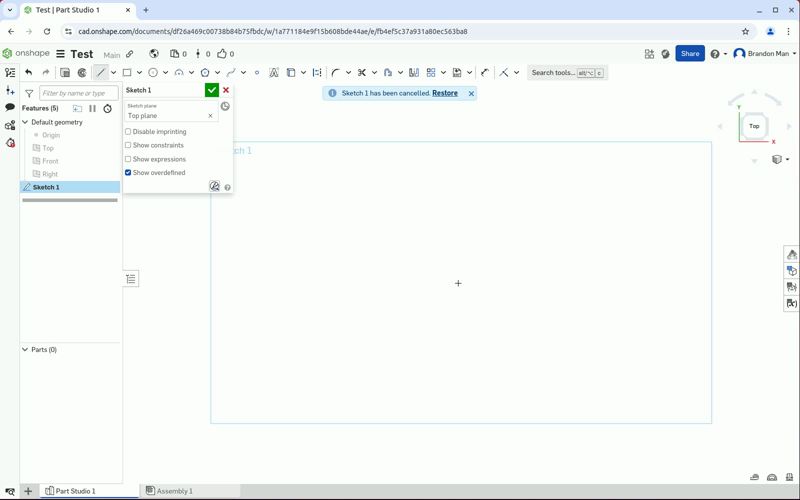
click(458, 282)
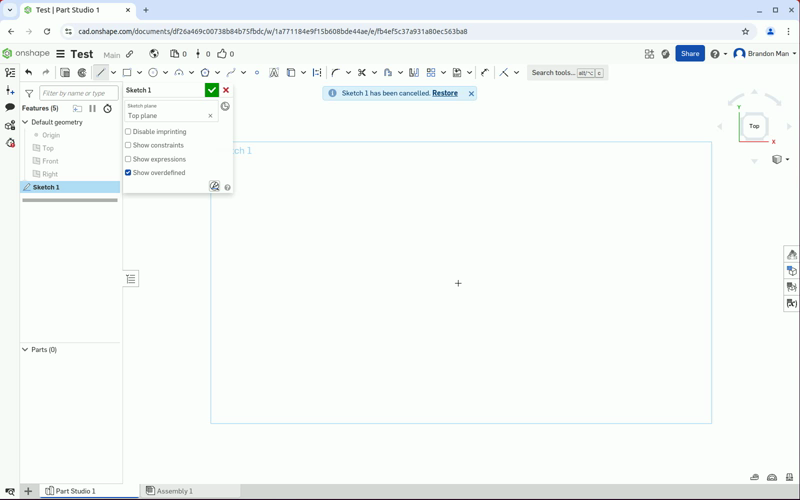
key_up(shift)
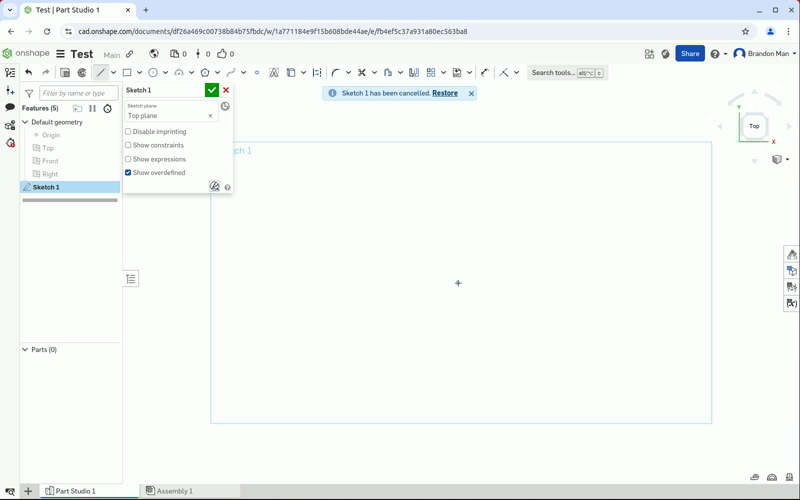
key_down(shift)
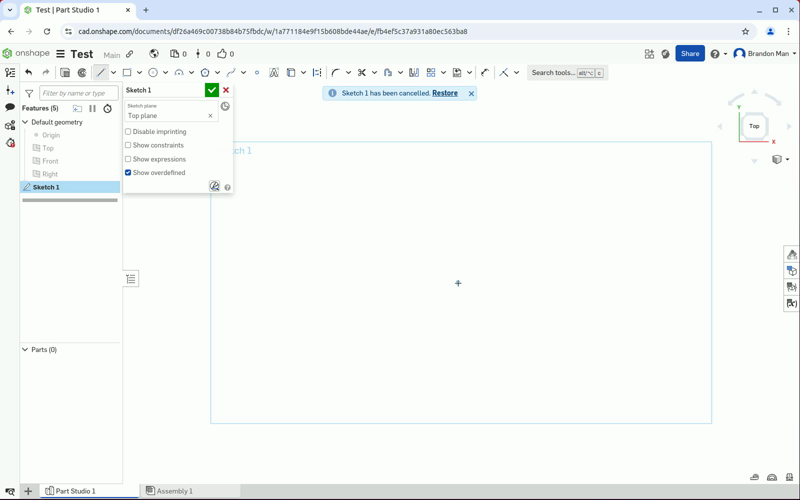
mouse_move(488, 282)
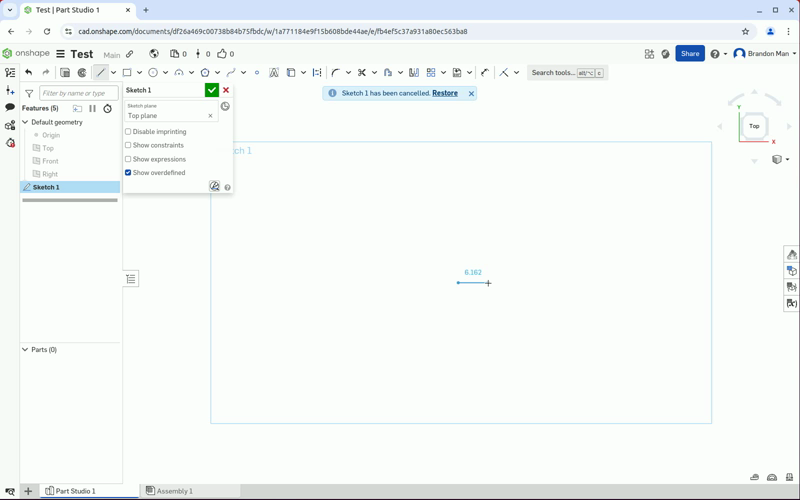
mouse_move(458, 223)
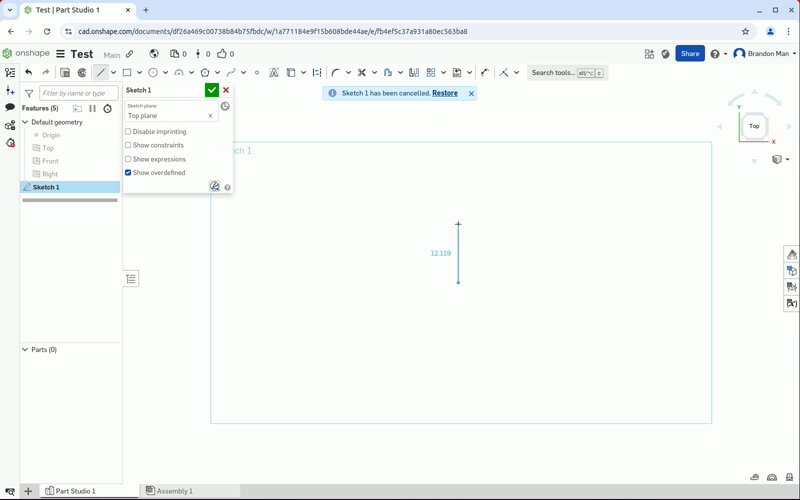
click(458, 223)
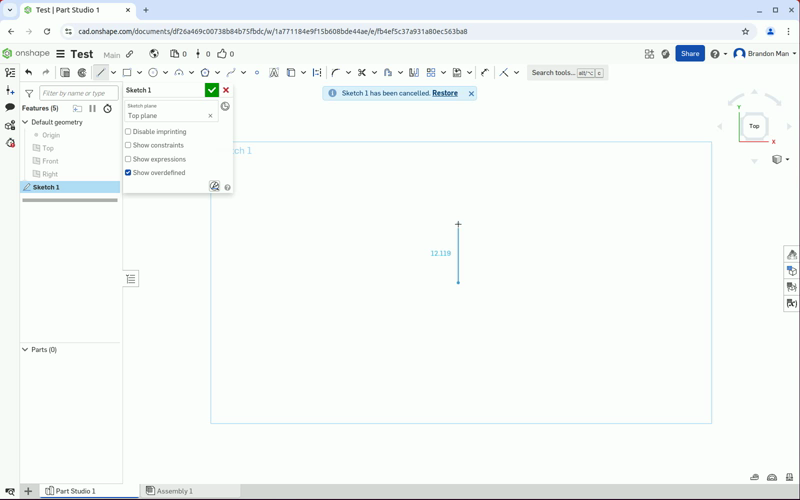
key_up(shift)
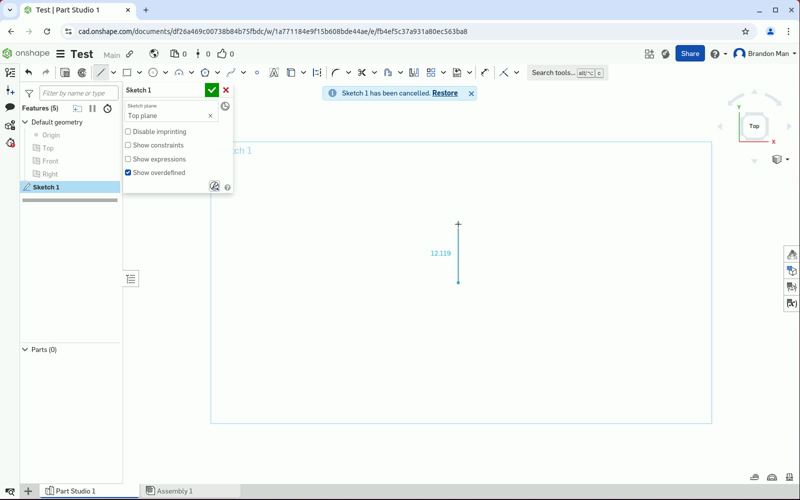
key(esc)
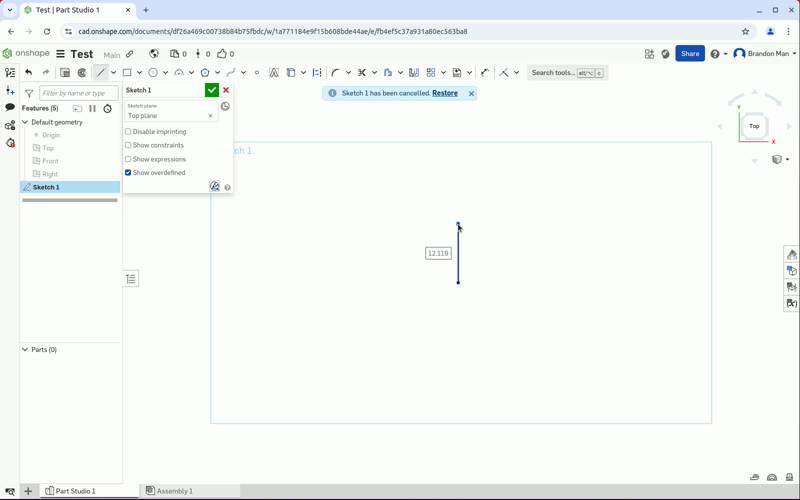
key(a)
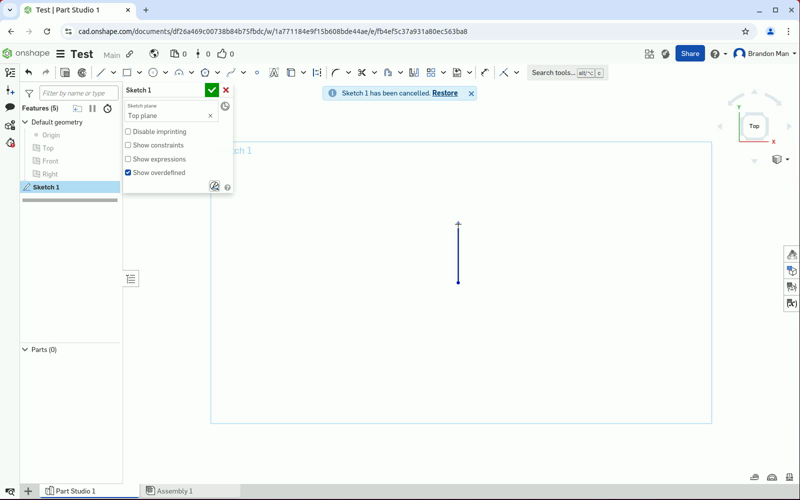
mouse_move(458, 223)
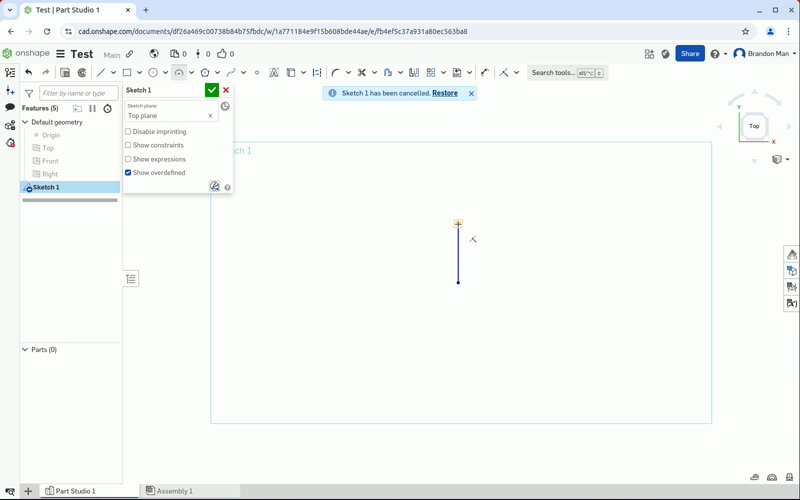
click(458, 223)
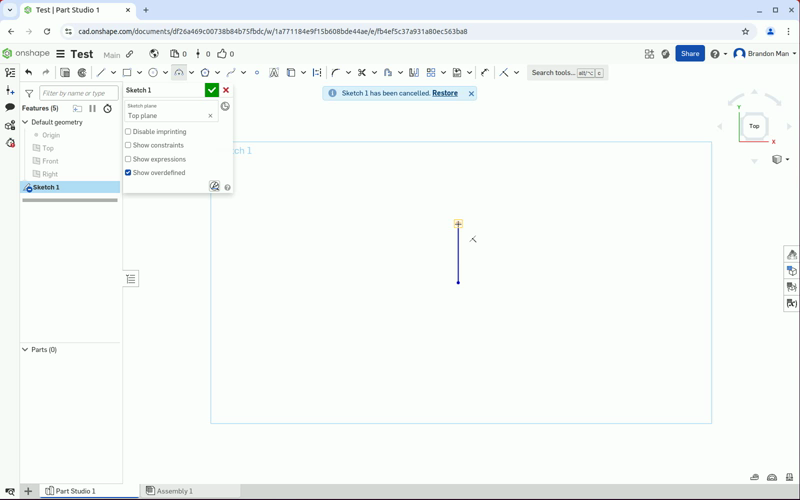
key_down(shift)
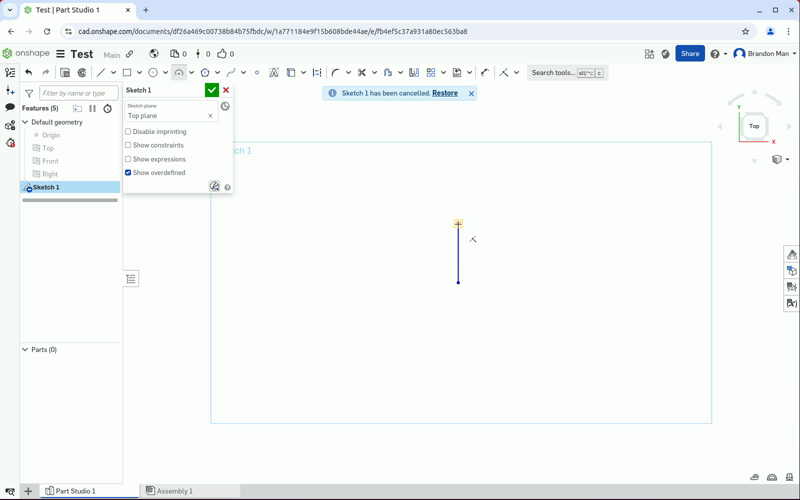
mouse_move(460, 221)
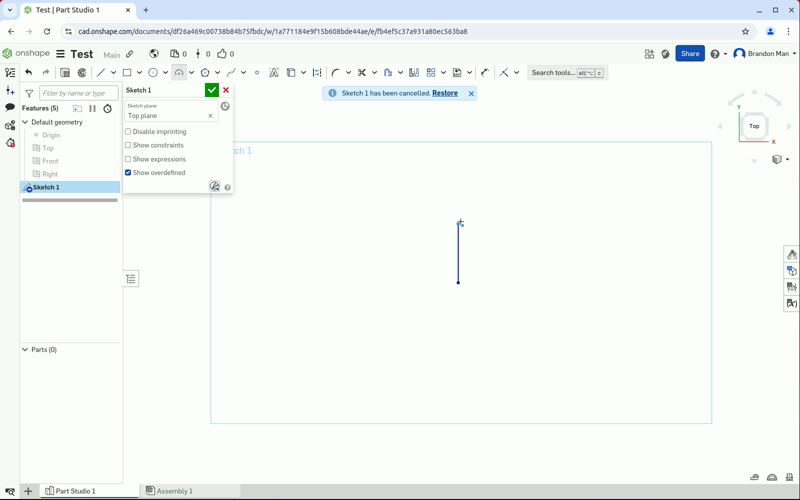
scroll(6)
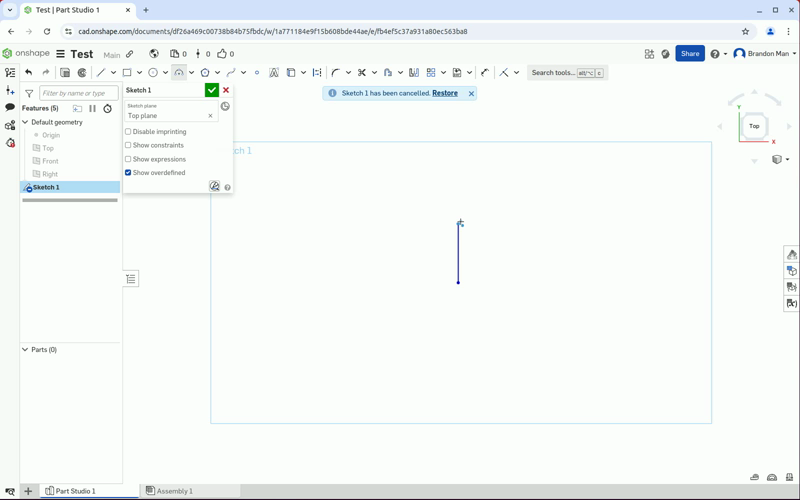
scroll(6)
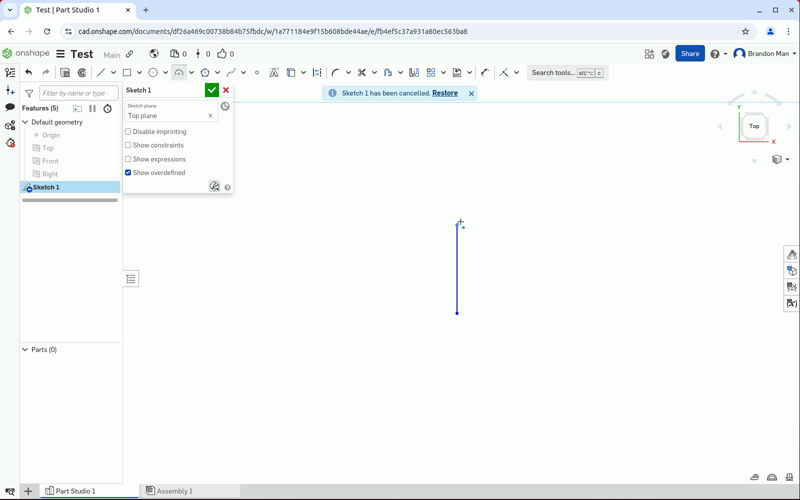
scroll(6)
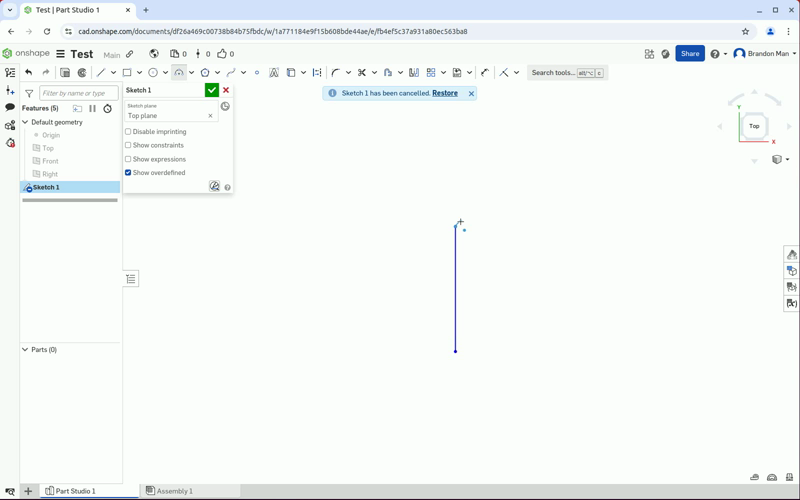
scroll(6)
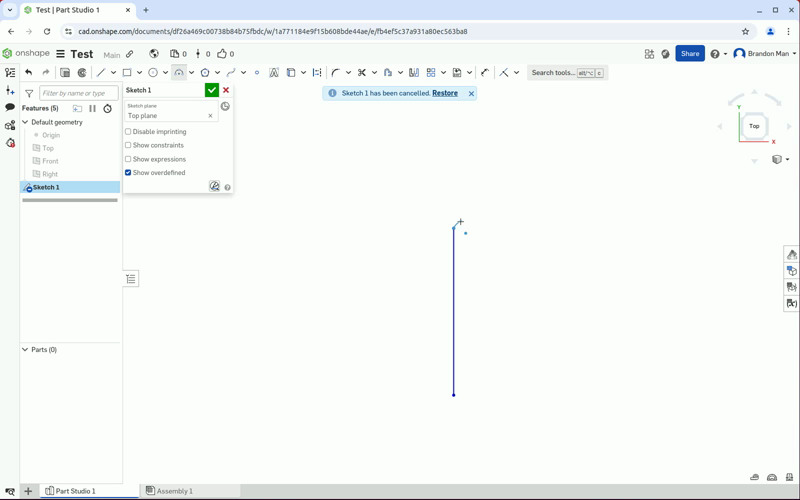
scroll(6)
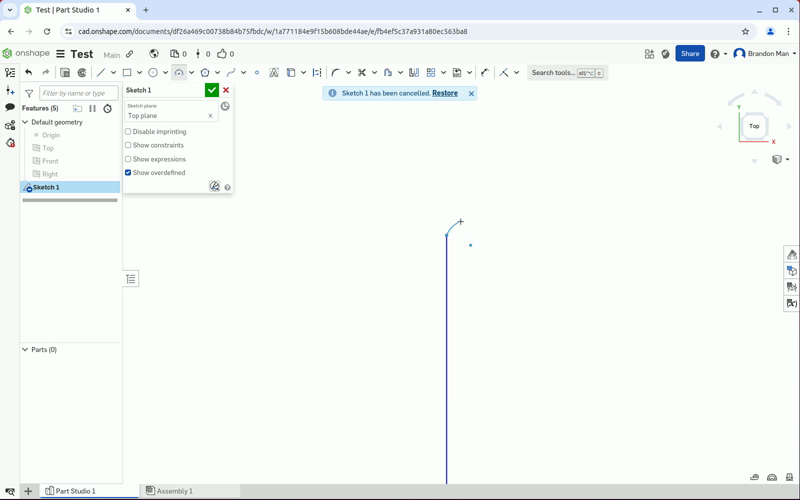
scroll(6)
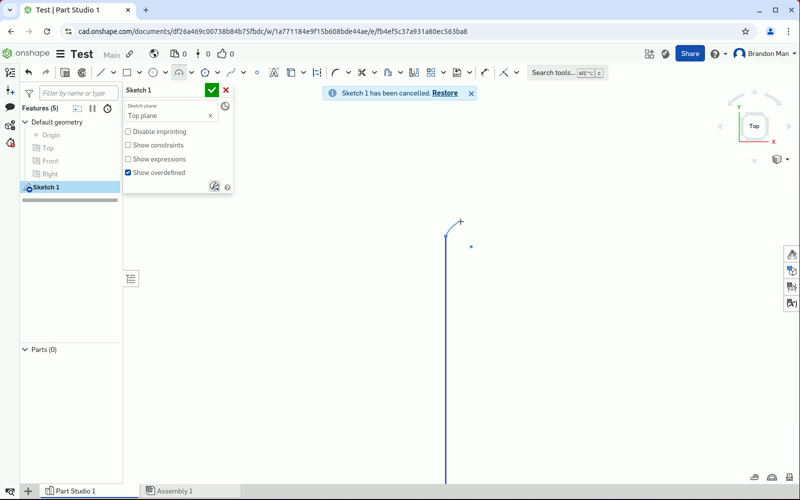
scroll(6)
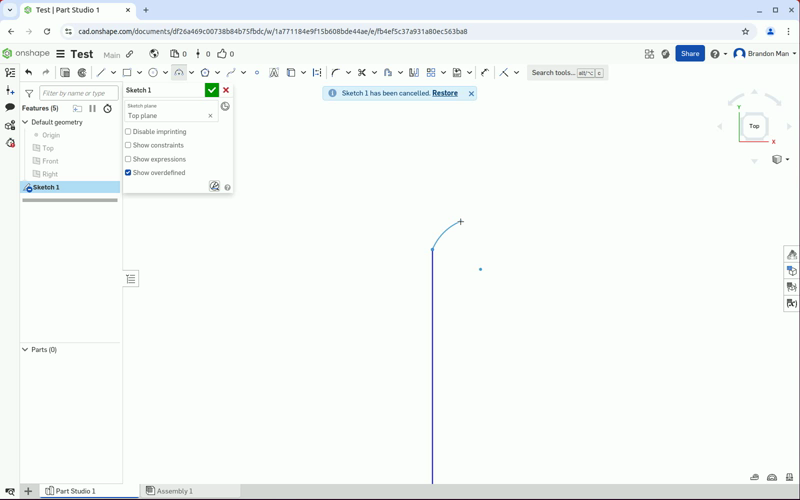
click(460, 221)
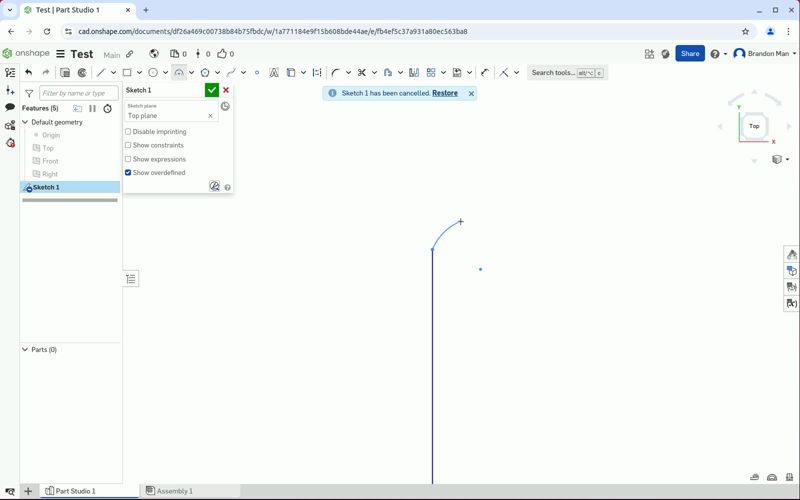
scroll(-6)
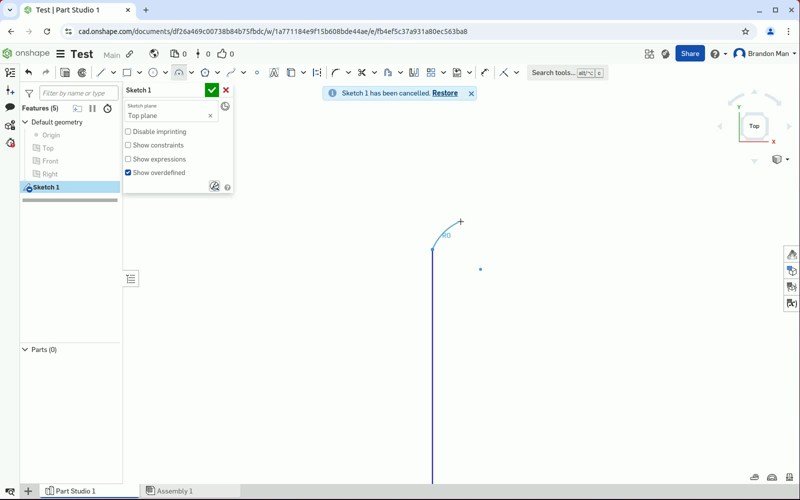
scroll(-6)
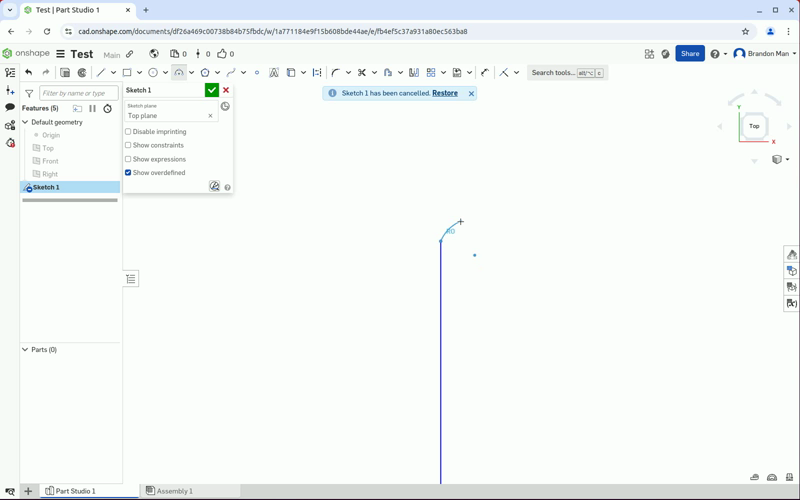
scroll(-6)
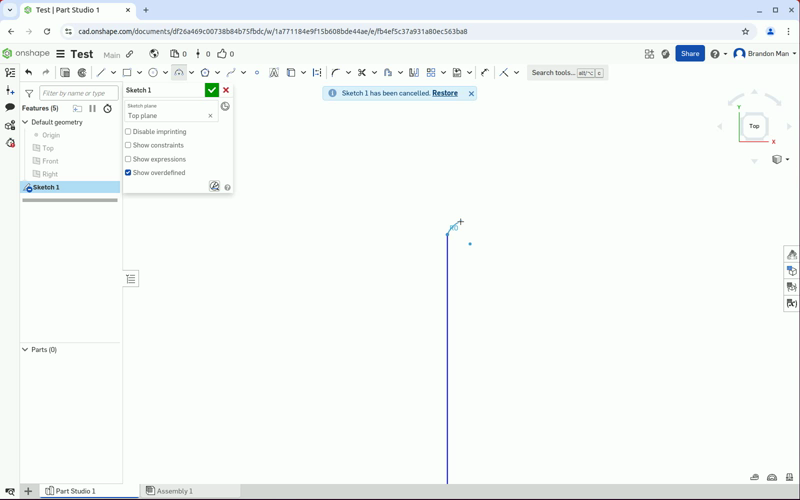
scroll(-6)
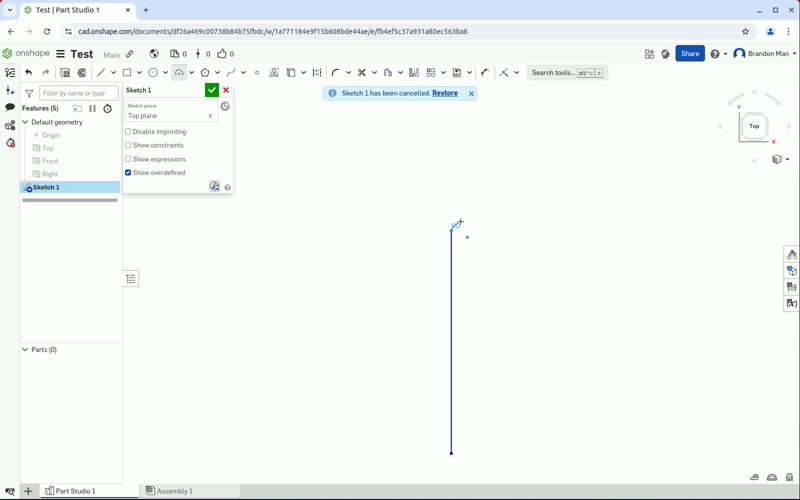
scroll(-6)
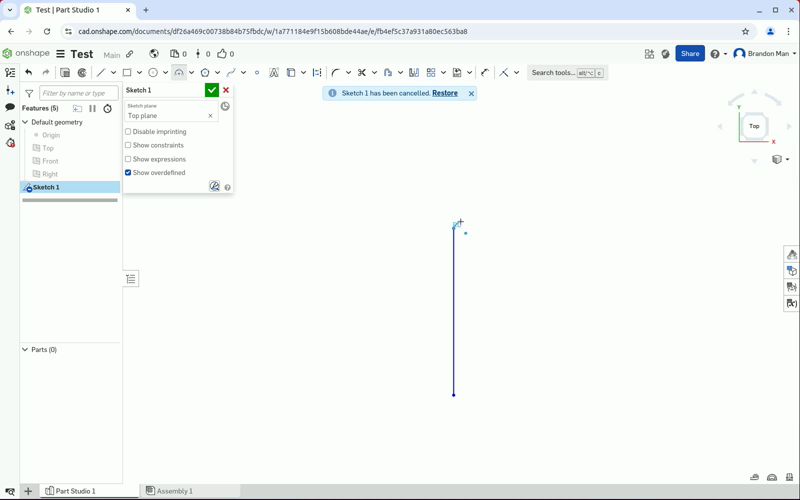
scroll(-6)
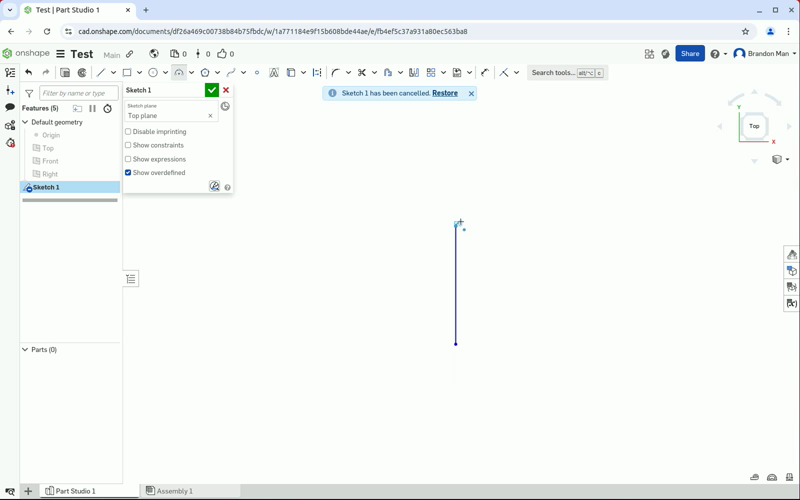
scroll(-6)
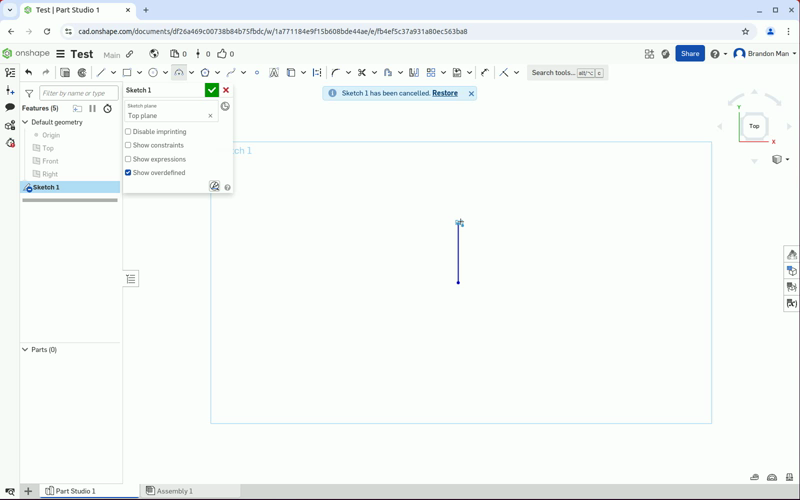
mouse_move(458, 222)
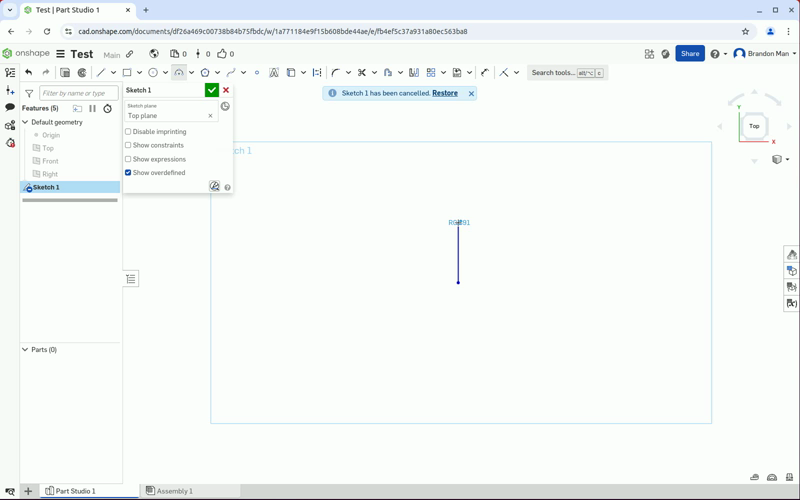
scroll(6)
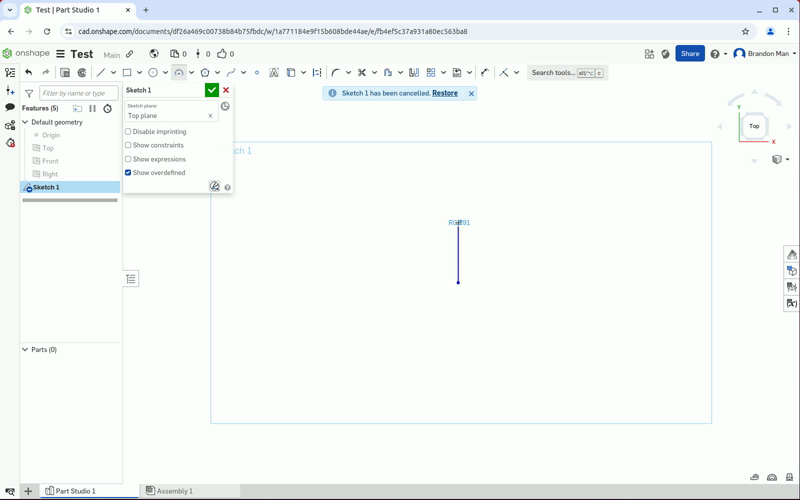
scroll(6)
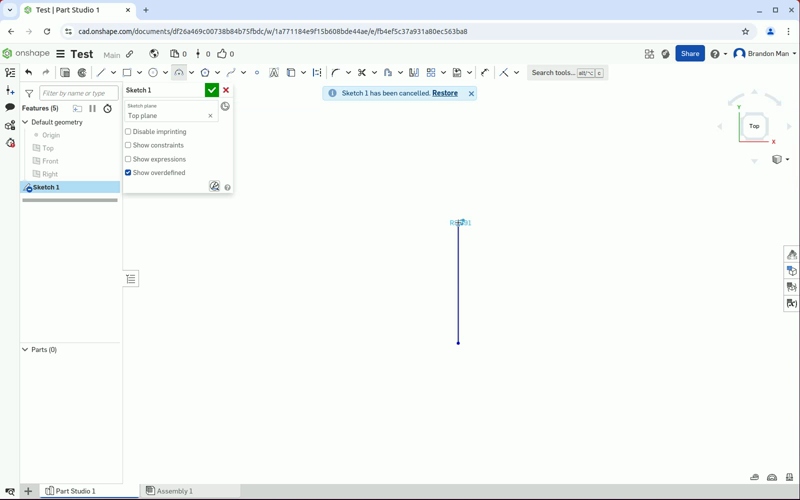
scroll(6)
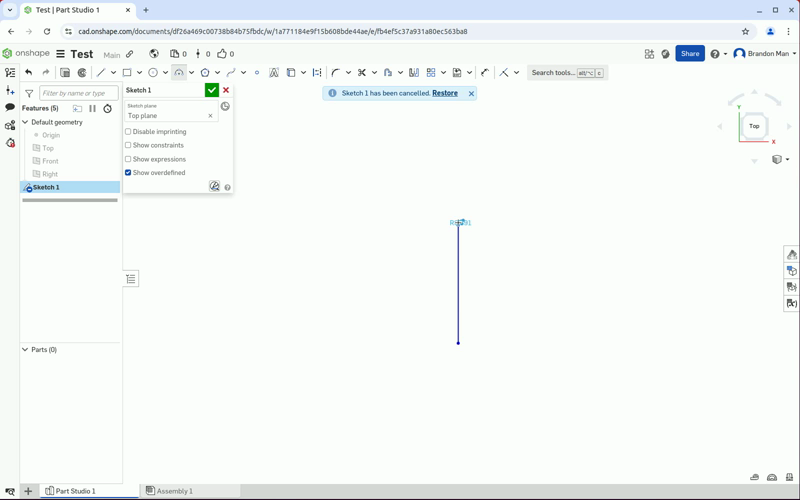
scroll(6)
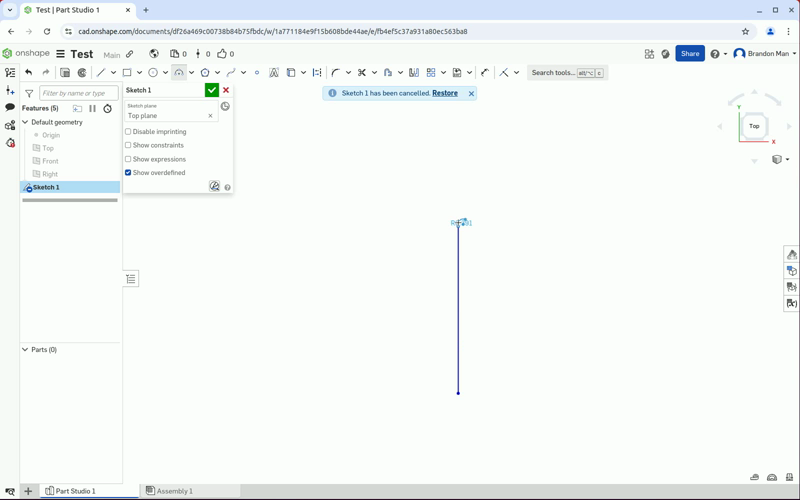
scroll(6)
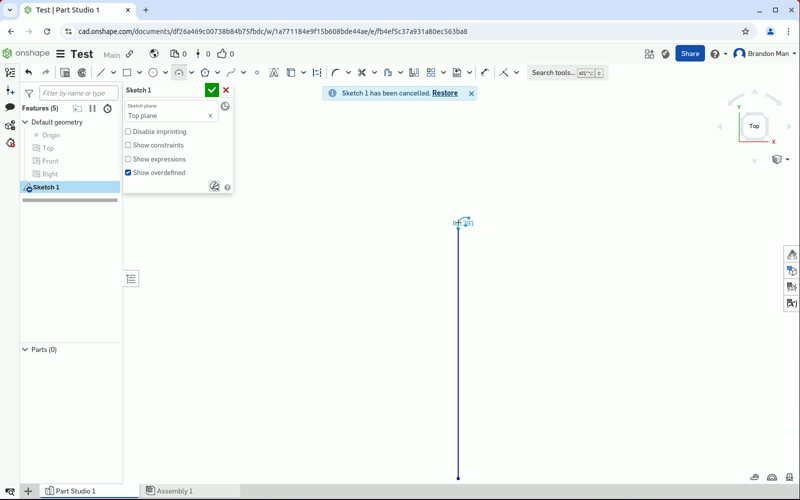
scroll(6)
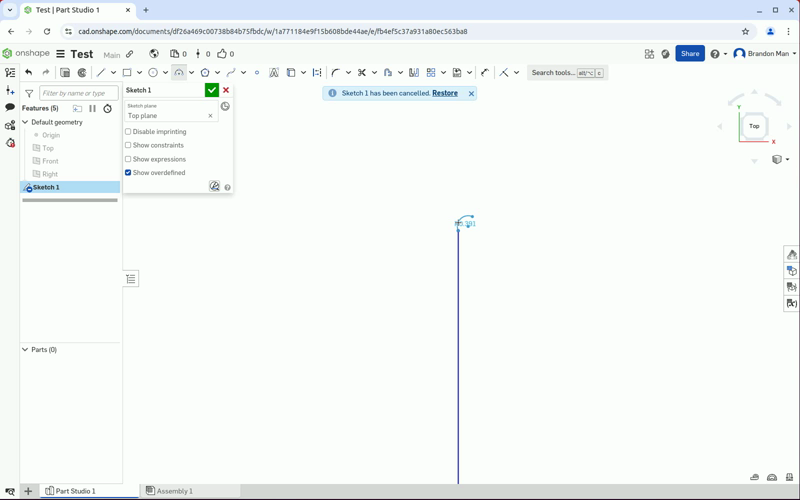
scroll(6)
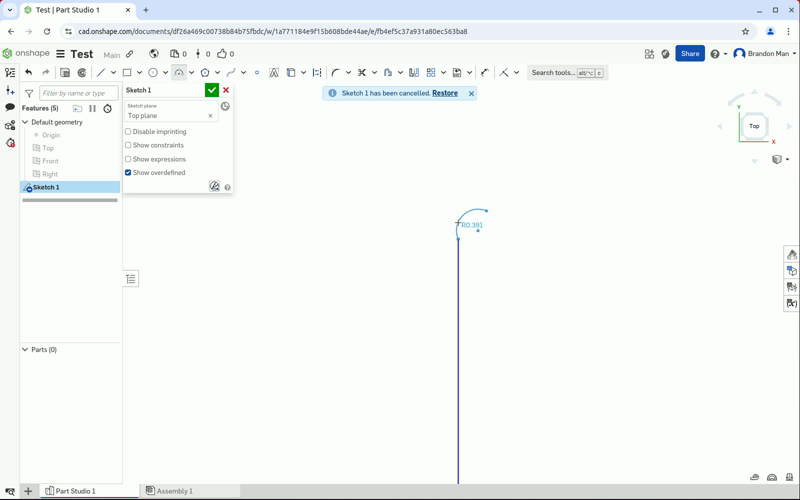
click(458, 222)
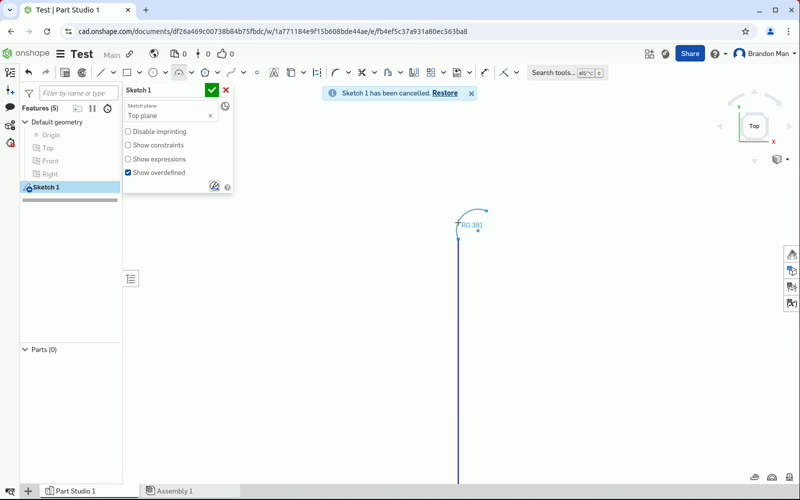
scroll(-6)
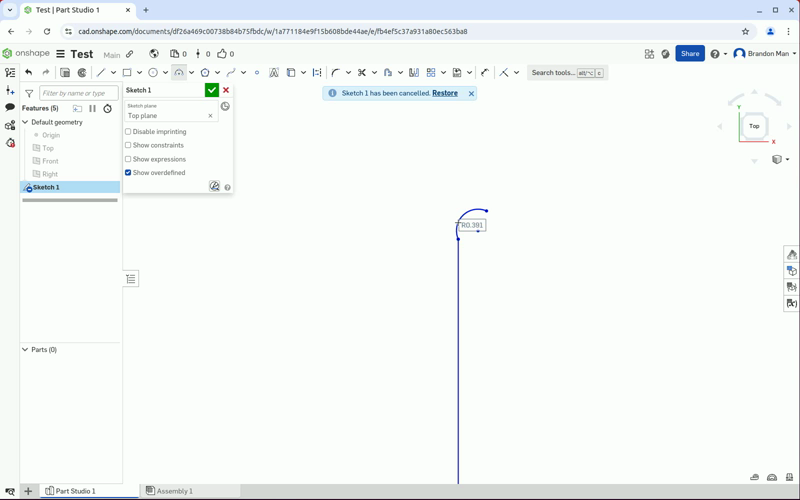
scroll(-6)
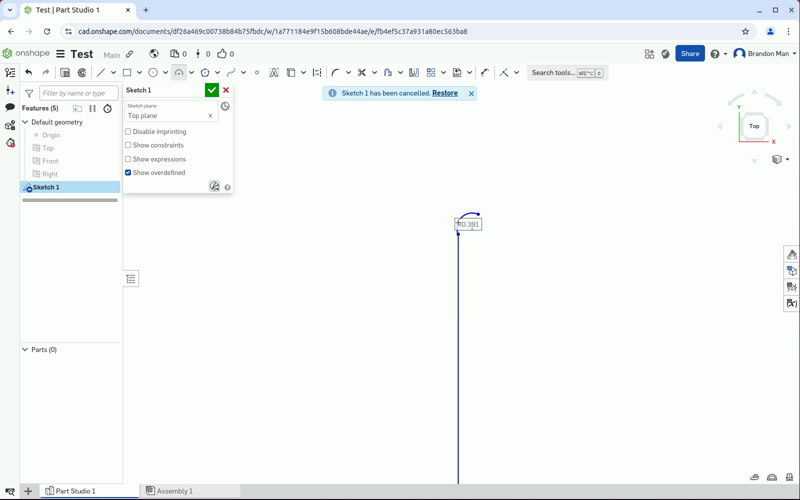
scroll(-6)
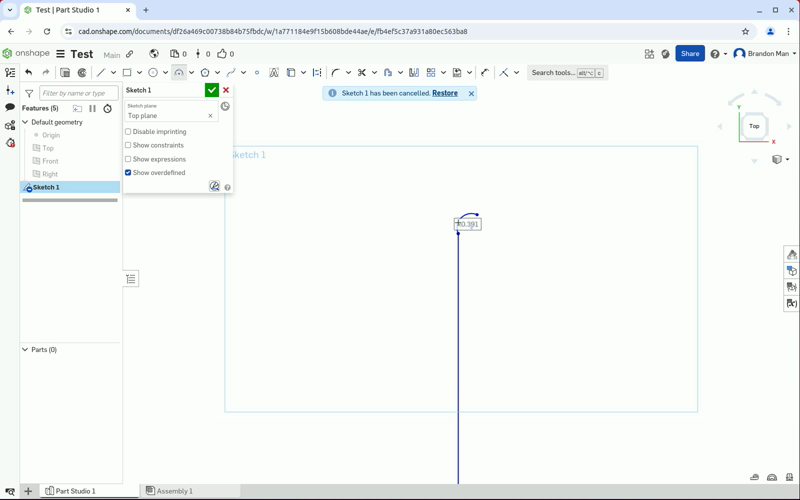
scroll(-6)
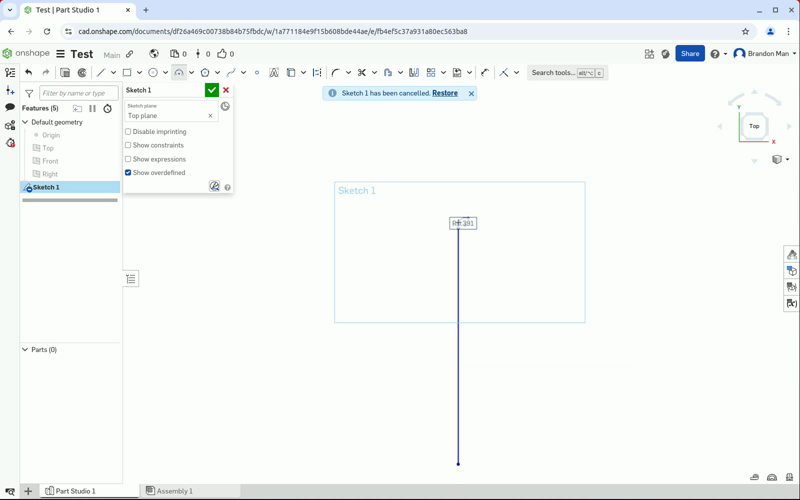
scroll(-6)
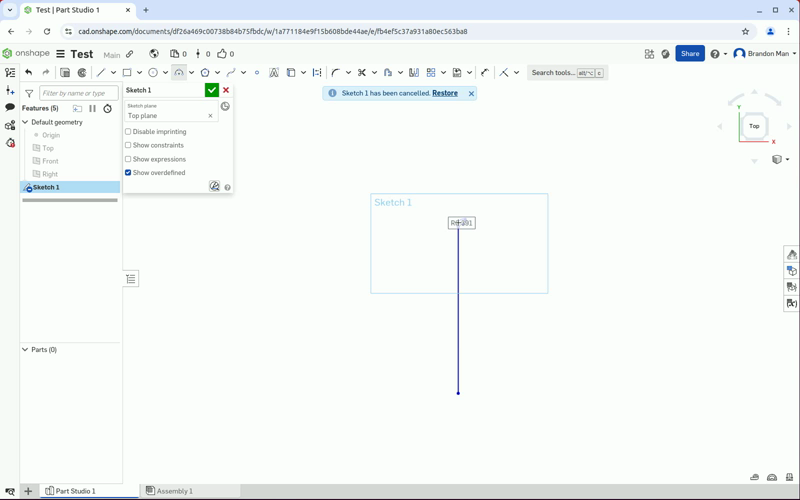
scroll(-6)
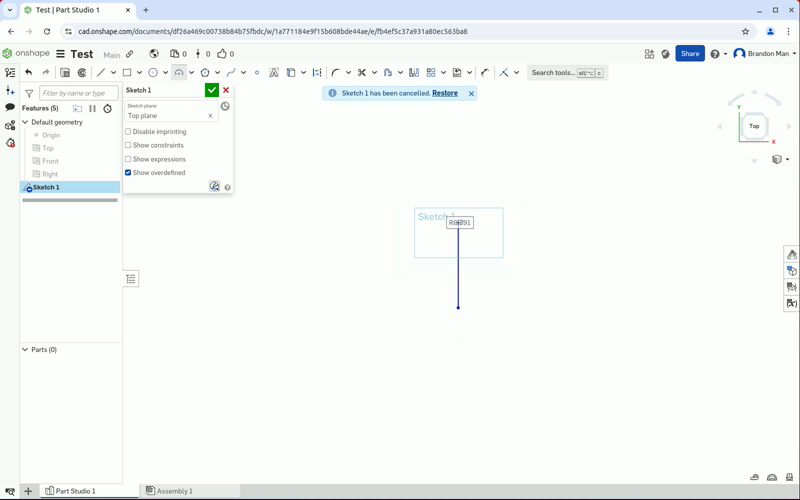
scroll(-6)
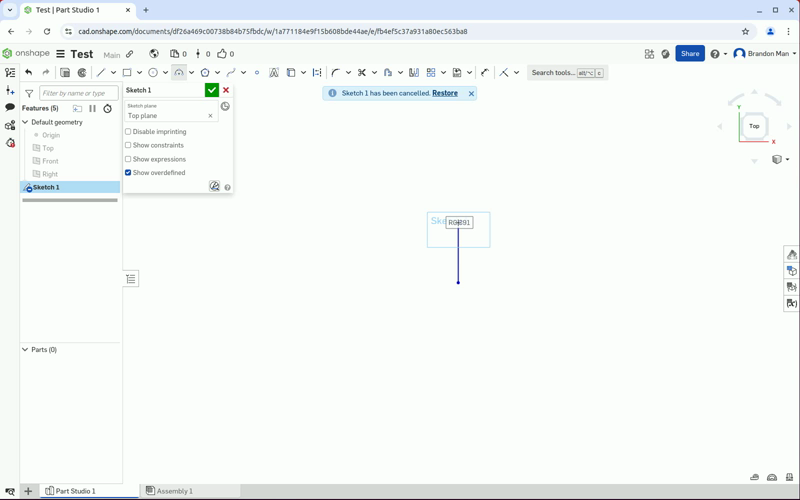
key_up(shift)
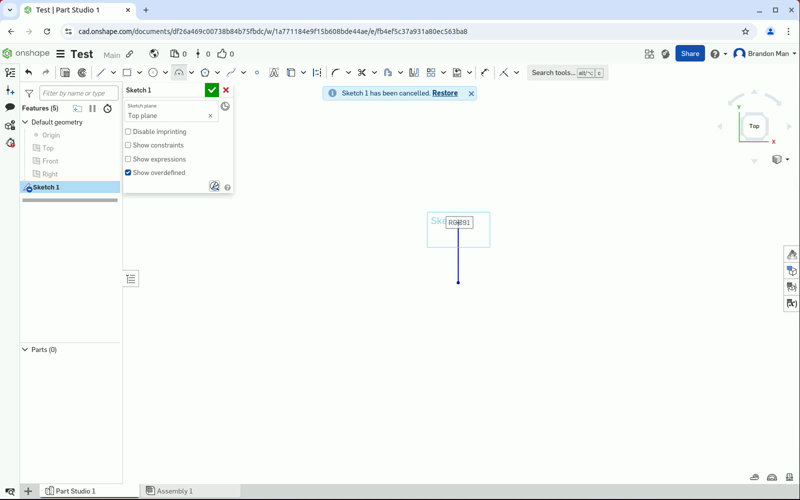
key(esc)
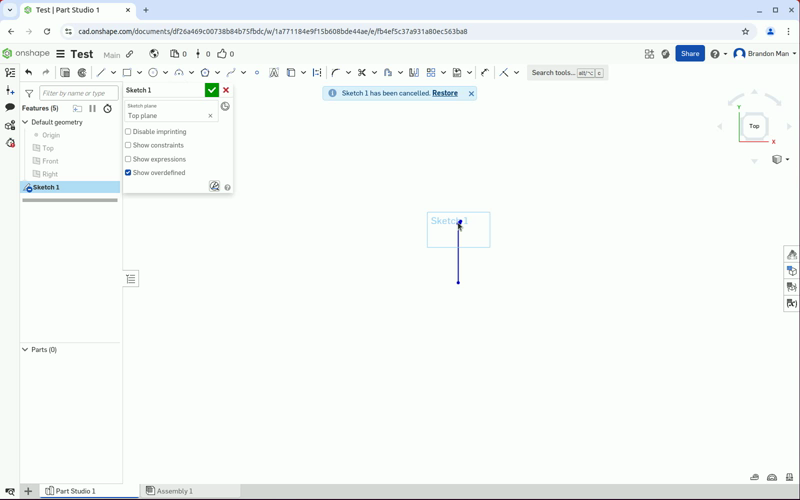
key(l)
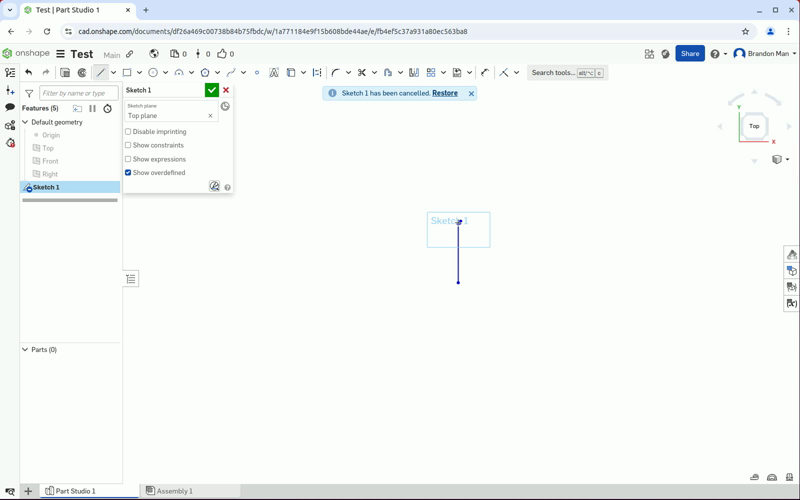
mouse_move(460, 221)
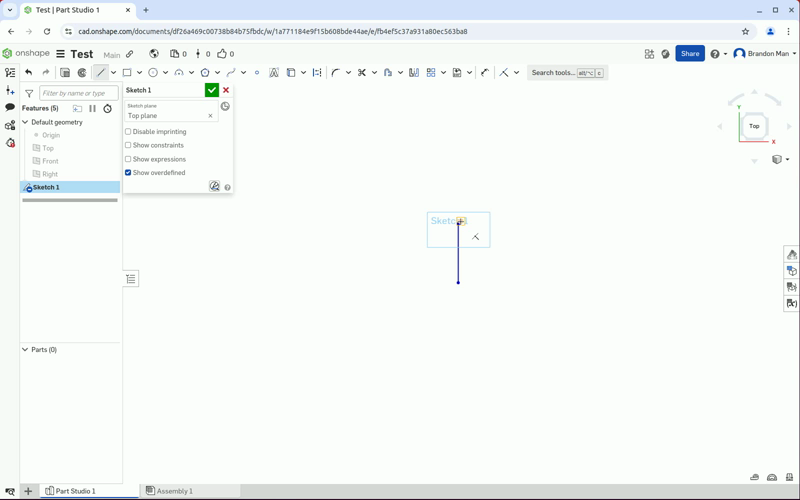
scroll(6)
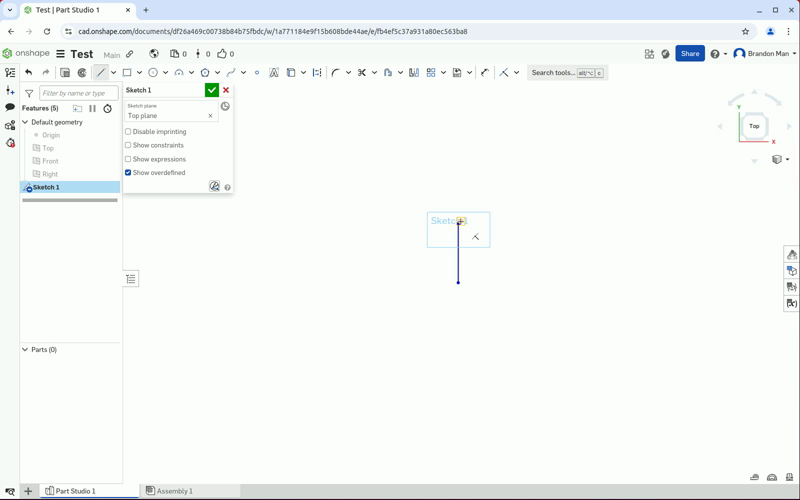
scroll(6)
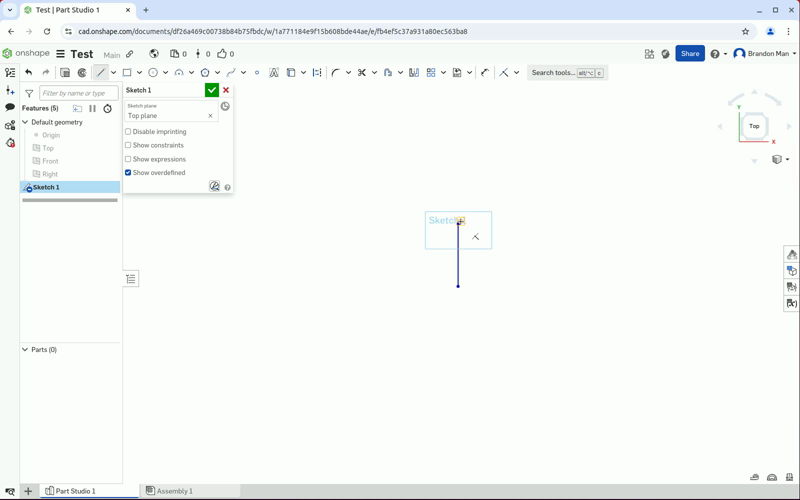
scroll(6)
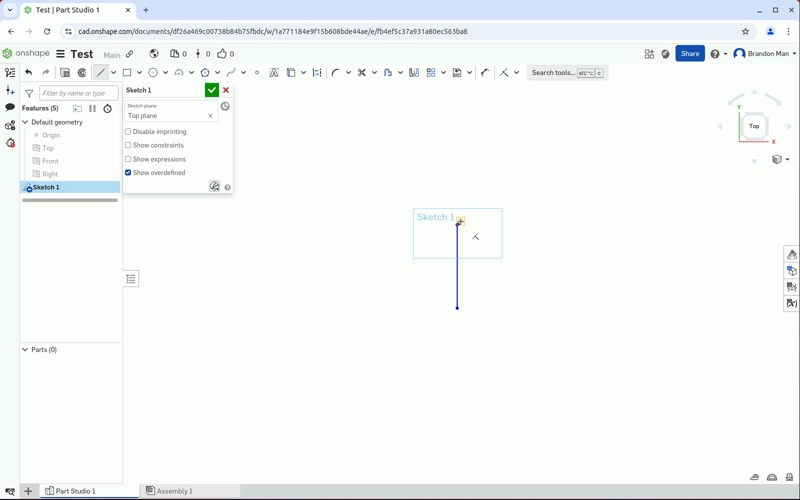
scroll(6)
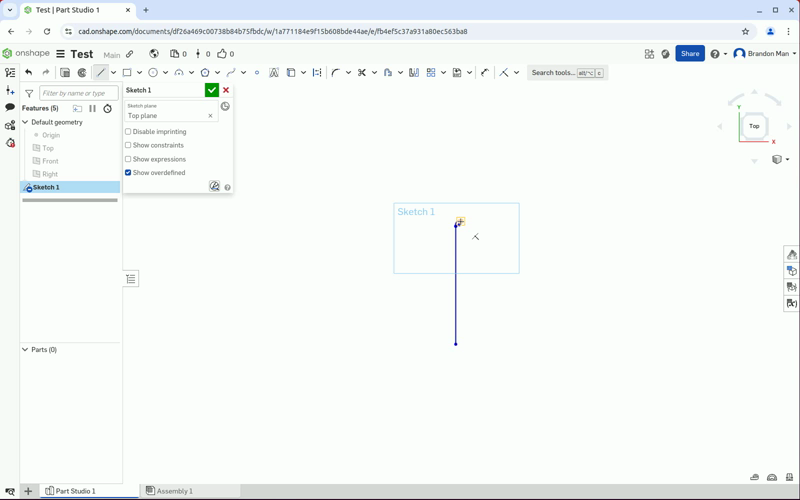
scroll(6)
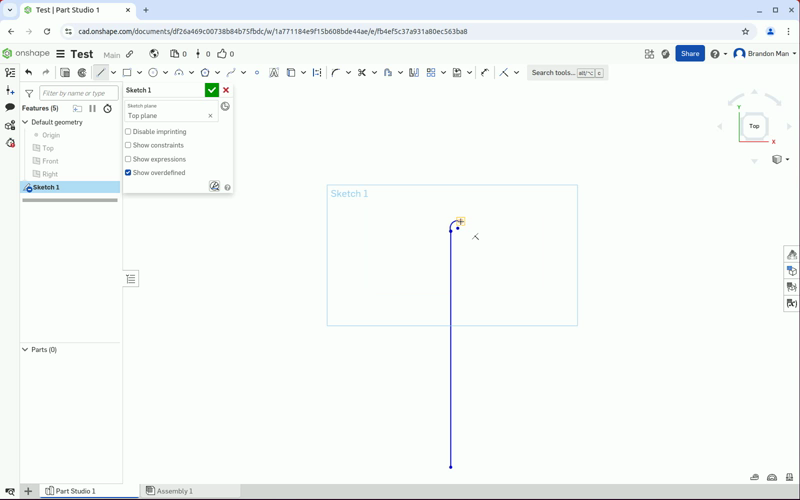
scroll(6)
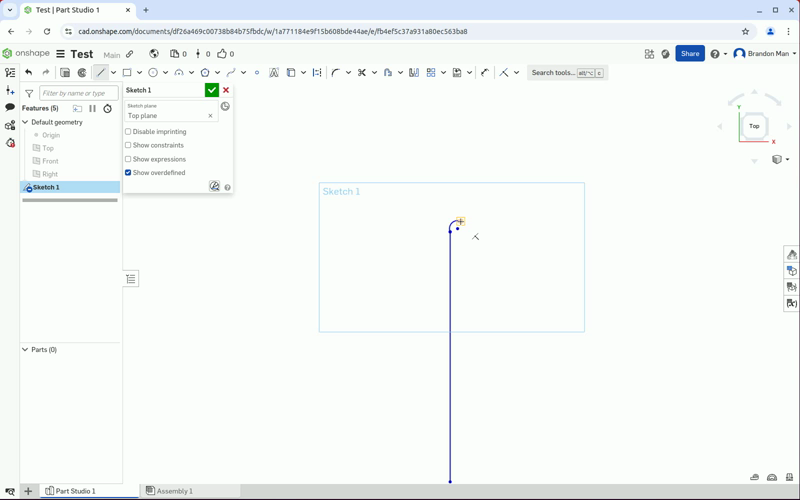
scroll(6)
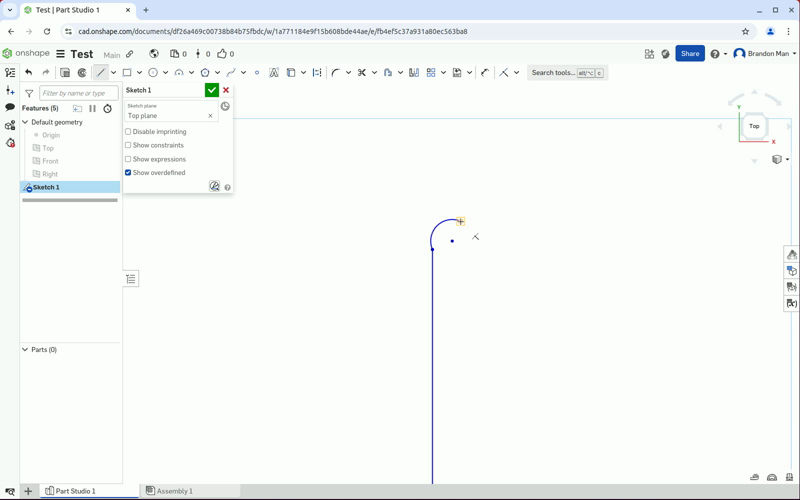
click(460, 221)
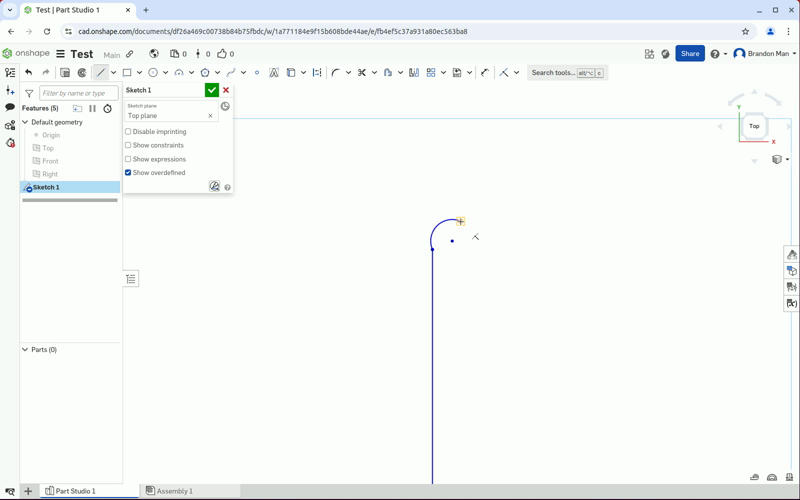
scroll(-6)
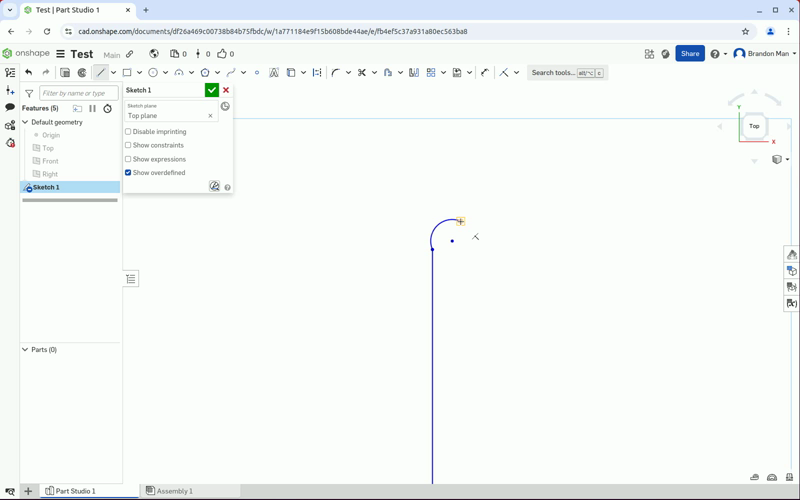
scroll(-6)
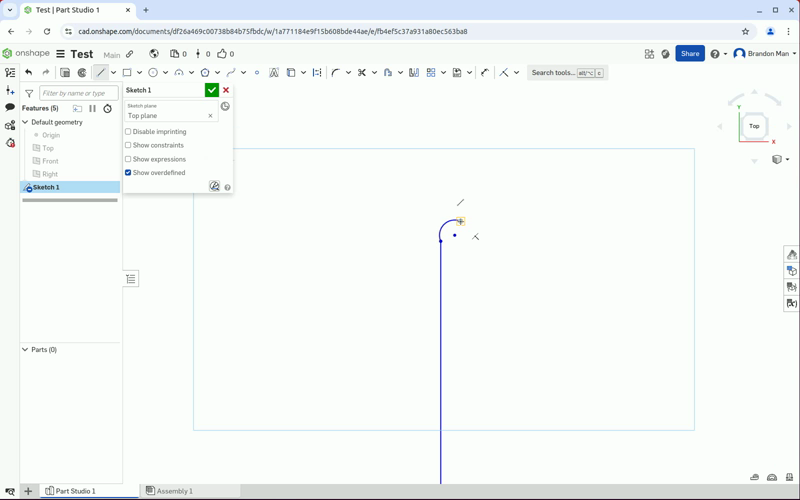
scroll(-6)
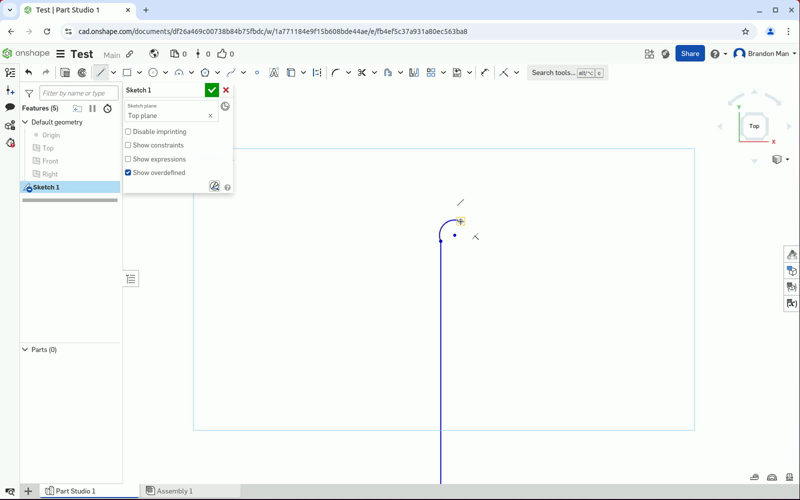
scroll(-6)
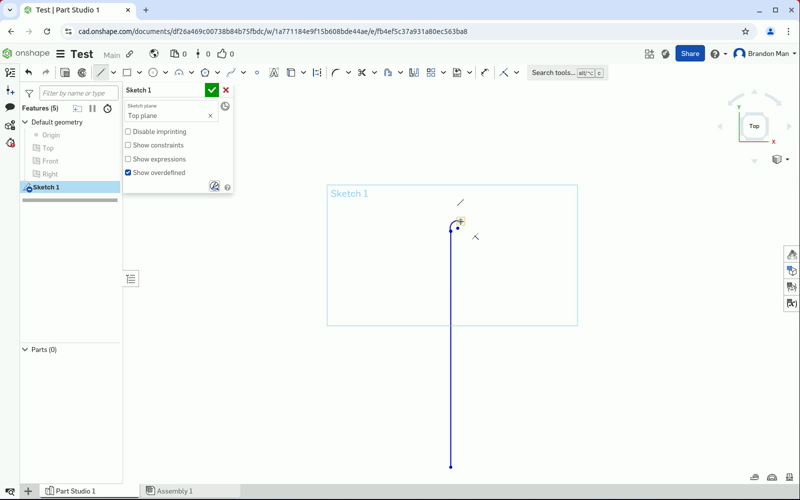
scroll(-6)
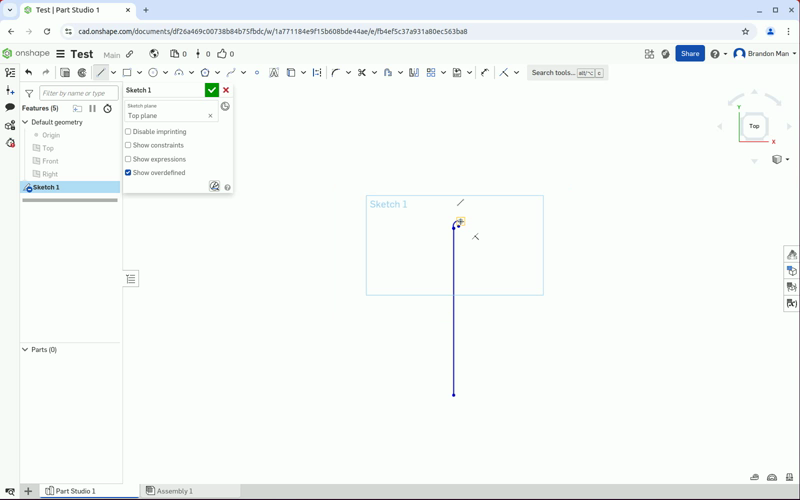
scroll(-6)
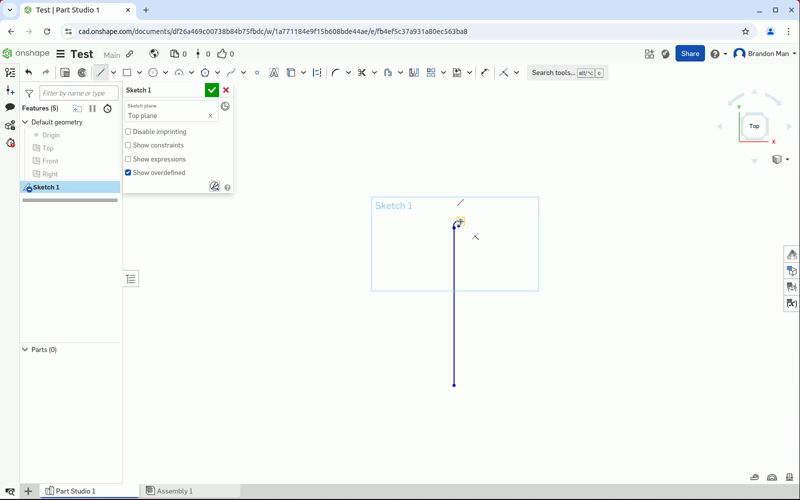
scroll(-6)
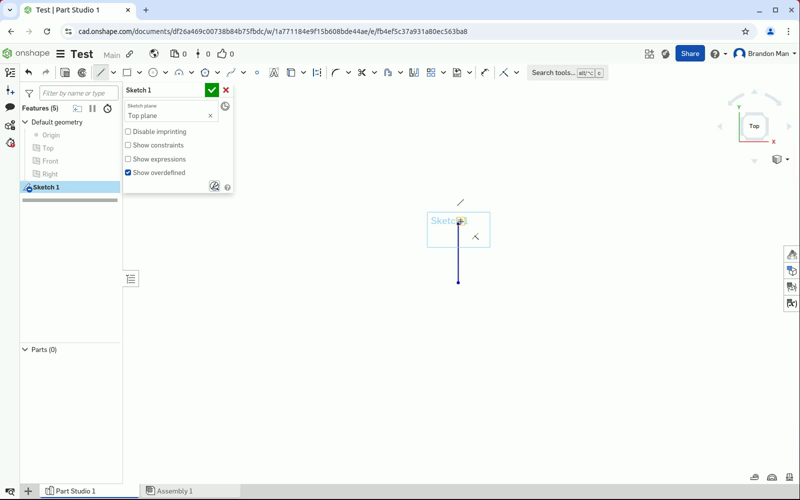
key_down(shift)
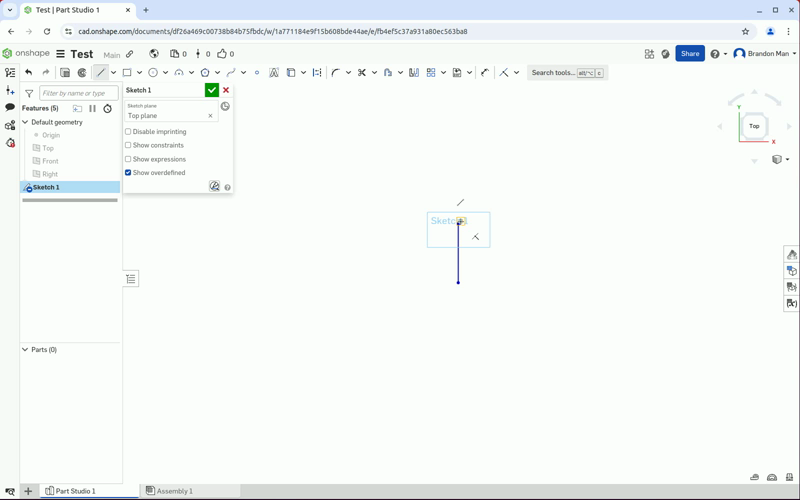
mouse_move(570, 221)
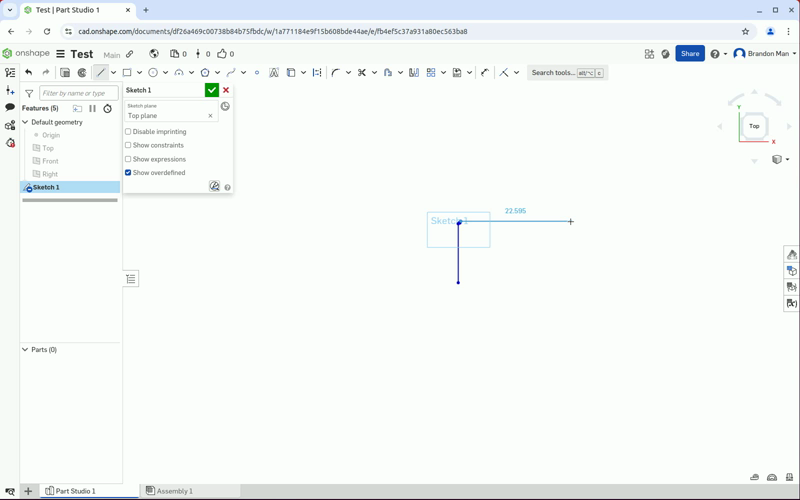
click(570, 221)
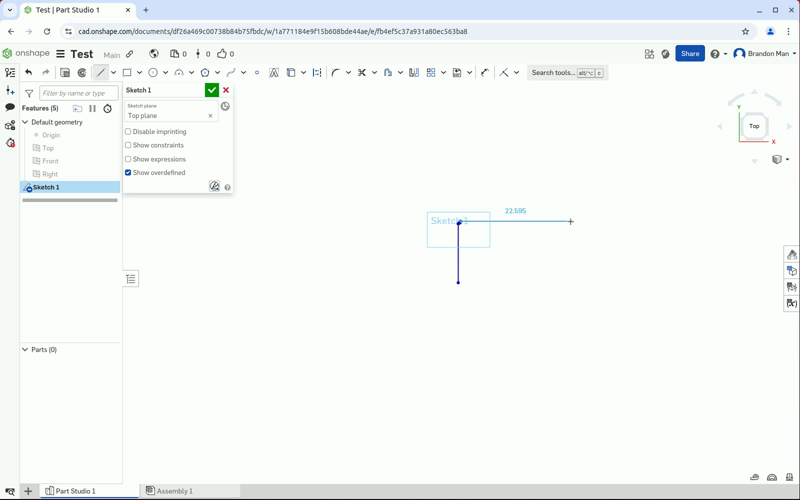
key_up(shift)
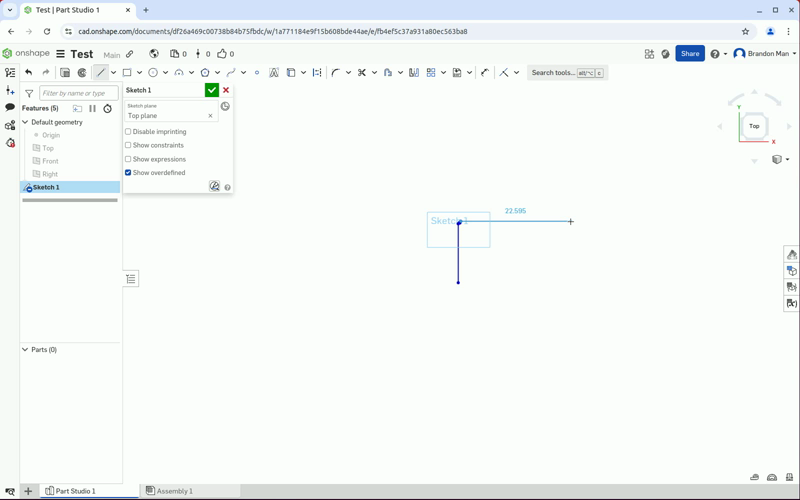
key(esc)
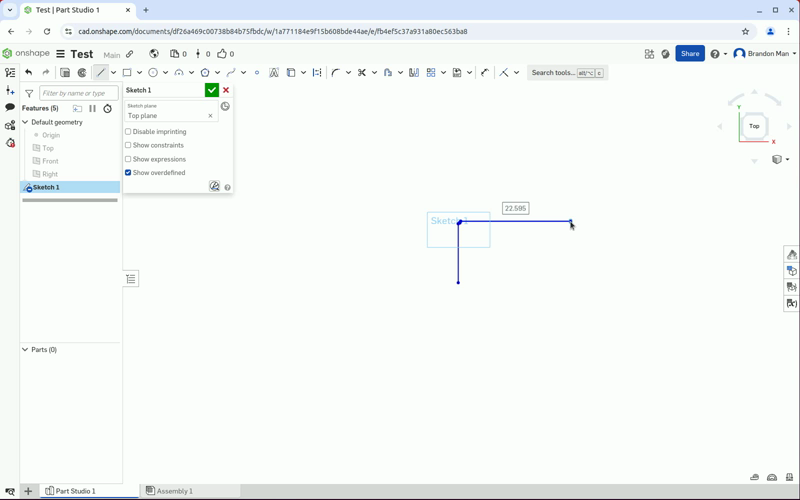
key(a)
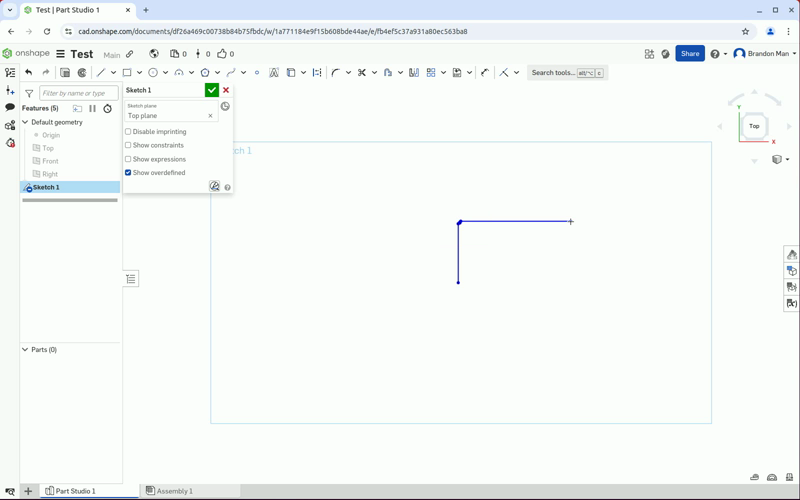
mouse_move(570, 221)
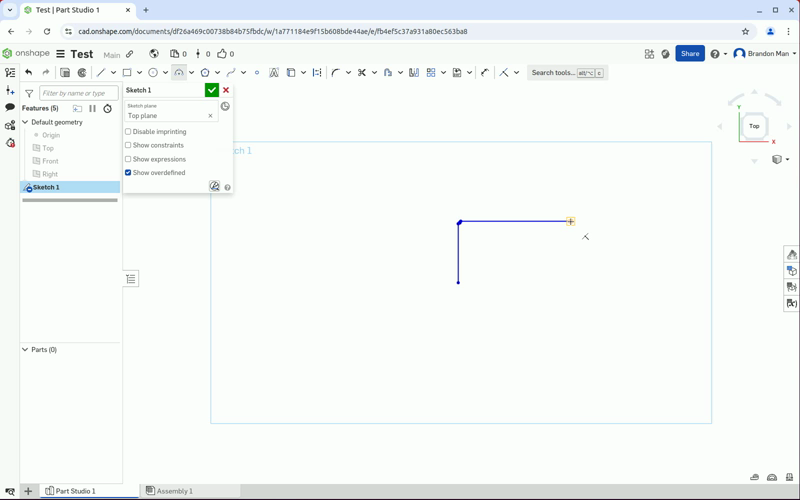
click(570, 221)
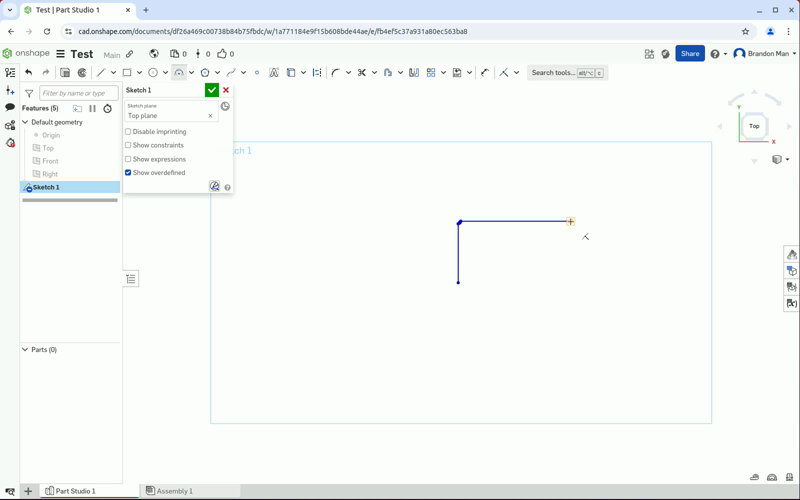
key_down(shift)
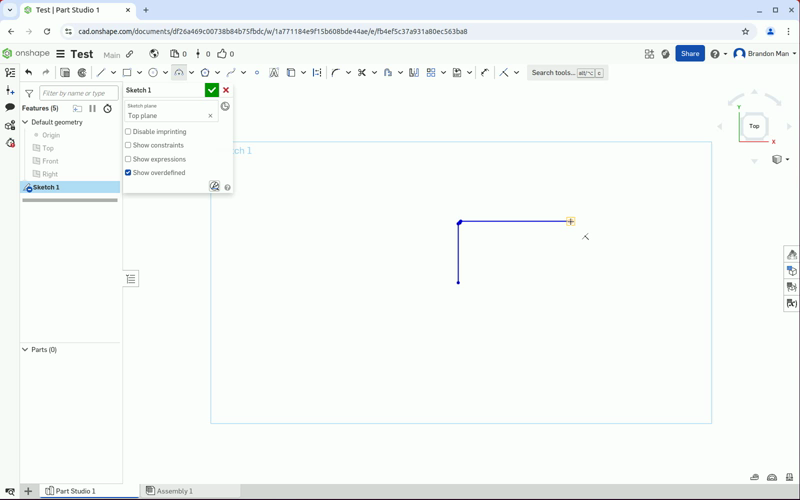
mouse_move(573, 223)
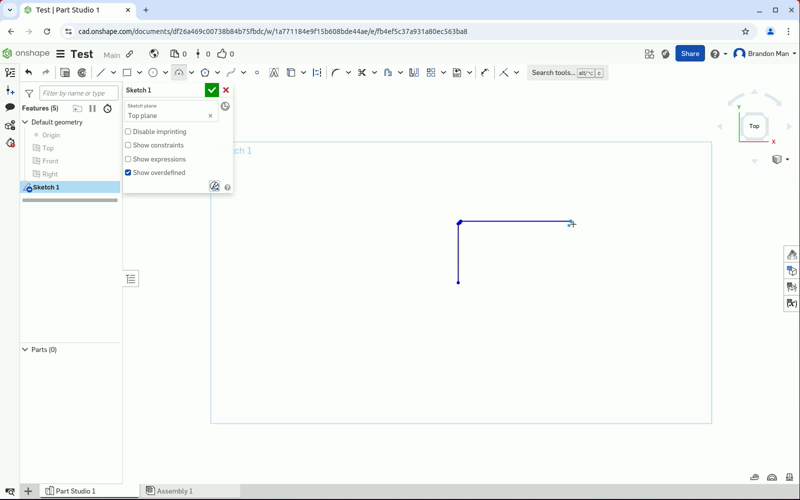
scroll(6)
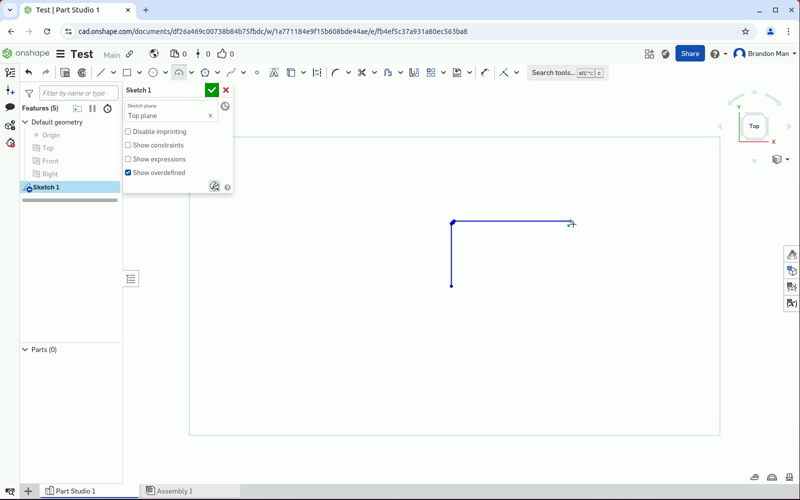
scroll(6)
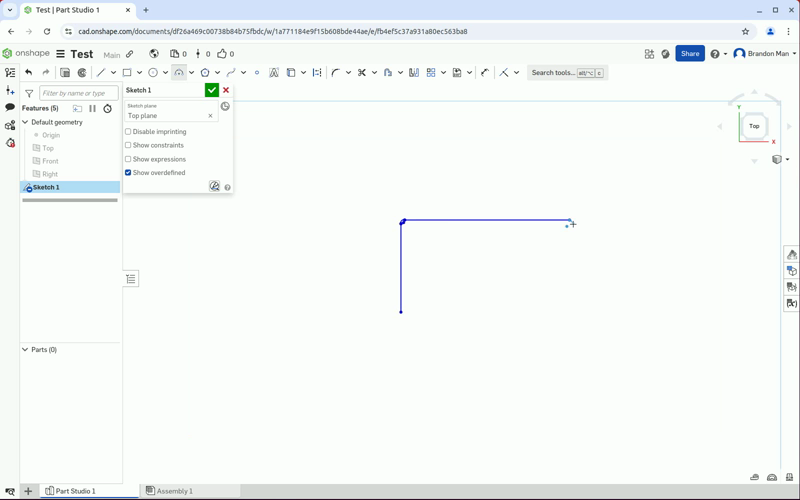
scroll(6)
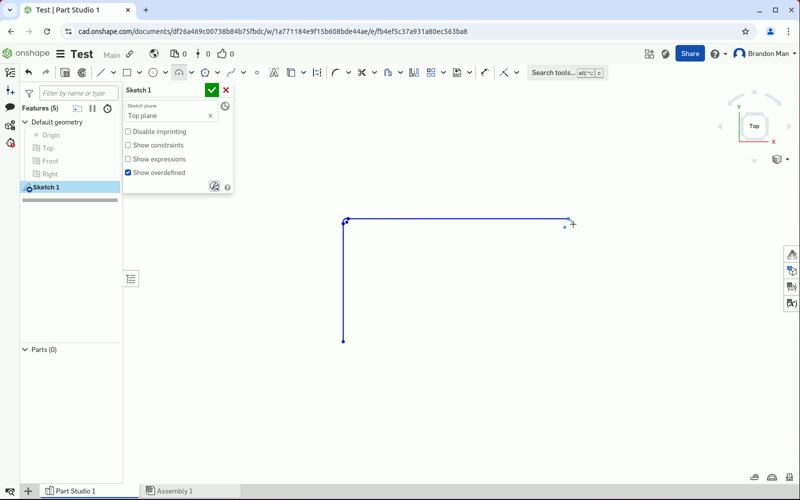
scroll(6)
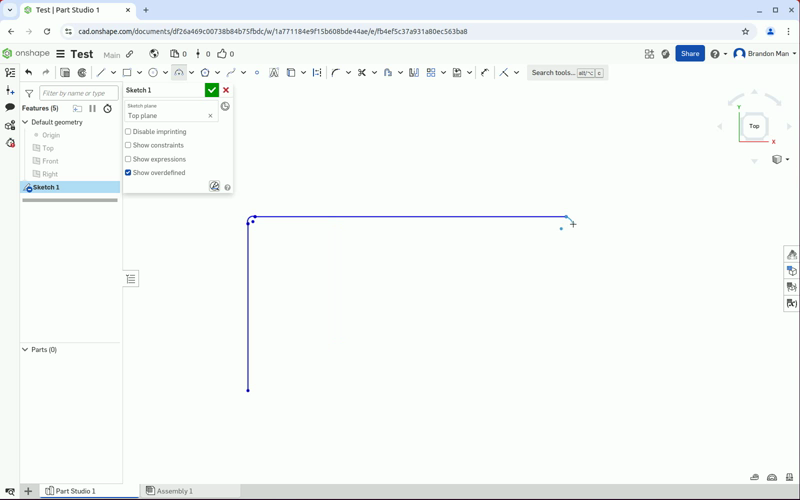
scroll(6)
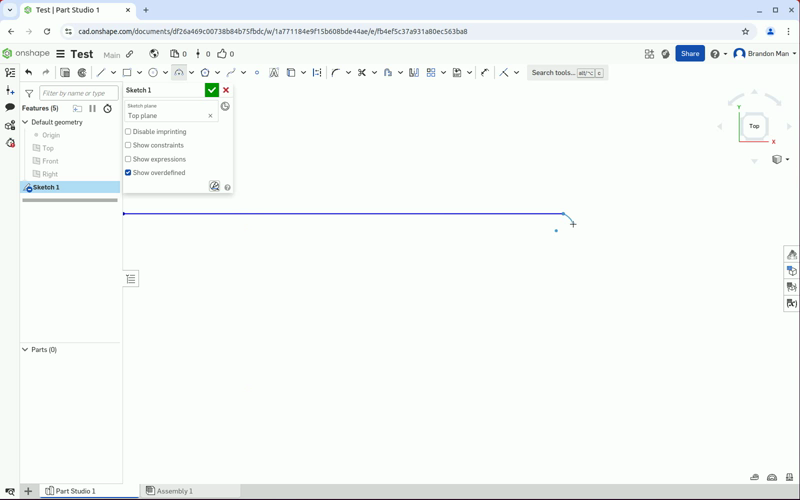
scroll(6)
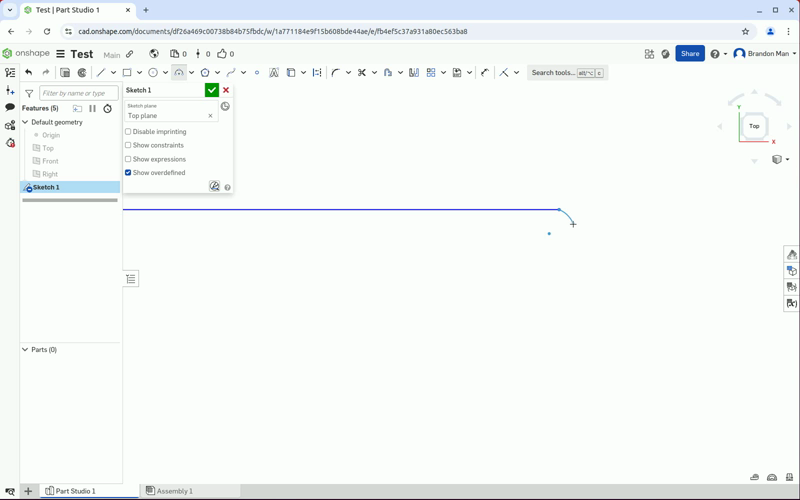
scroll(6)
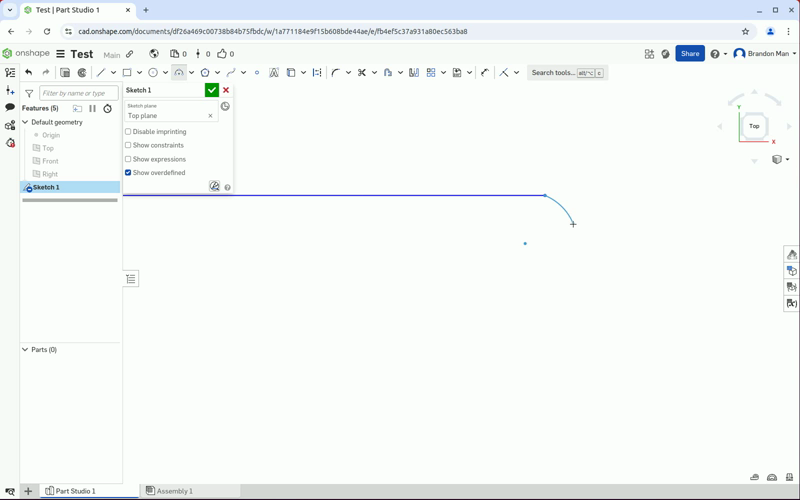
click(573, 223)
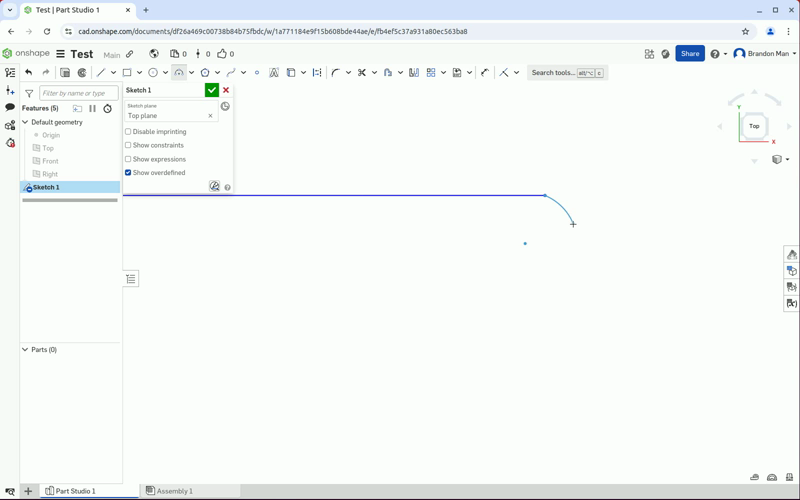
scroll(-6)
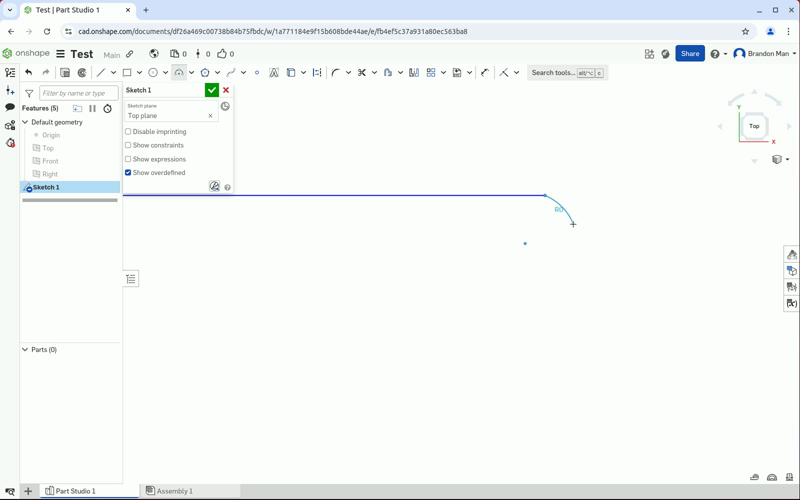
scroll(-6)
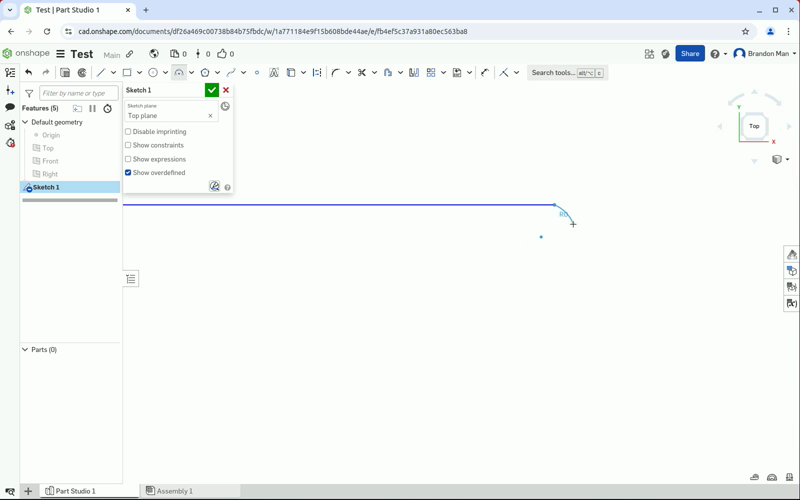
scroll(-6)
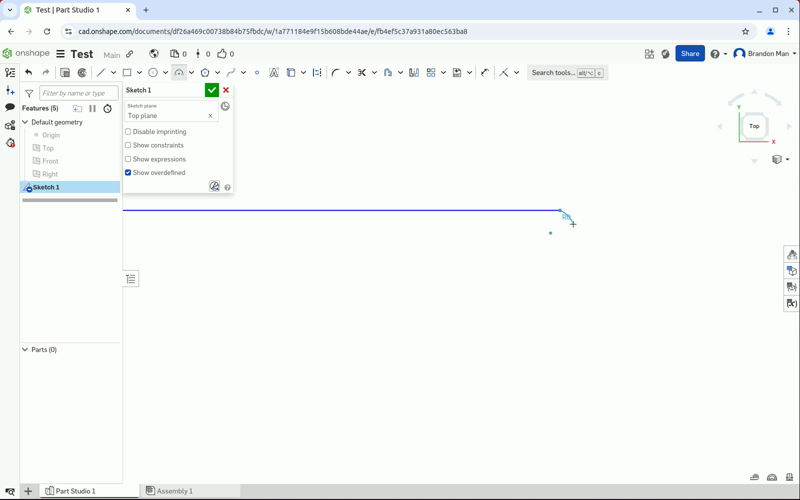
scroll(-6)
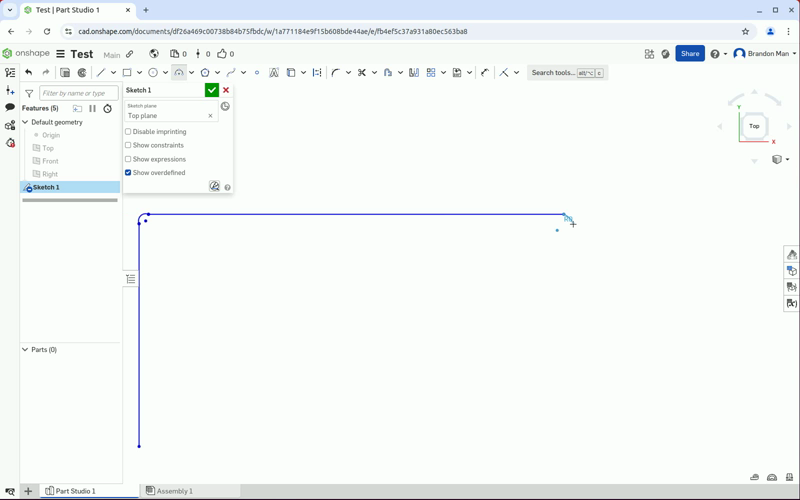
scroll(-6)
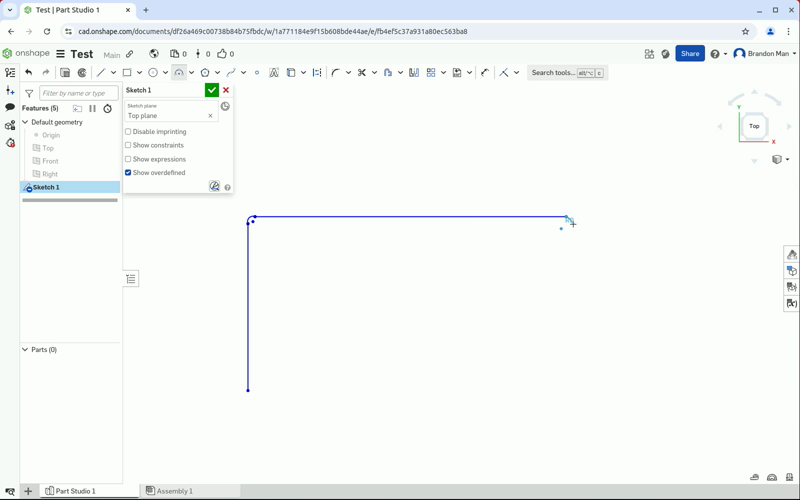
scroll(-6)
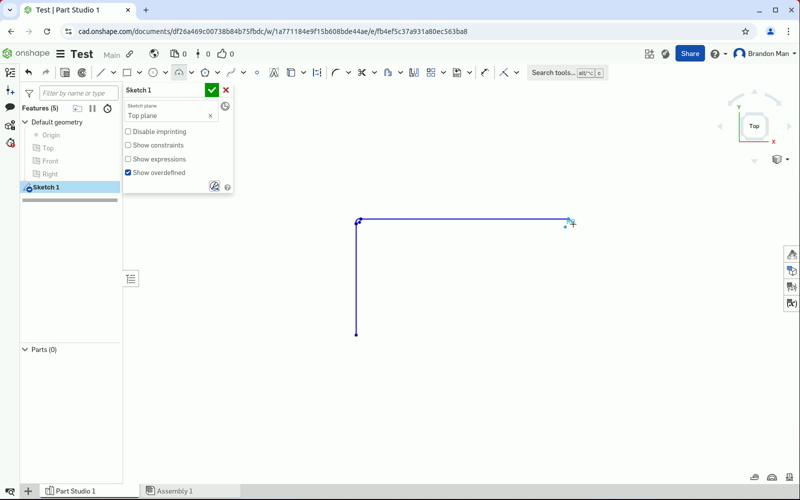
scroll(-6)
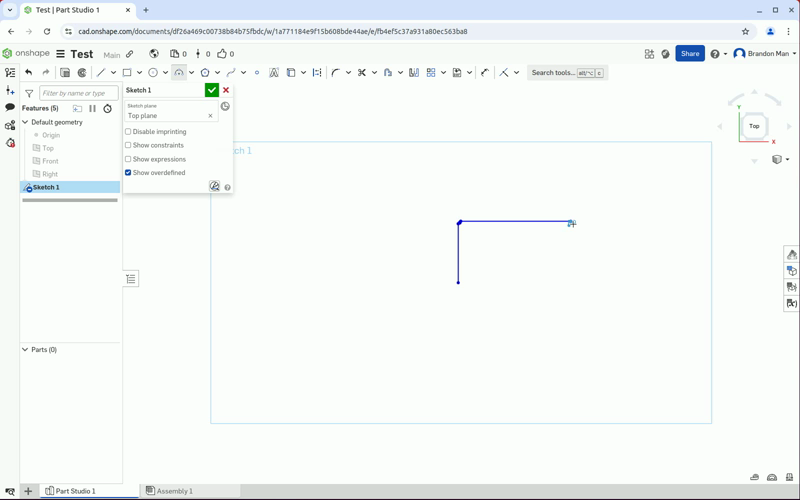
mouse_move(572, 222)
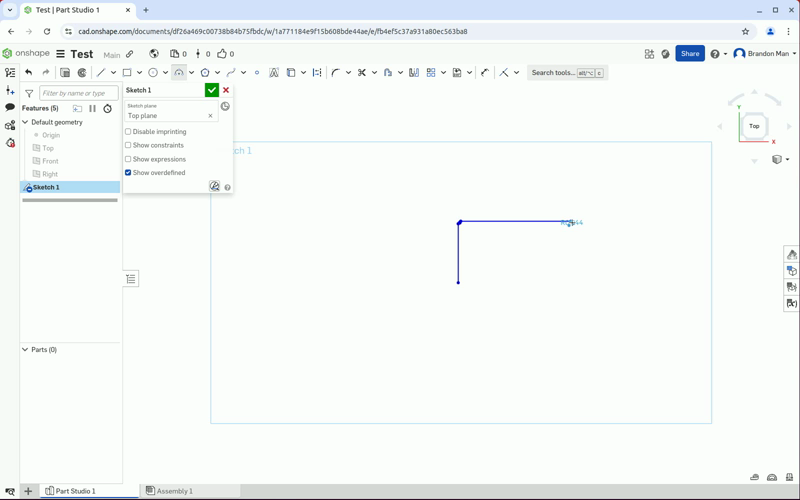
scroll(6)
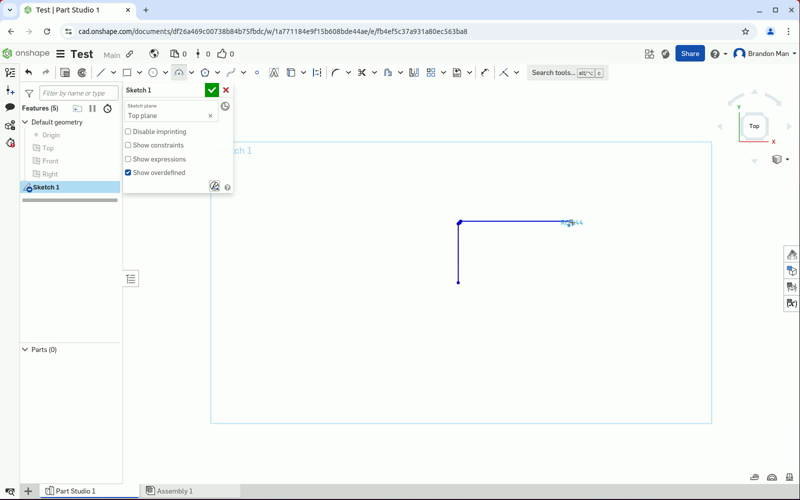
scroll(6)
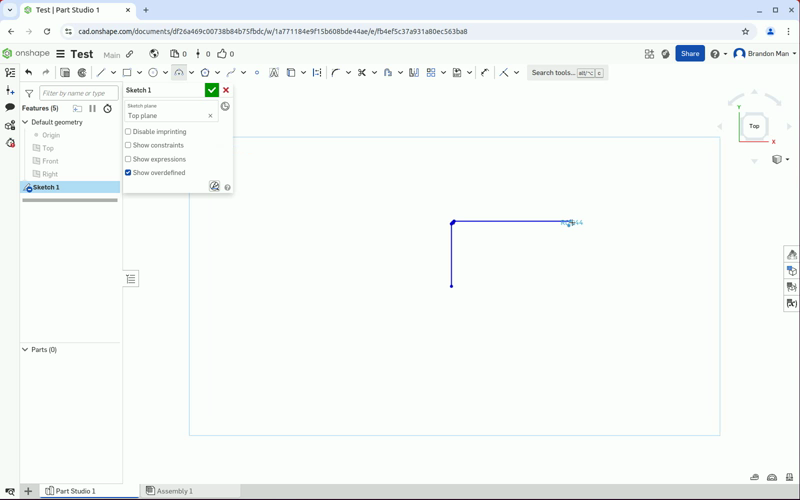
scroll(6)
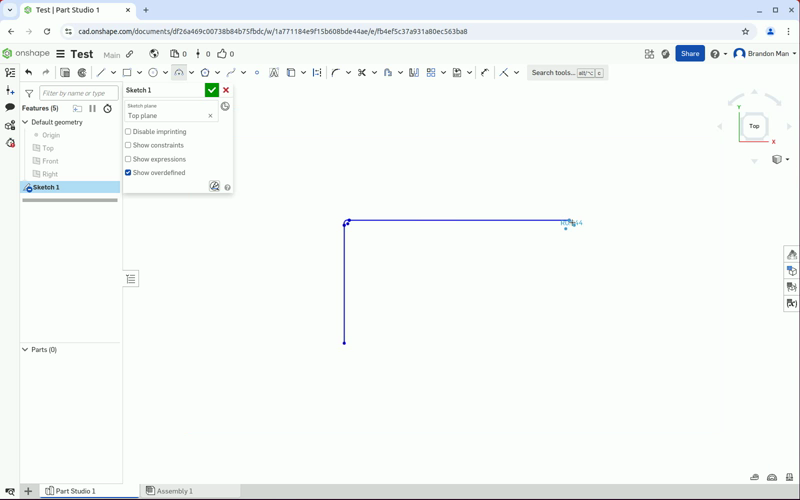
scroll(6)
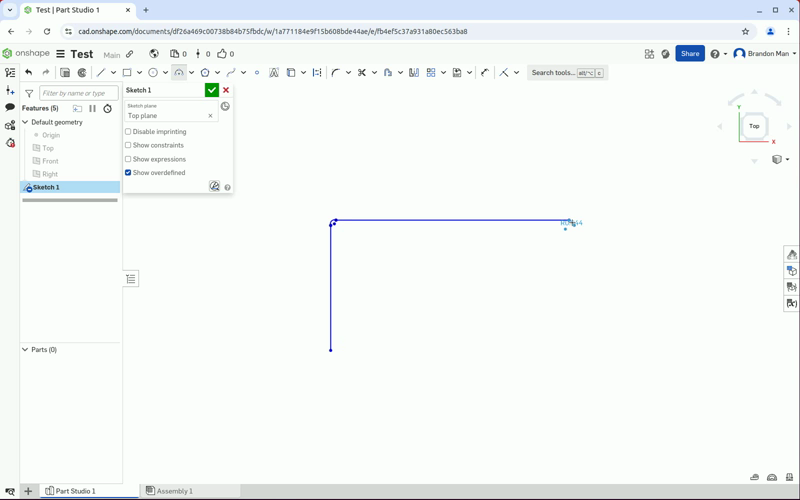
scroll(6)
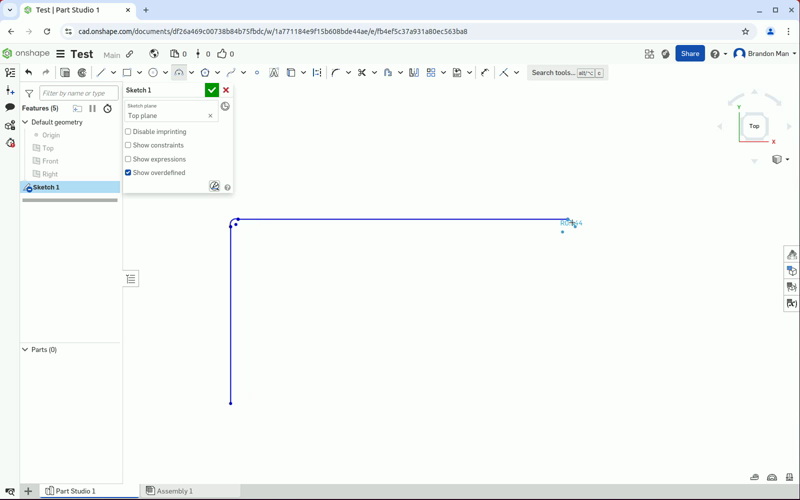
scroll(6)
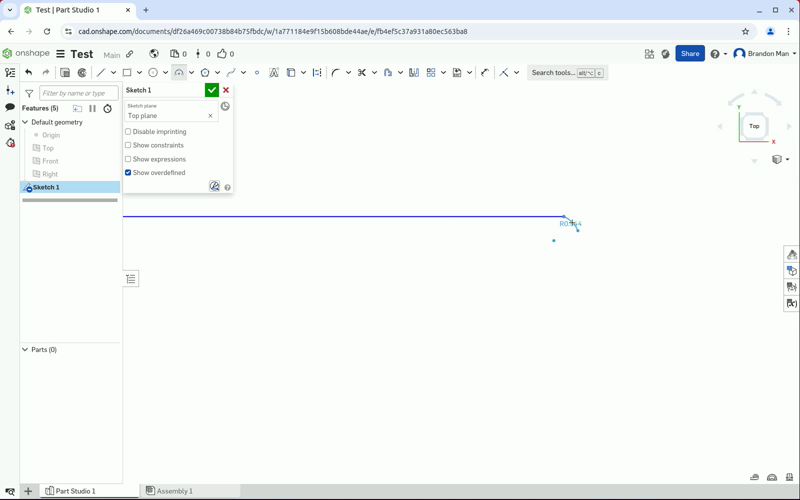
scroll(6)
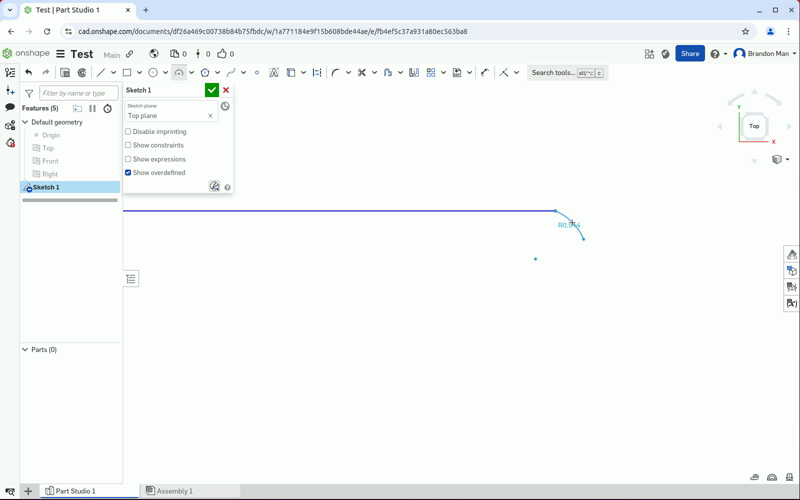
click(572, 222)
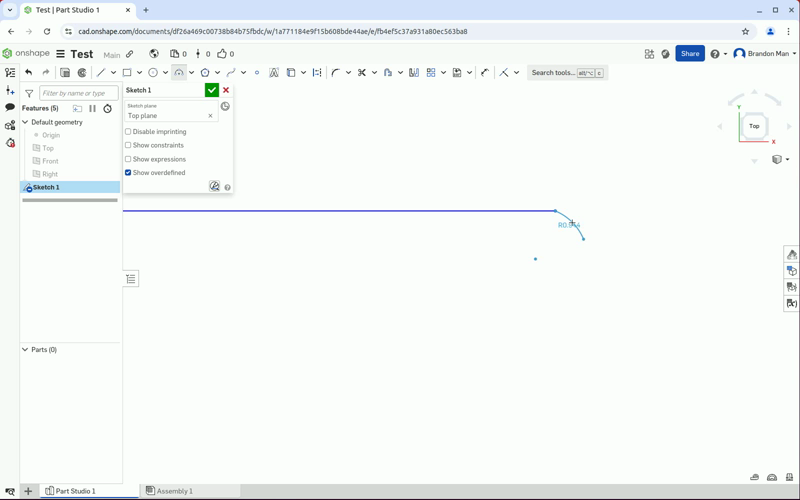
scroll(-6)
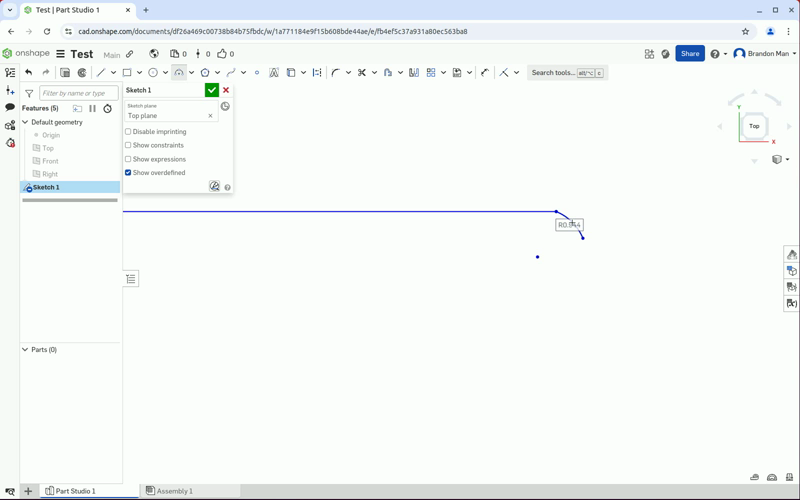
scroll(-6)
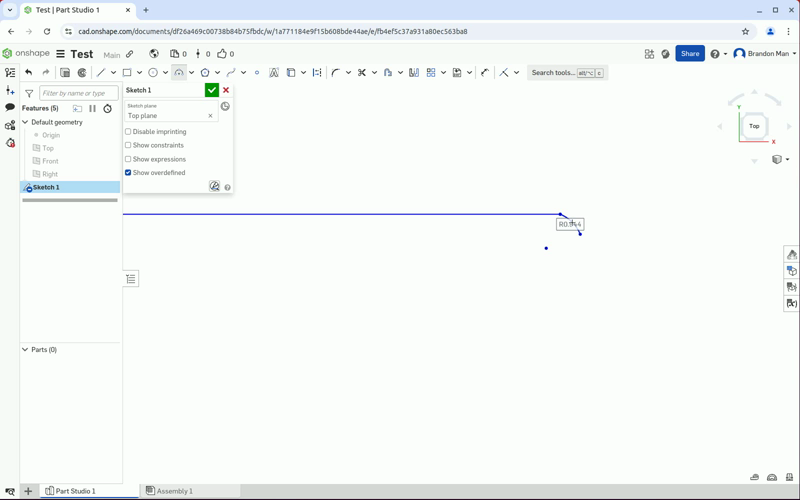
scroll(-6)
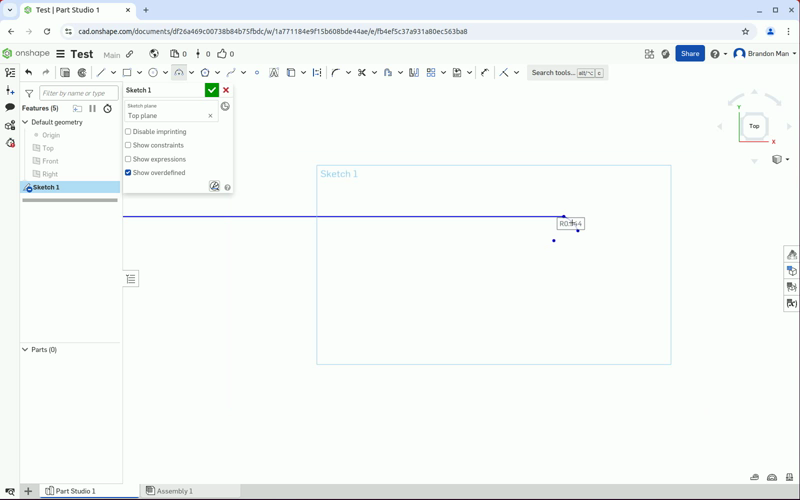
scroll(-6)
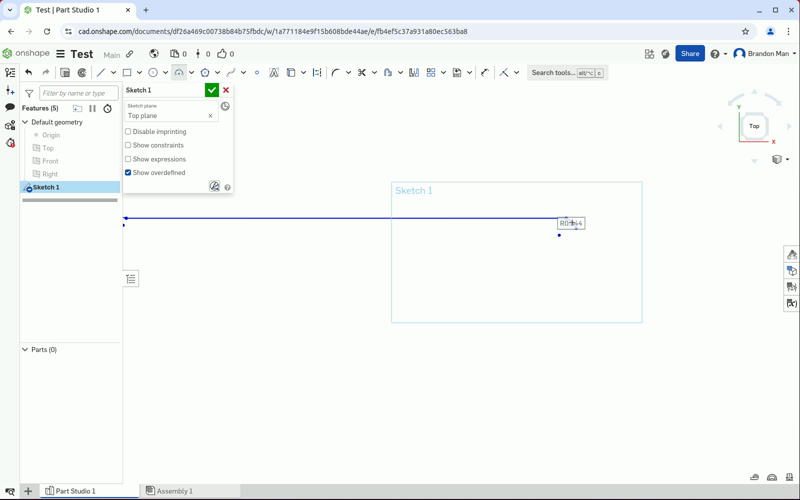
scroll(-6)
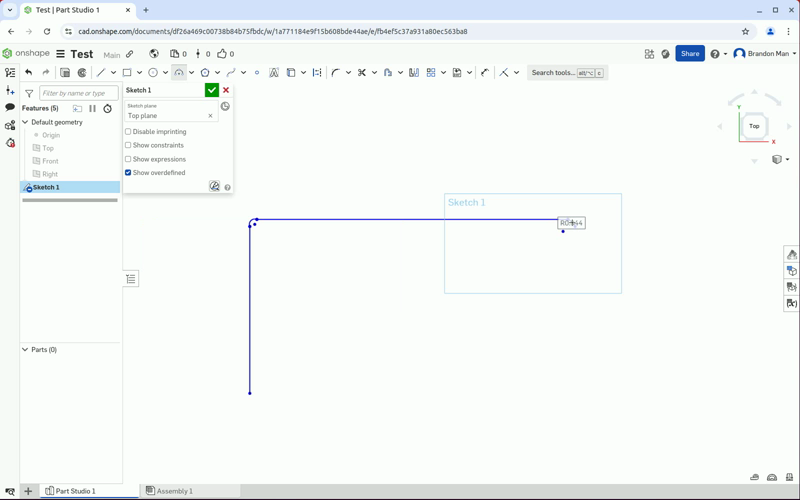
scroll(-6)
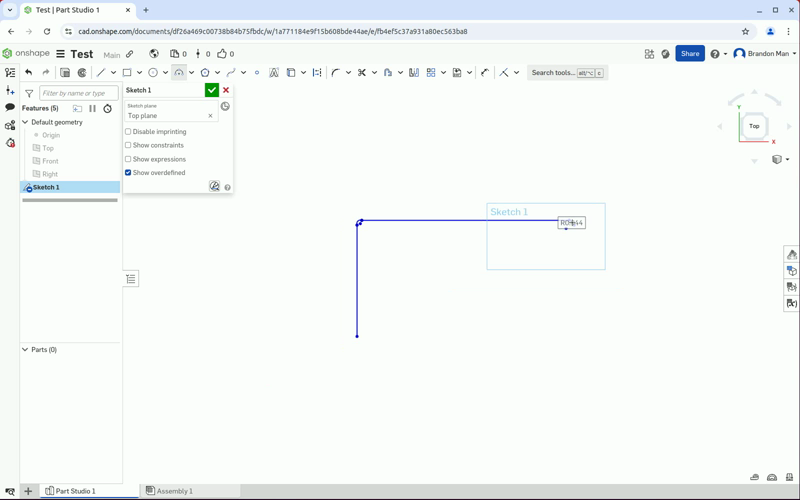
scroll(-6)
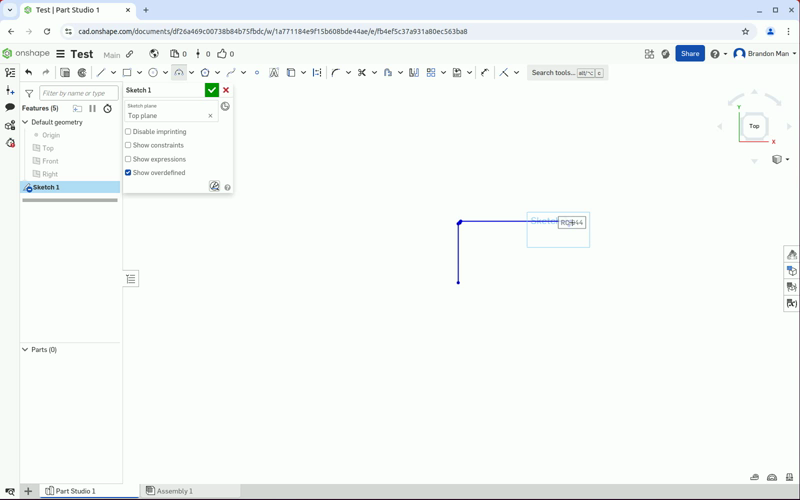
key_up(shift)
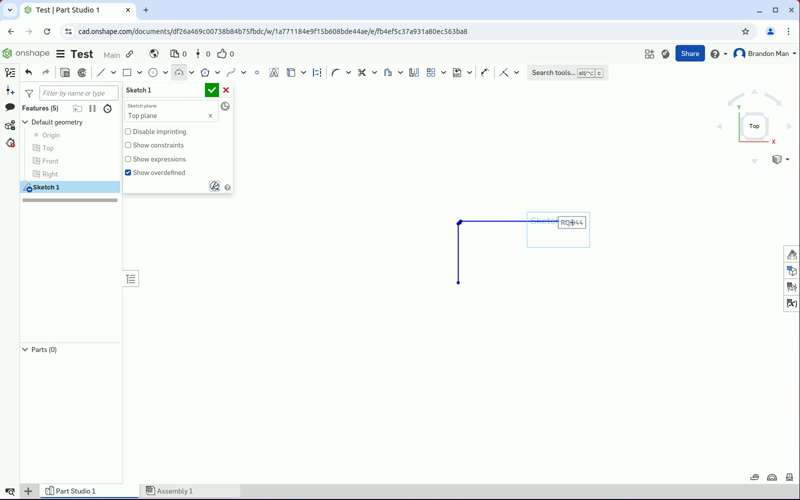
key(esc)
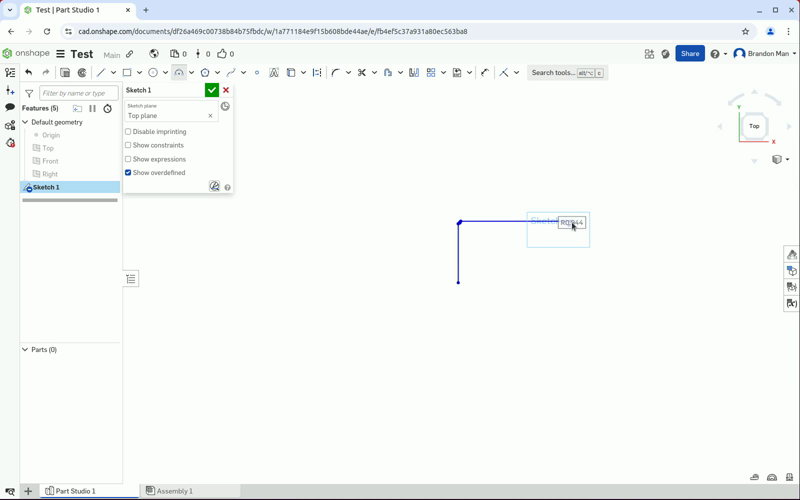
key(l)
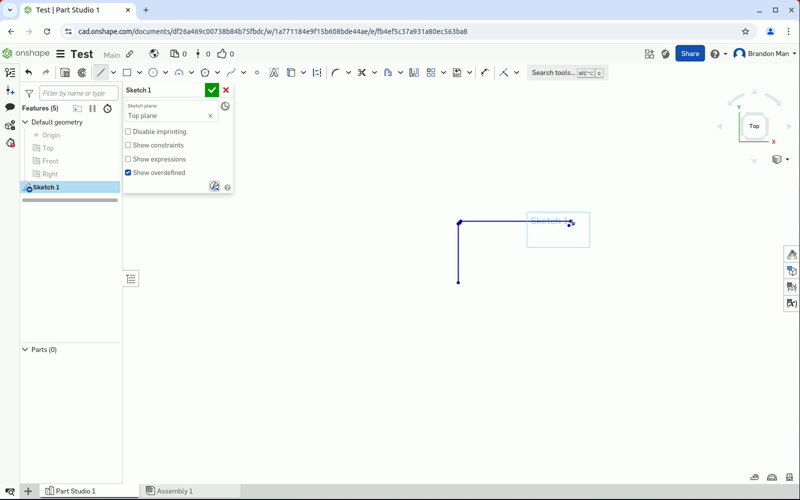
mouse_move(573, 223)
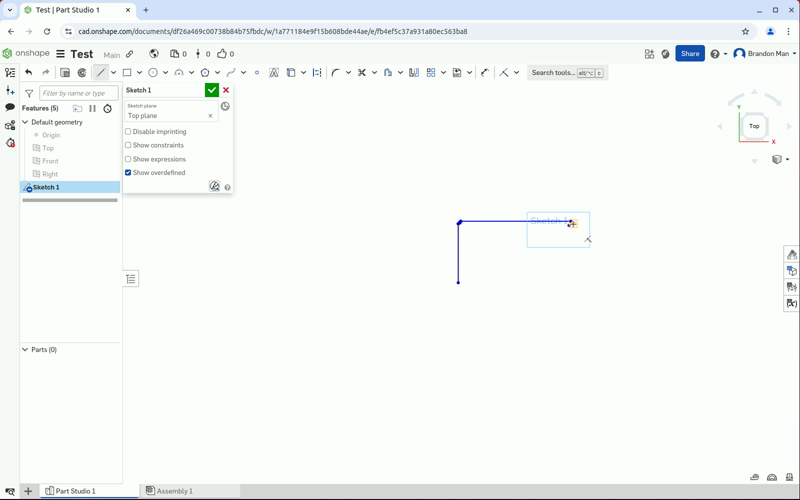
scroll(6)
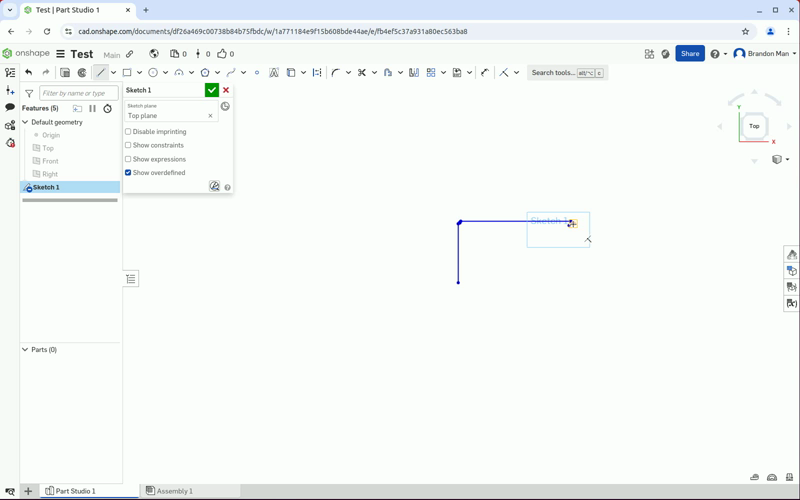
scroll(6)
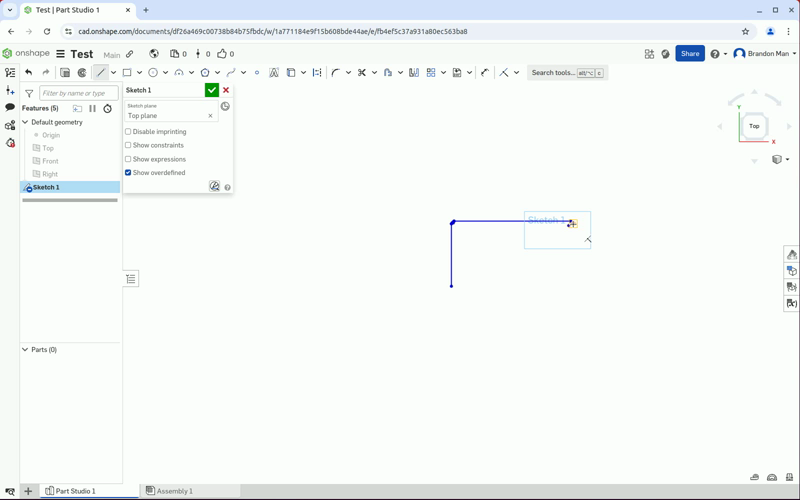
scroll(6)
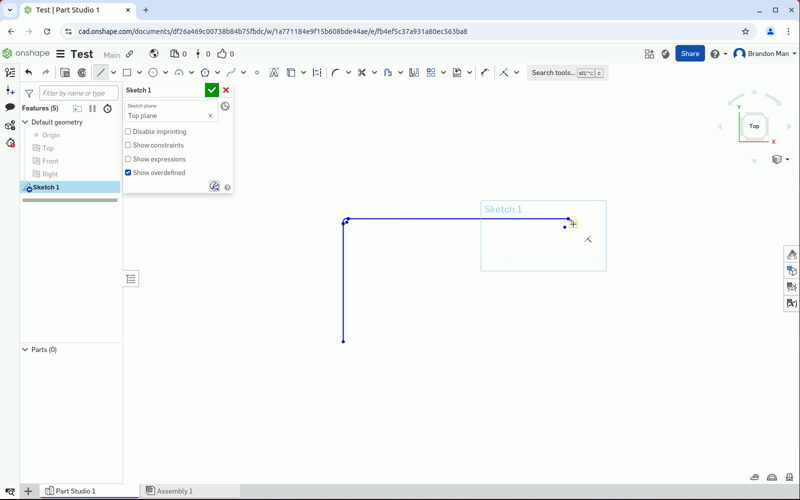
scroll(6)
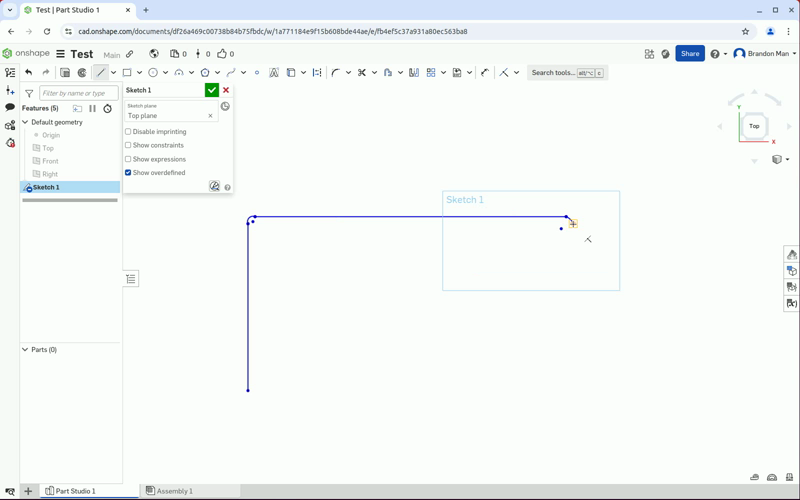
scroll(6)
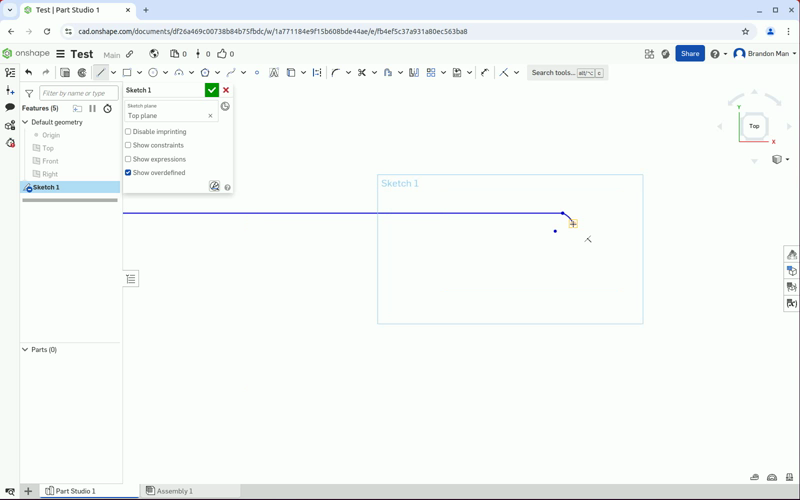
scroll(6)
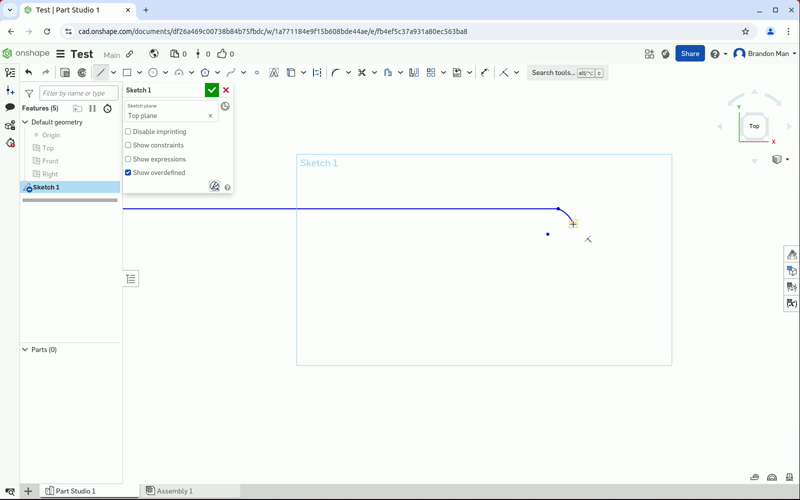
scroll(6)
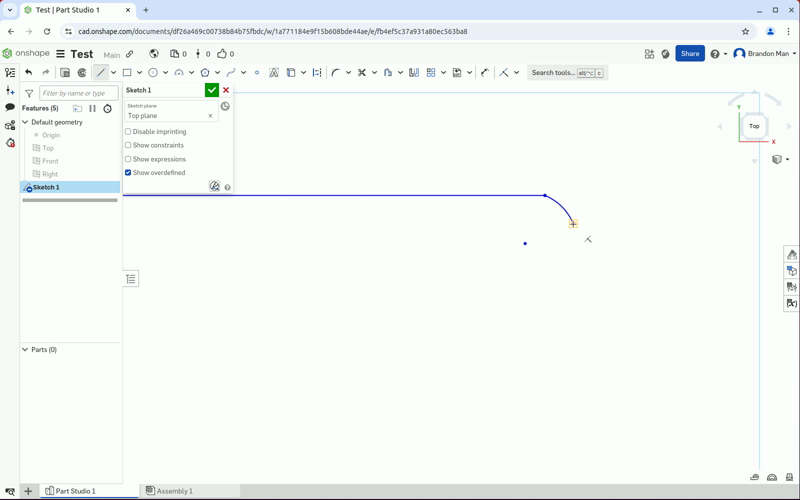
click(573, 223)
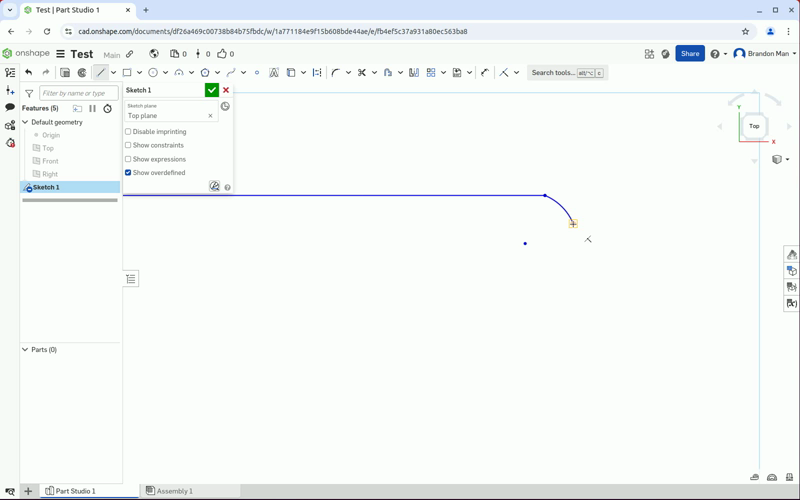
scroll(-6)
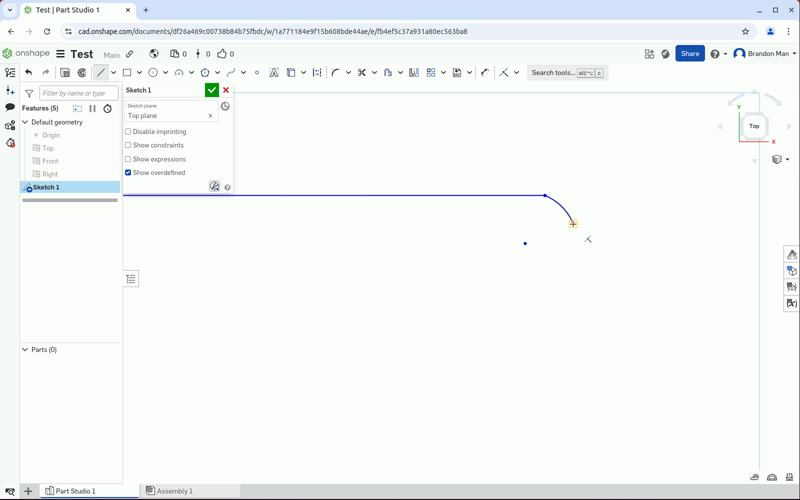
scroll(-6)
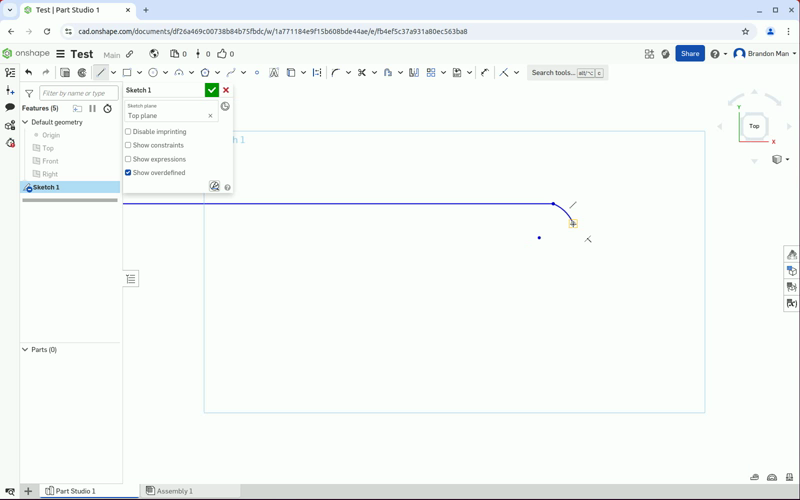
scroll(-6)
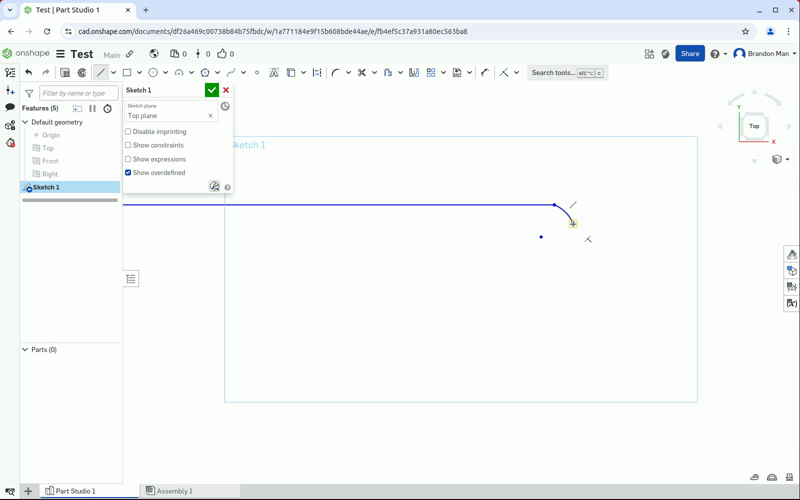
scroll(-6)
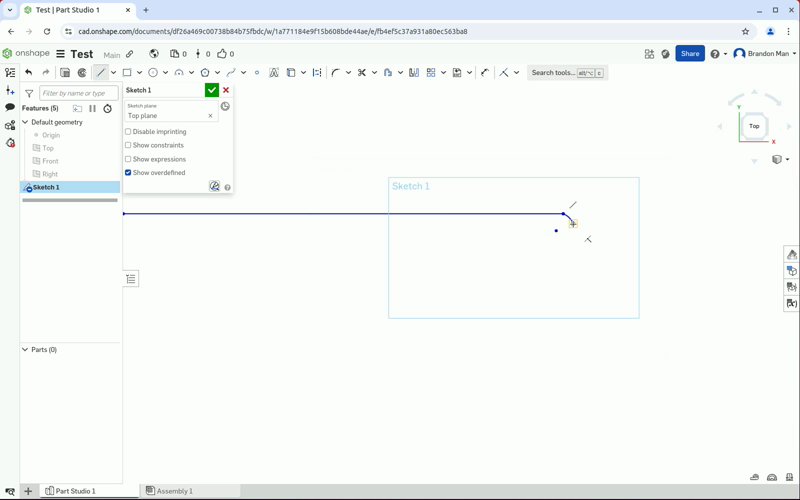
scroll(-6)
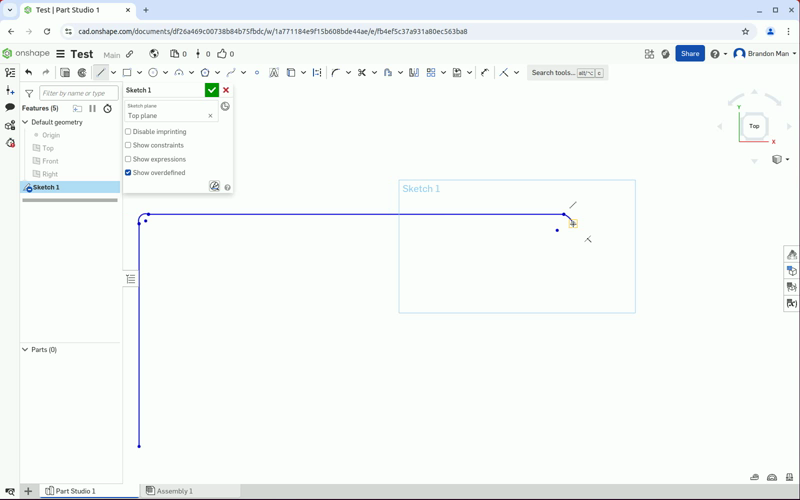
scroll(-6)
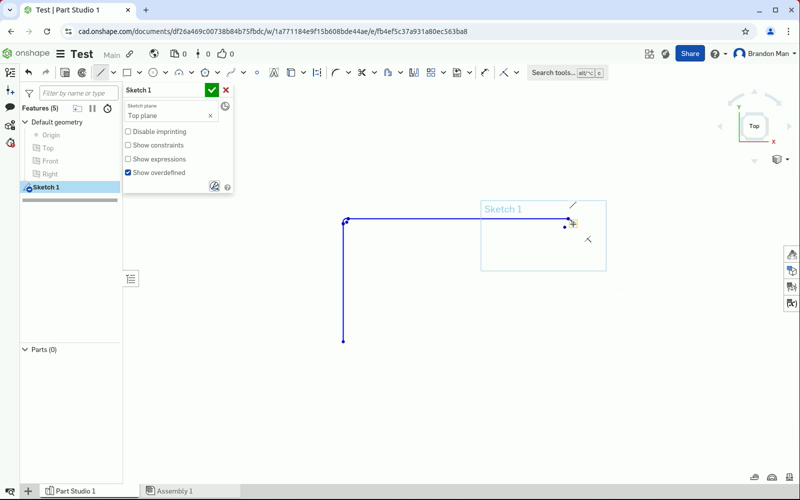
scroll(-6)
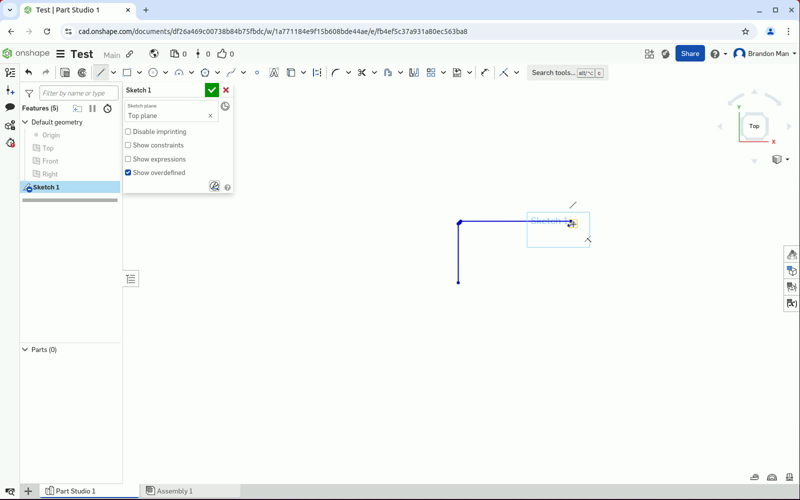
key_down(shift)
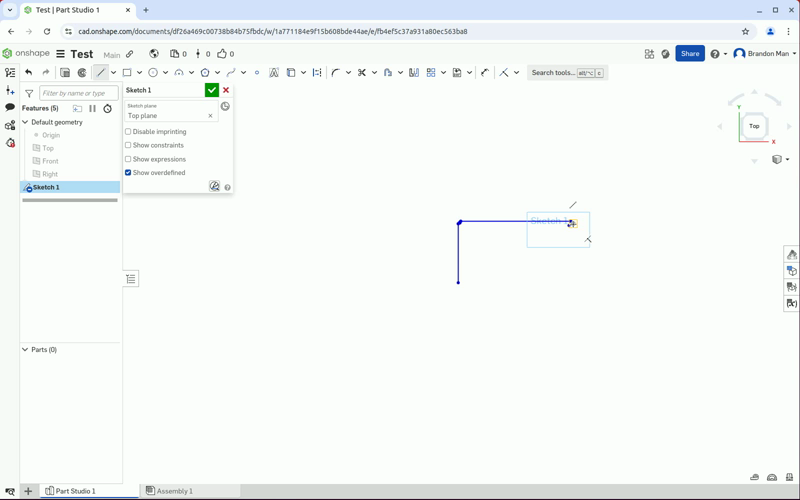
mouse_move(589, 223)
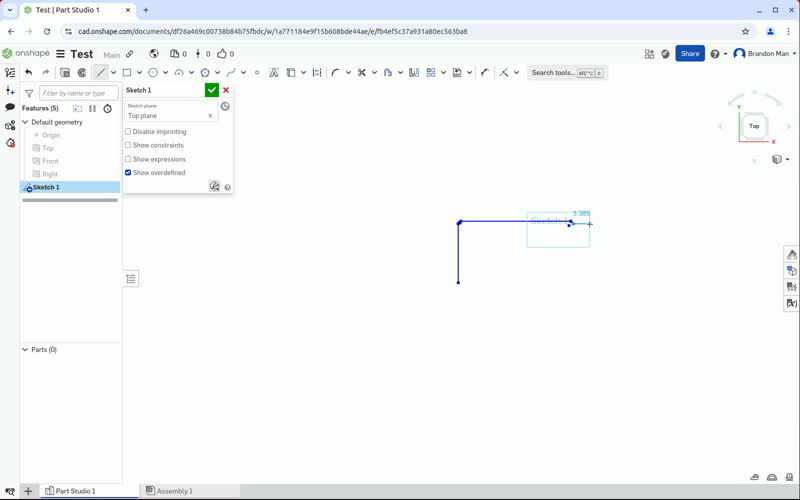
mouse_move(573, 282)
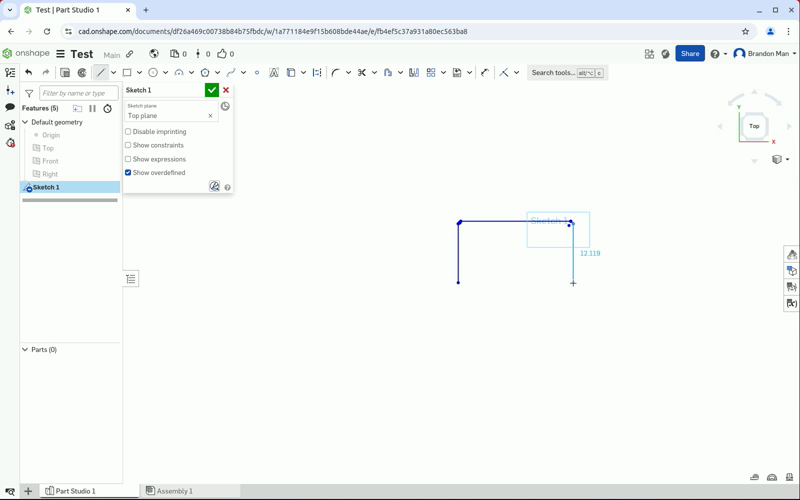
click(573, 282)
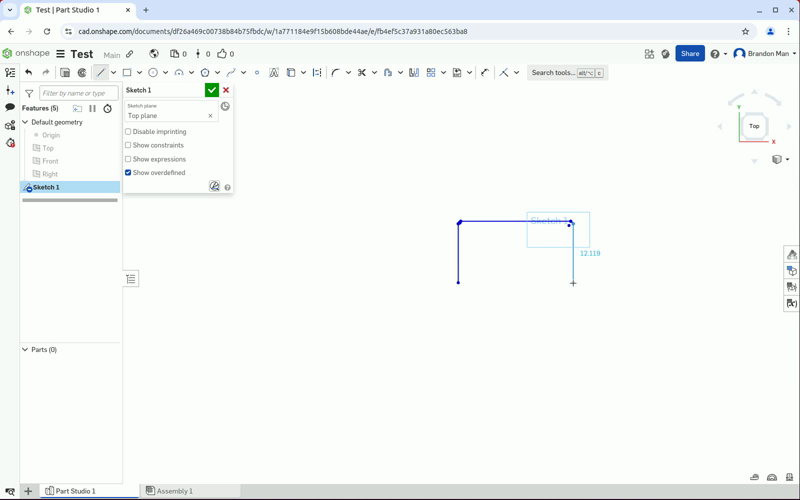
key_up(shift)
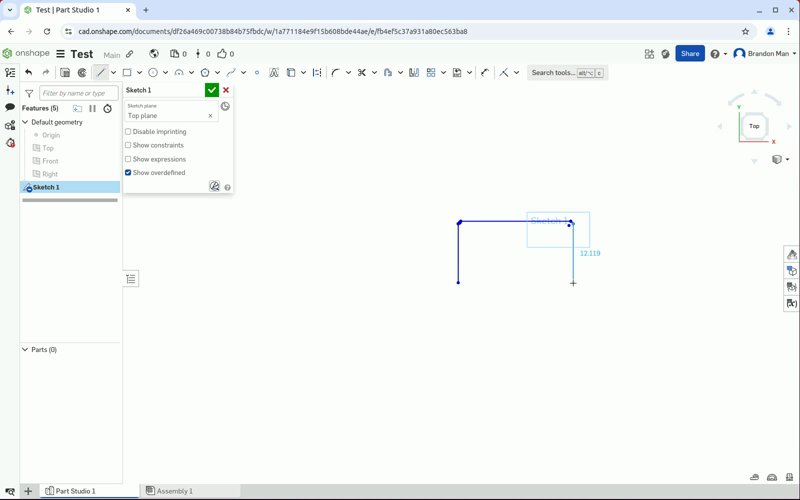
key(esc)
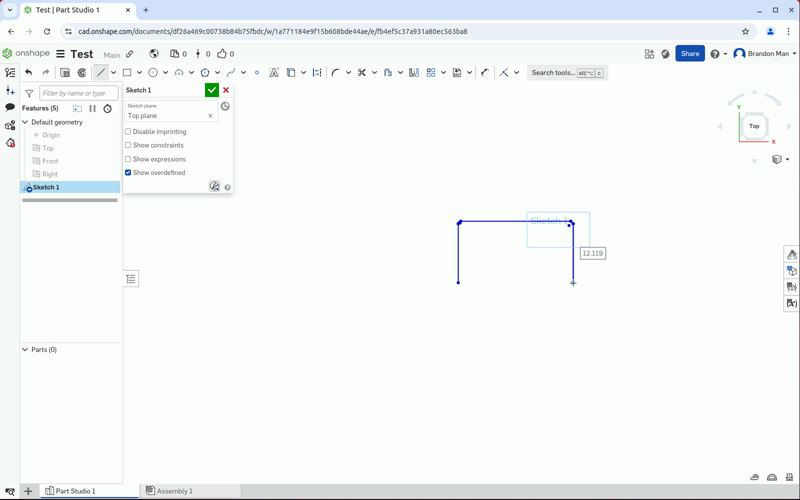
key(a)
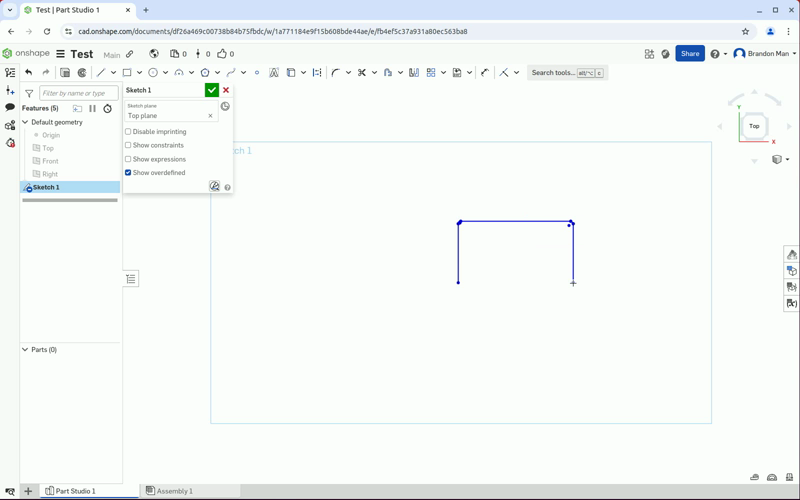
mouse_move(573, 282)
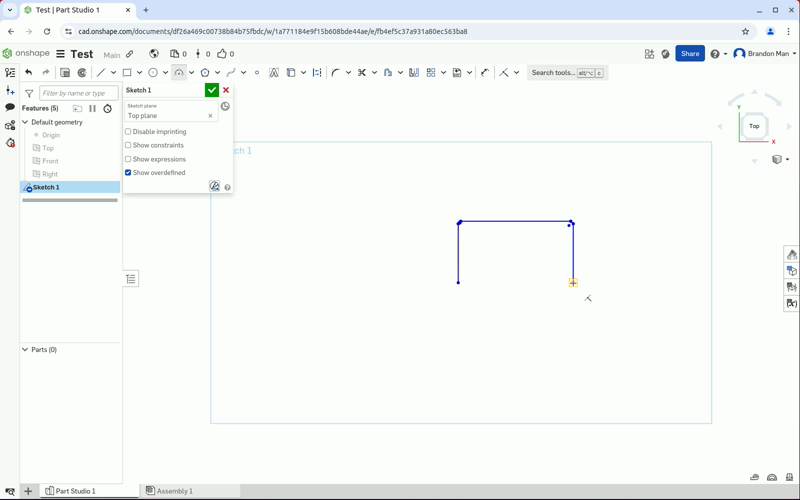
click(573, 282)
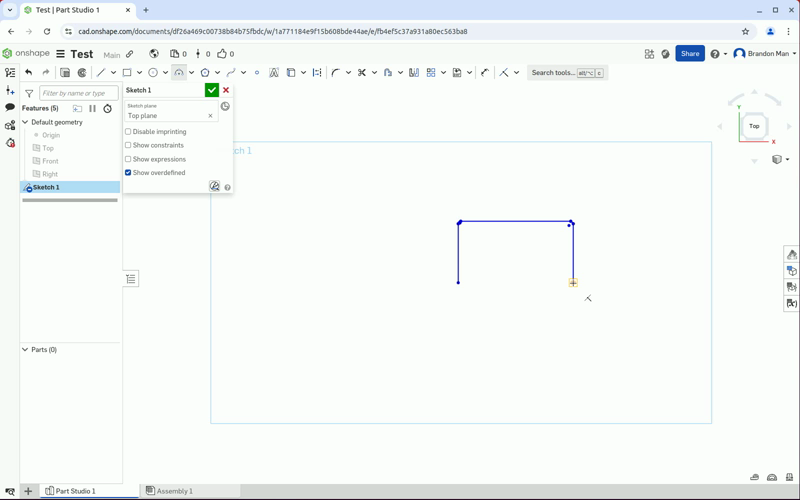
key_down(shift)
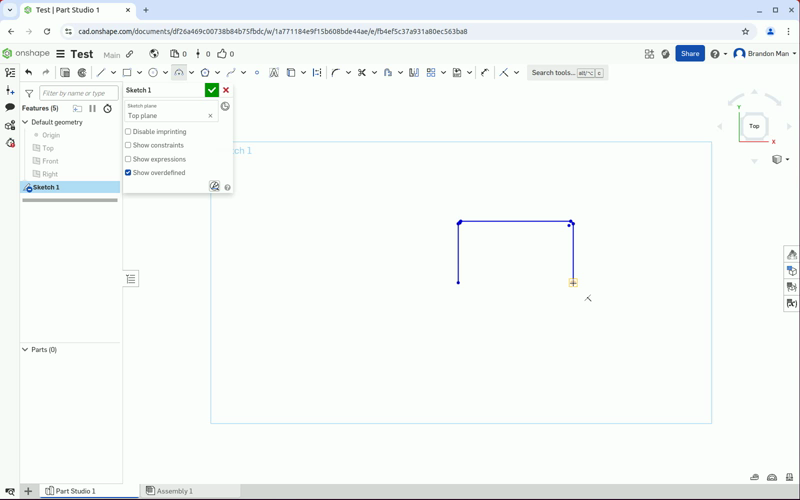
mouse_move(570, 285)
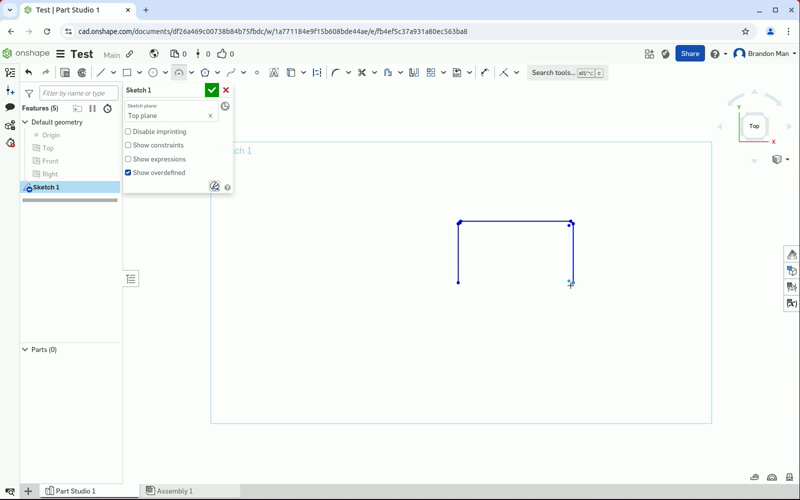
scroll(6)
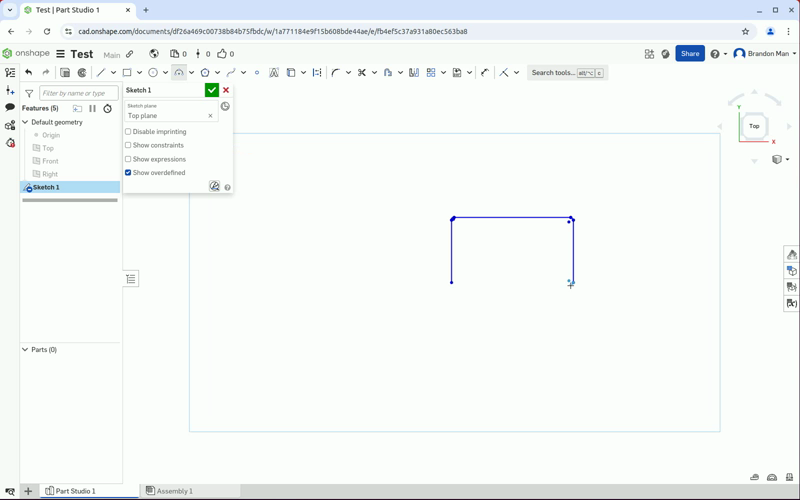
scroll(6)
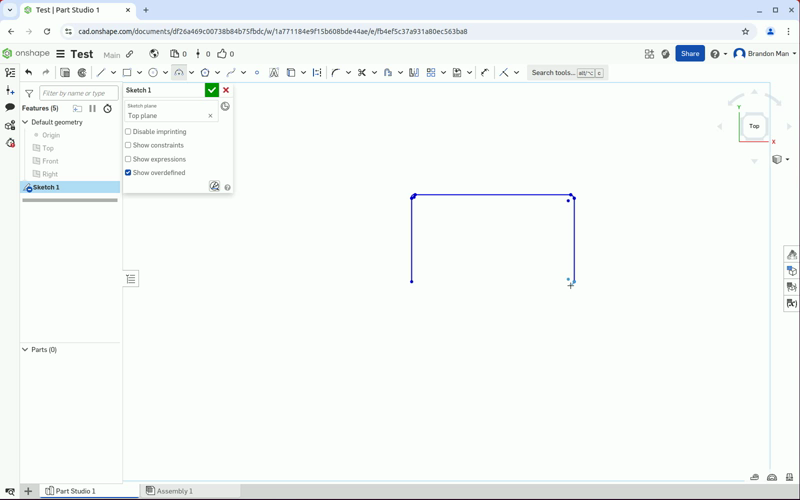
scroll(6)
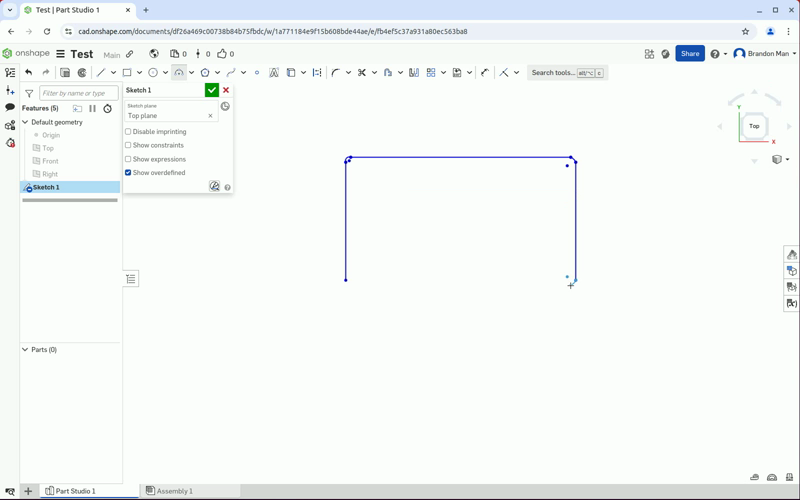
scroll(6)
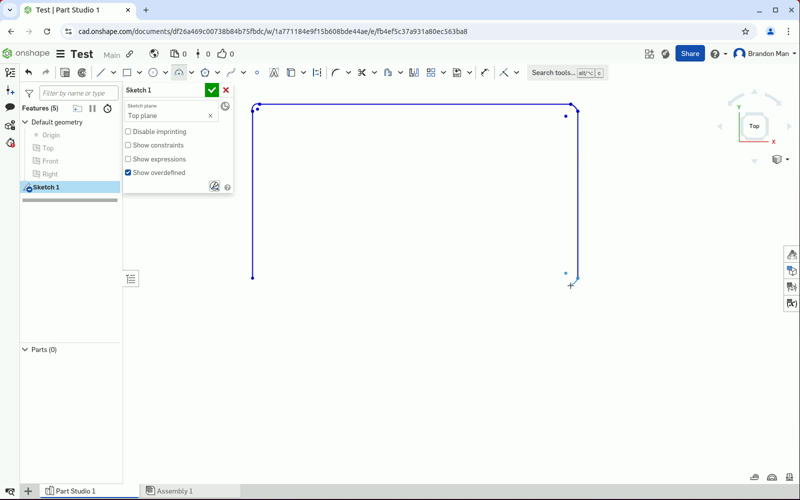
scroll(6)
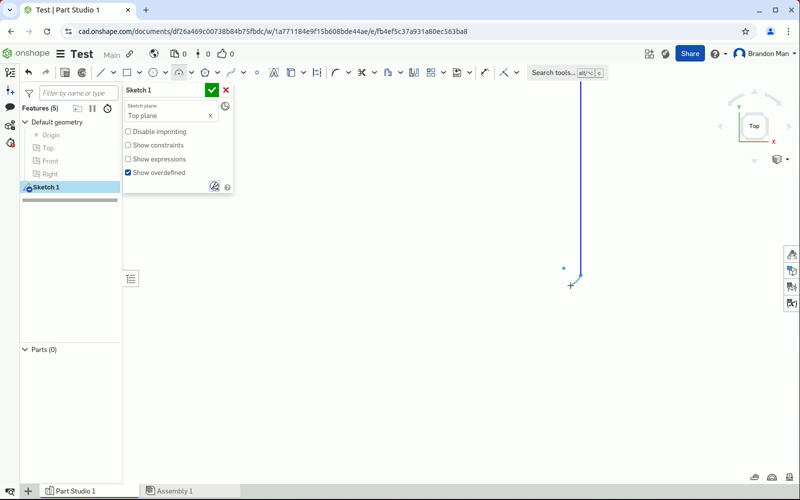
scroll(6)
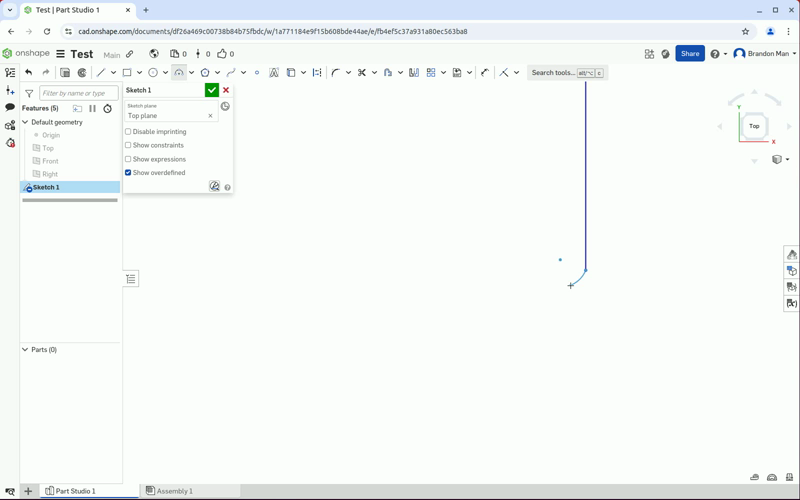
scroll(6)
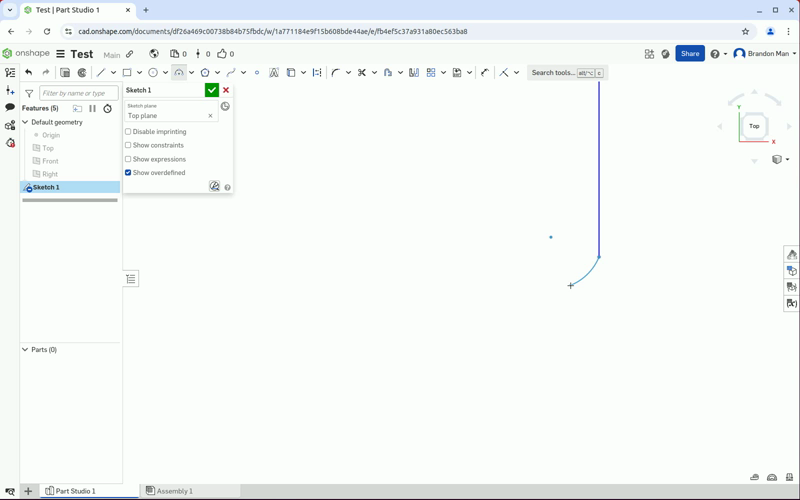
click(570, 285)
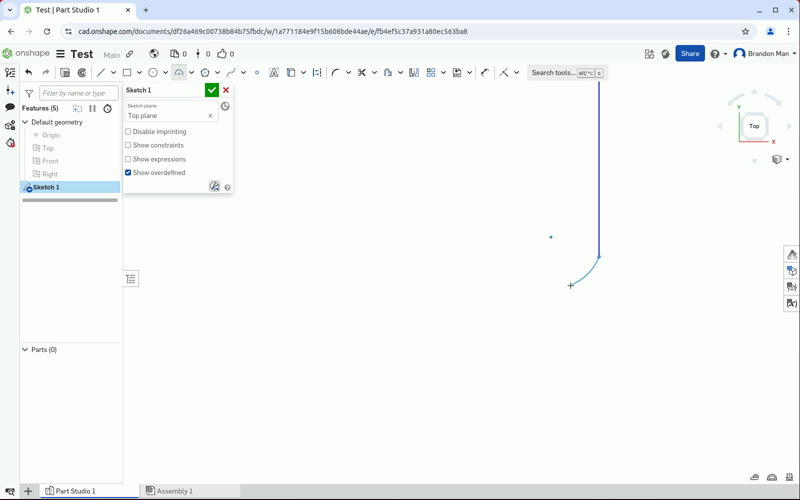
scroll(-6)
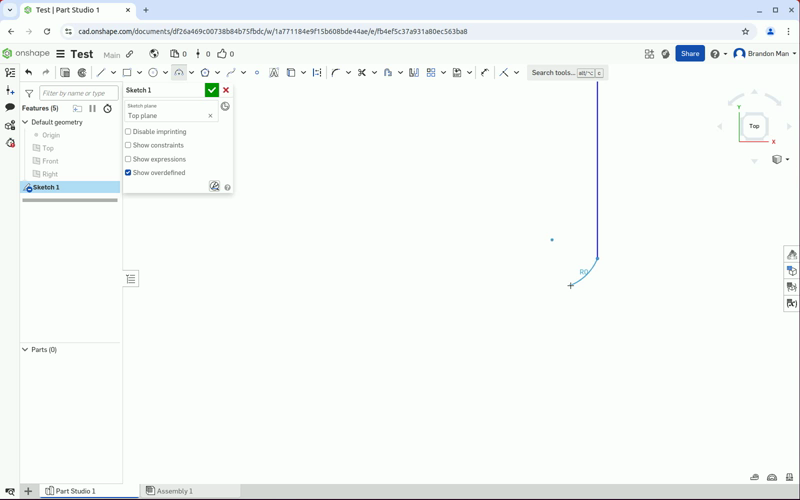
scroll(-6)
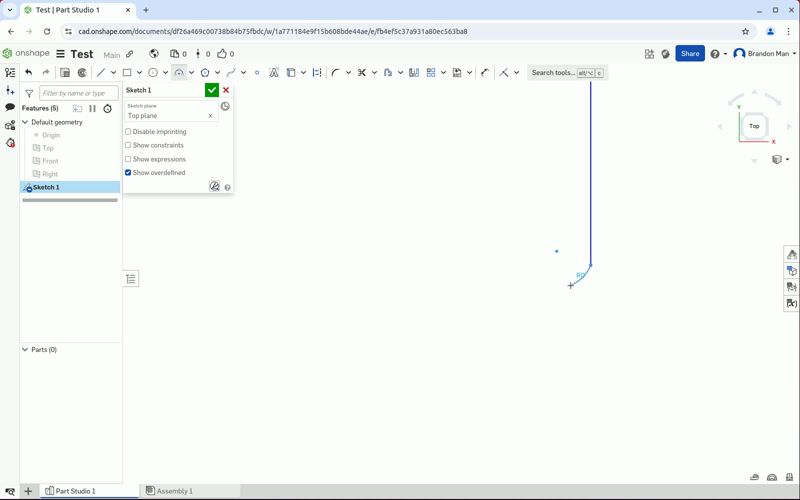
scroll(-6)
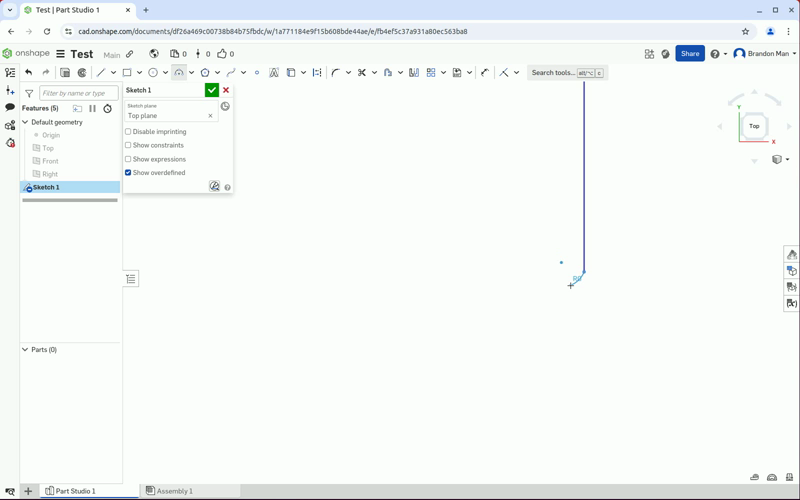
scroll(-6)
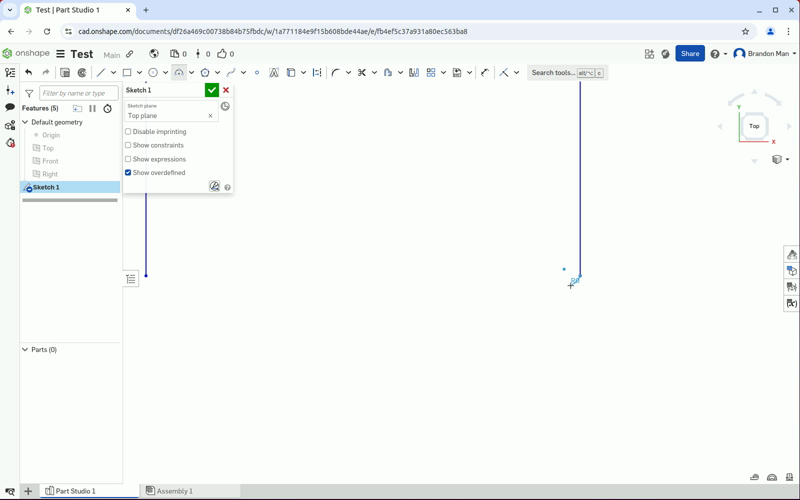
scroll(-6)
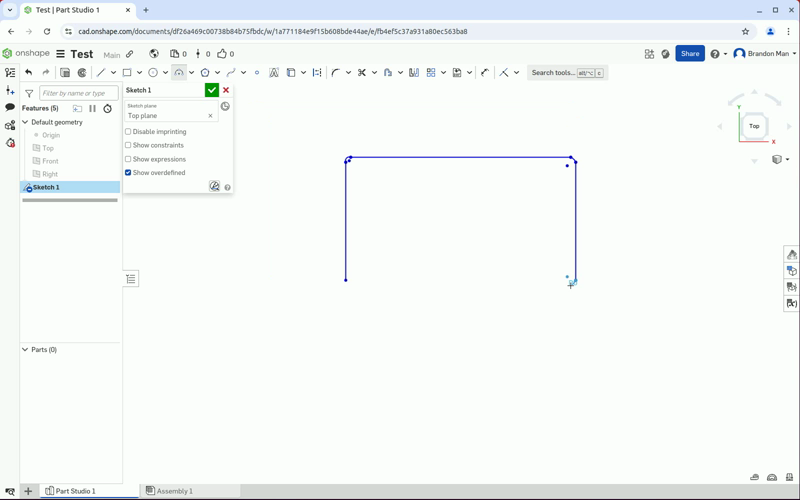
scroll(-6)
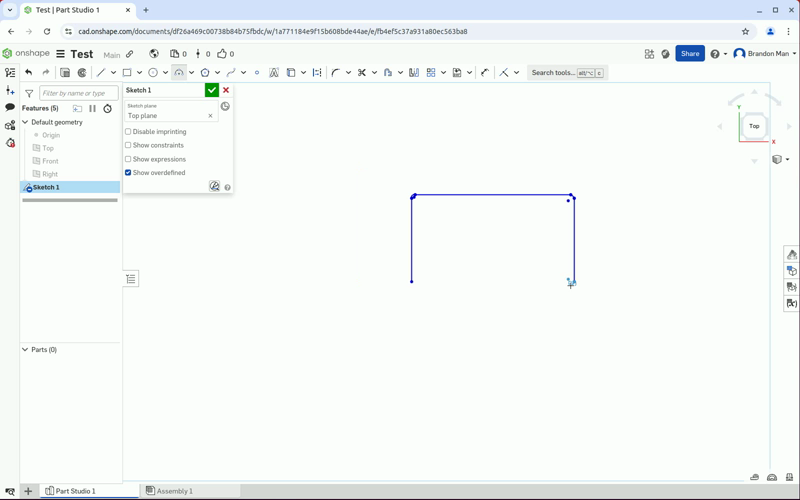
scroll(-6)
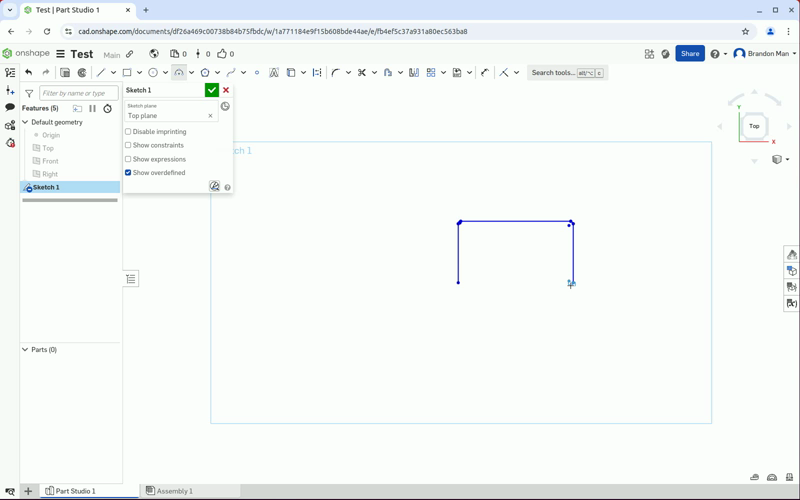
mouse_move(572, 284)
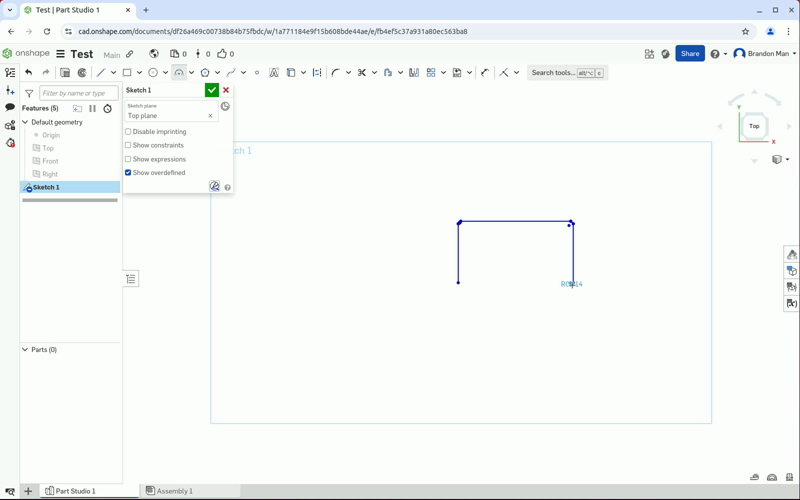
scroll(6)
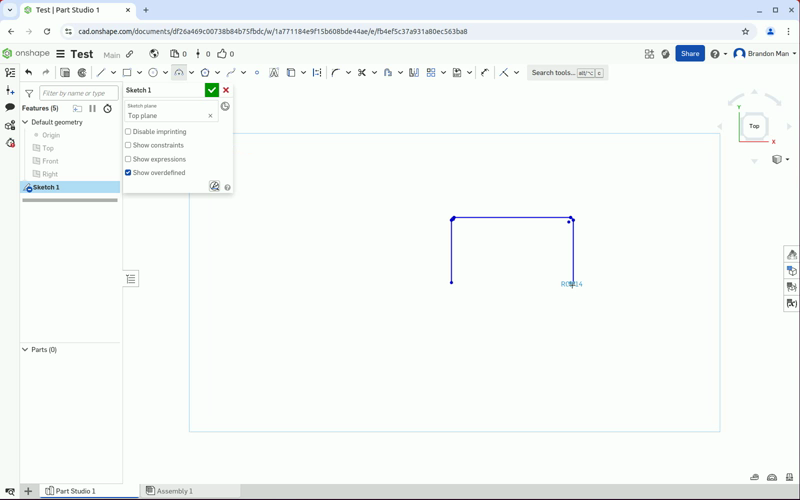
scroll(6)
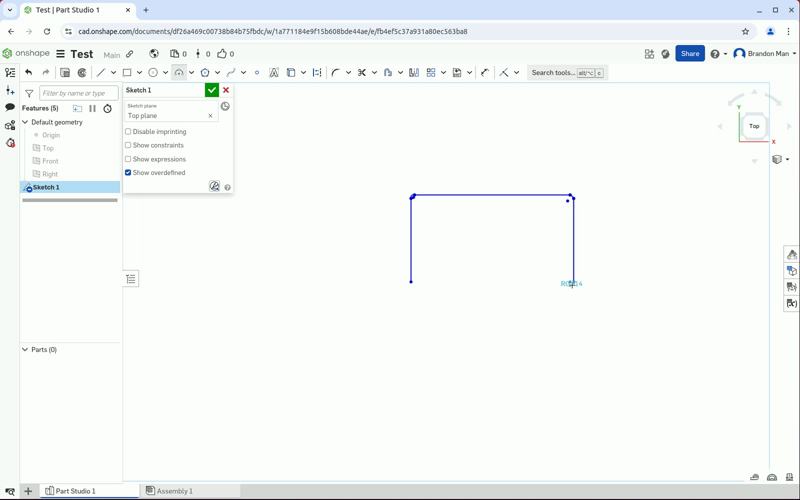
scroll(6)
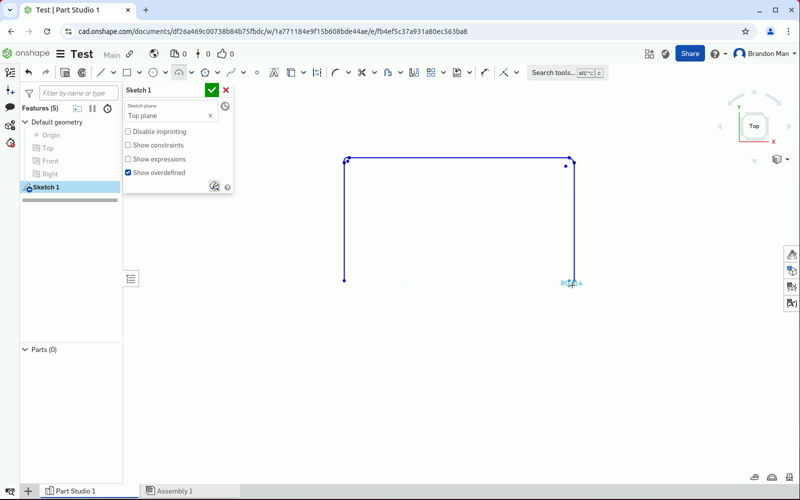
scroll(6)
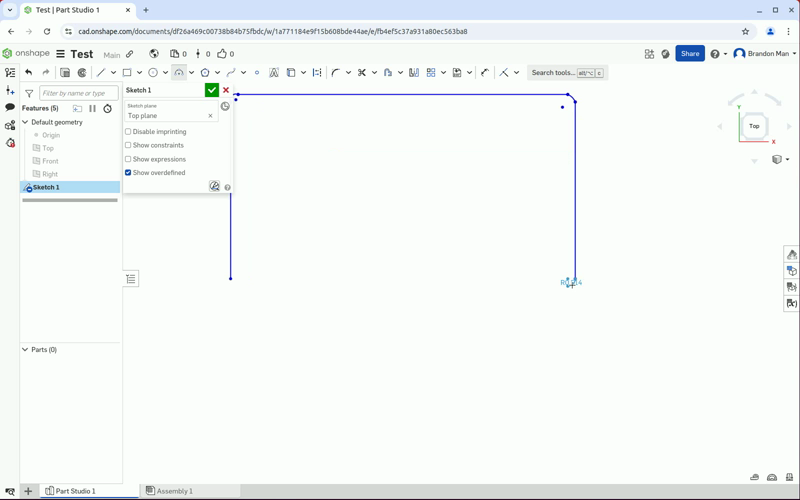
scroll(6)
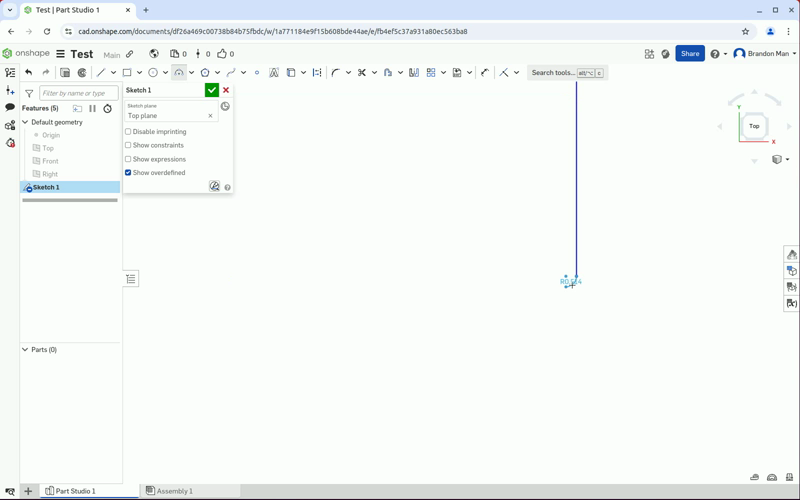
scroll(6)
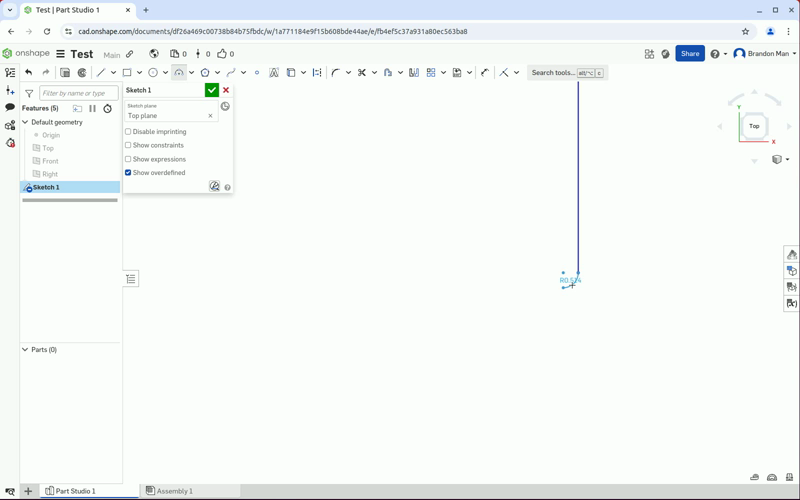
scroll(6)
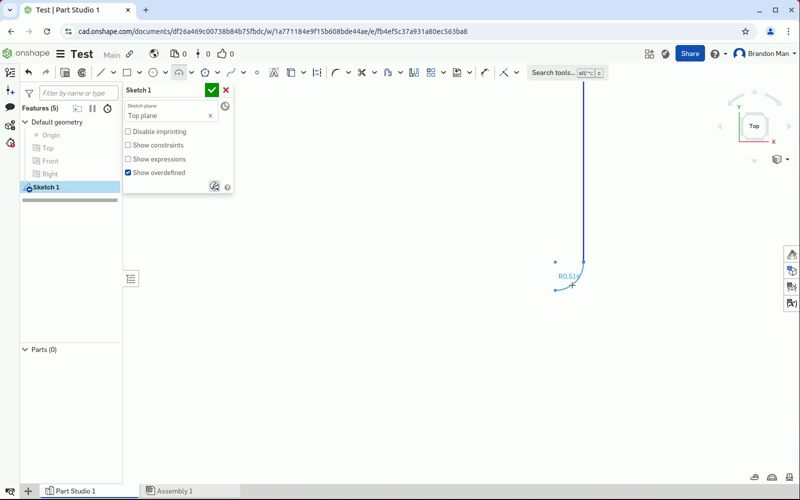
click(572, 284)
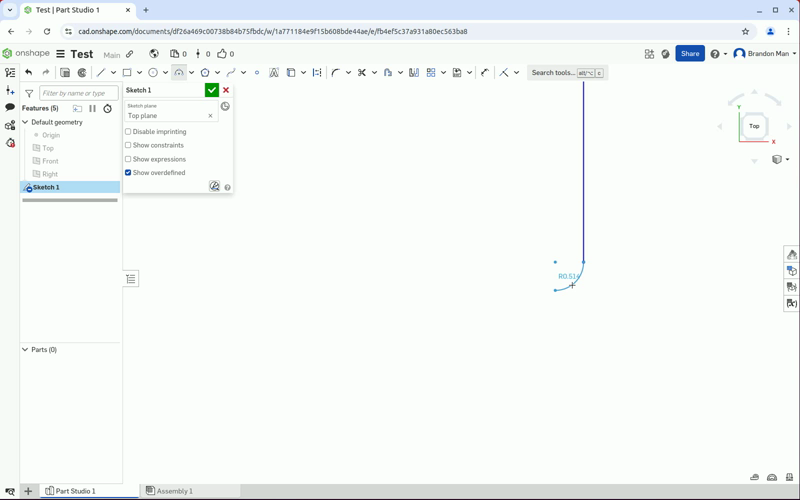
scroll(-6)
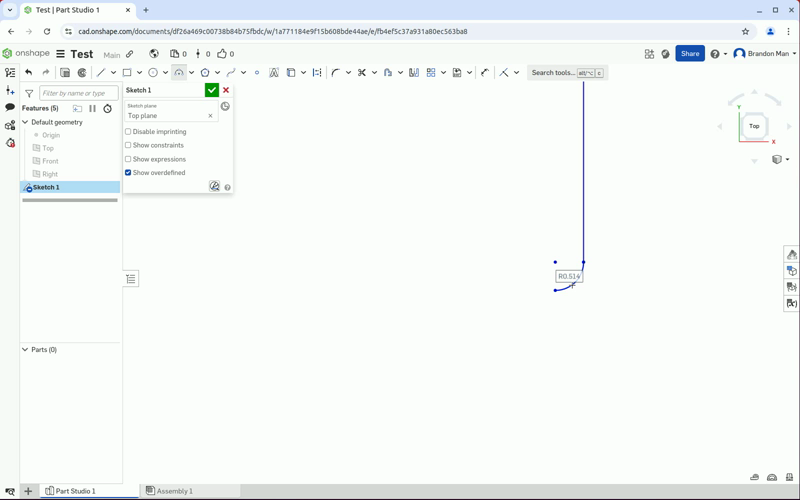
scroll(-6)
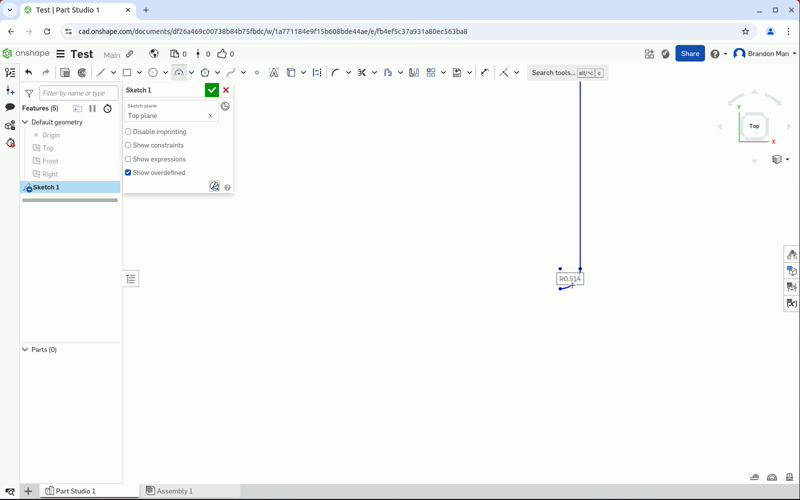
scroll(-6)
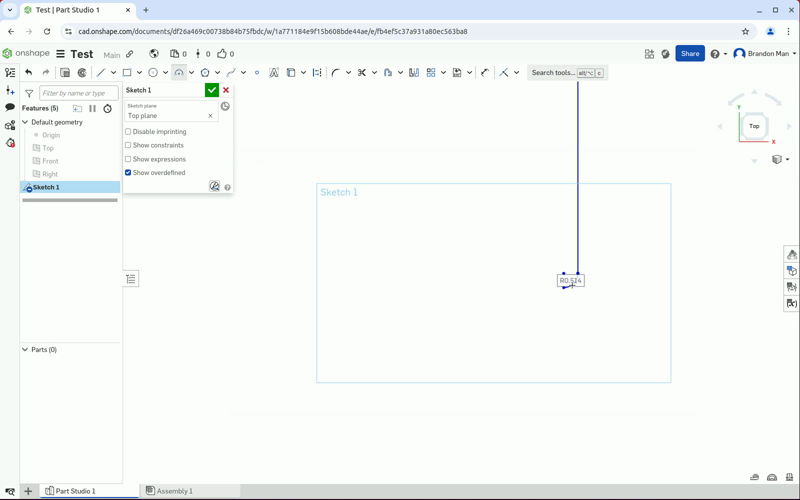
scroll(-6)
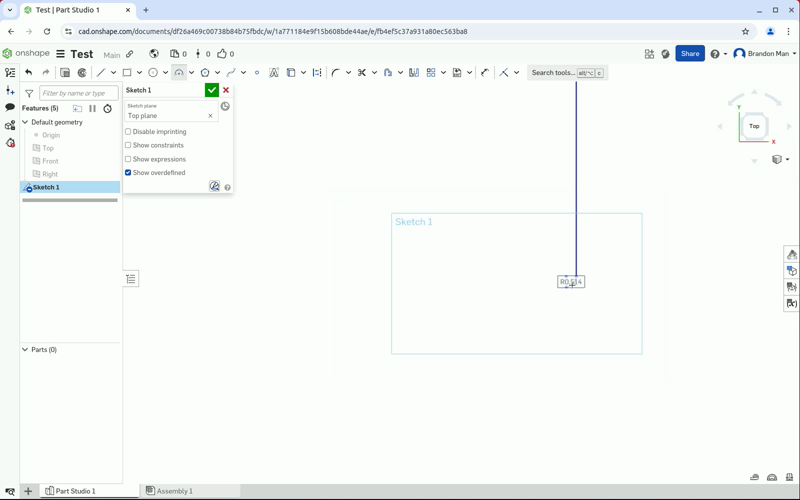
scroll(-6)
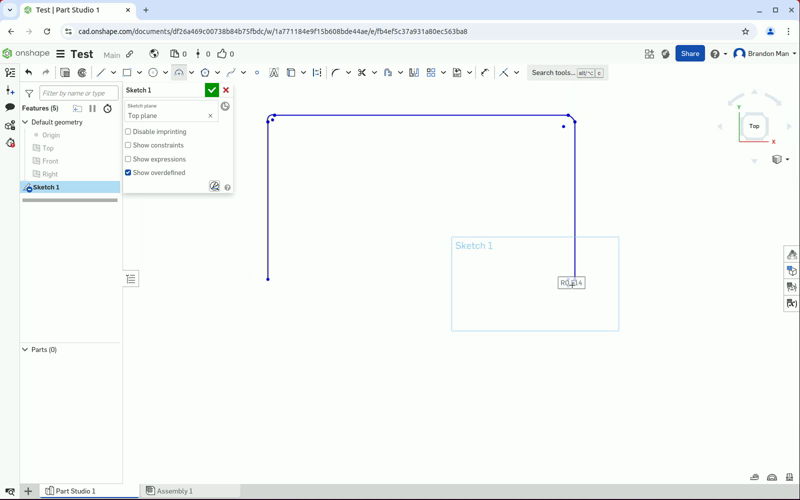
scroll(-6)
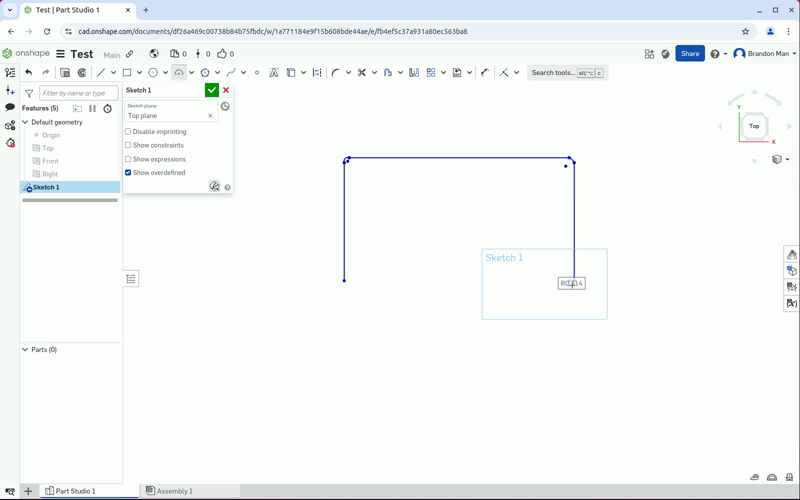
scroll(-6)
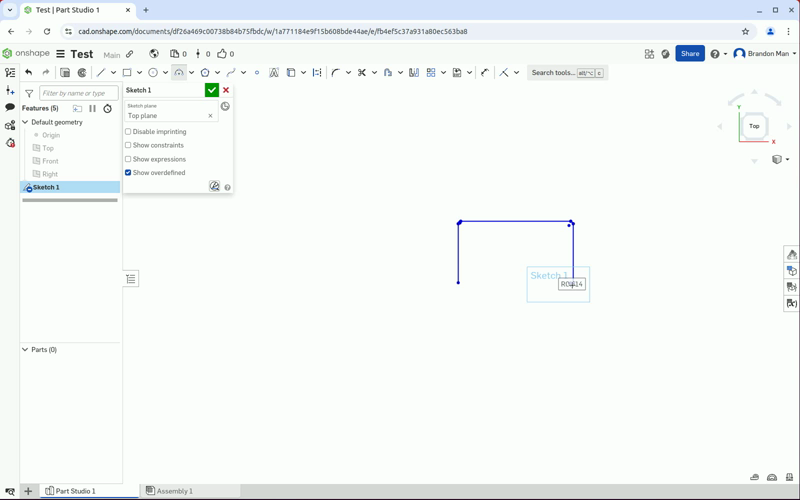
key_up(shift)
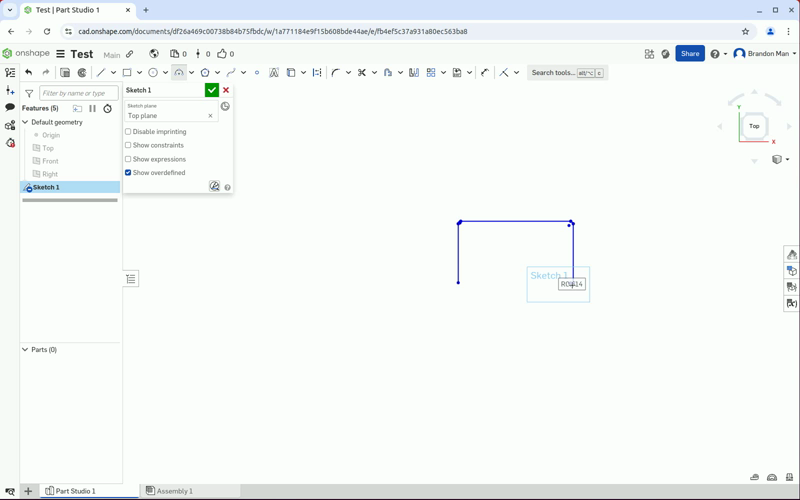
key(esc)
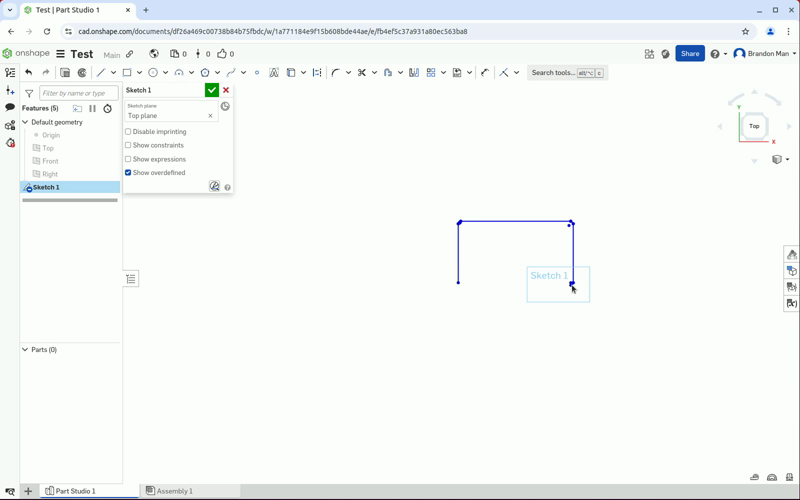
key(l)
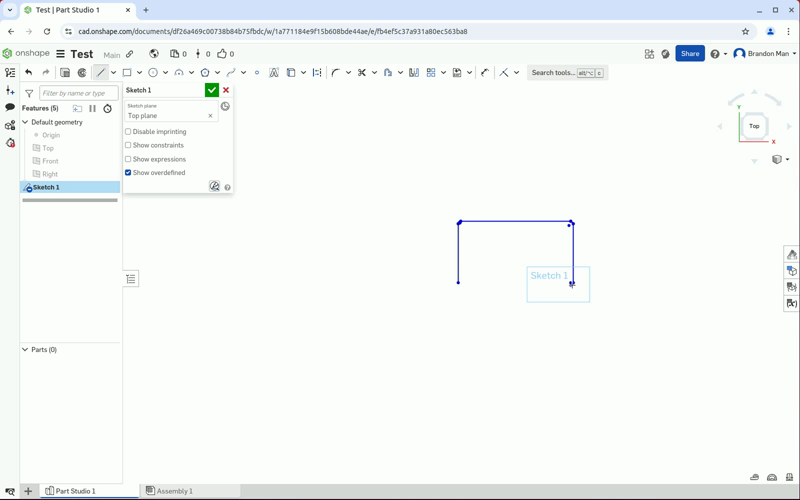
mouse_move(570, 285)
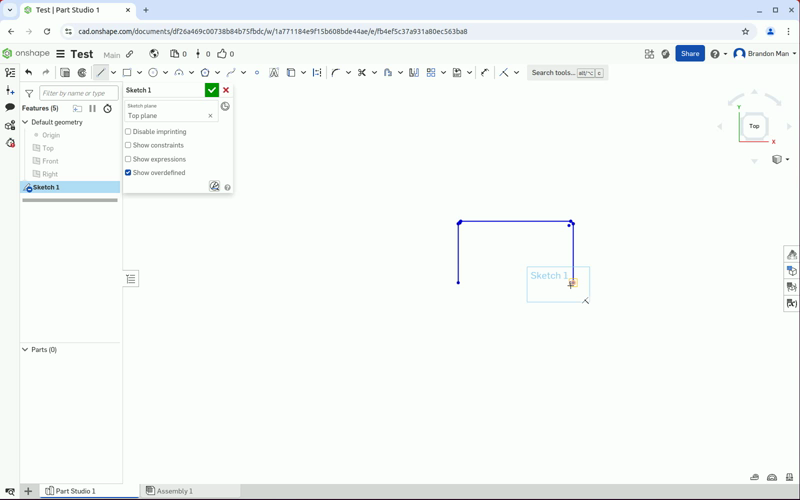
scroll(6)
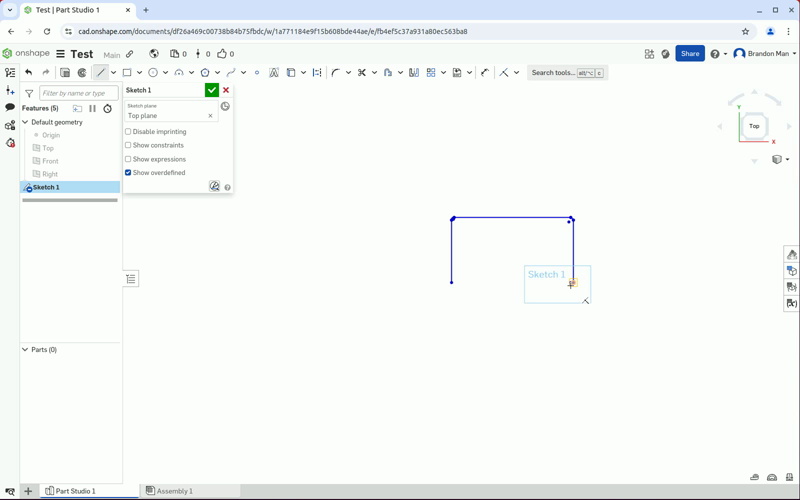
scroll(6)
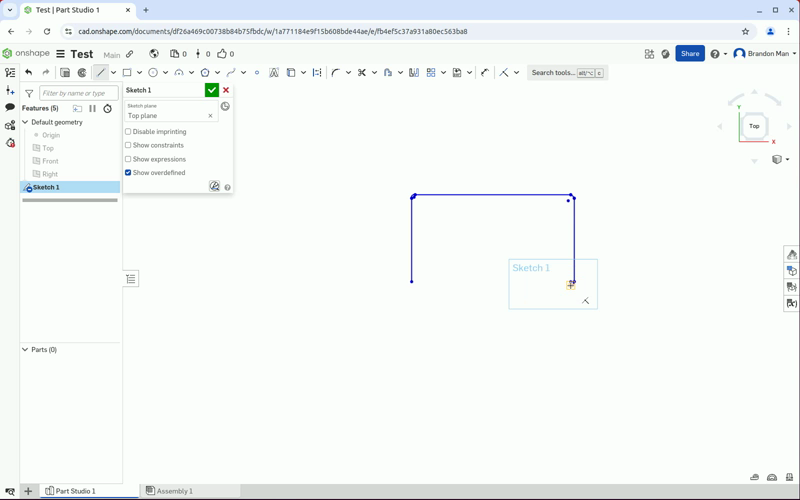
scroll(6)
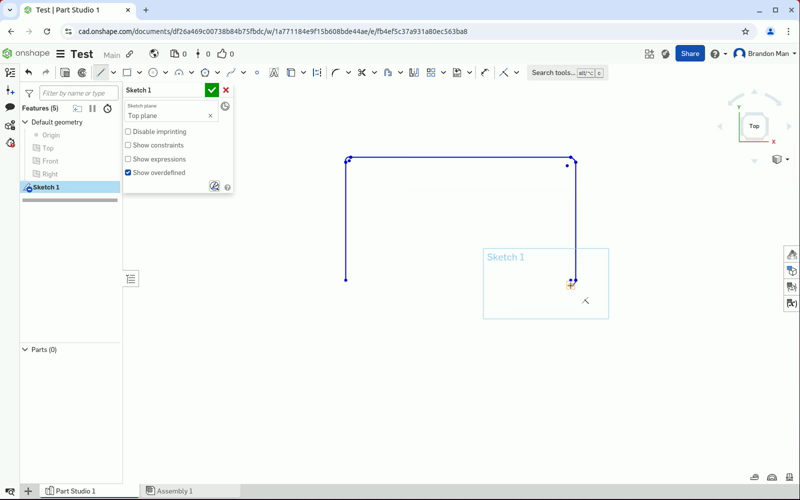
scroll(6)
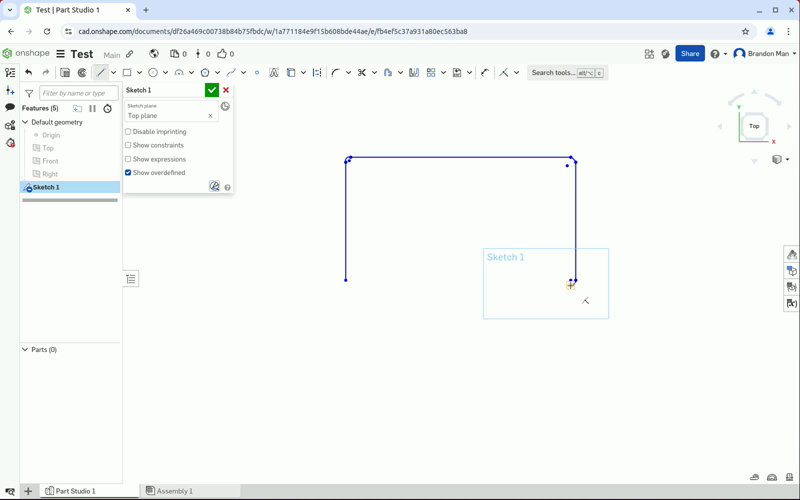
scroll(6)
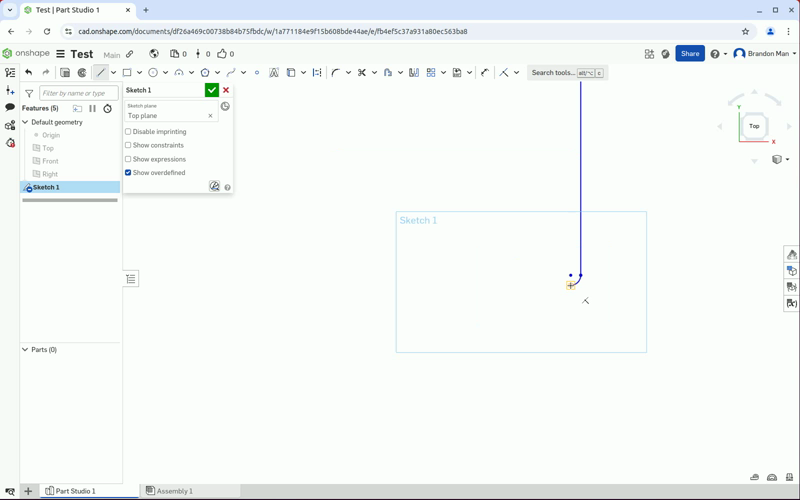
scroll(6)
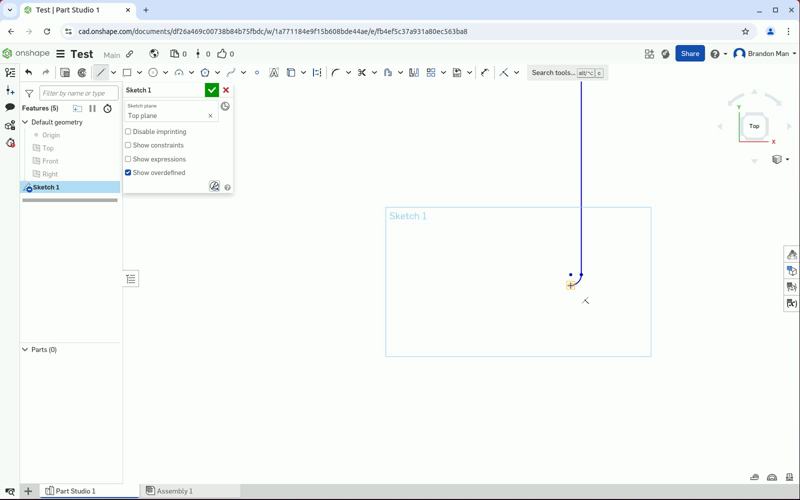
scroll(6)
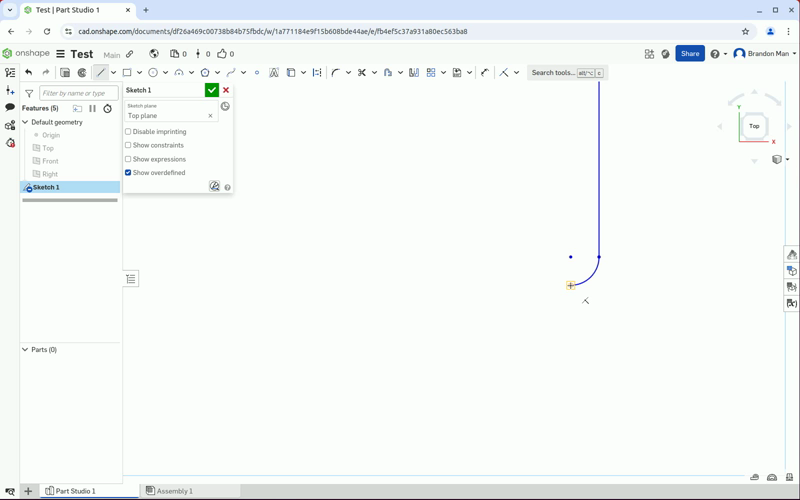
click(570, 285)
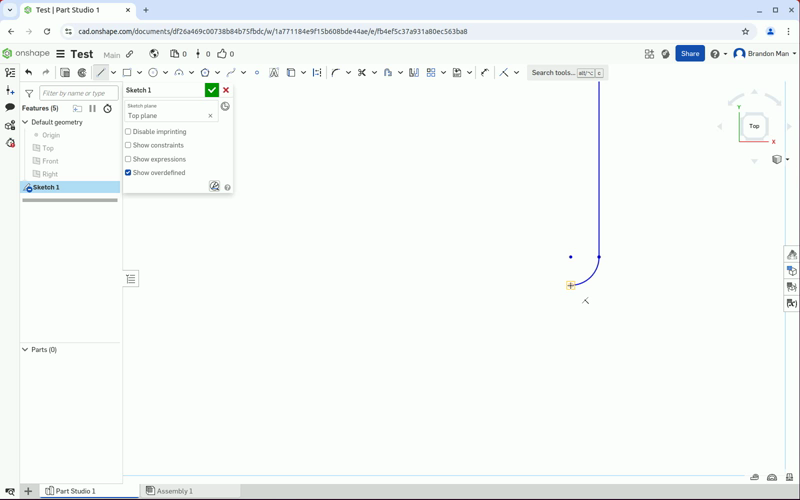
scroll(-6)
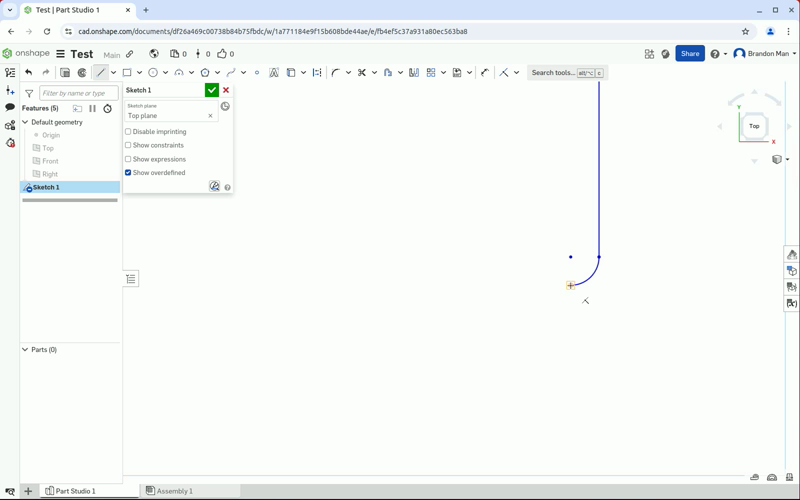
scroll(-6)
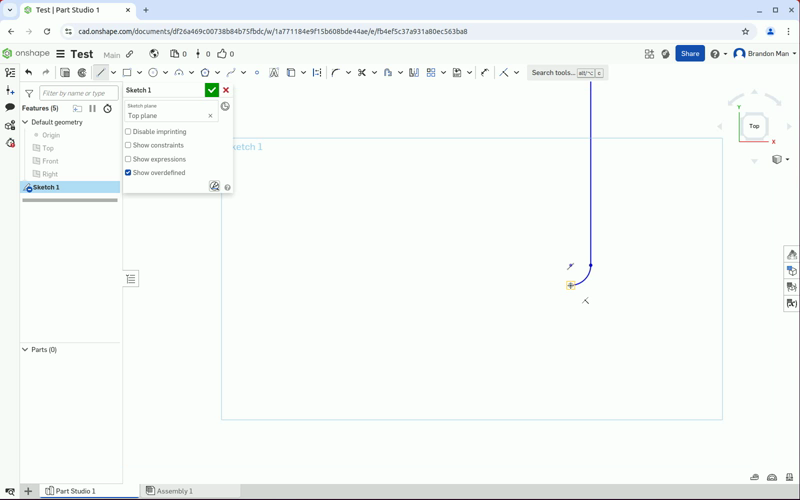
scroll(-6)
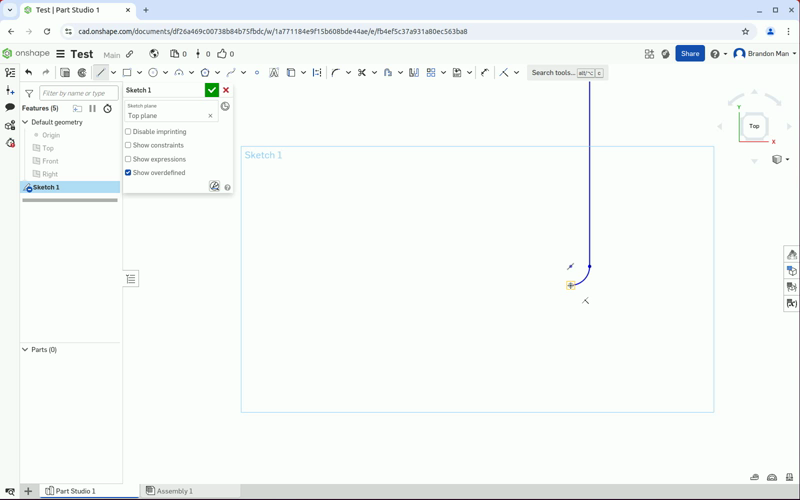
scroll(-6)
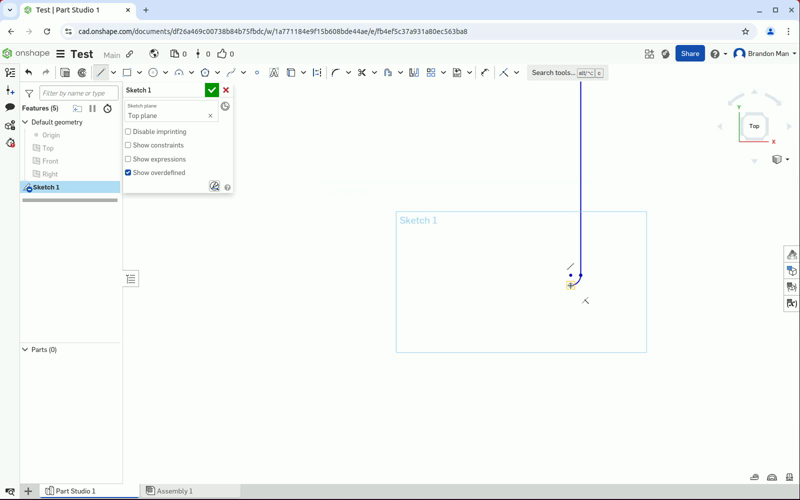
scroll(-6)
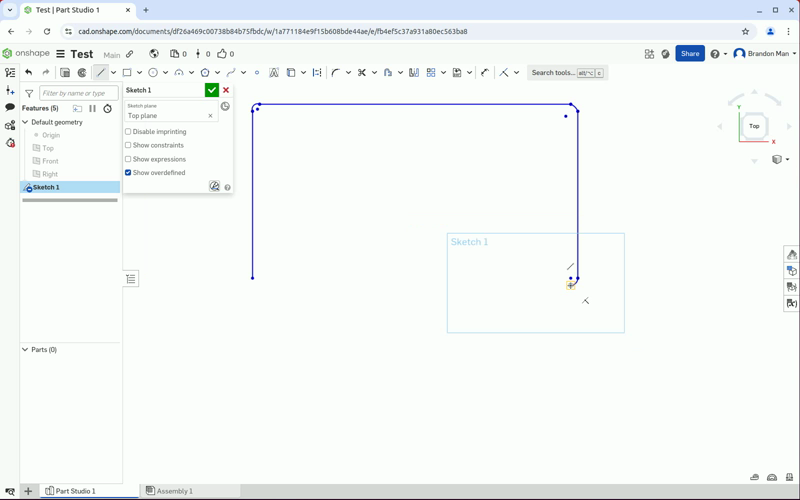
scroll(-6)
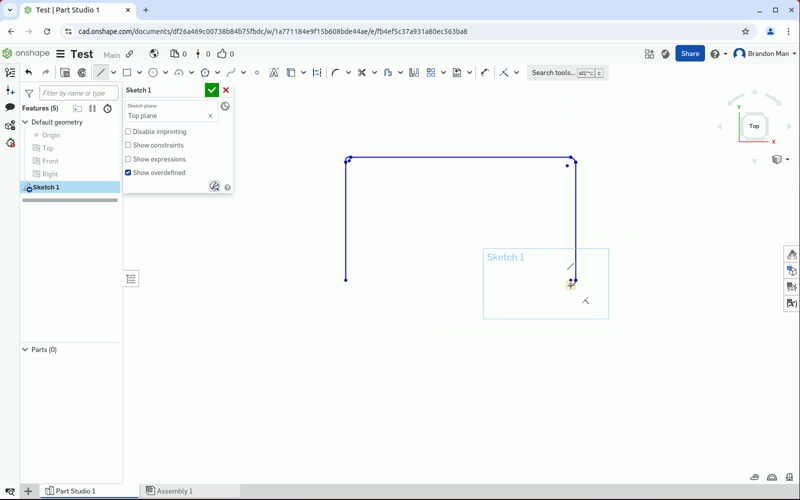
scroll(-6)
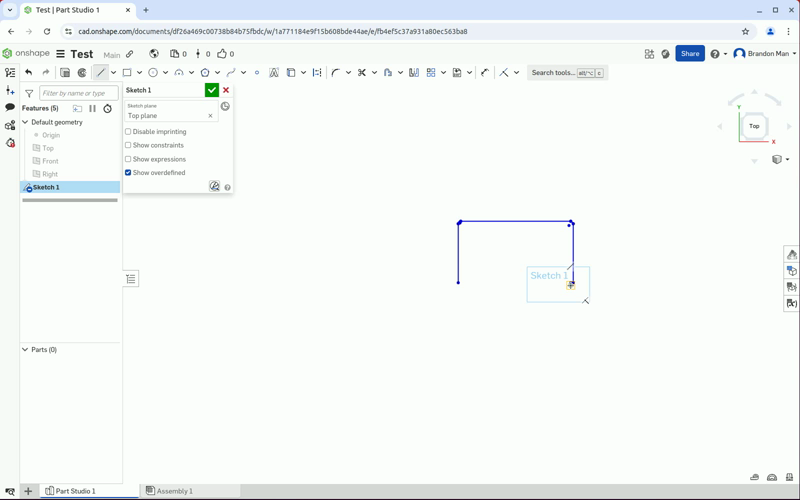
key_down(shift)
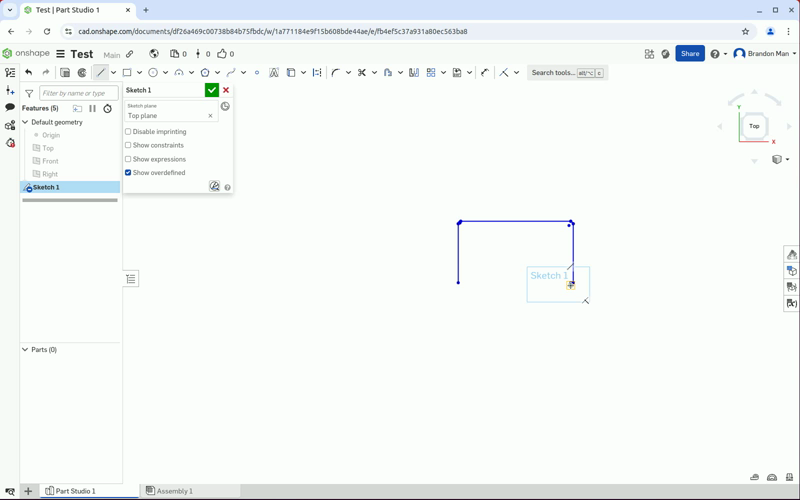
mouse_move(460, 285)
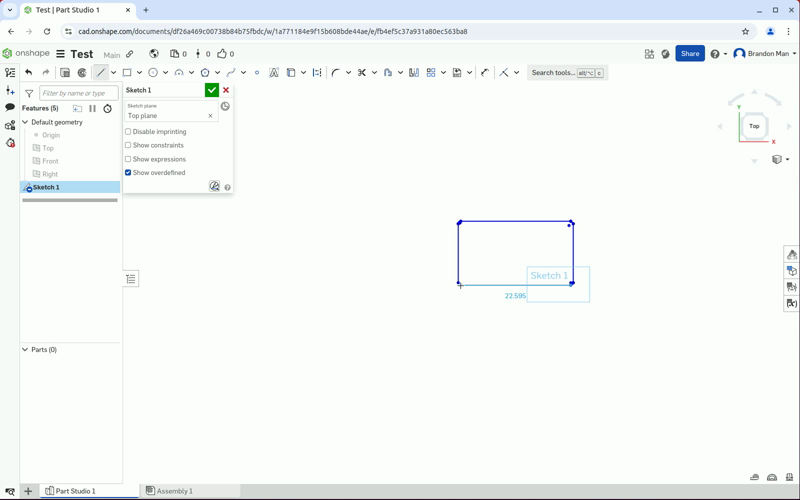
scroll(6)
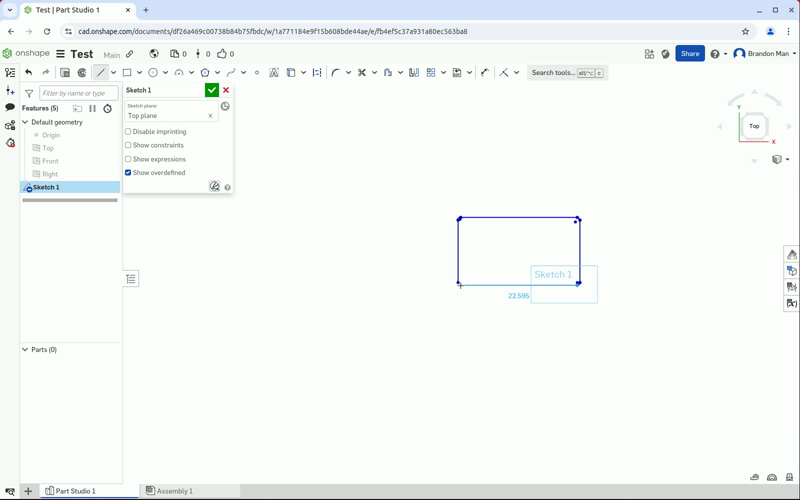
scroll(6)
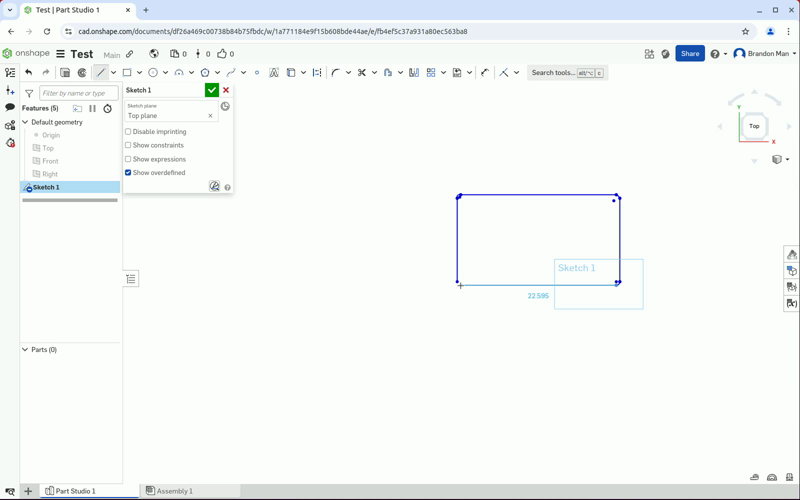
scroll(6)
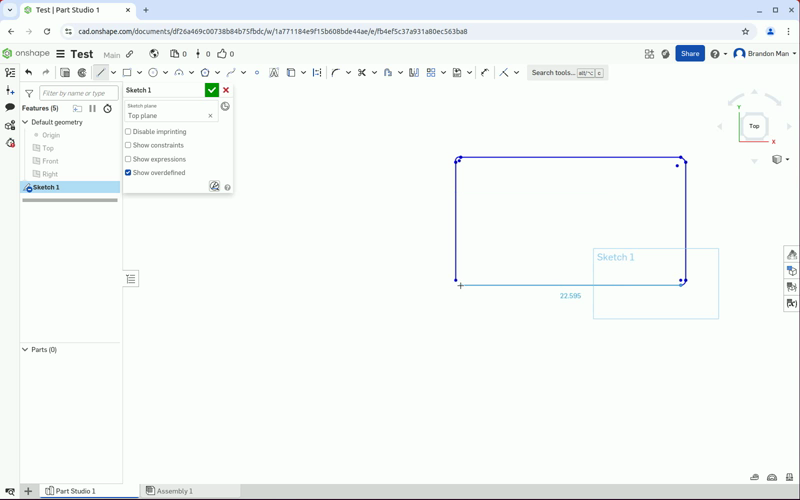
scroll(6)
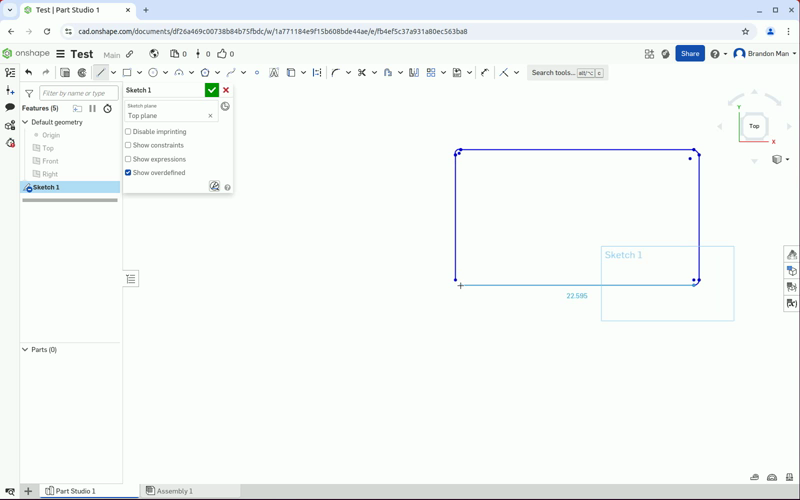
scroll(6)
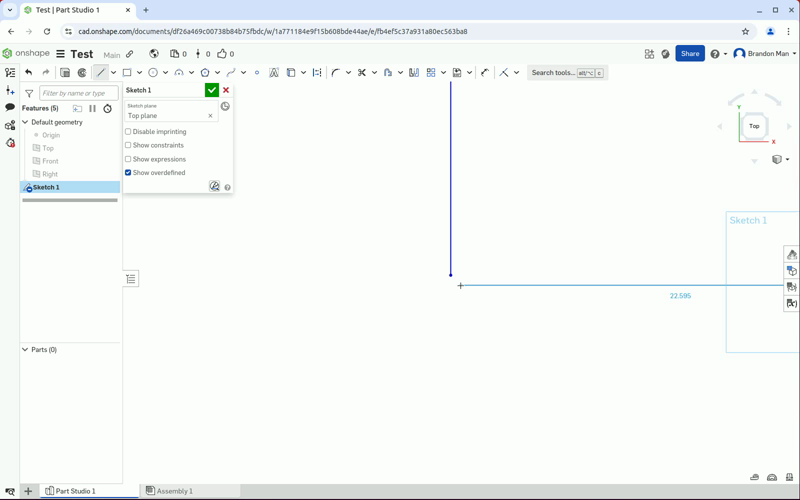
scroll(6)
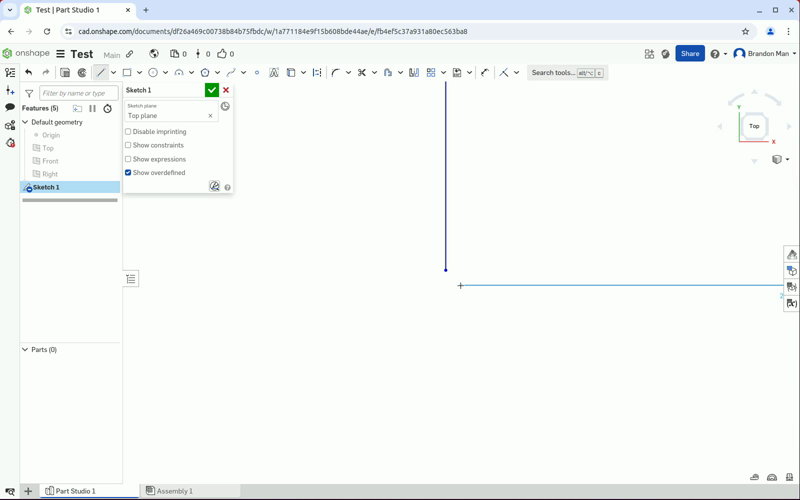
scroll(6)
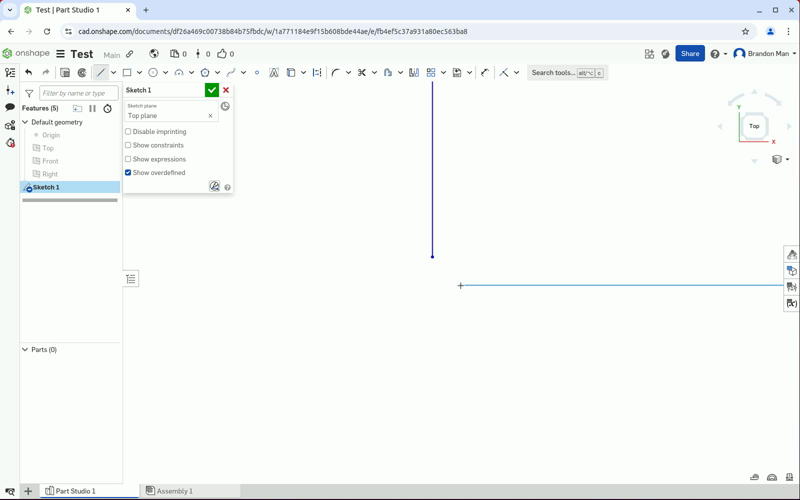
click(460, 285)
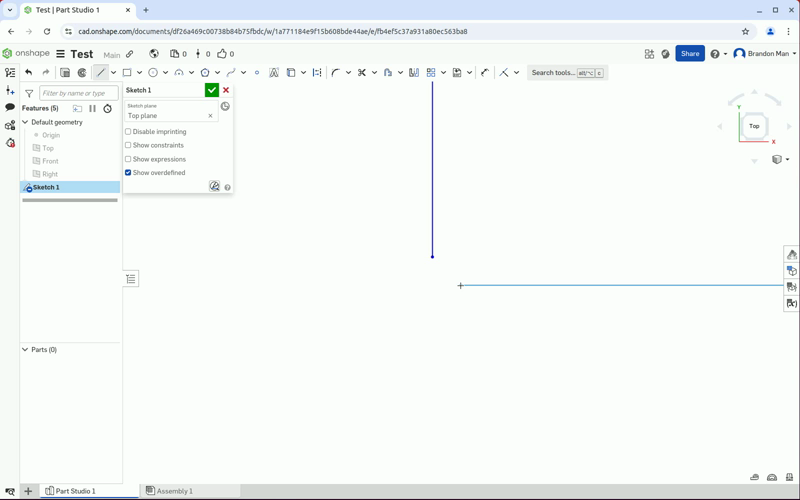
scroll(-6)
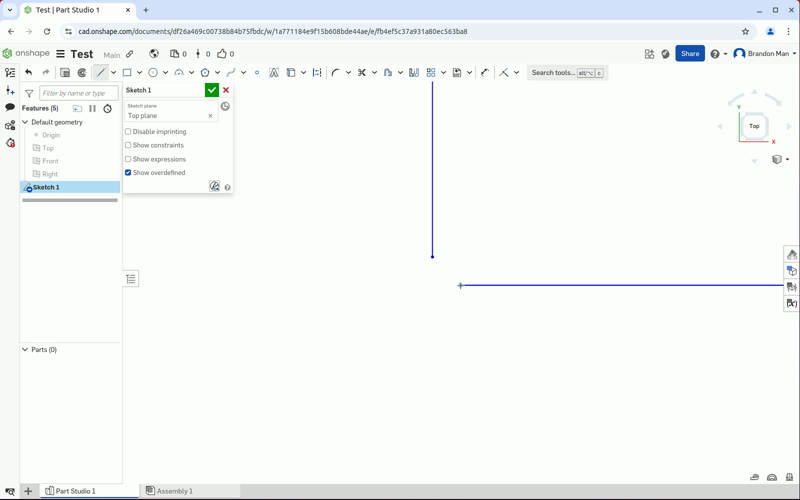
scroll(-6)
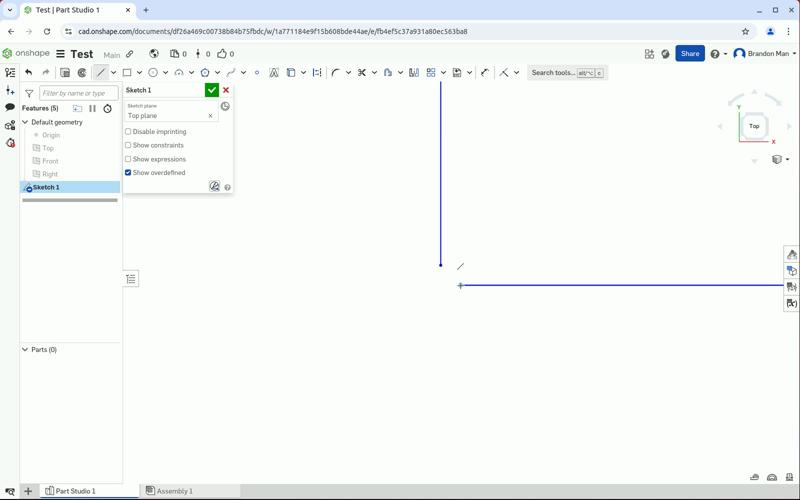
scroll(-6)
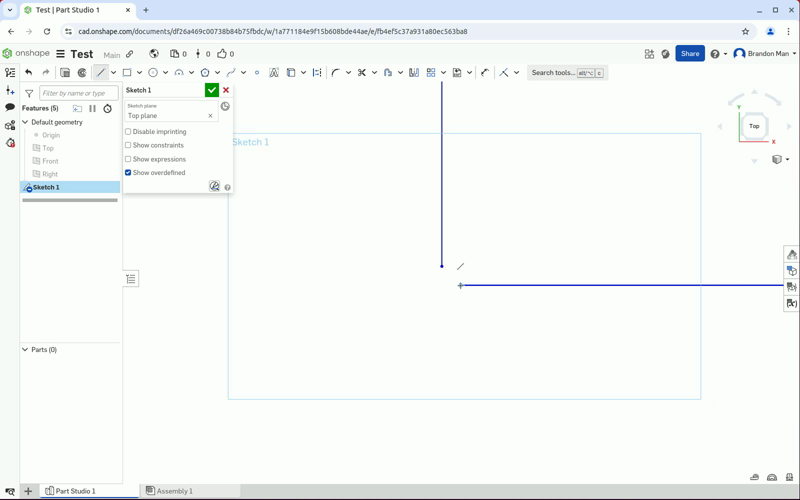
scroll(-6)
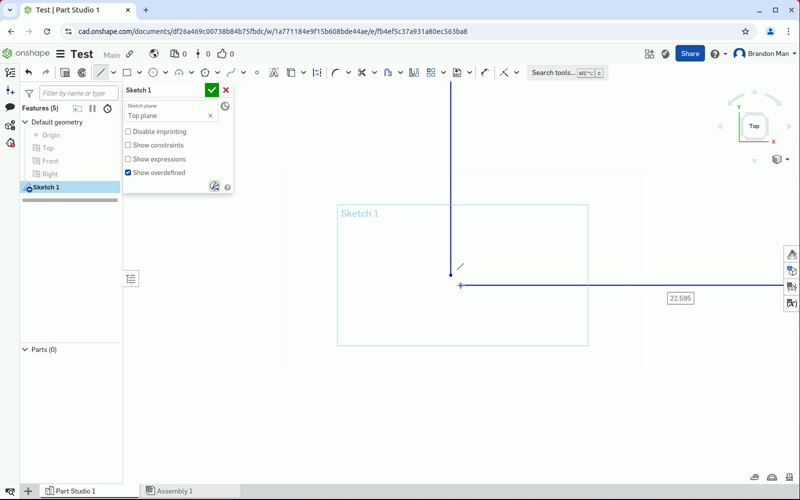
scroll(-6)
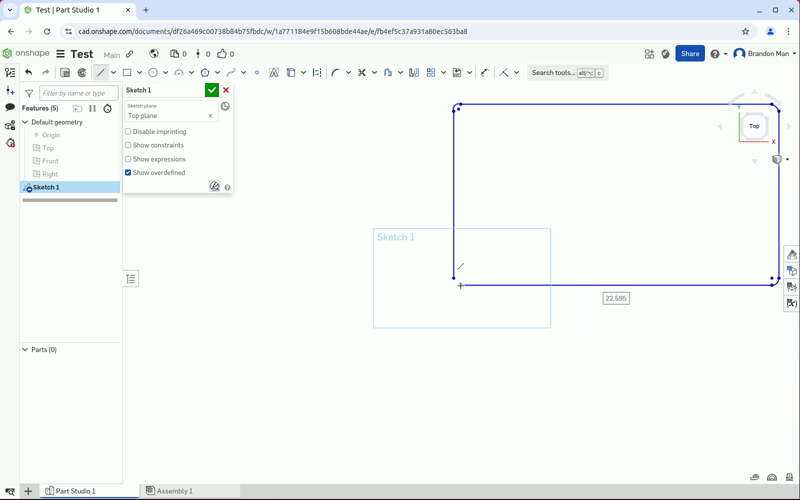
scroll(-6)
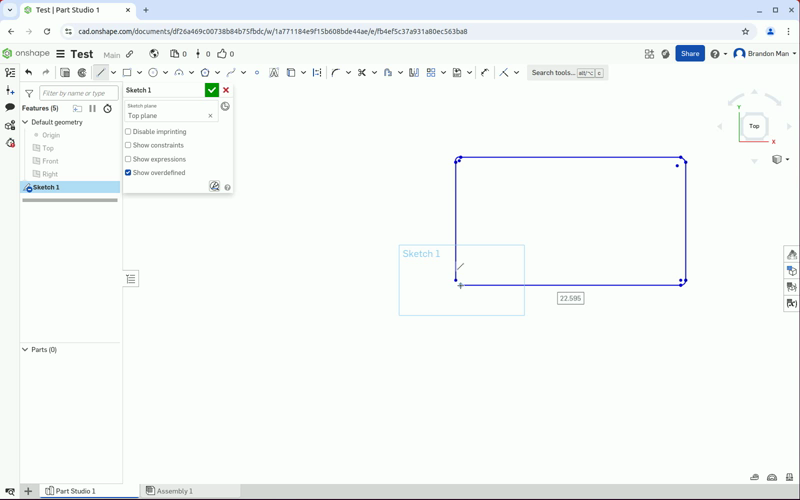
scroll(-6)
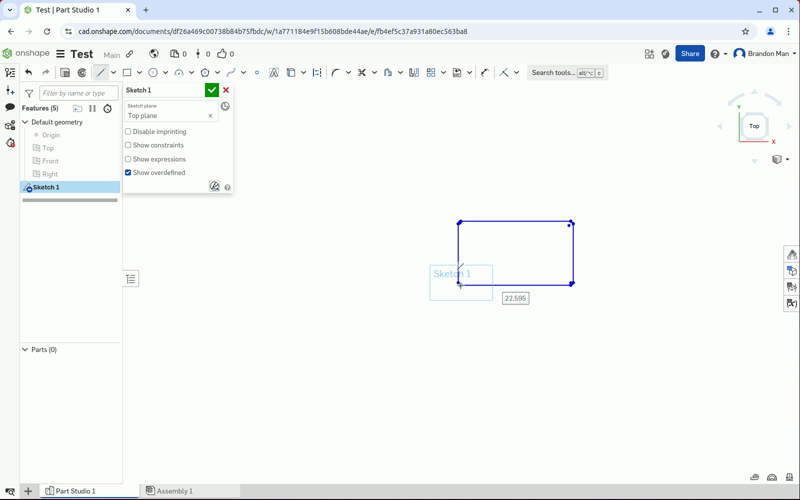
key_up(shift)
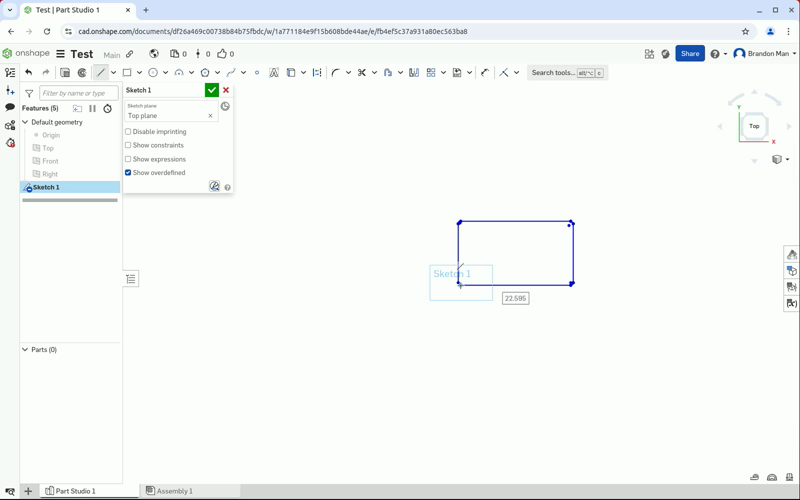
key(esc)
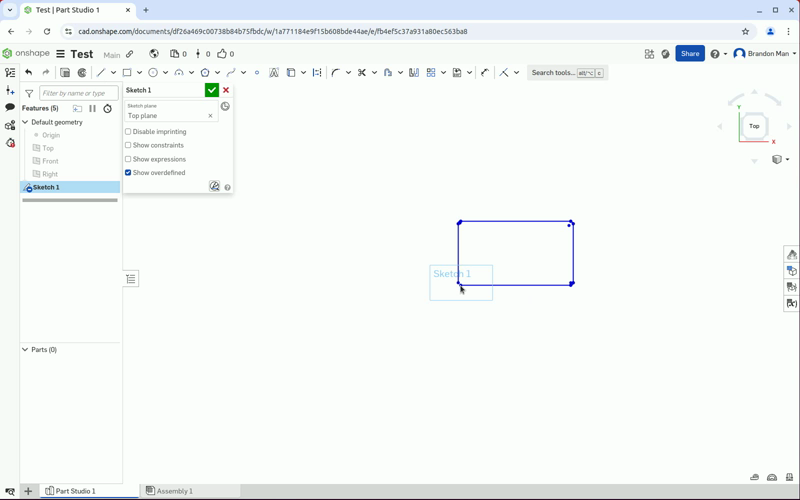
key(a)
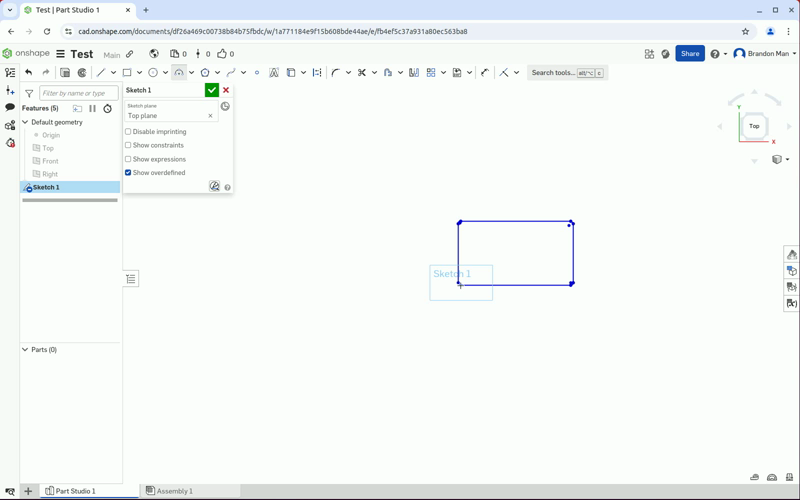
mouse_move(460, 285)
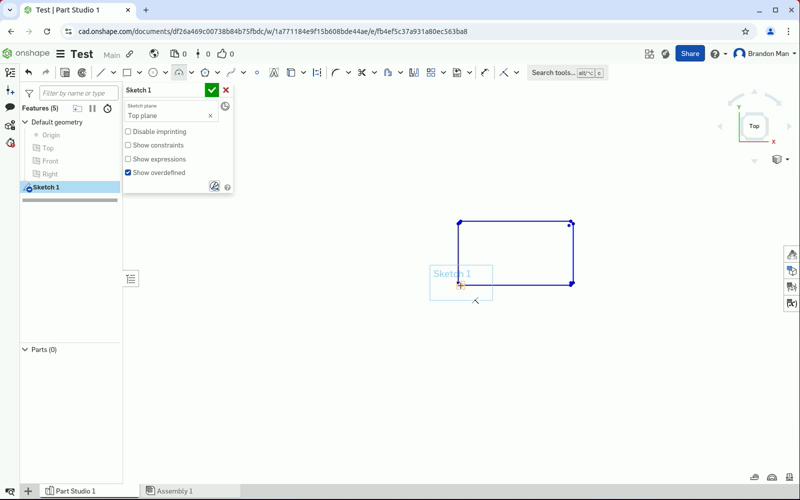
scroll(6)
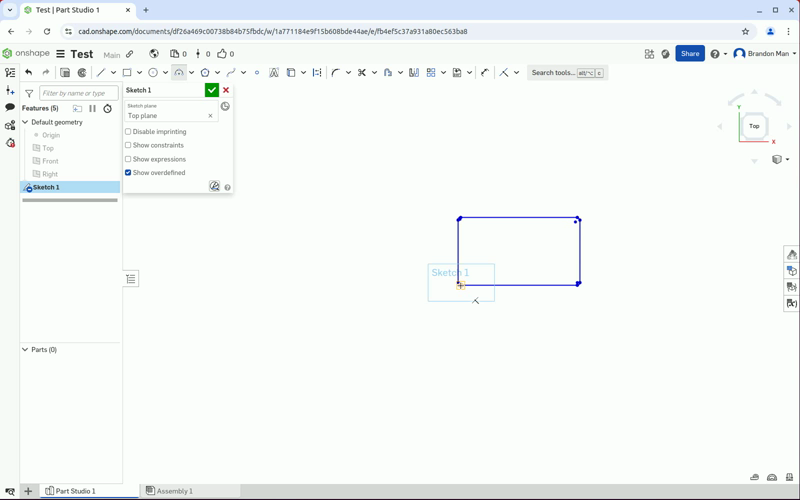
scroll(6)
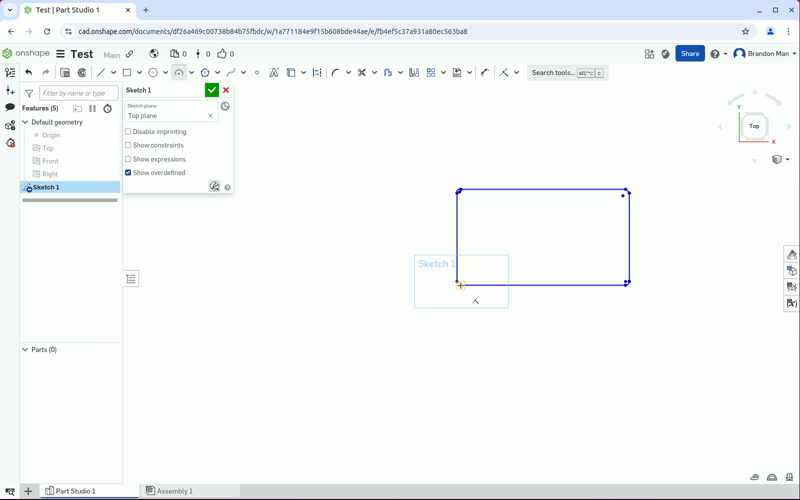
scroll(6)
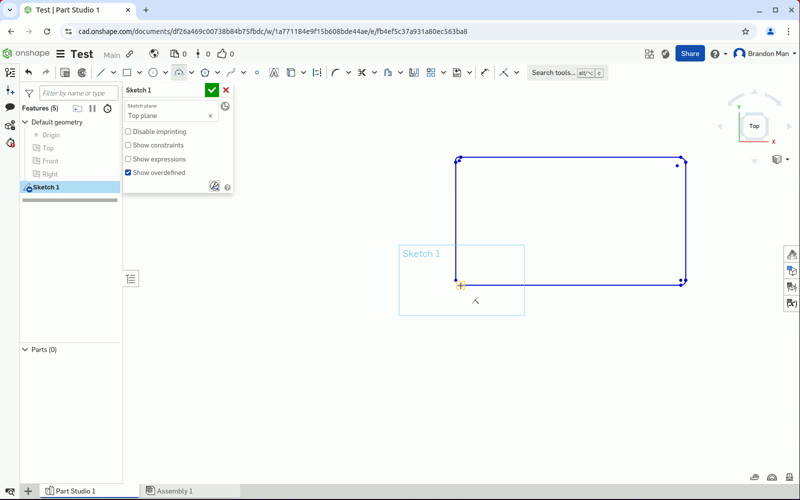
scroll(6)
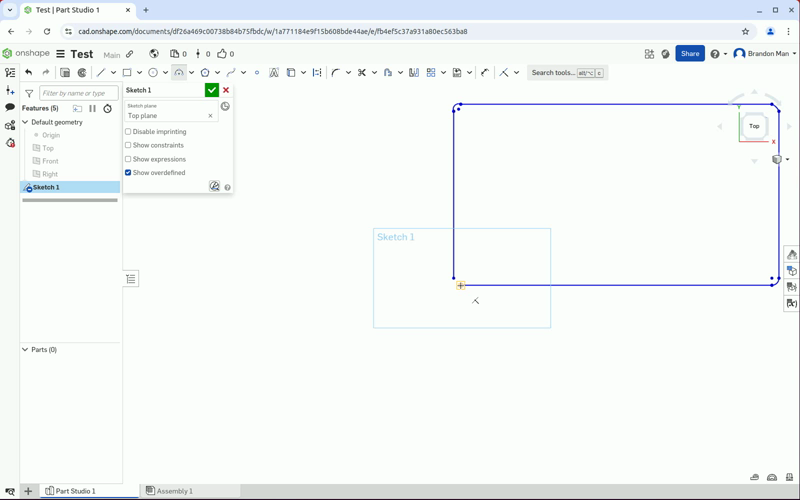
scroll(6)
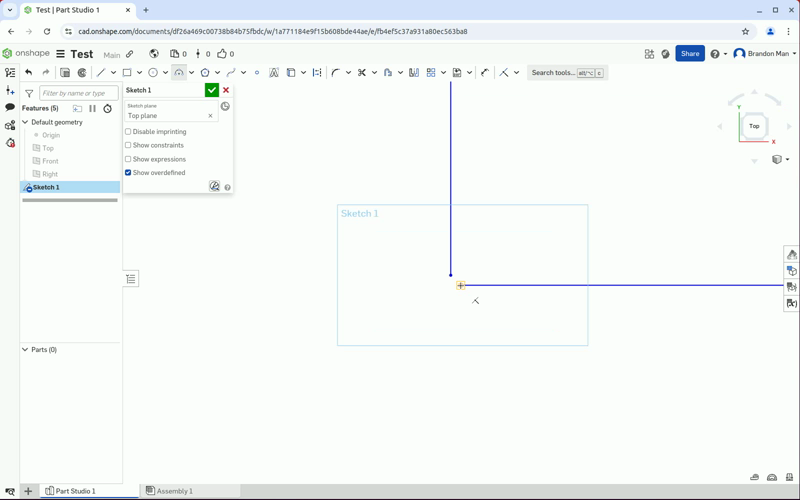
scroll(6)
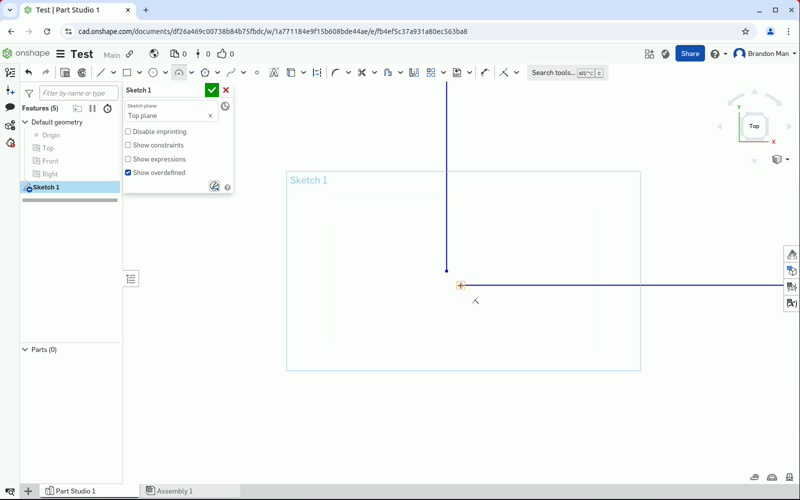
scroll(6)
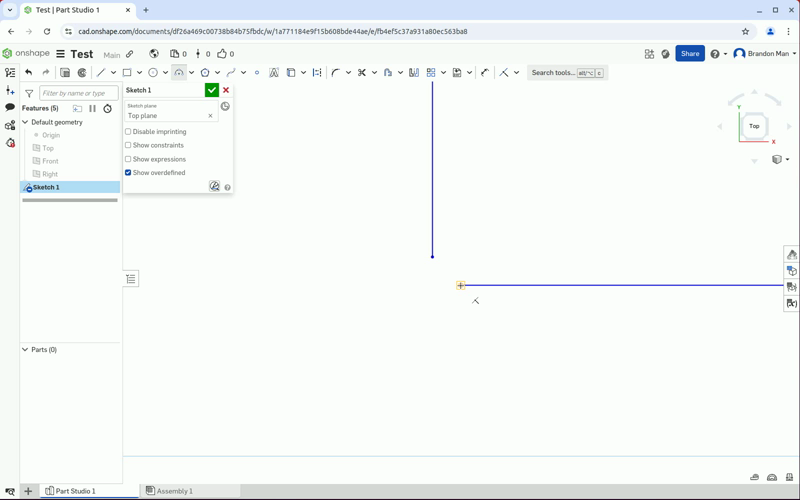
click(460, 285)
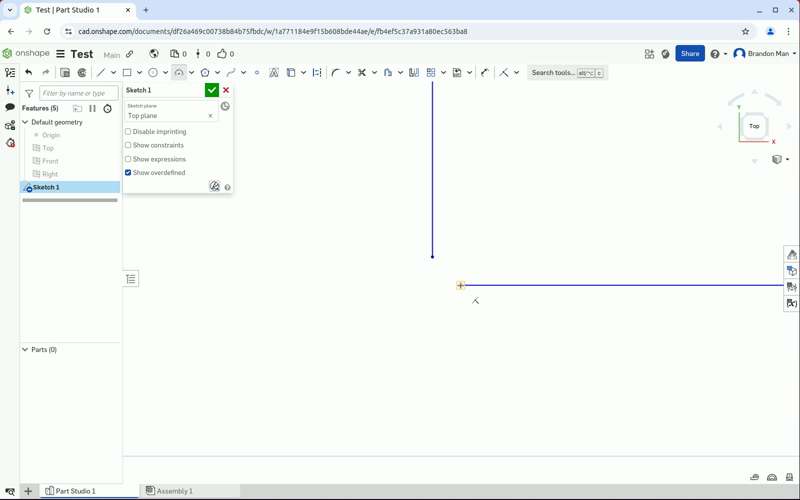
scroll(-6)
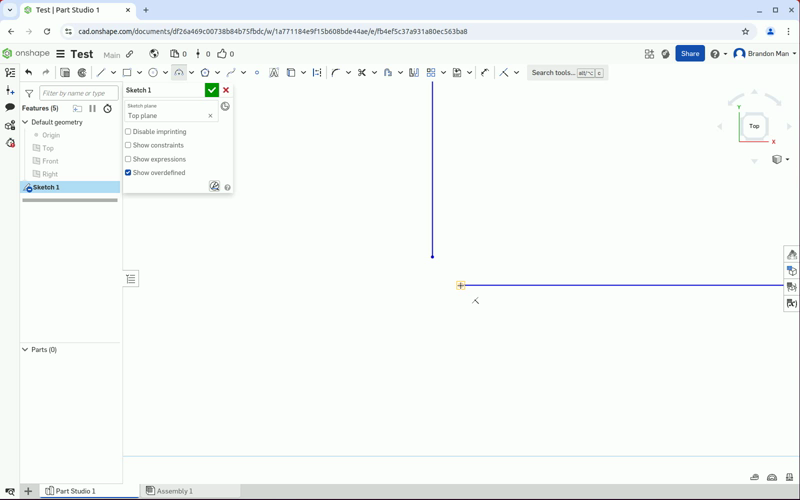
scroll(-6)
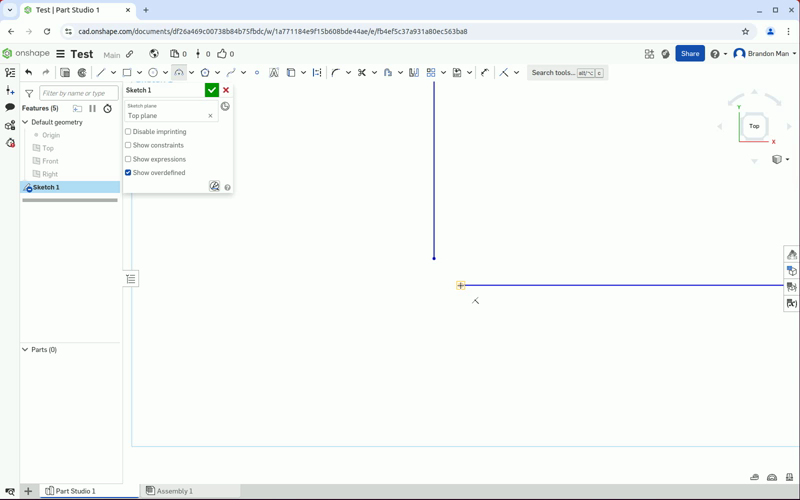
scroll(-6)
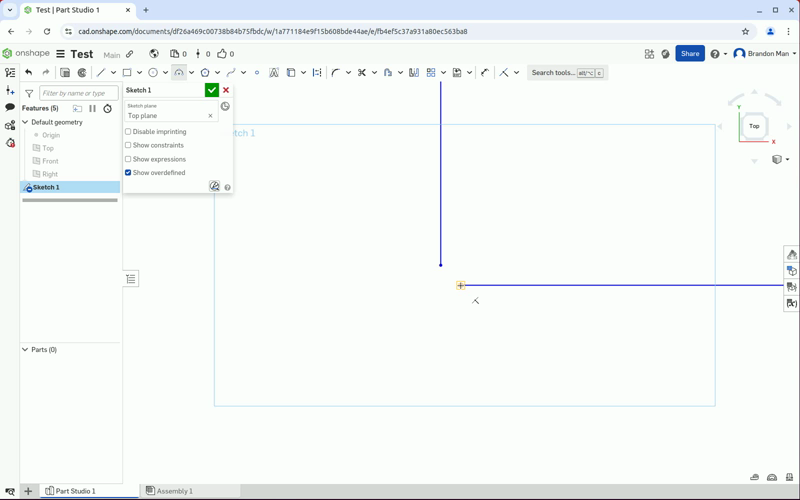
scroll(-6)
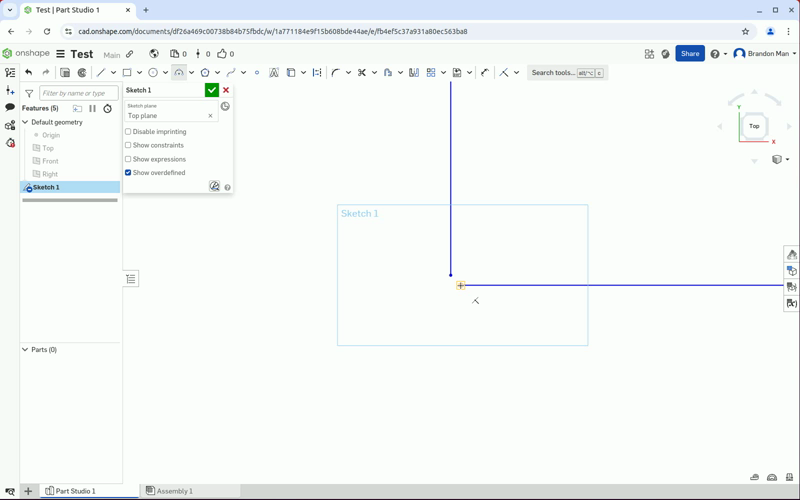
scroll(-6)
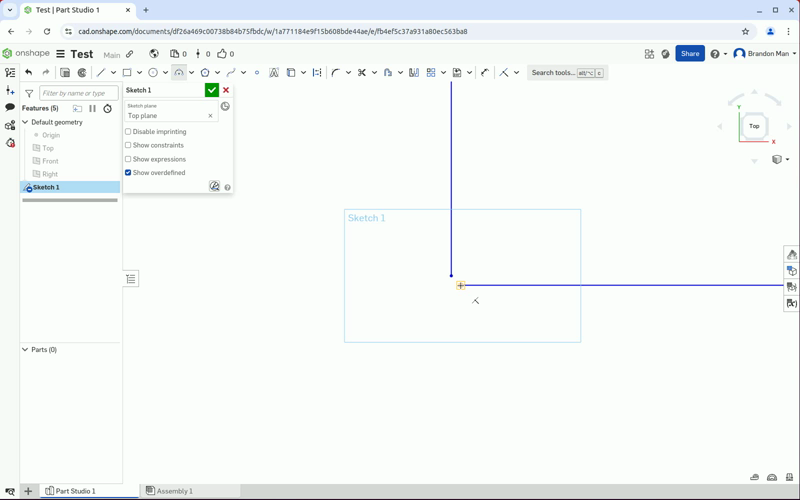
scroll(-6)
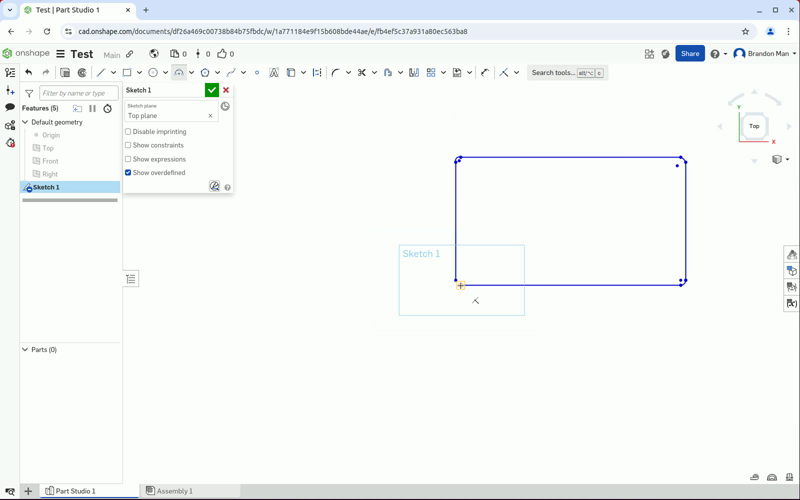
scroll(-6)
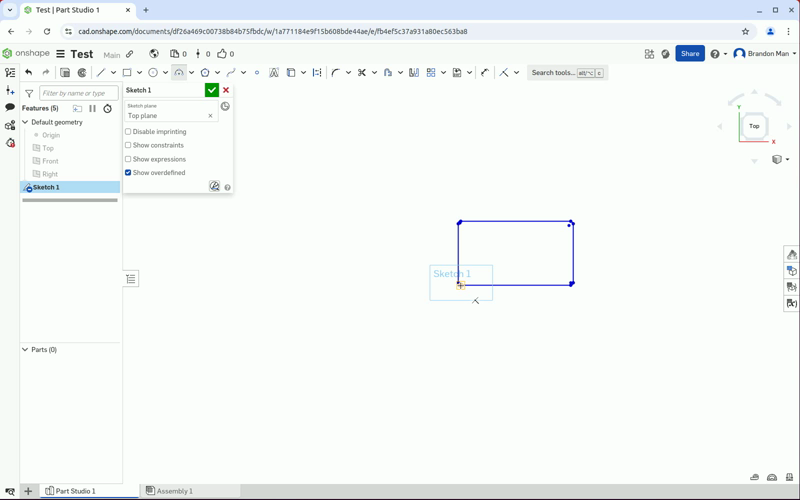
mouse_move(458, 282)
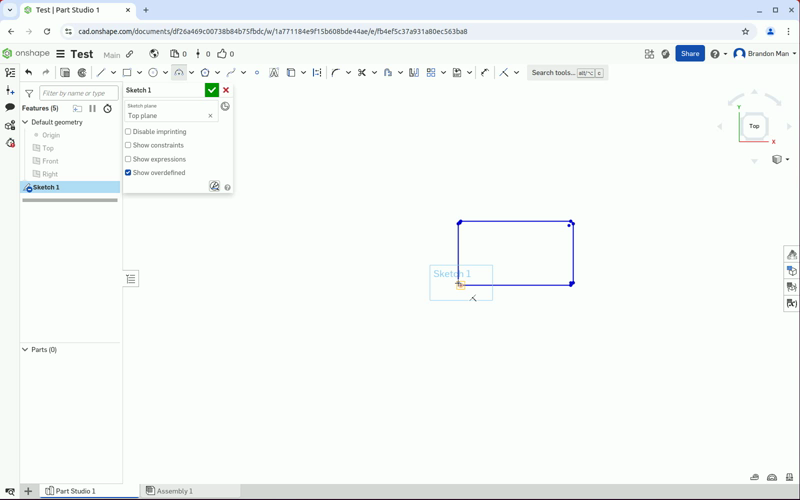
scroll(6)
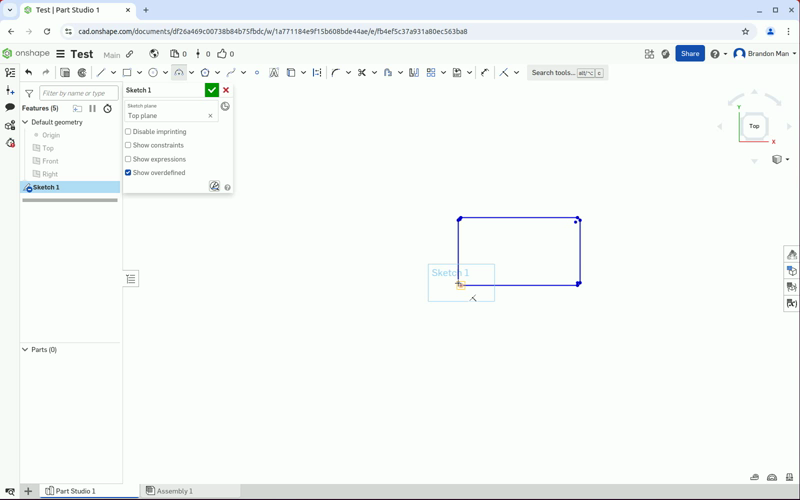
scroll(6)
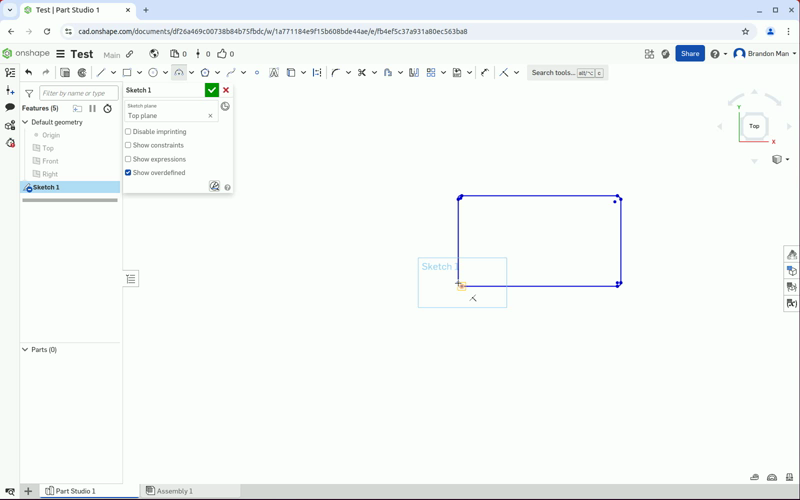
scroll(6)
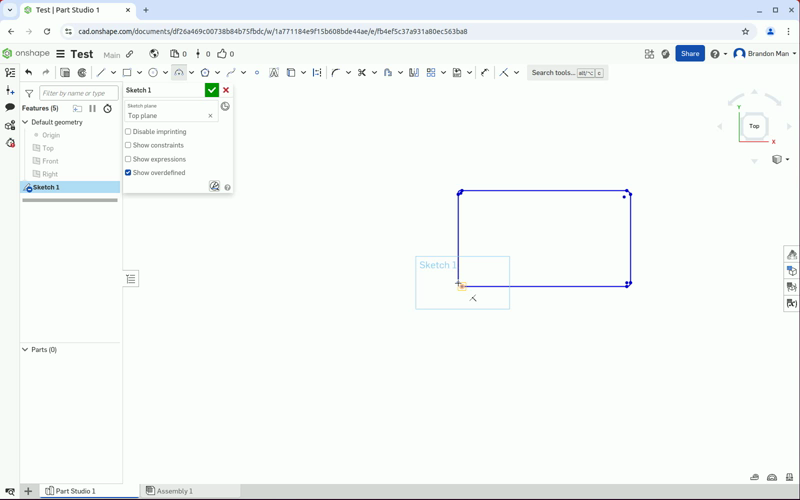
scroll(6)
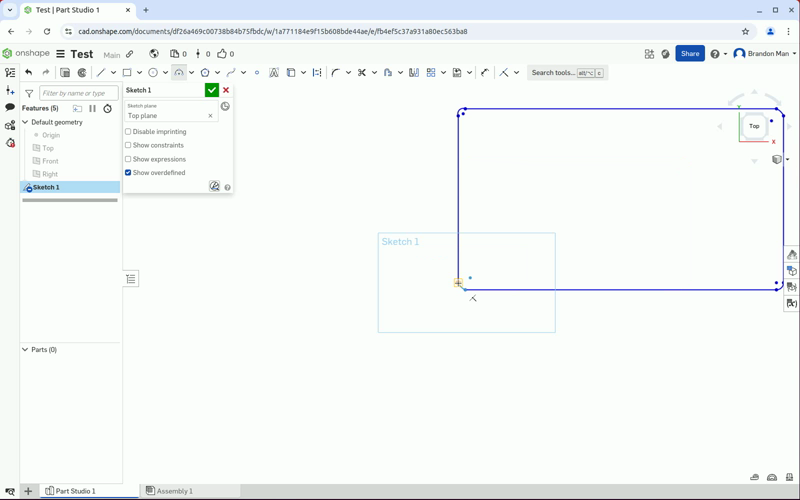
scroll(6)
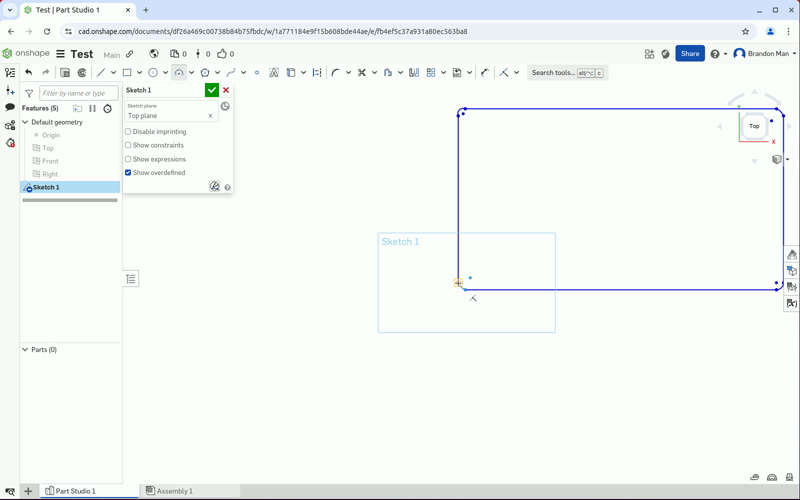
scroll(6)
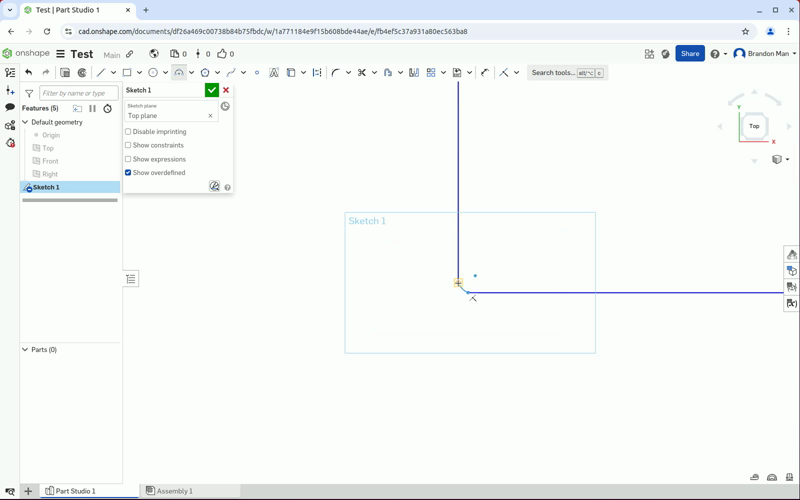
scroll(6)
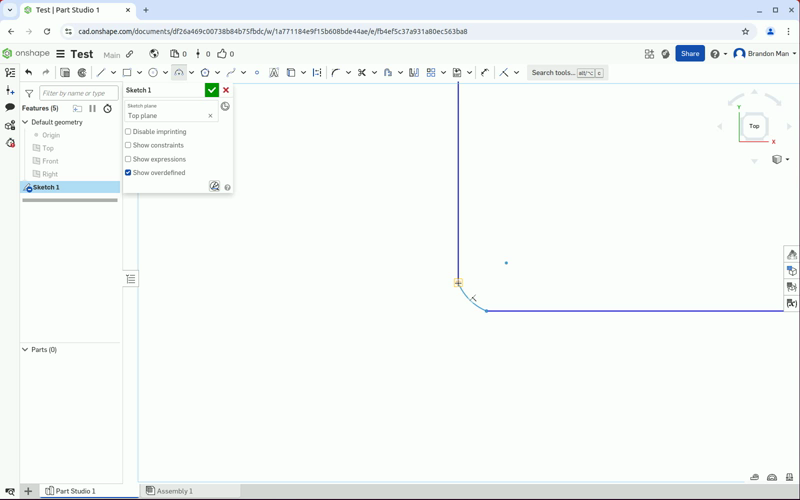
click(458, 282)
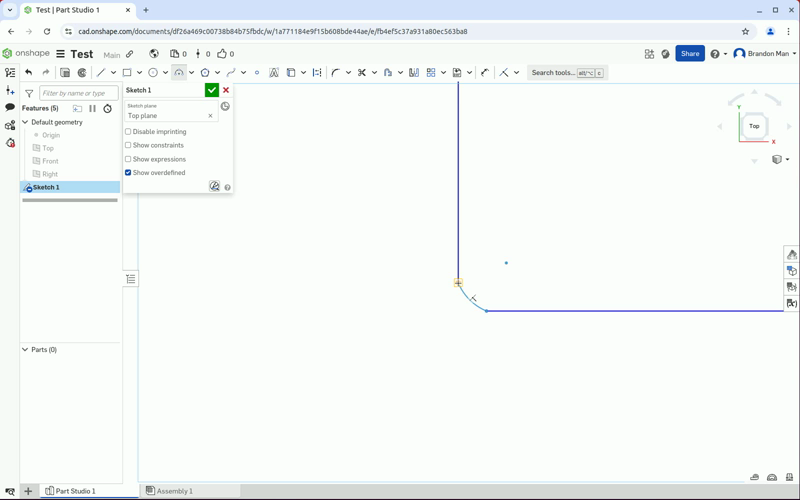
scroll(-6)
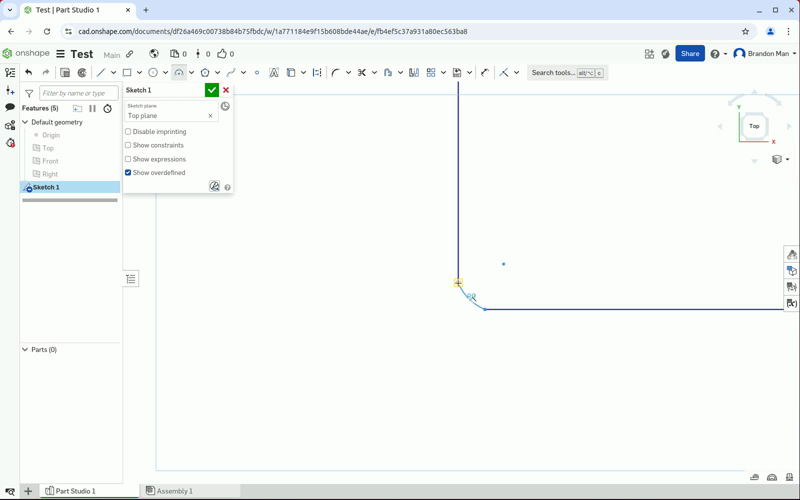
scroll(-6)
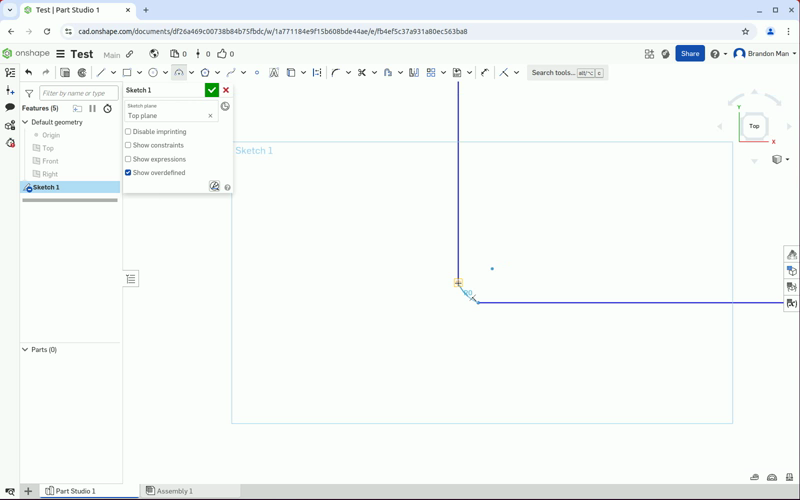
scroll(-6)
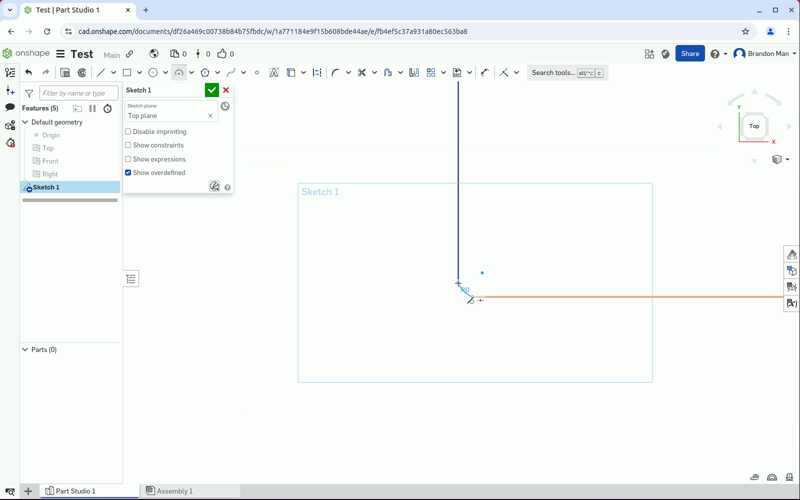
scroll(-6)
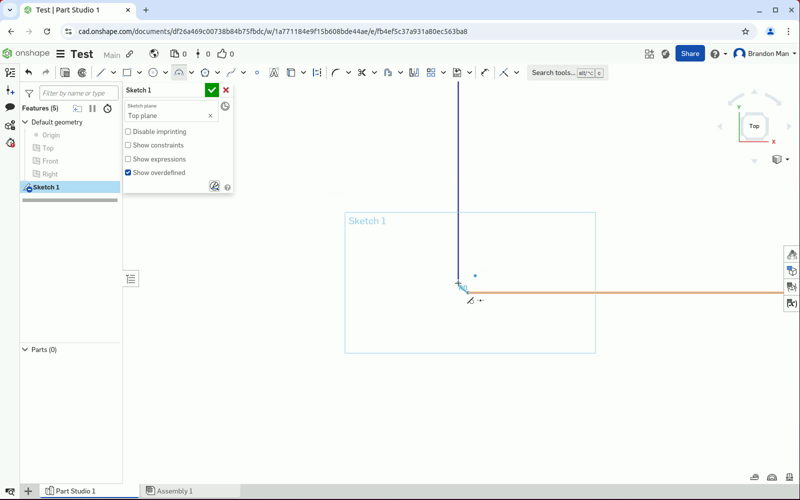
scroll(-6)
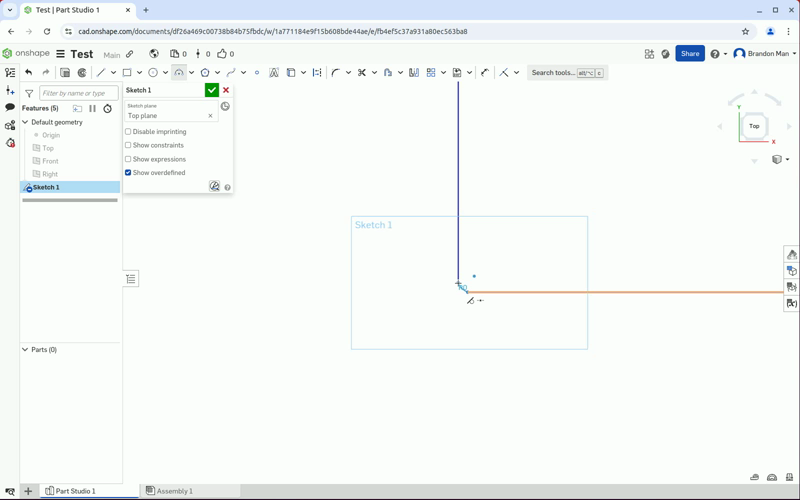
scroll(-6)
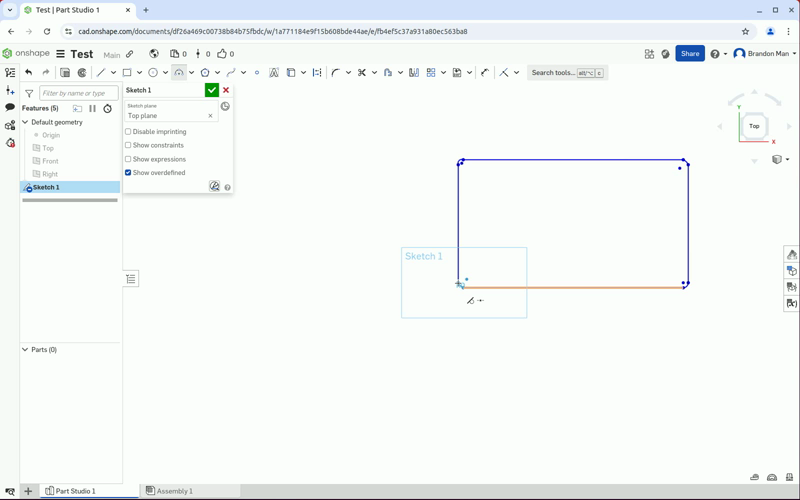
scroll(-6)
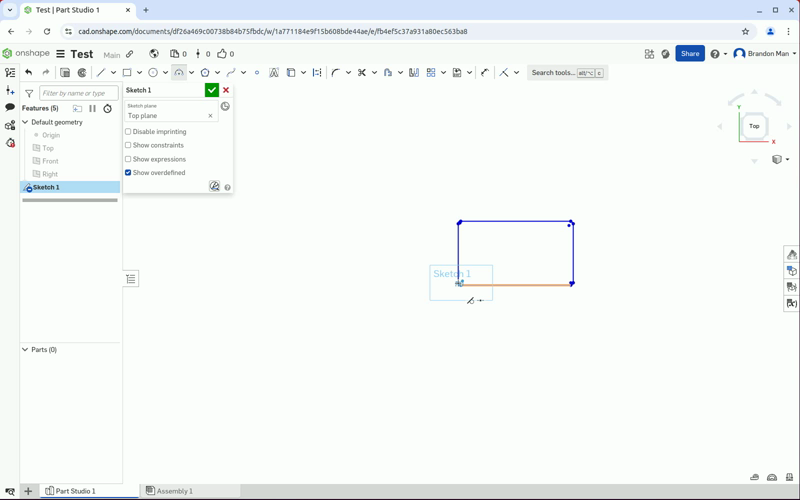
key_down(shift)
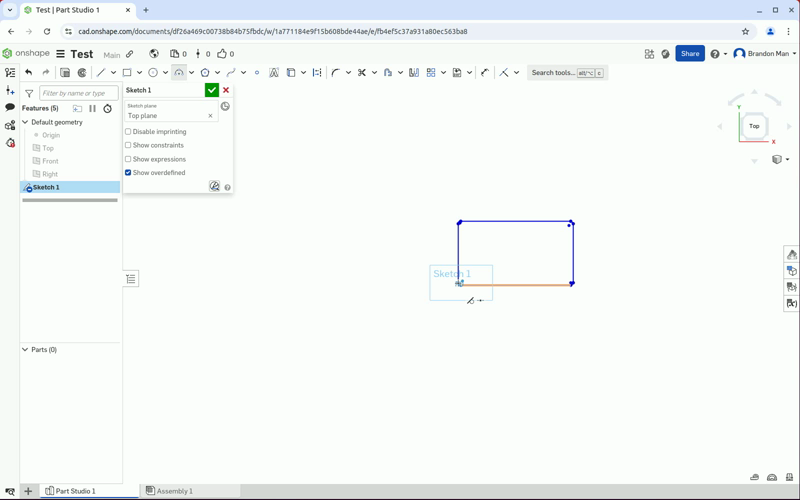
mouse_move(458, 284)
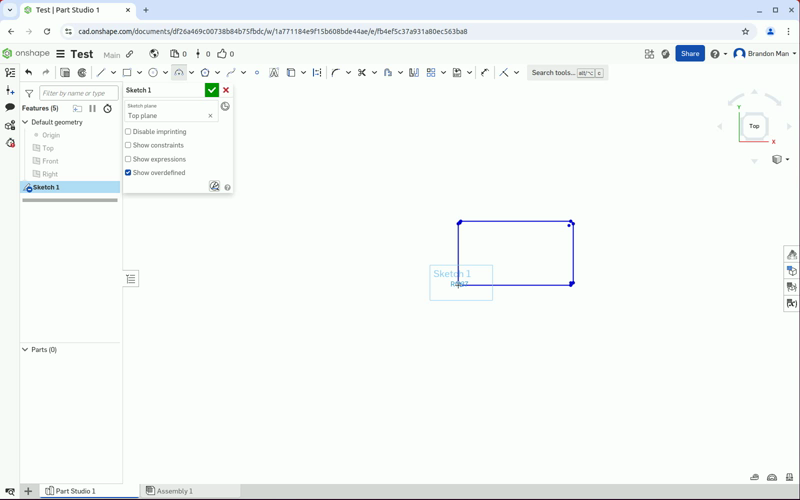
scroll(6)
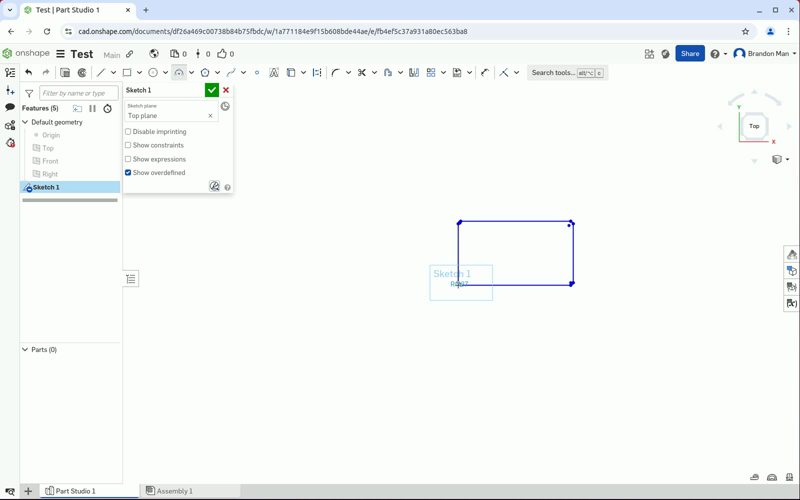
scroll(6)
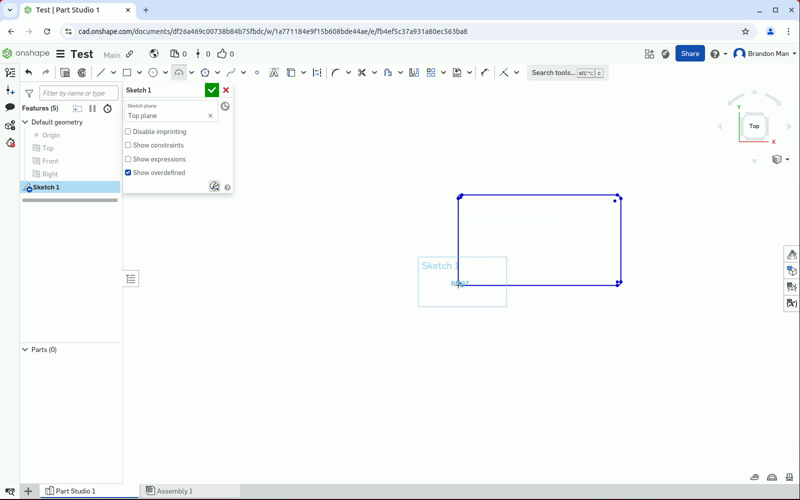
scroll(6)
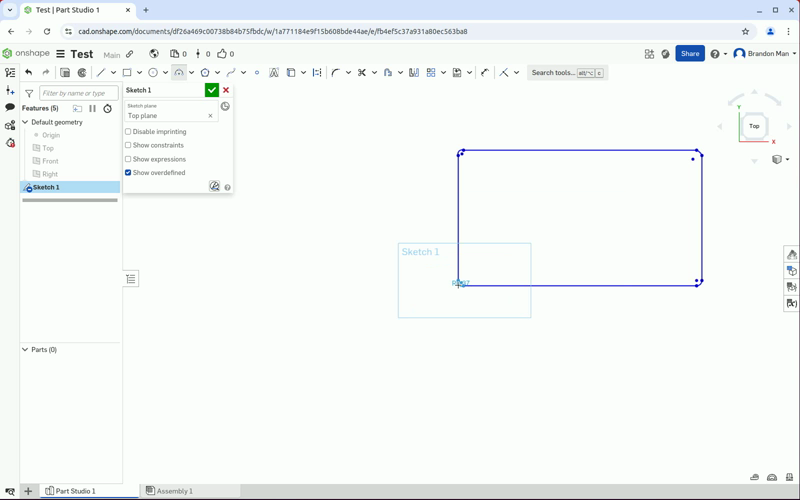
scroll(6)
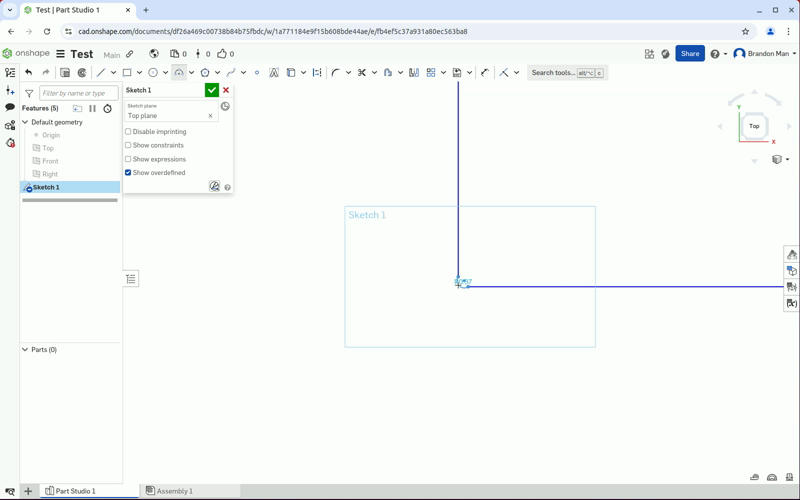
scroll(6)
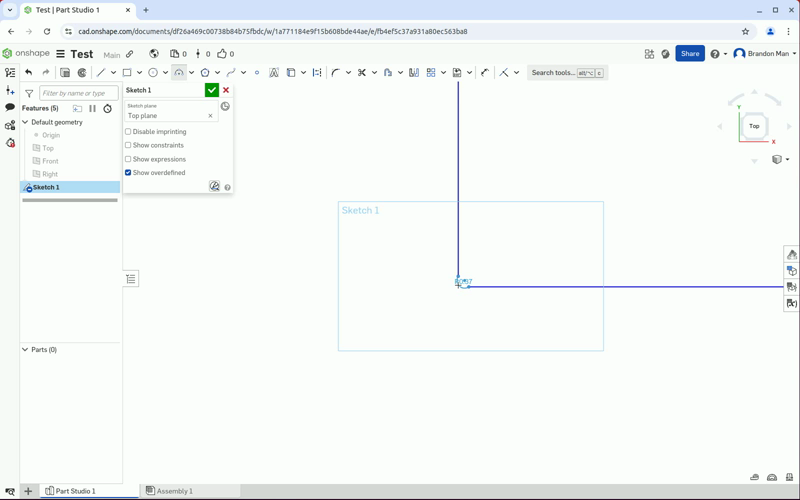
scroll(6)
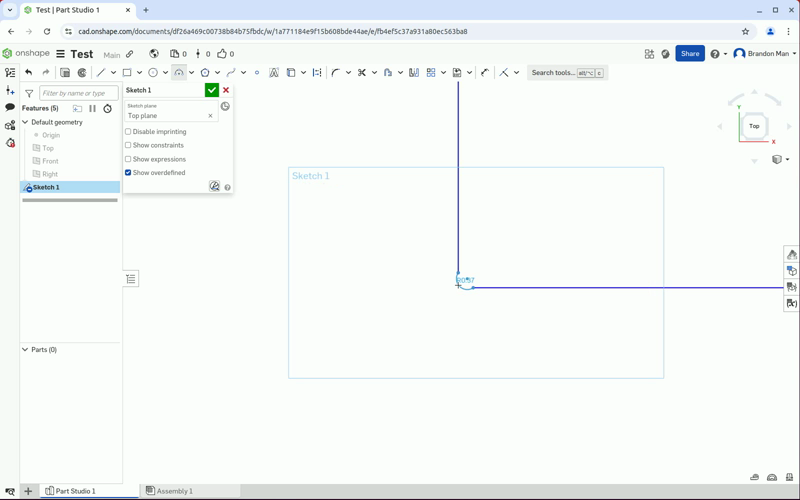
scroll(6)
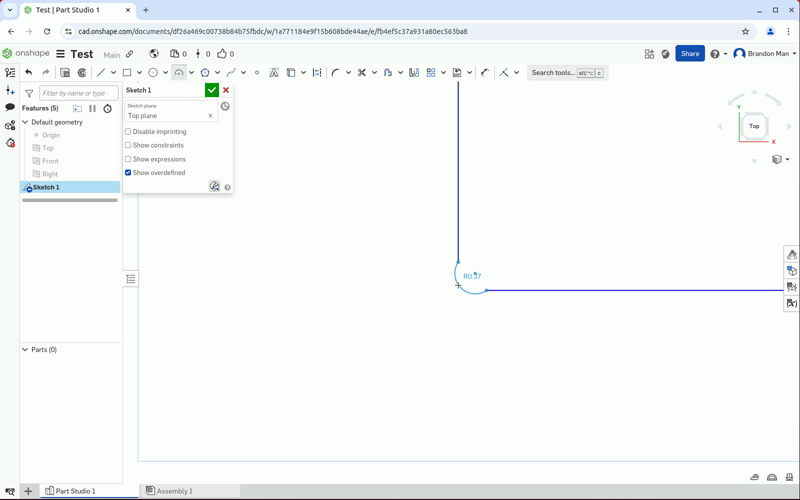
click(458, 284)
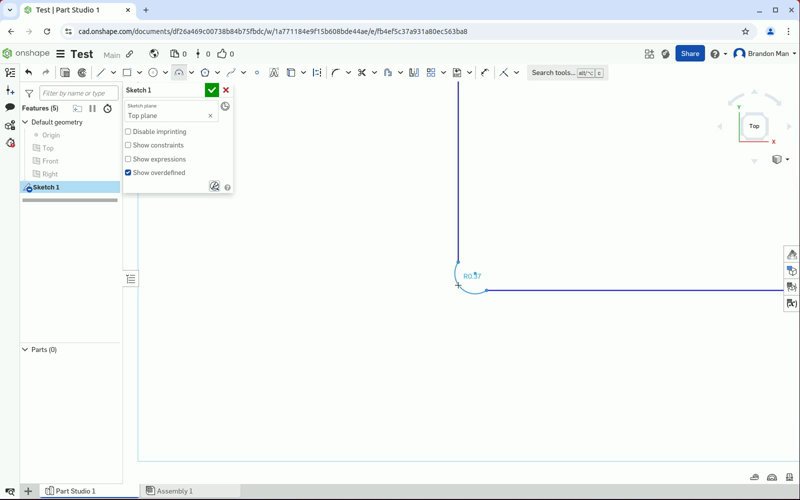
scroll(-6)
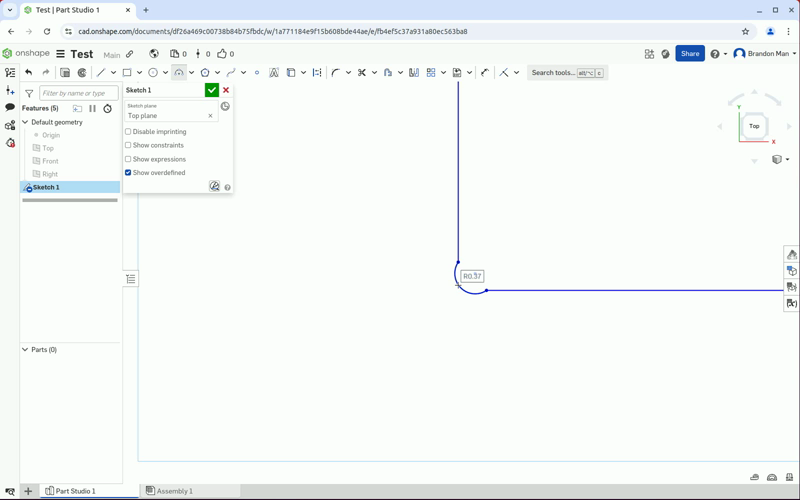
scroll(-6)
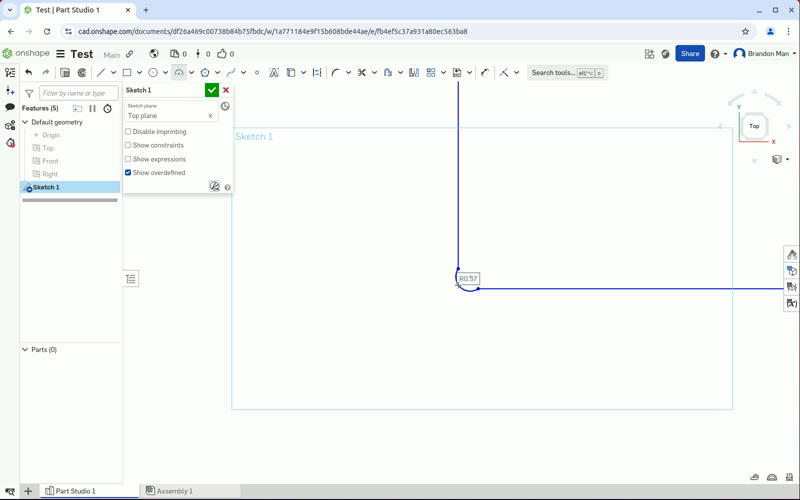
scroll(-6)
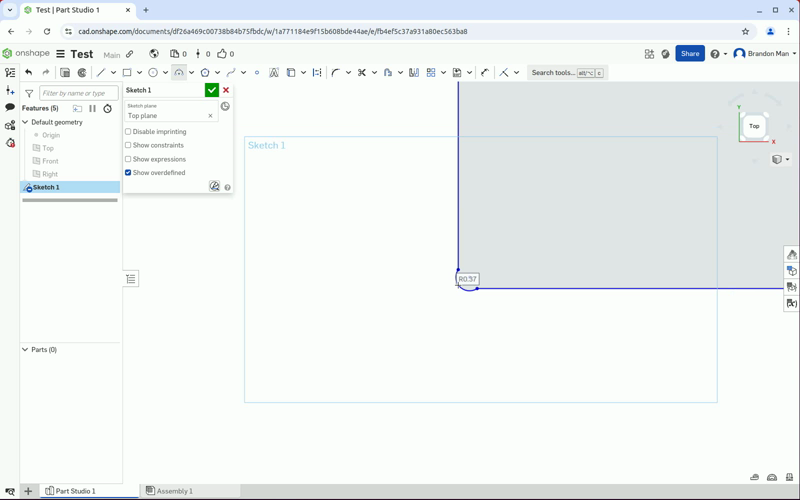
scroll(-6)
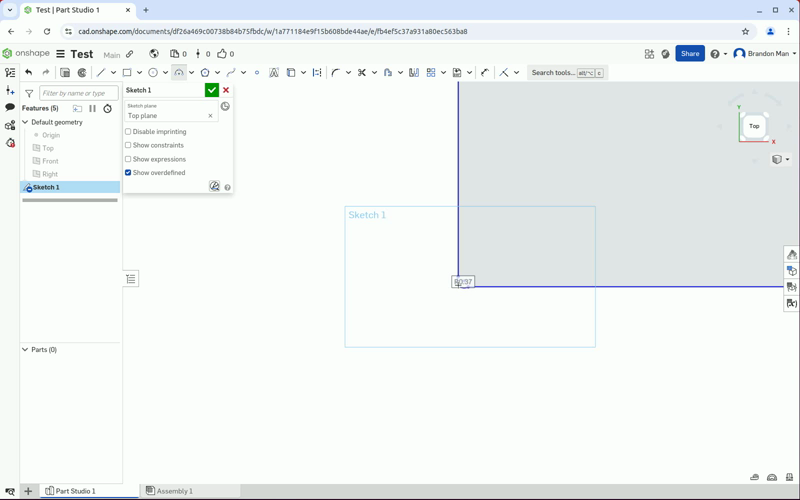
scroll(-6)
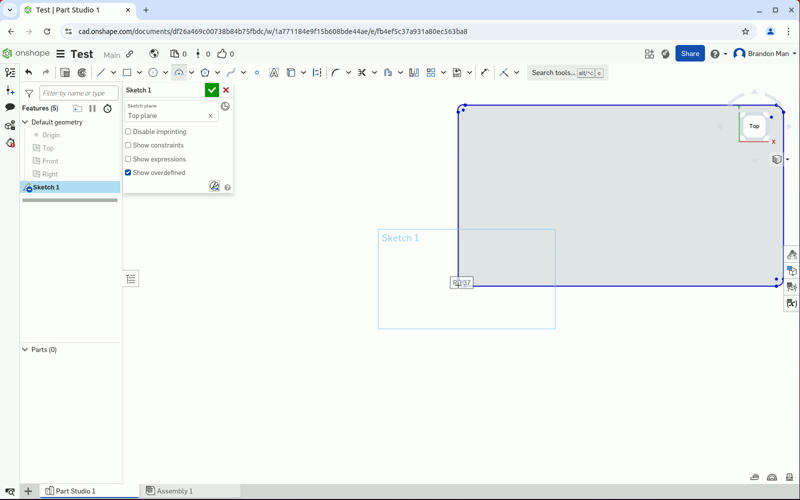
scroll(-6)
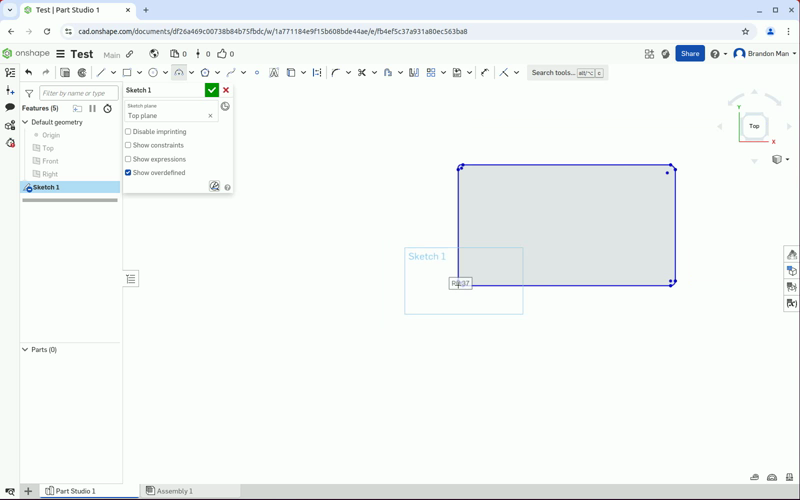
scroll(-6)
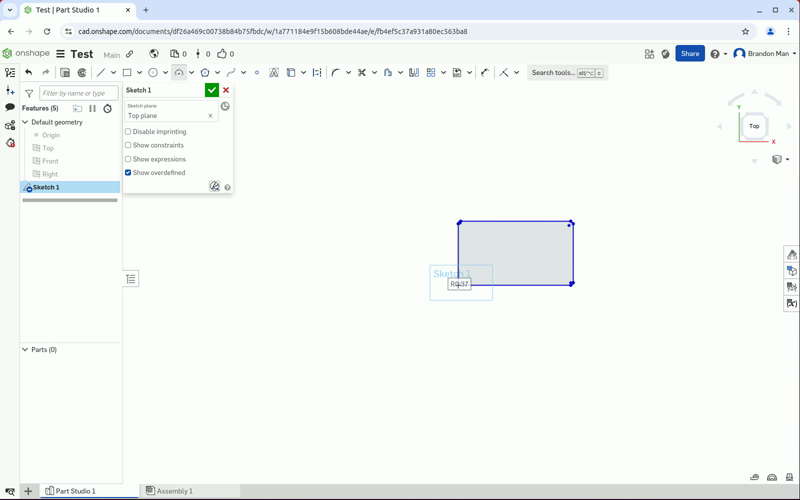
key_up(shift)
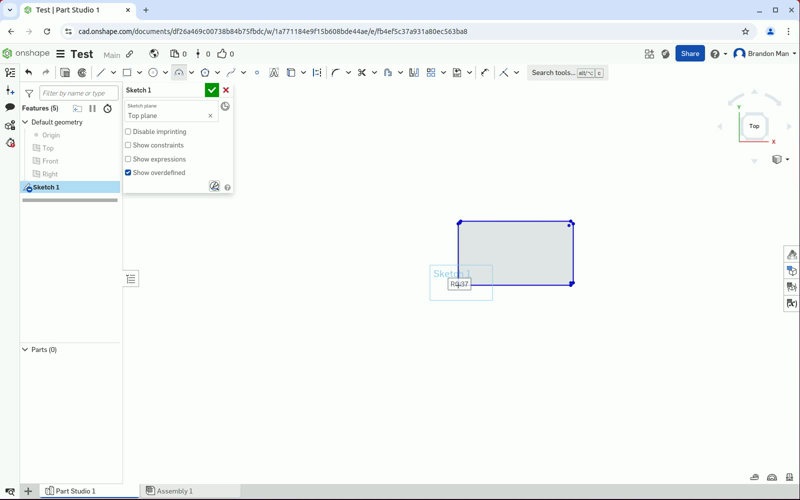
key(esc)
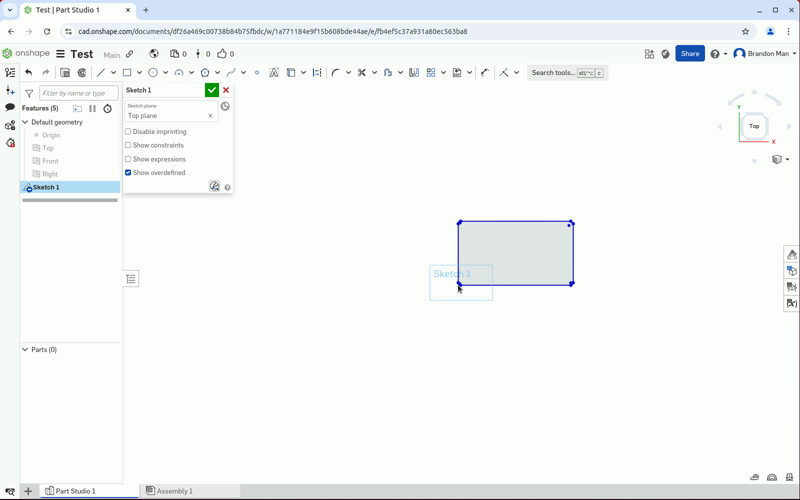
key(l)
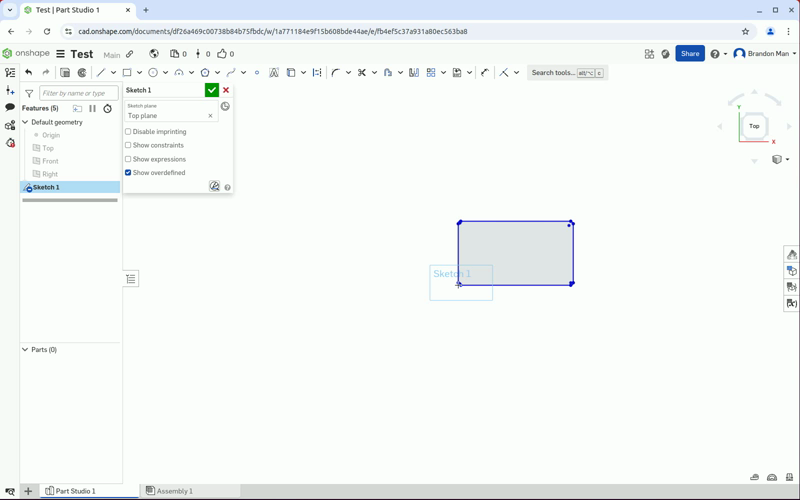
key_down(shift)
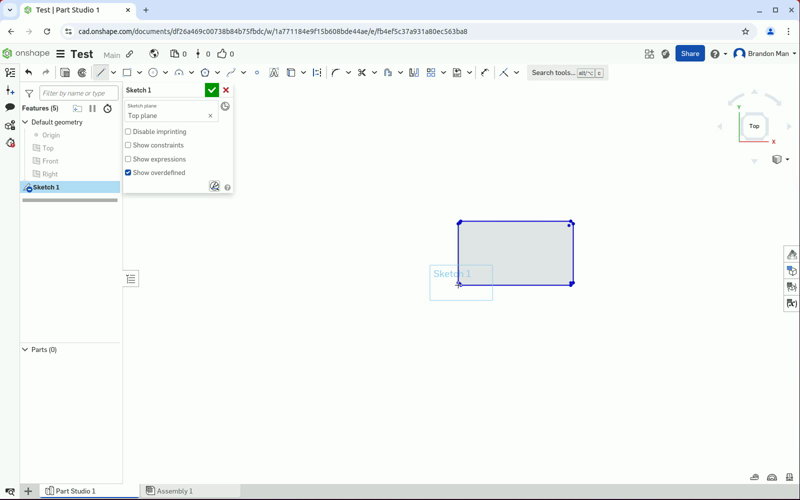
mouse_move(460, 282)
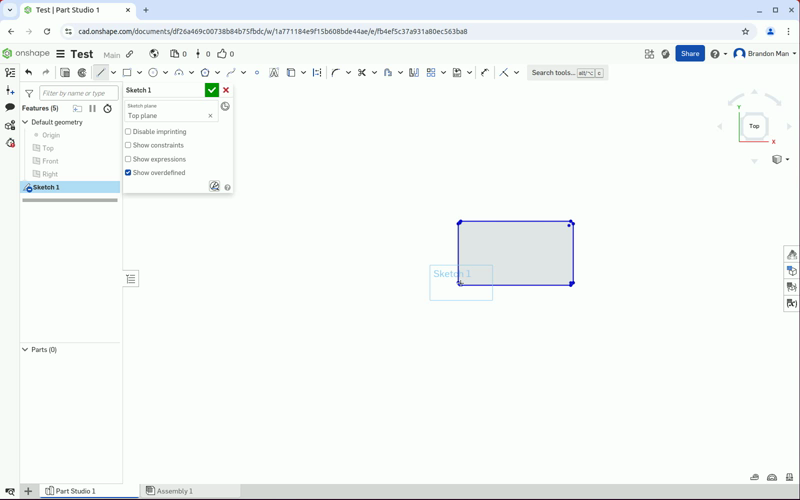
scroll(6)
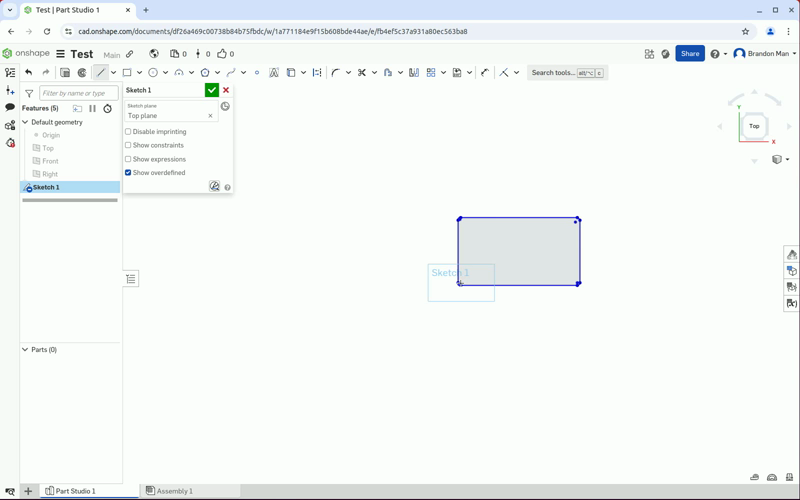
scroll(6)
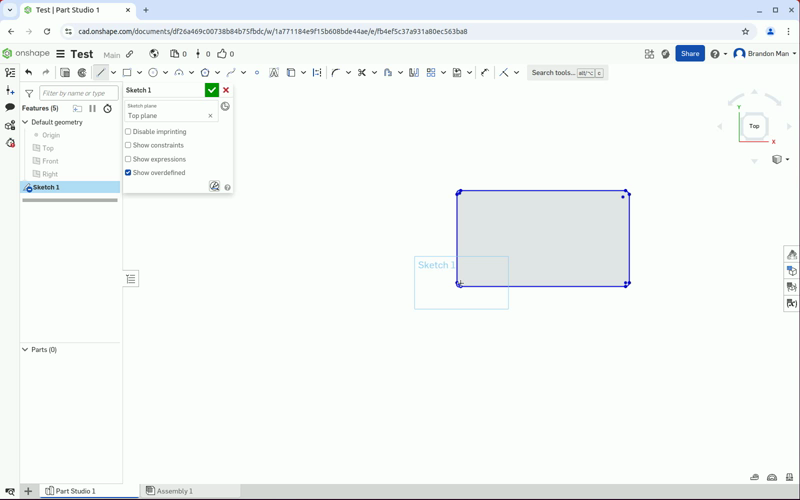
scroll(6)
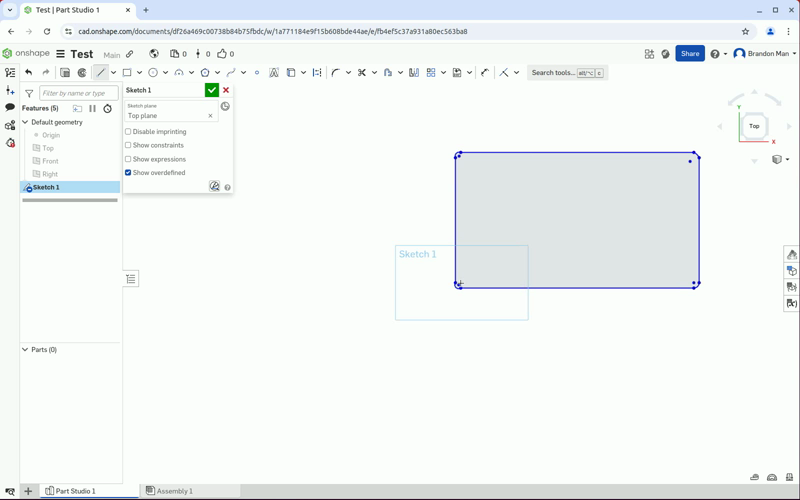
scroll(6)
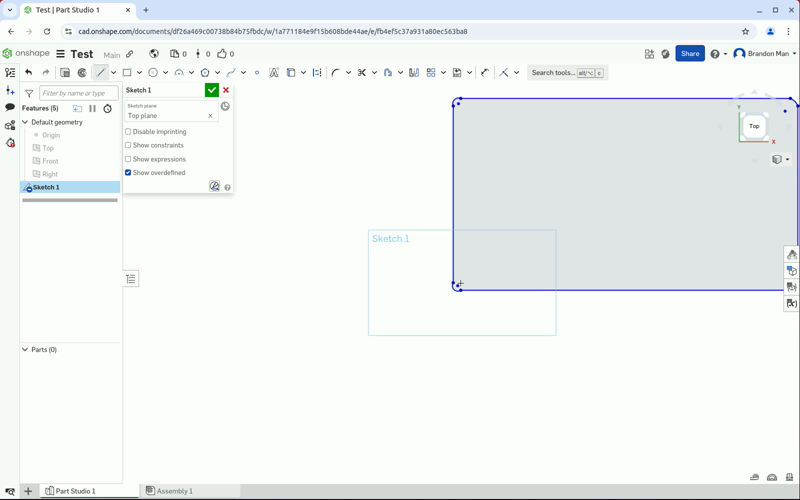
scroll(6)
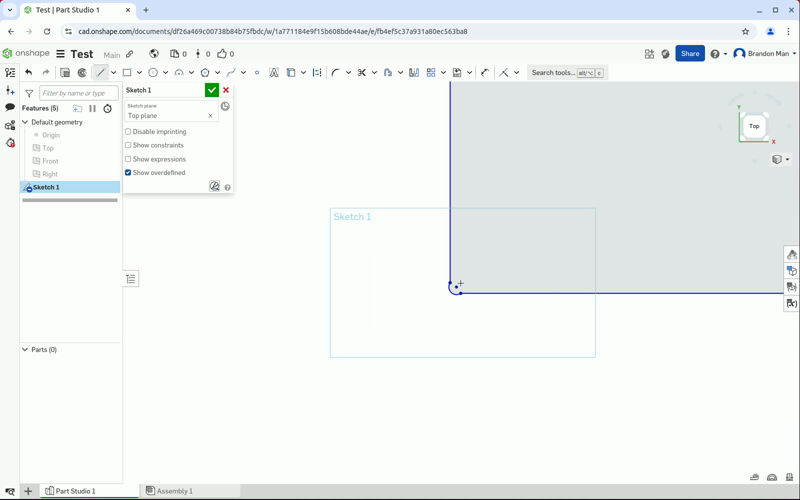
scroll(6)
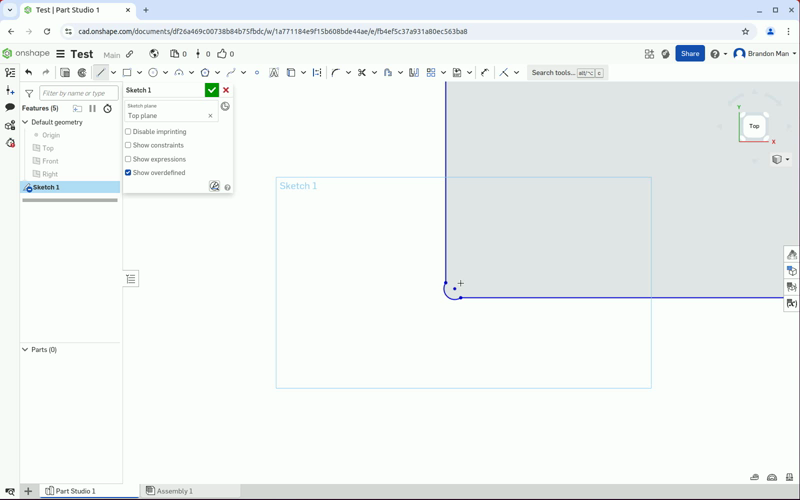
scroll(6)
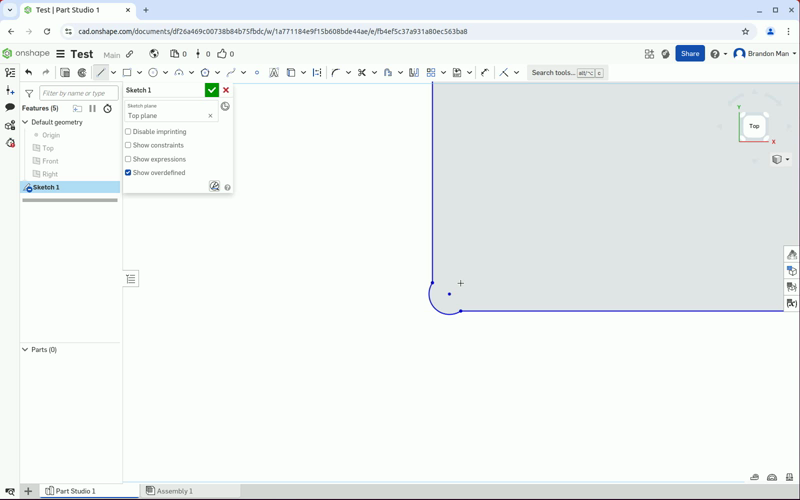
click(460, 282)
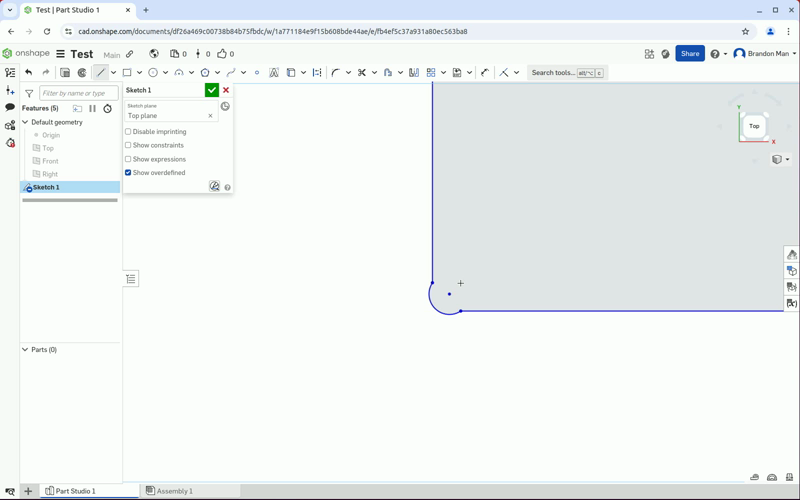
scroll(-6)
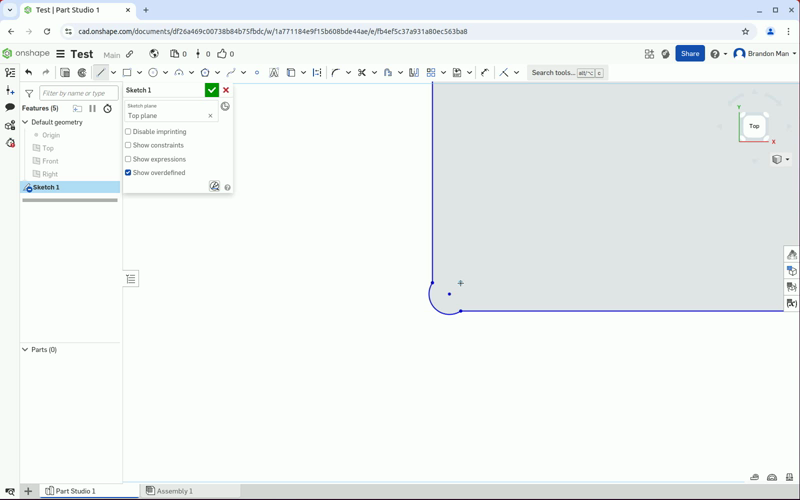
scroll(-6)
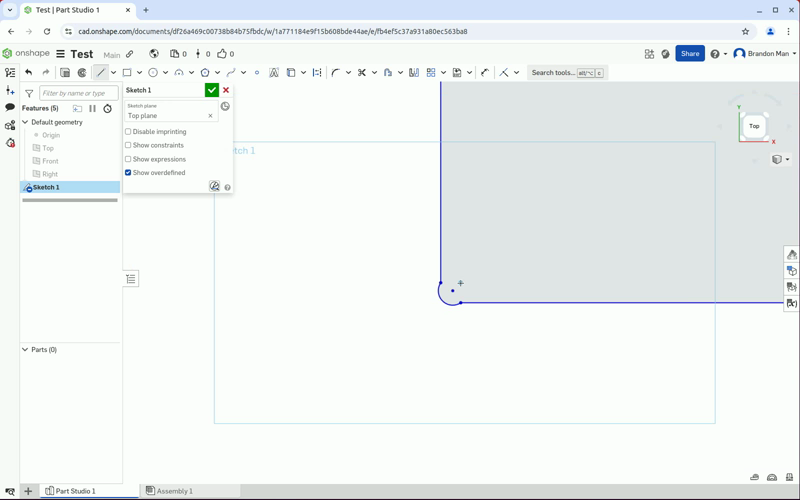
scroll(-6)
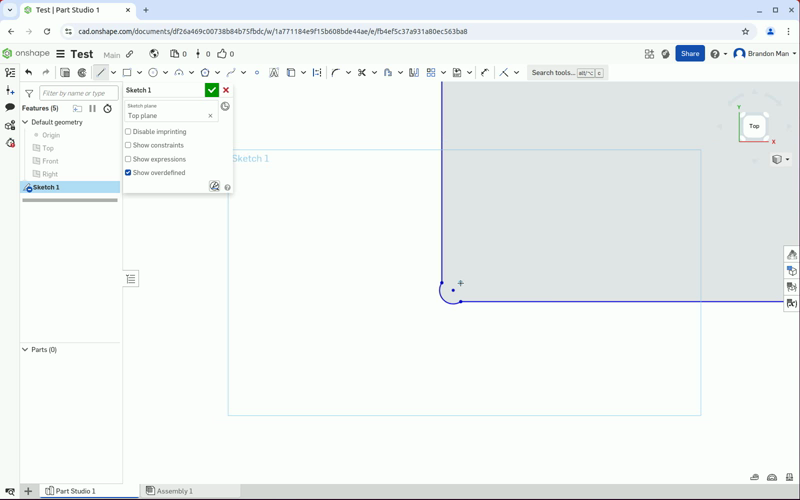
scroll(-6)
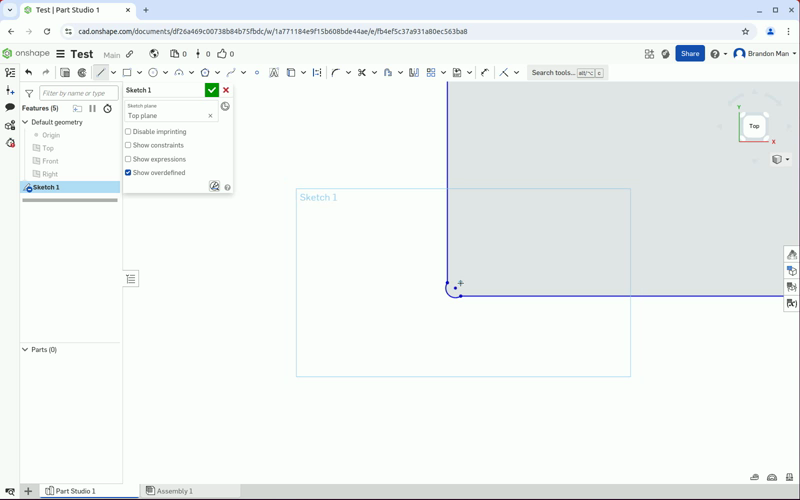
scroll(-6)
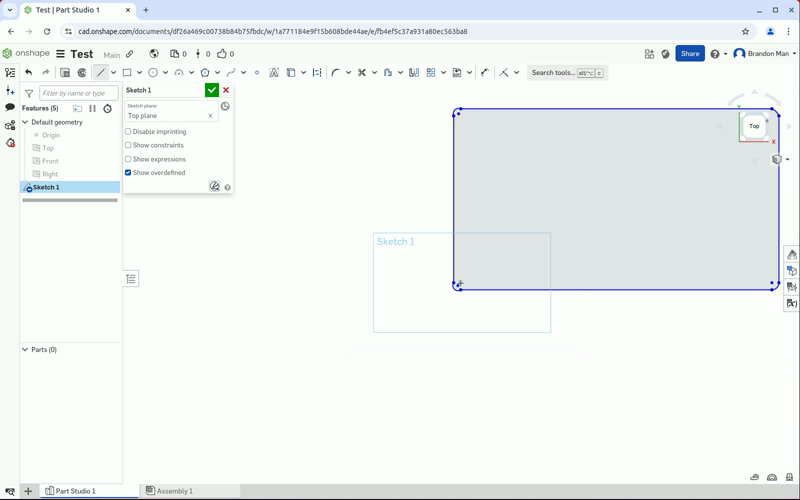
scroll(-6)
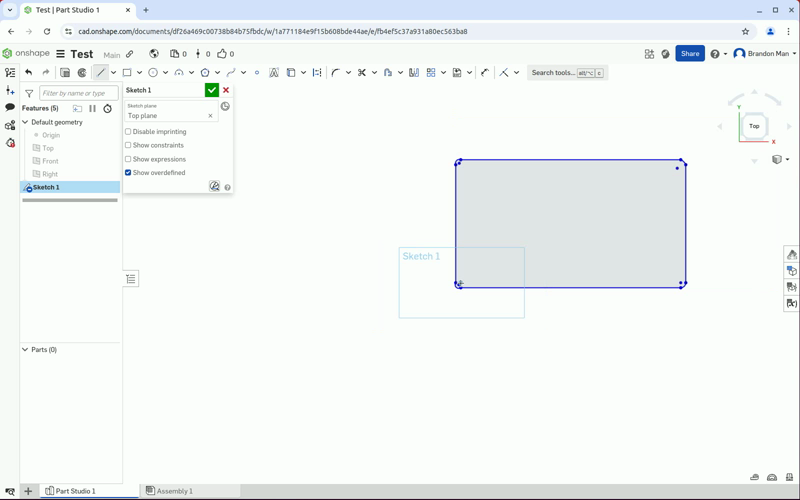
scroll(-6)
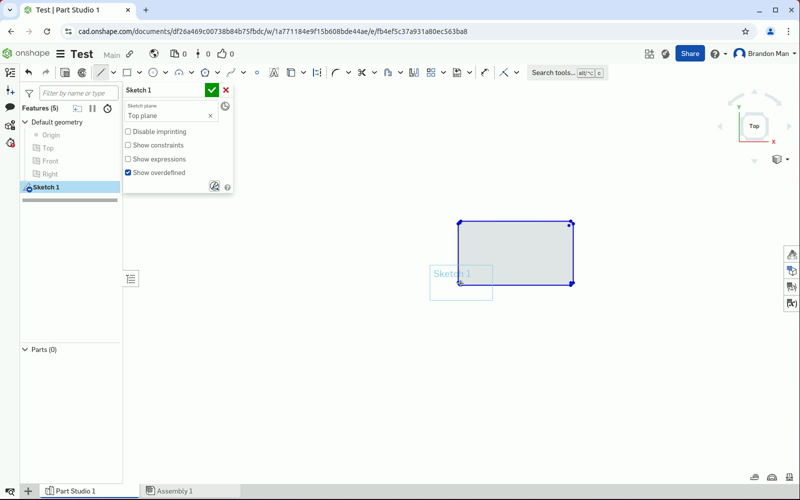
key_up(shift)
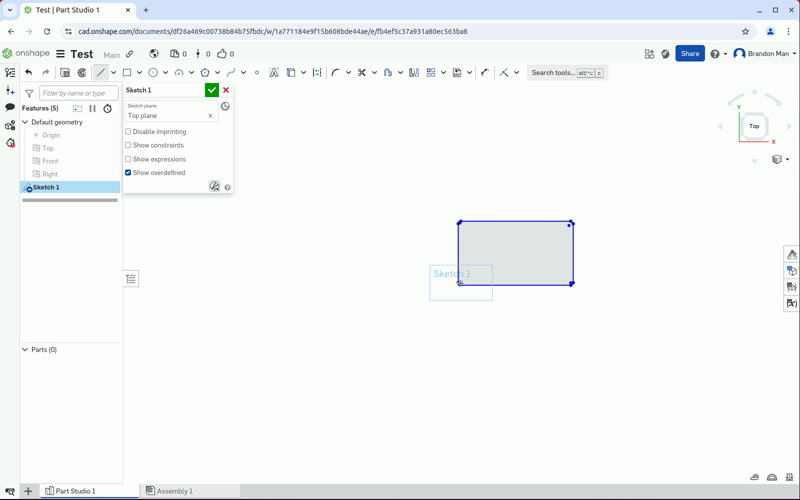
key_down(shift)
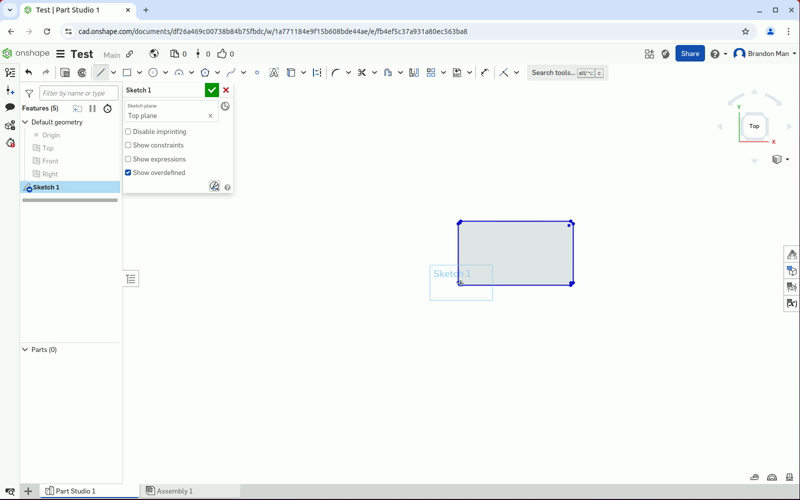
mouse_move(490, 282)
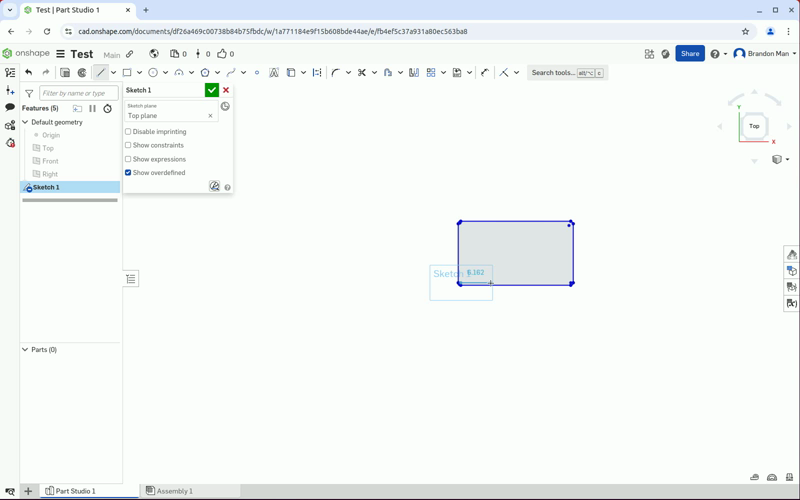
mouse_move(486, 282)
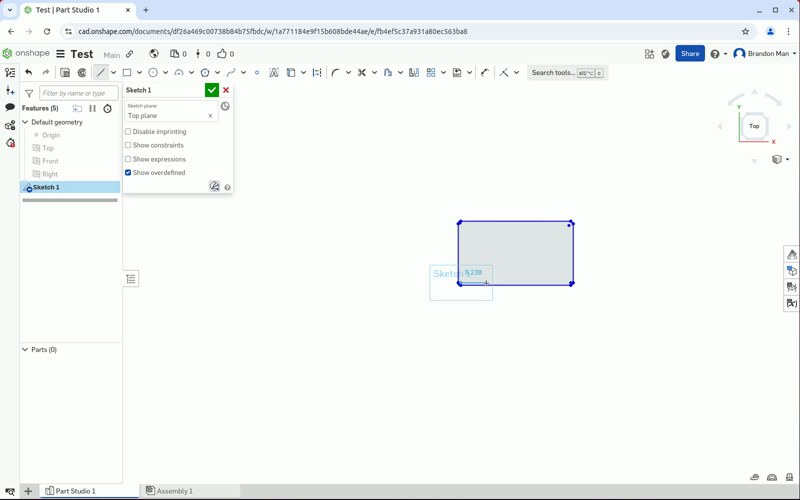
click(486, 282)
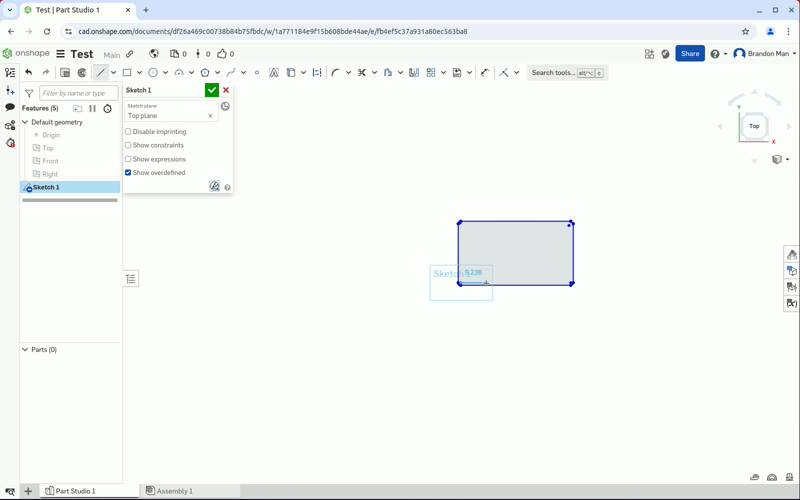
key_up(shift)
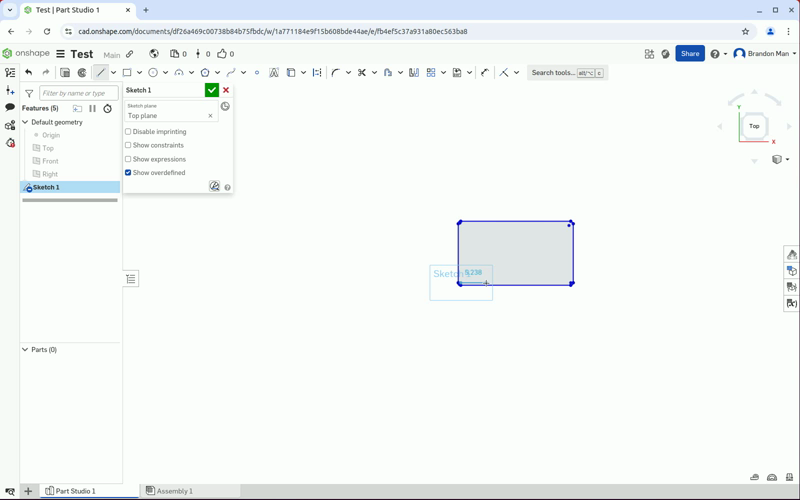
key_down(shift)
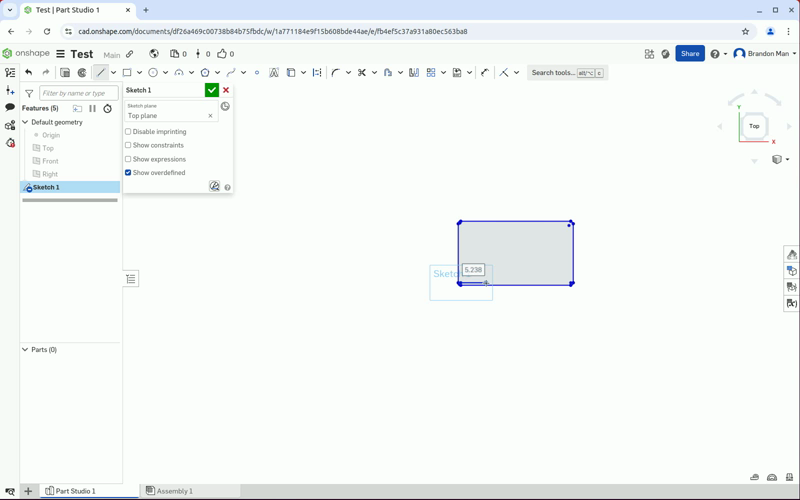
mouse_move(570, 282)
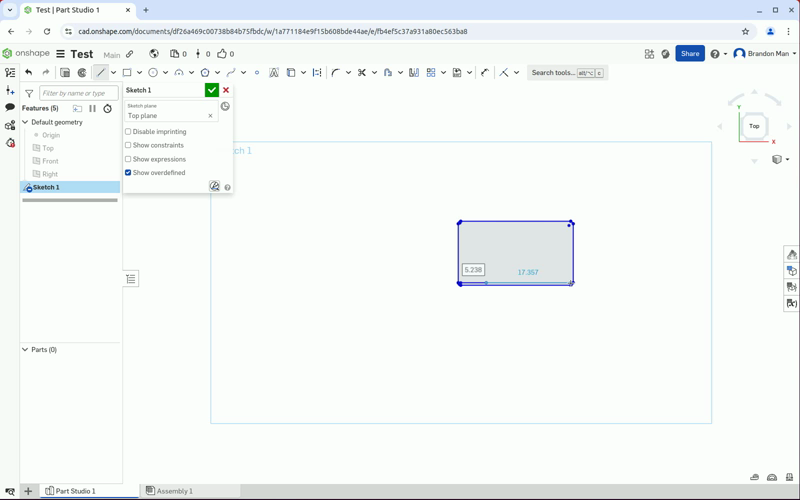
scroll(6)
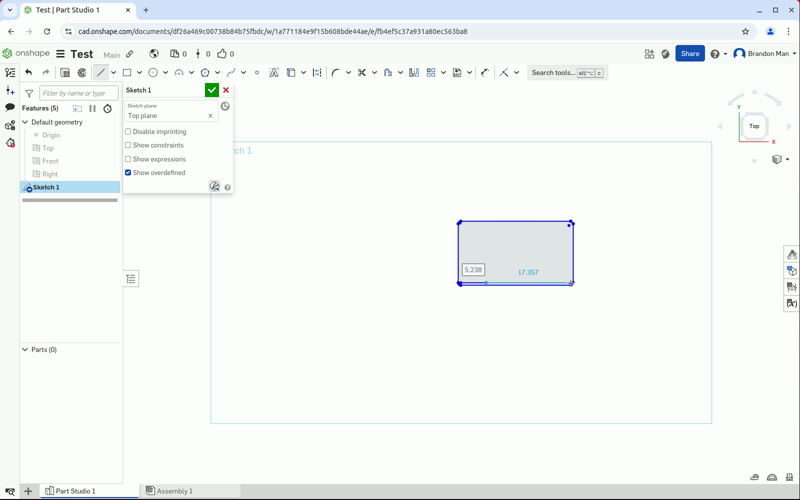
scroll(6)
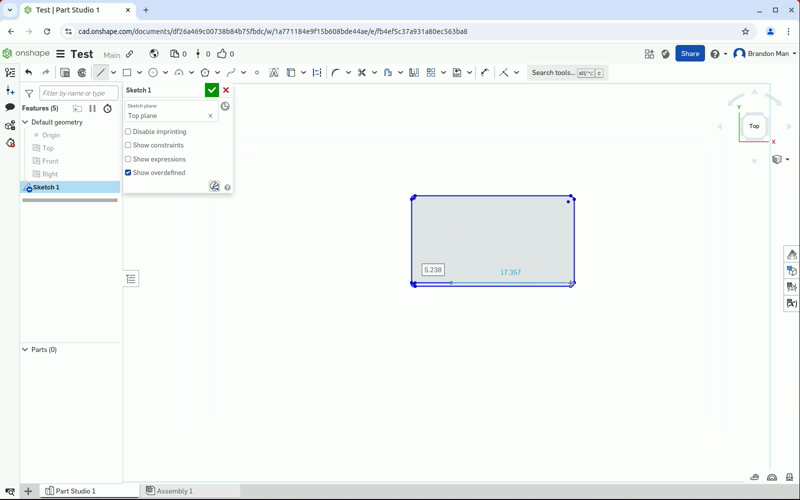
scroll(6)
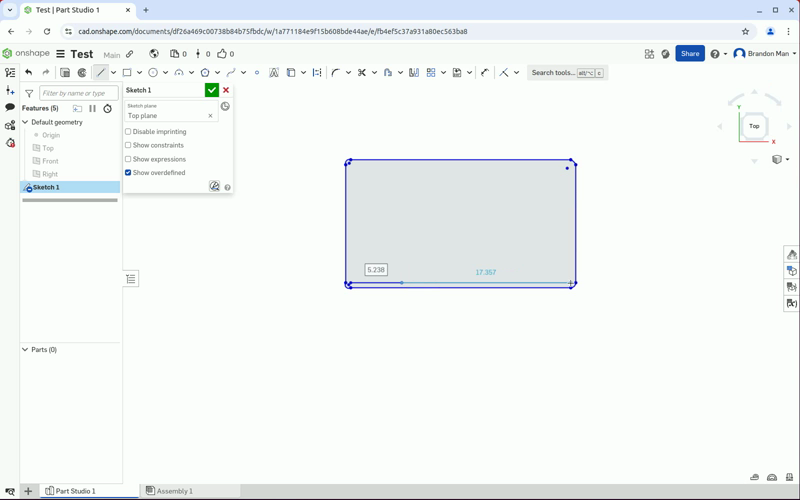
scroll(6)
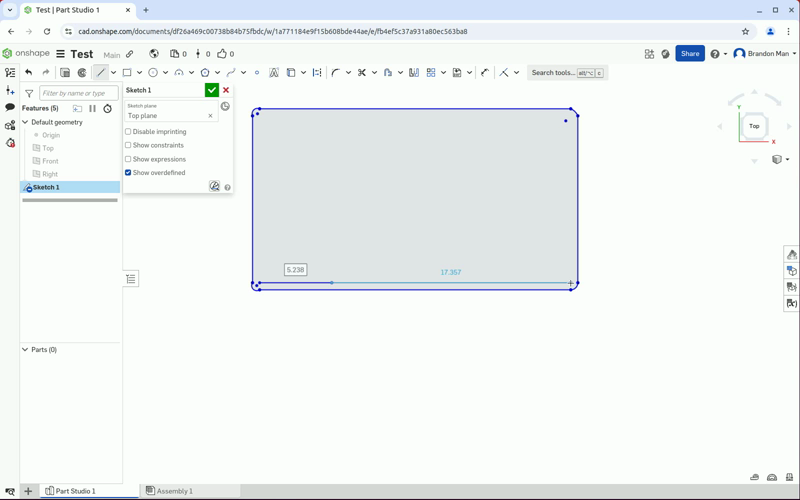
scroll(6)
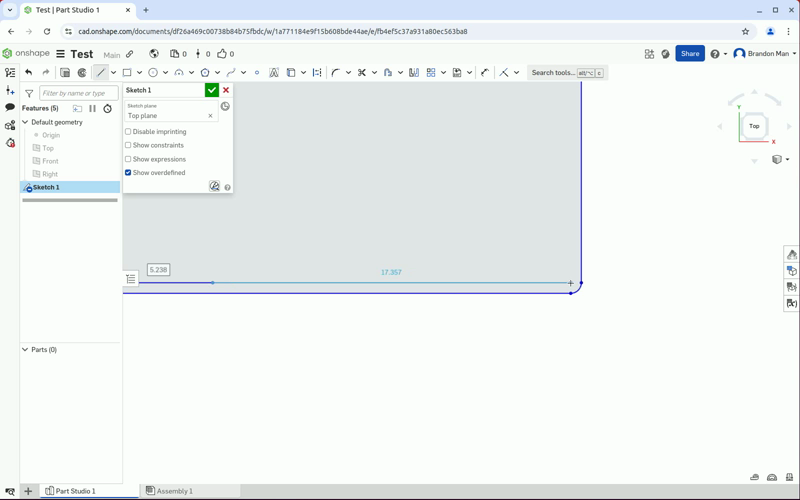
scroll(6)
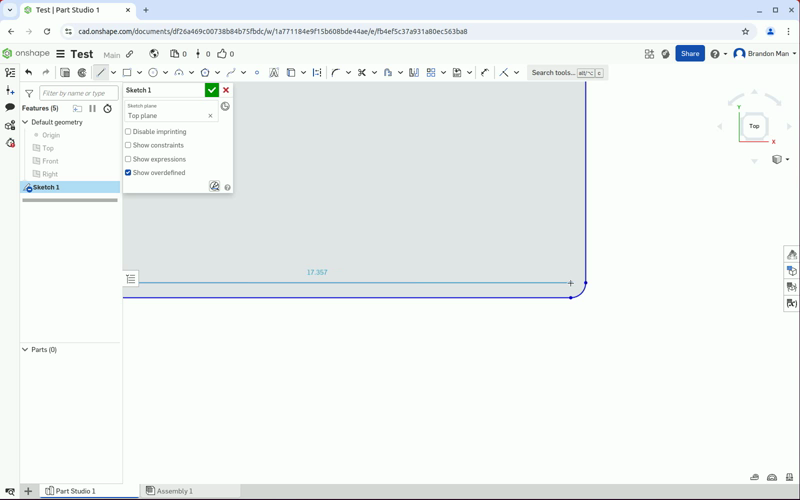
scroll(6)
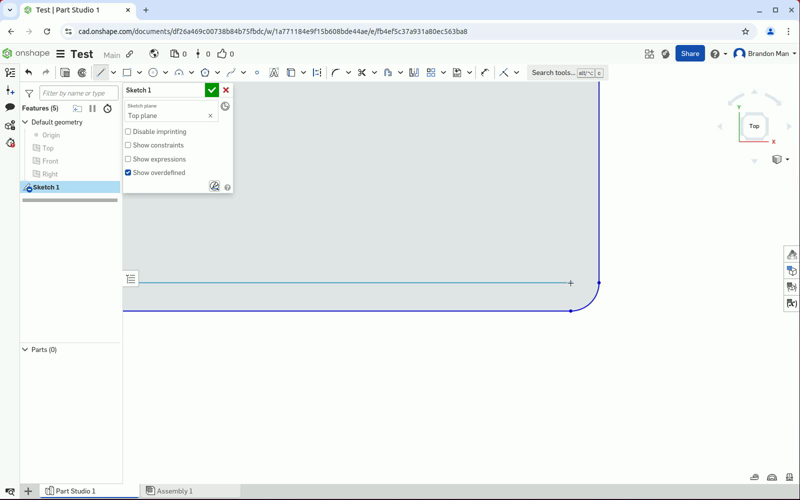
click(570, 282)
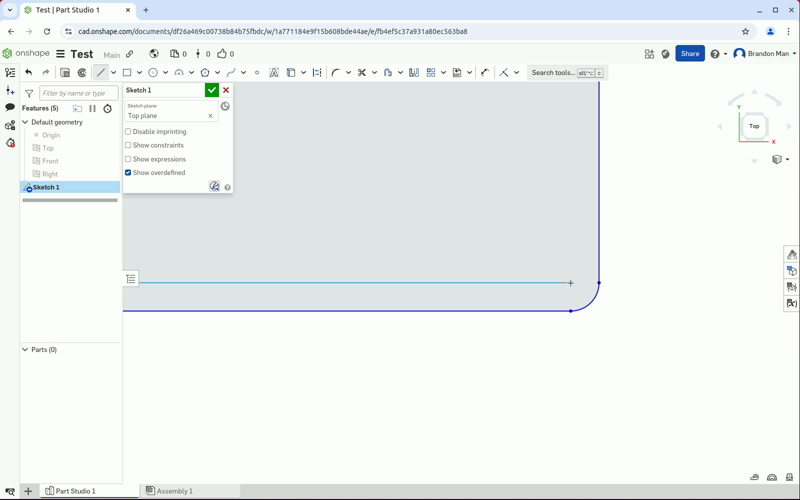
scroll(-6)
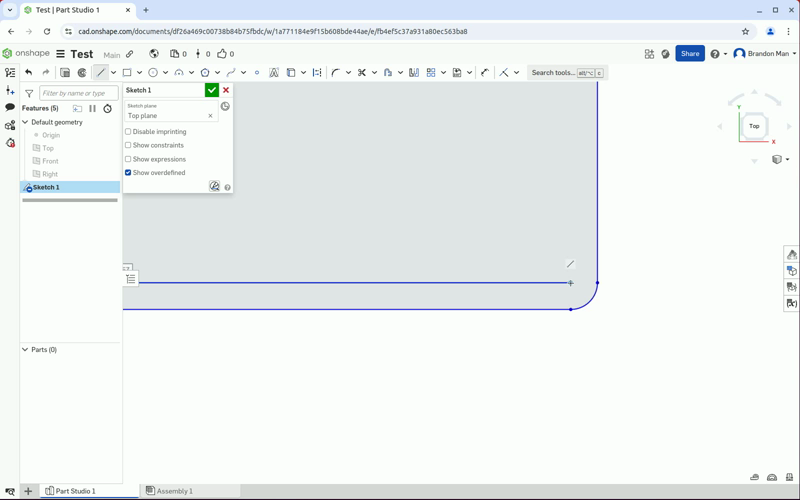
scroll(-6)
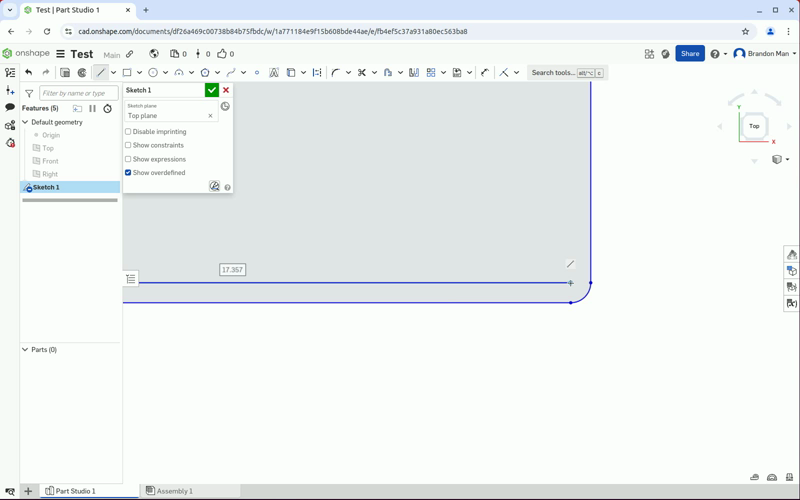
scroll(-6)
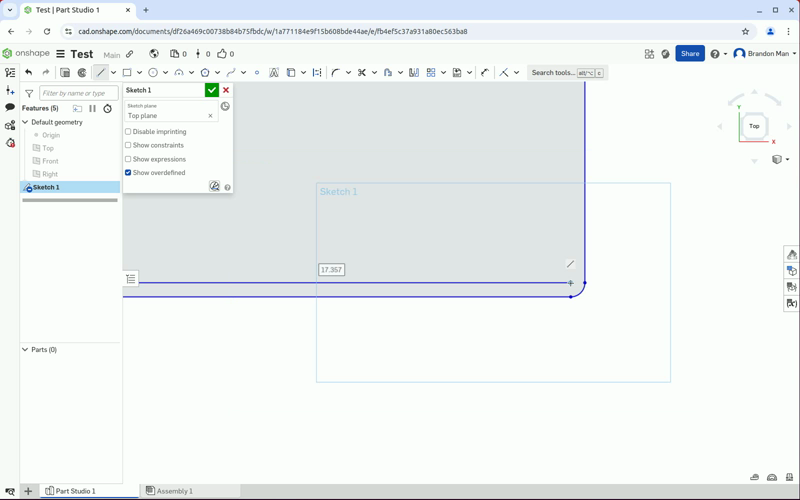
scroll(-6)
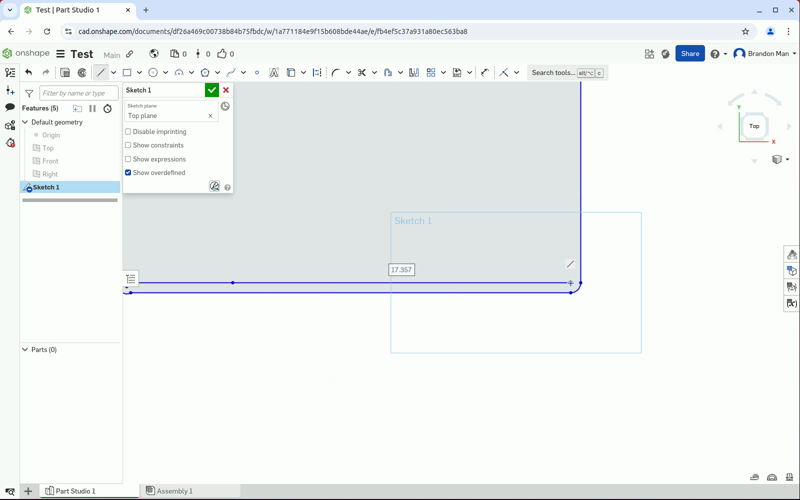
scroll(-6)
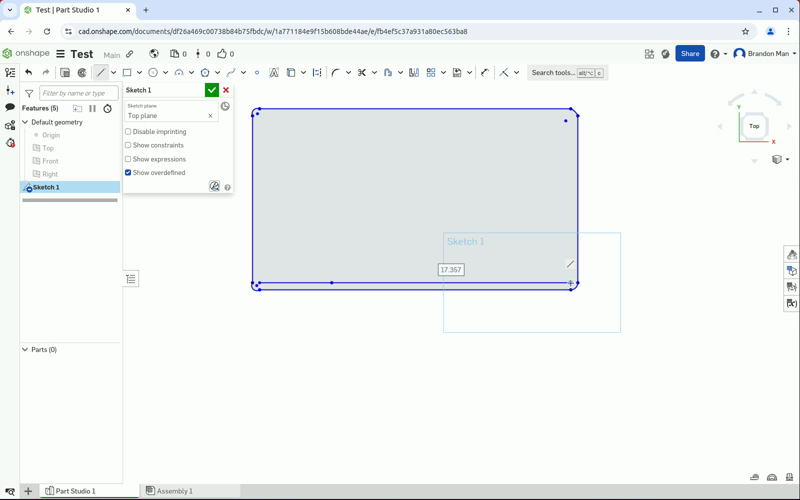
scroll(-6)
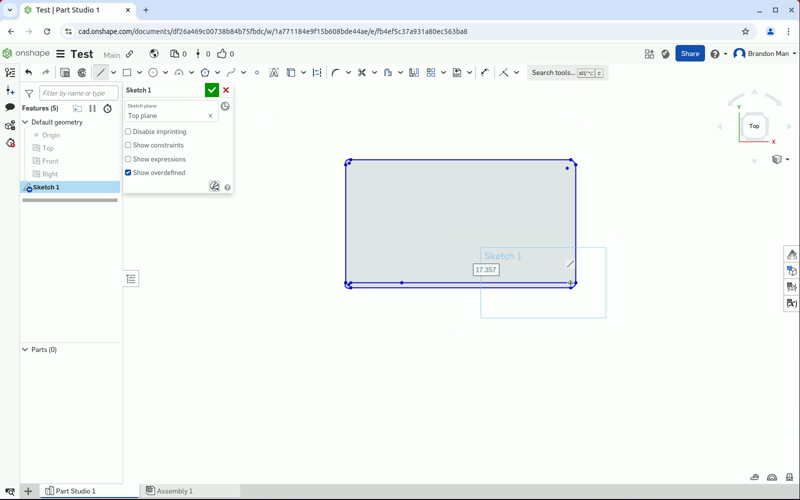
scroll(-6)
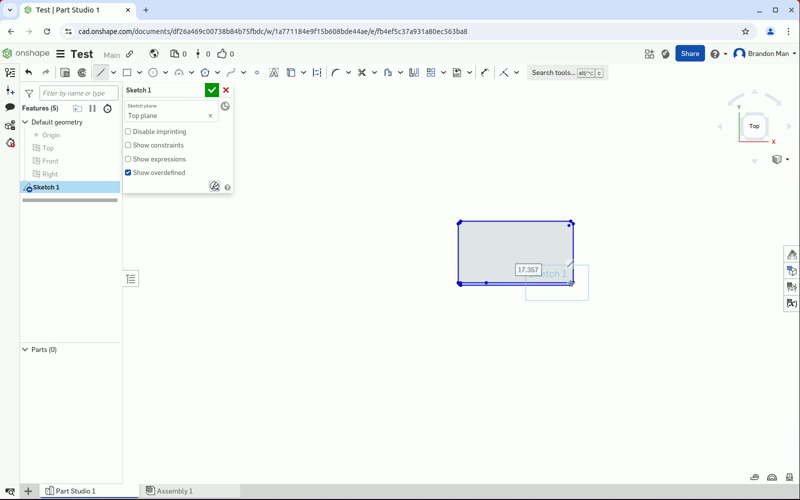
key_up(shift)
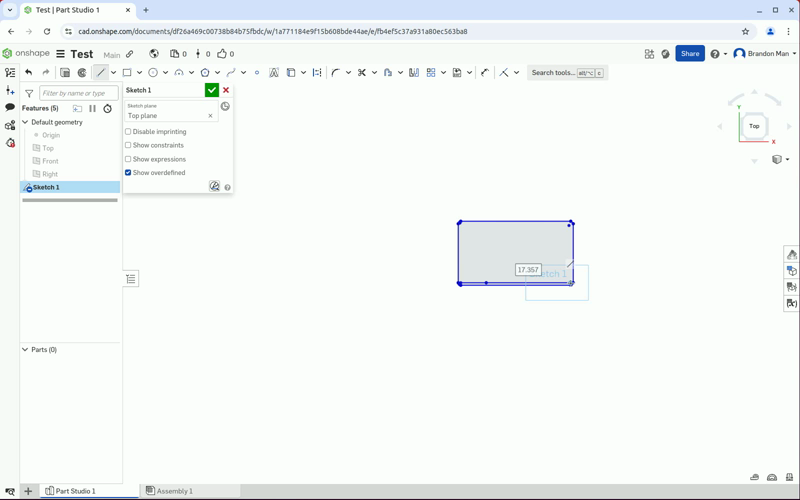
key_down(shift)
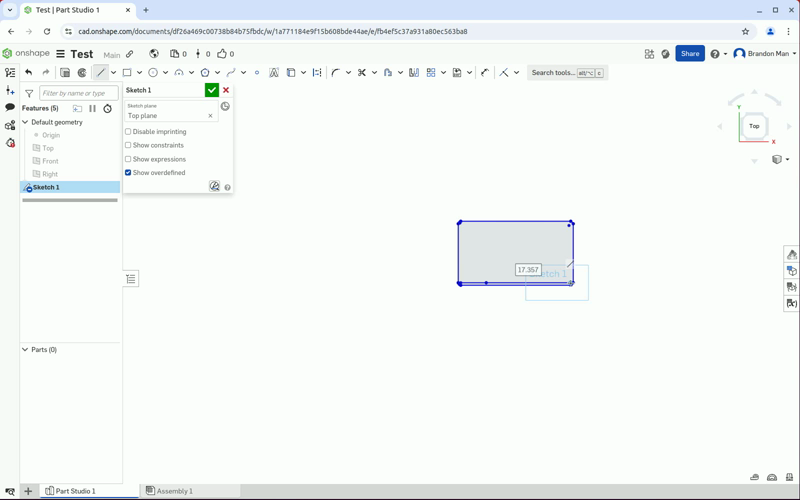
mouse_move(589, 282)
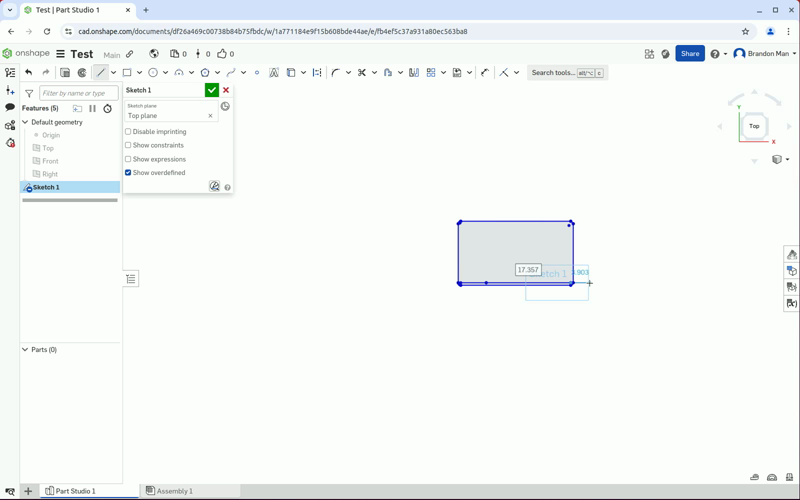
mouse_move(570, 225)
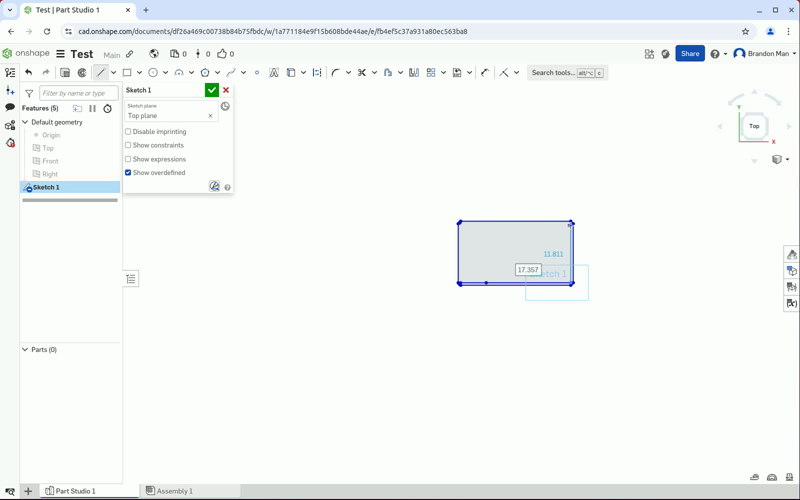
scroll(6)
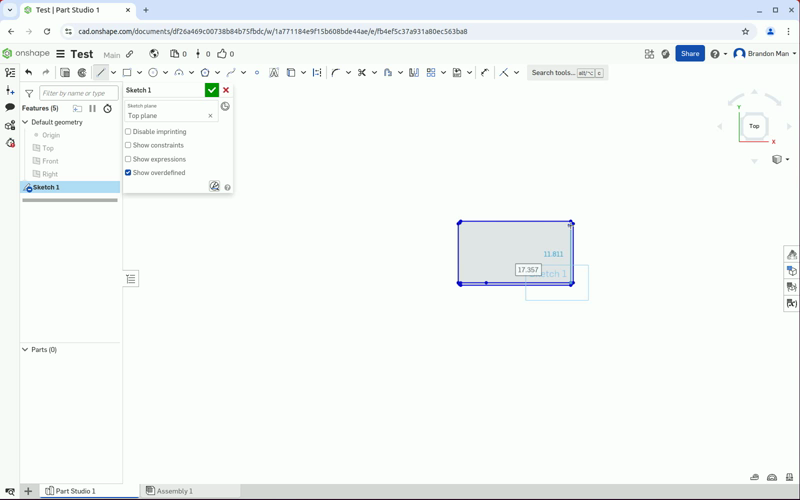
scroll(6)
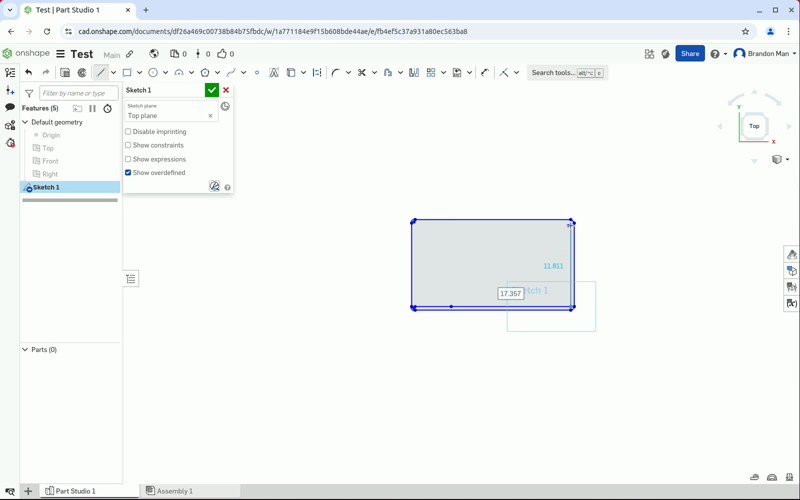
scroll(6)
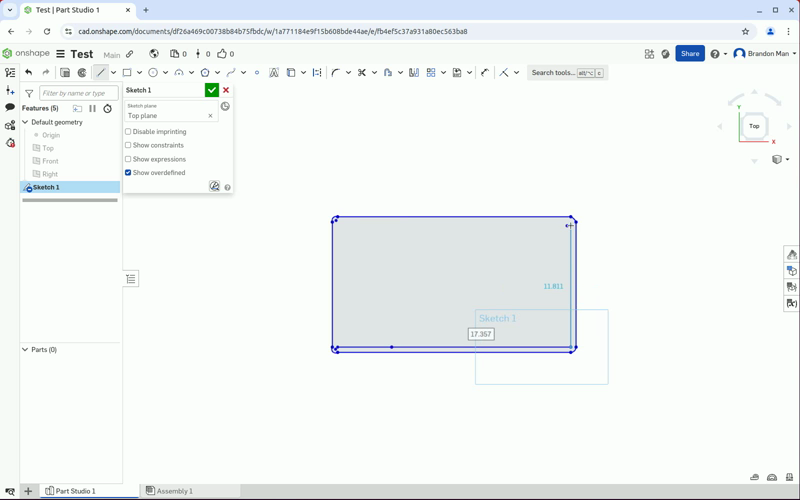
scroll(6)
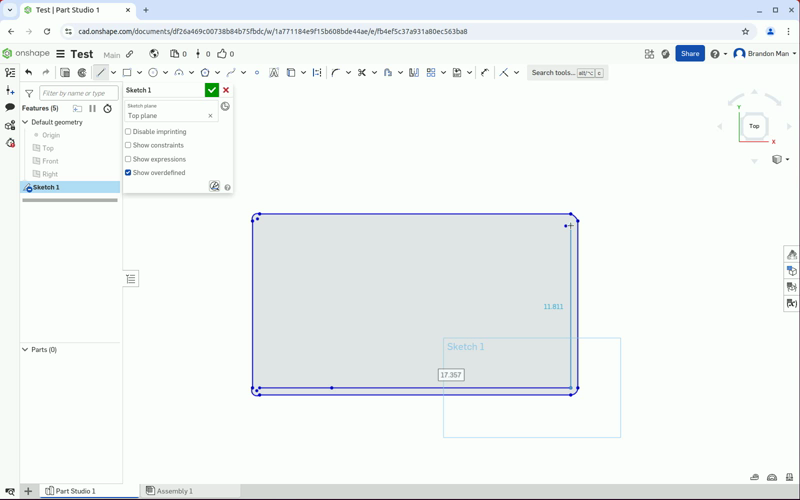
scroll(6)
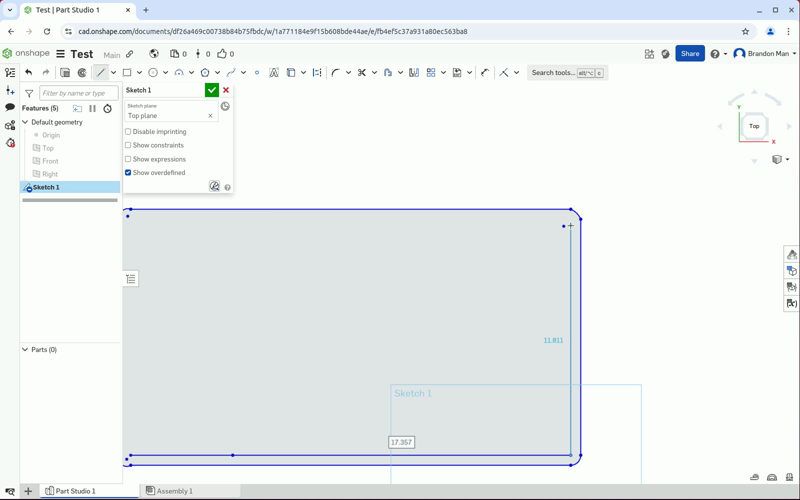
scroll(6)
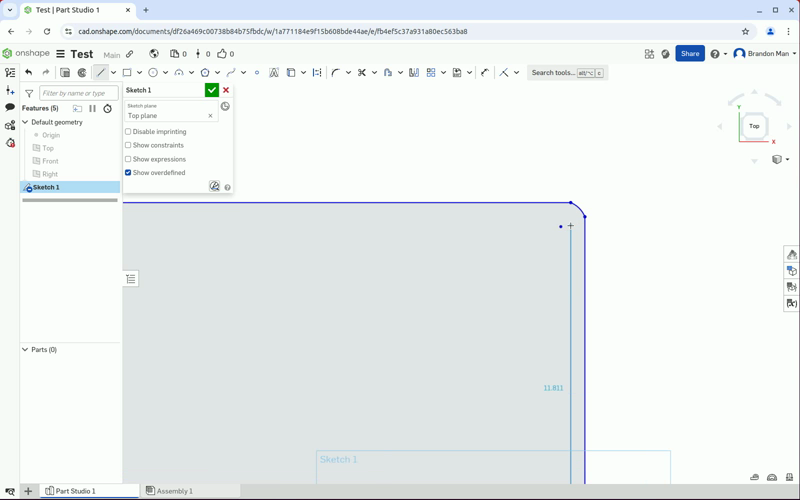
scroll(6)
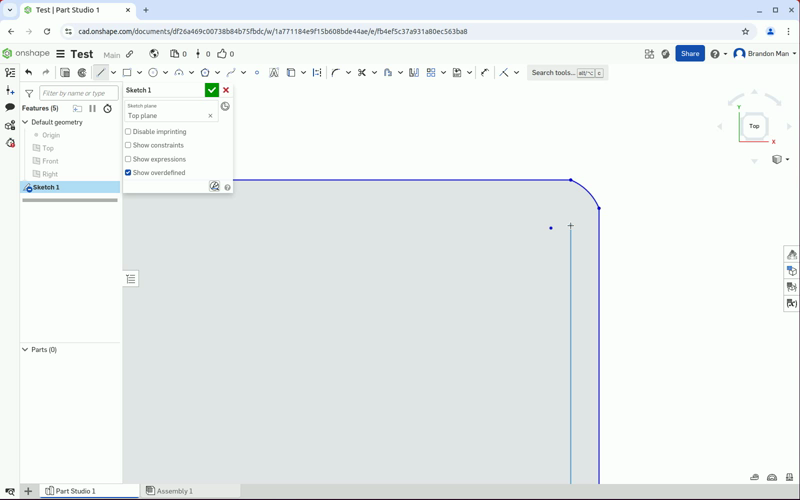
click(570, 225)
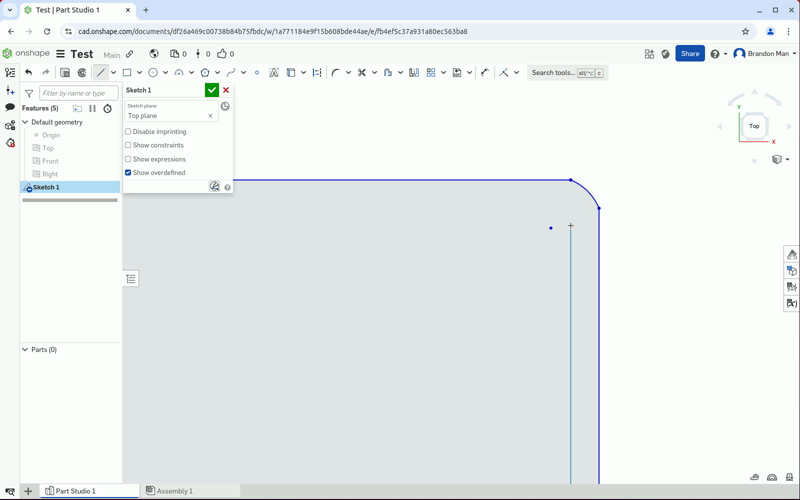
scroll(-6)
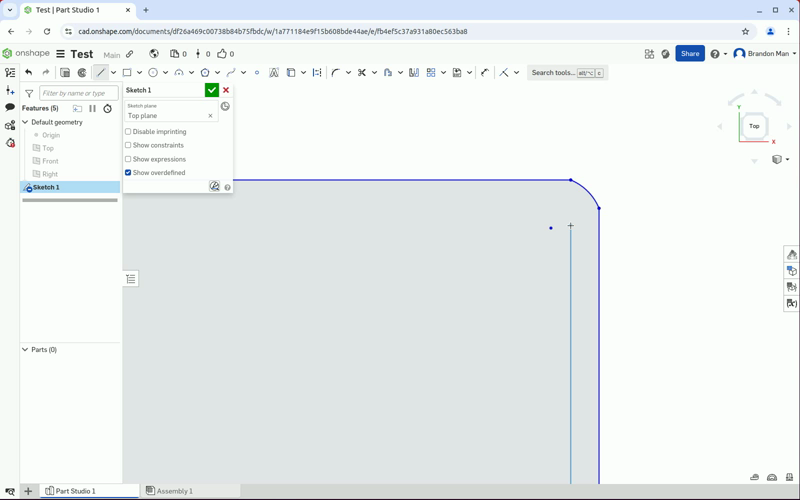
scroll(-6)
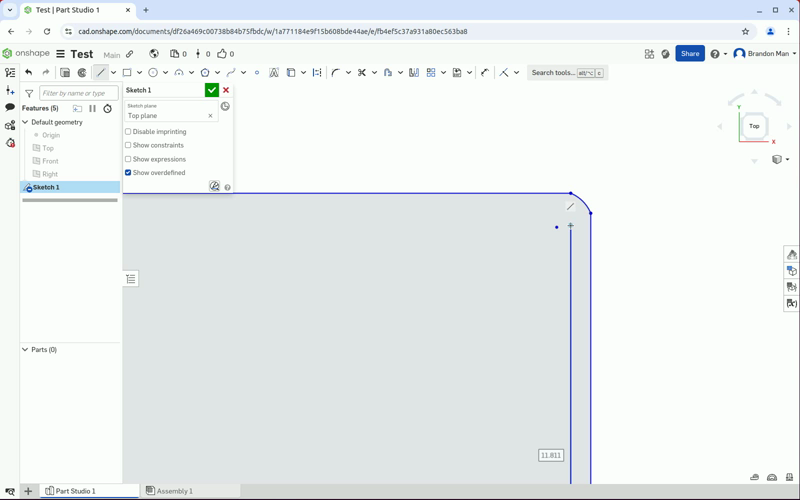
scroll(-6)
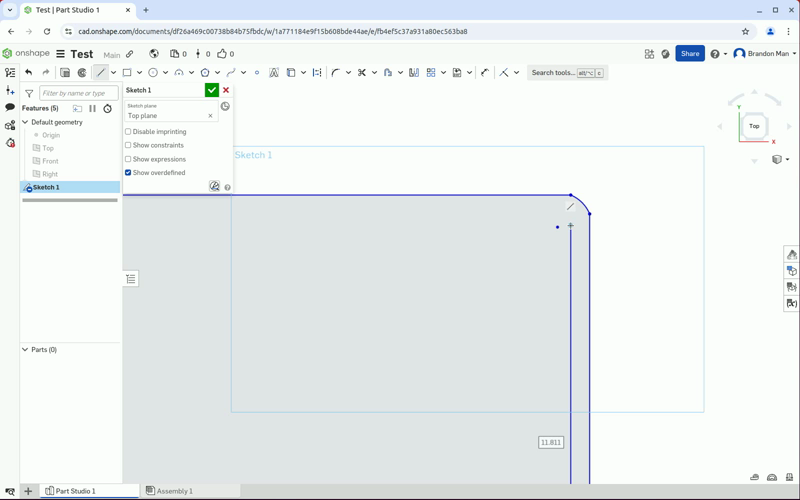
scroll(-6)
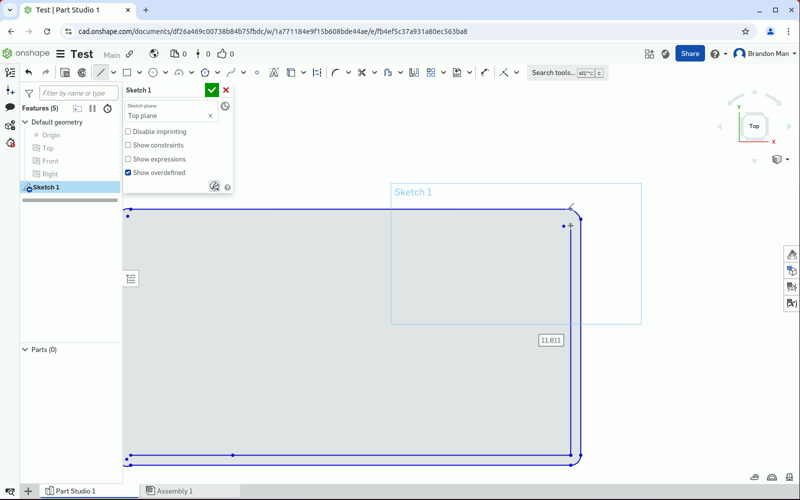
scroll(-6)
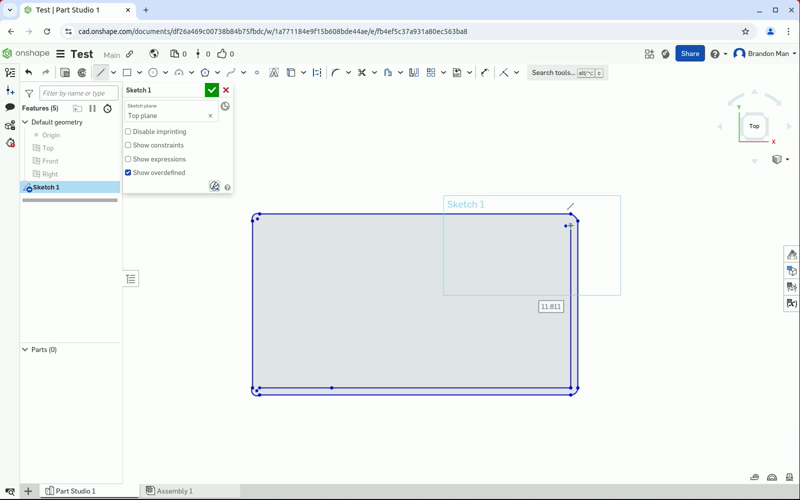
scroll(-6)
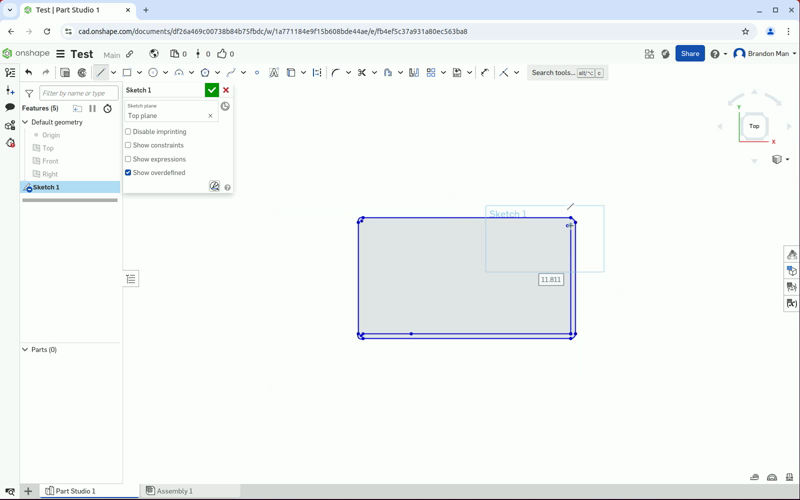
scroll(-6)
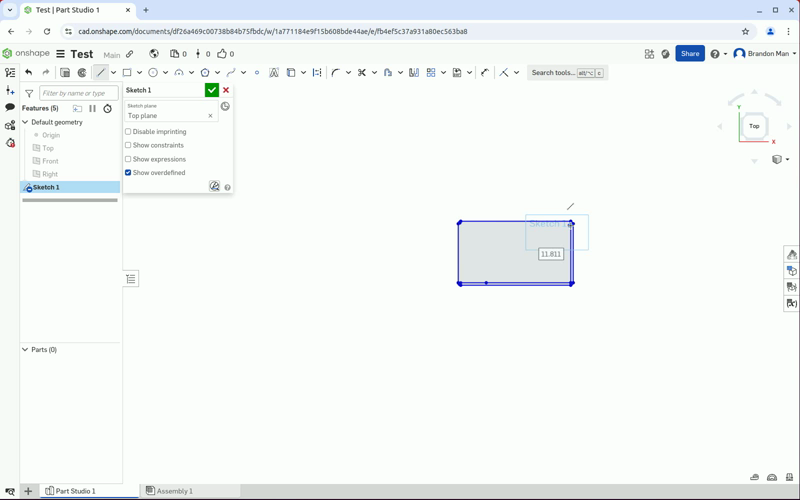
key_up(shift)
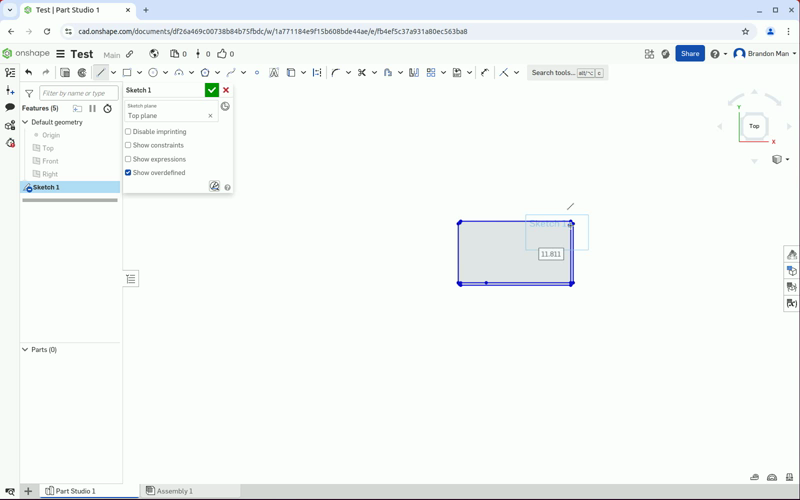
key_down(shift)
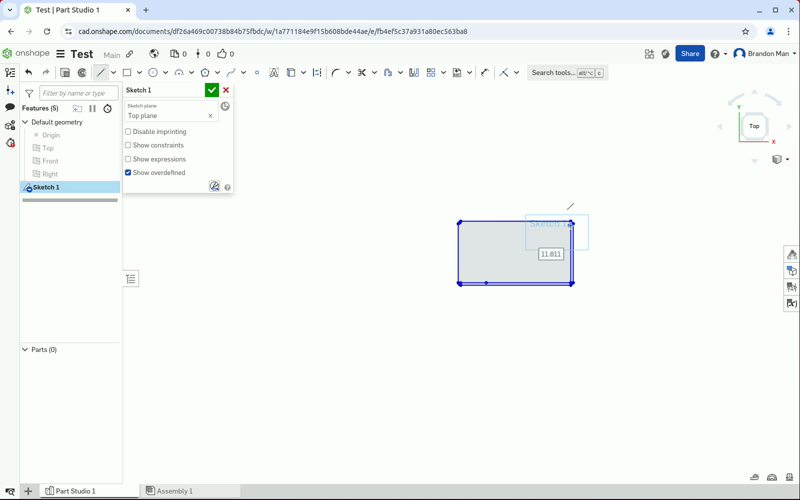
mouse_move(460, 225)
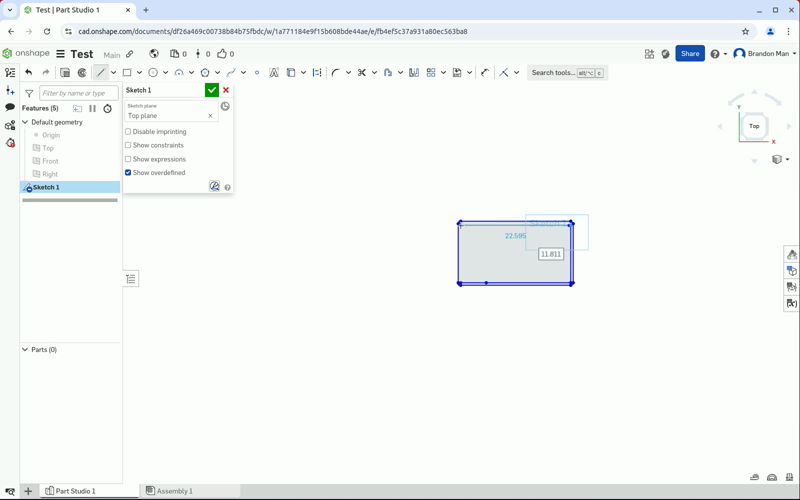
scroll(6)
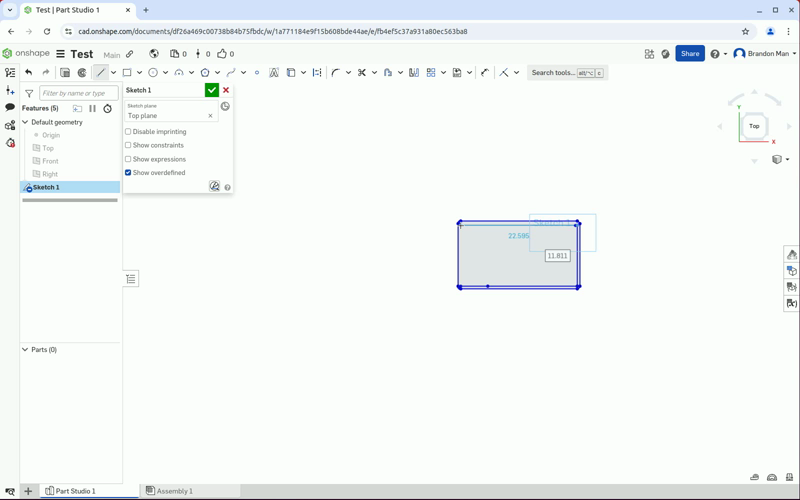
scroll(6)
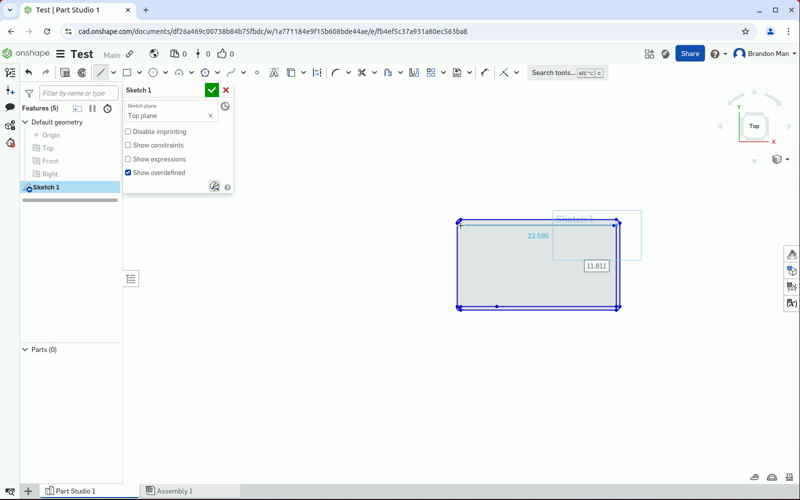
scroll(6)
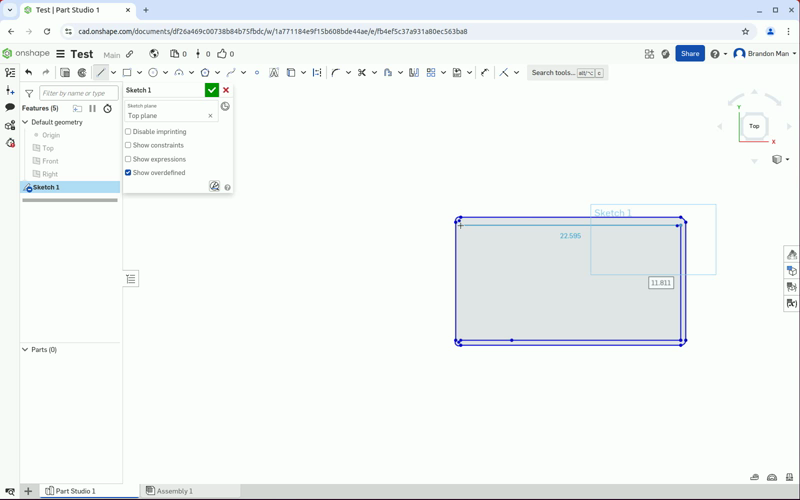
scroll(6)
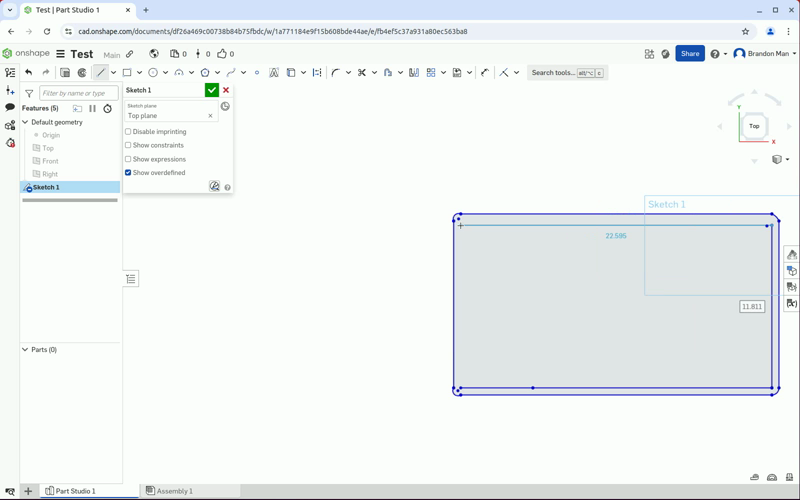
scroll(6)
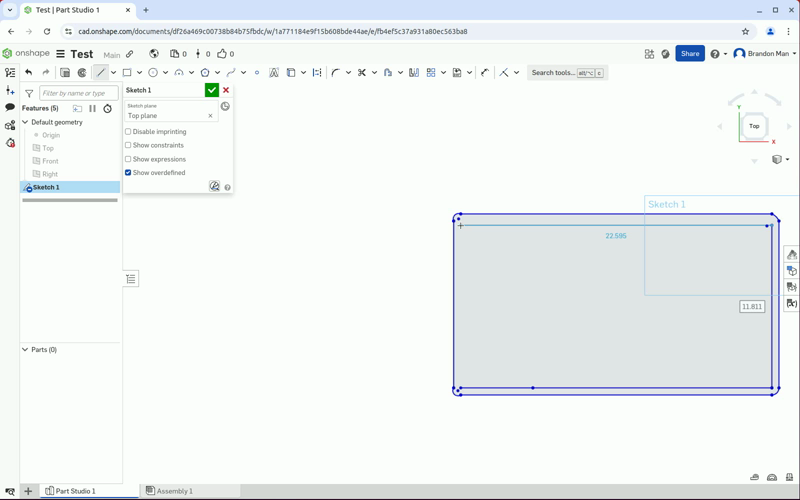
scroll(6)
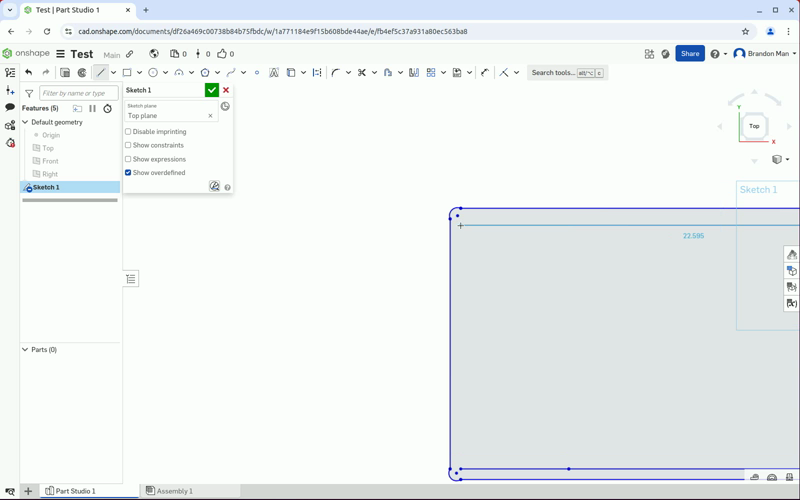
scroll(6)
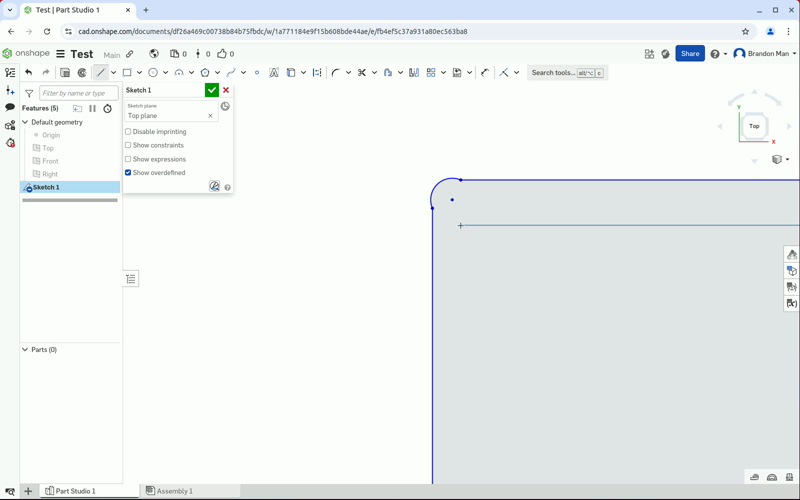
click(460, 225)
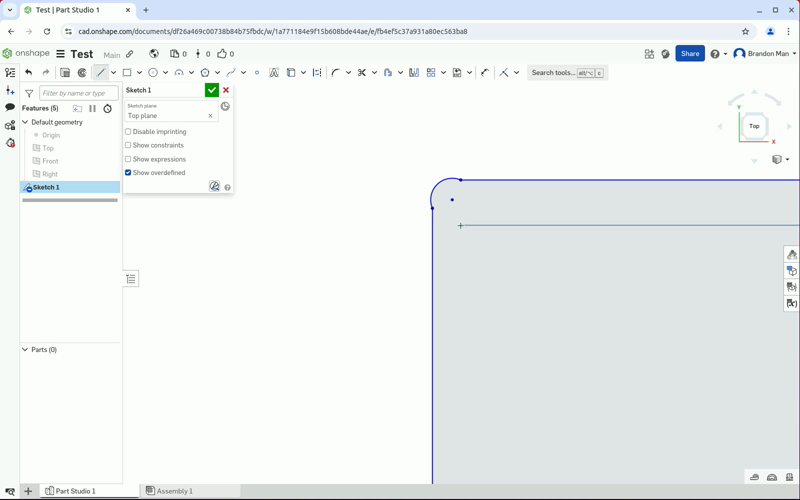
scroll(-6)
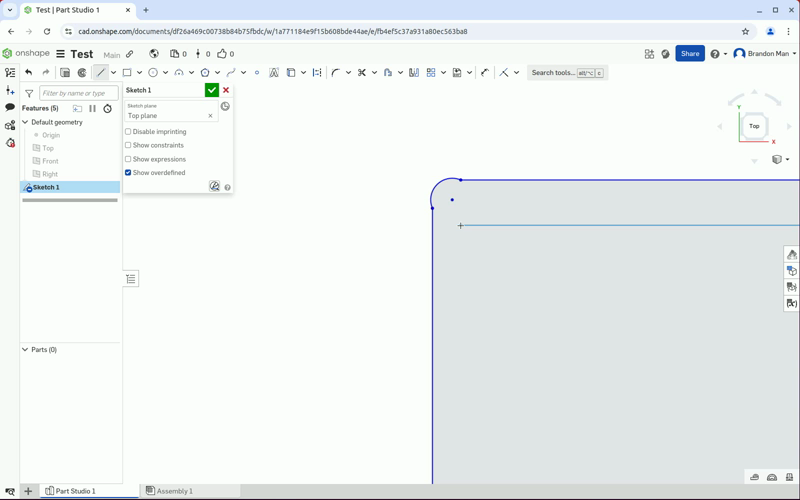
scroll(-6)
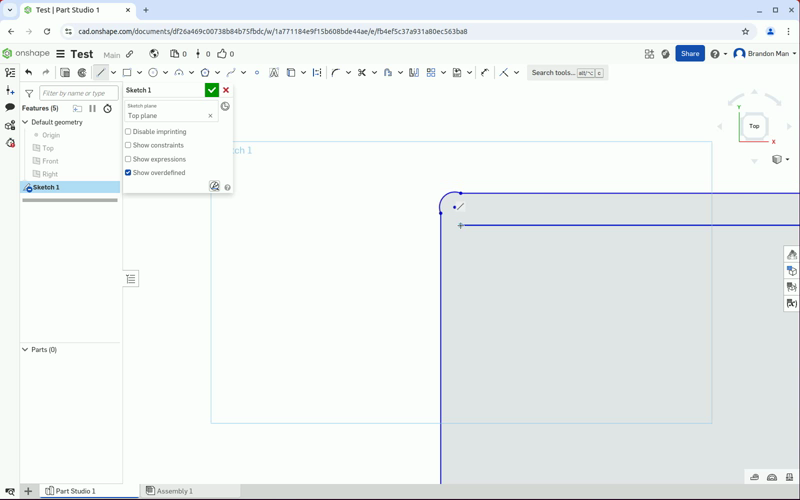
scroll(-6)
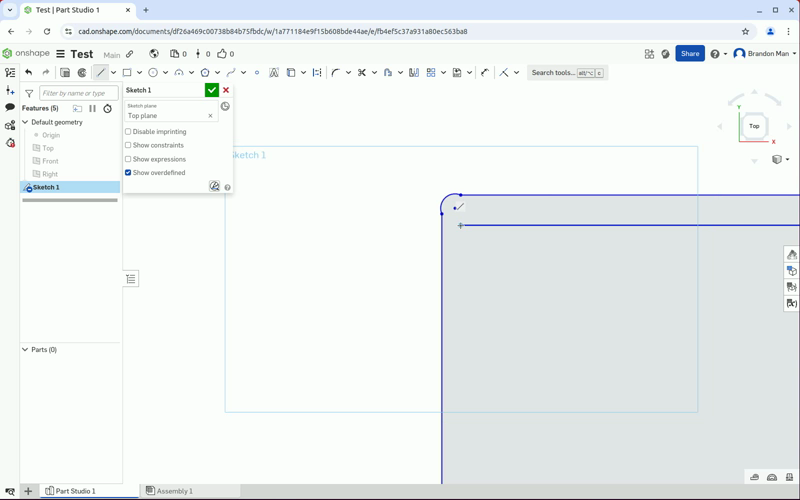
scroll(-6)
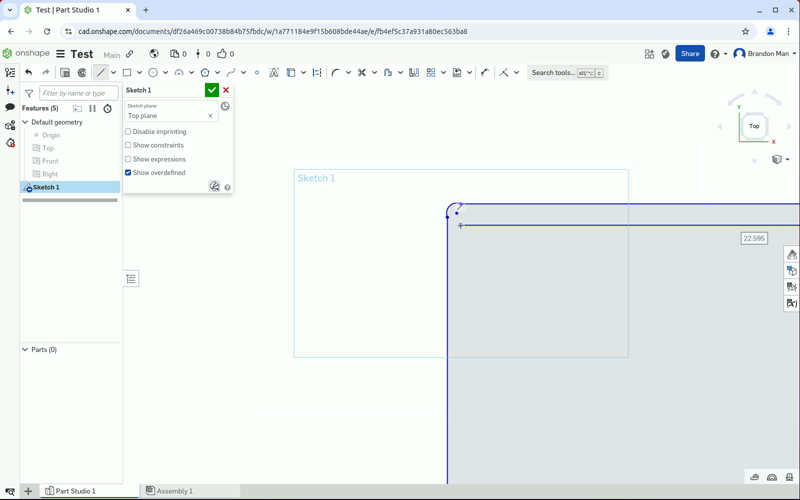
scroll(-6)
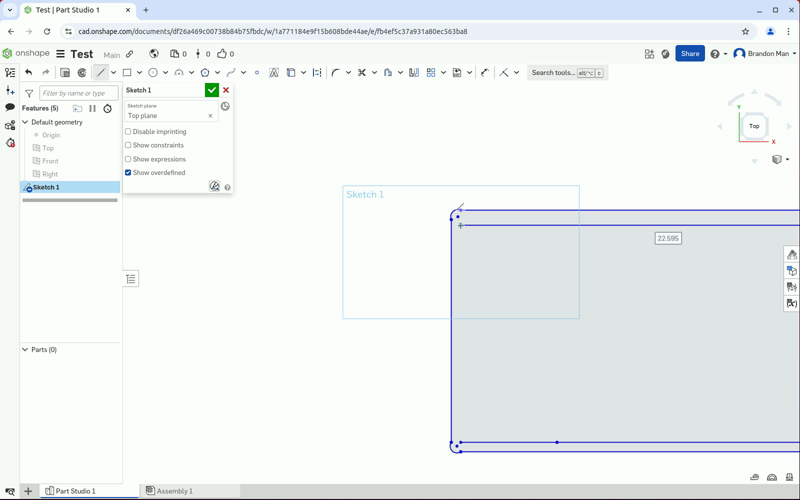
scroll(-6)
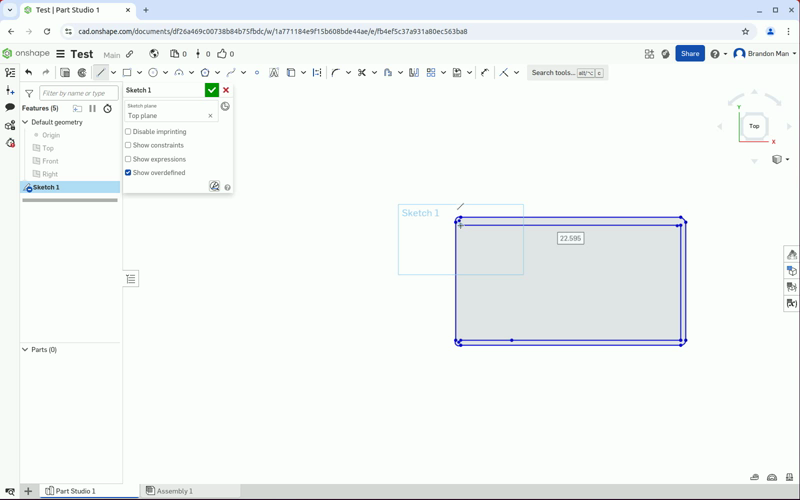
scroll(-6)
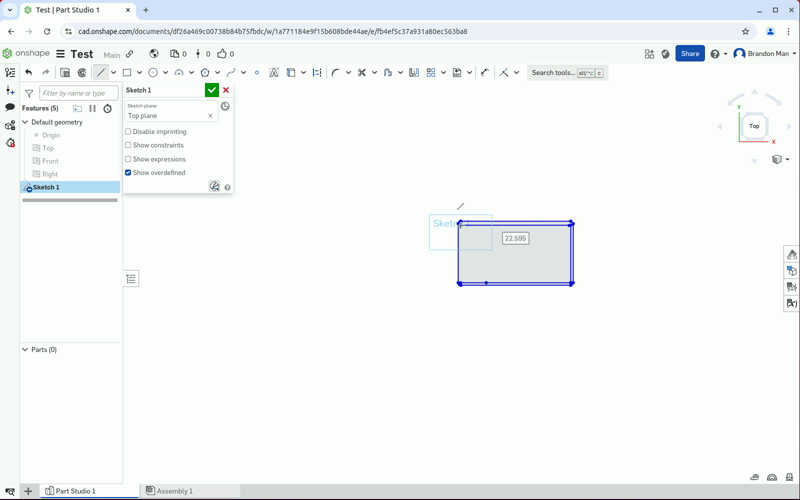
key_up(shift)
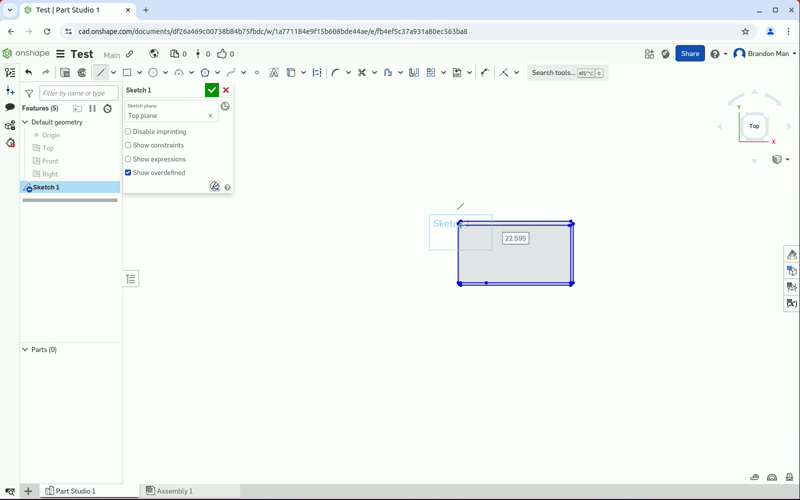
mouse_move(490, 225)
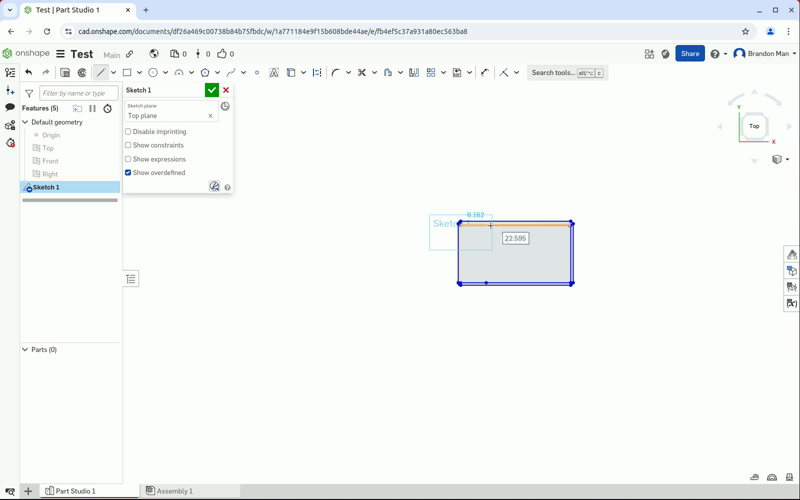
key_down(shift)
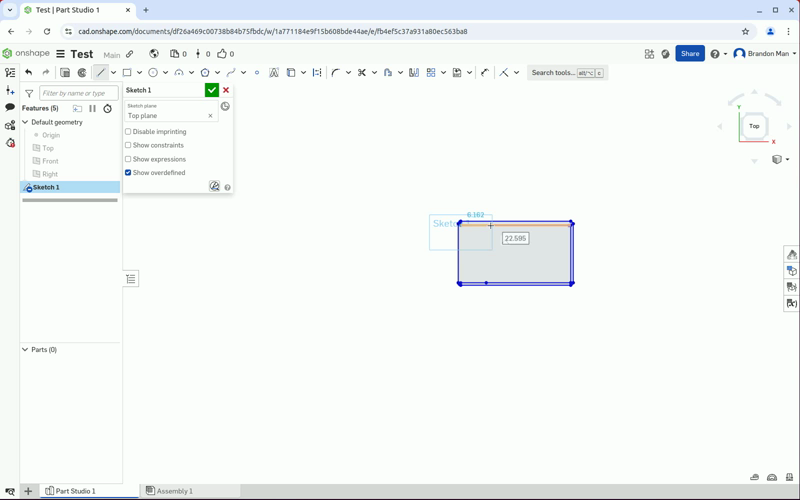
mouse_move(460, 282)
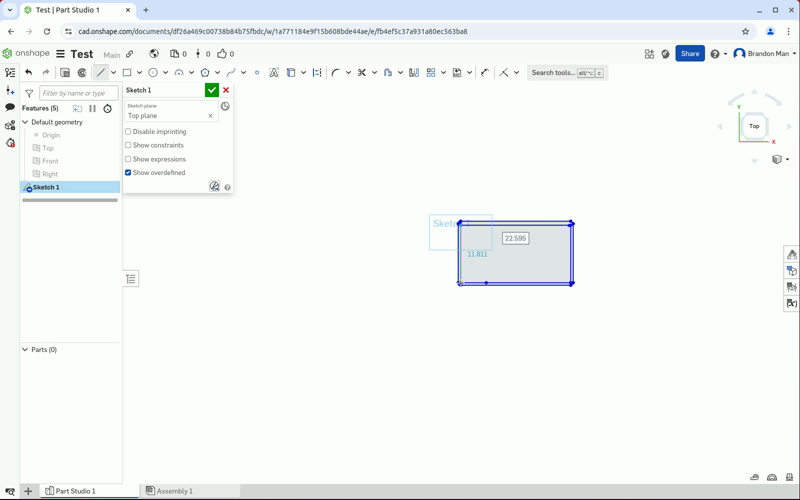
scroll(6)
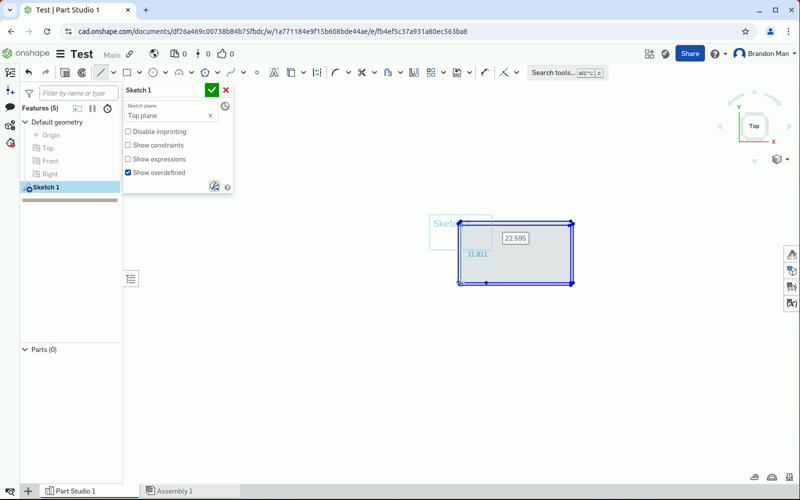
scroll(6)
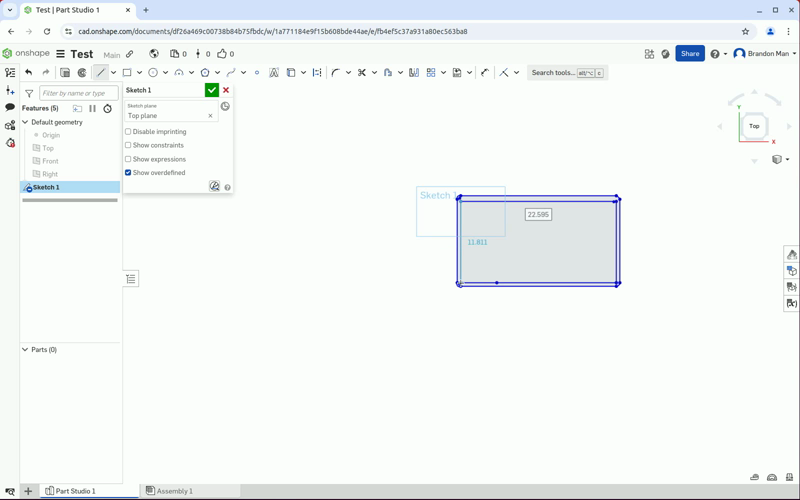
scroll(6)
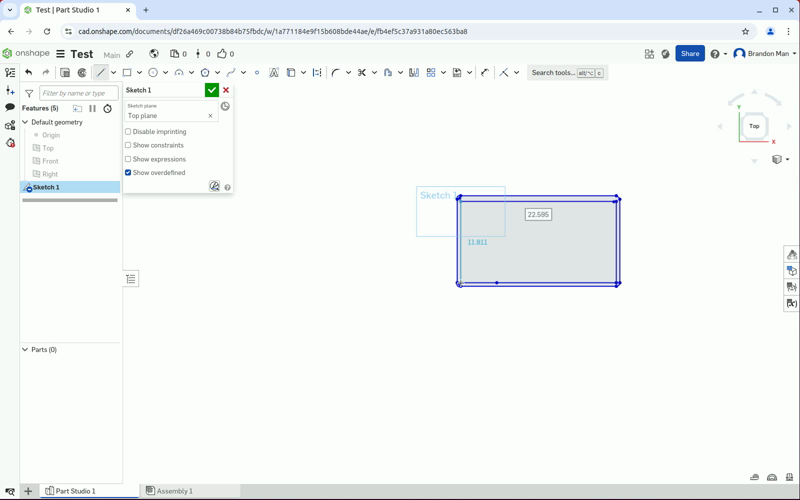
scroll(6)
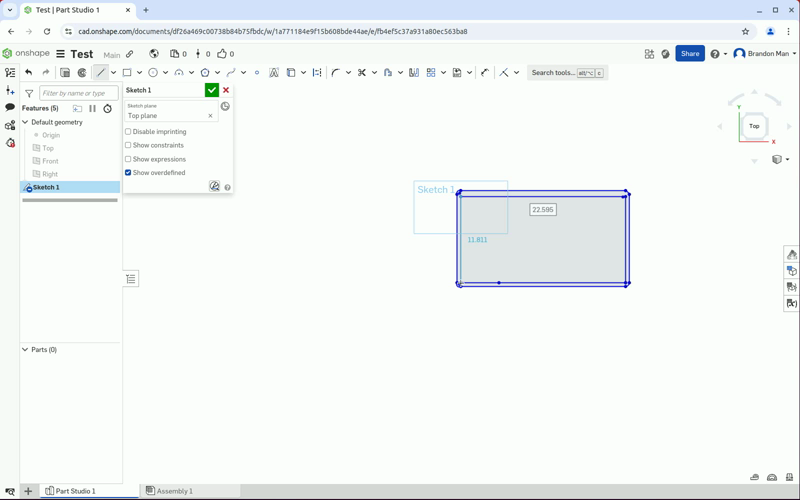
scroll(6)
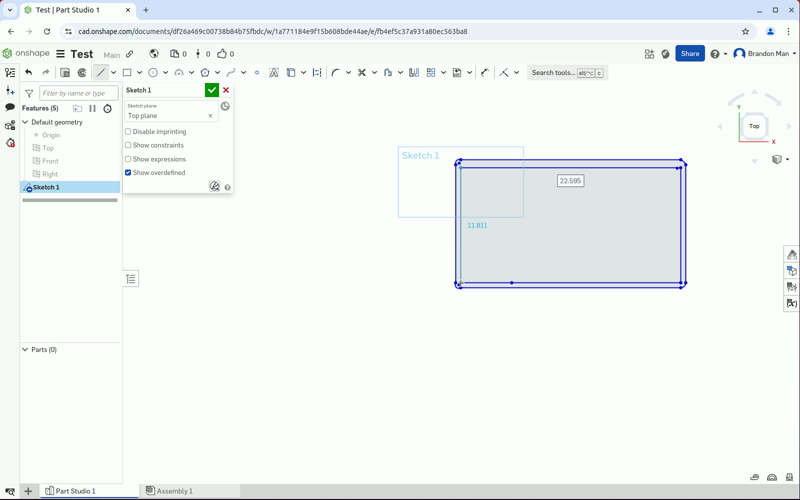
scroll(6)
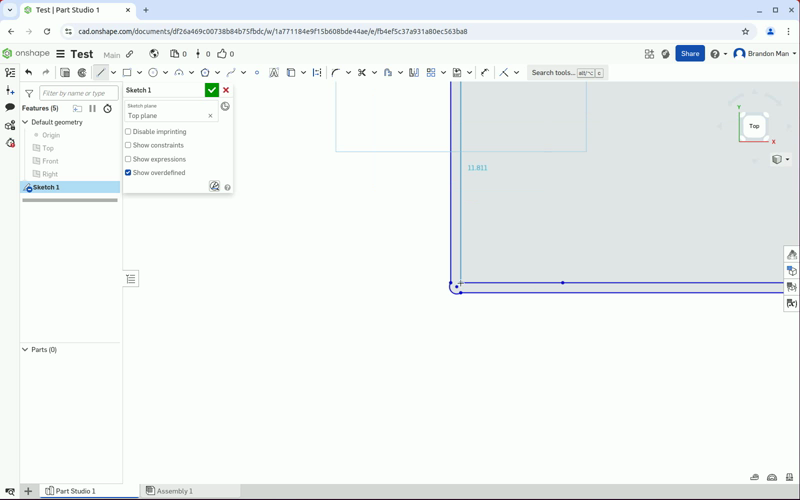
scroll(6)
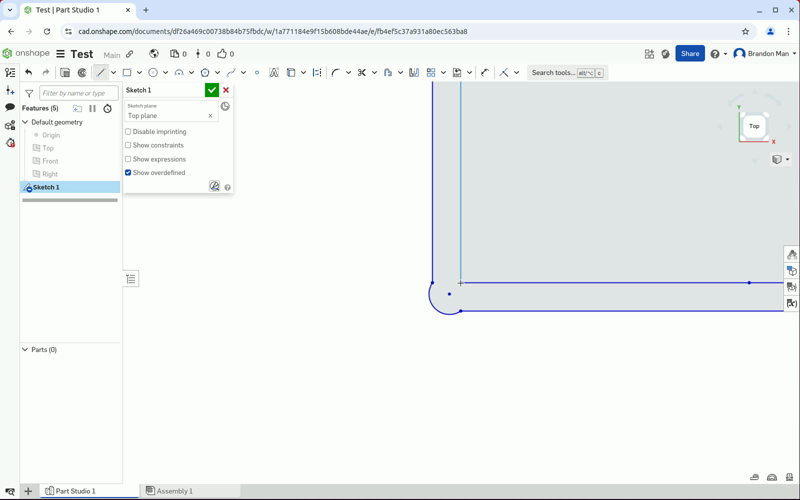
key_up(shift)
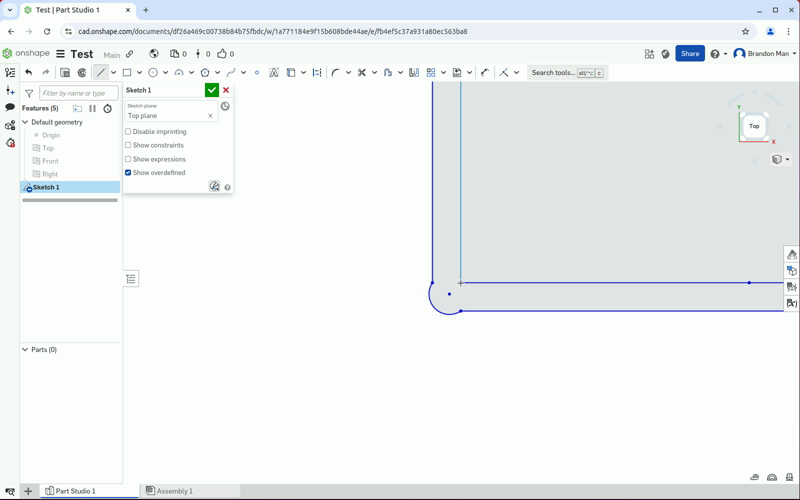
click(460, 282)
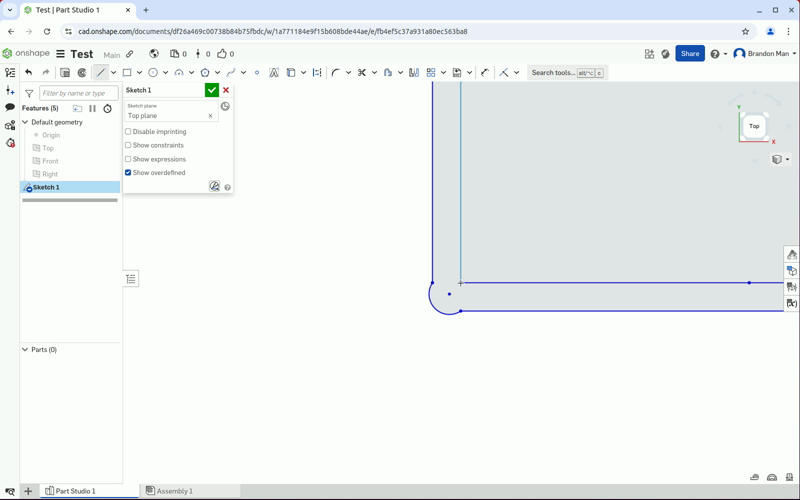
scroll(-6)
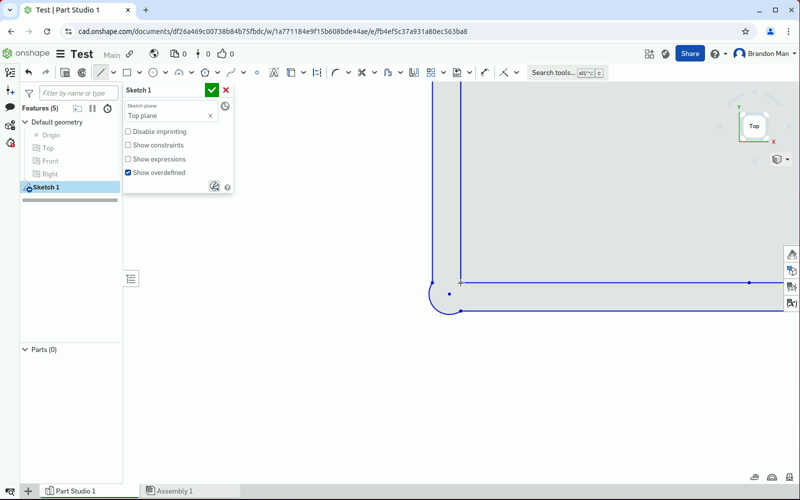
scroll(-6)
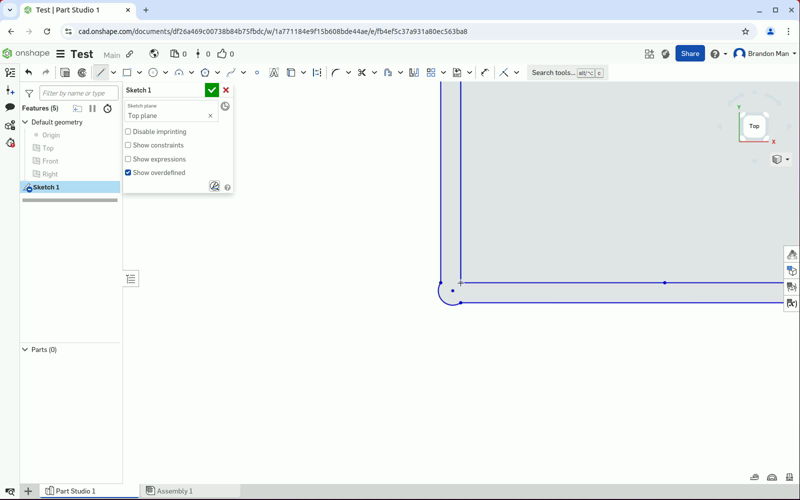
scroll(-6)
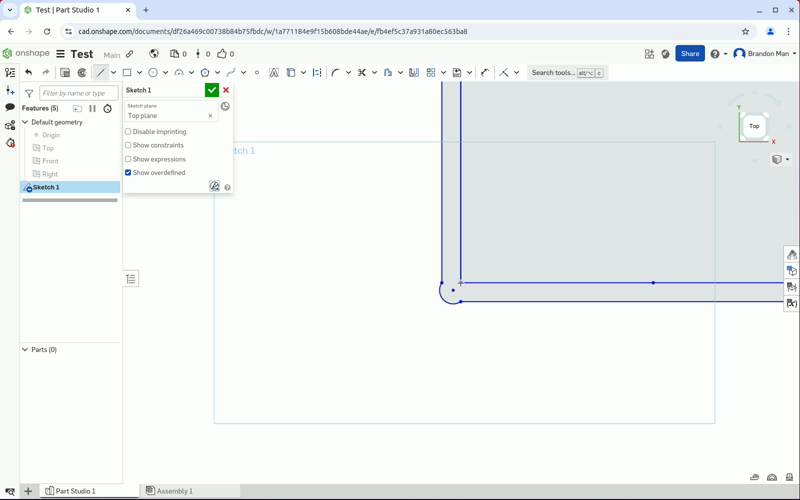
scroll(-6)
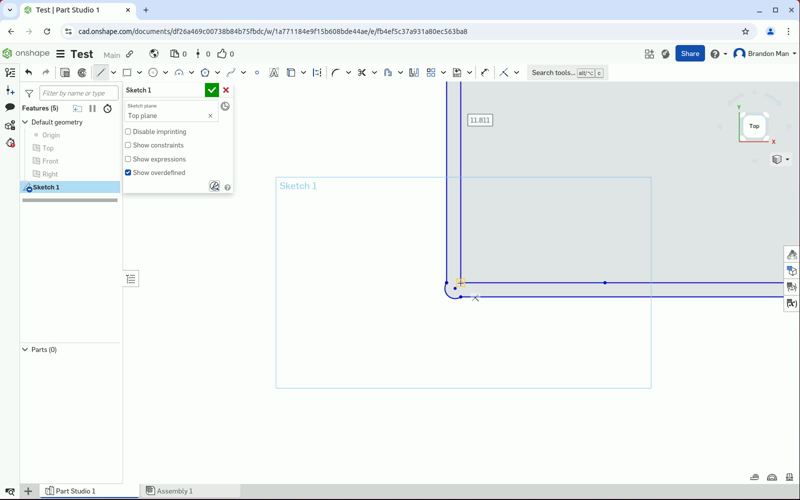
scroll(-6)
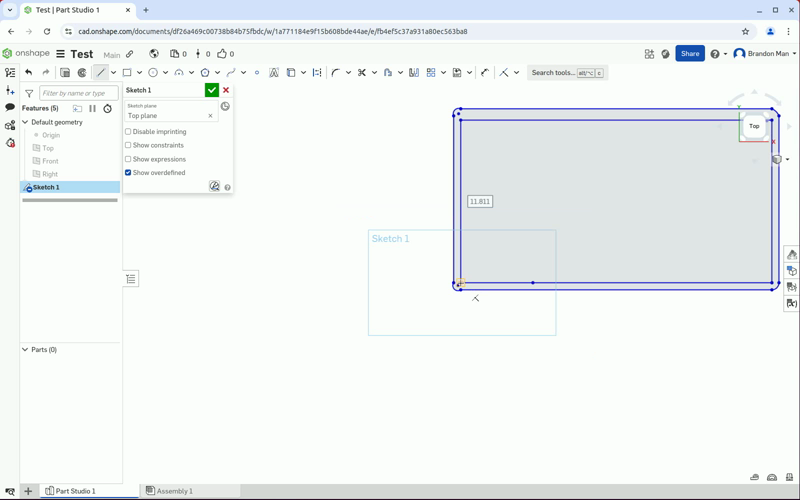
scroll(-6)
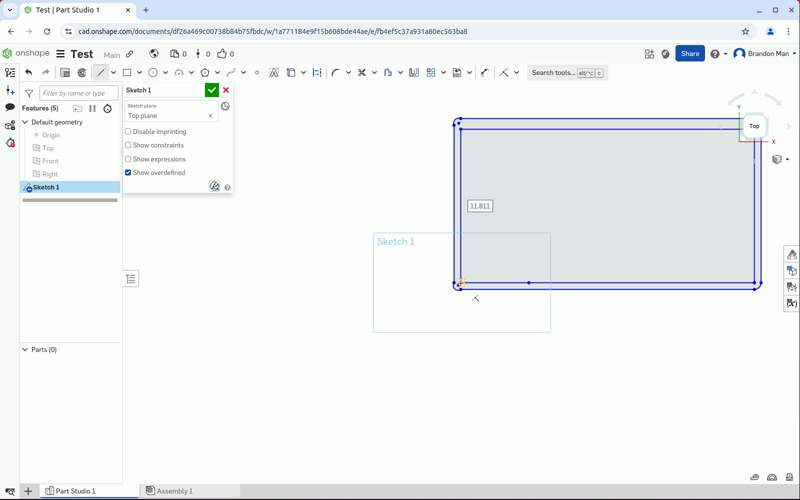
scroll(-6)
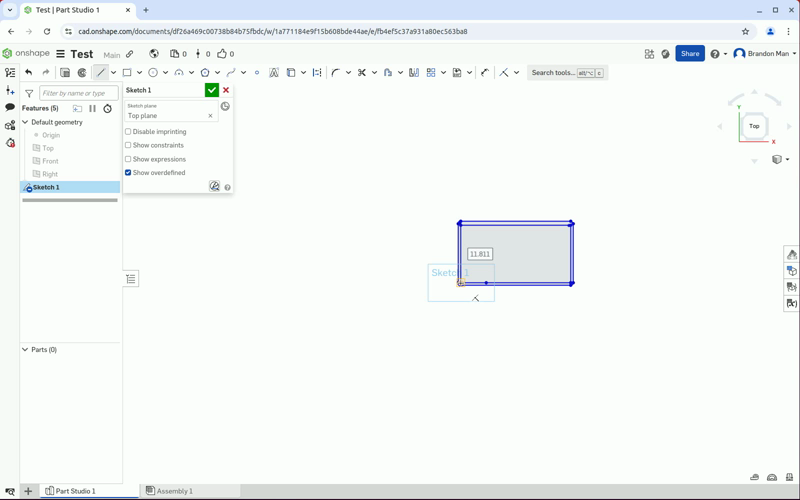
key(esc)
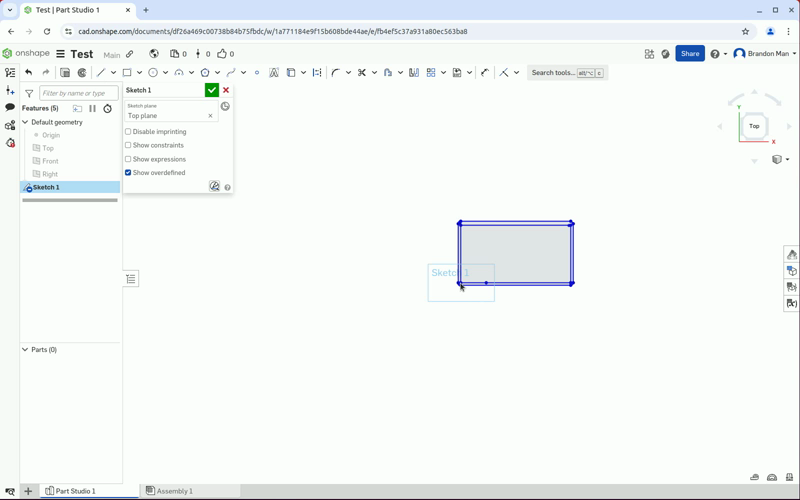
mouse_move(522, 284)
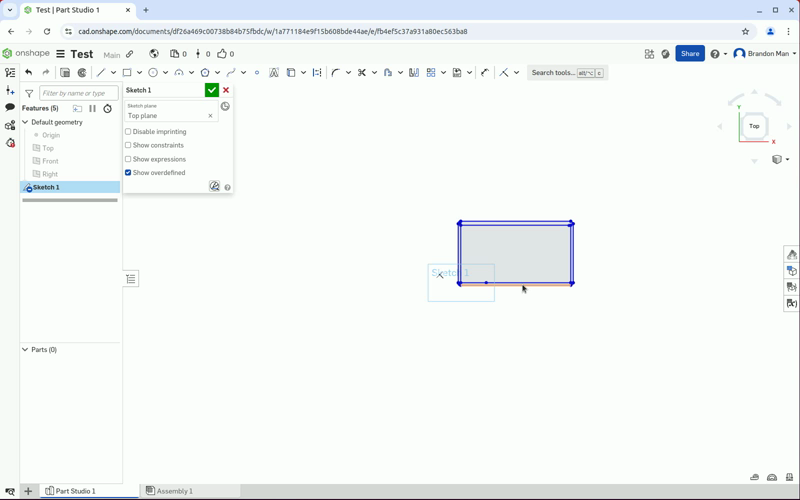
scroll(6)
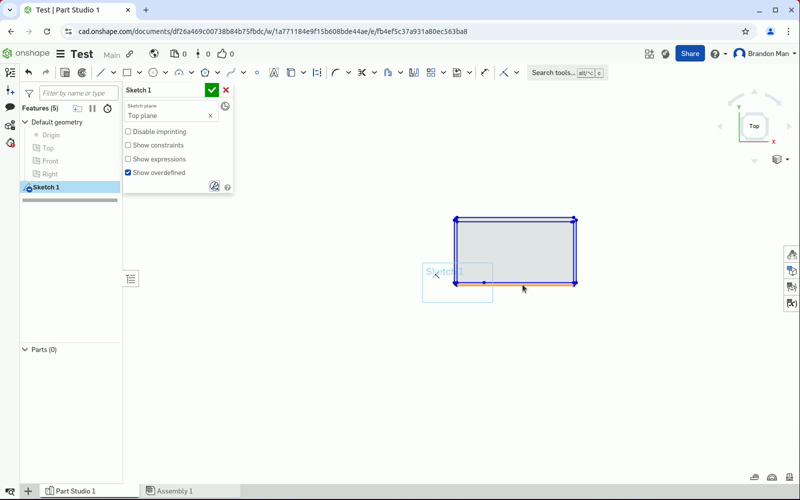
scroll(6)
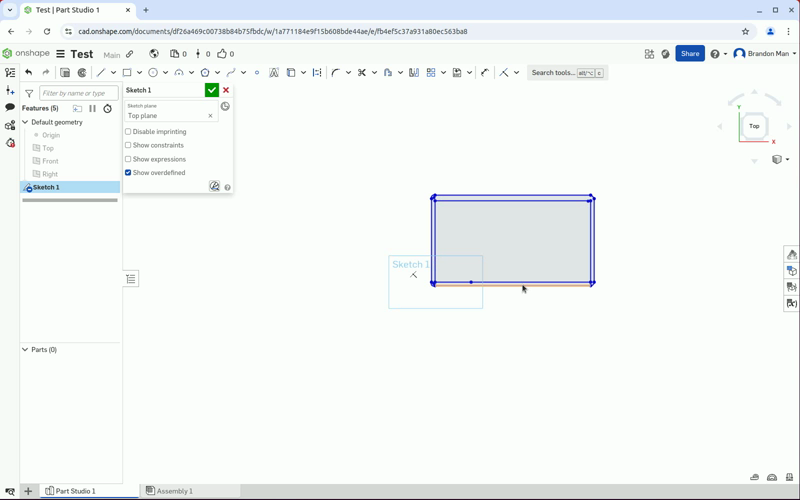
scroll(6)
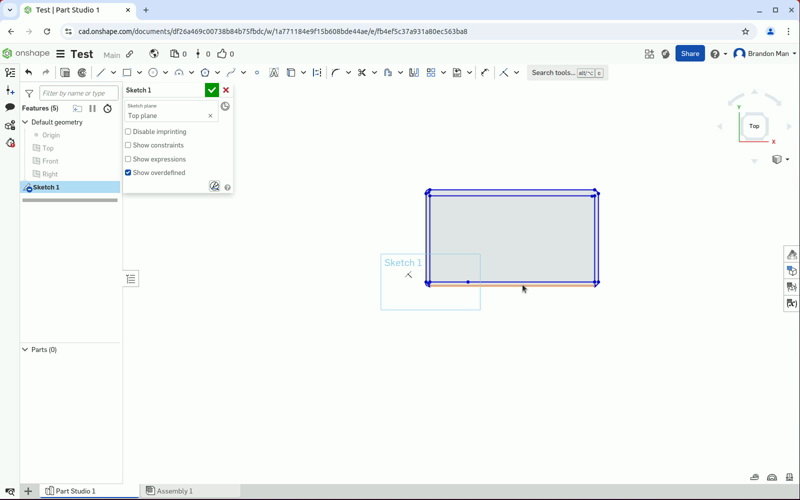
scroll(6)
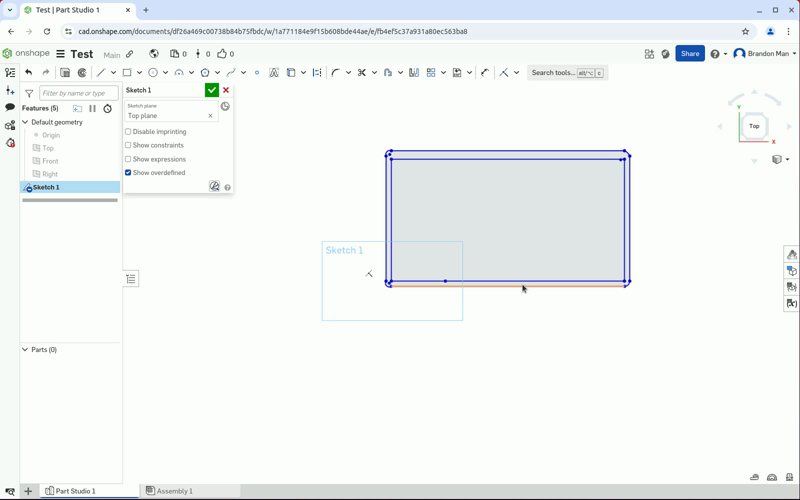
scroll(6)
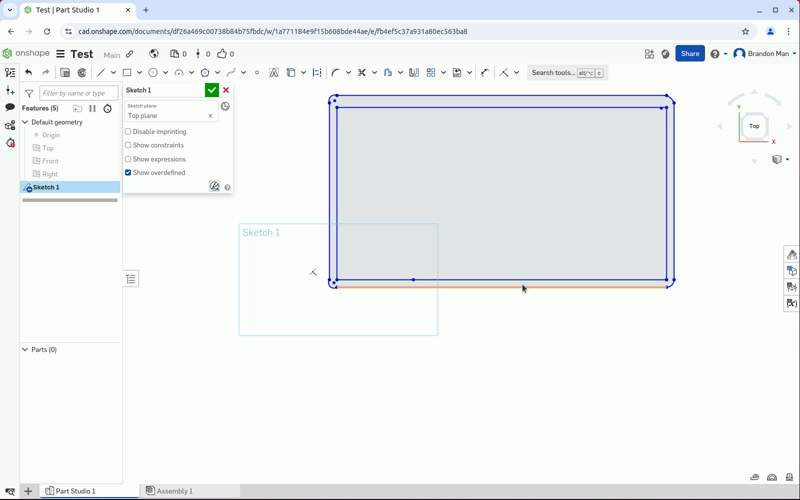
scroll(6)
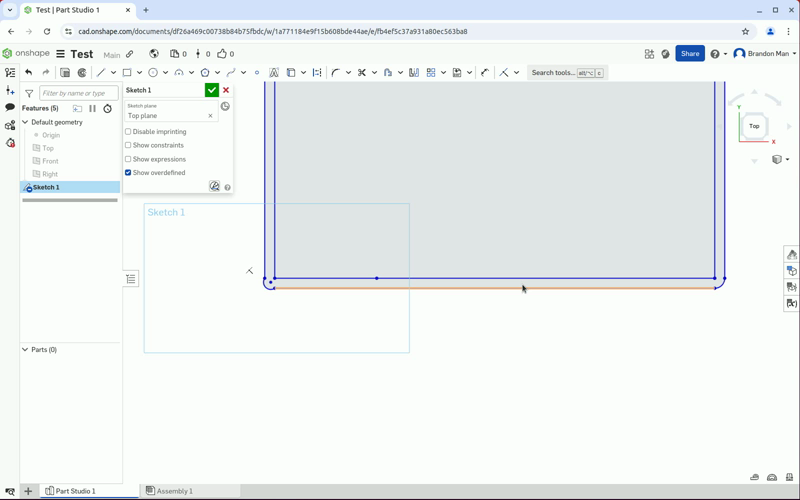
scroll(6)
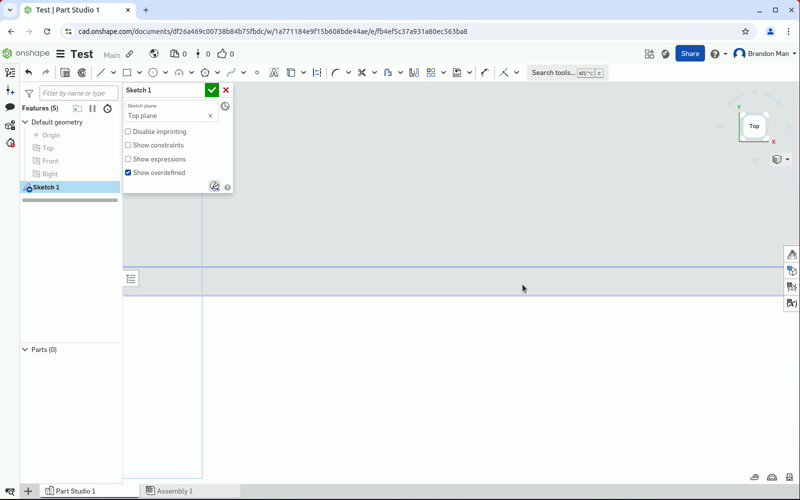
click(522, 284)
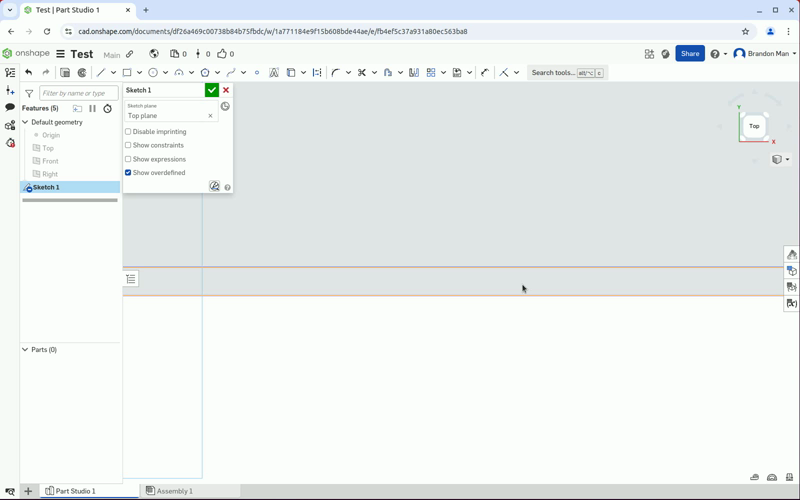
scroll(-6)
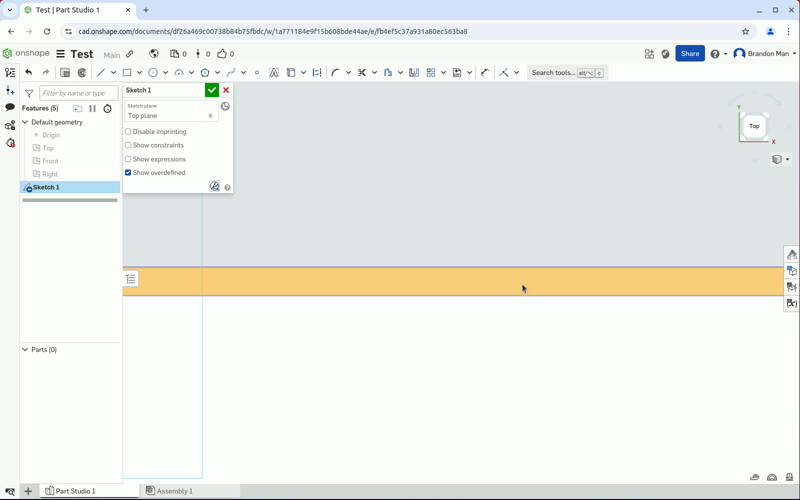
scroll(-6)
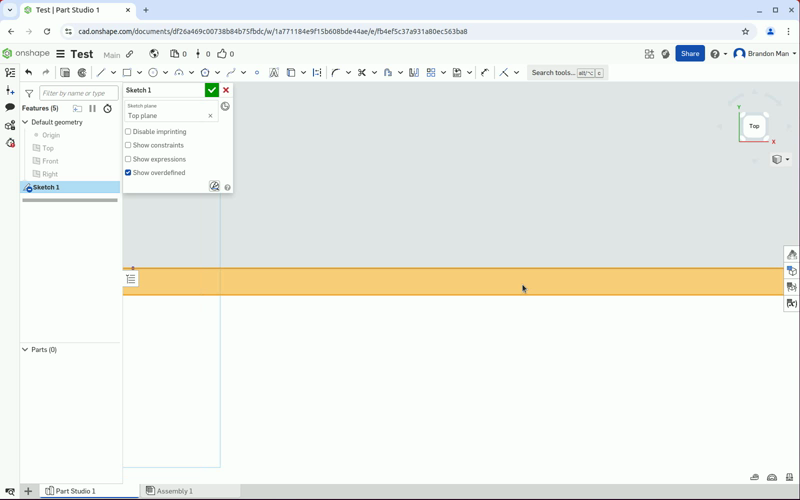
scroll(-6)
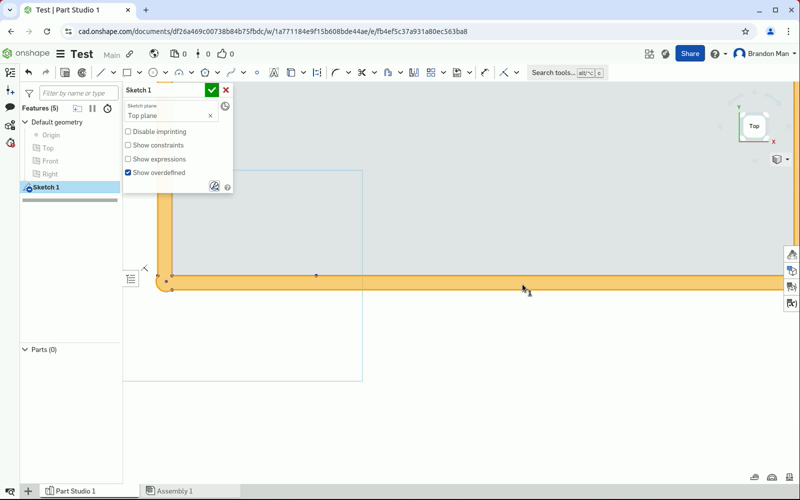
scroll(-6)
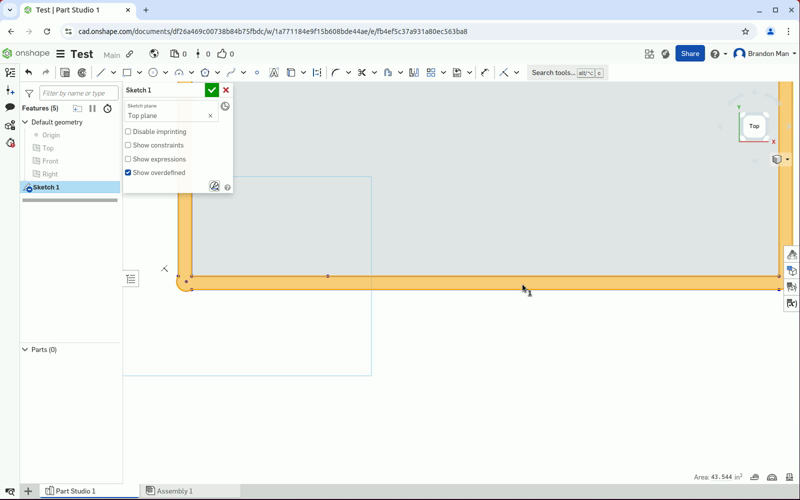
scroll(-6)
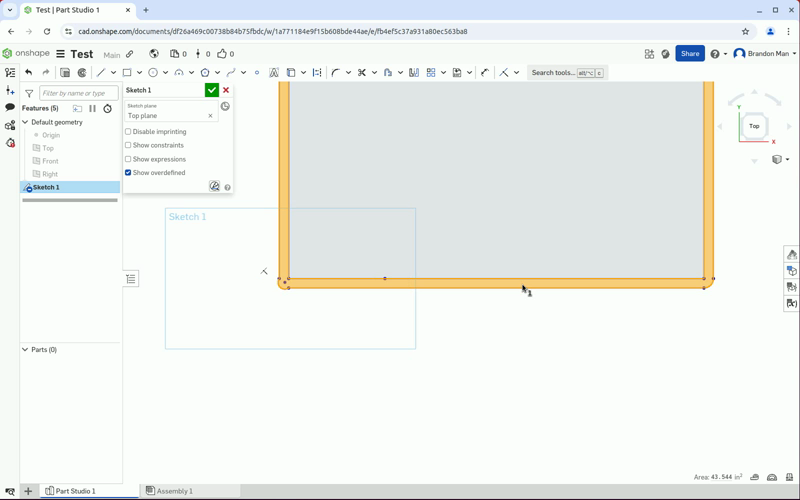
scroll(-6)
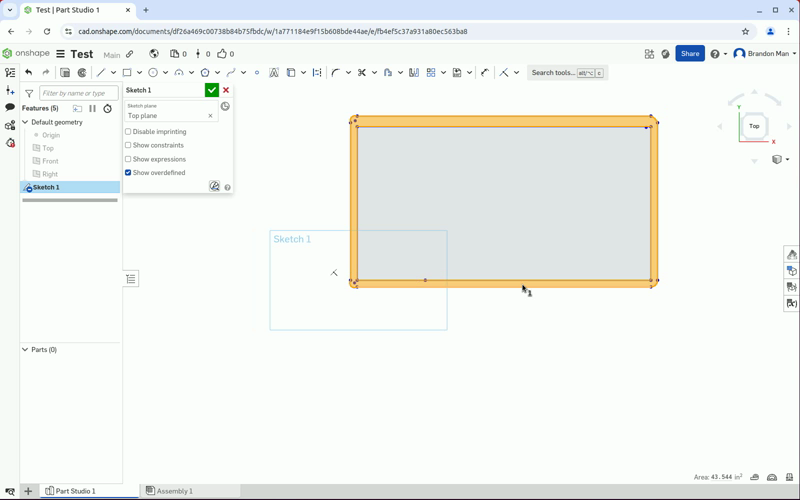
scroll(-6)
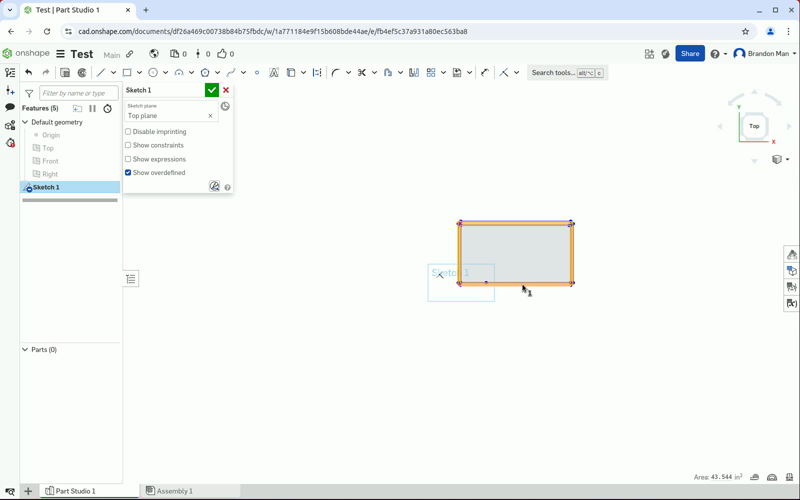
mouse_move(73, 352)
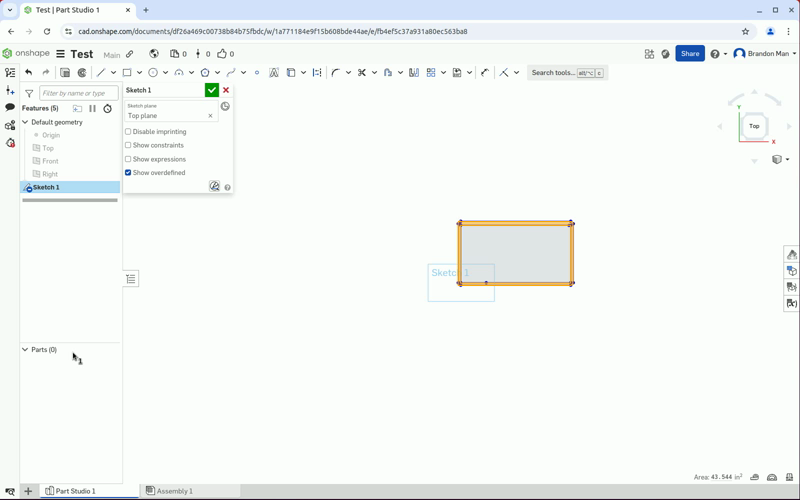
key(shift+y)
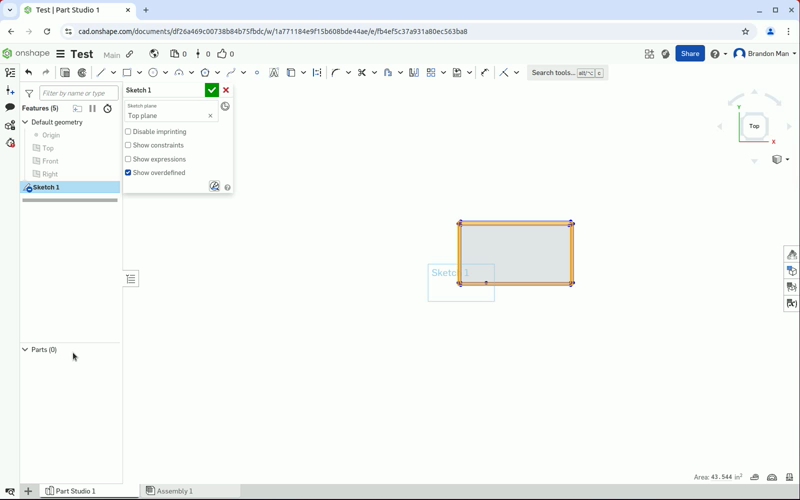
key(shift+e)
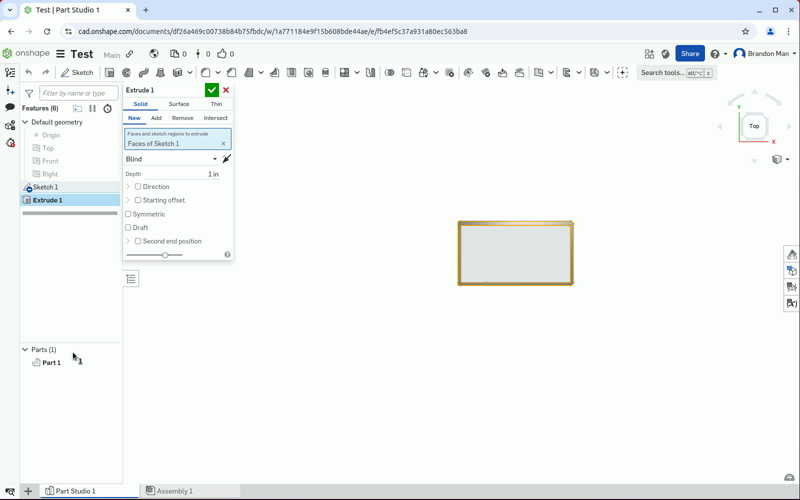
mouse_move(143, 106)
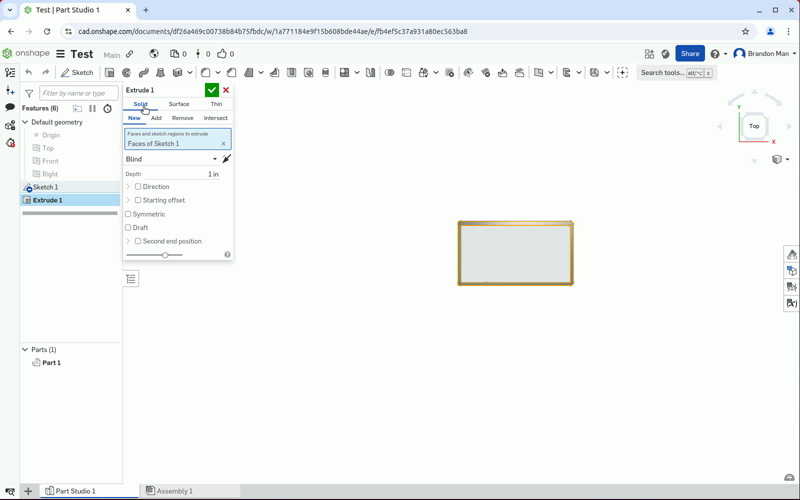
click(143, 106)
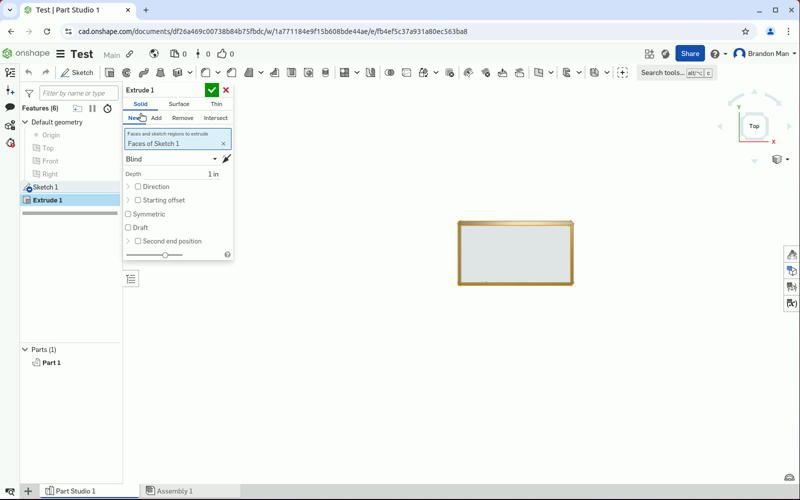
mouse_move(137, 120)
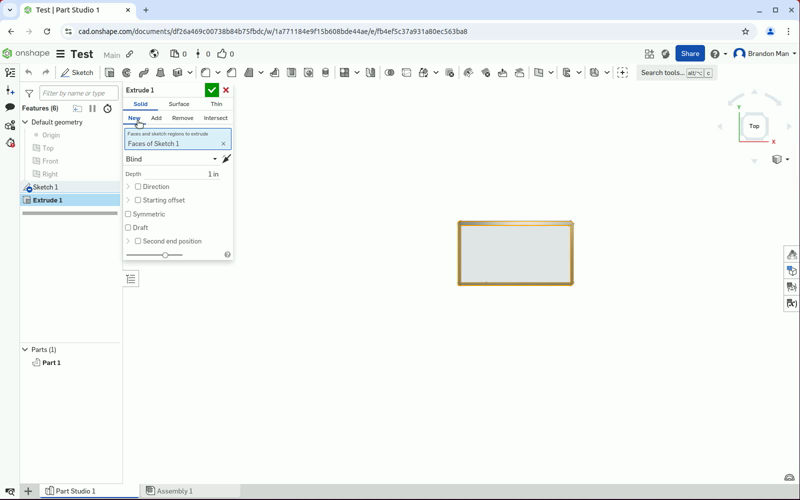
click(137, 120)
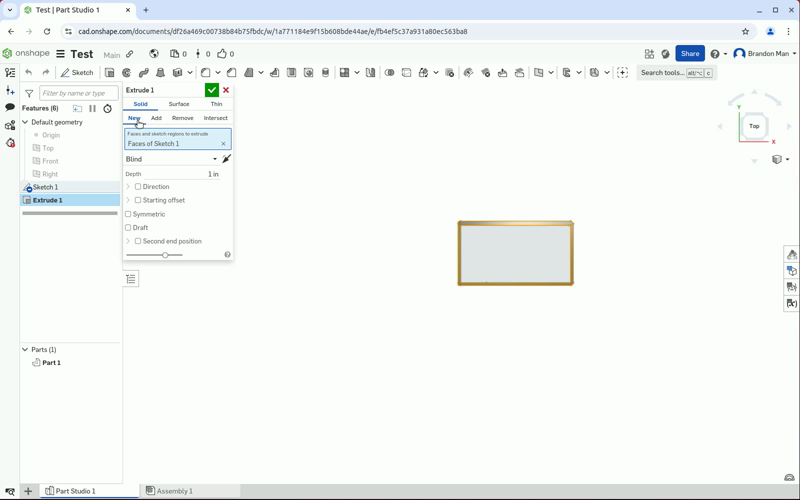
key(tab, 4)
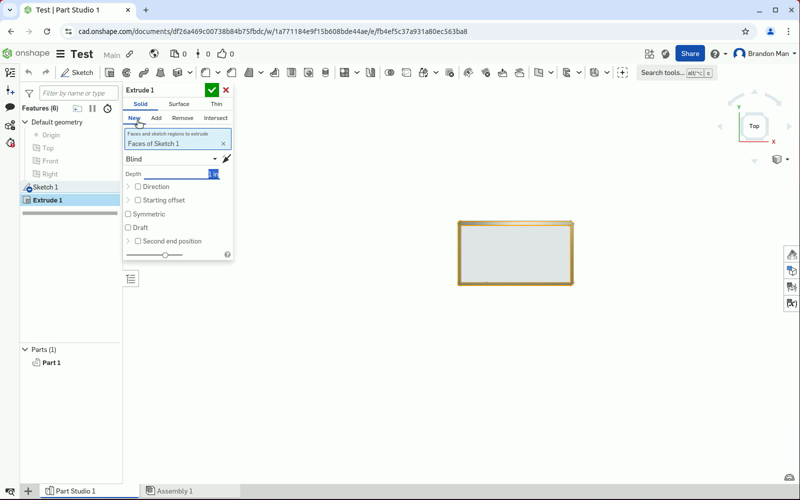
text(0.481)
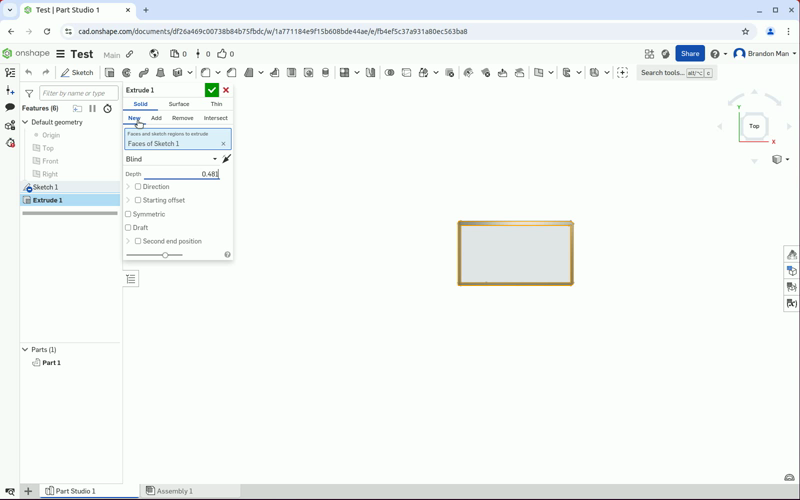
key(enter)
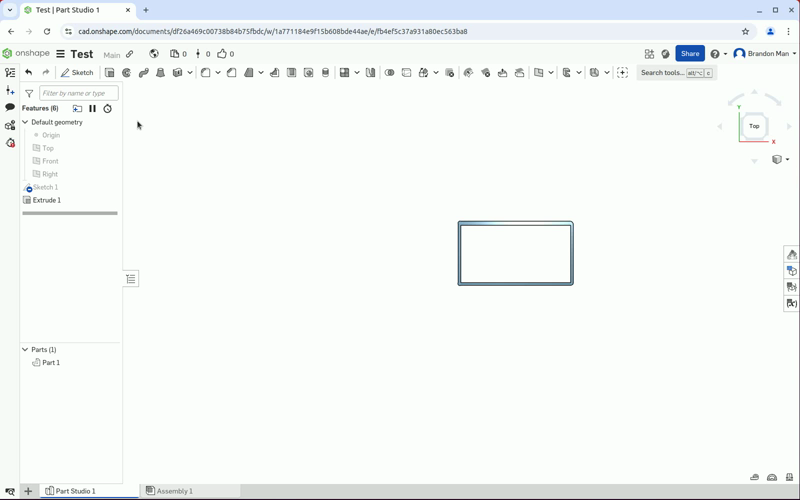
key(shift+h)
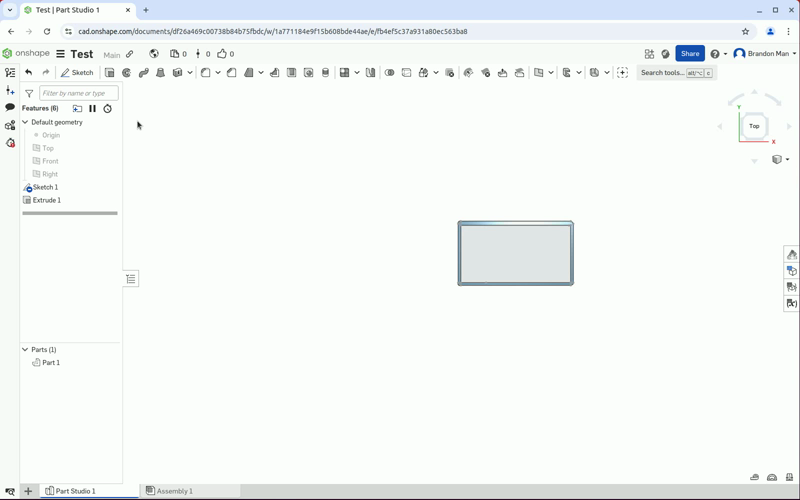
key(shift+h)
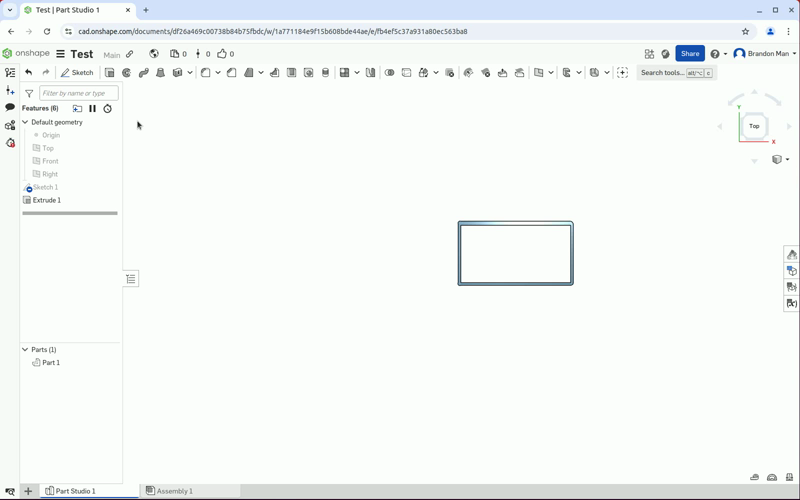
mouse_move(73, 189)
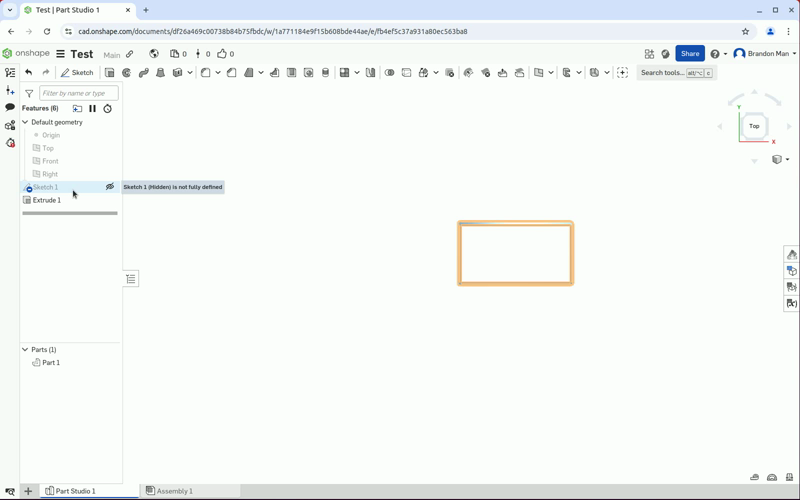
click(73, 189)
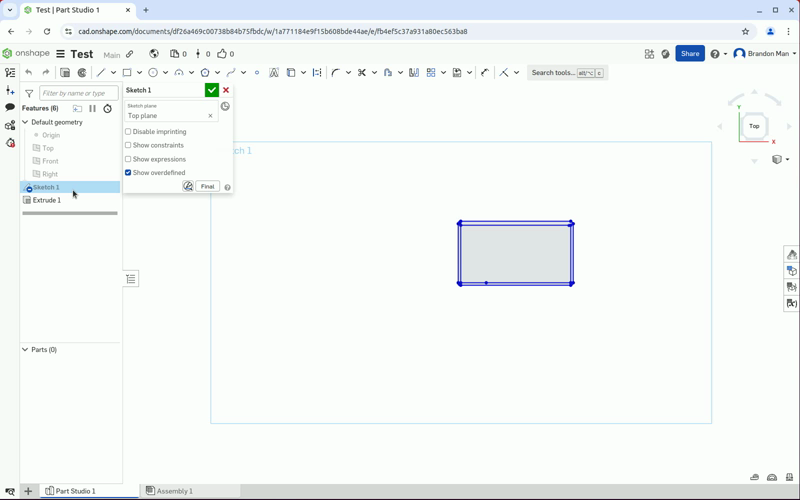
mouse_move(229, 92)
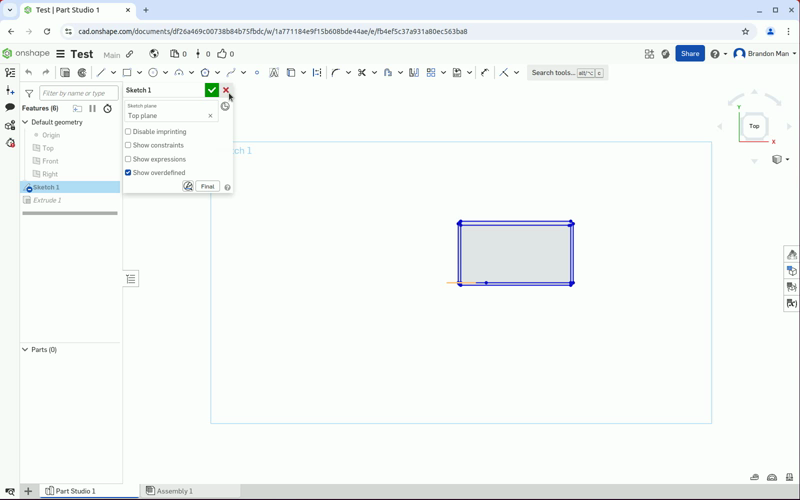
click(229, 92)
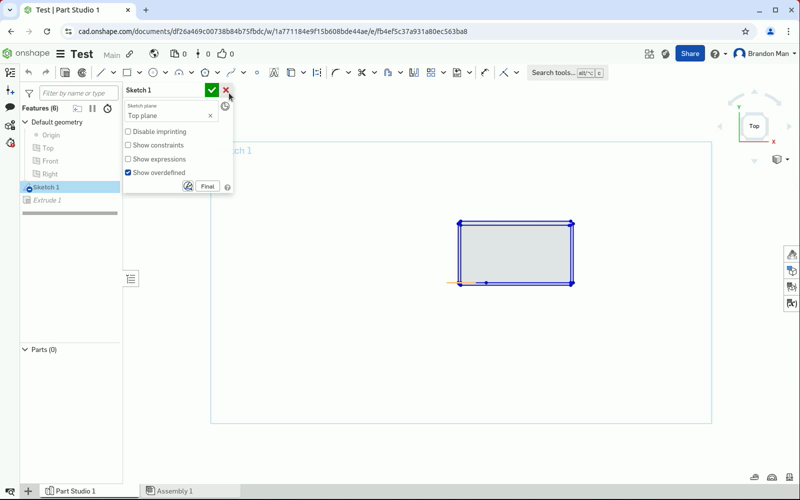
key(shift+s)
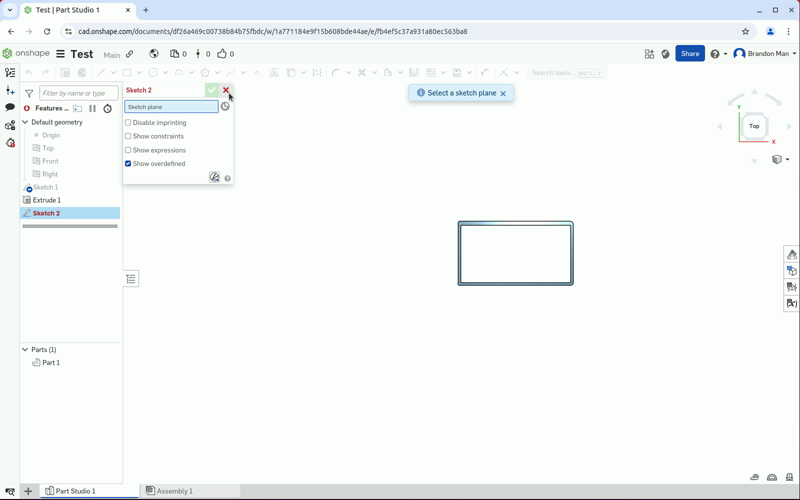
mouse_move(73, 150)
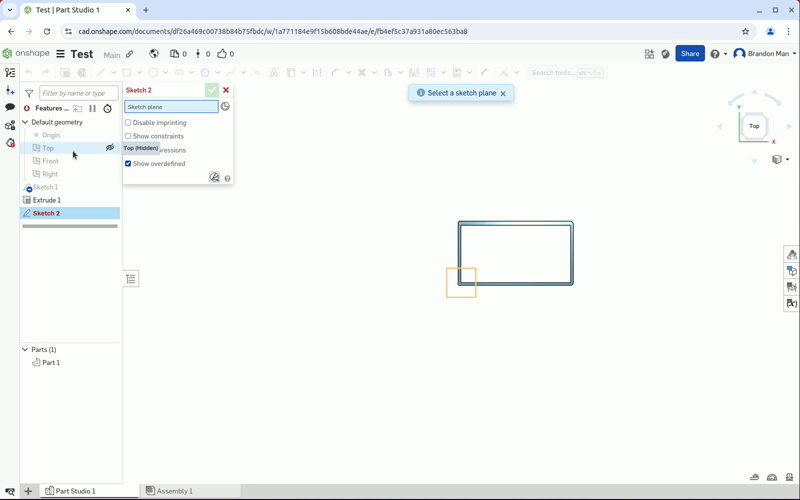
click(73, 150)
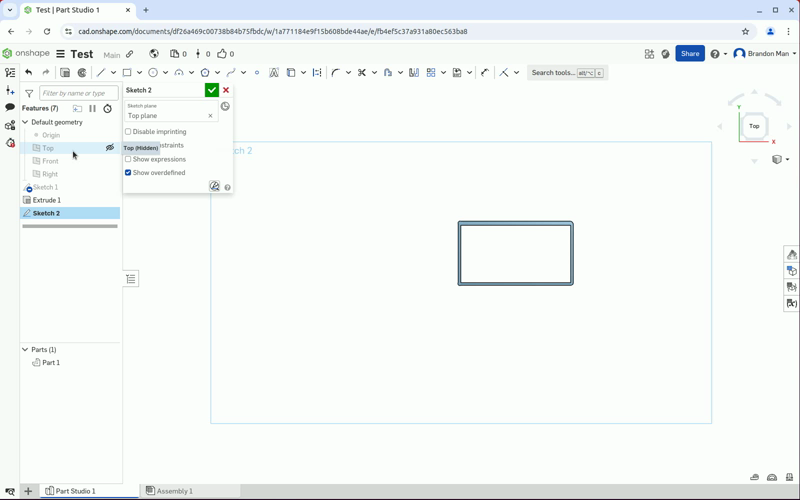
mouse_move(73, 352)
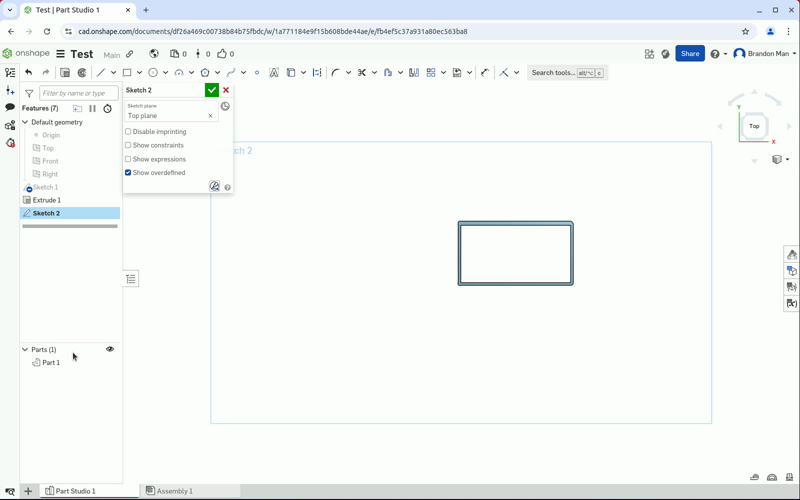
key(y)
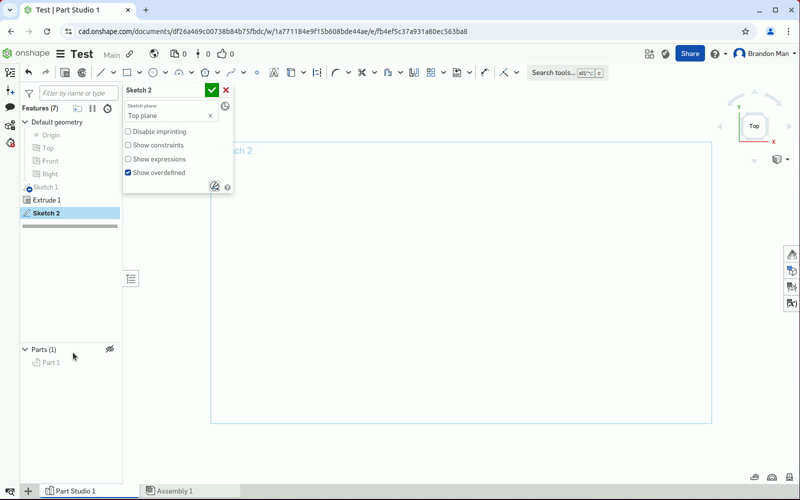
key(l)
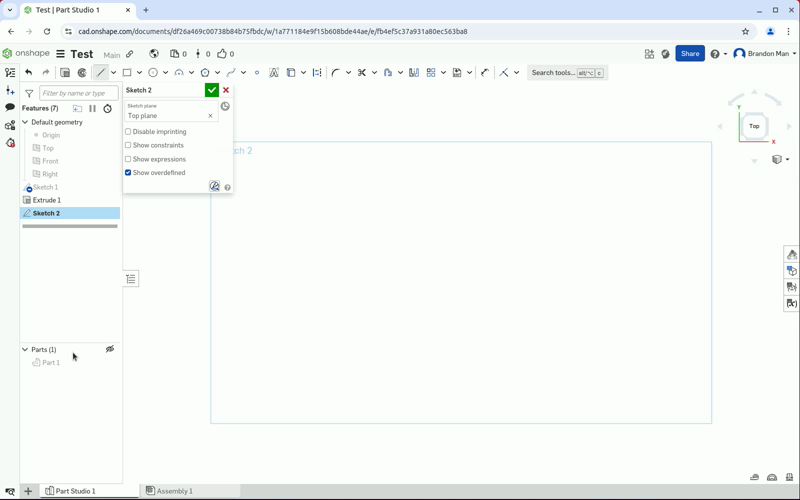
key_down(shift)
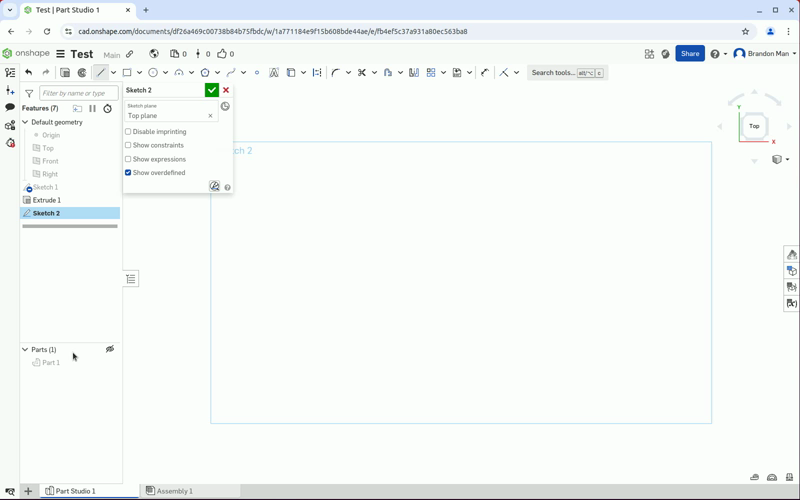
mouse_move(460, 282)
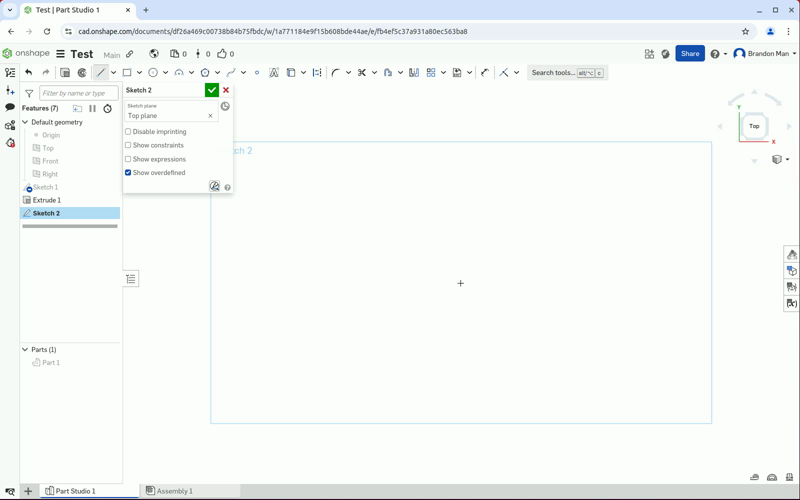
click(460, 282)
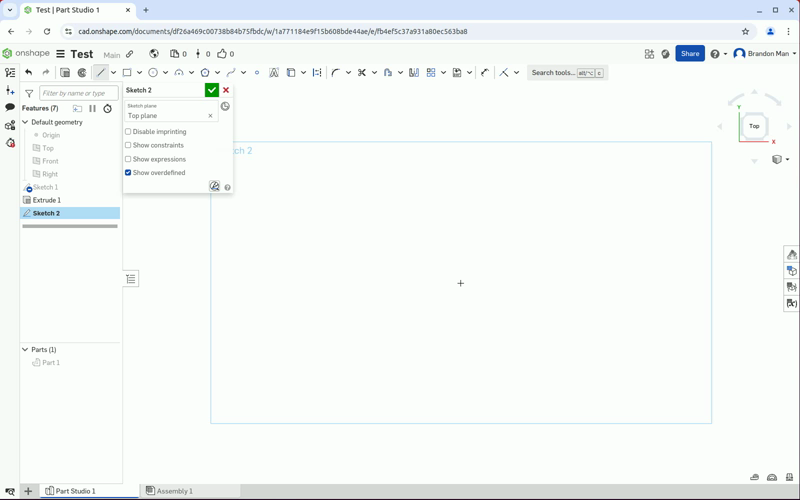
key_up(shift)
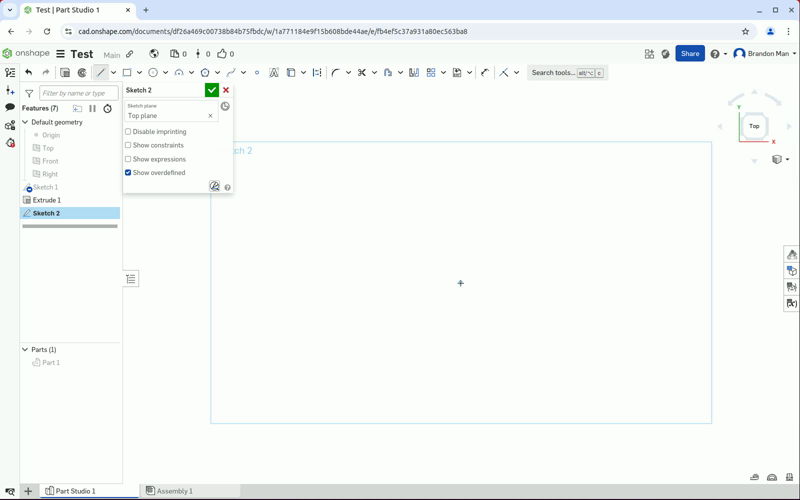
key_down(shift)
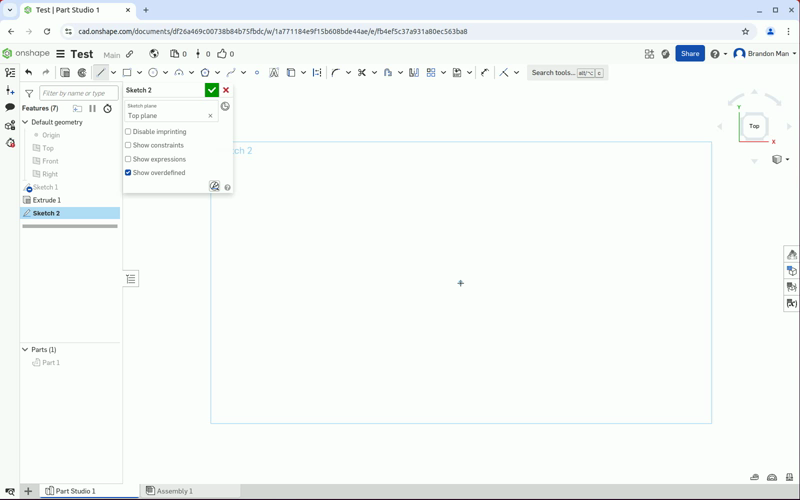
mouse_move(490, 282)
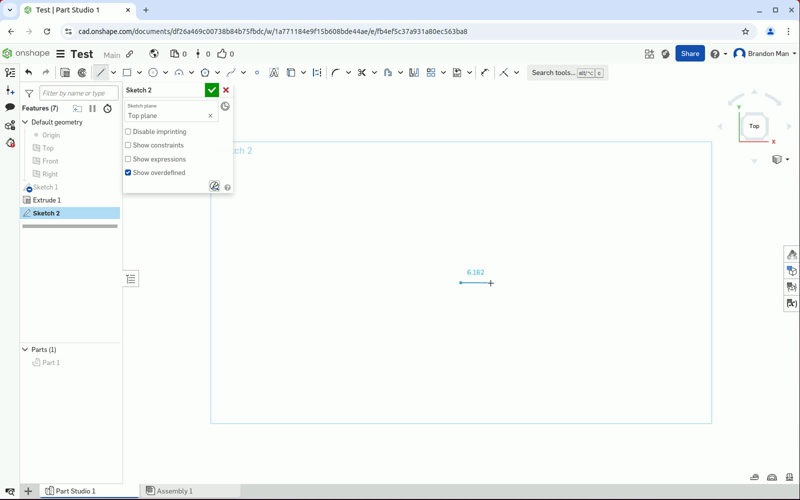
mouse_move(485, 282)
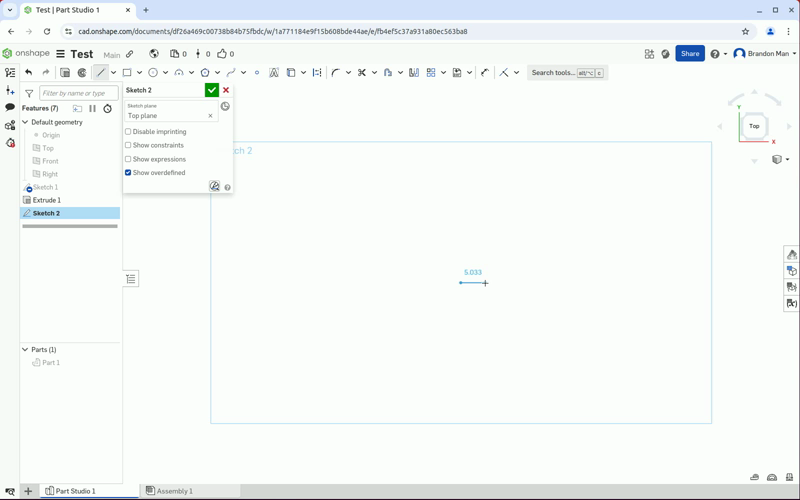
click(485, 282)
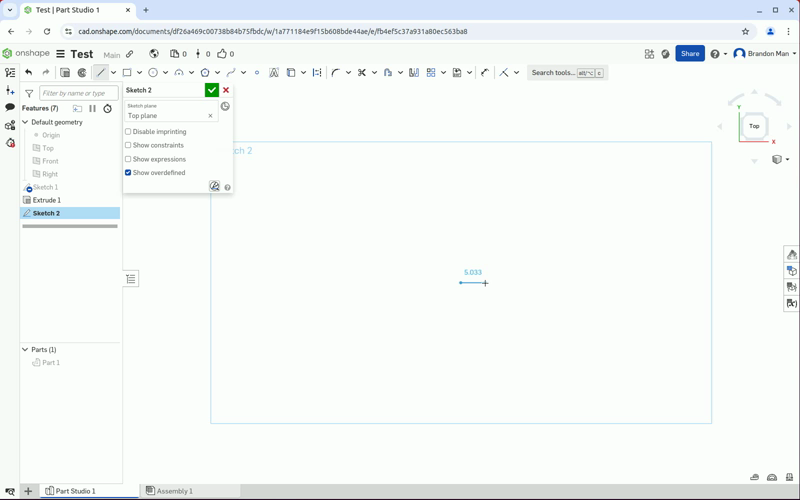
key_up(shift)
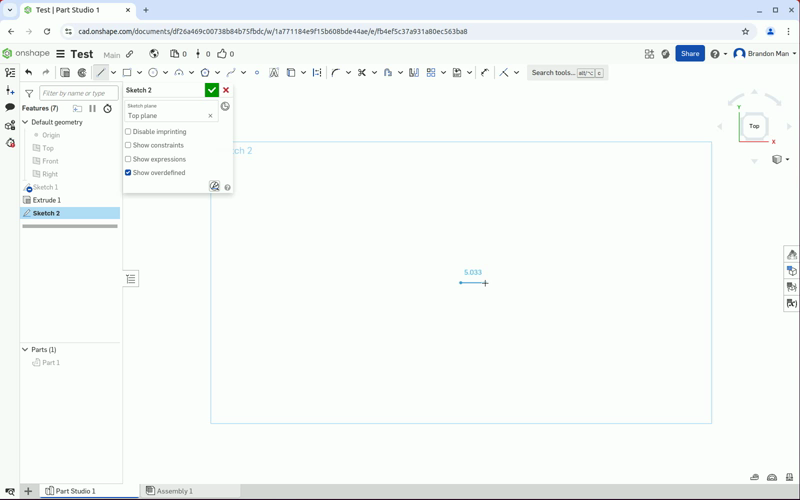
key_down(shift)
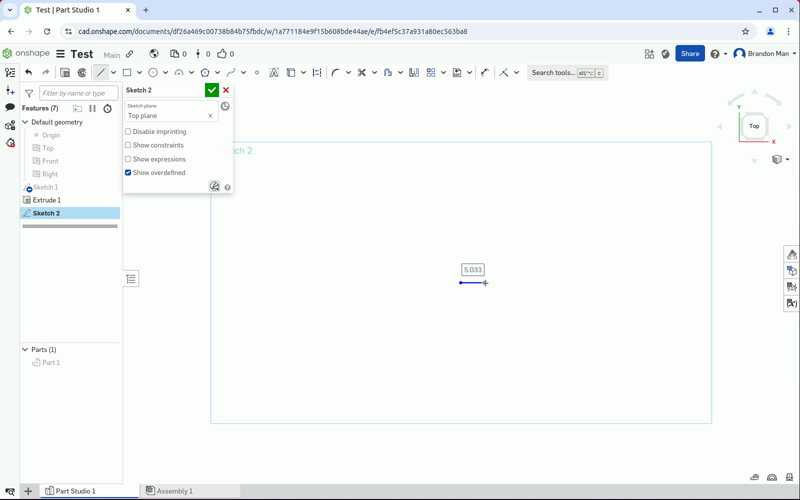
mouse_move(570, 282)
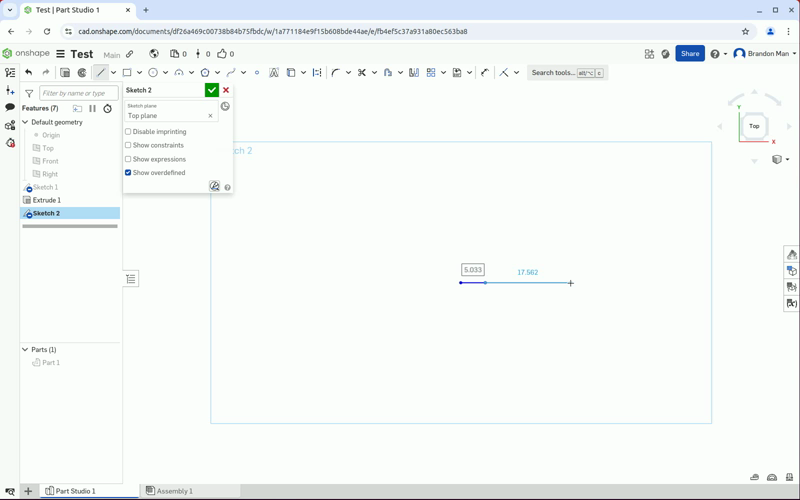
click(570, 282)
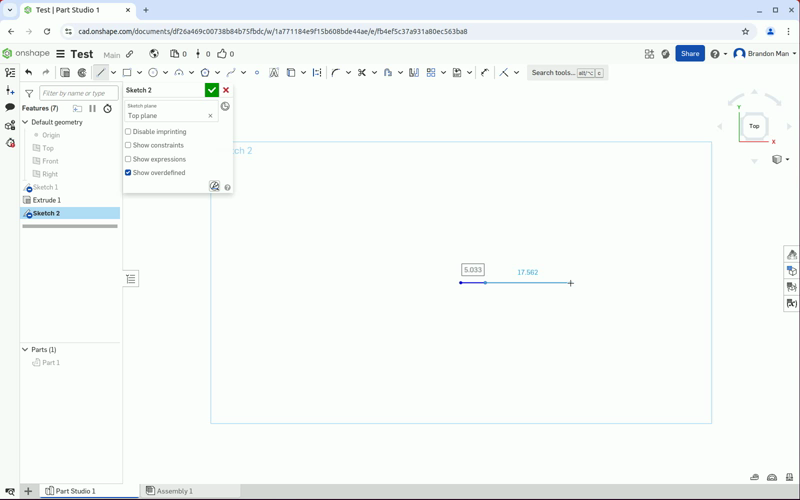
key_up(shift)
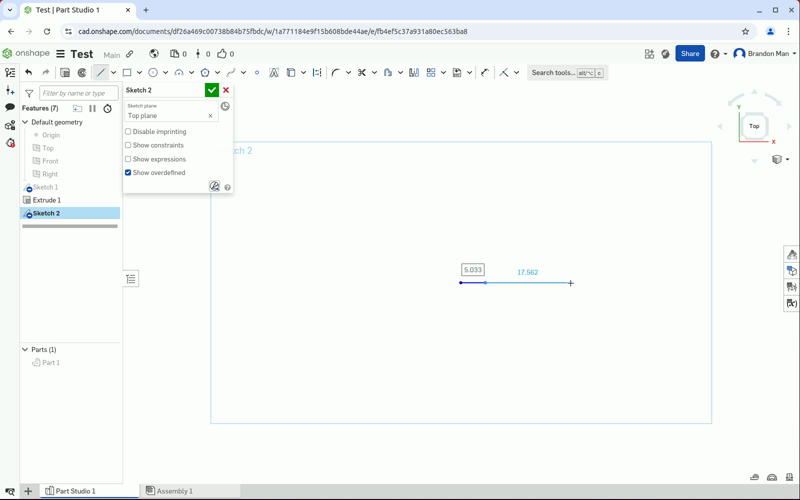
key_down(shift)
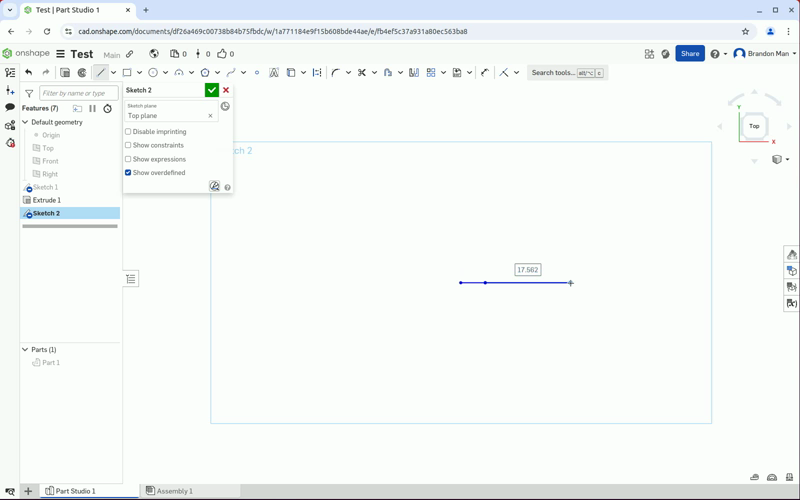
mouse_move(589, 282)
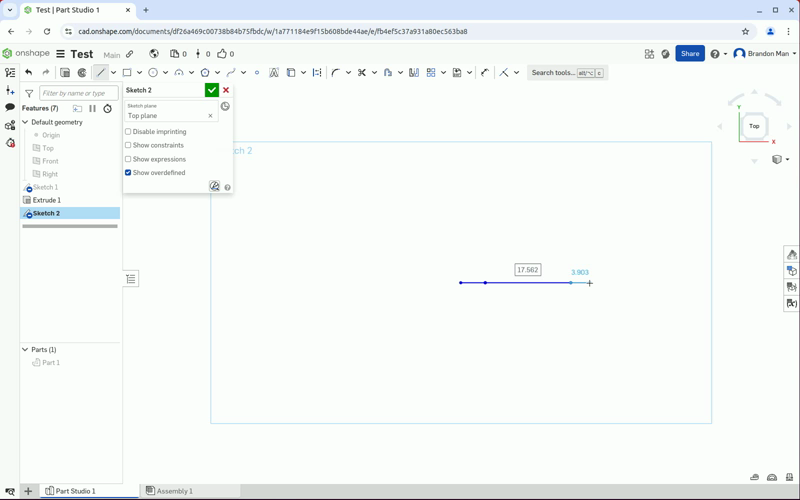
mouse_move(570, 225)
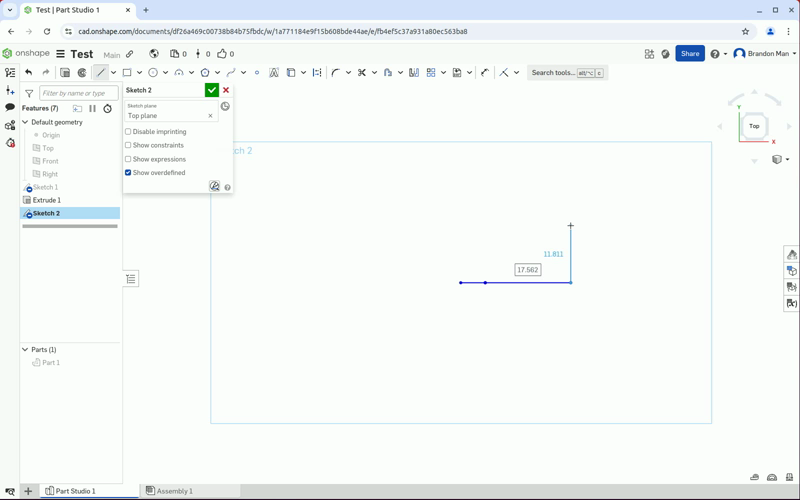
click(570, 225)
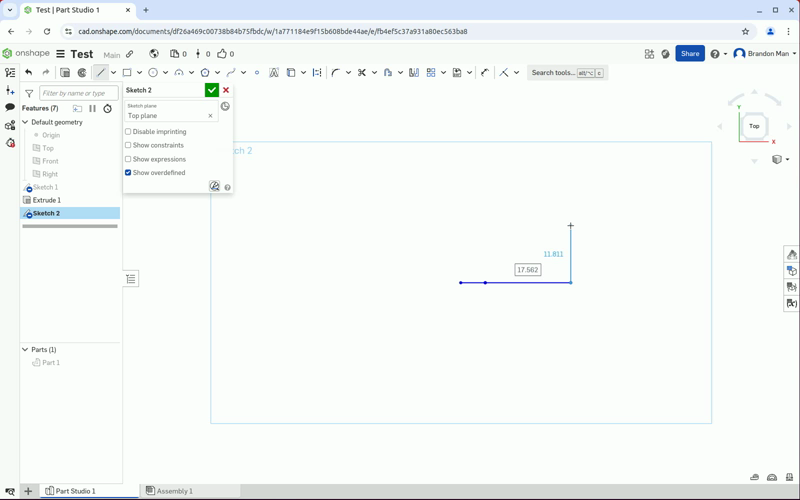
key_up(shift)
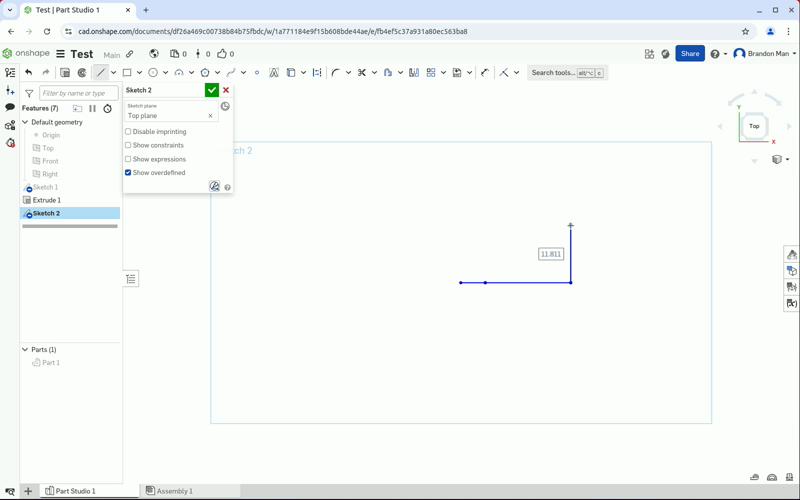
key_down(shift)
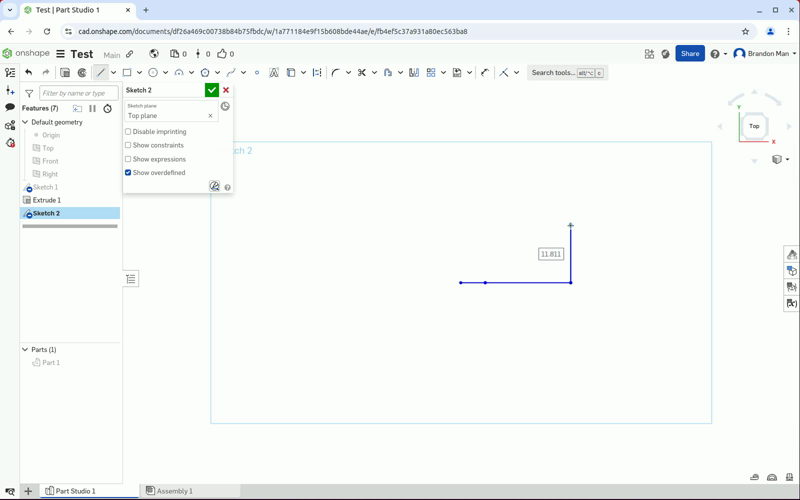
mouse_move(460, 225)
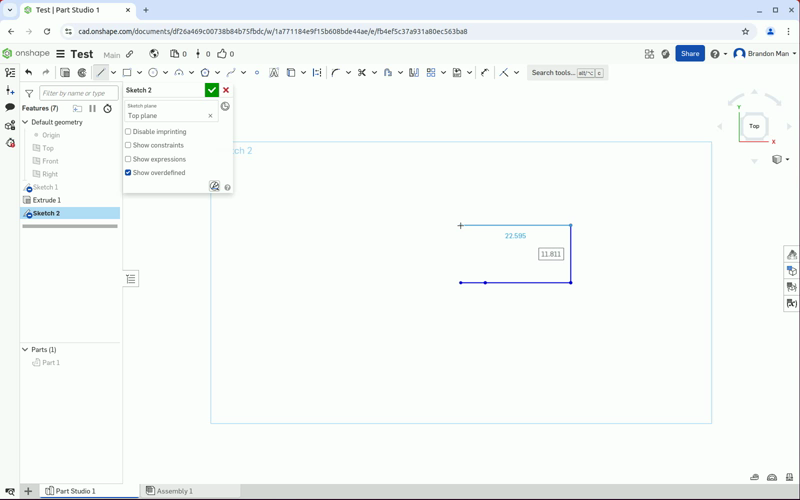
click(460, 225)
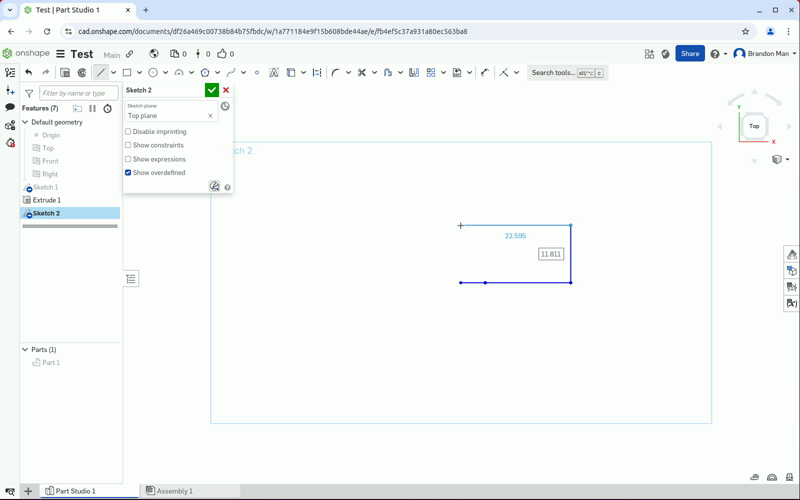
key_up(shift)
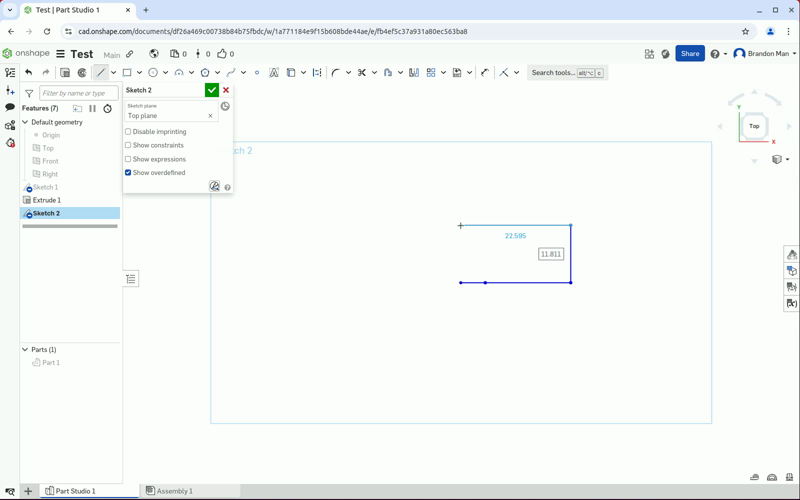
mouse_move(490, 225)
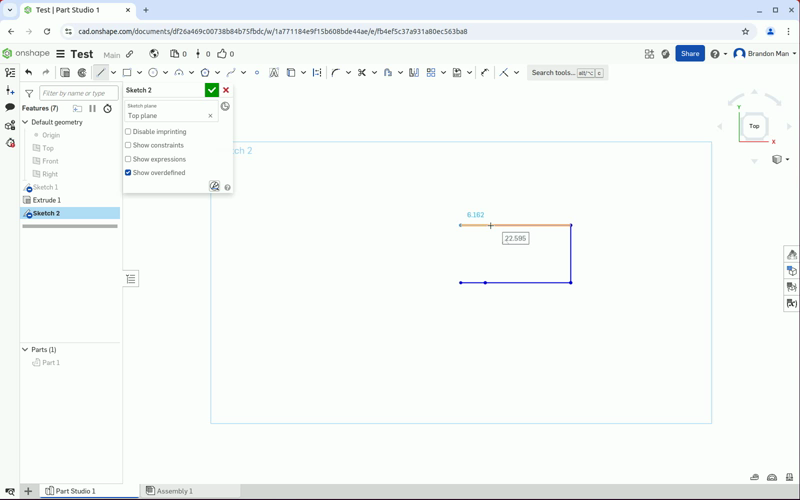
key_down(shift)
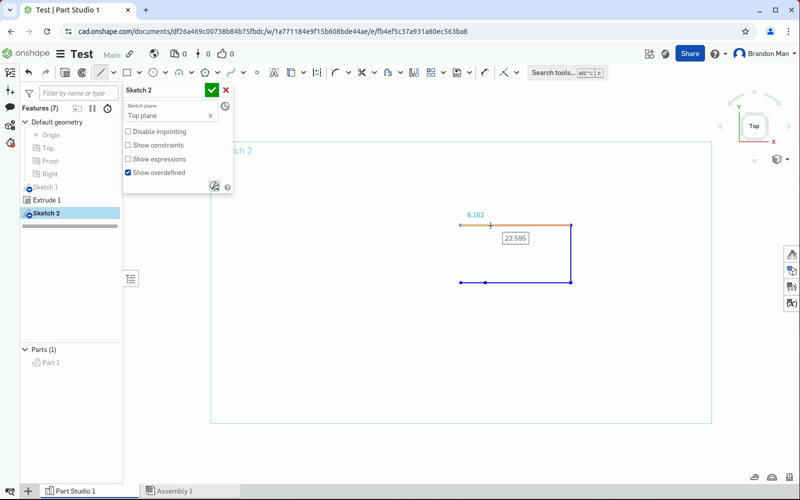
mouse_move(460, 282)
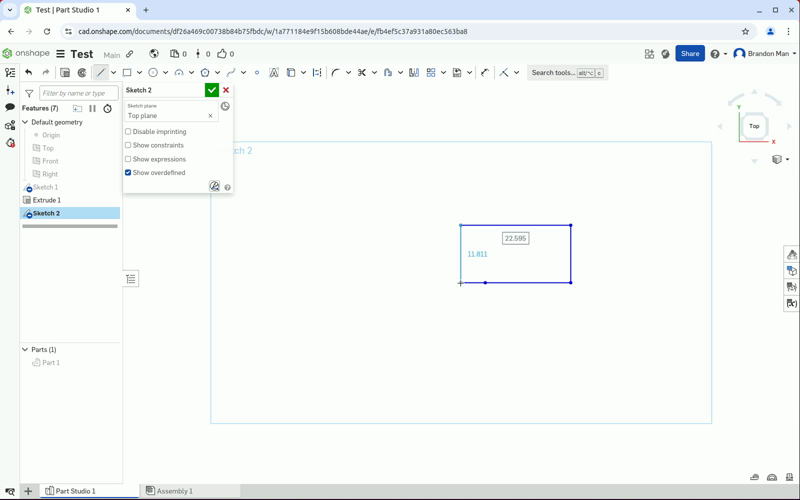
key_up(shift)
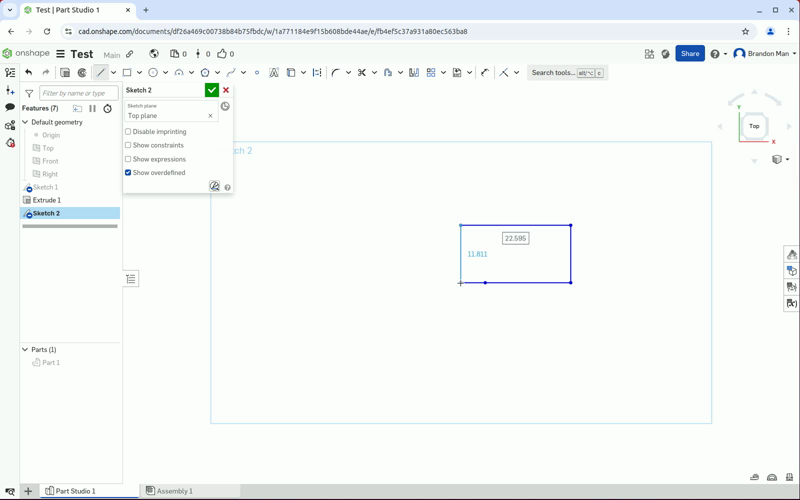
click(460, 282)
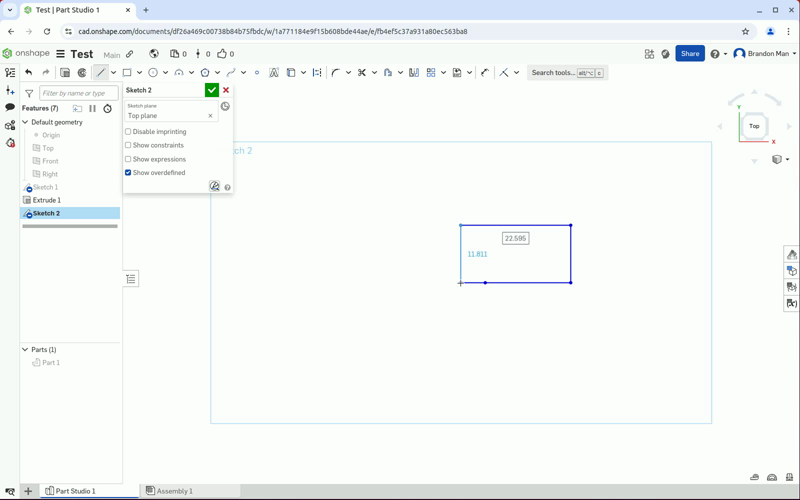
key(esc)
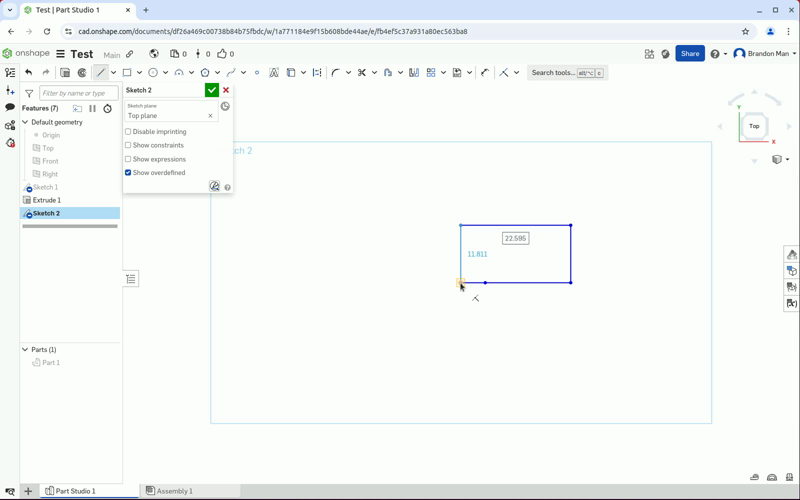
key(c)
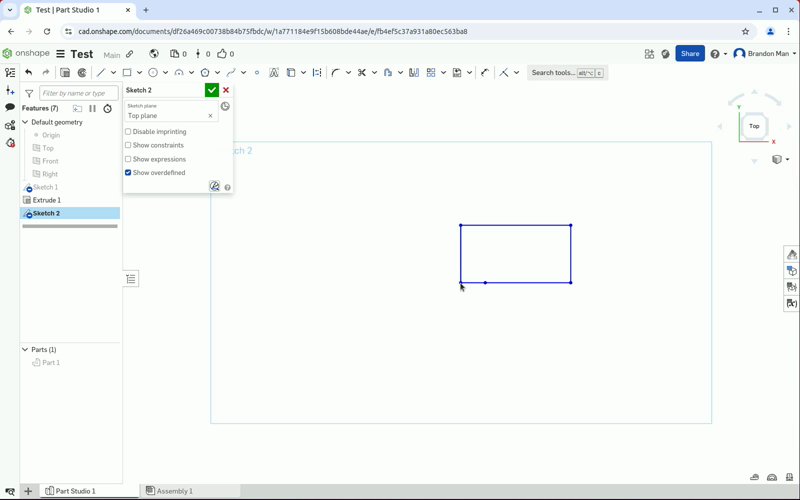
key_down(shift)
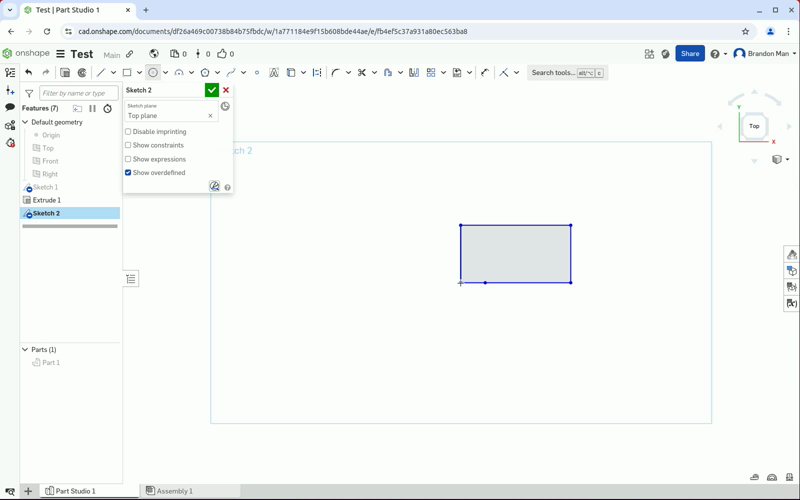
mouse_move(485, 280)
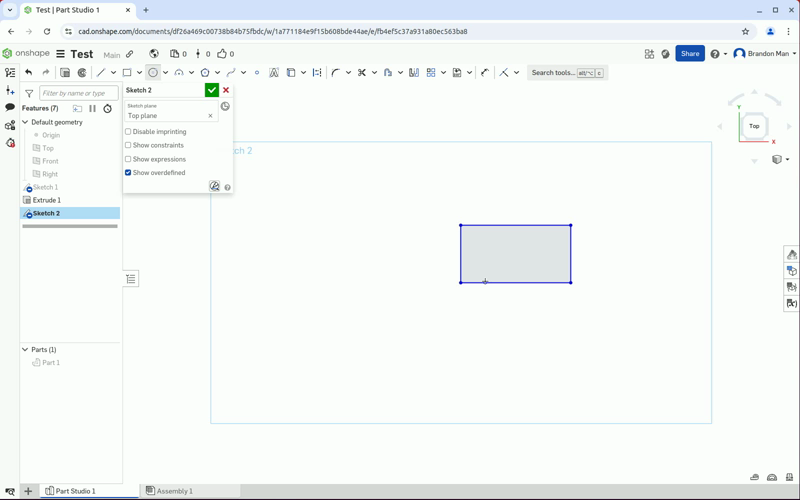
scroll(6)
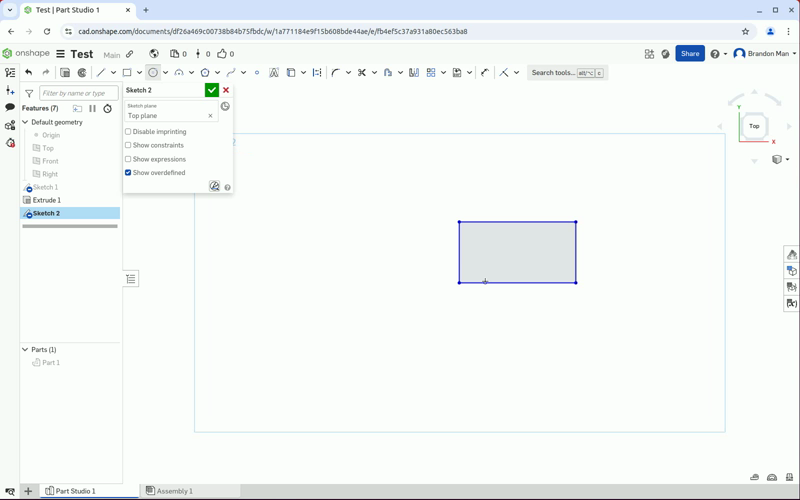
scroll(6)
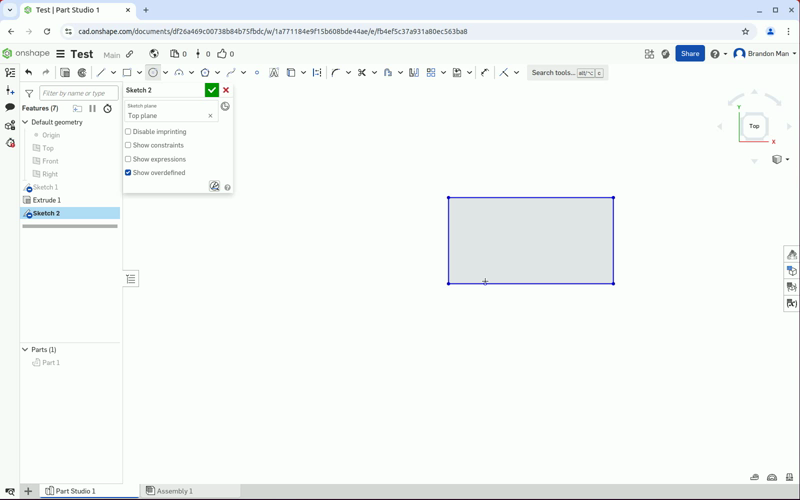
scroll(6)
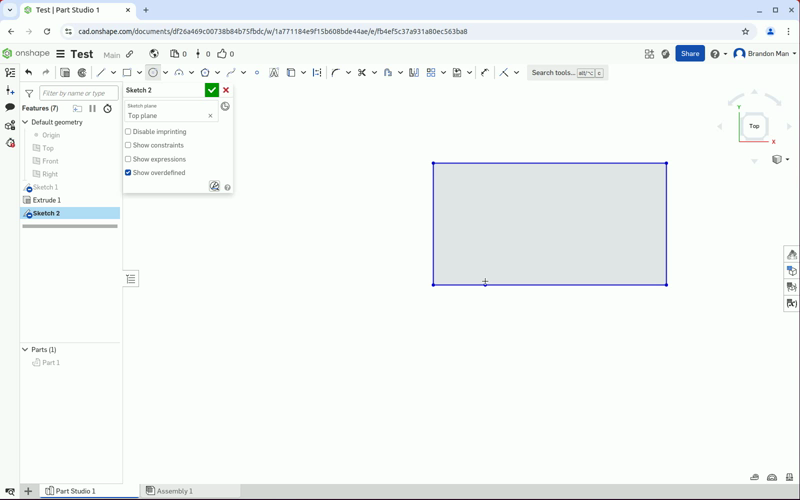
scroll(6)
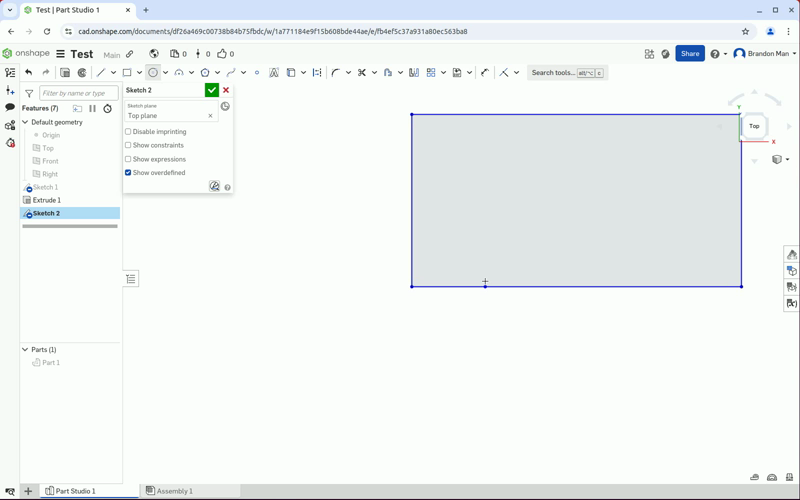
scroll(6)
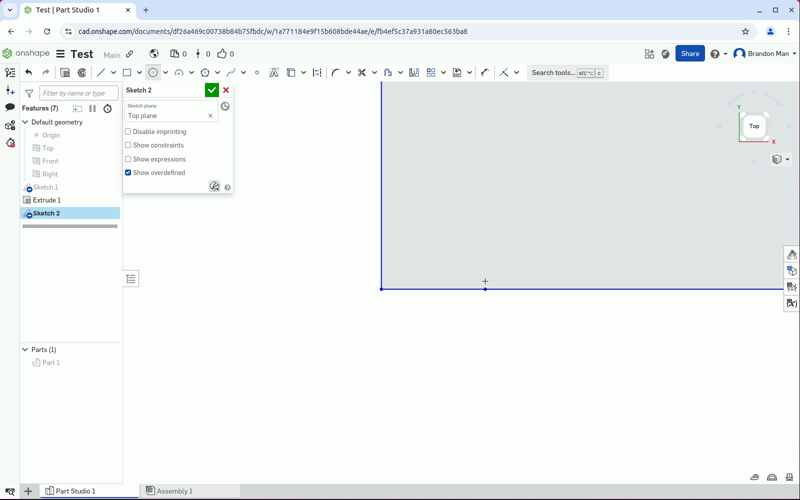
scroll(6)
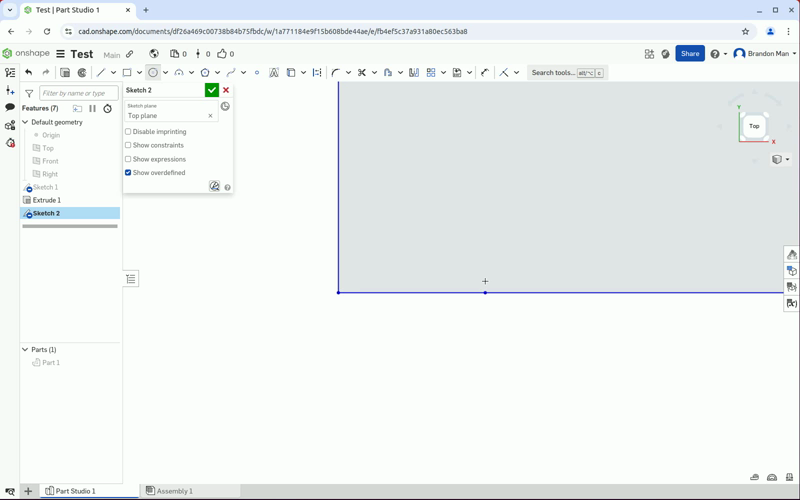
scroll(6)
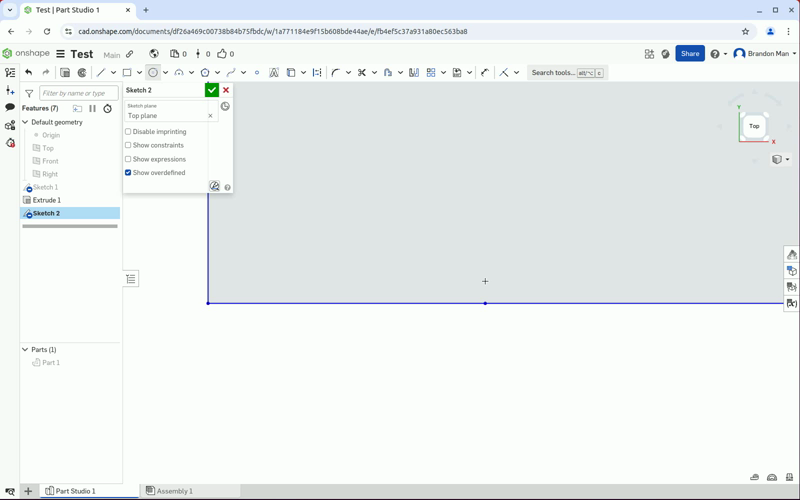
click(485, 280)
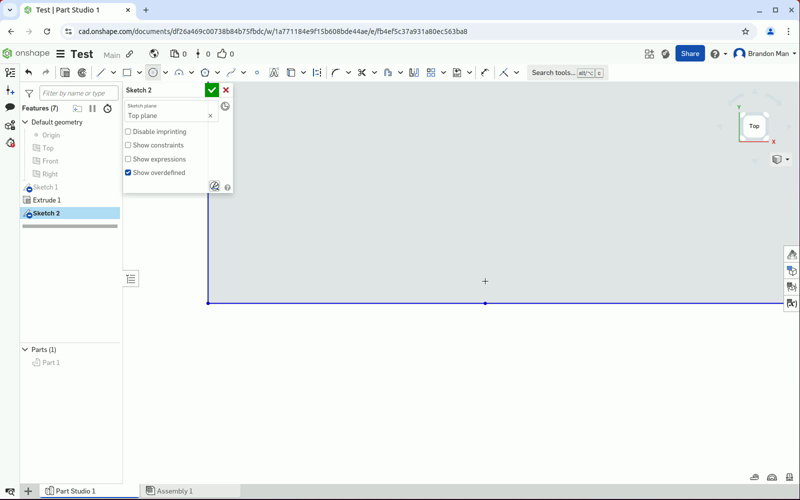
scroll(-6)
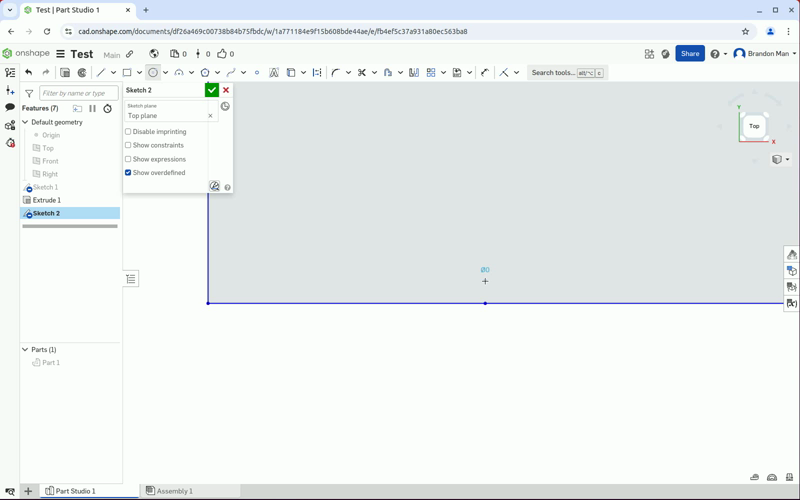
scroll(-6)
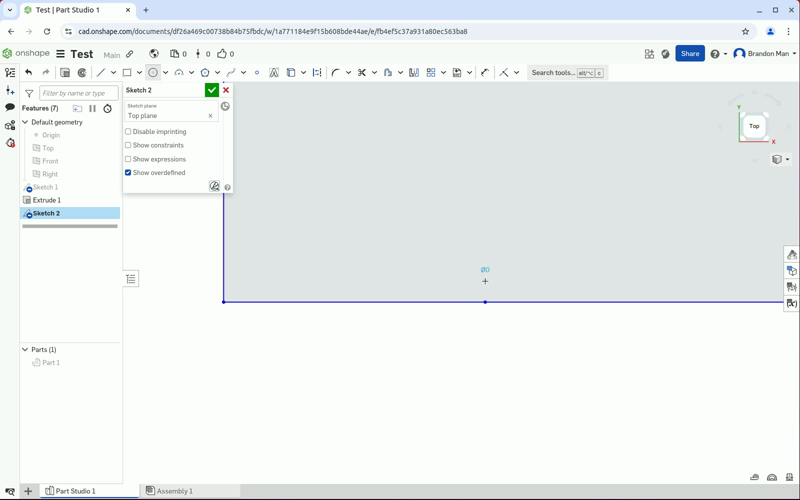
scroll(-6)
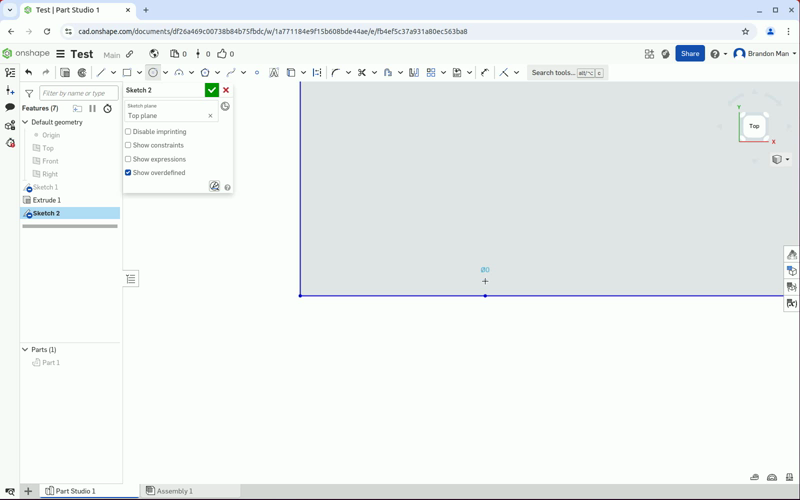
scroll(-6)
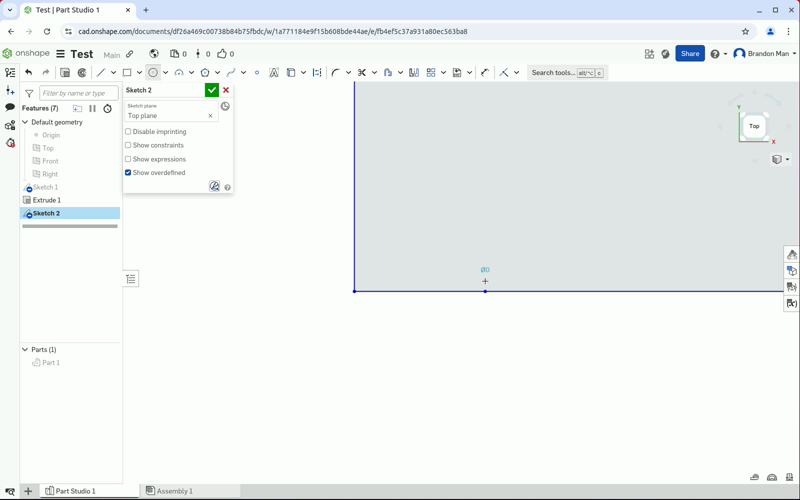
scroll(-6)
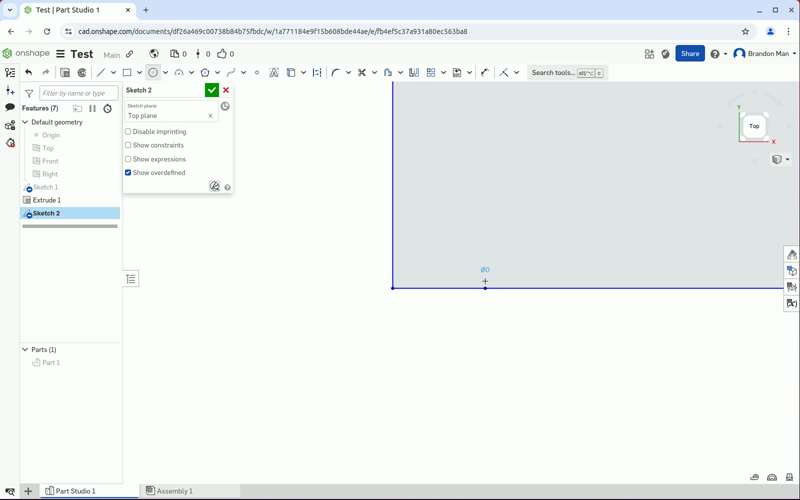
scroll(-6)
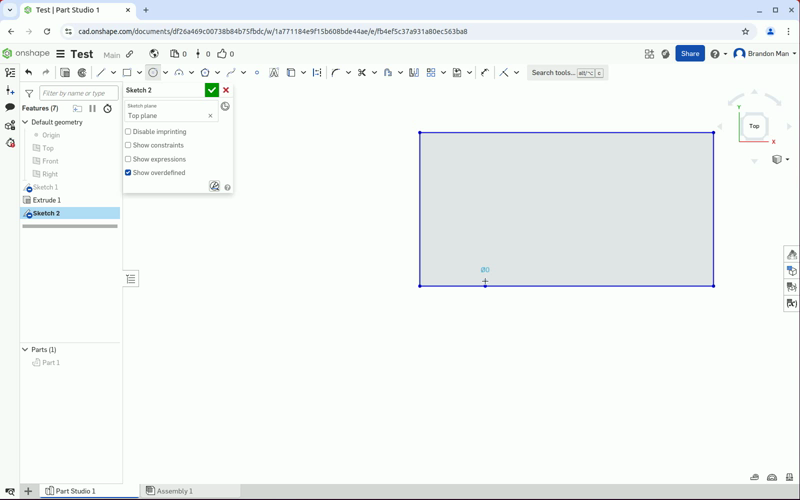
scroll(-6)
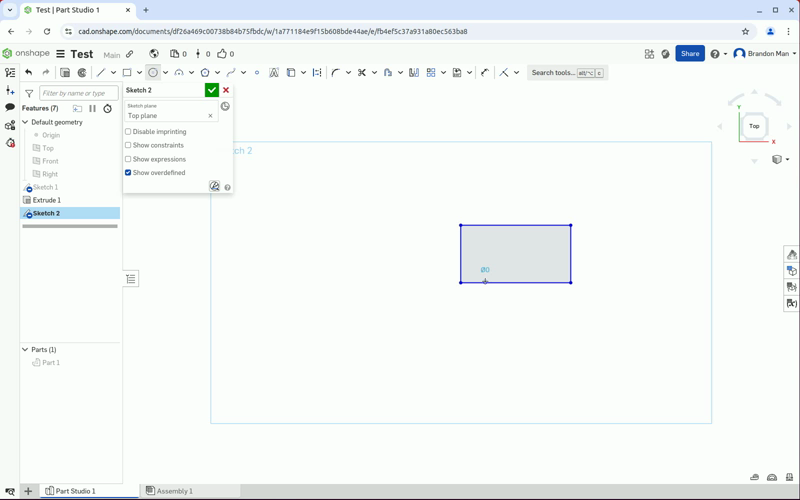
key_up(shift)
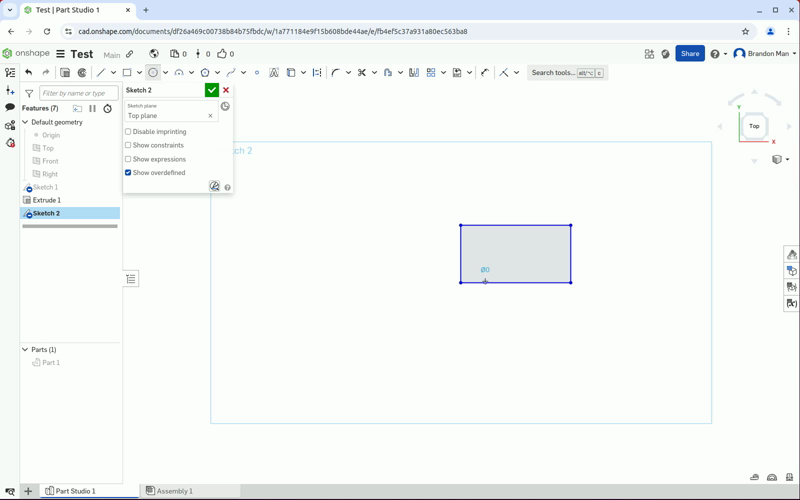
mouse_move(487, 280)
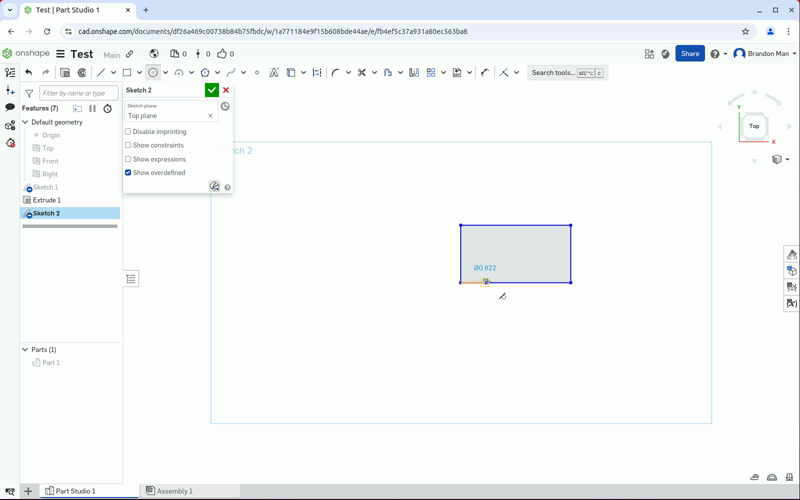
scroll(6)
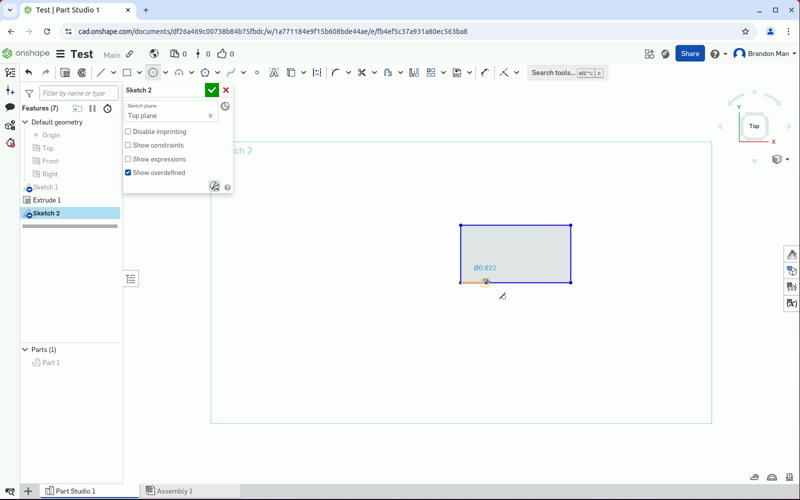
scroll(6)
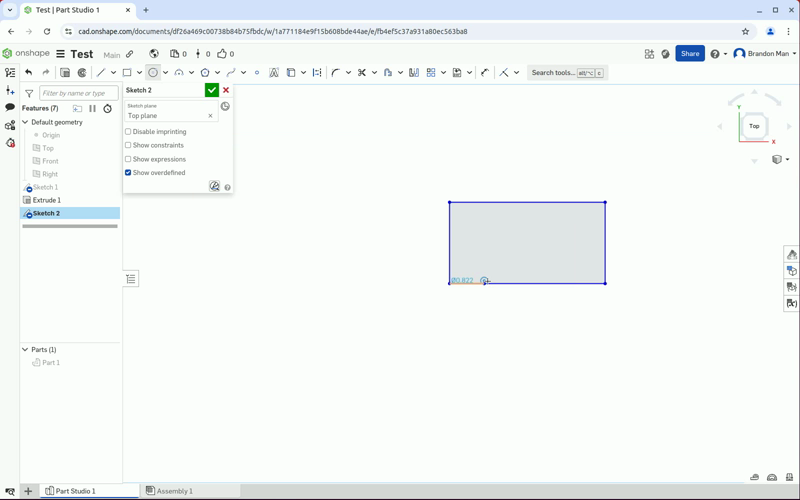
scroll(6)
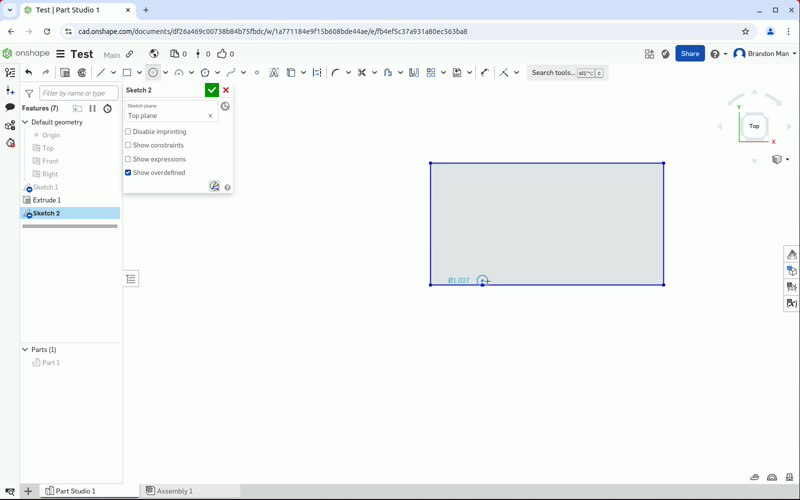
scroll(6)
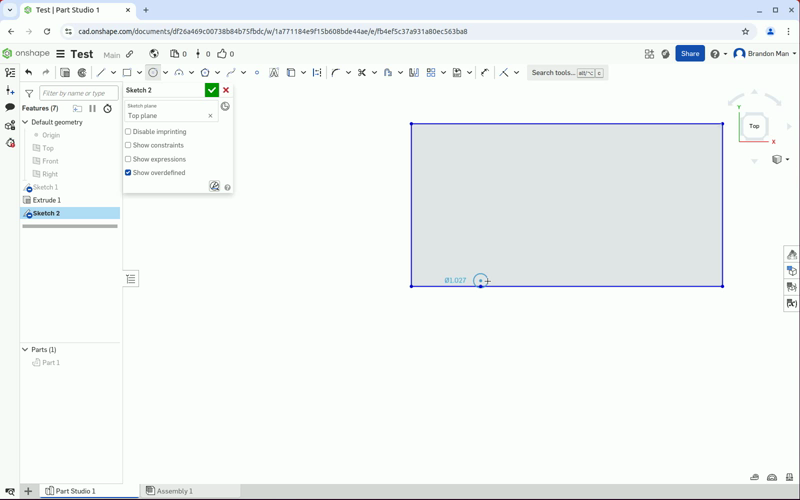
scroll(6)
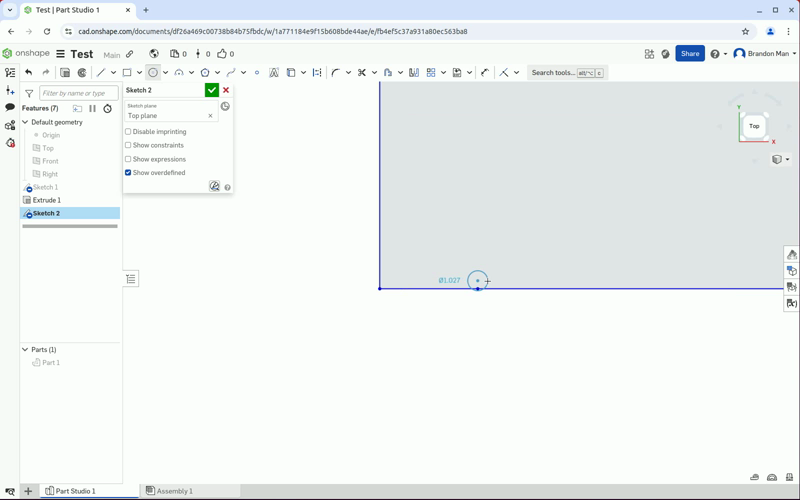
scroll(6)
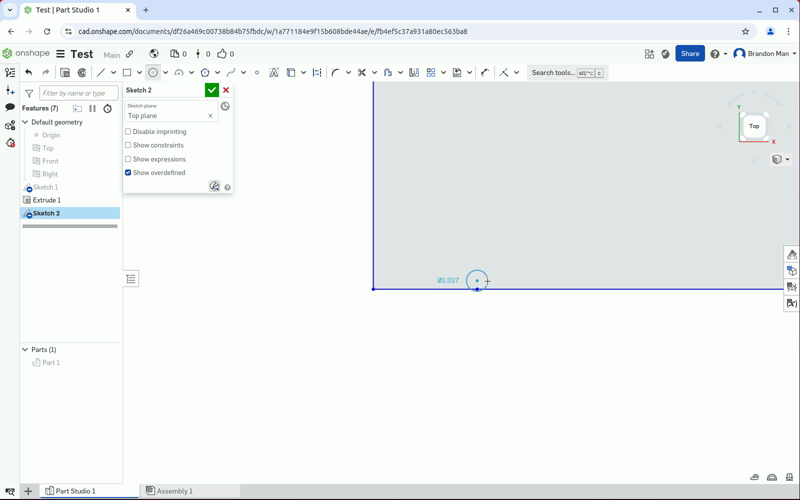
scroll(6)
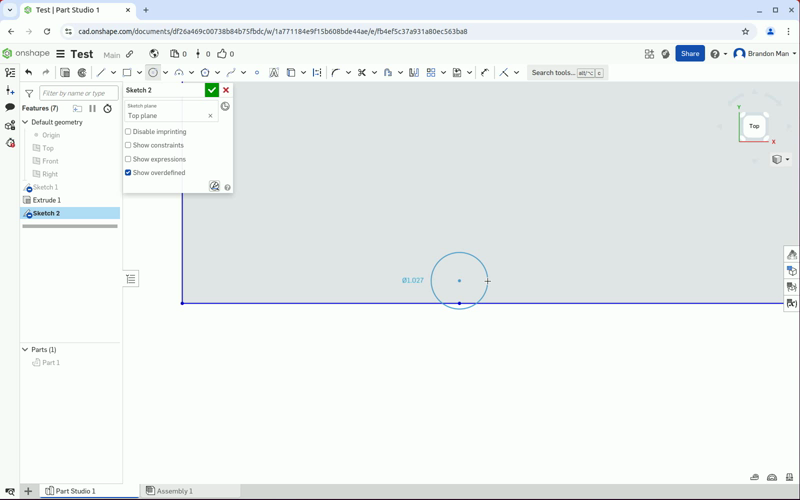
click(487, 280)
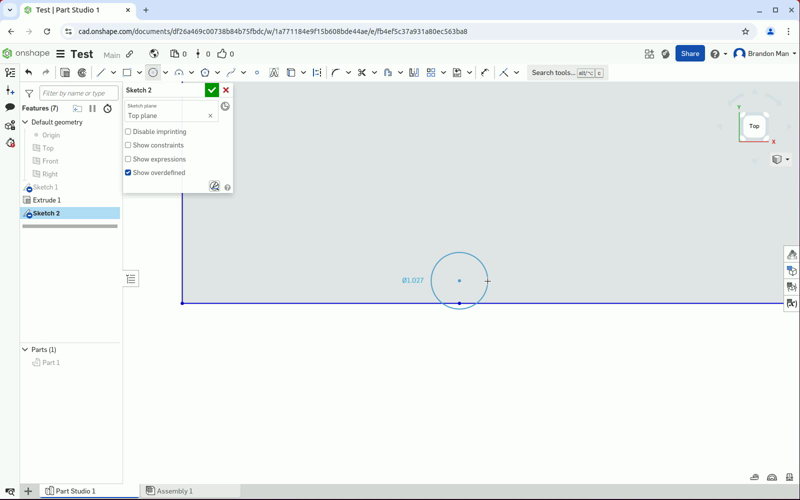
scroll(-6)
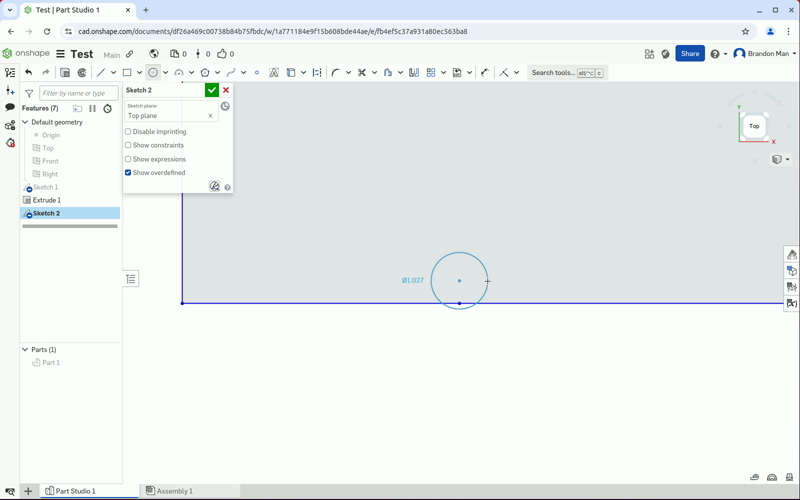
scroll(-6)
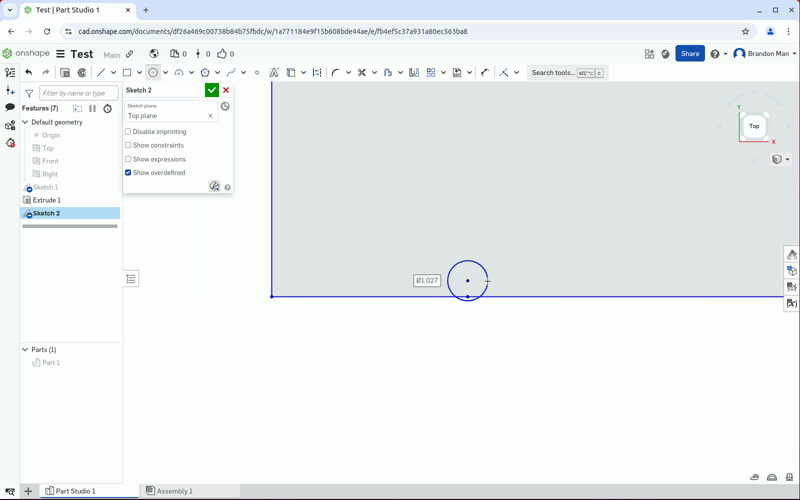
scroll(-6)
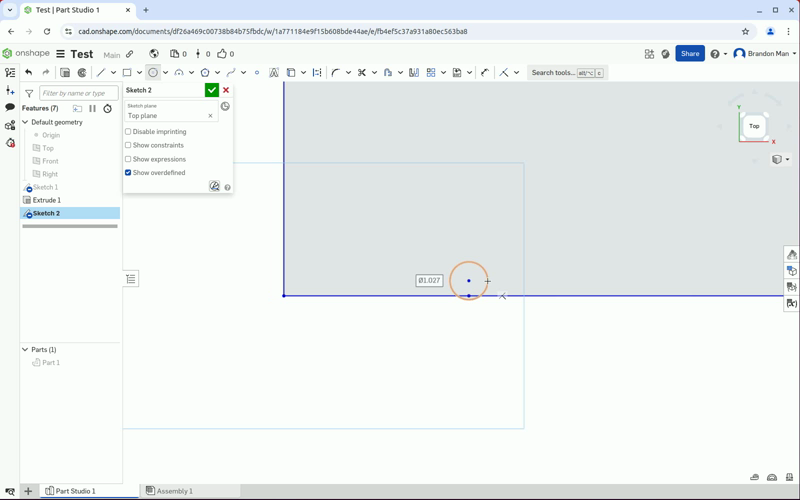
scroll(-6)
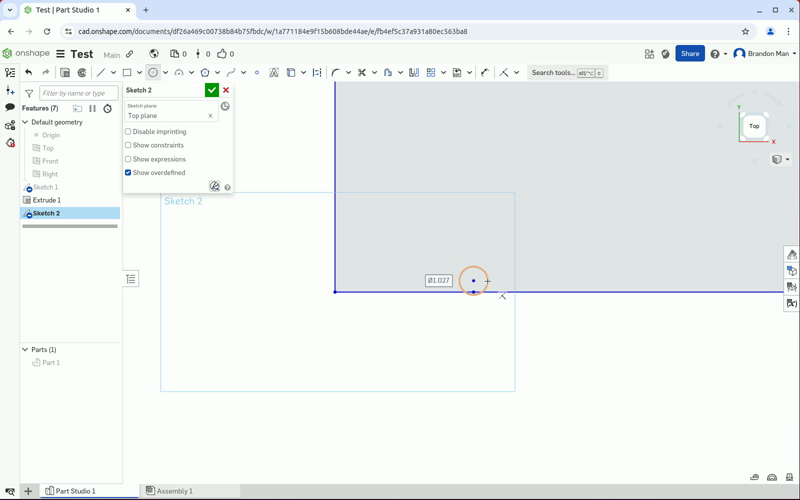
scroll(-6)
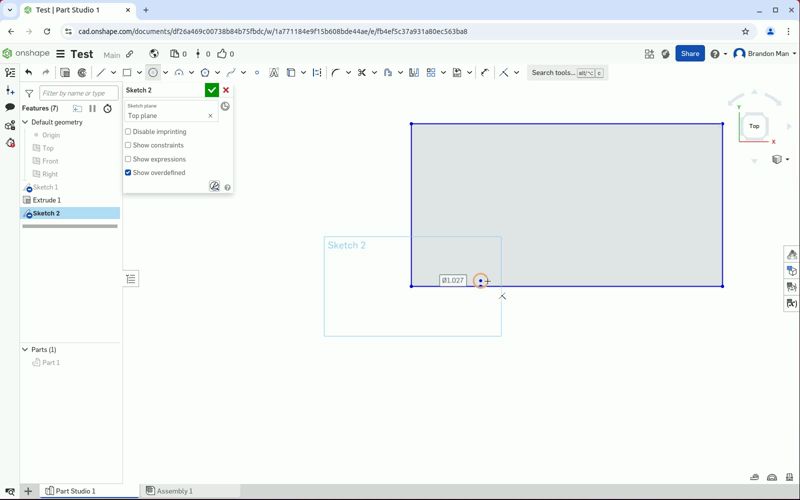
scroll(-6)
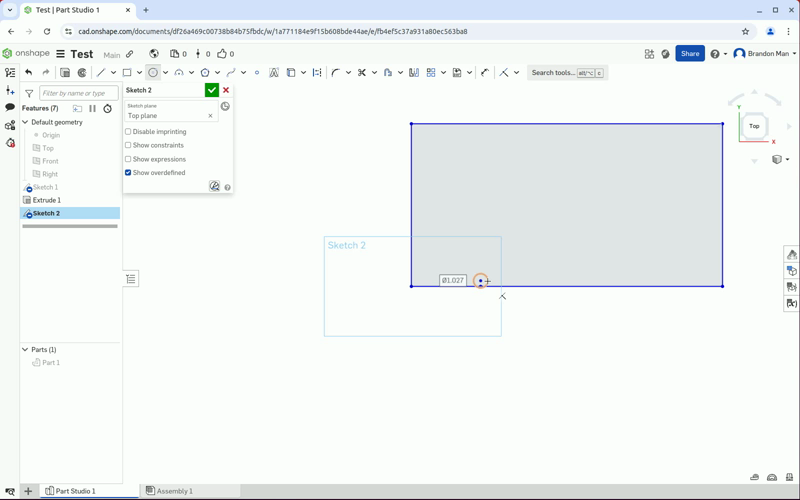
scroll(-6)
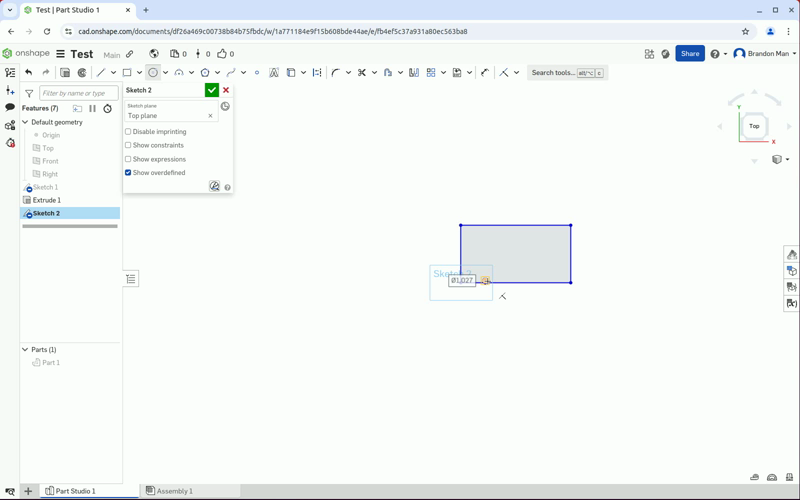
key(esc)
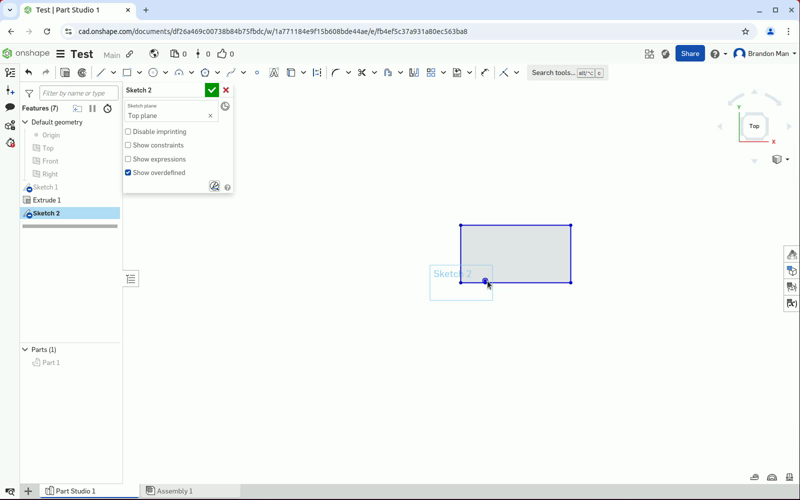
key(c)
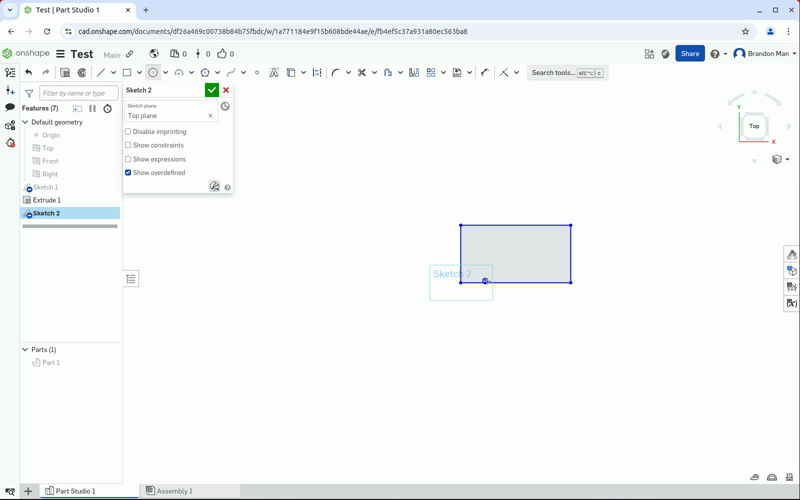
key_down(shift)
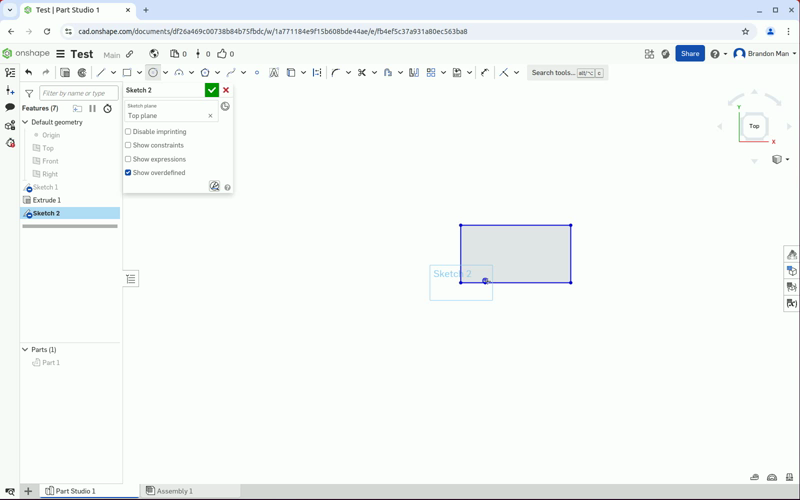
mouse_move(559, 233)
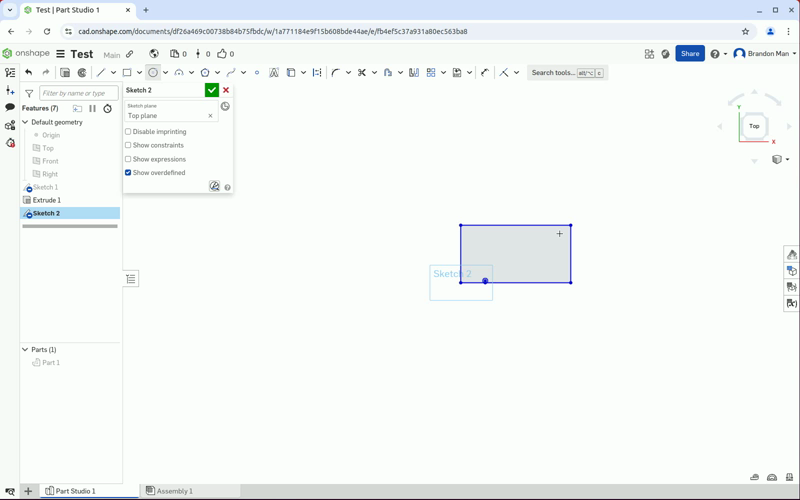
click(559, 233)
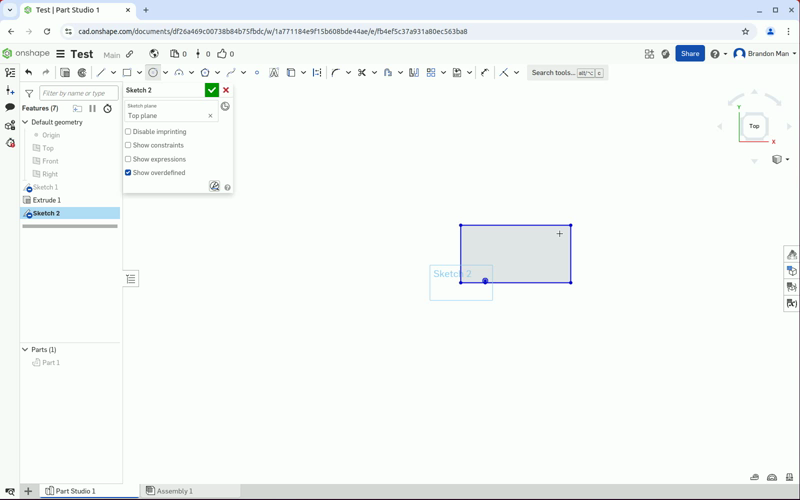
key_up(shift)
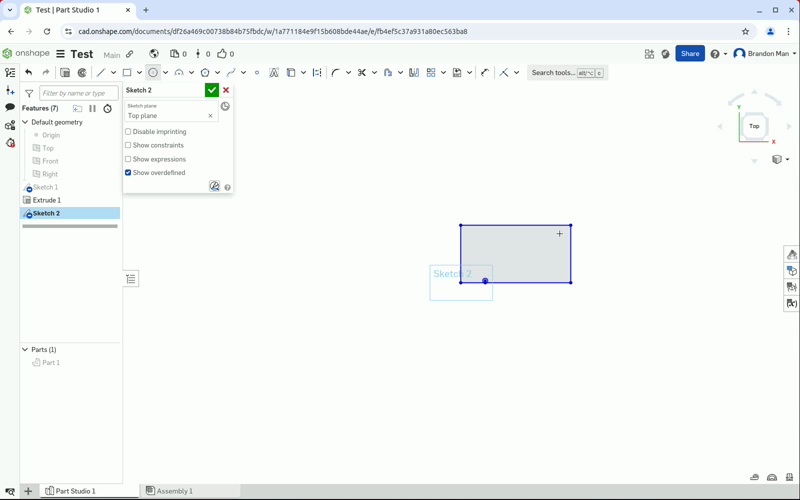
mouse_move(566, 233)
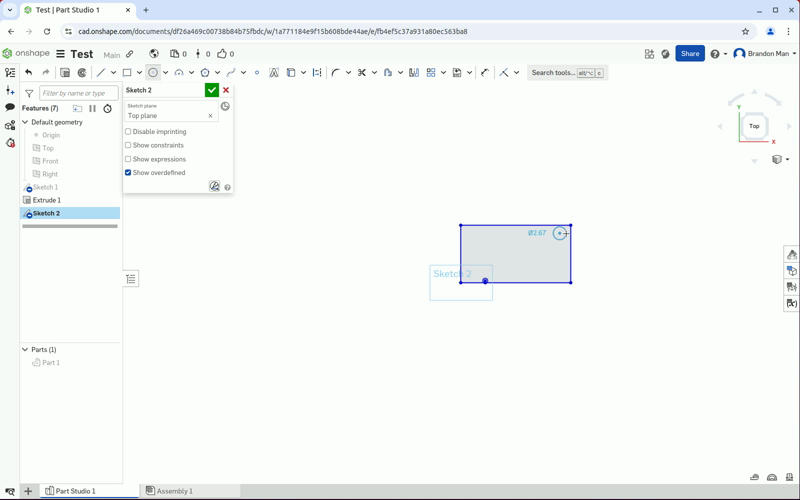
click(566, 233)
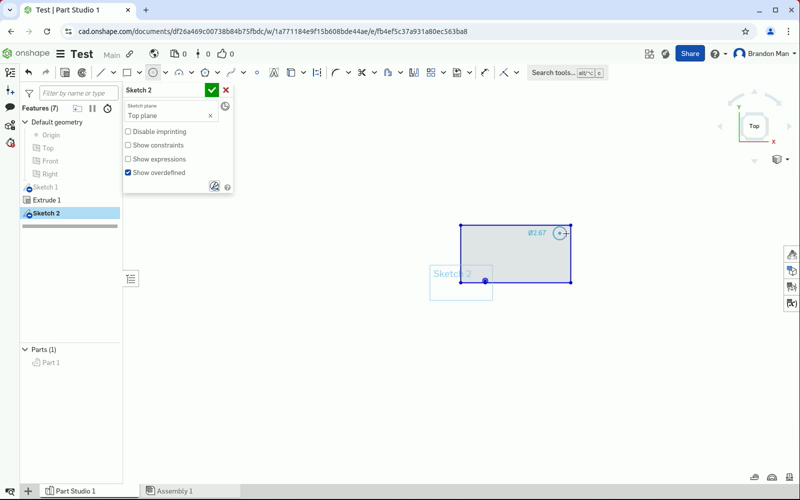
key(esc)
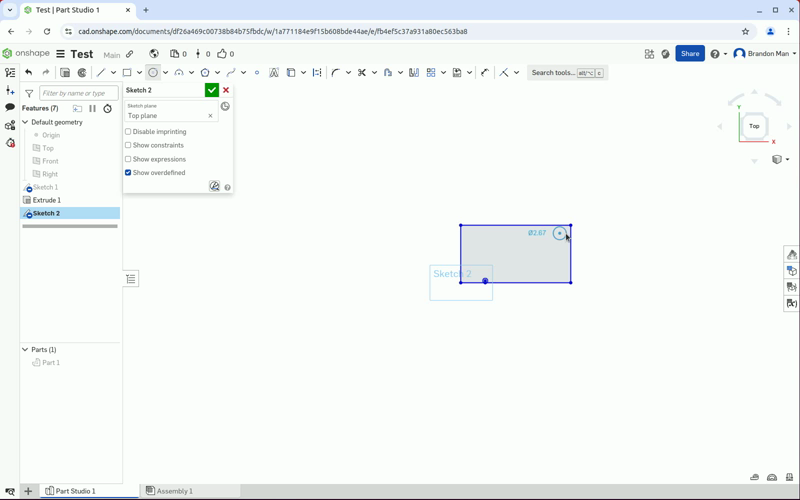
mouse_move(548, 255)
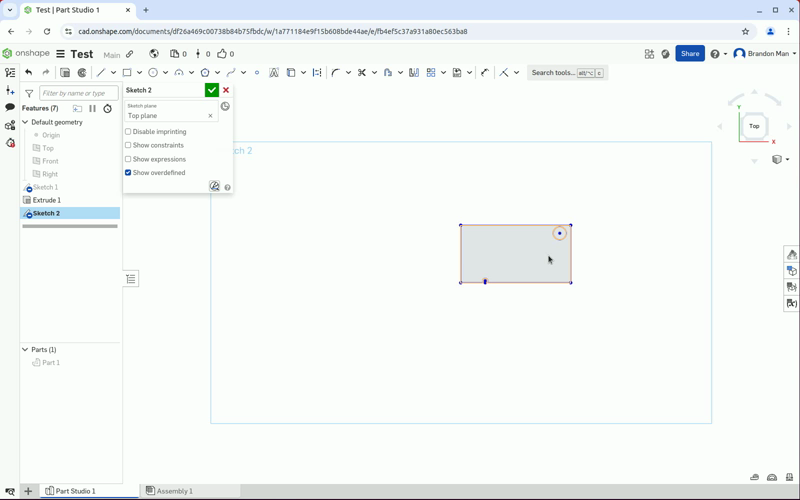
click(548, 255)
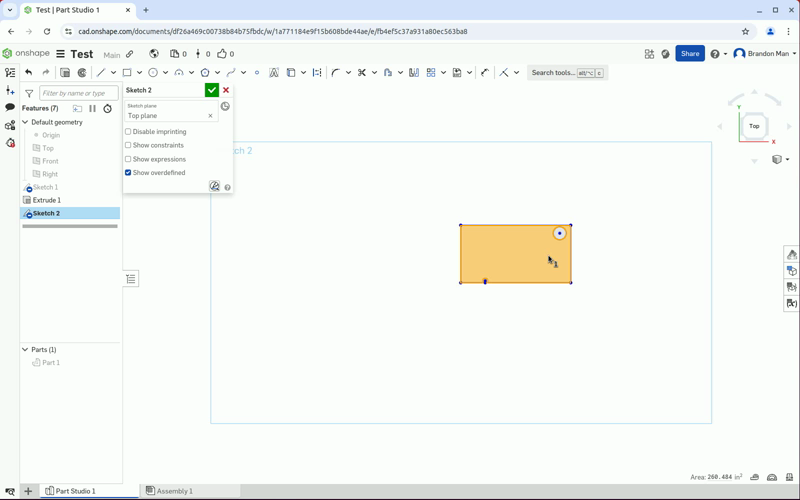
mouse_move(73, 352)
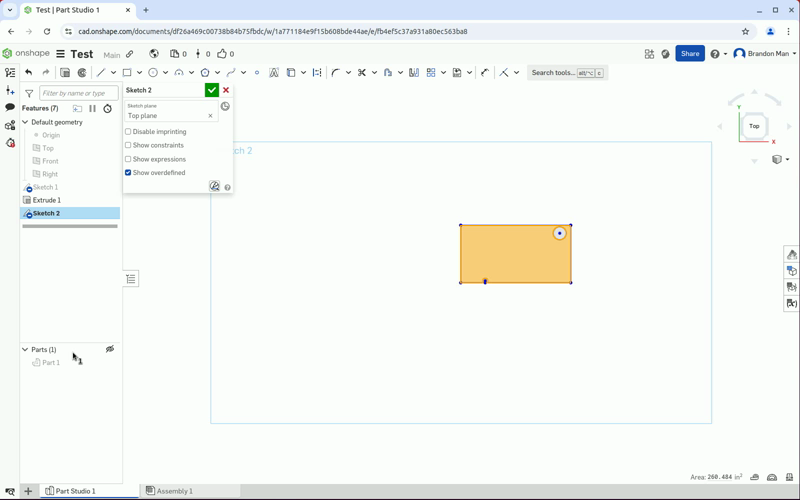
key(shift+y)
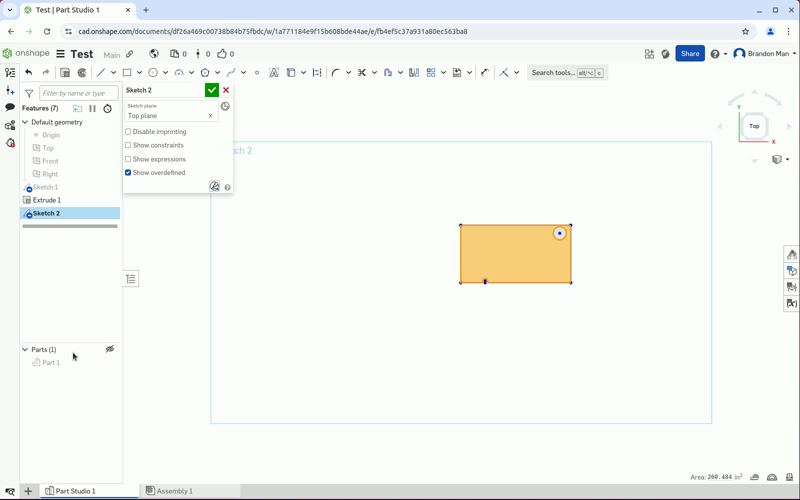
key(shift+e)
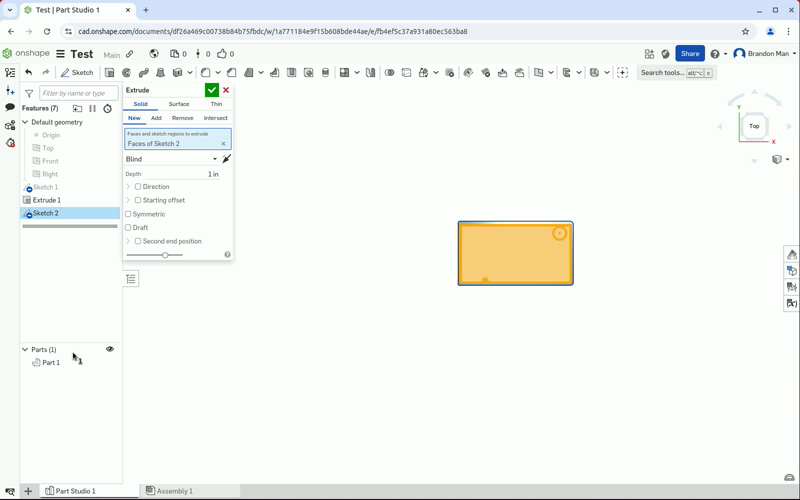
mouse_move(143, 106)
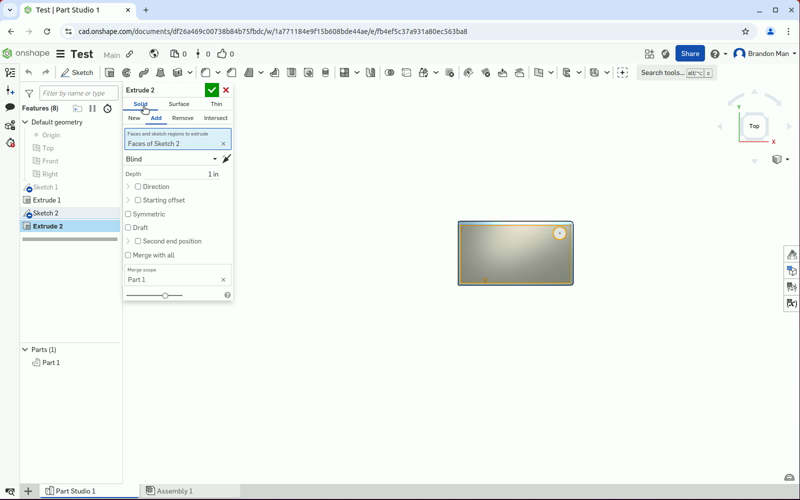
click(143, 106)
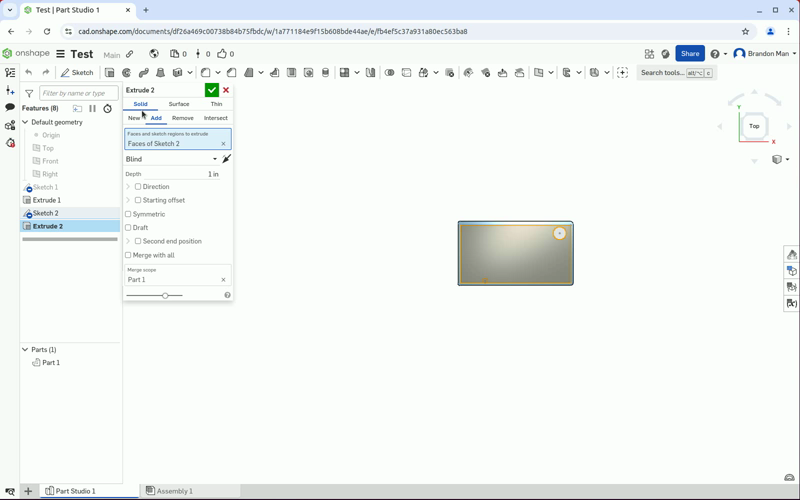
mouse_move(137, 120)
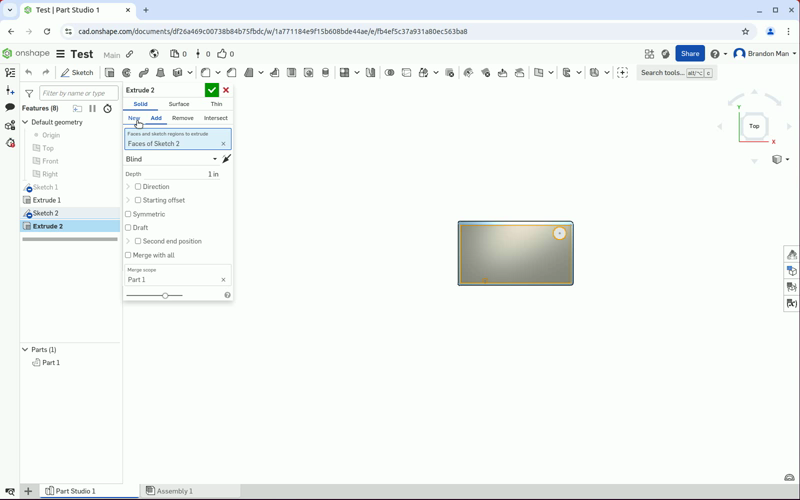
click(137, 120)
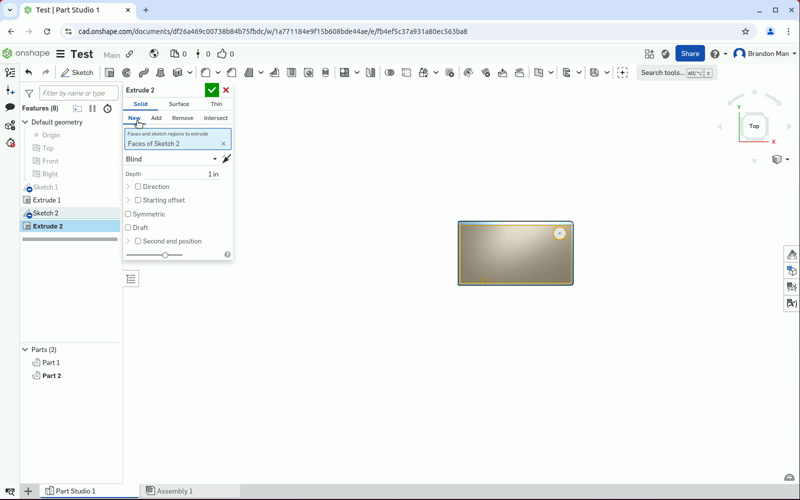
key(tab, 4)
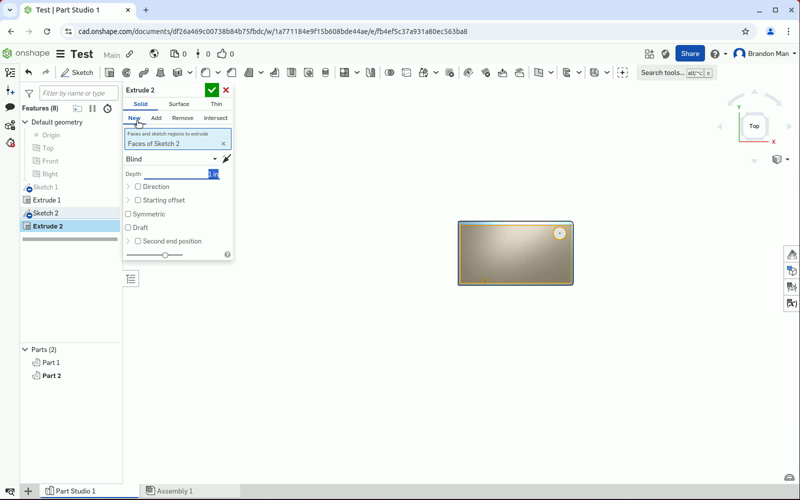
text(0.481)
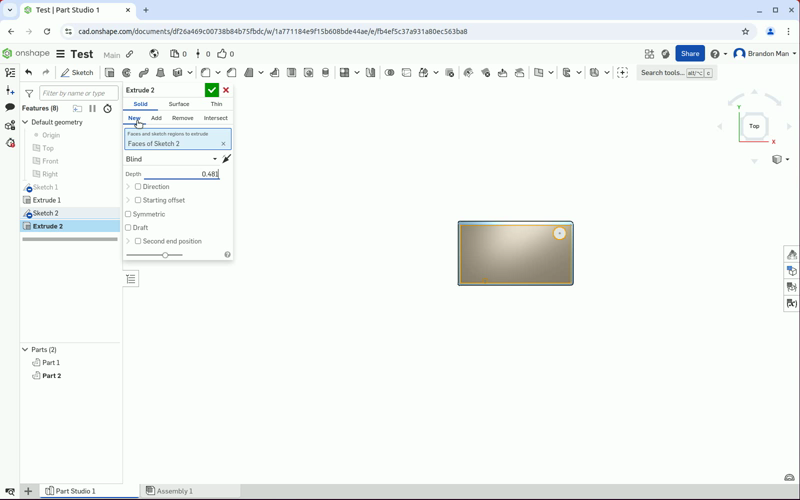
key(enter)
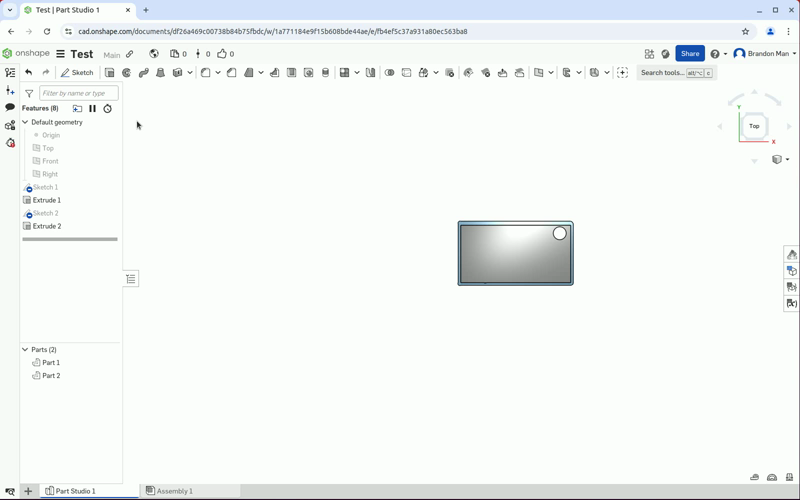
key(shift+h)
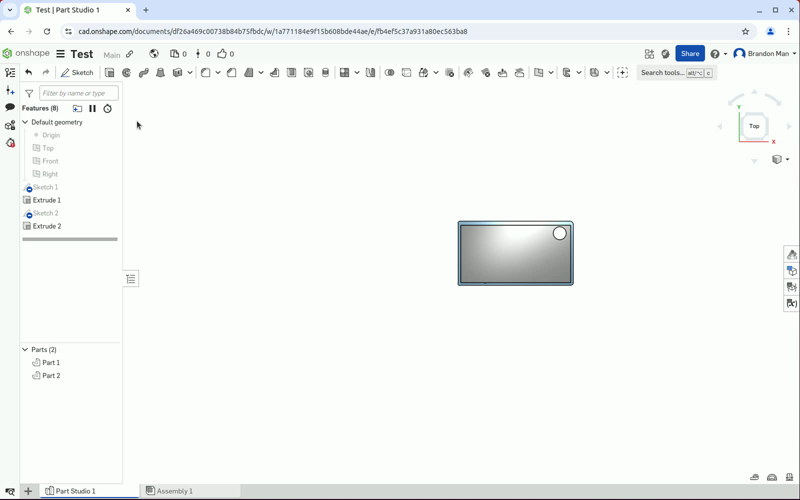
key(shift+h)
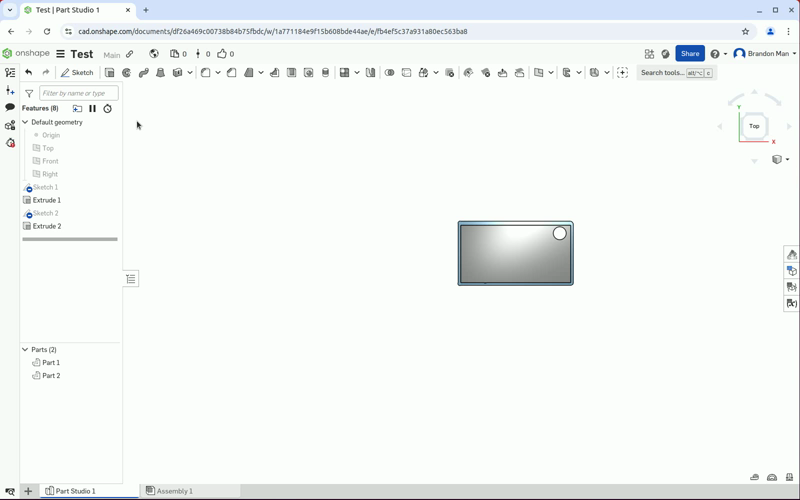
mouse_move(73, 189)
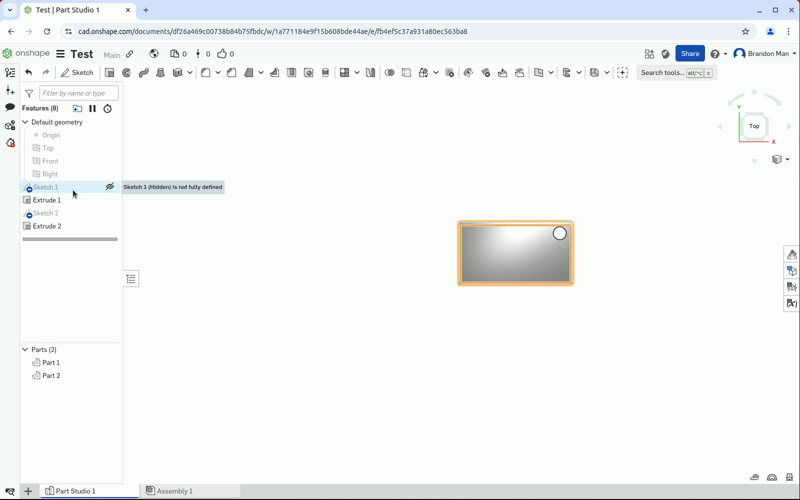
click(73, 189)
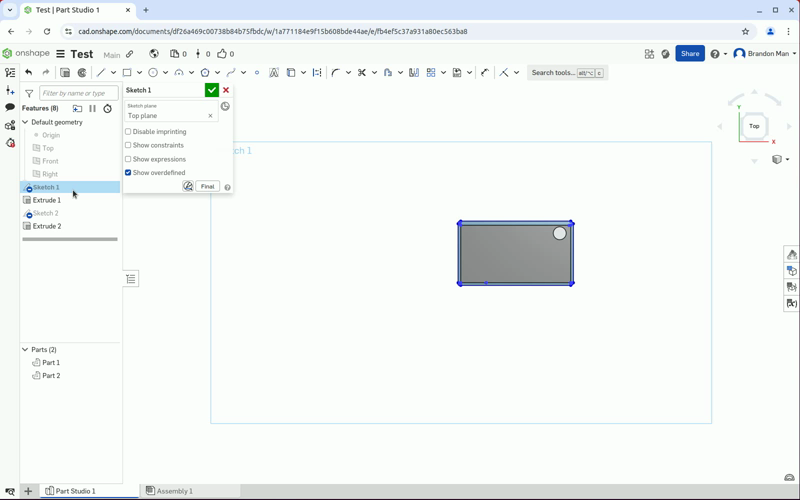
mouse_move(229, 92)
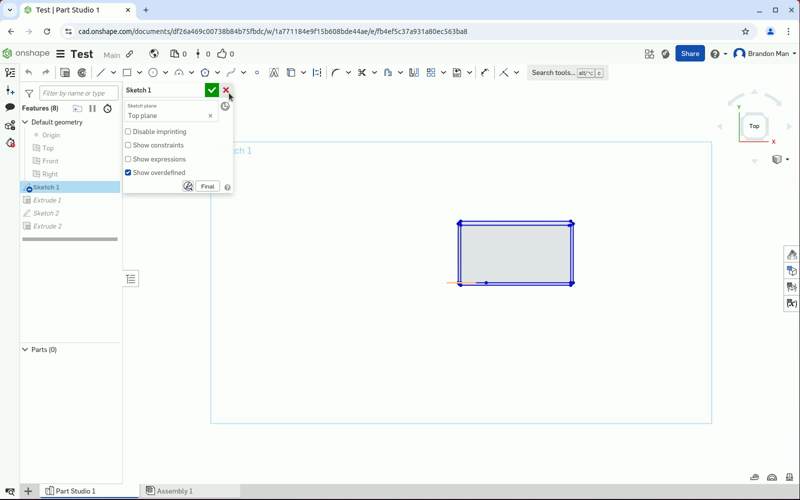
click(229, 92)
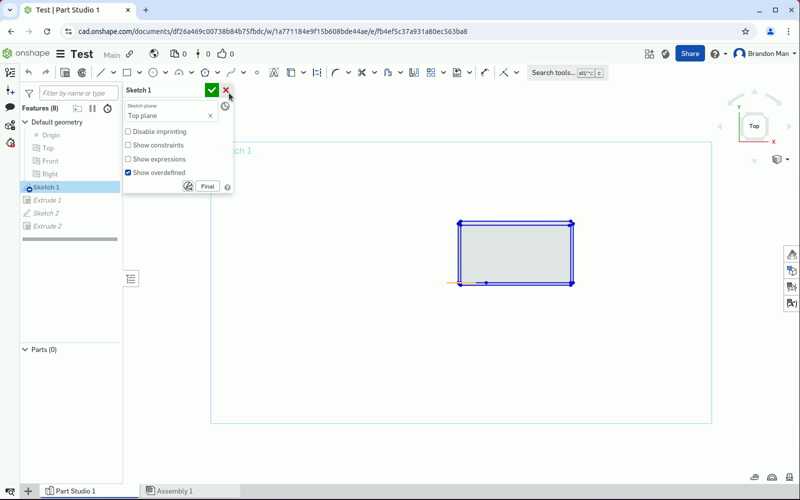
key(shift+s)
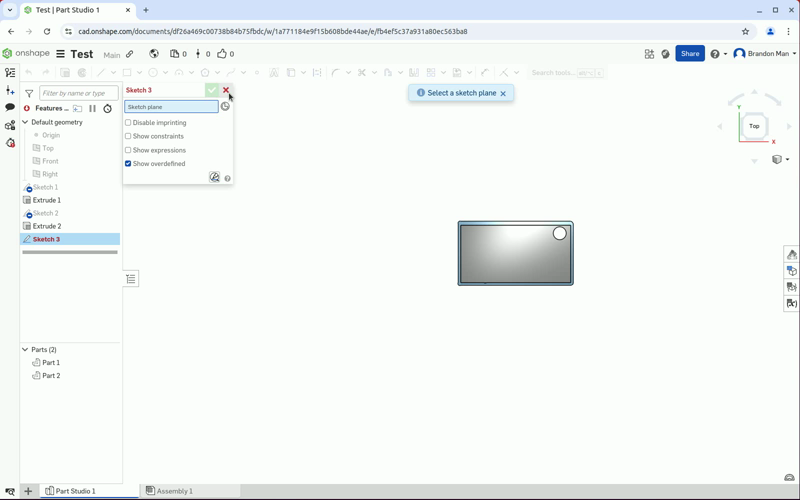
mouse_move(73, 150)
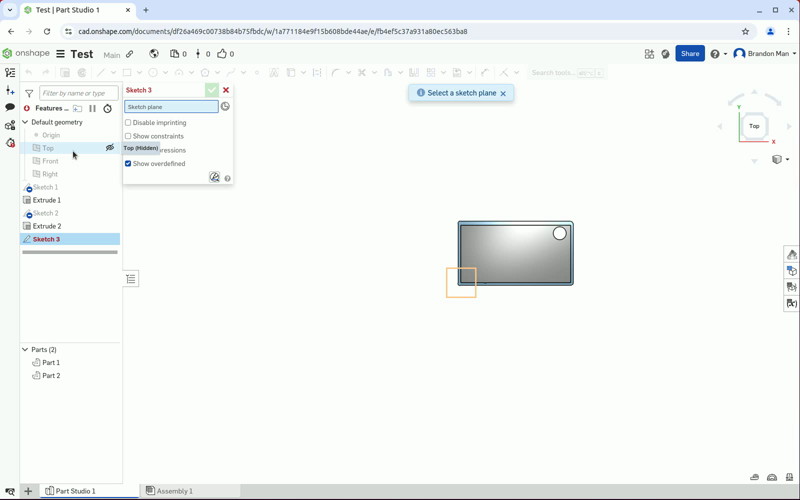
click(73, 150)
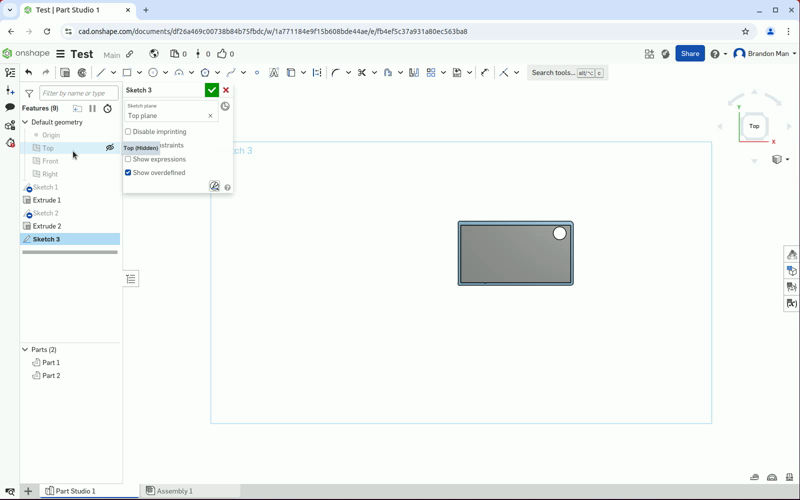
mouse_move(73, 352)
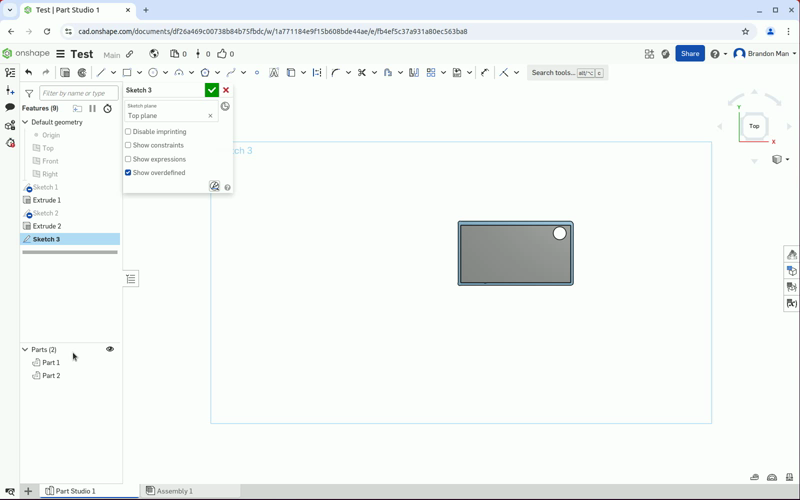
key(y)
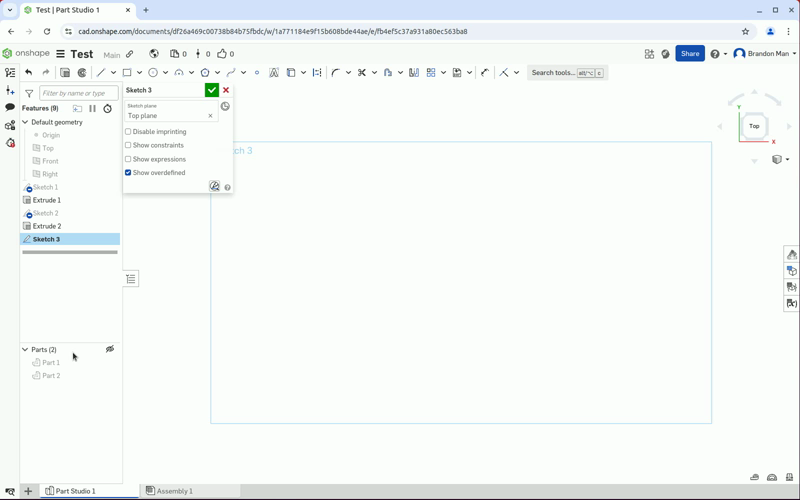
key(l)
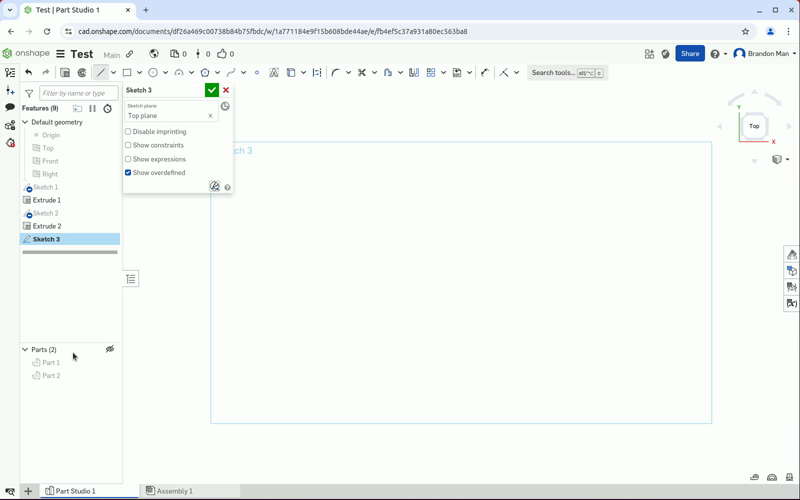
key_down(shift)
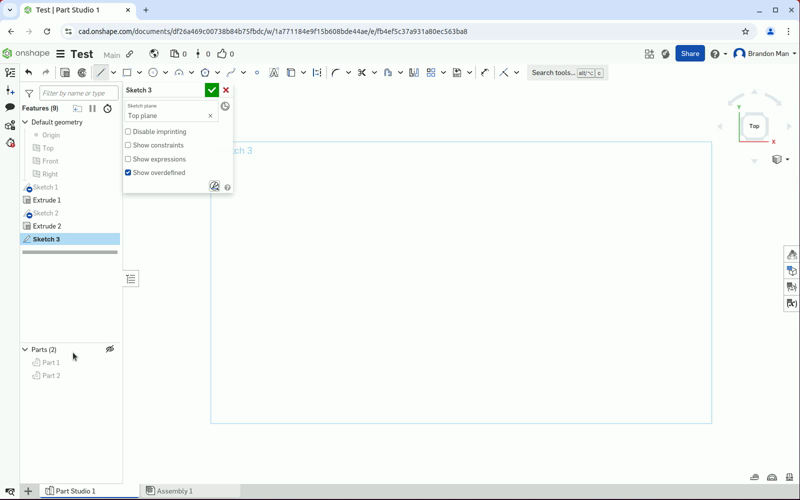
mouse_move(458, 282)
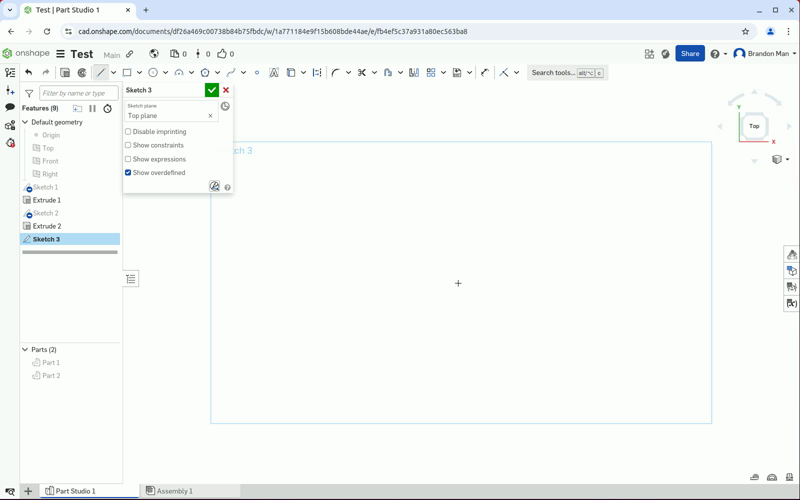
click(458, 282)
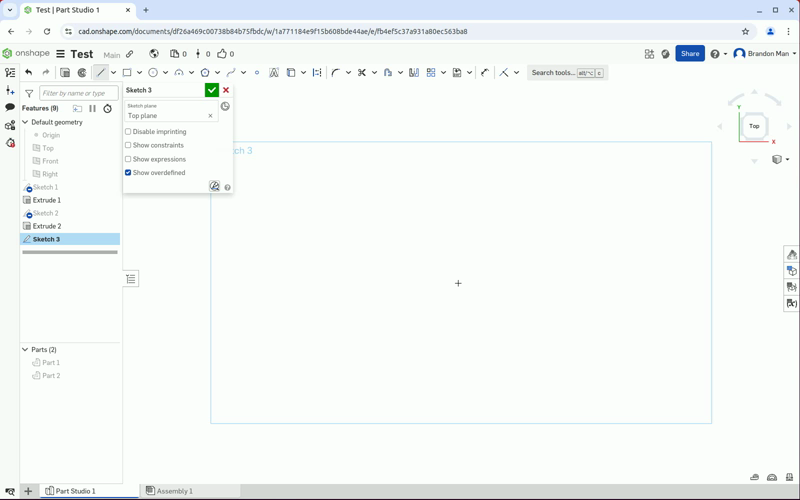
key_up(shift)
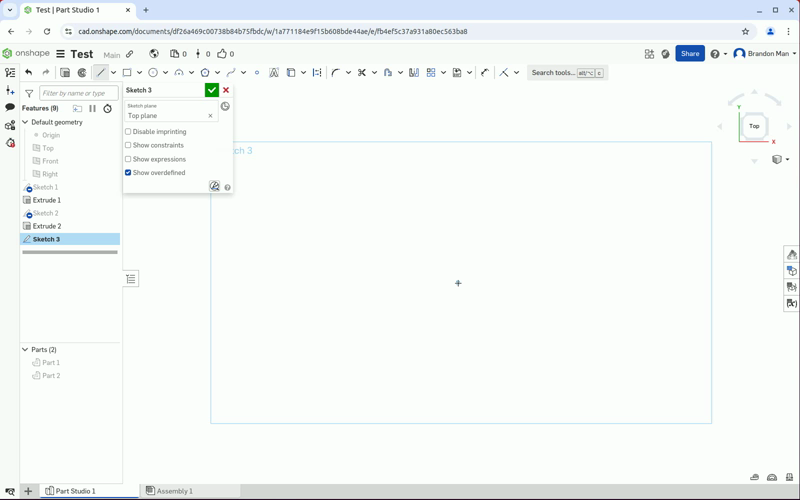
key_down(shift)
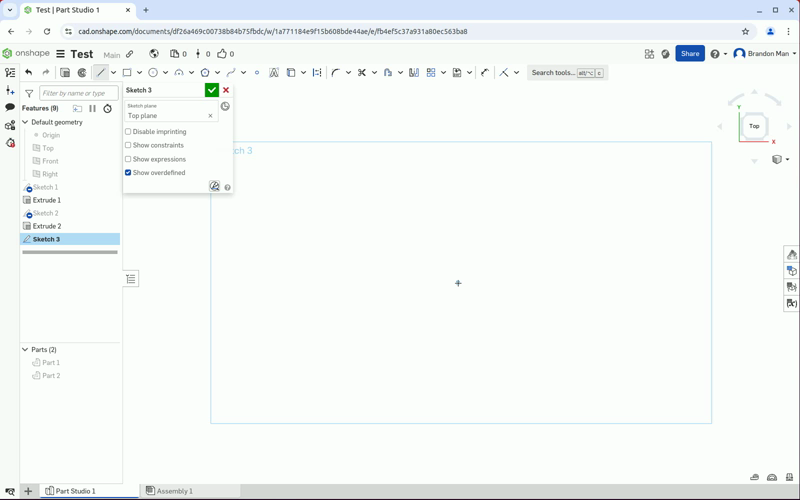
mouse_move(488, 282)
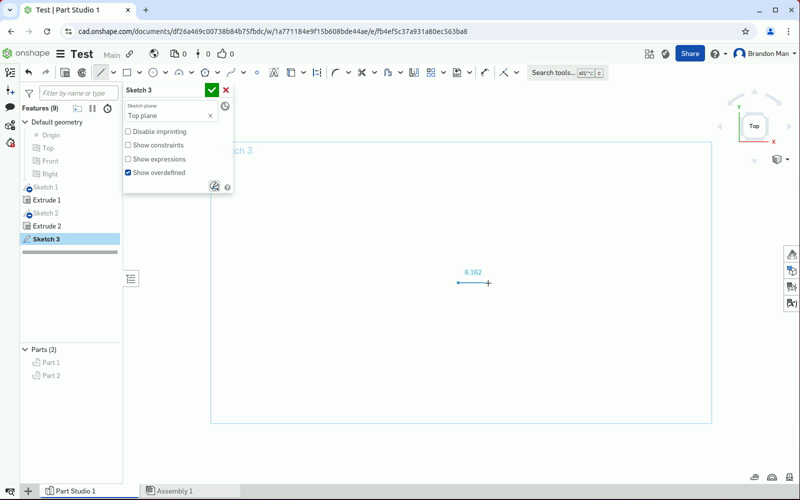
mouse_move(458, 223)
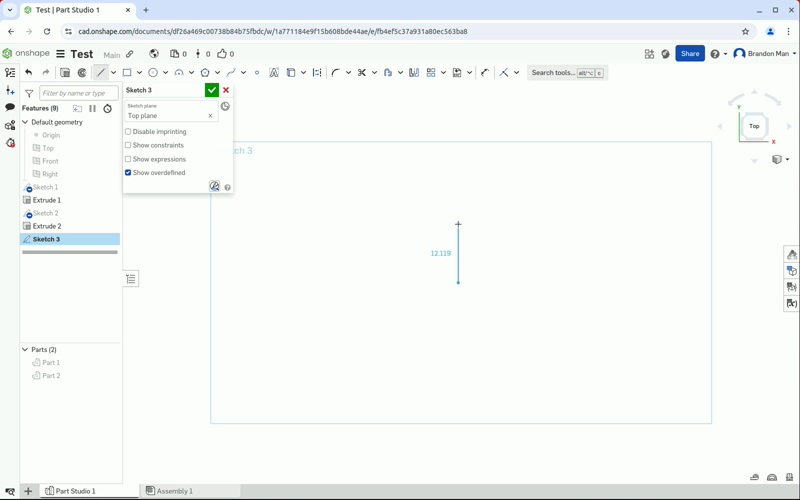
click(458, 223)
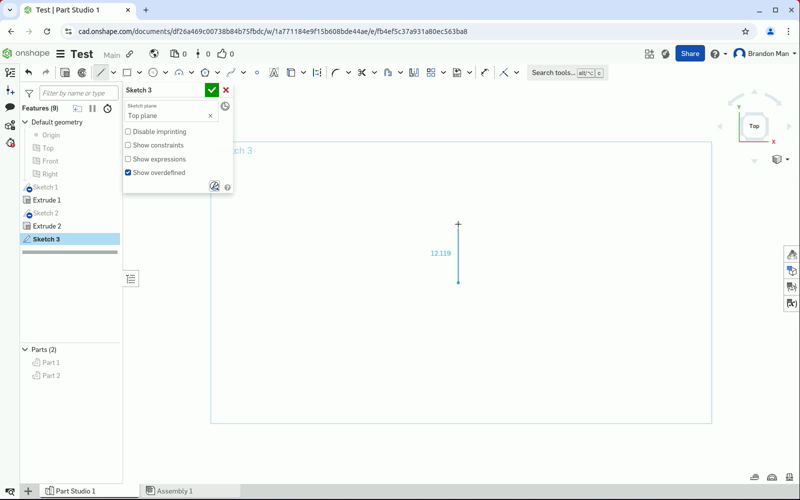
key_up(shift)
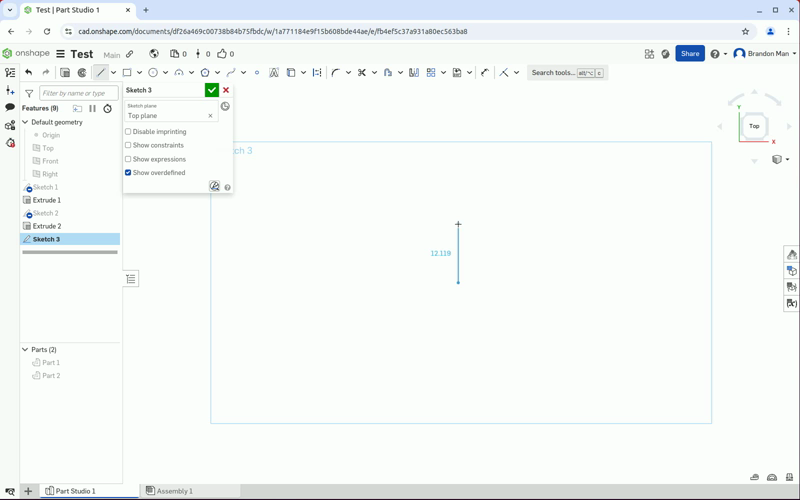
key(esc)
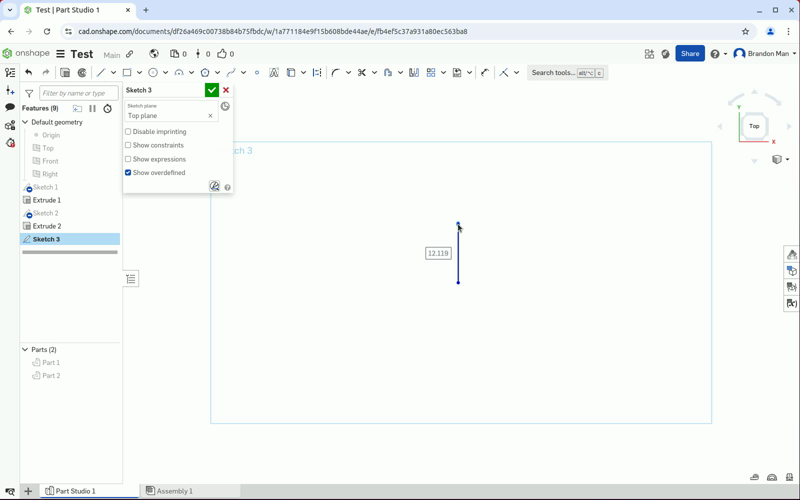
key(a)
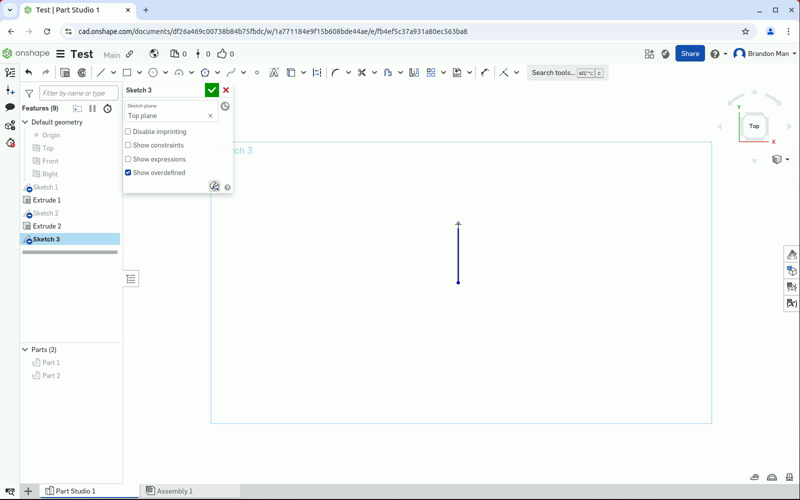
mouse_move(458, 223)
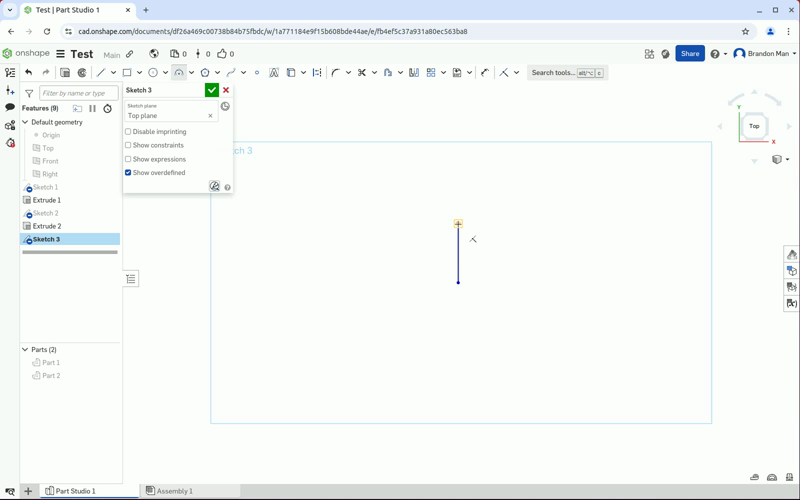
click(458, 223)
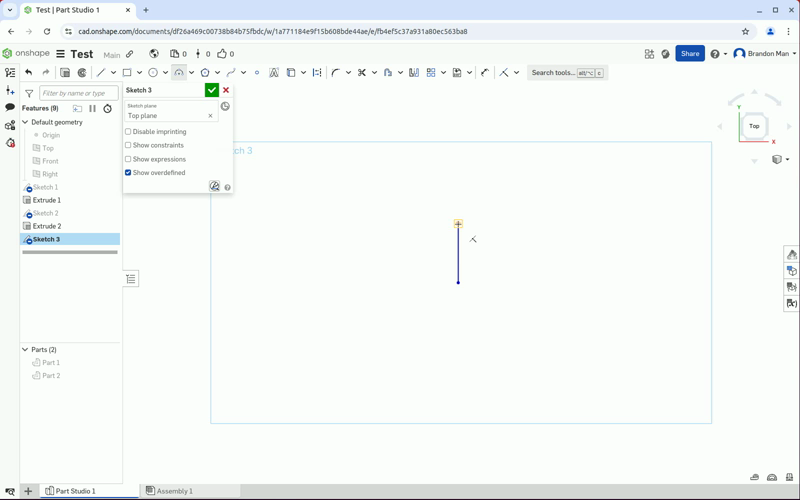
key_down(shift)
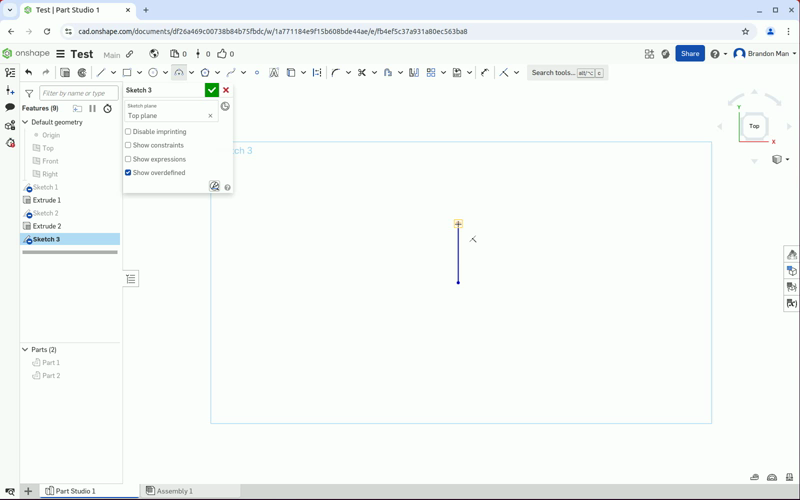
mouse_move(460, 221)
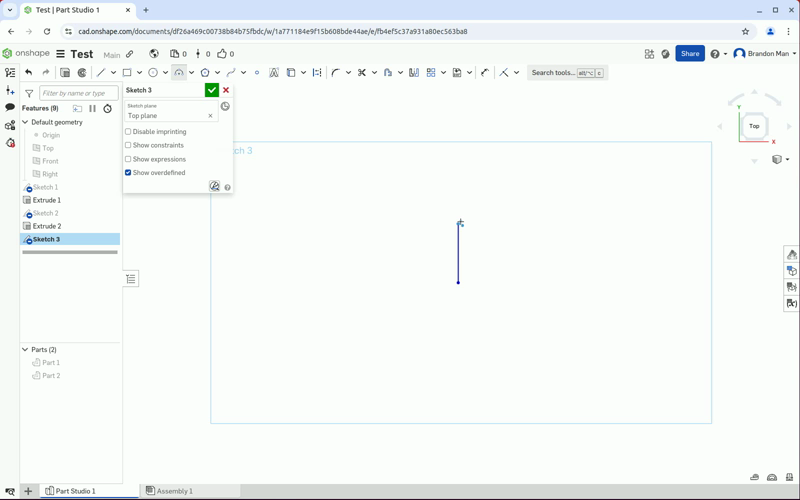
scroll(6)
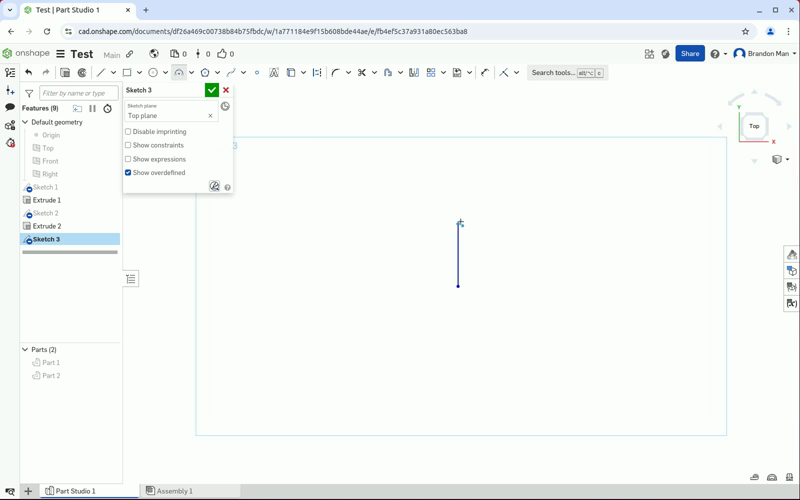
scroll(6)
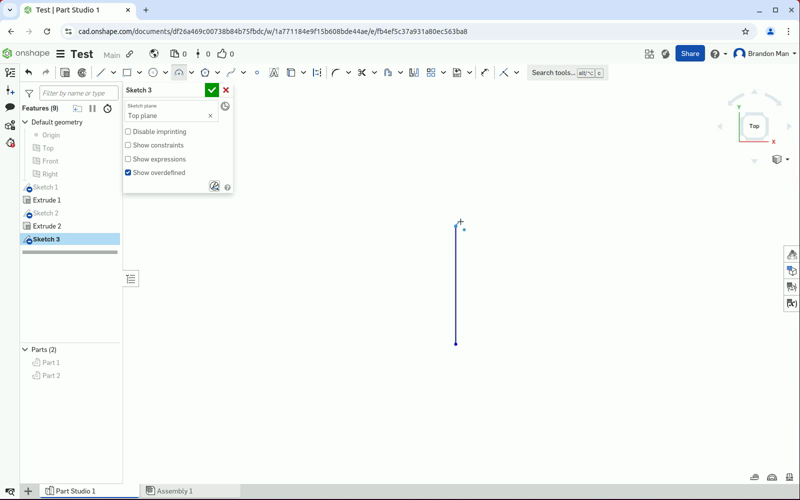
scroll(6)
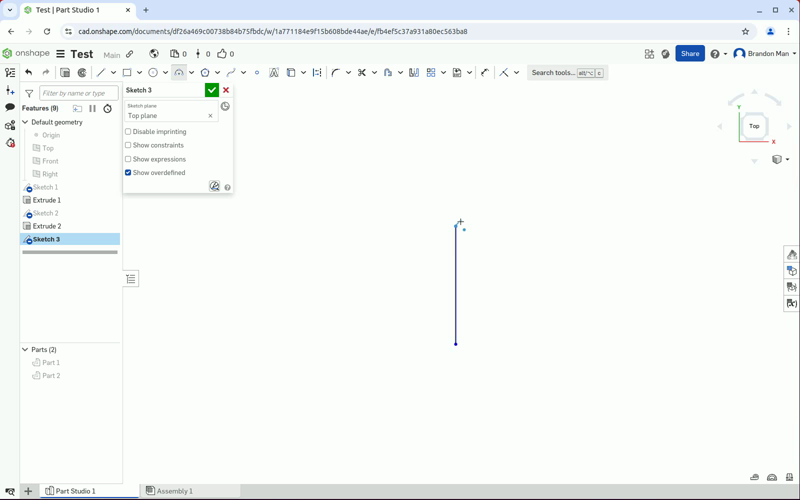
scroll(6)
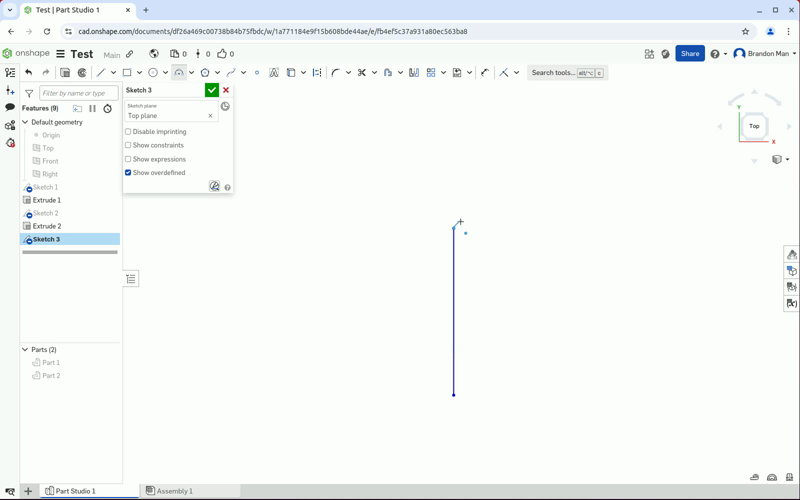
scroll(6)
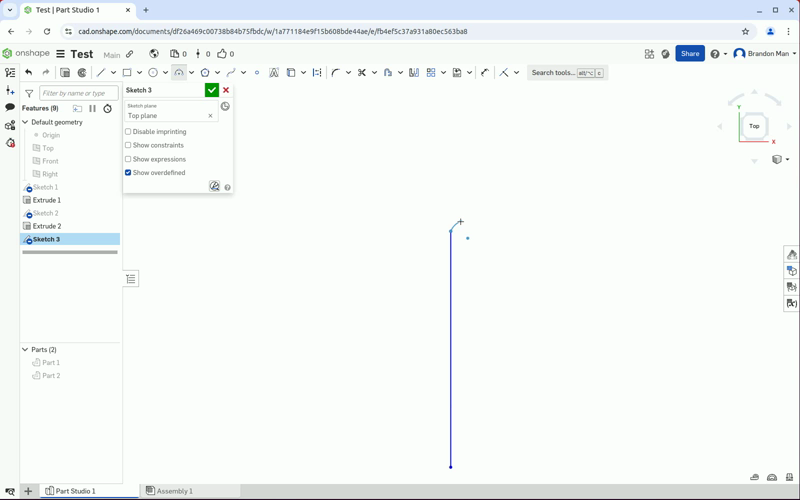
scroll(6)
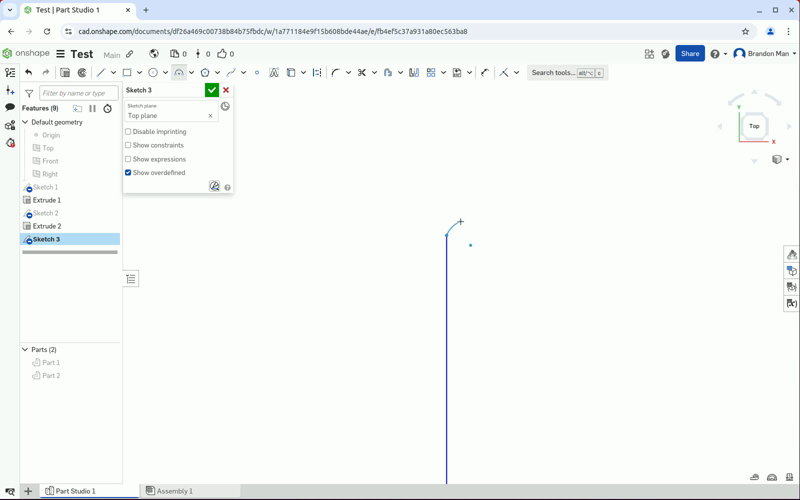
scroll(6)
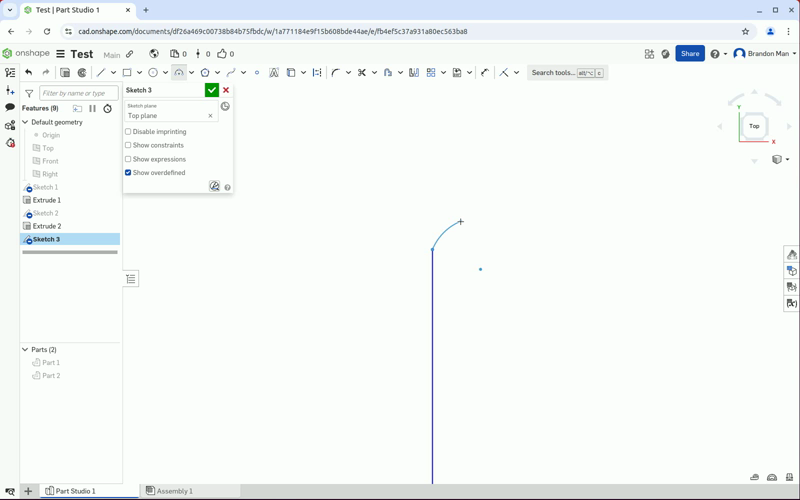
click(460, 221)
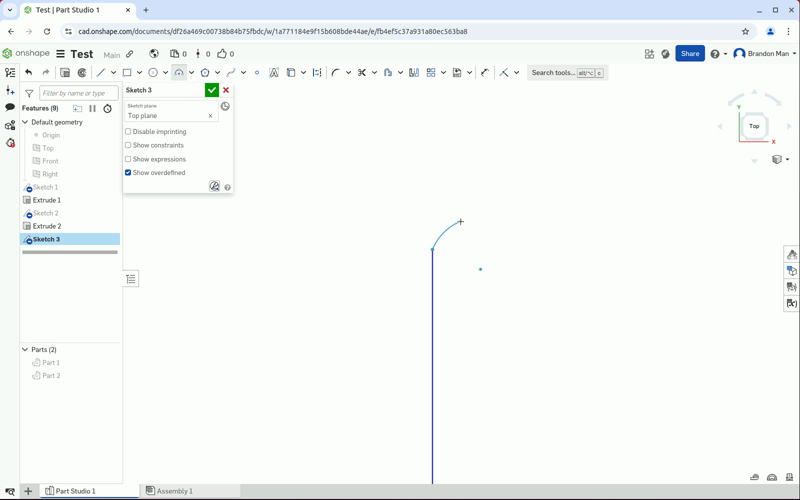
scroll(-6)
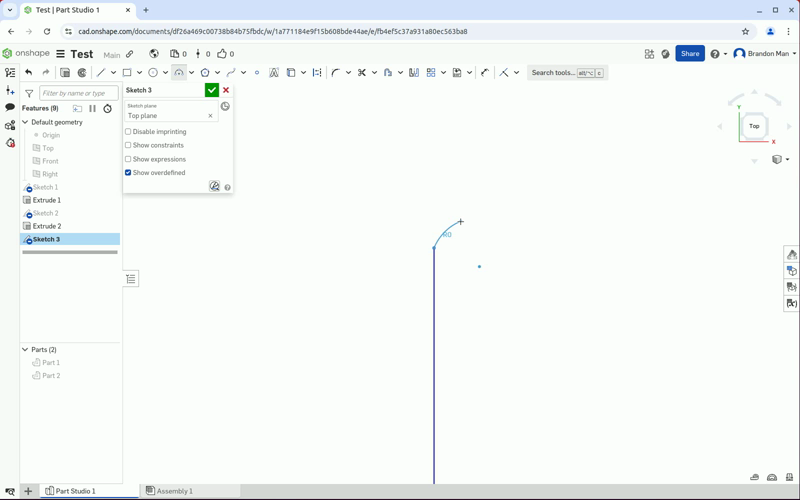
scroll(-6)
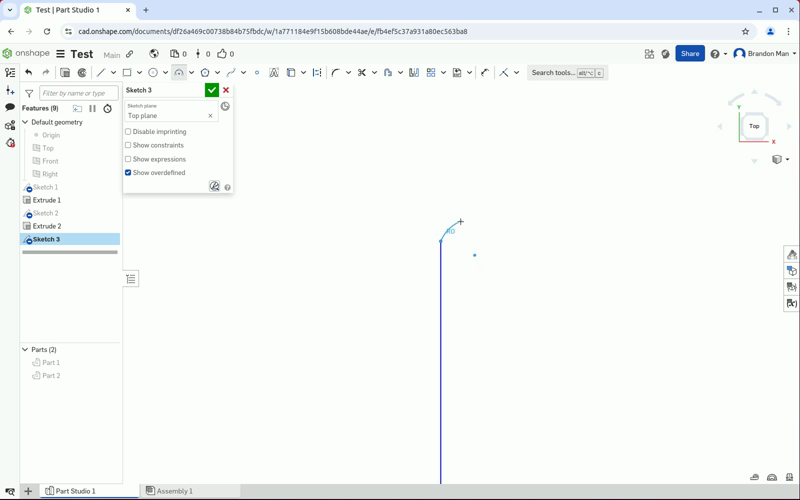
scroll(-6)
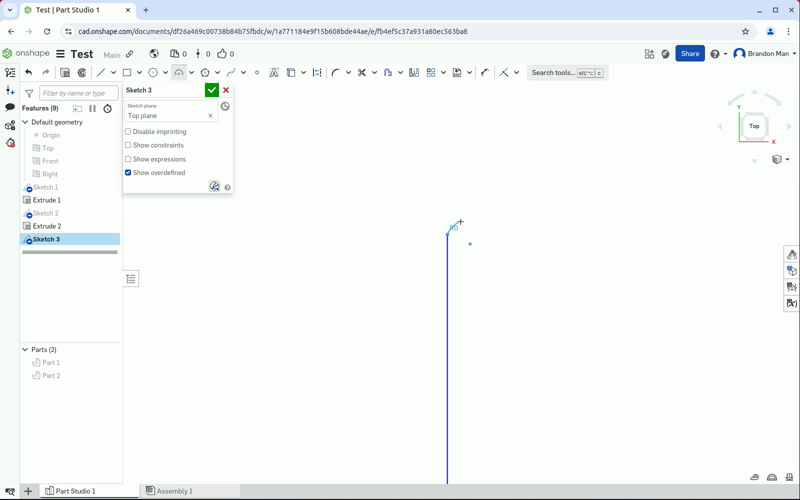
scroll(-6)
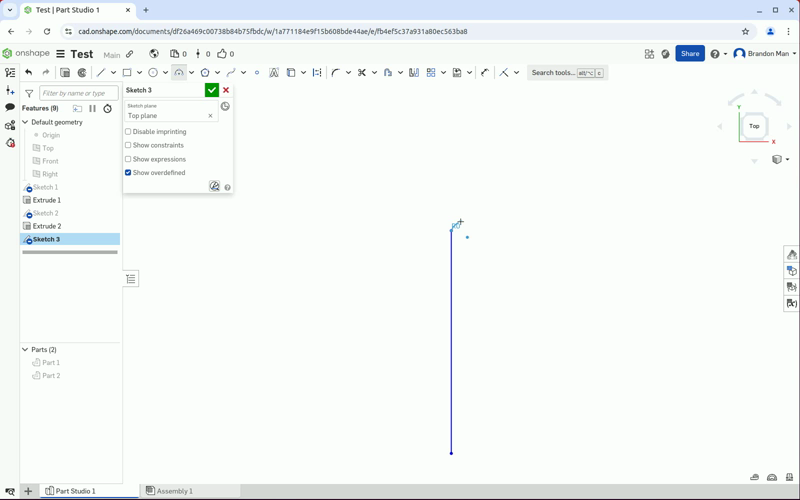
scroll(-6)
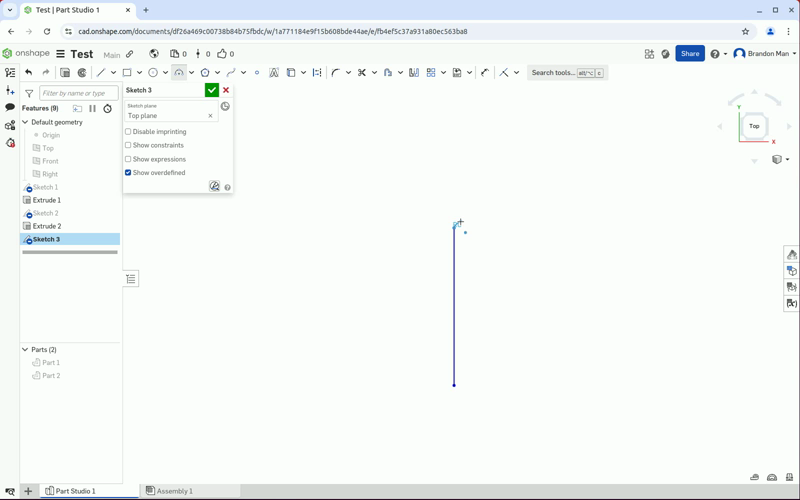
scroll(-6)
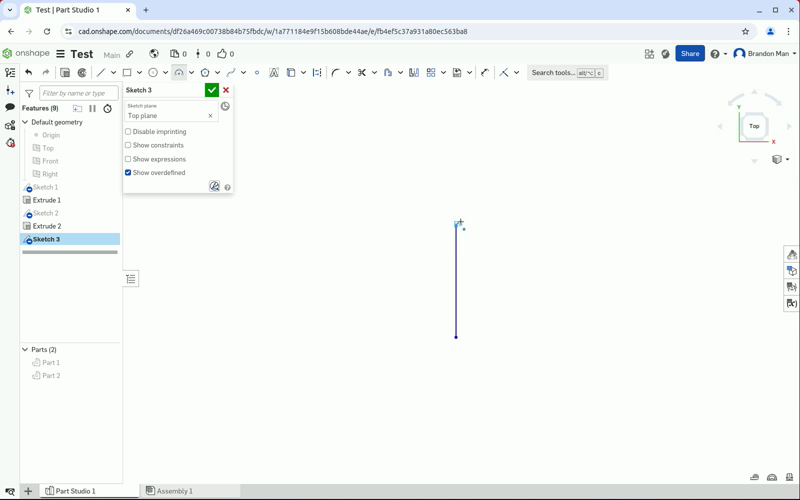
scroll(-6)
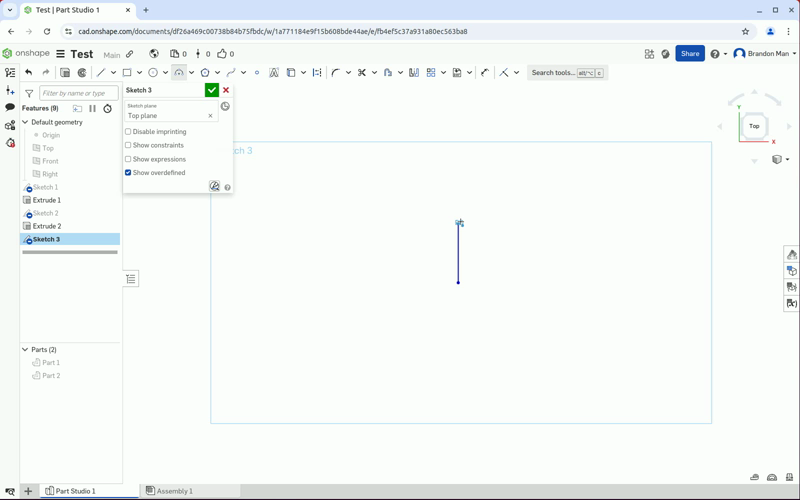
mouse_move(458, 222)
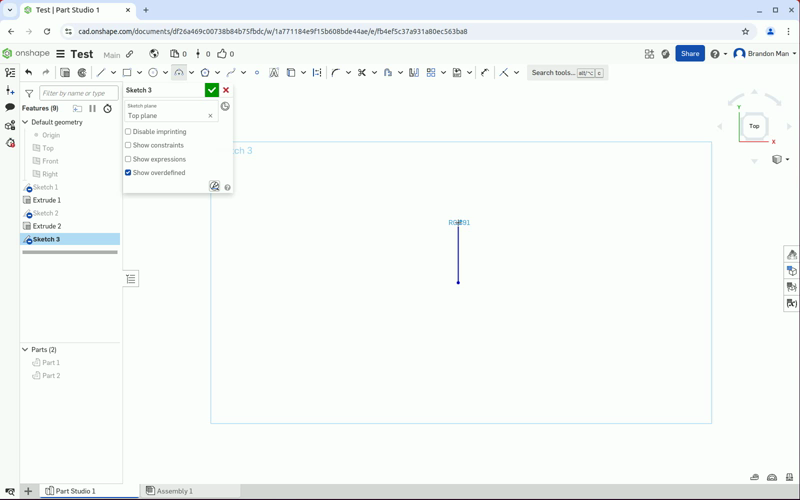
scroll(6)
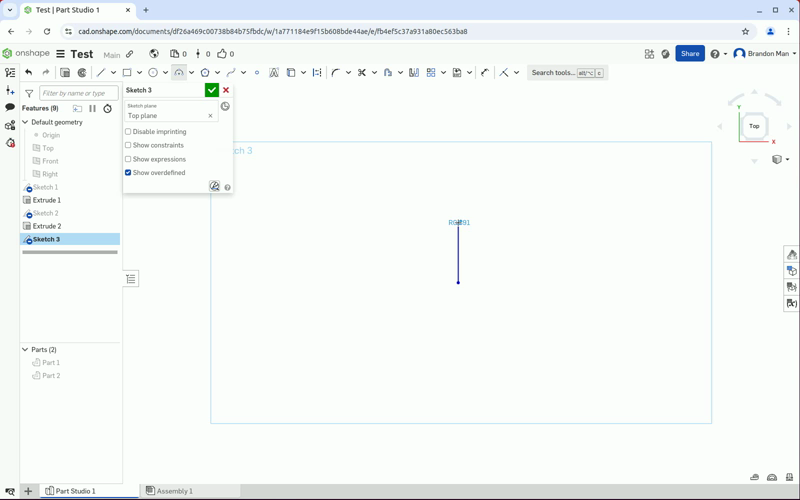
scroll(6)
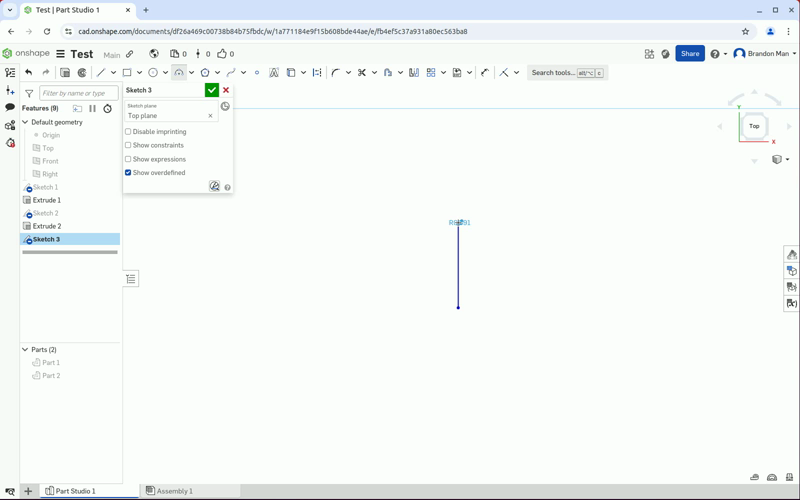
scroll(6)
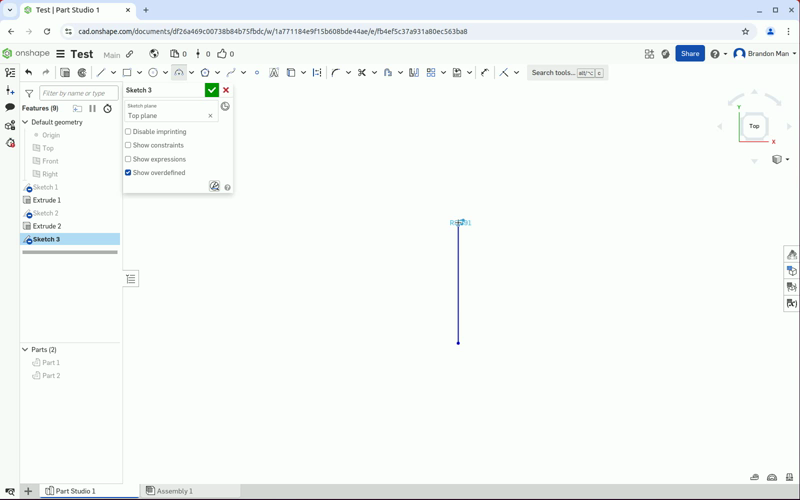
scroll(6)
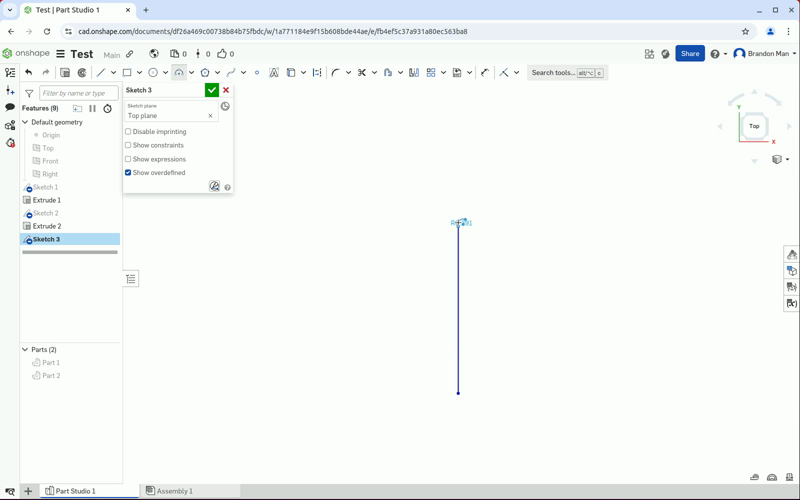
scroll(6)
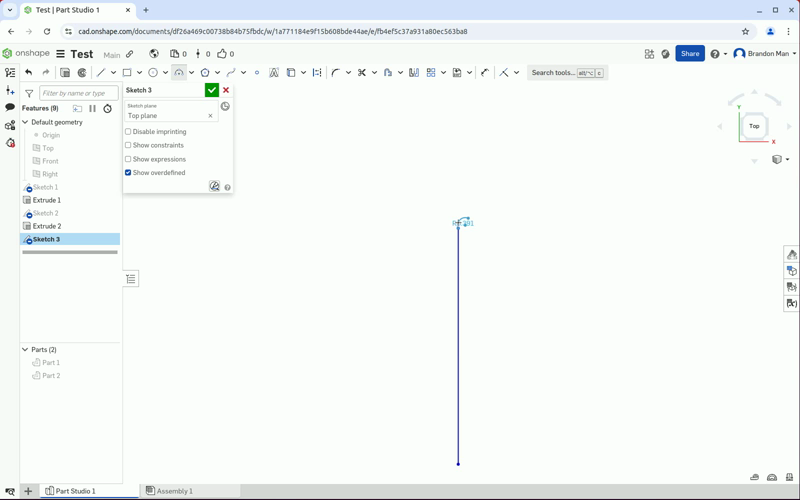
scroll(6)
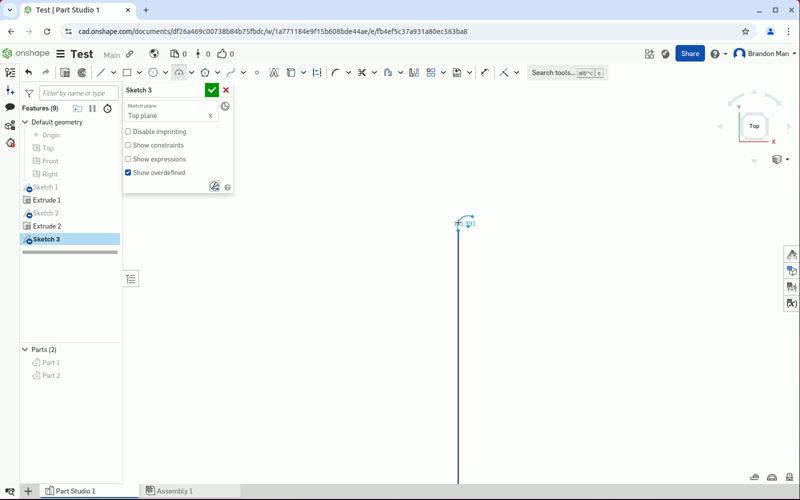
scroll(6)
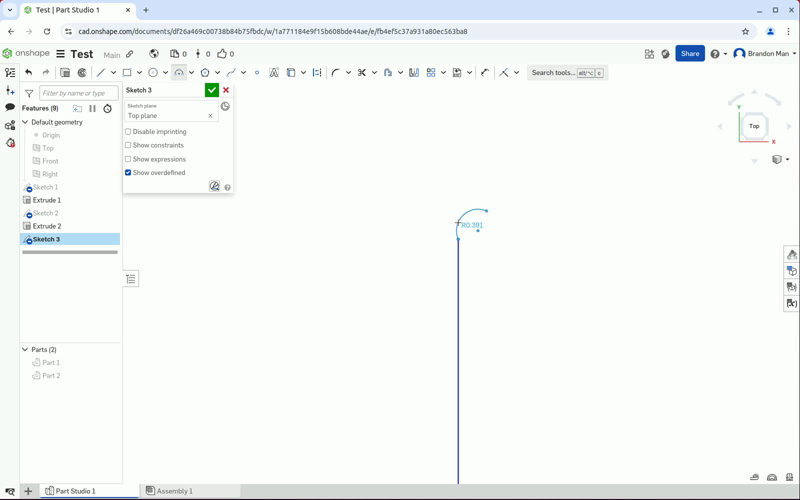
click(458, 222)
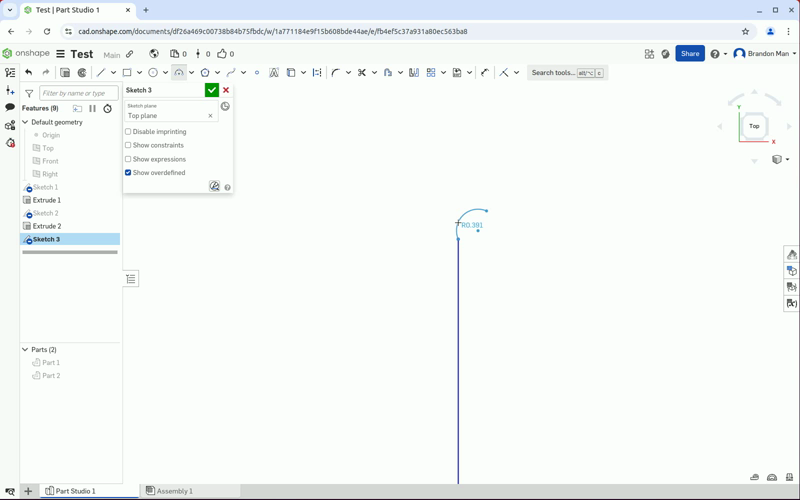
scroll(-6)
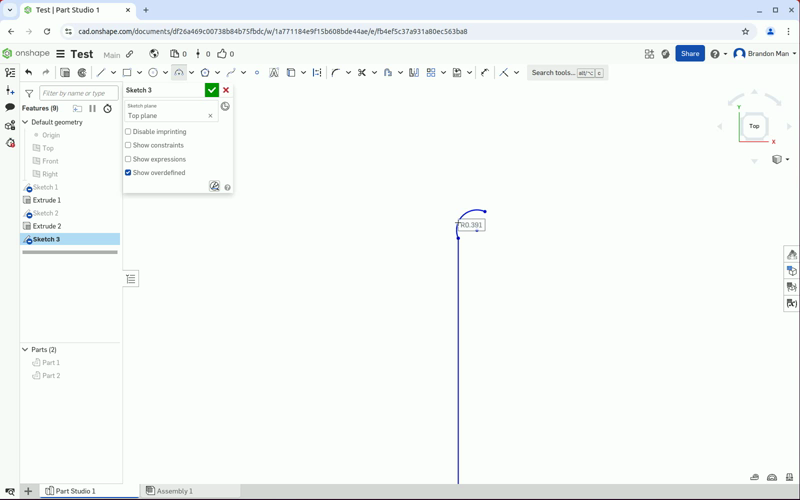
scroll(-6)
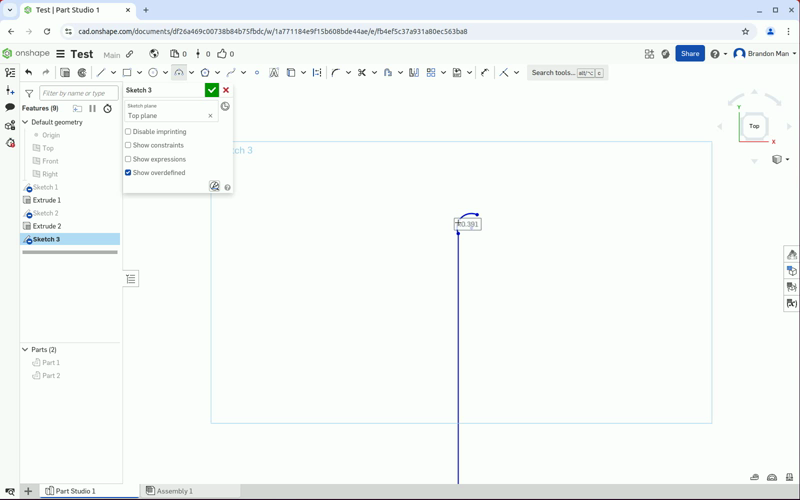
scroll(-6)
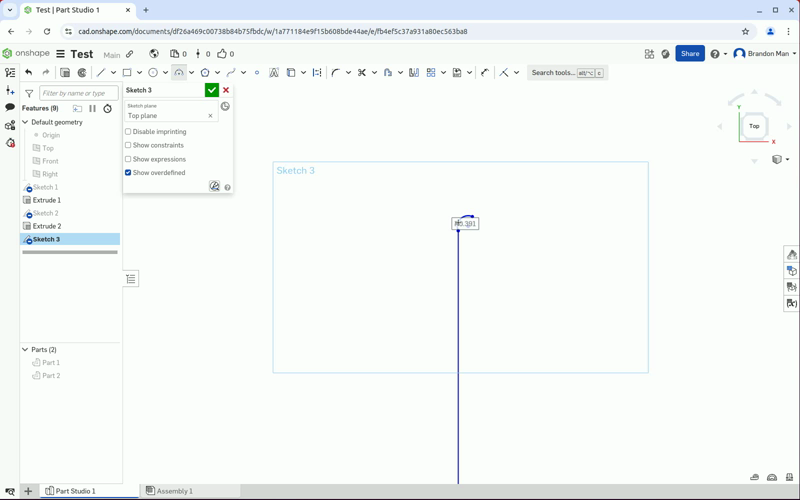
scroll(-6)
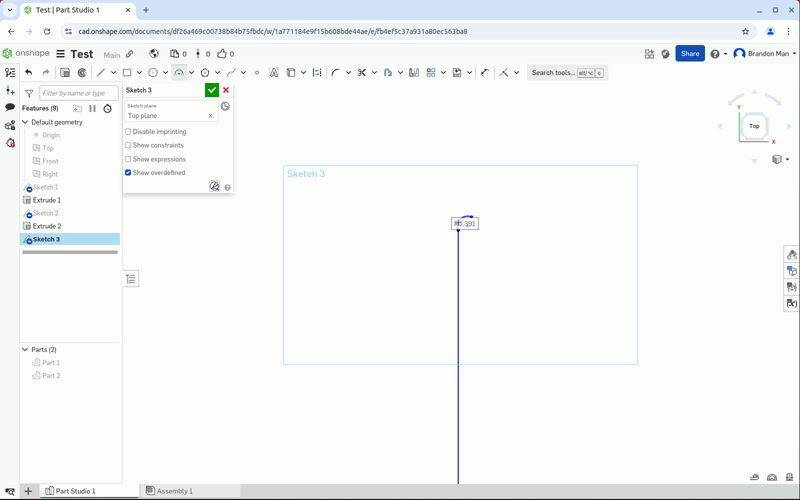
scroll(-6)
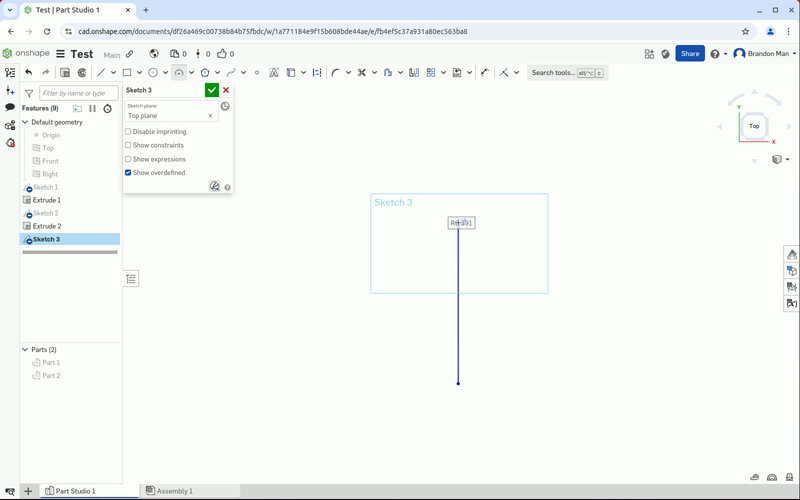
scroll(-6)
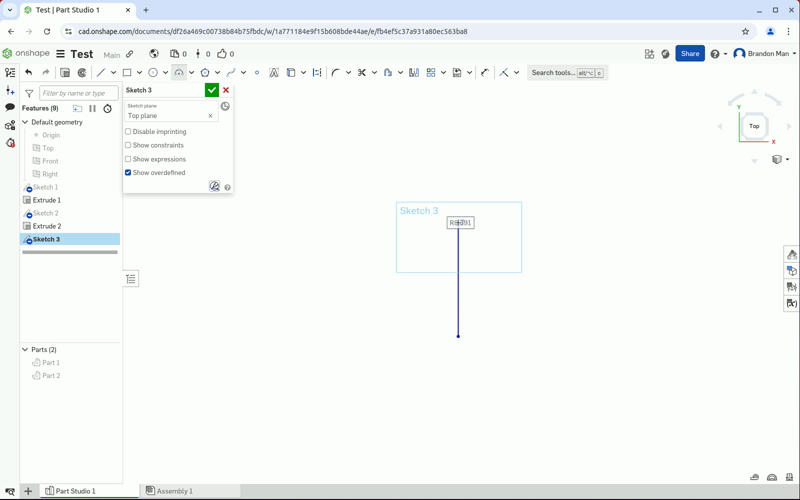
scroll(-6)
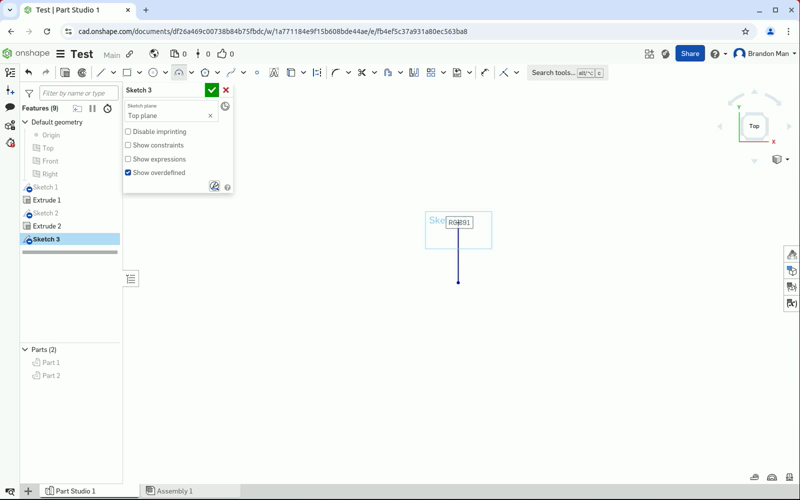
key_up(shift)
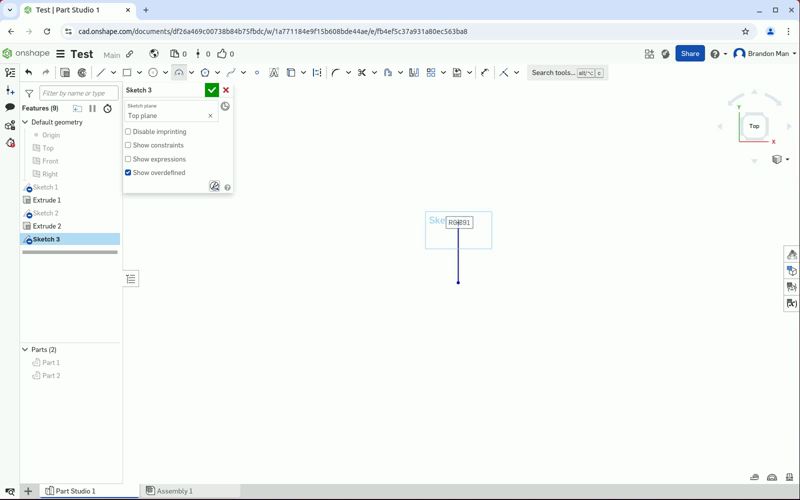
key(esc)
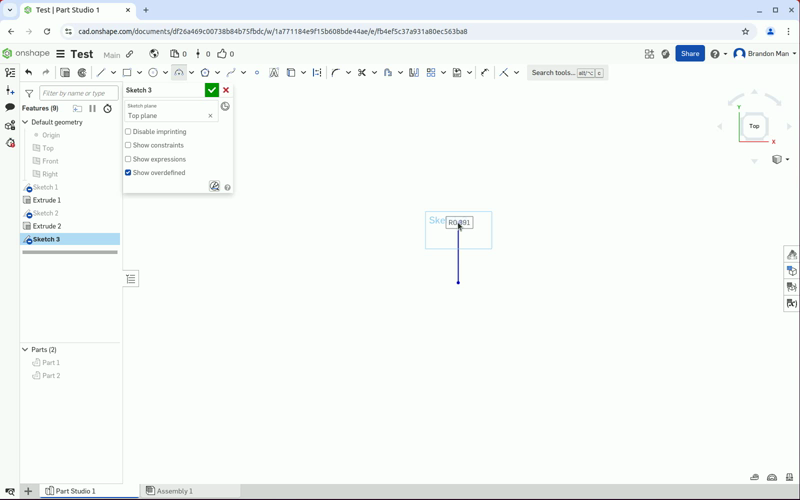
key(l)
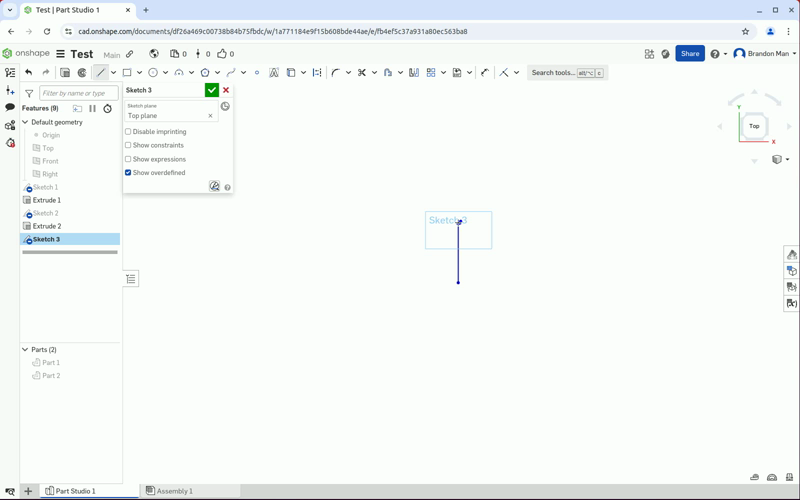
mouse_move(460, 221)
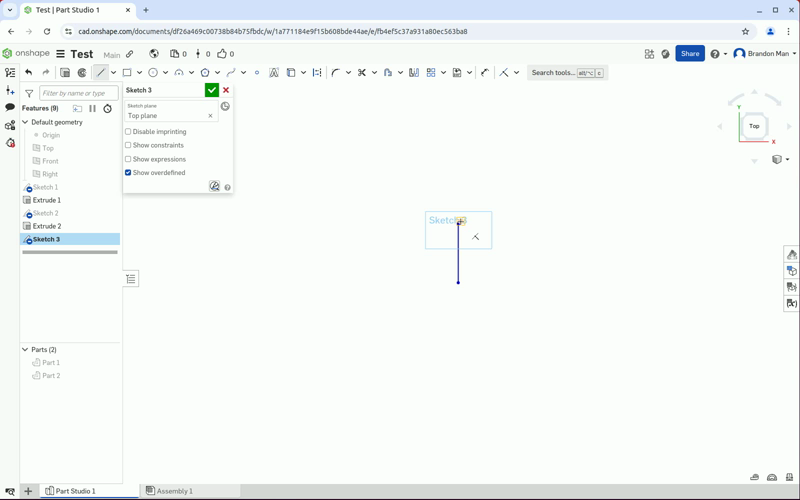
scroll(6)
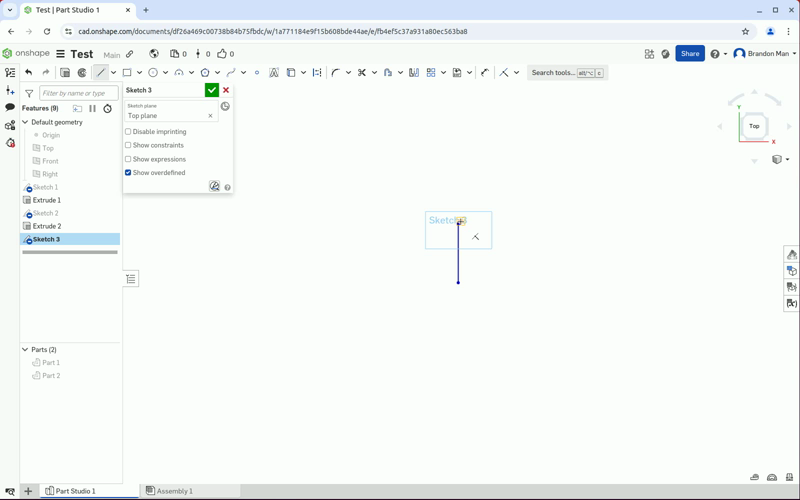
scroll(6)
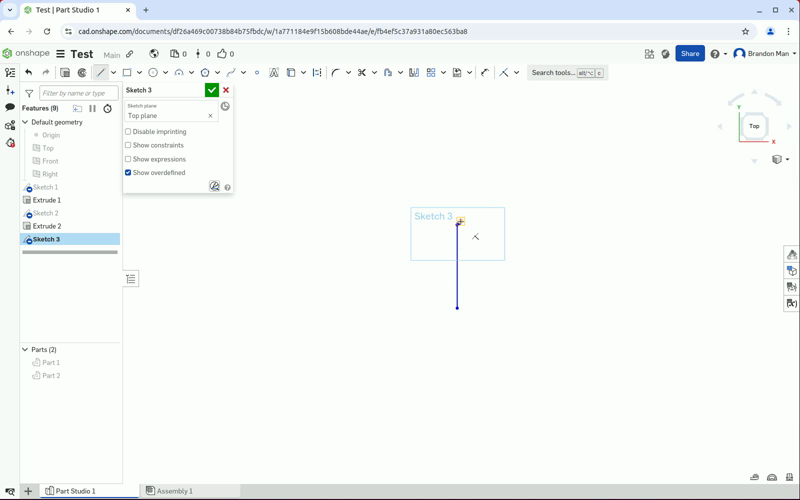
scroll(6)
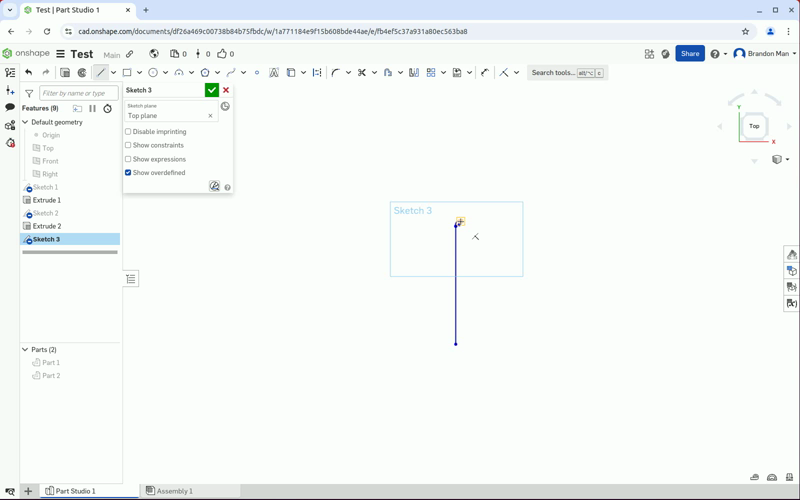
scroll(6)
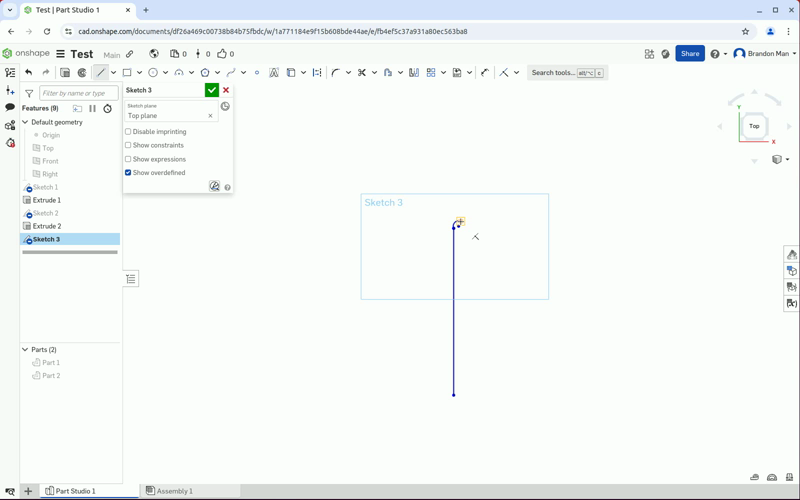
scroll(6)
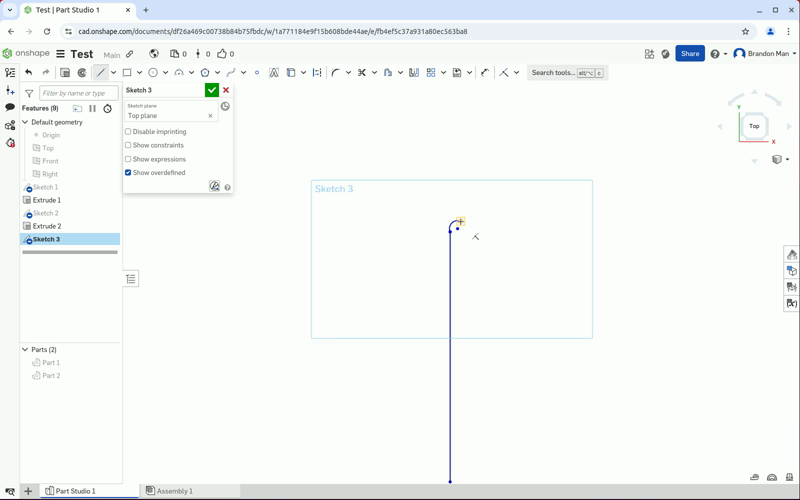
scroll(6)
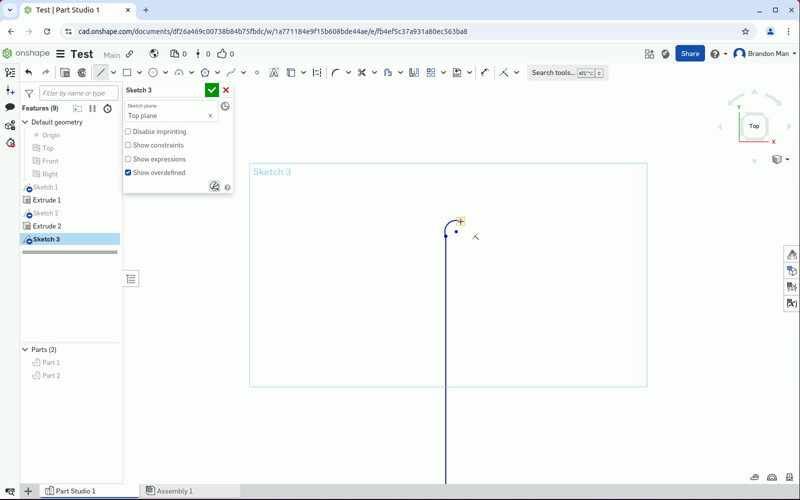
scroll(6)
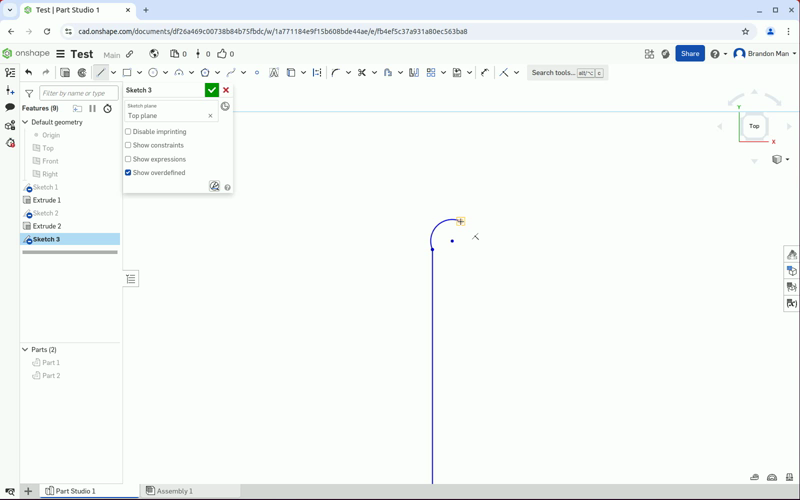
click(460, 221)
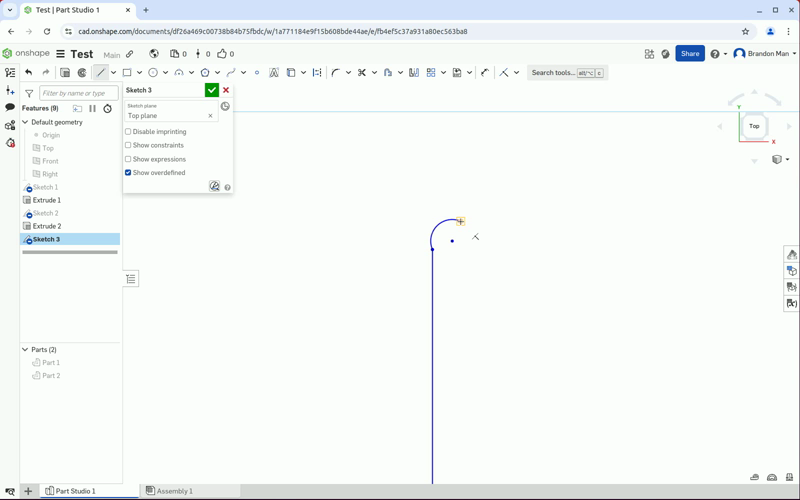
scroll(-6)
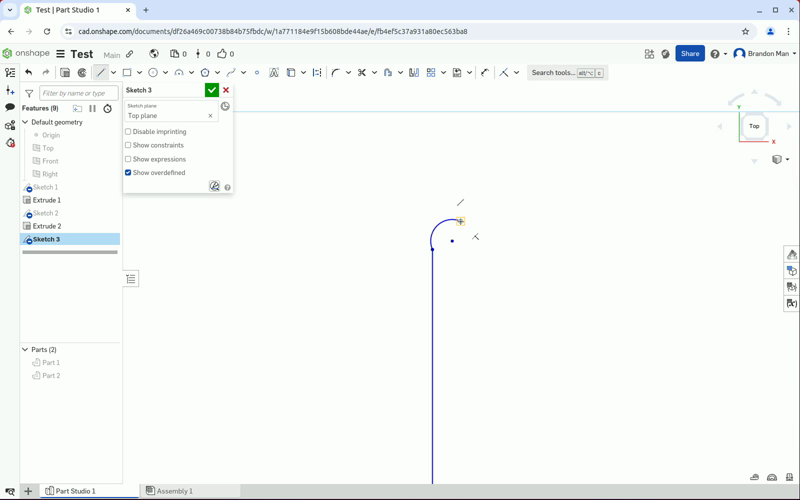
scroll(-6)
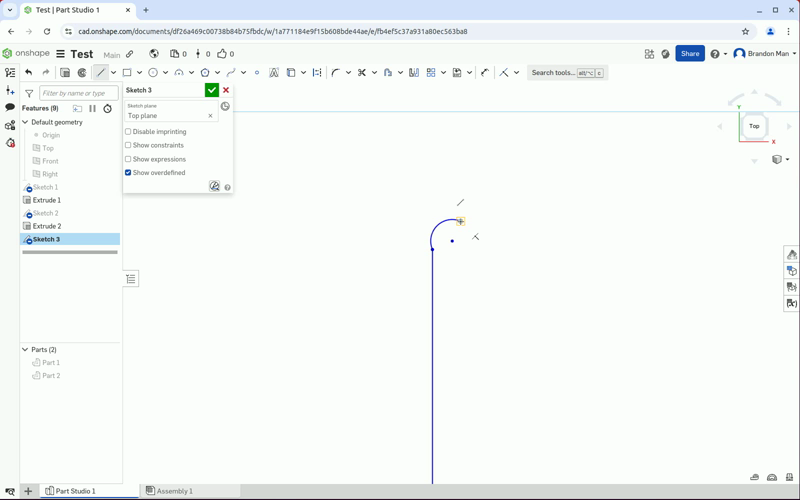
scroll(-6)
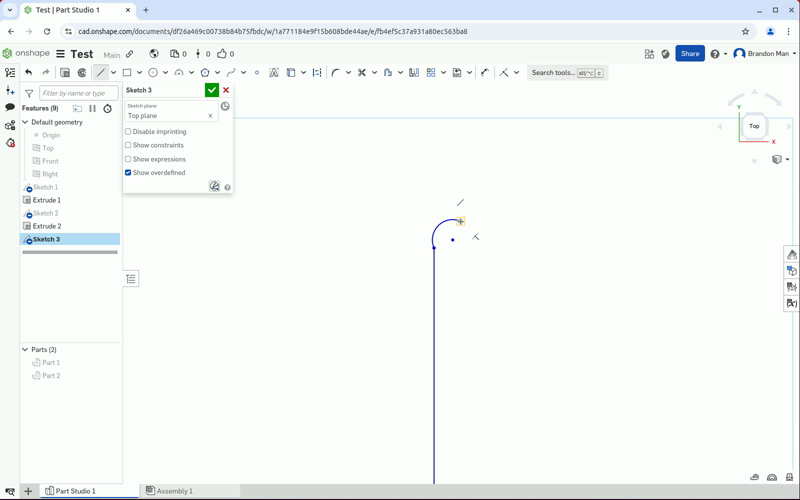
scroll(-6)
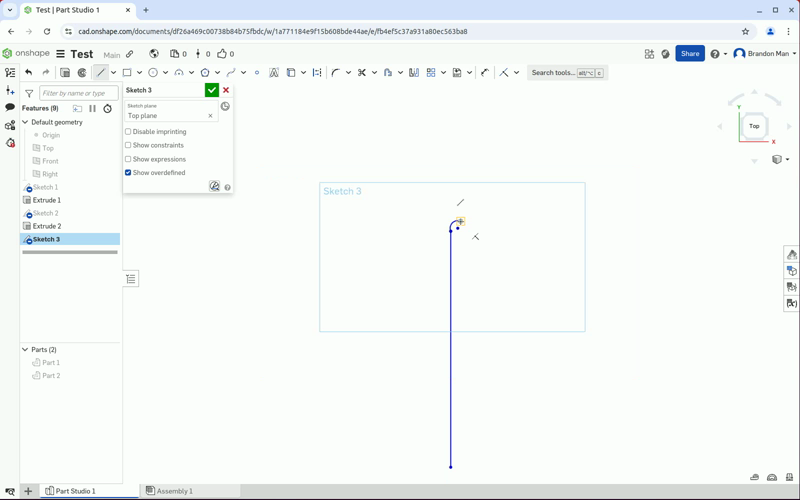
scroll(-6)
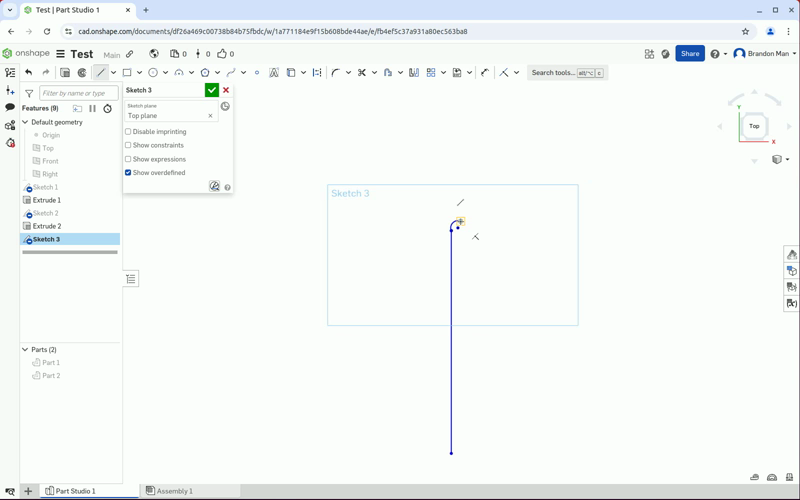
scroll(-6)
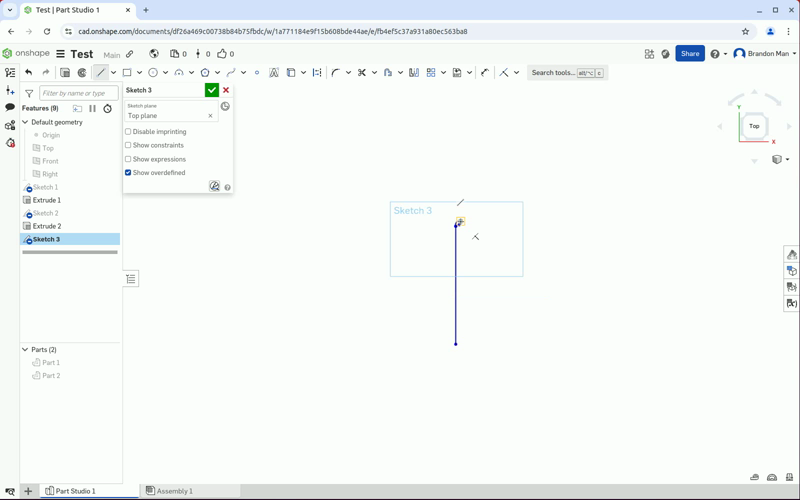
scroll(-6)
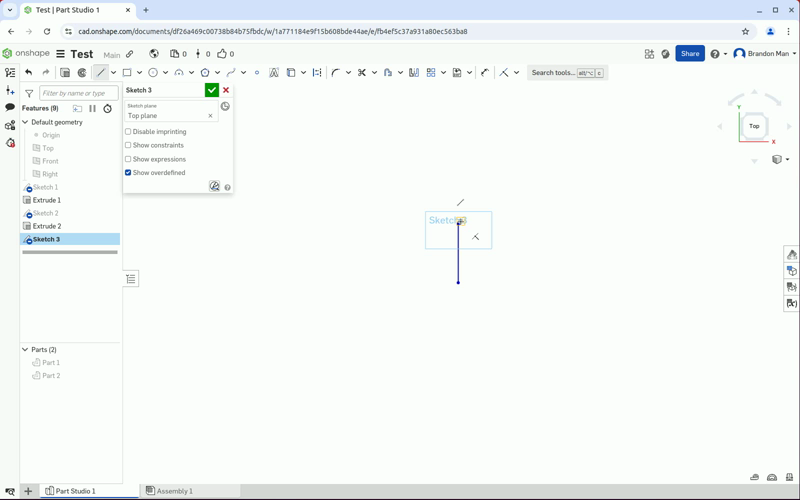
key_down(shift)
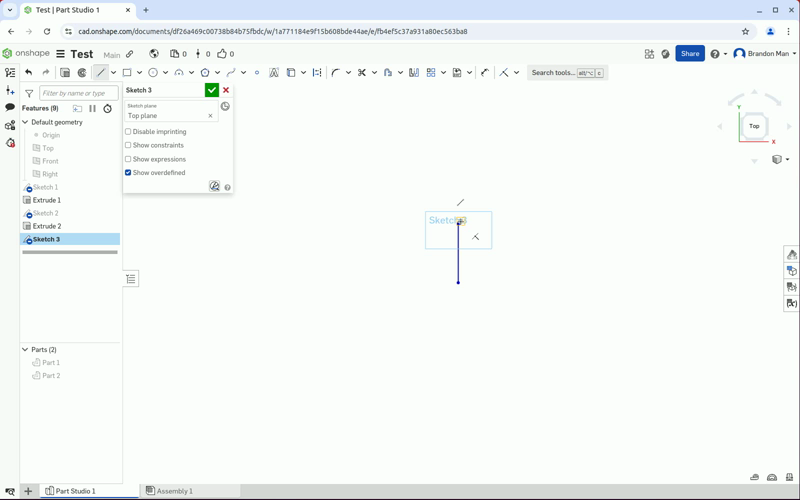
mouse_move(570, 221)
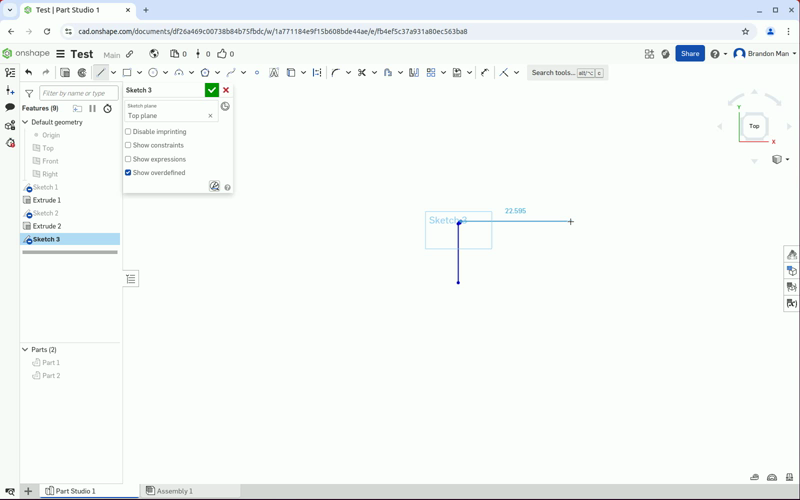
click(570, 221)
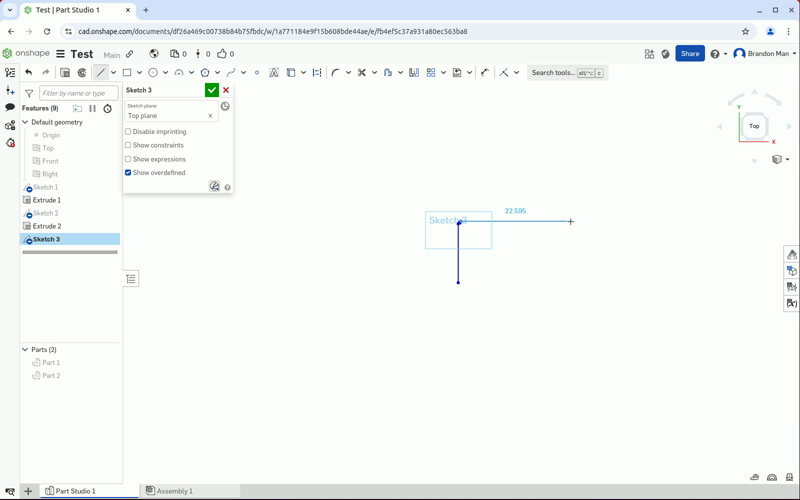
key_up(shift)
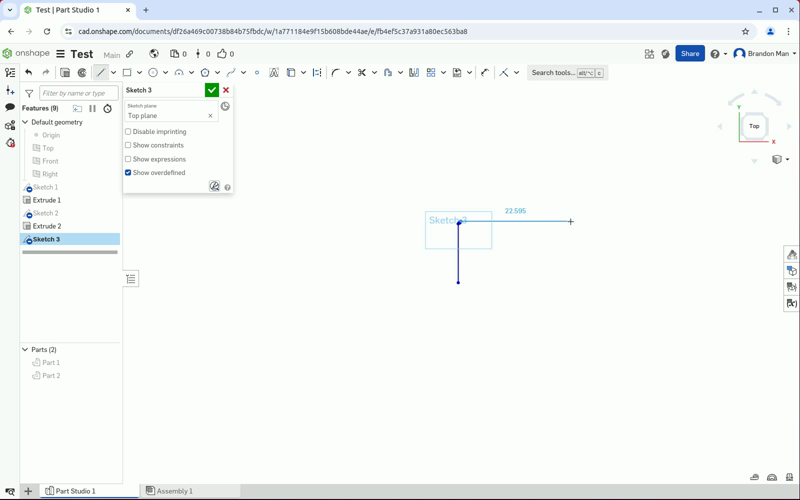
key(esc)
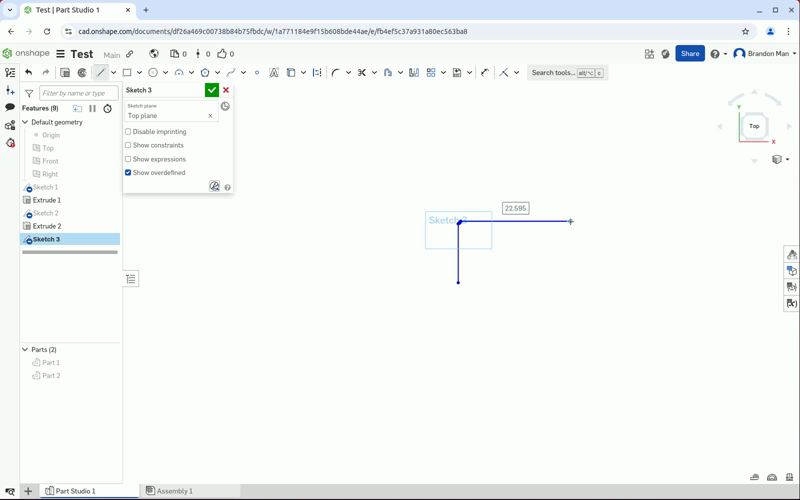
key(a)
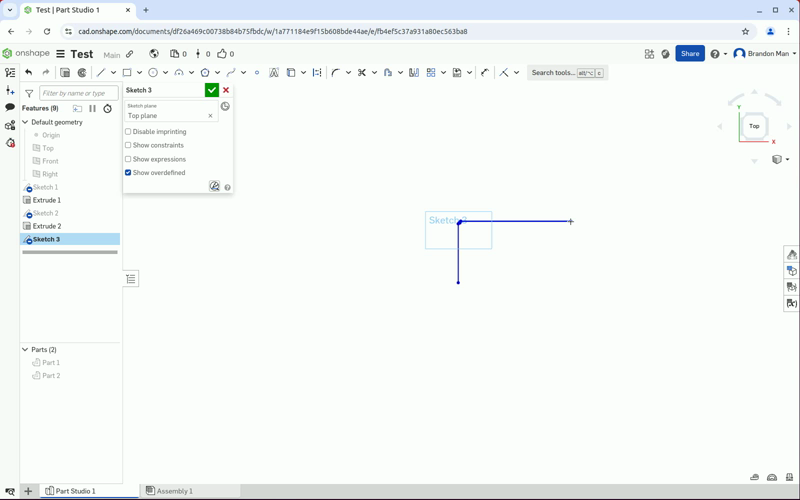
mouse_move(570, 221)
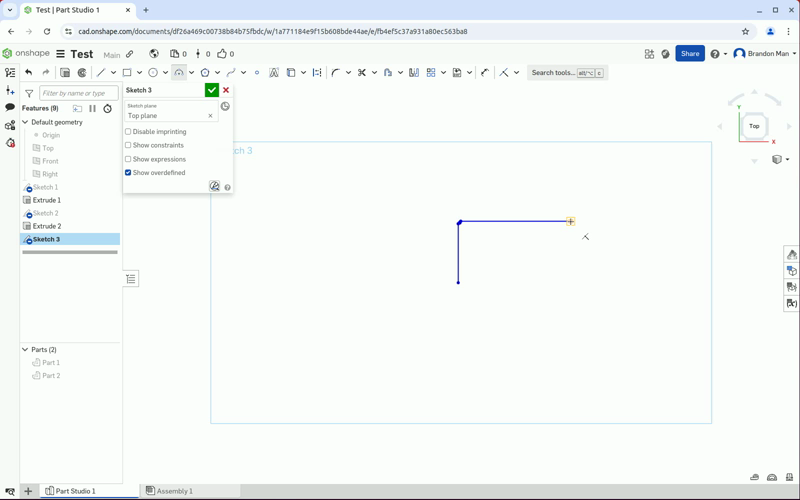
click(570, 221)
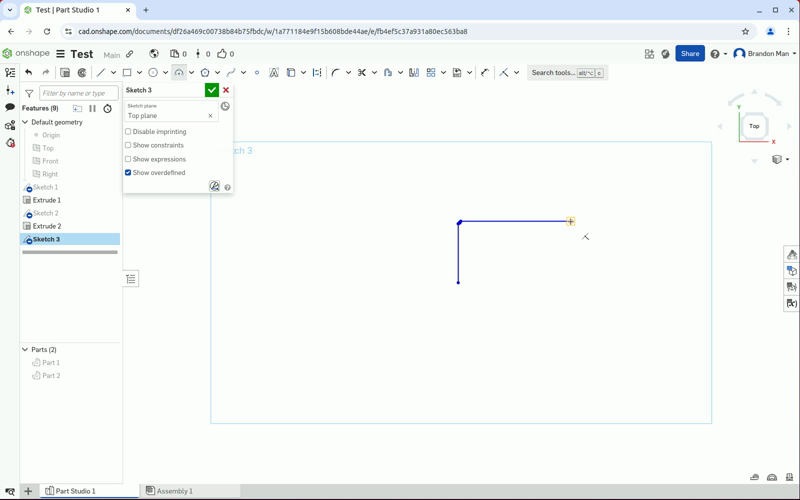
key_down(shift)
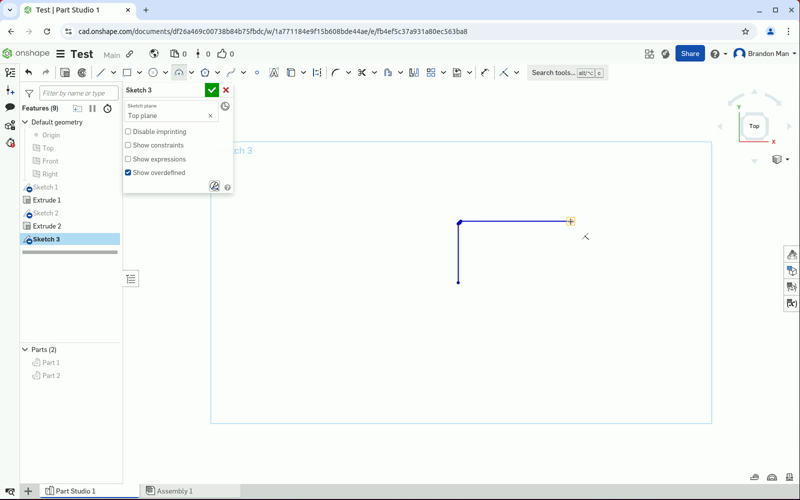
mouse_move(573, 223)
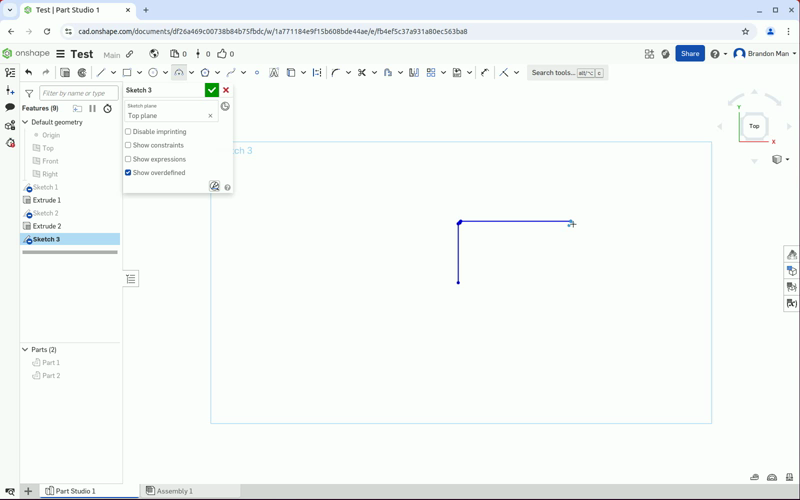
scroll(6)
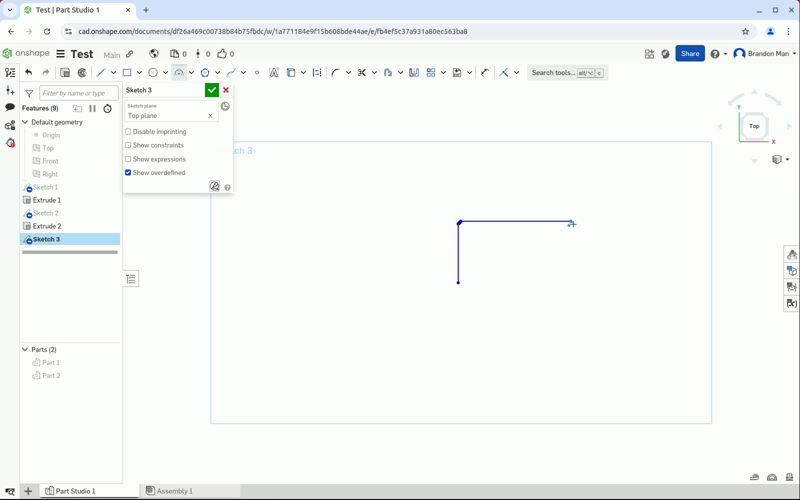
scroll(6)
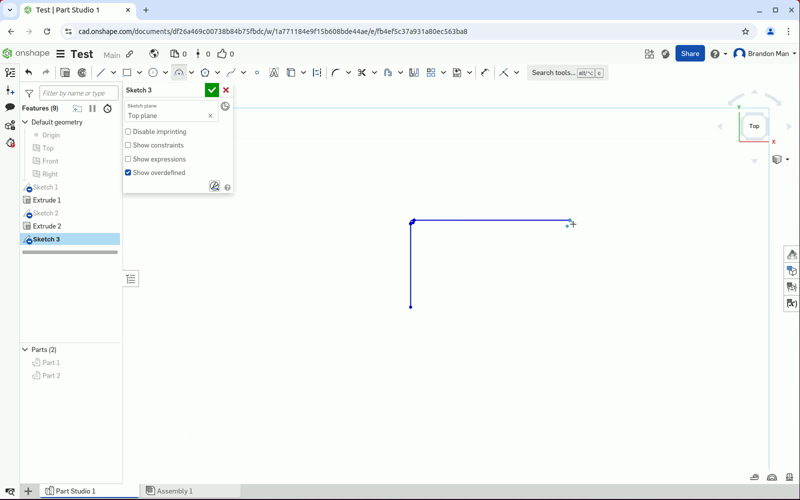
scroll(6)
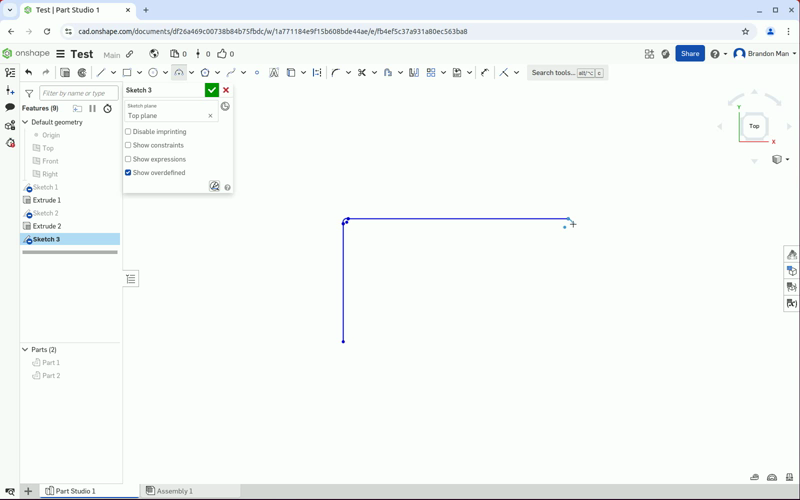
scroll(6)
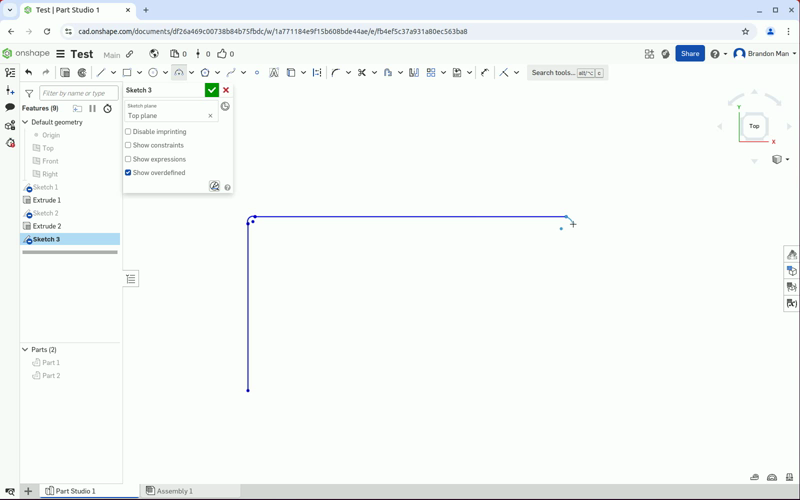
scroll(6)
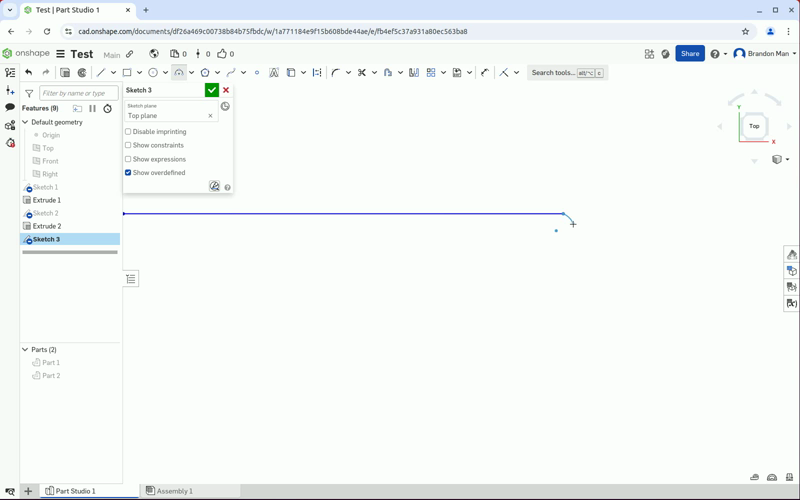
scroll(6)
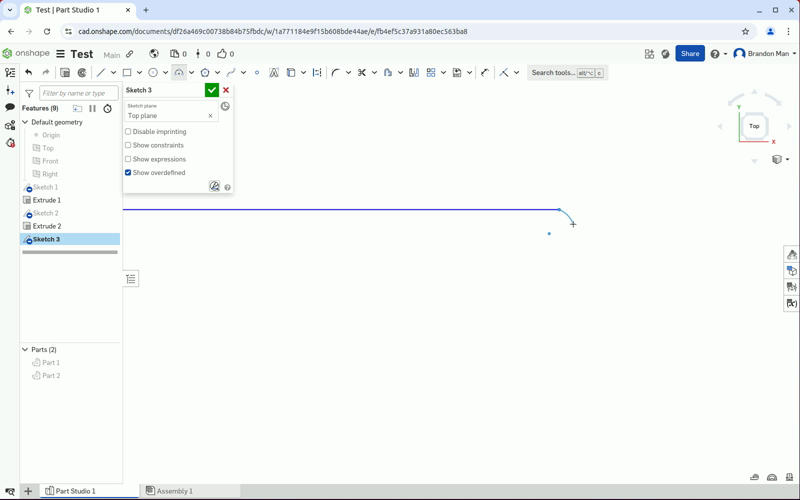
scroll(6)
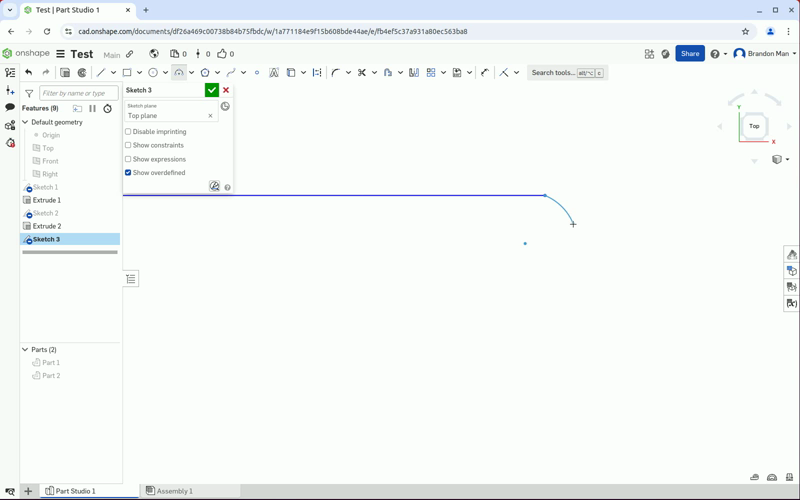
click(573, 223)
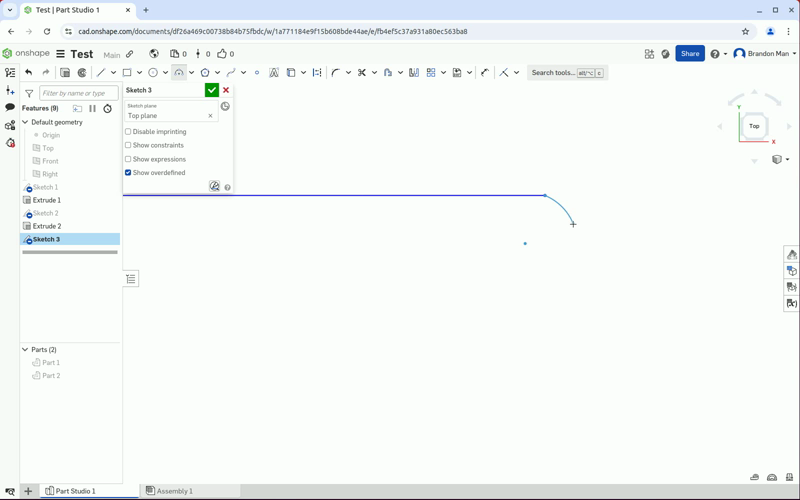
scroll(-6)
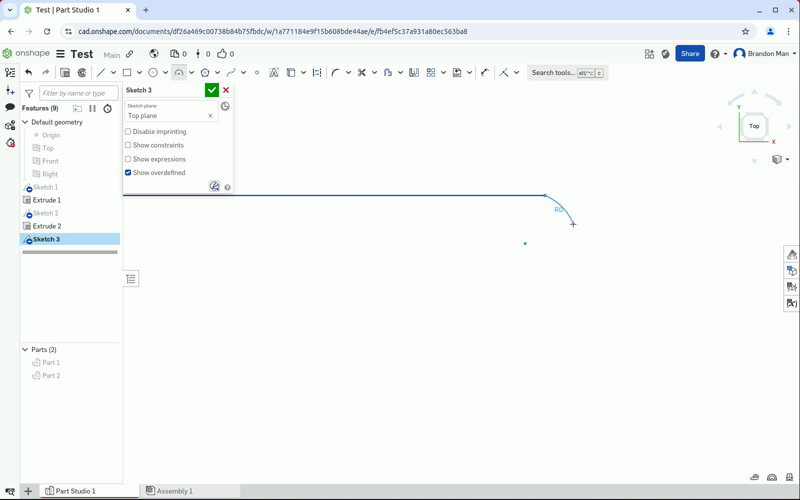
scroll(-6)
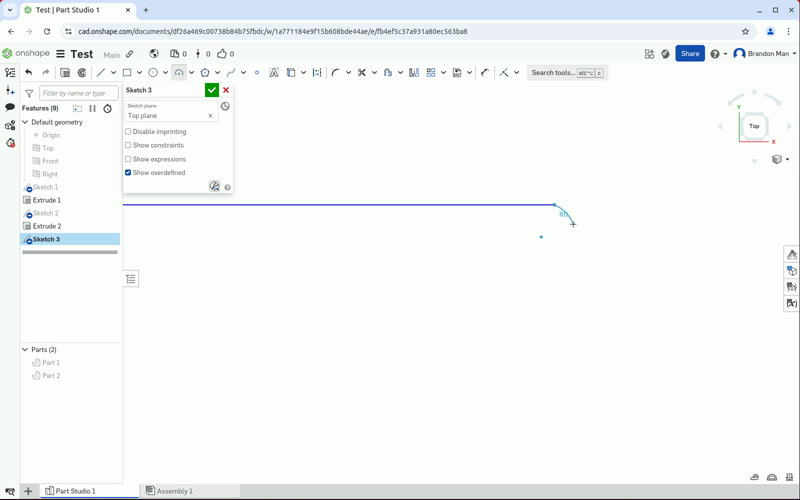
scroll(-6)
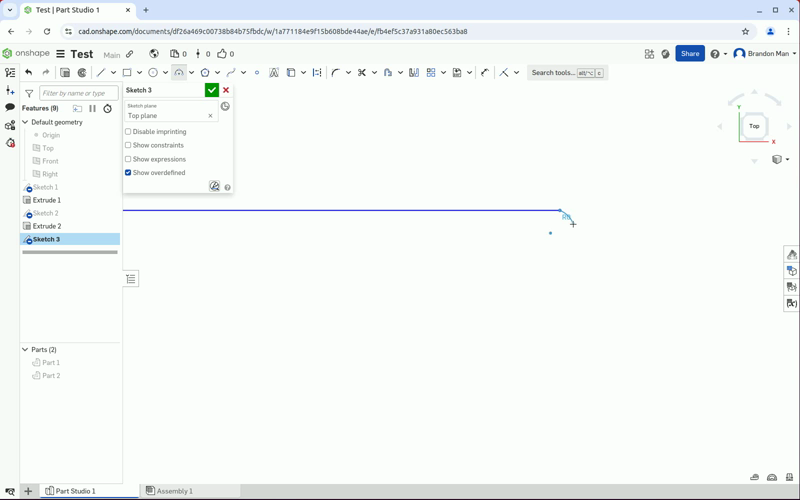
scroll(-6)
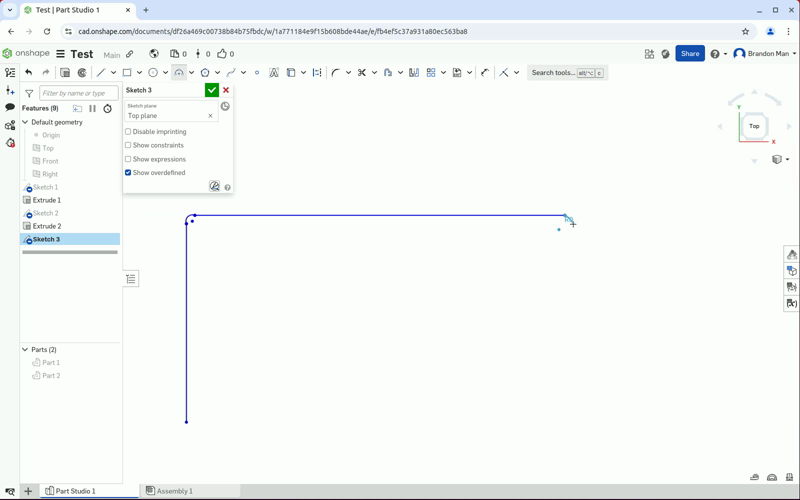
scroll(-6)
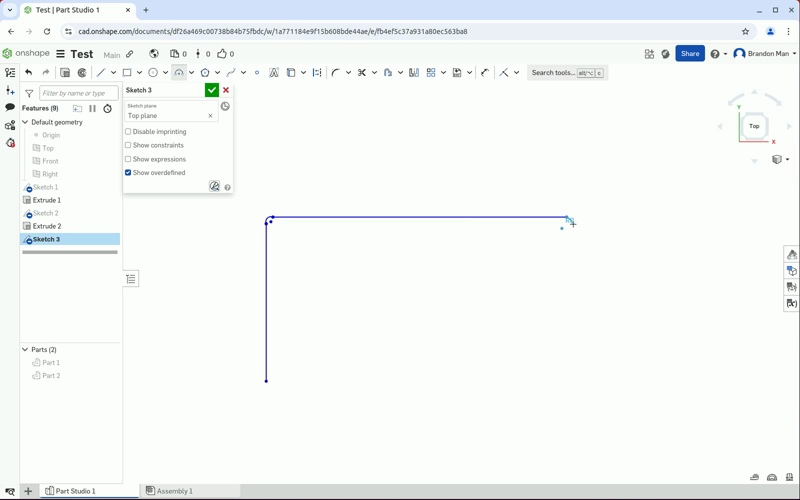
scroll(-6)
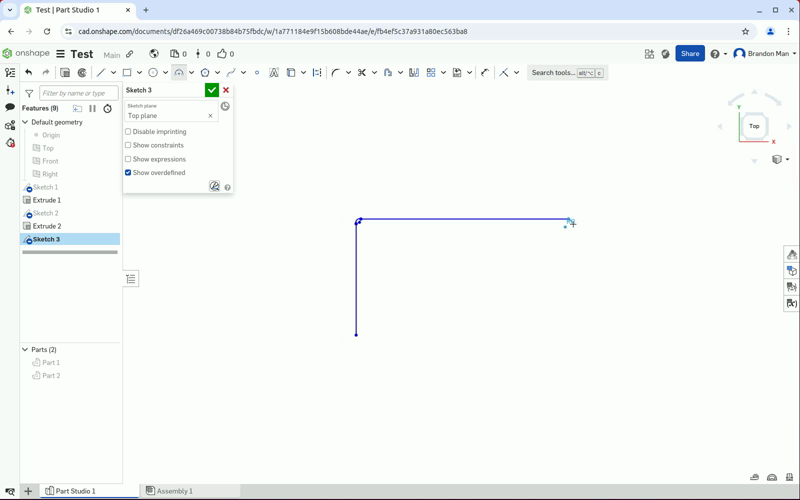
scroll(-6)
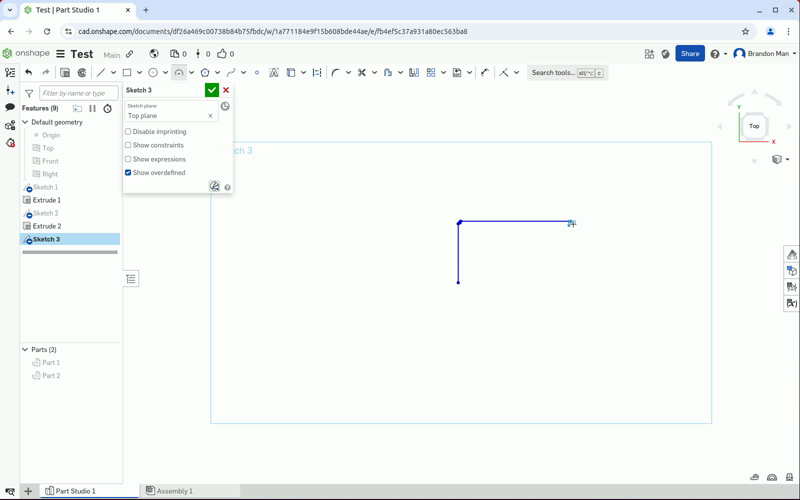
mouse_move(572, 222)
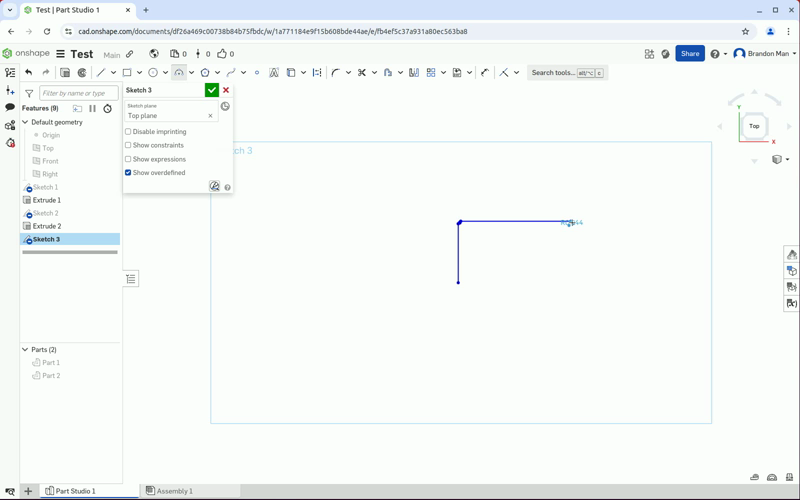
scroll(6)
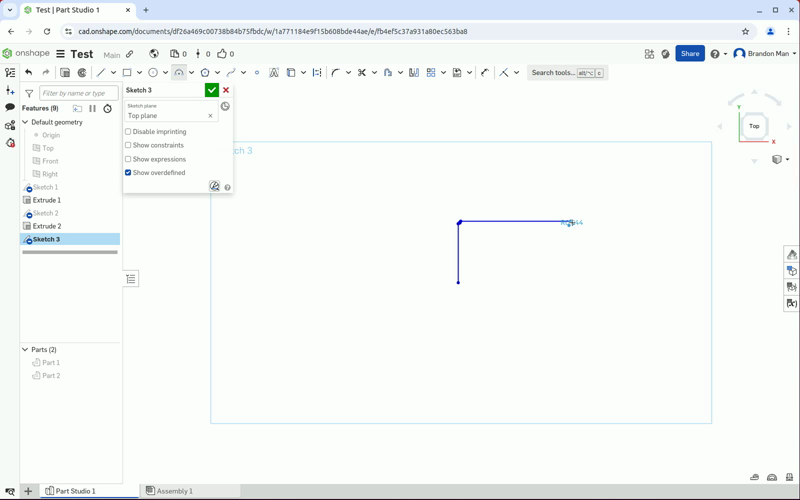
scroll(6)
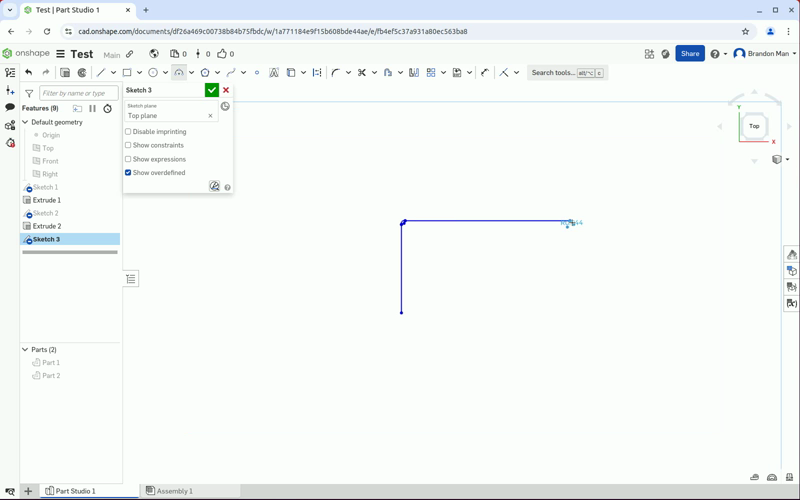
scroll(6)
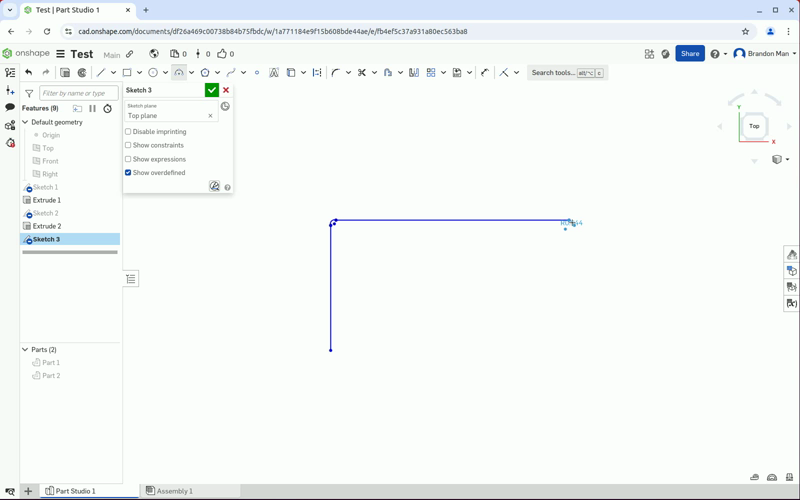
scroll(6)
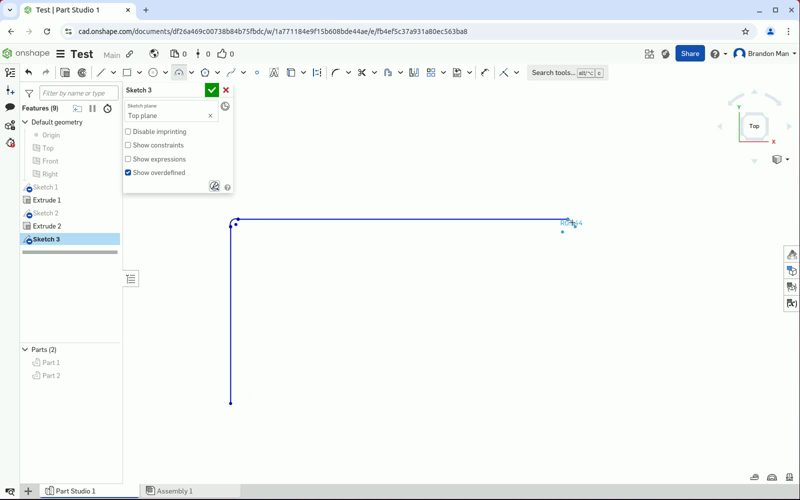
scroll(6)
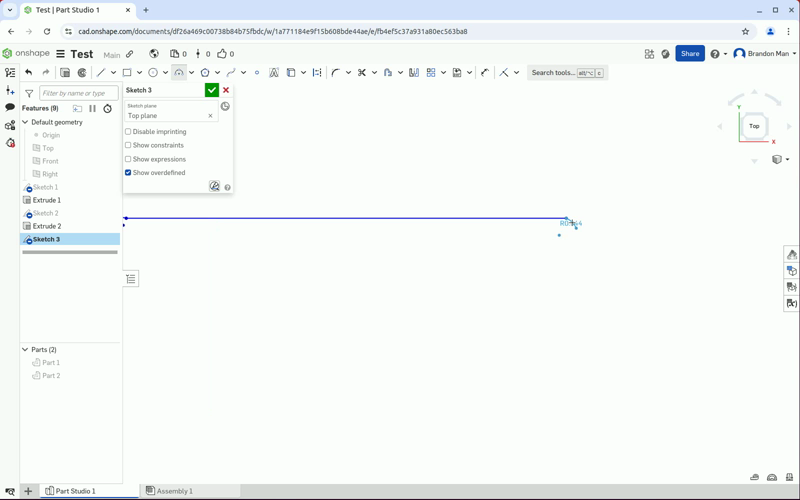
scroll(6)
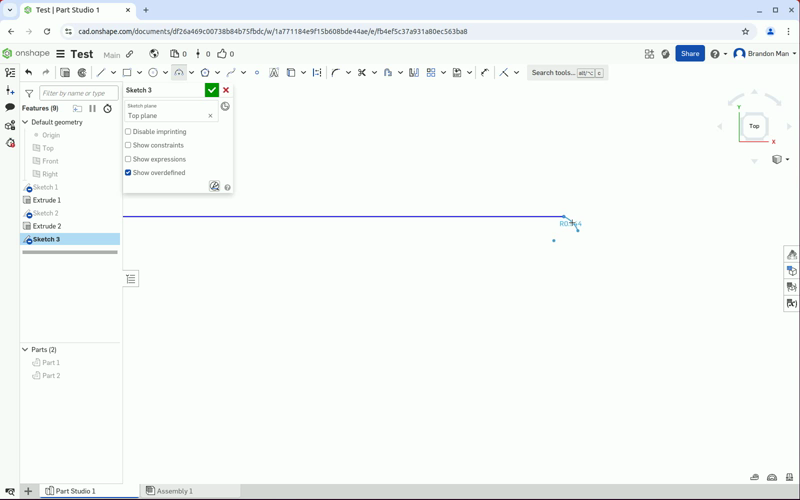
scroll(6)
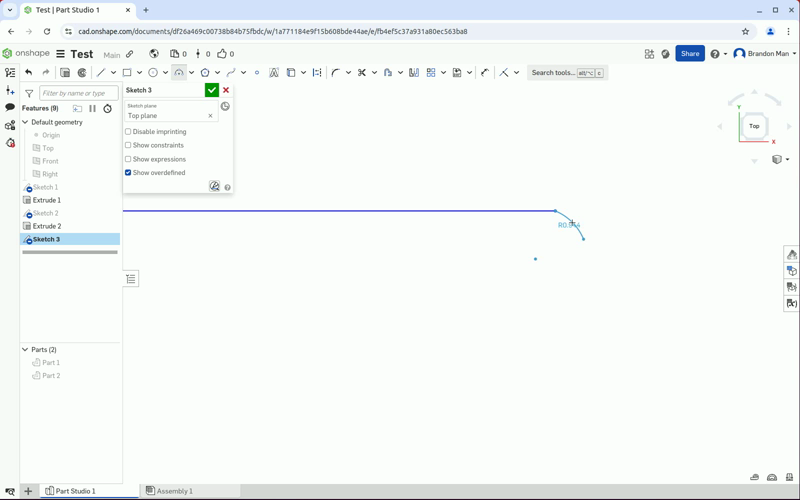
click(572, 222)
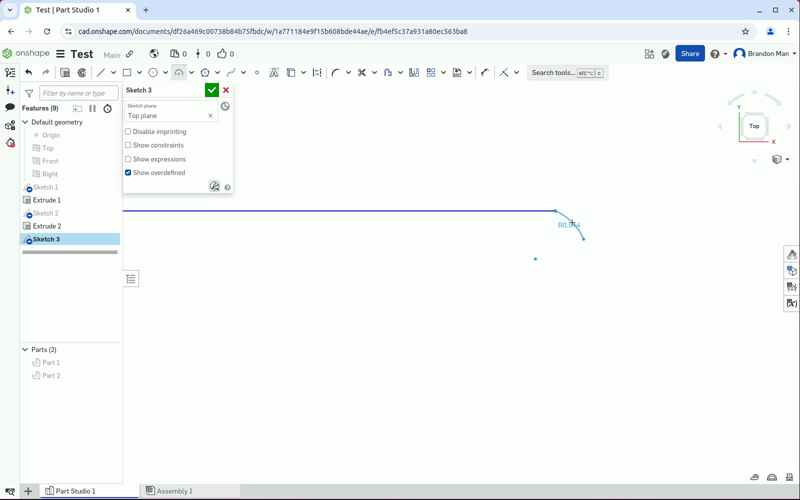
scroll(-6)
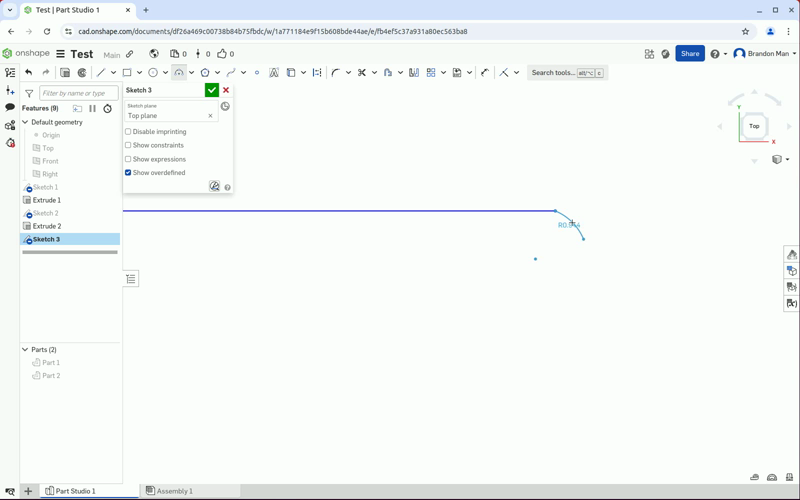
scroll(-6)
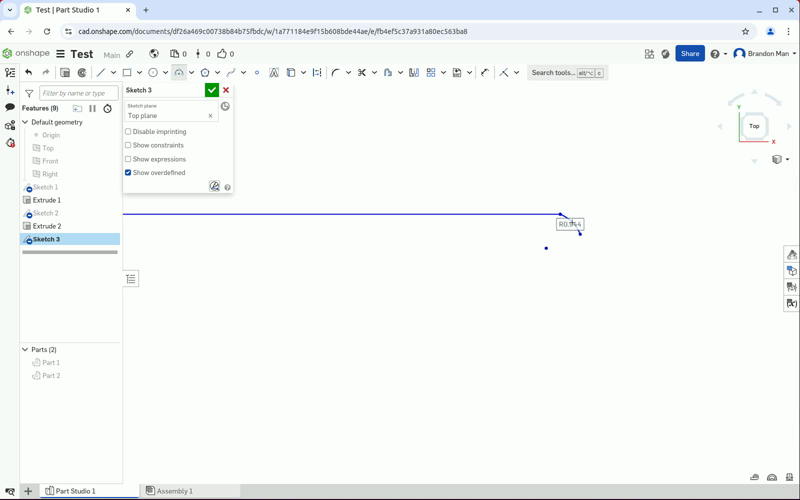
scroll(-6)
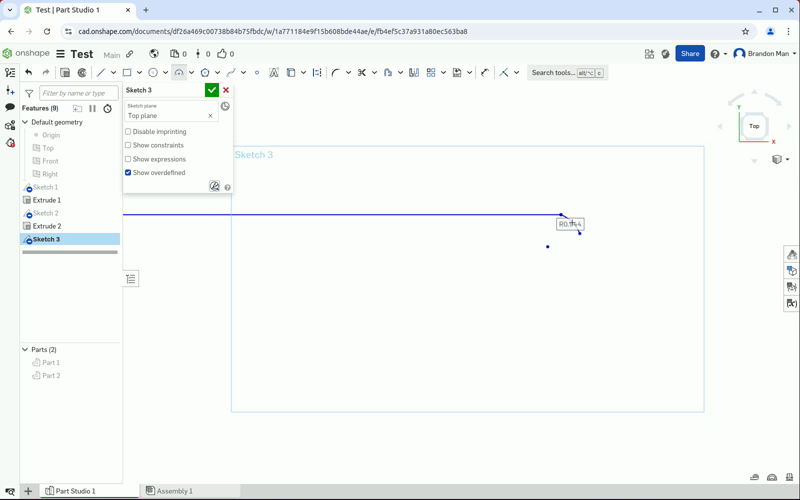
scroll(-6)
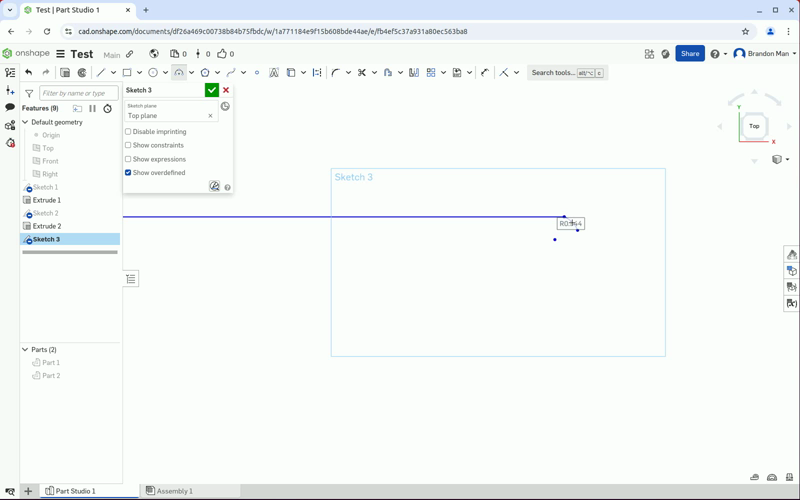
scroll(-6)
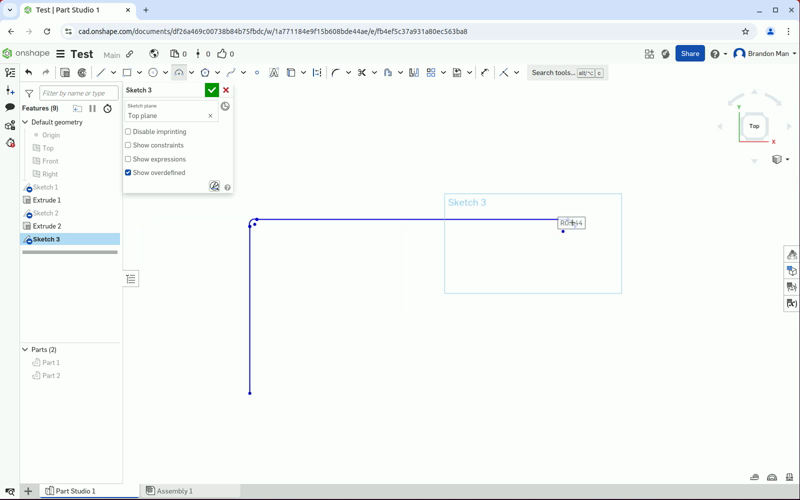
scroll(-6)
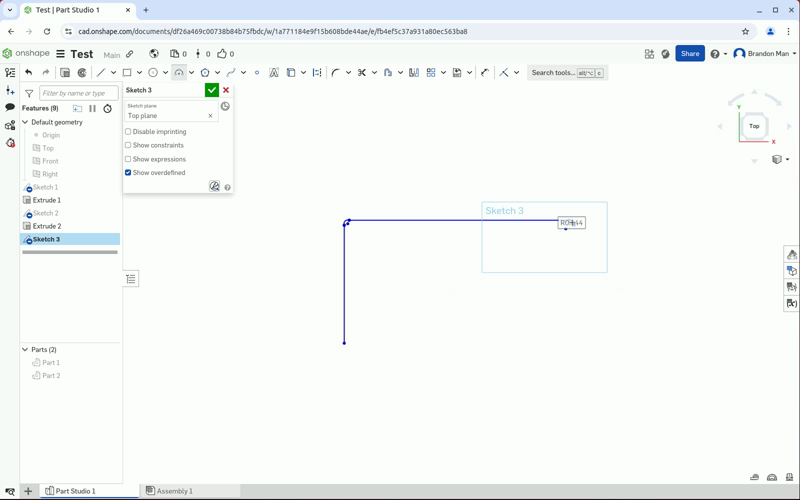
scroll(-6)
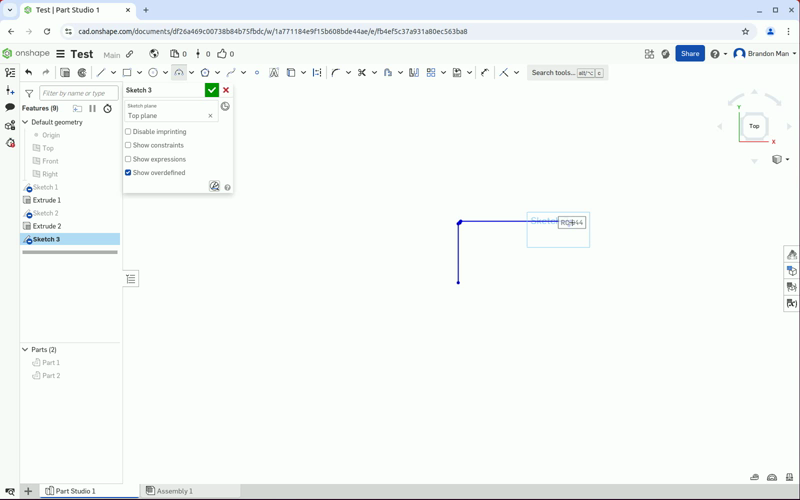
key_up(shift)
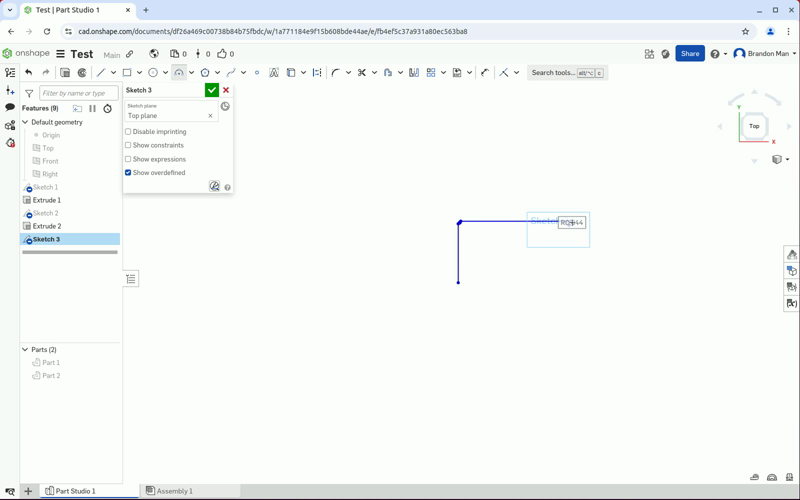
key(esc)
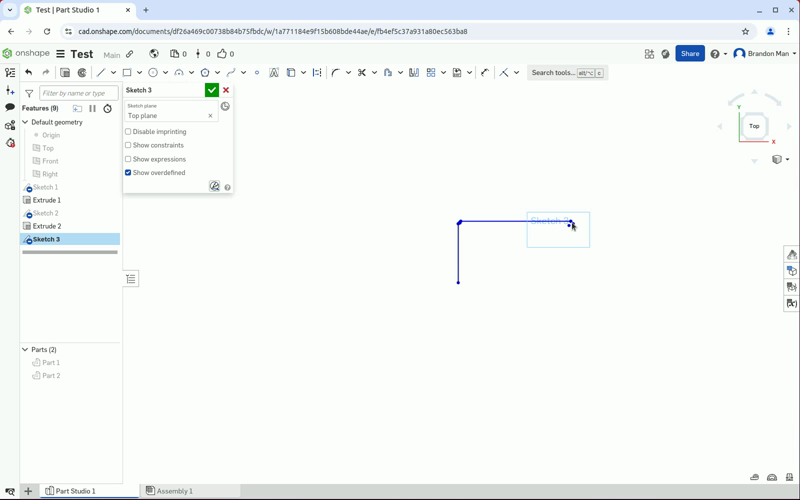
key(l)
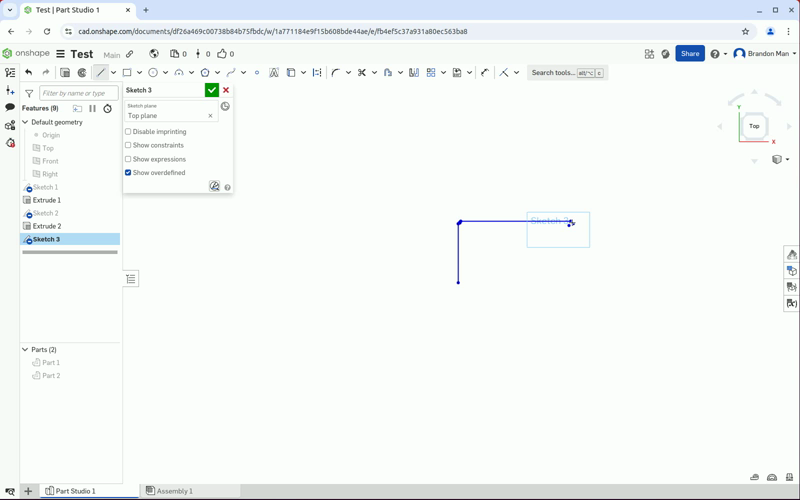
mouse_move(573, 223)
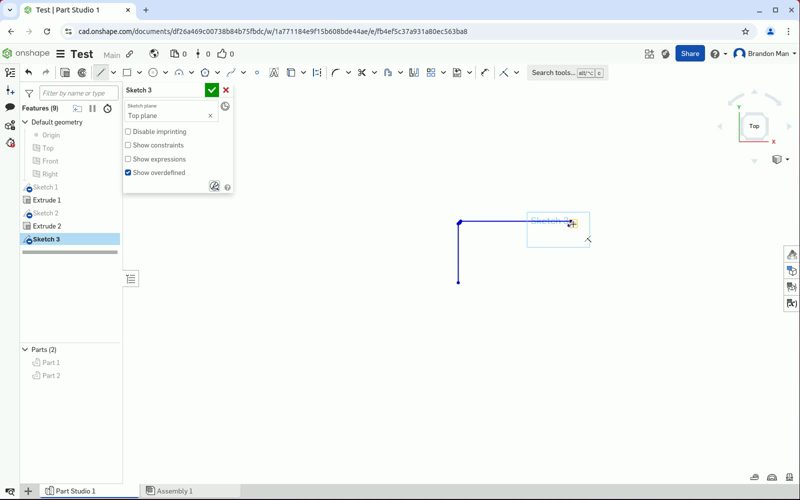
scroll(6)
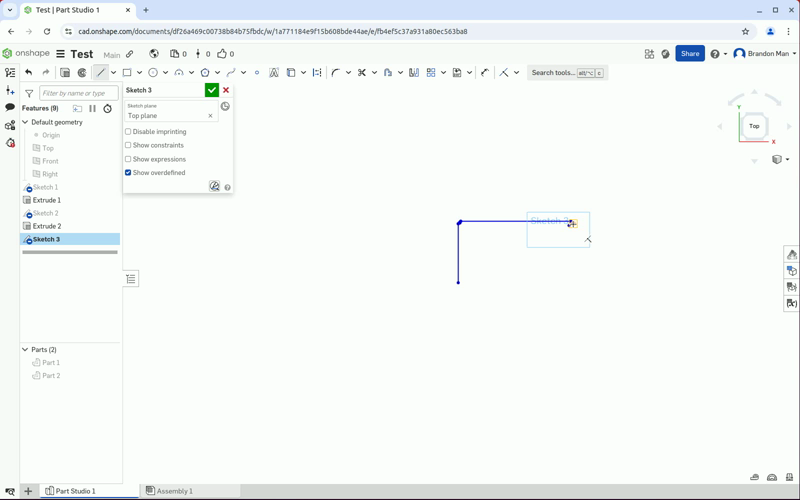
scroll(6)
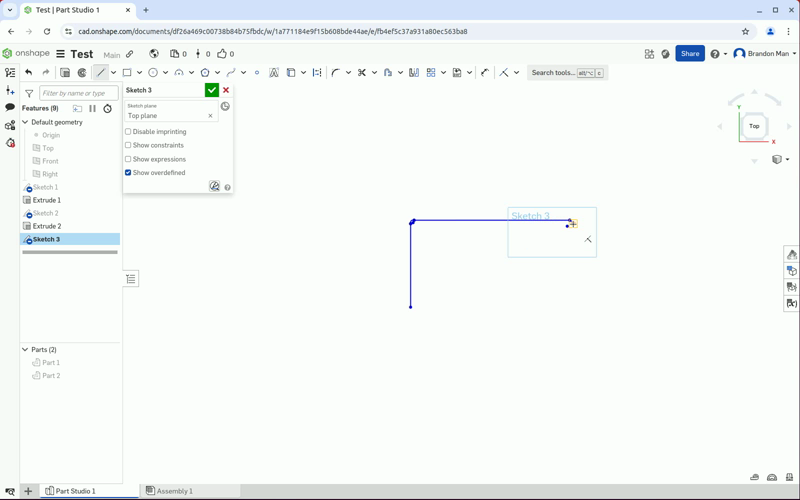
scroll(6)
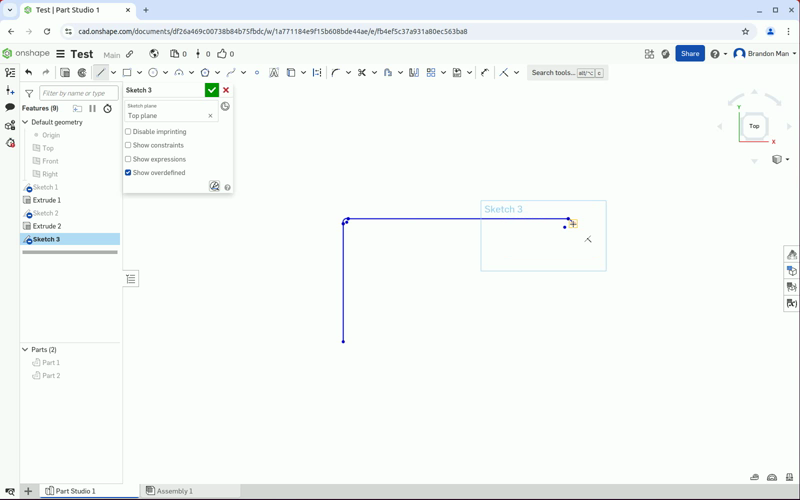
scroll(6)
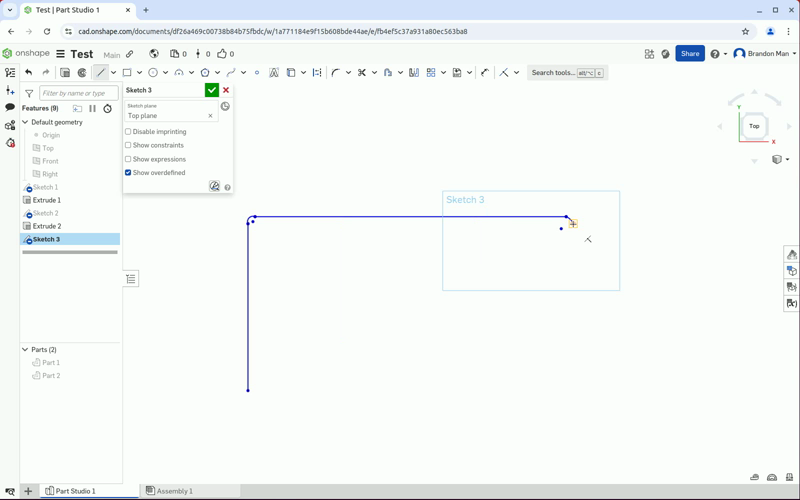
scroll(6)
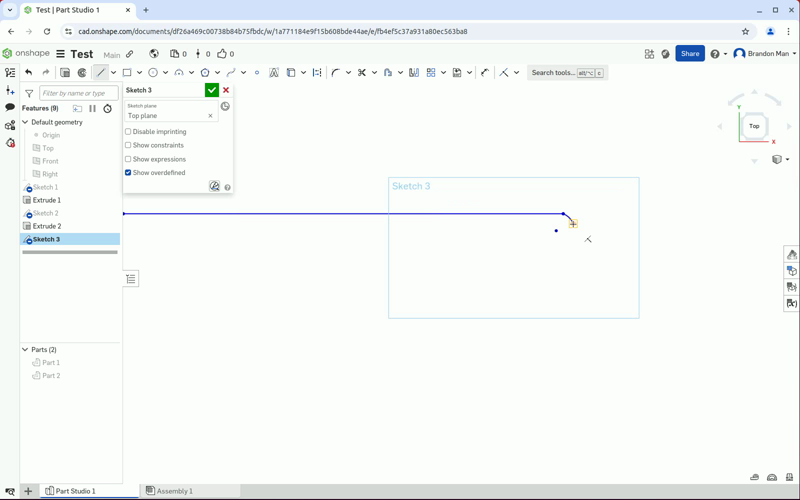
scroll(6)
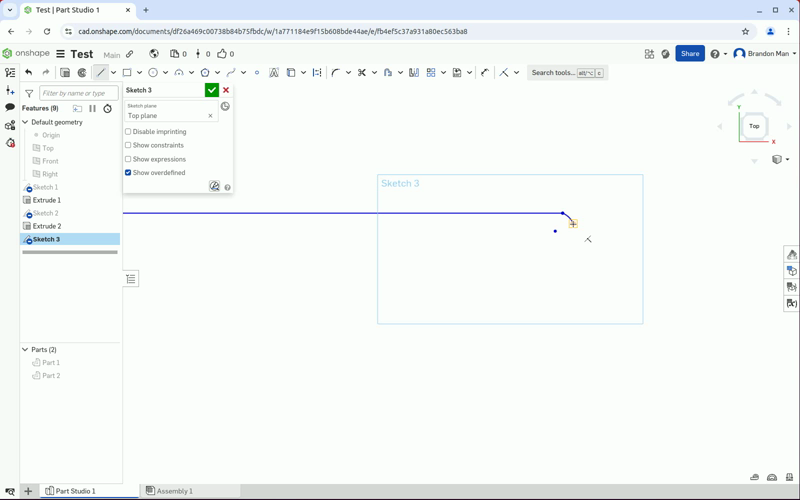
scroll(6)
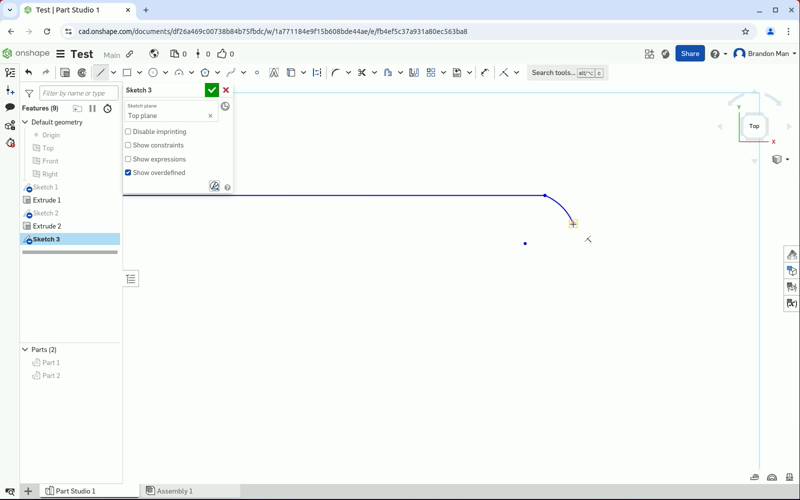
click(573, 223)
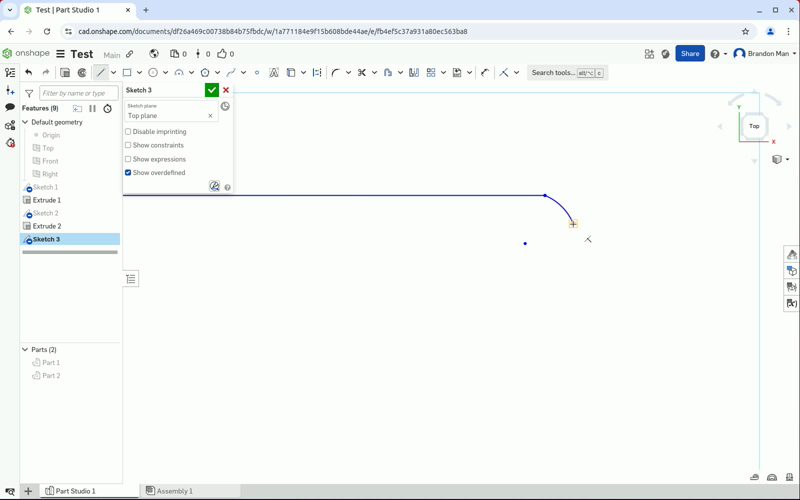
scroll(-6)
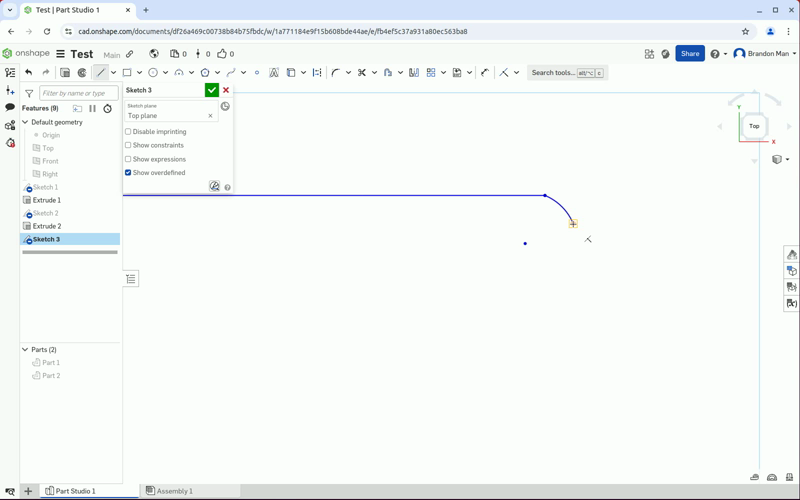
scroll(-6)
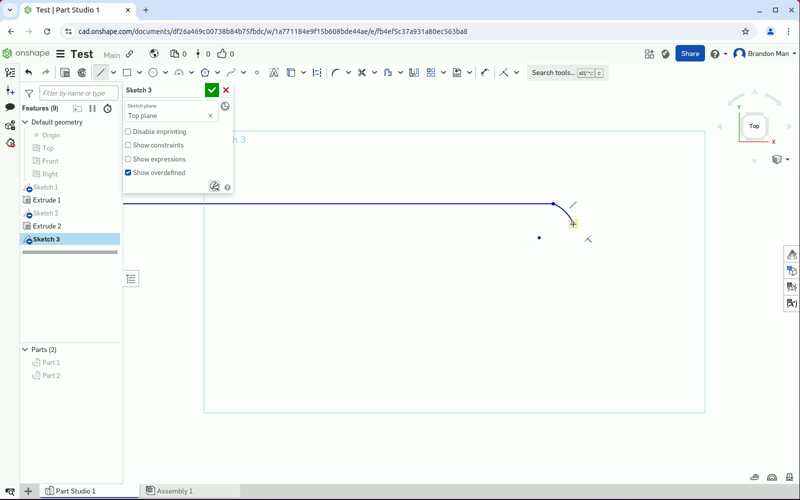
scroll(-6)
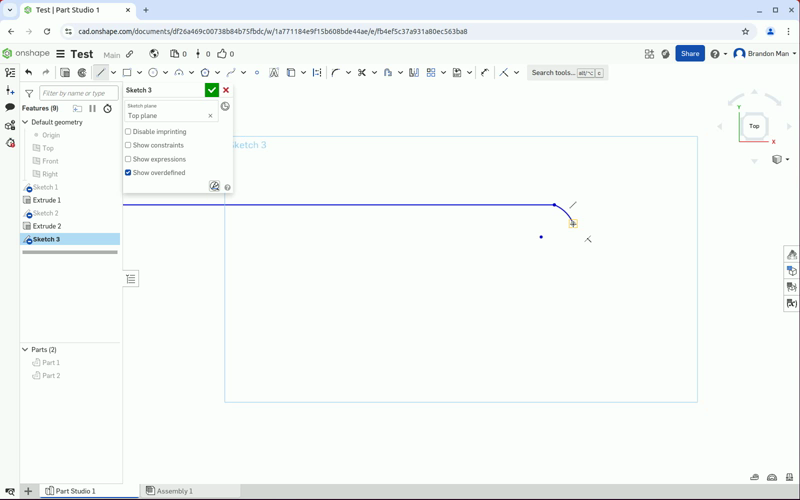
scroll(-6)
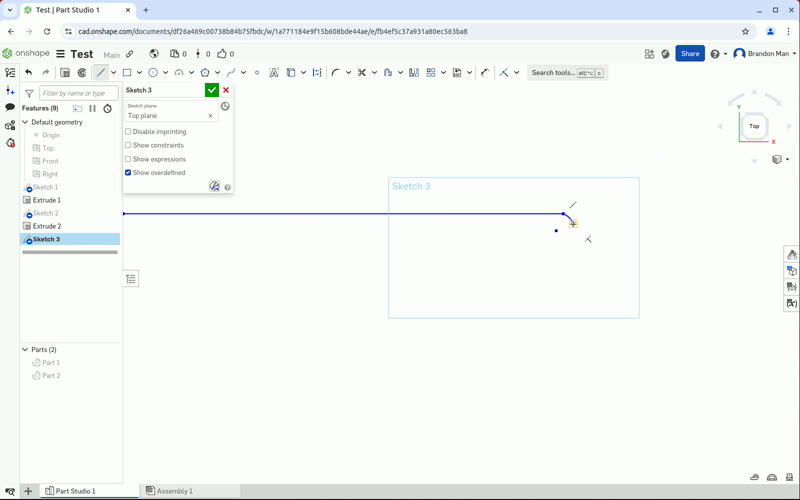
scroll(-6)
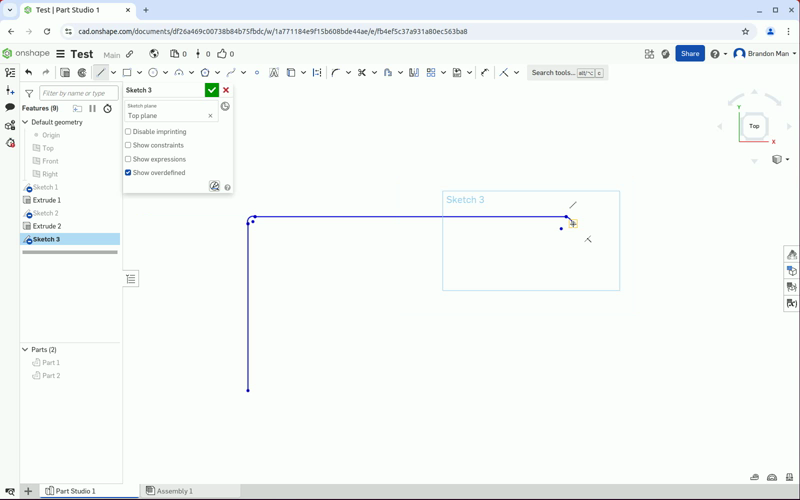
scroll(-6)
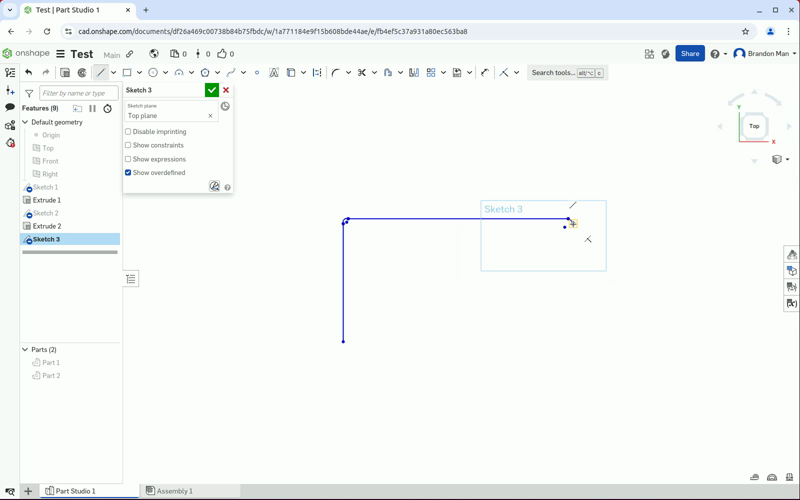
scroll(-6)
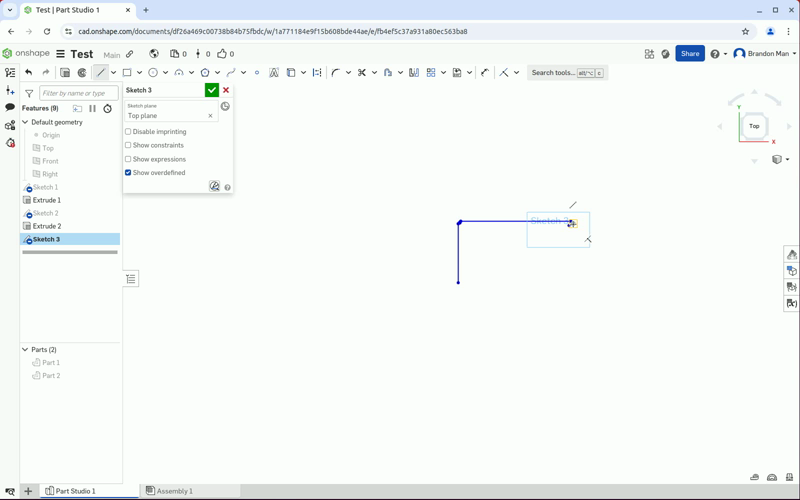
key_down(shift)
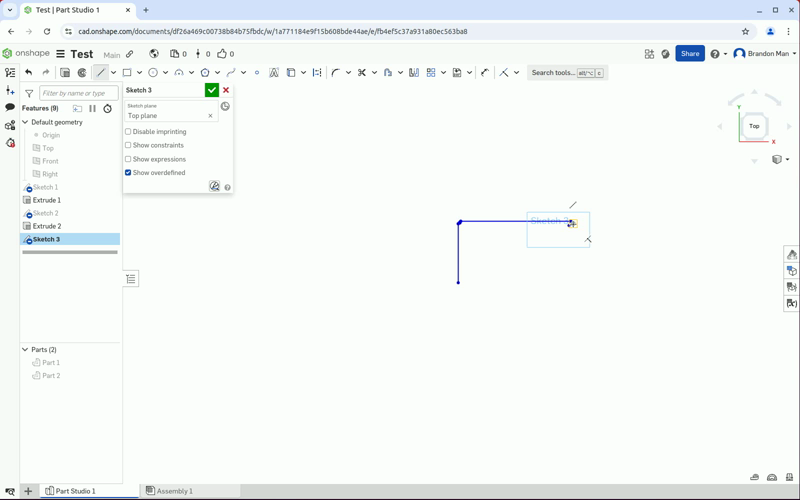
mouse_move(589, 223)
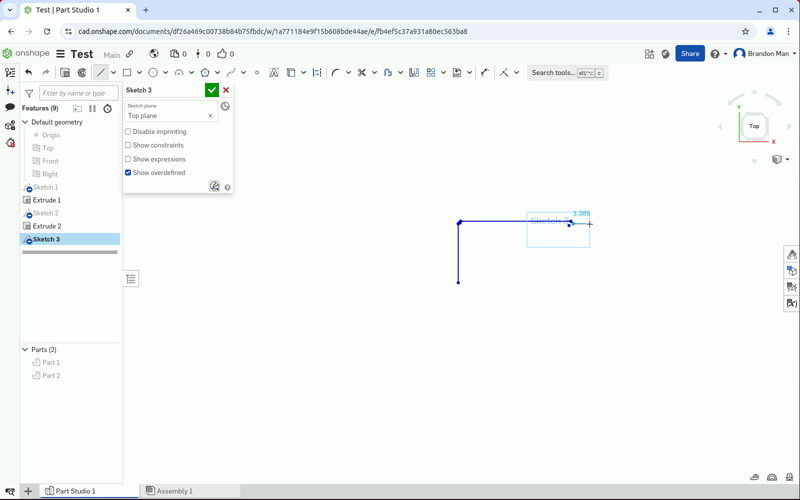
mouse_move(573, 282)
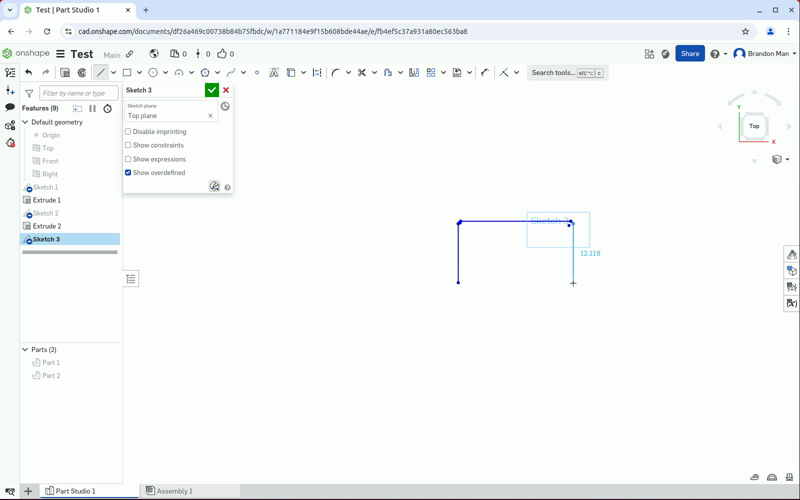
click(573, 282)
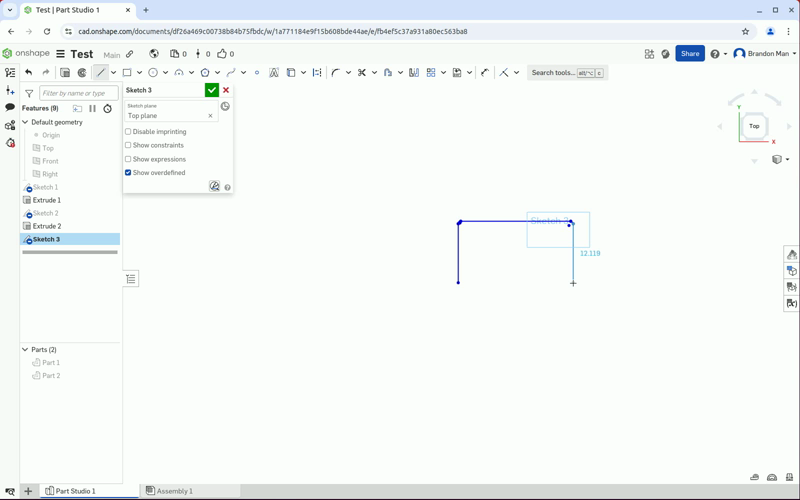
key_up(shift)
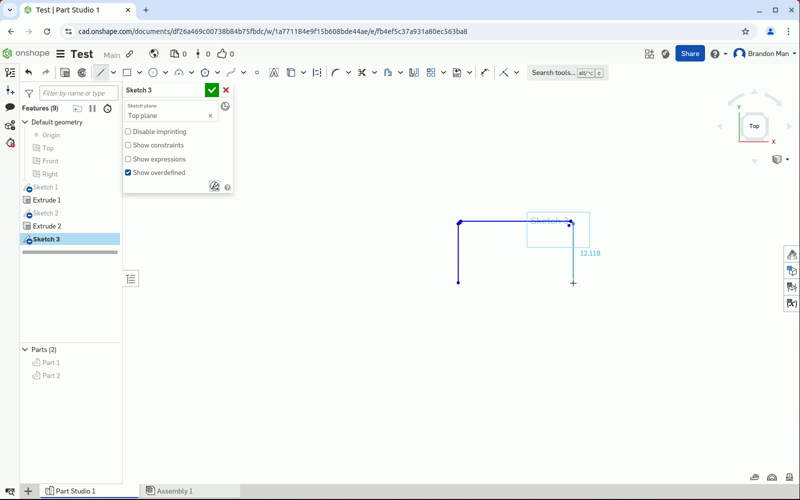
key(esc)
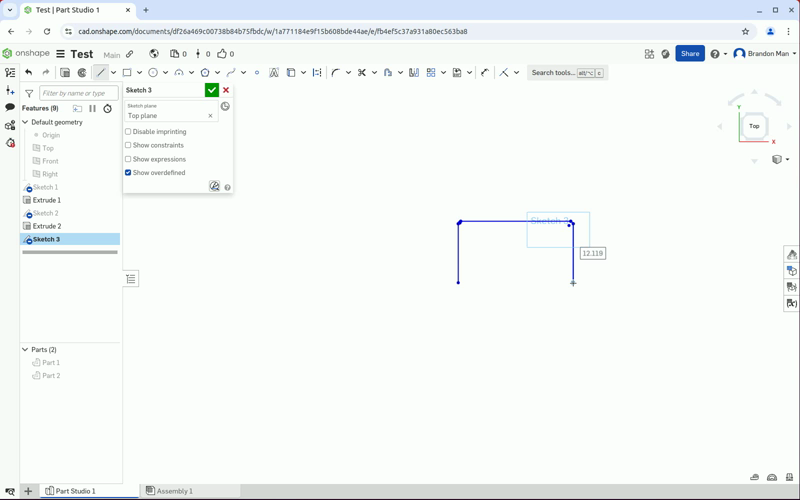
key(a)
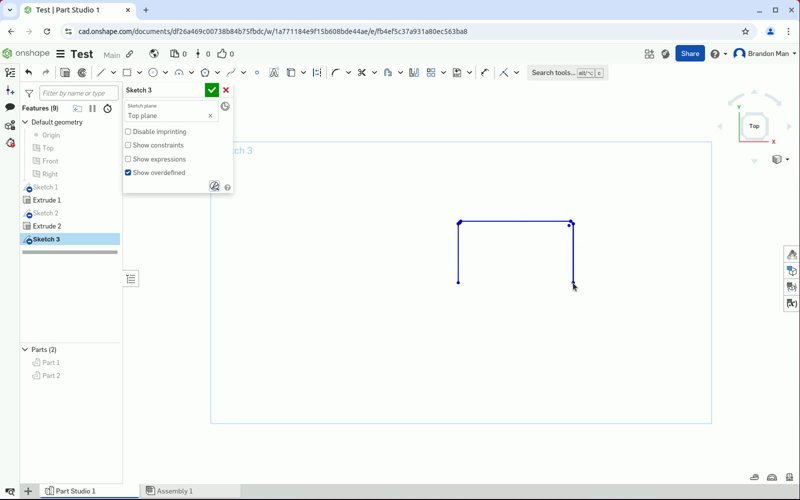
mouse_move(573, 282)
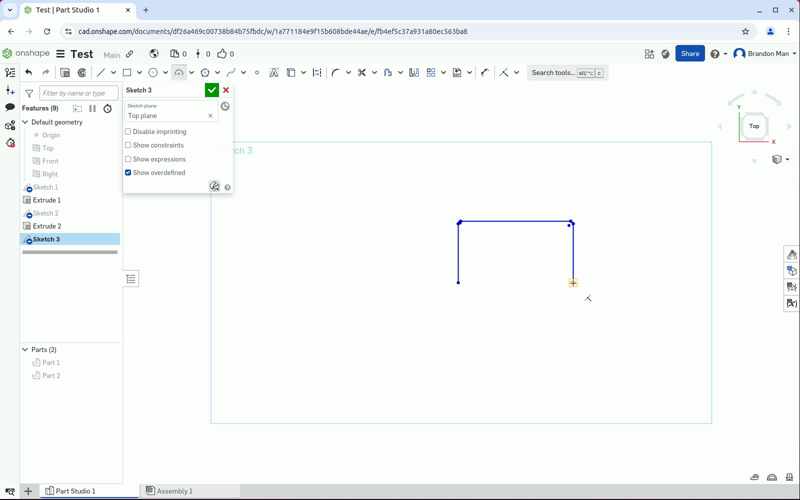
click(573, 282)
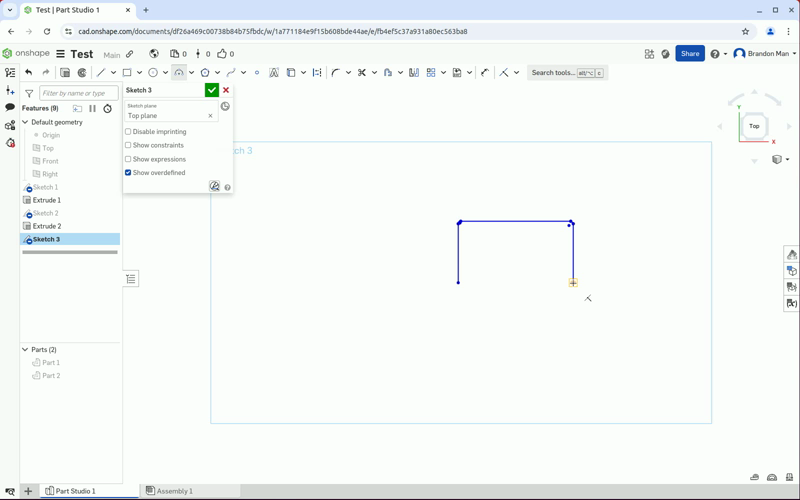
key_down(shift)
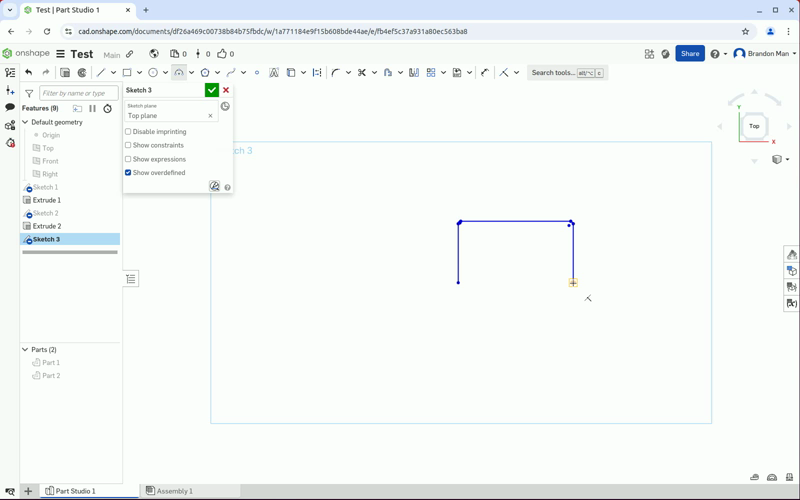
mouse_move(570, 285)
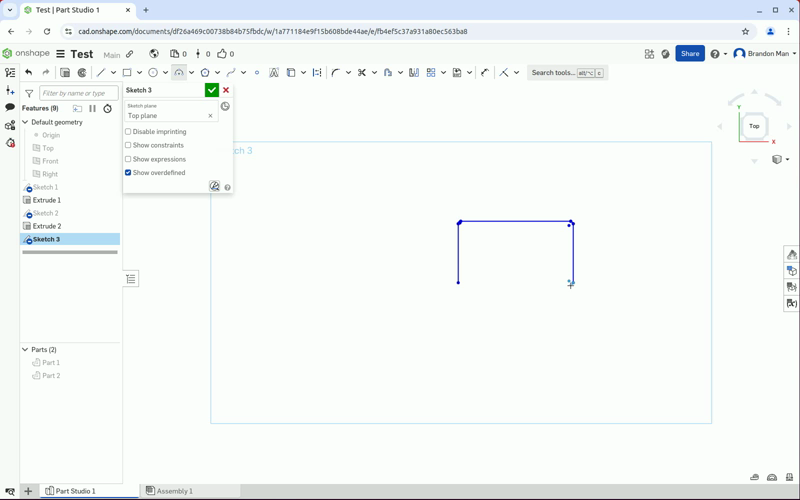
scroll(6)
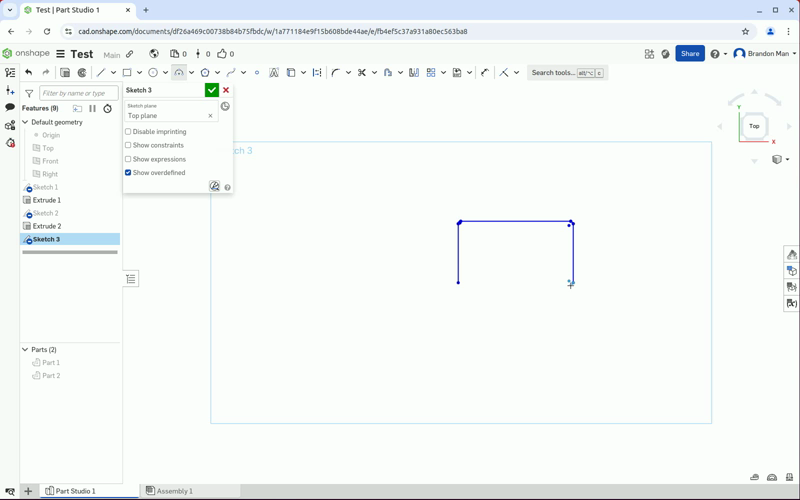
scroll(6)
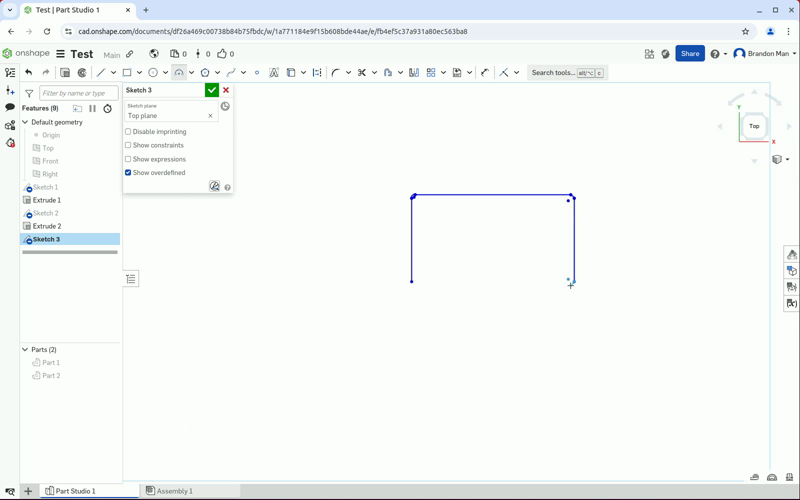
scroll(6)
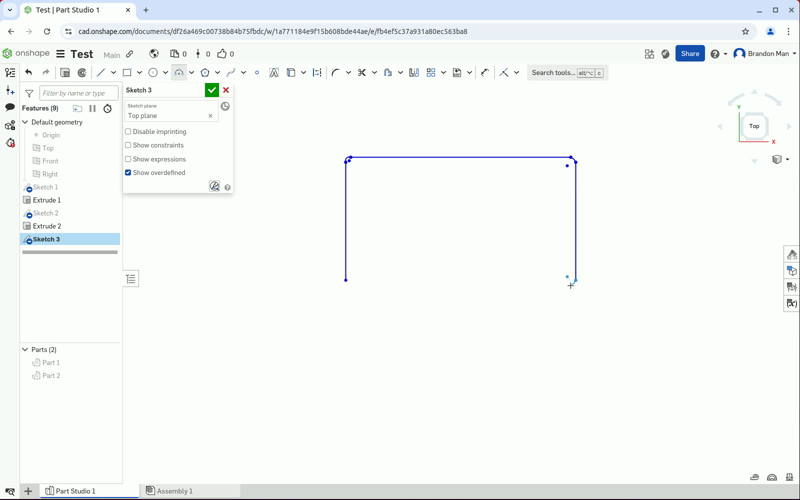
scroll(6)
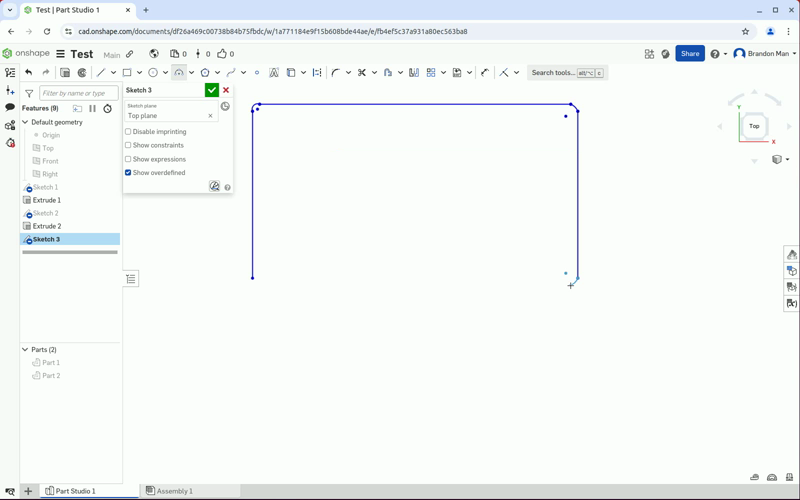
scroll(6)
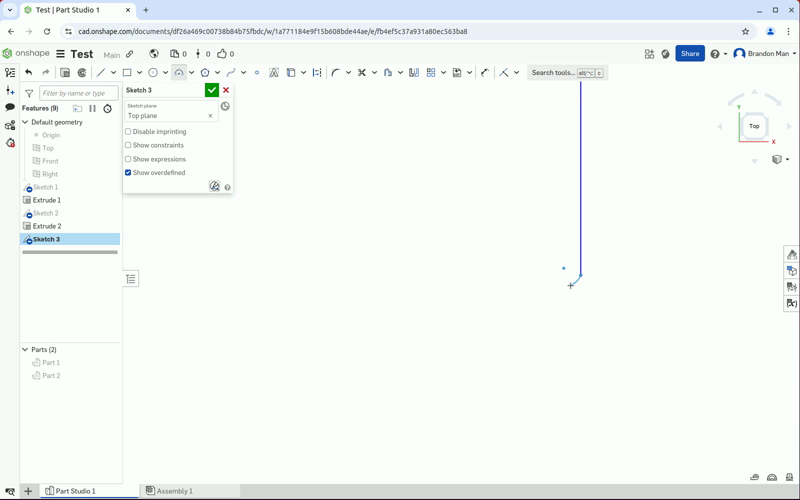
scroll(6)
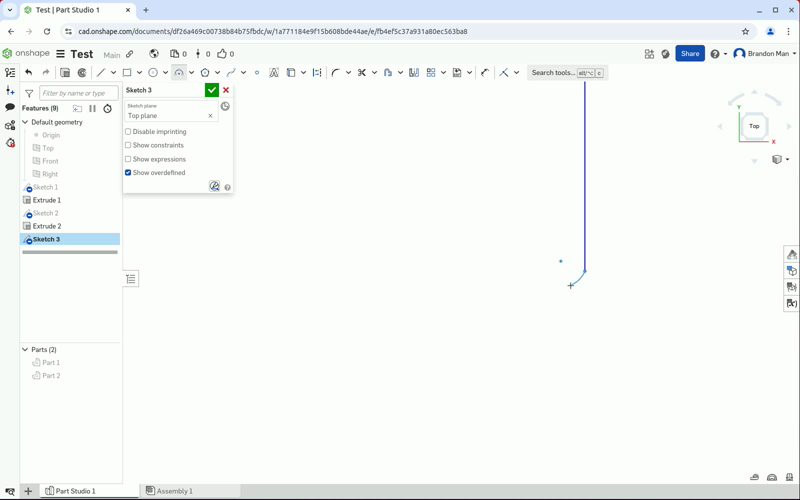
scroll(6)
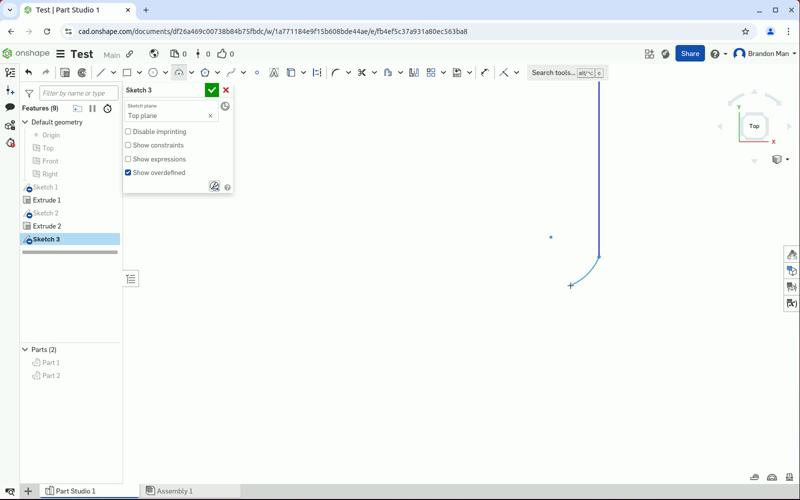
click(570, 285)
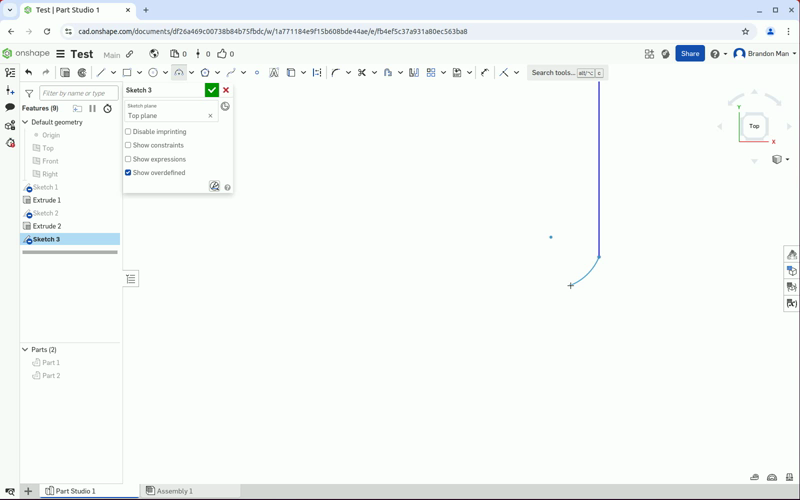
scroll(-6)
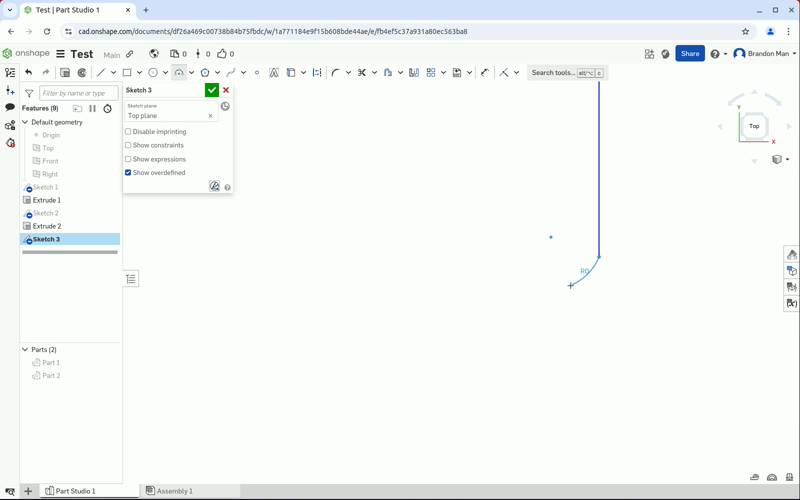
scroll(-6)
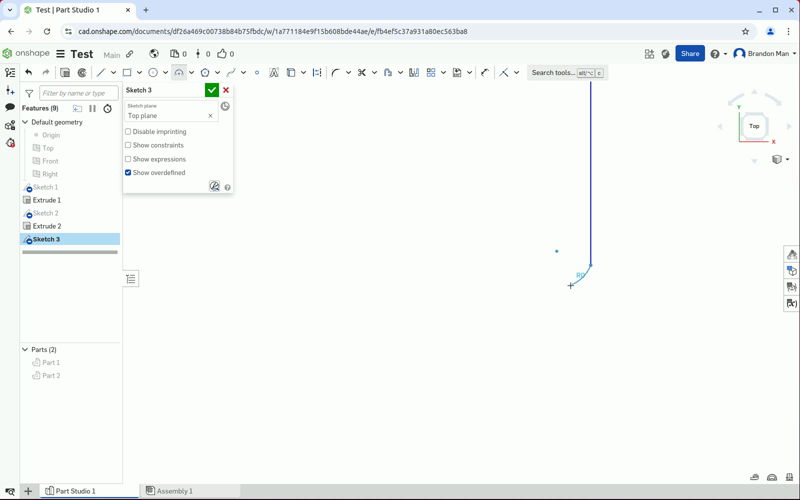
scroll(-6)
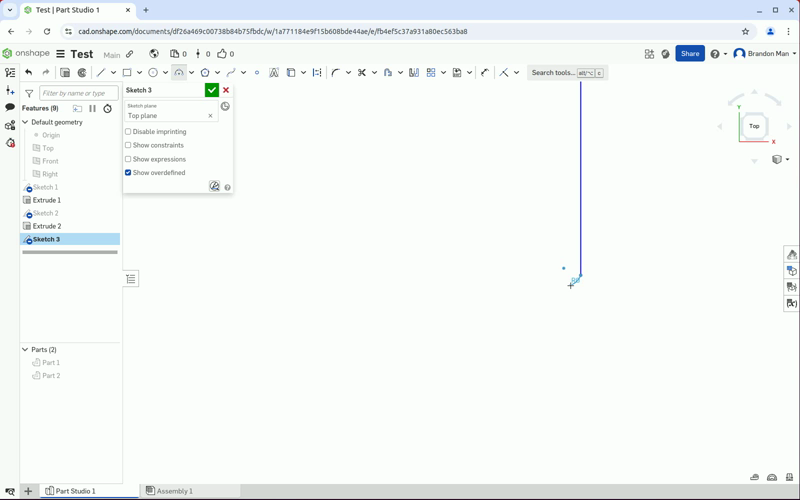
scroll(-6)
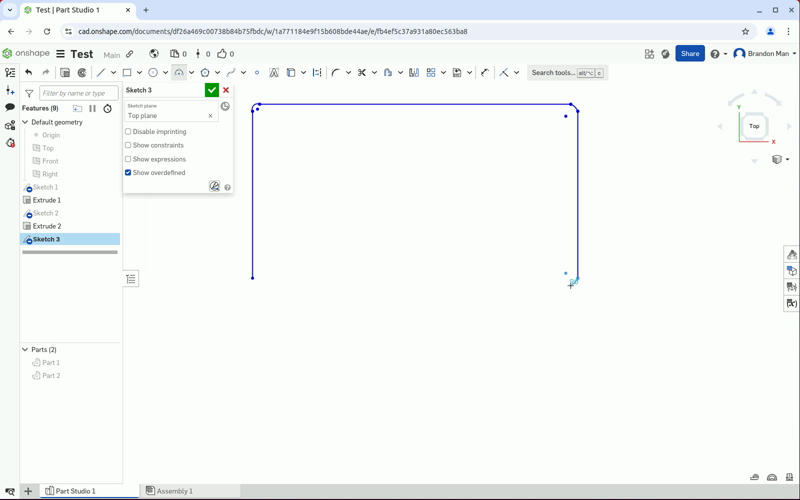
scroll(-6)
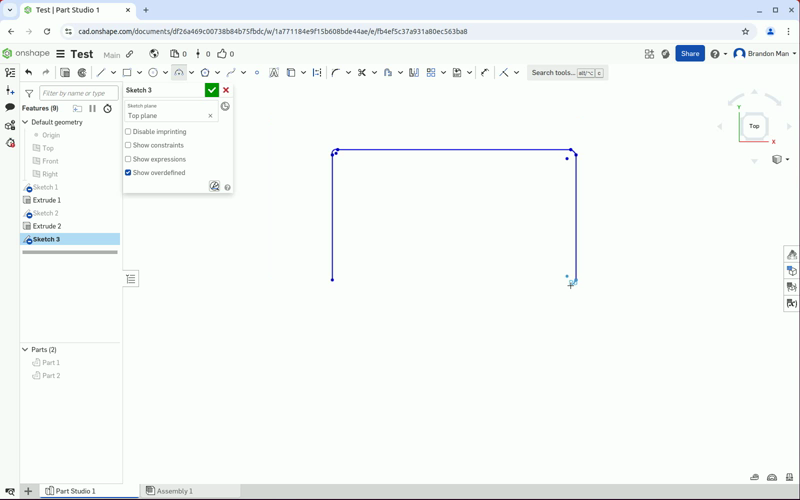
scroll(-6)
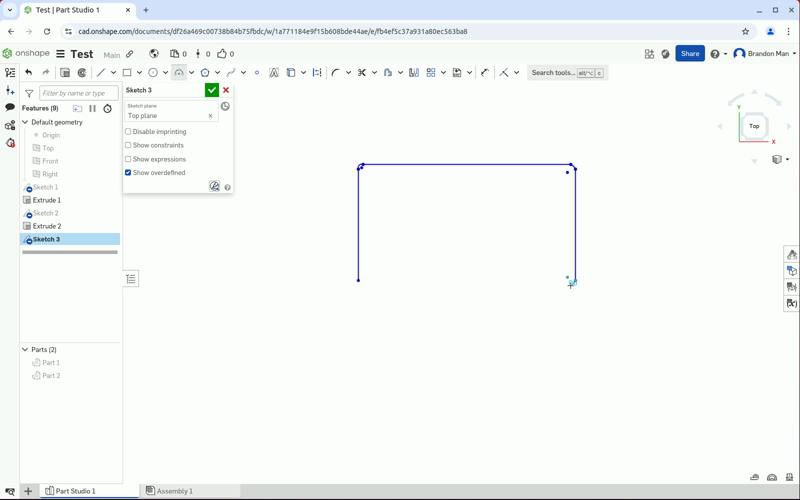
scroll(-6)
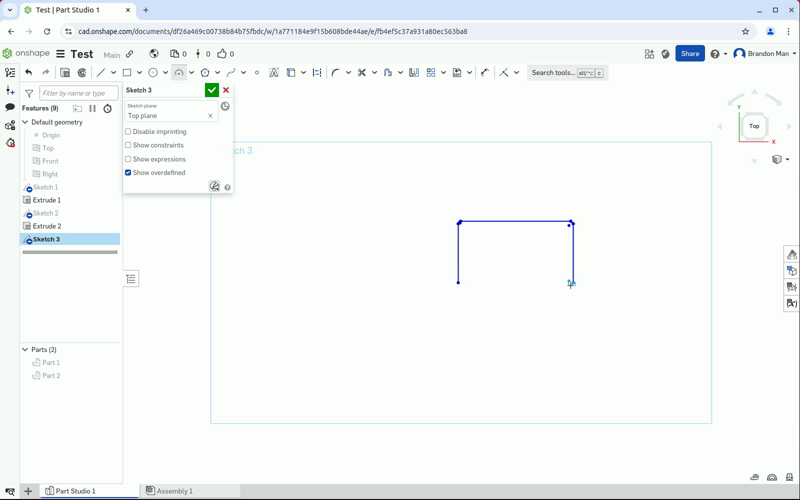
mouse_move(572, 284)
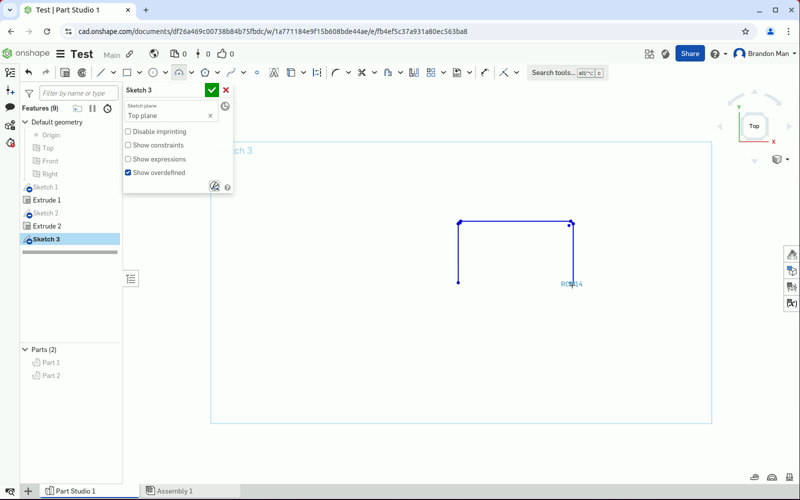
scroll(6)
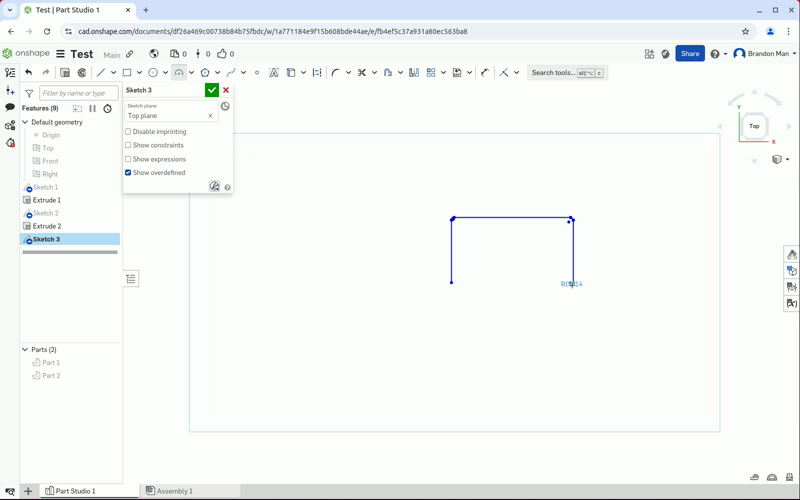
scroll(6)
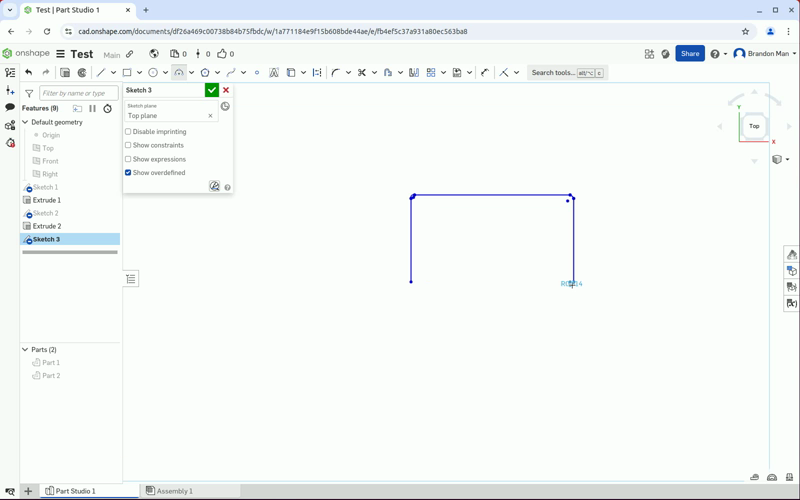
scroll(6)
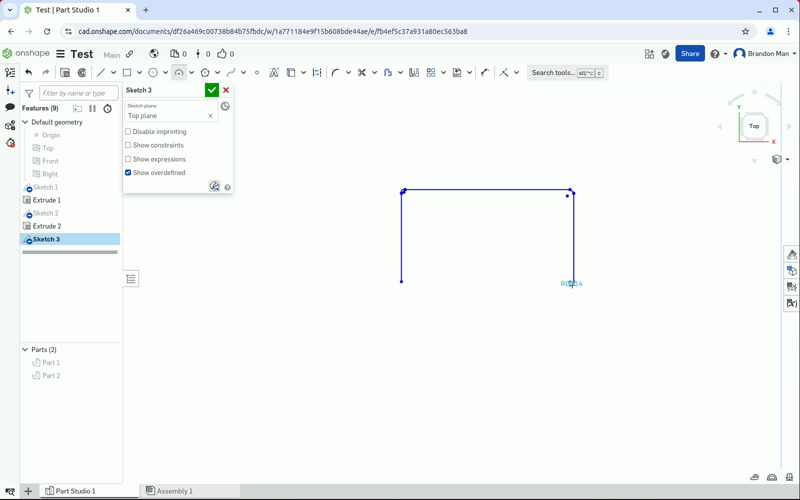
scroll(6)
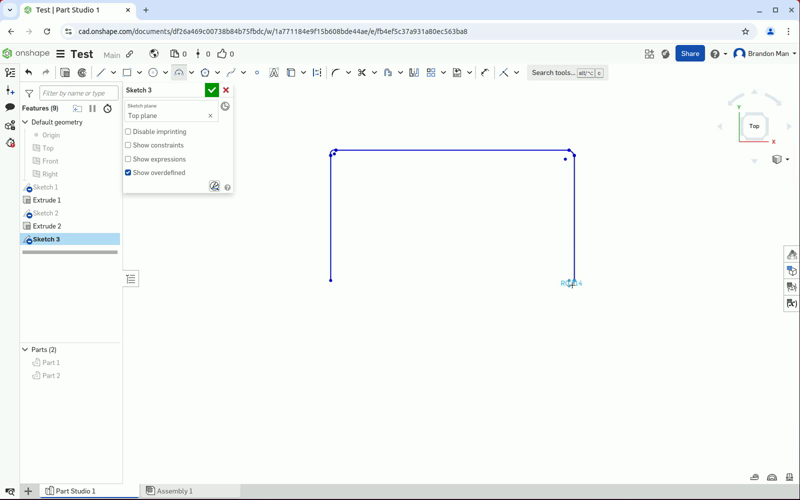
scroll(6)
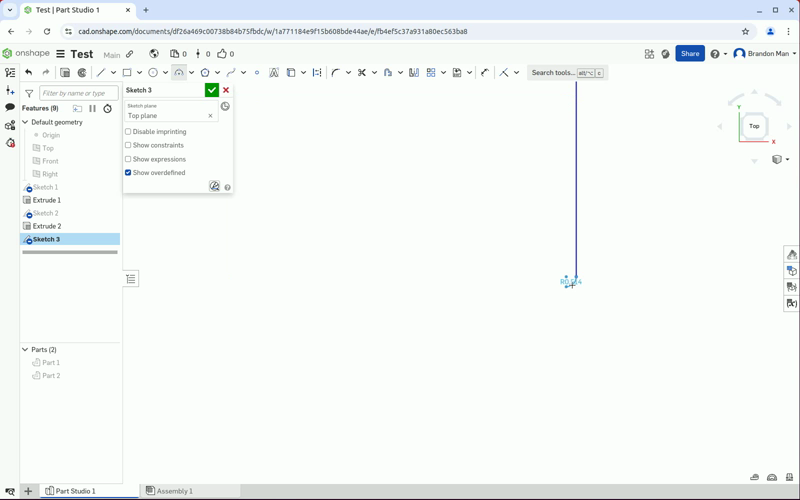
scroll(6)
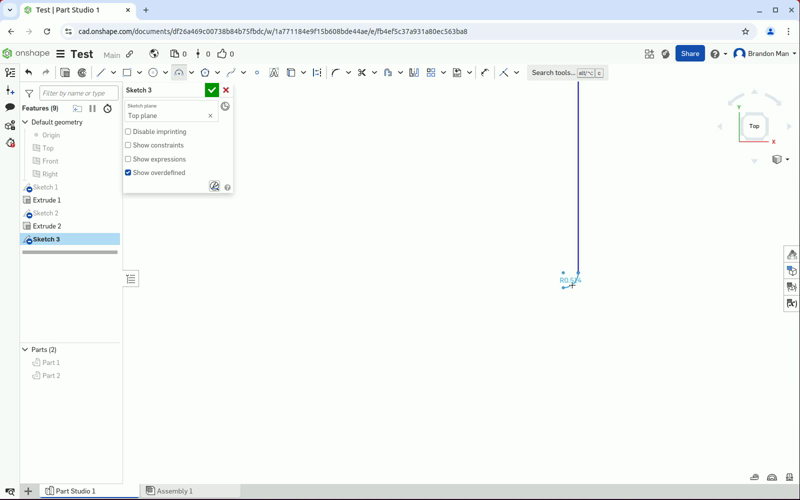
scroll(6)
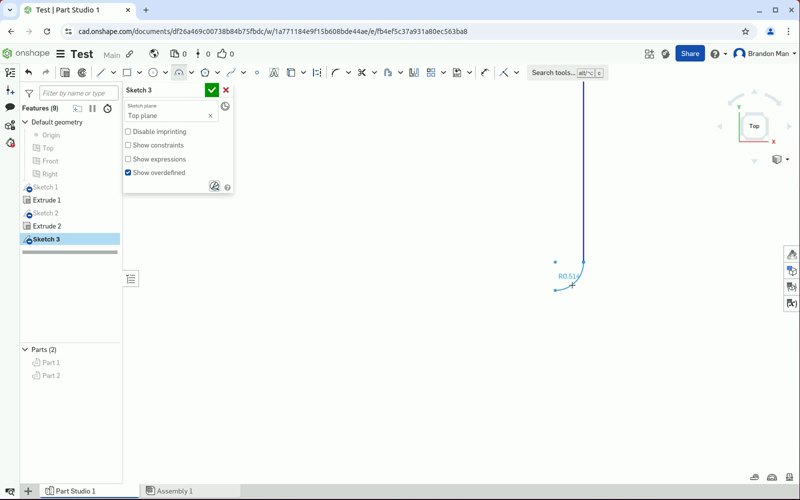
click(572, 284)
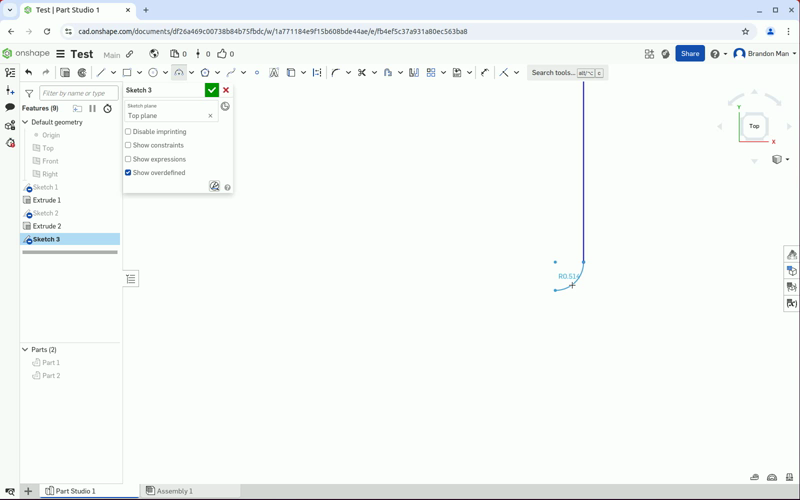
scroll(-6)
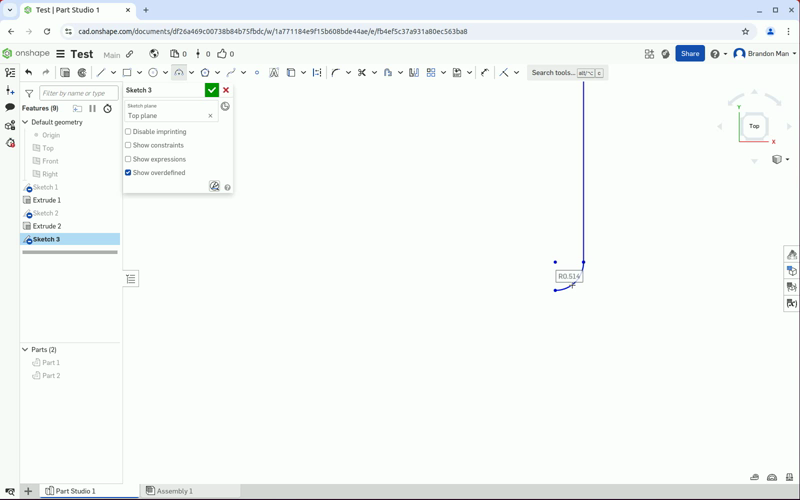
scroll(-6)
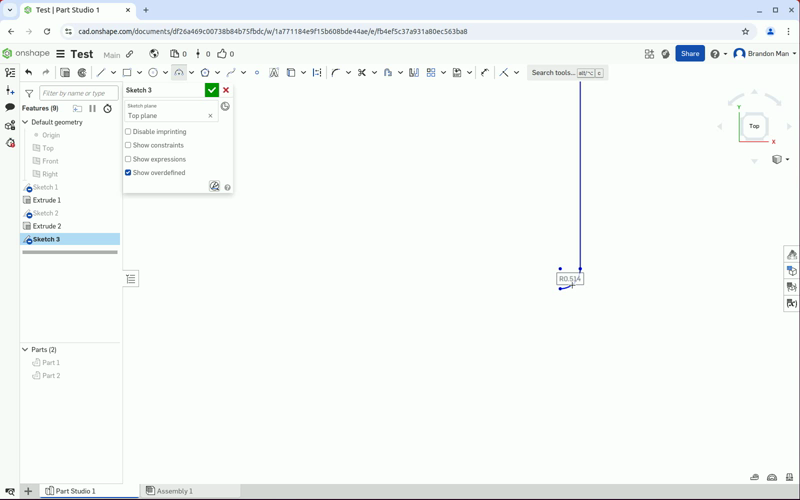
scroll(-6)
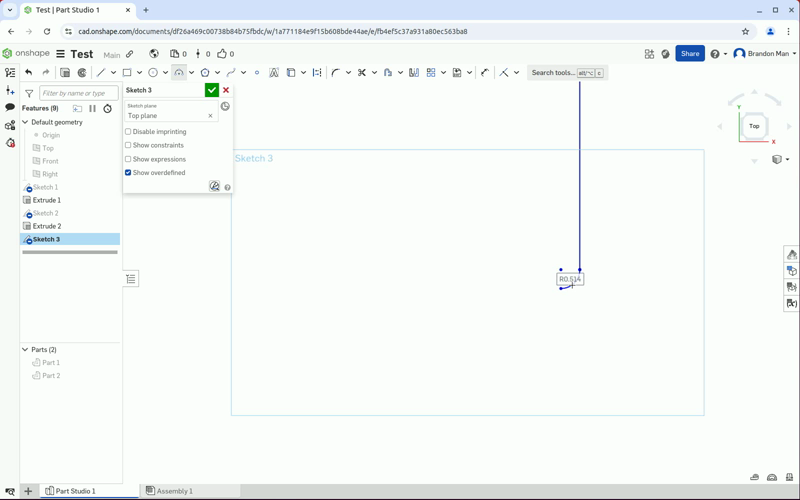
scroll(-6)
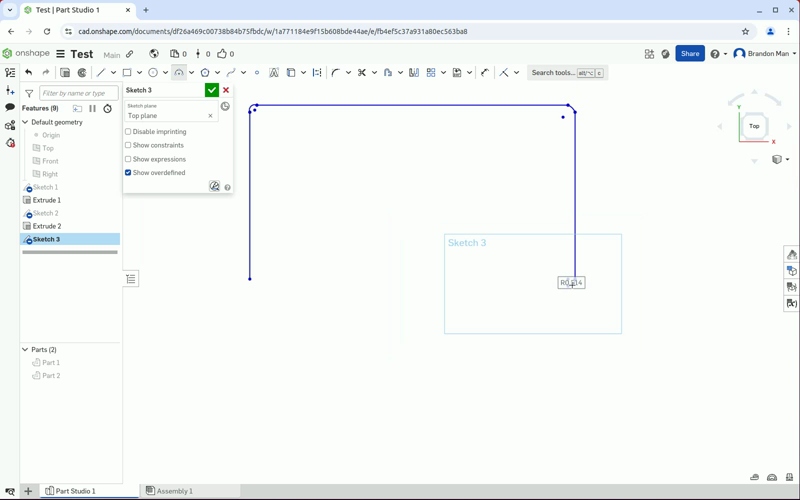
scroll(-6)
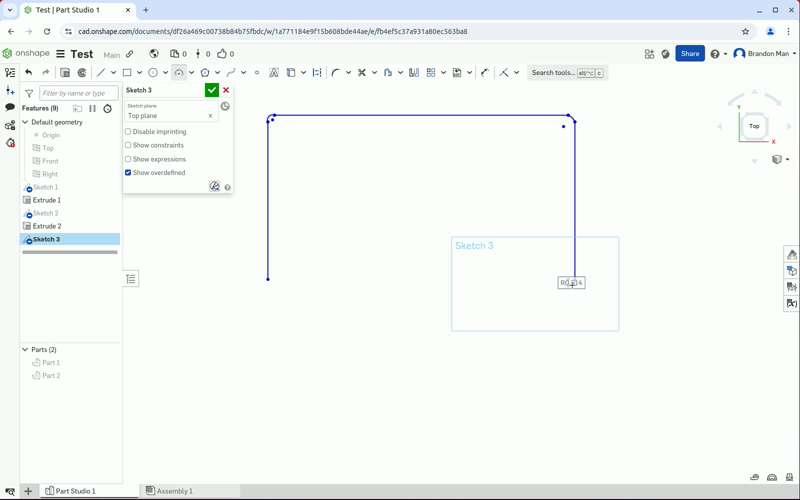
scroll(-6)
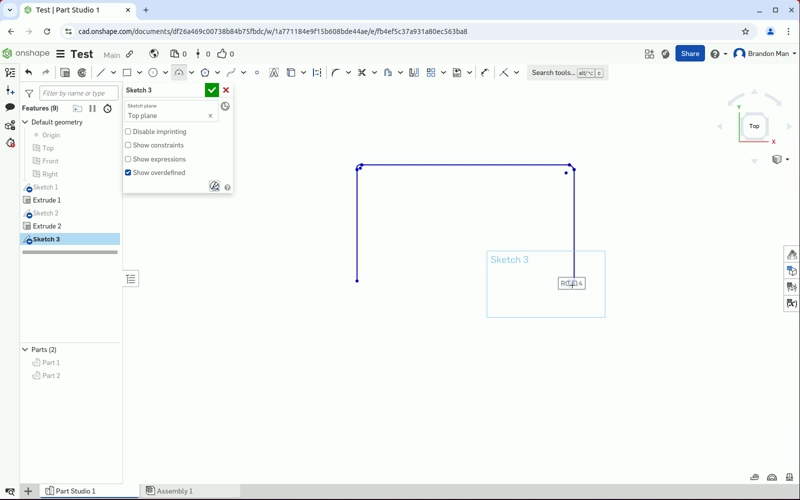
scroll(-6)
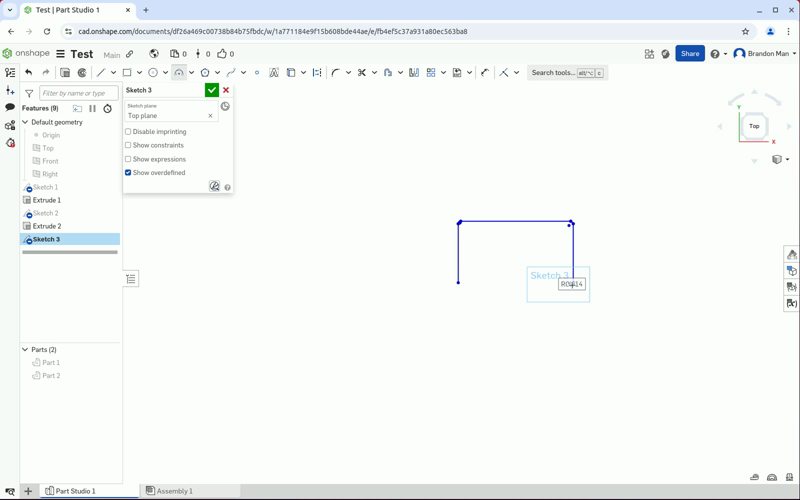
key_up(shift)
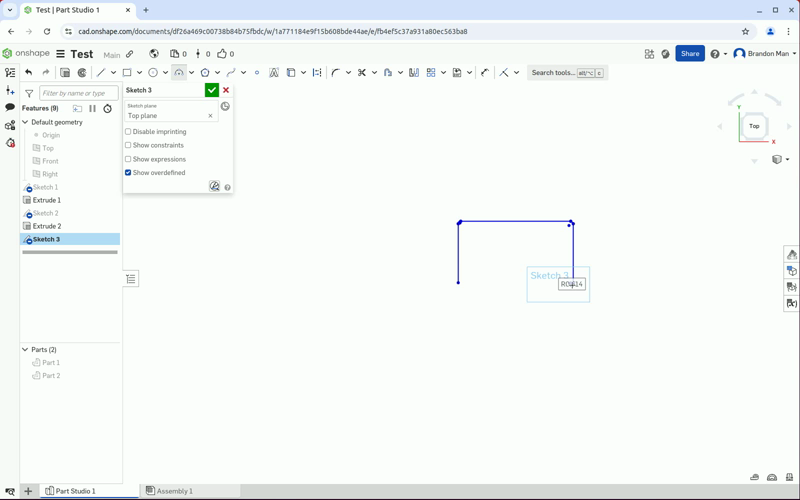
key(esc)
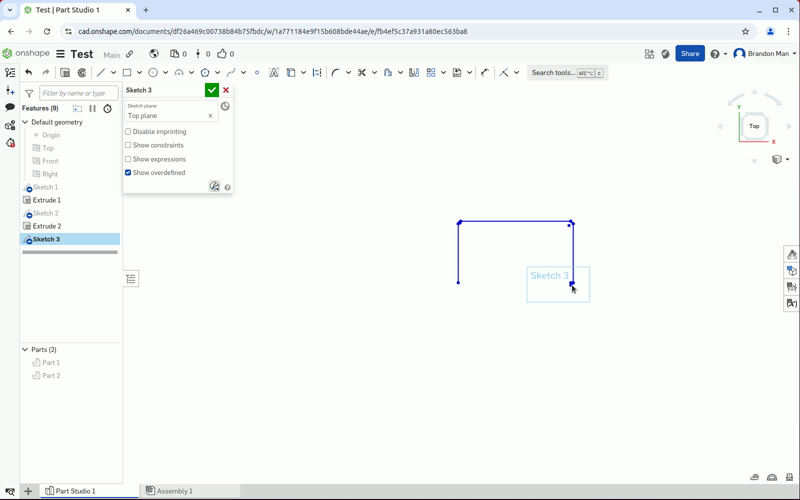
key(l)
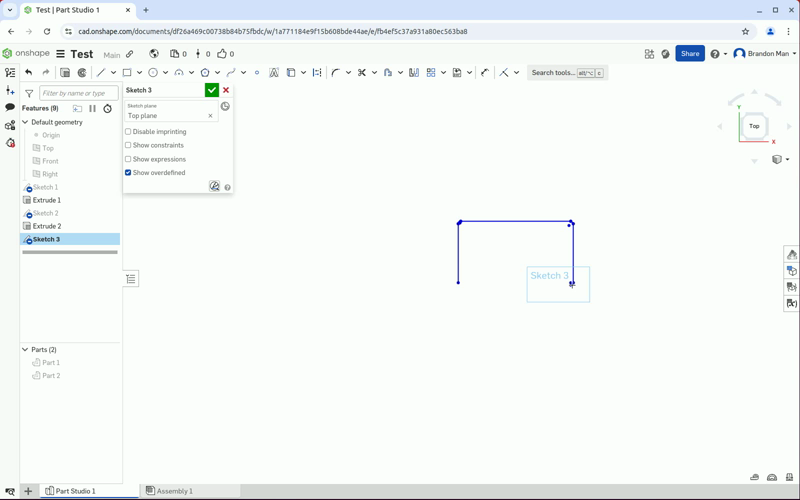
mouse_move(570, 285)
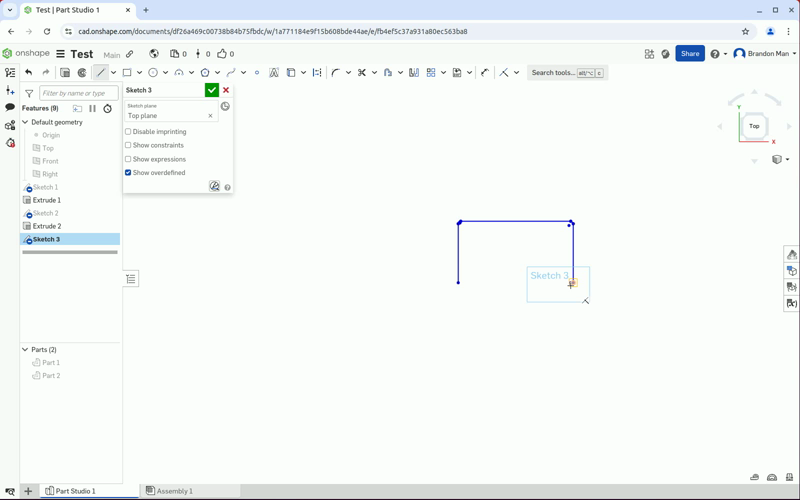
scroll(6)
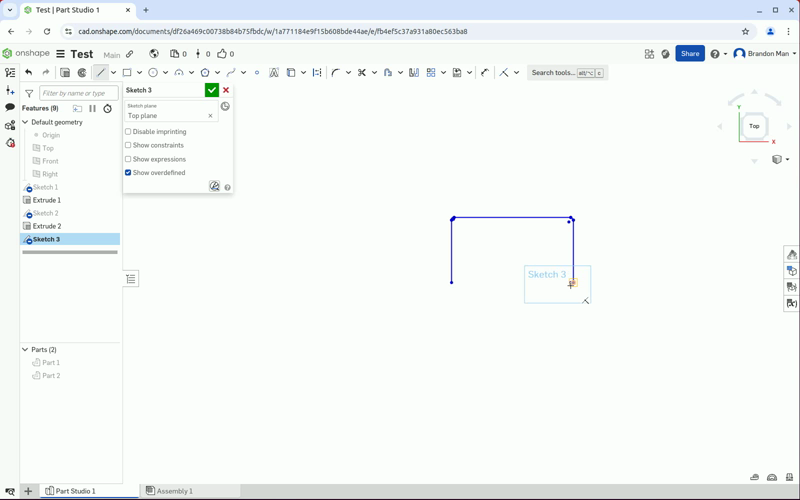
scroll(6)
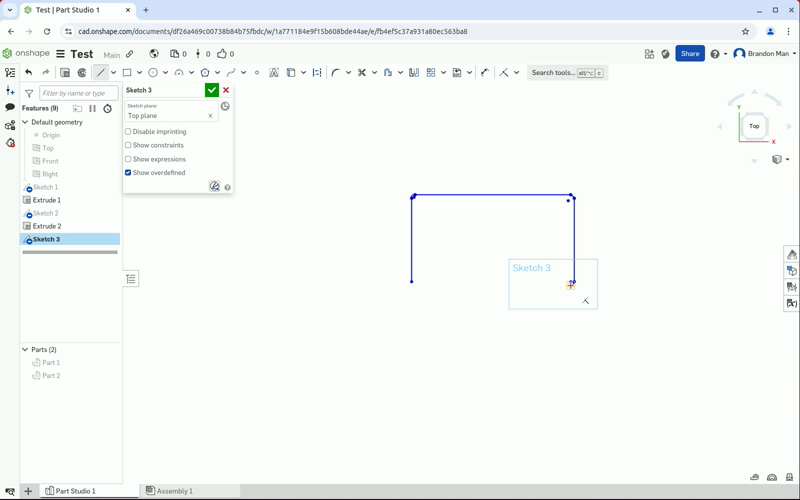
scroll(6)
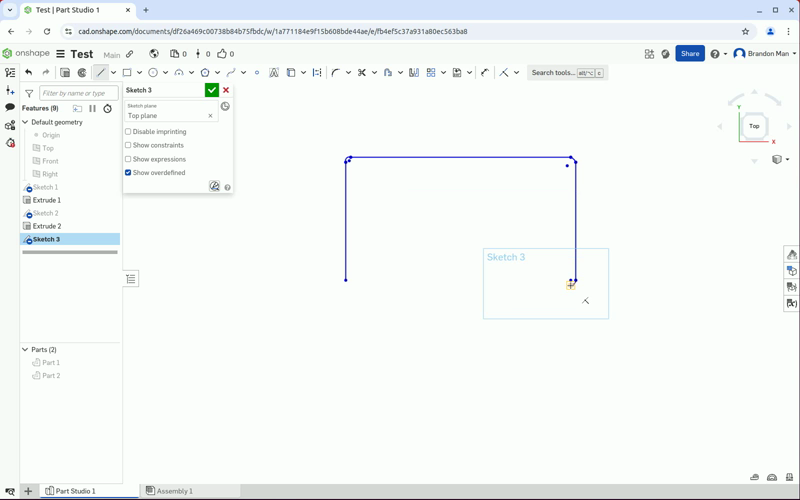
scroll(6)
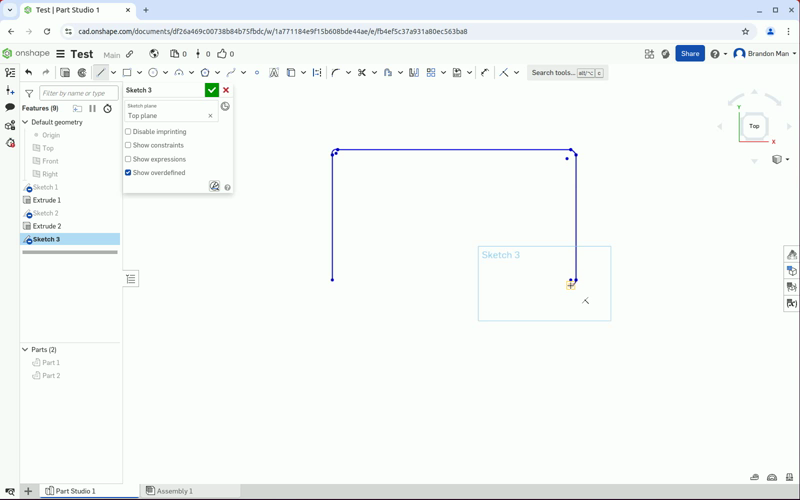
scroll(6)
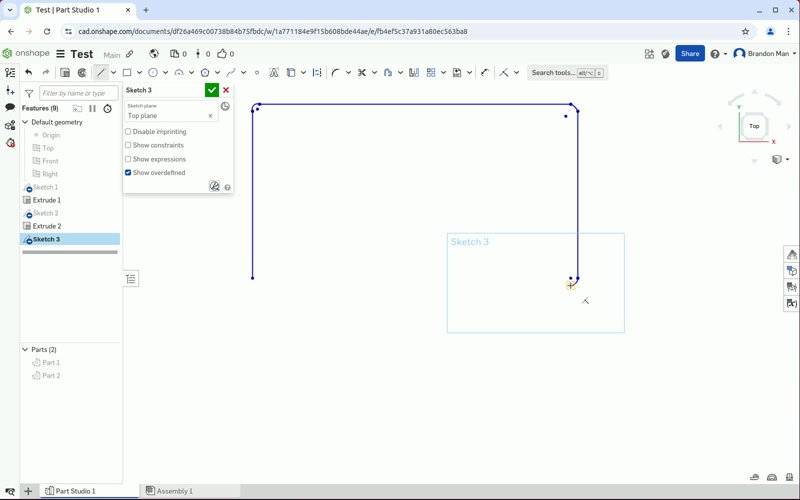
scroll(6)
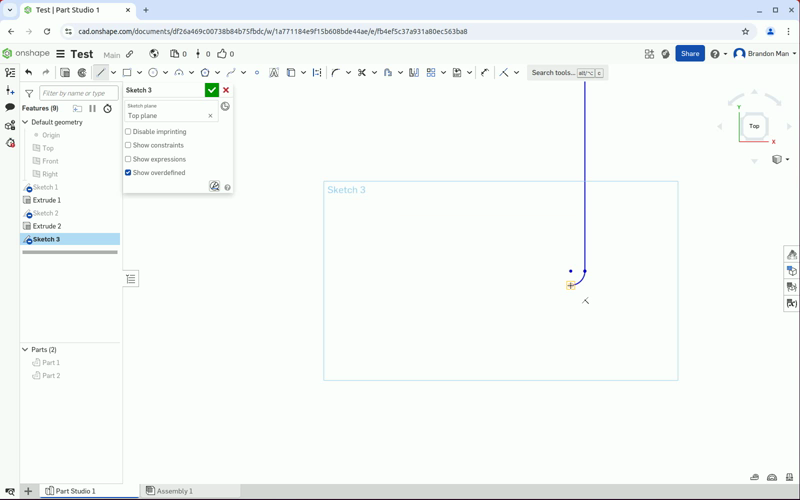
scroll(6)
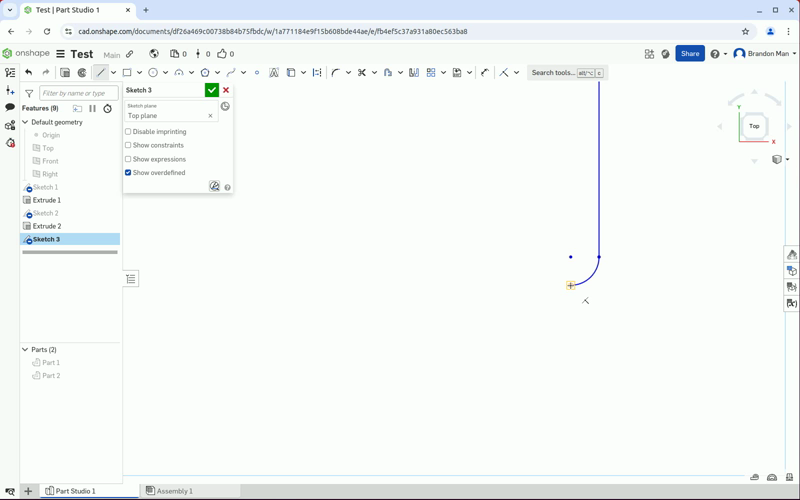
click(570, 285)
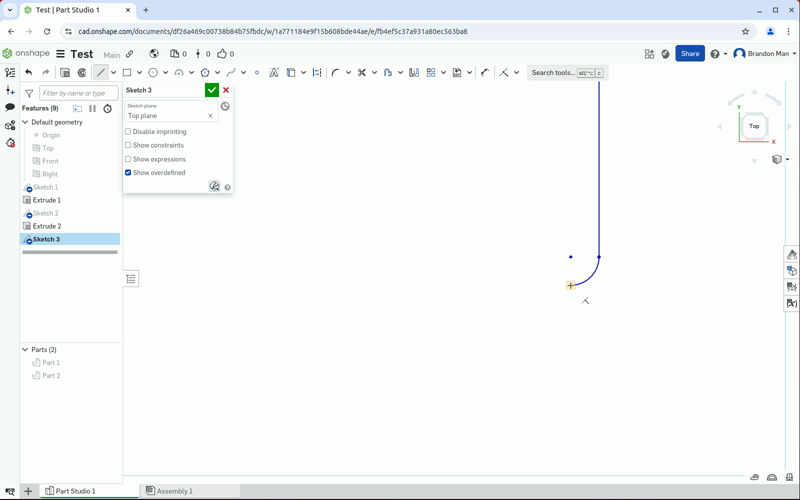
scroll(-6)
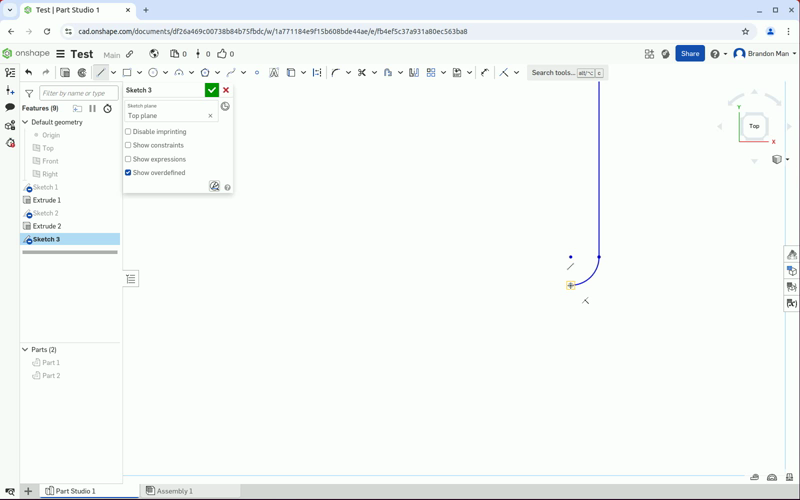
scroll(-6)
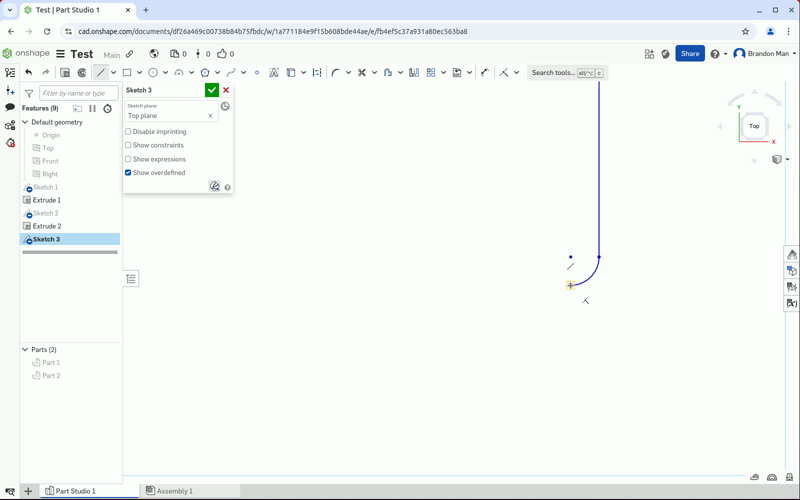
scroll(-6)
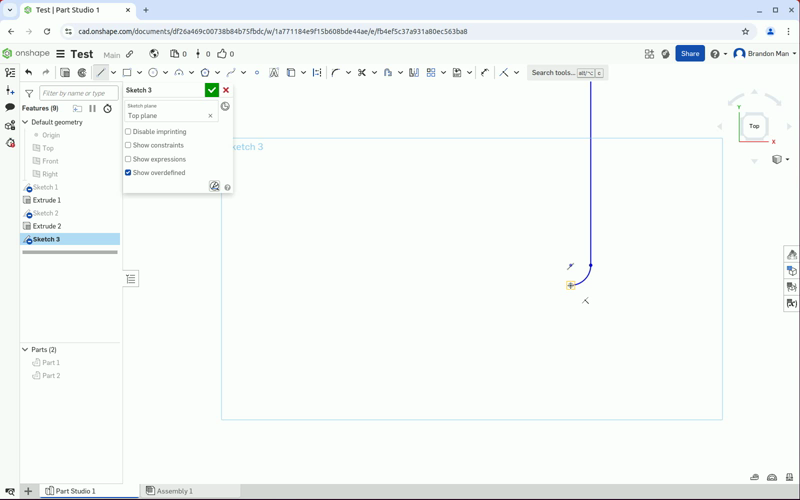
scroll(-6)
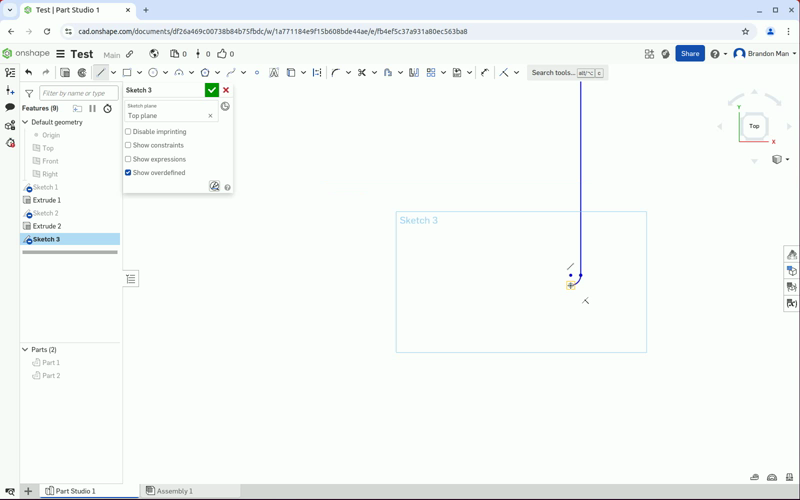
scroll(-6)
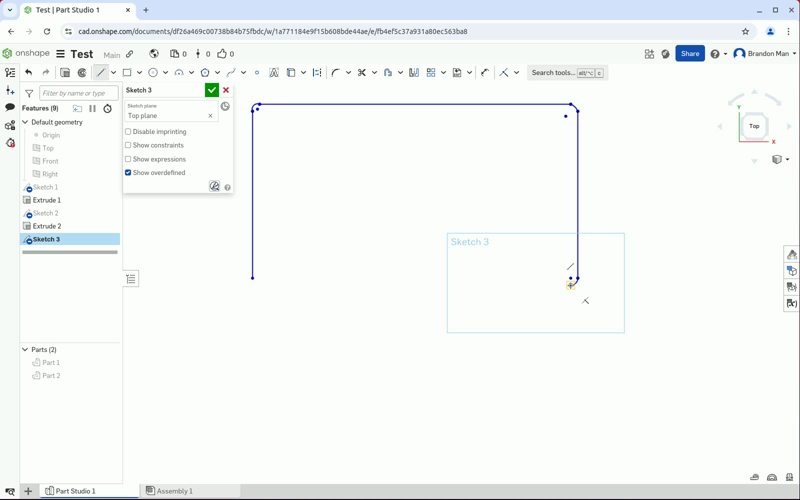
scroll(-6)
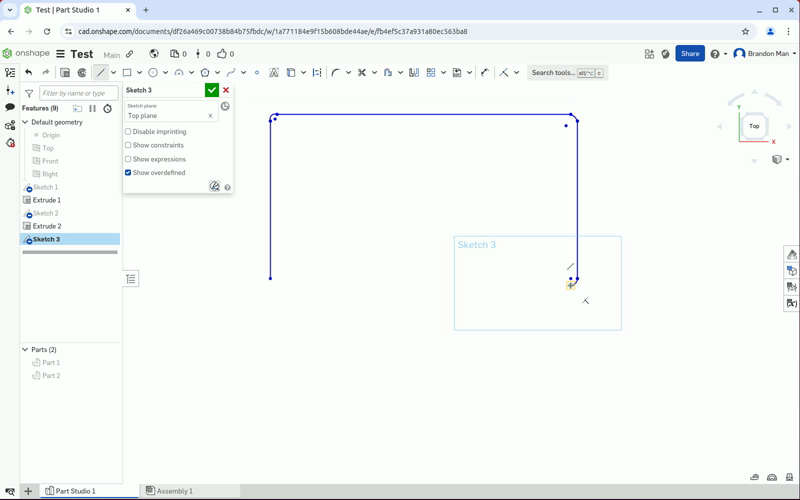
scroll(-6)
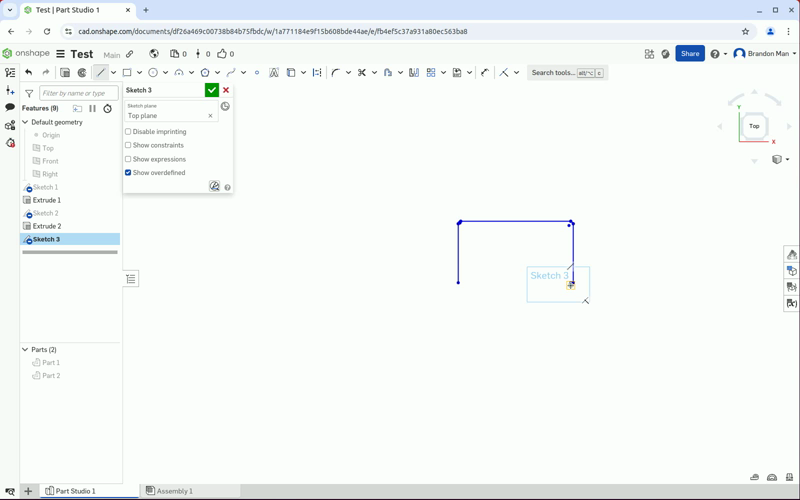
key_down(shift)
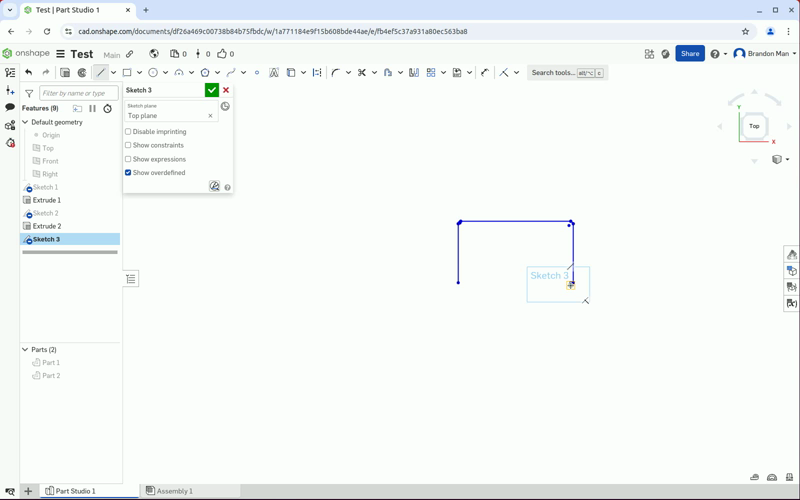
mouse_move(460, 285)
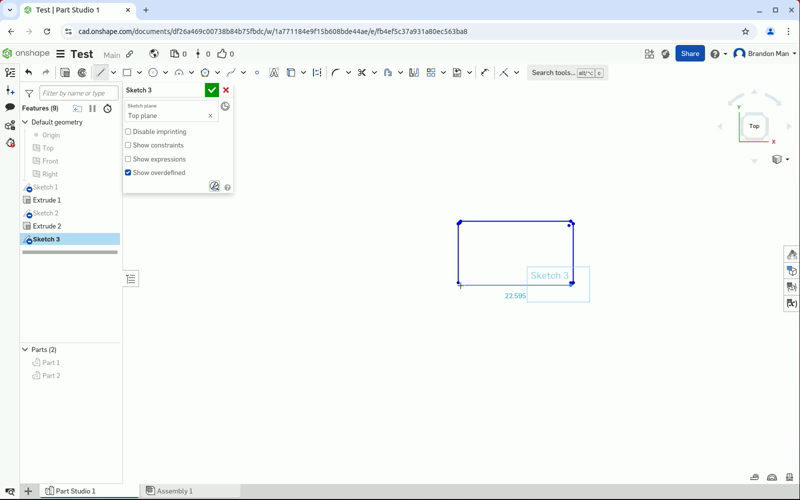
scroll(6)
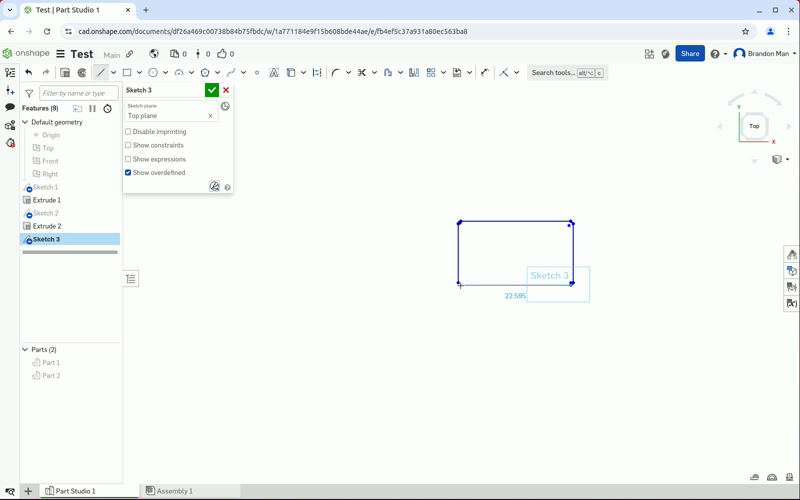
scroll(6)
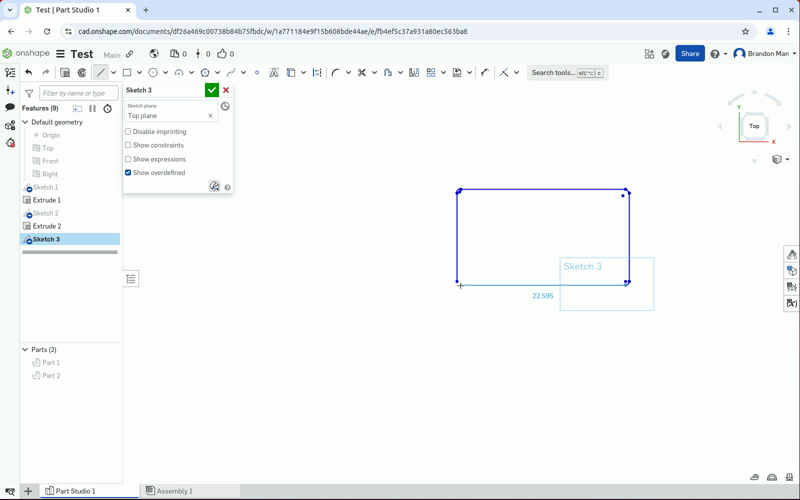
scroll(6)
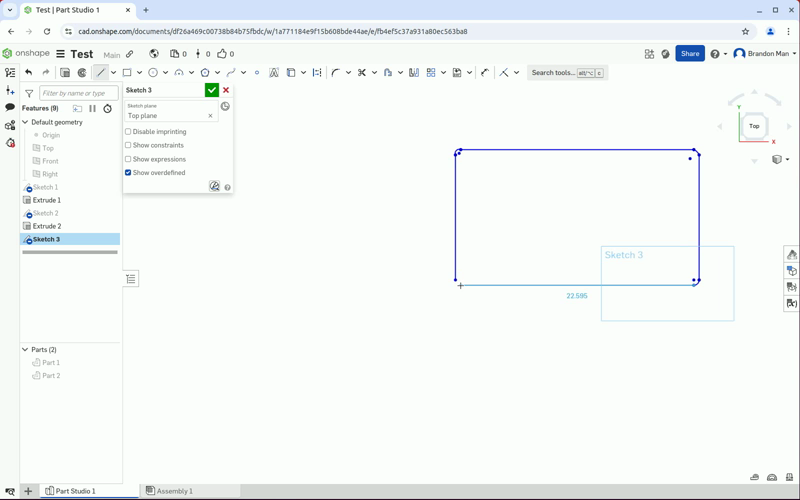
scroll(6)
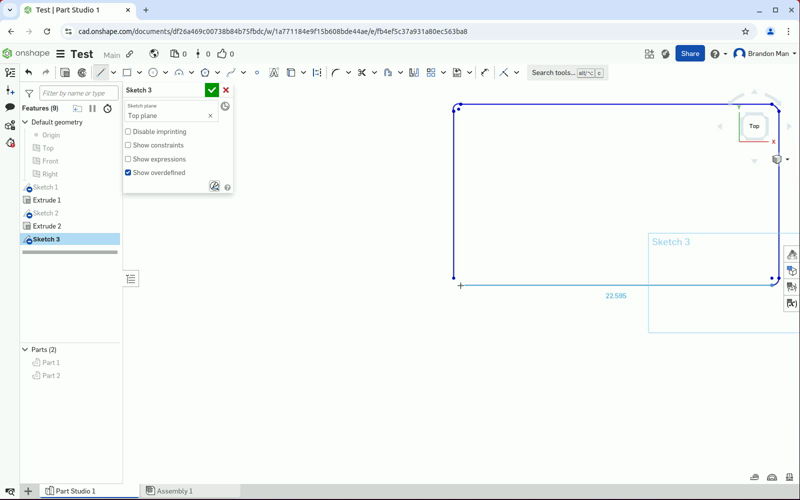
scroll(6)
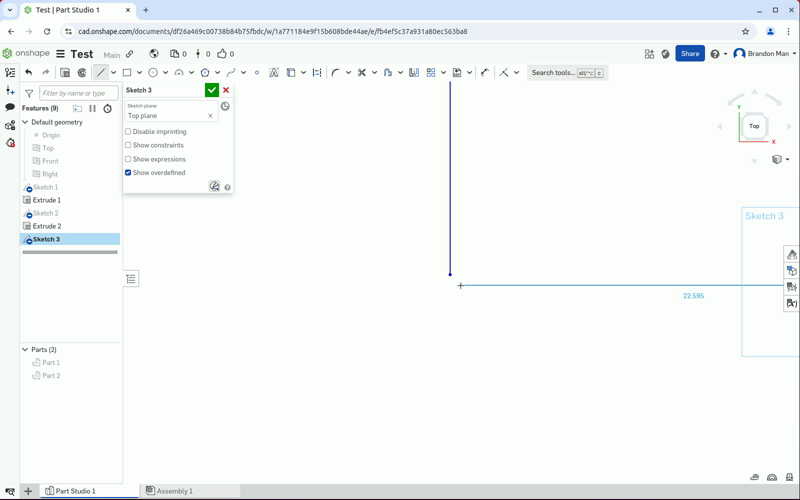
scroll(6)
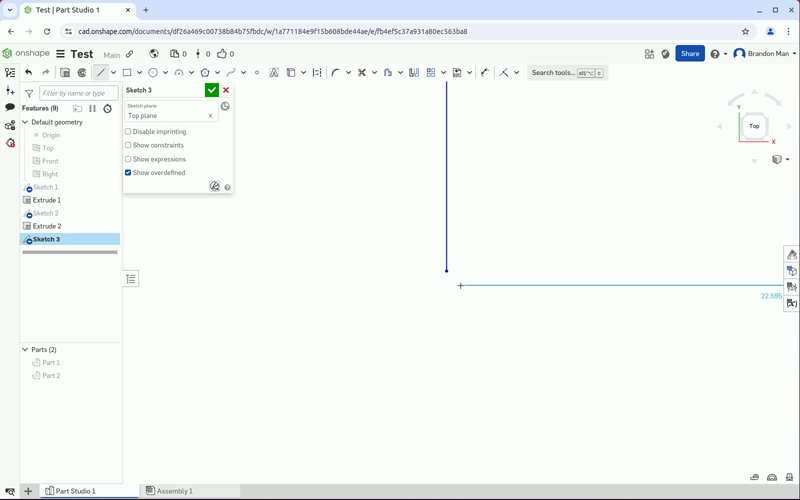
scroll(6)
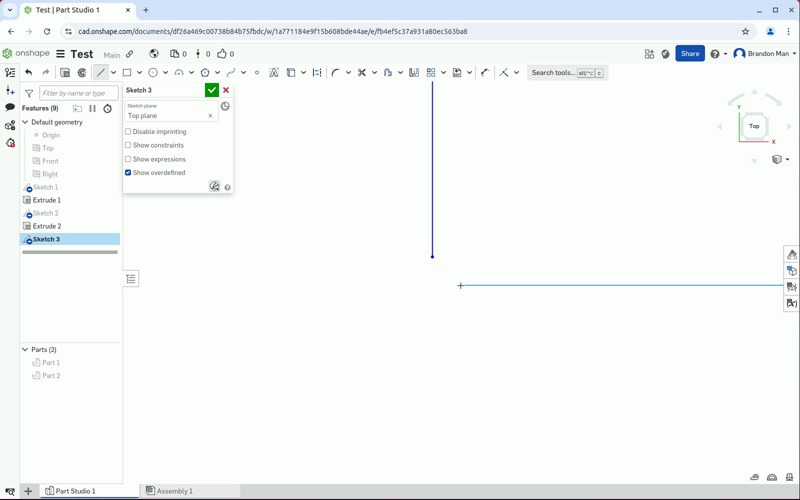
click(460, 285)
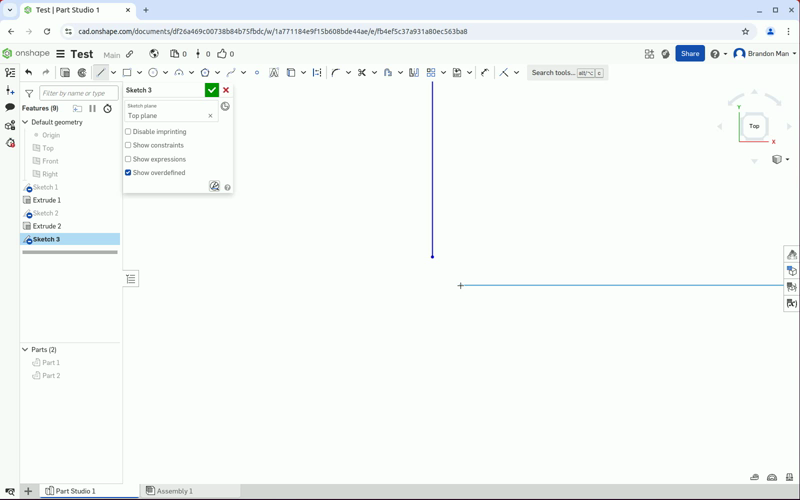
scroll(-6)
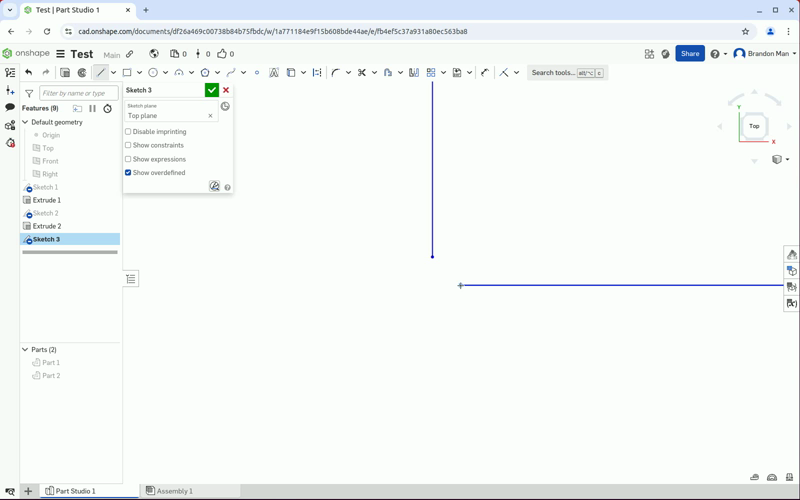
scroll(-6)
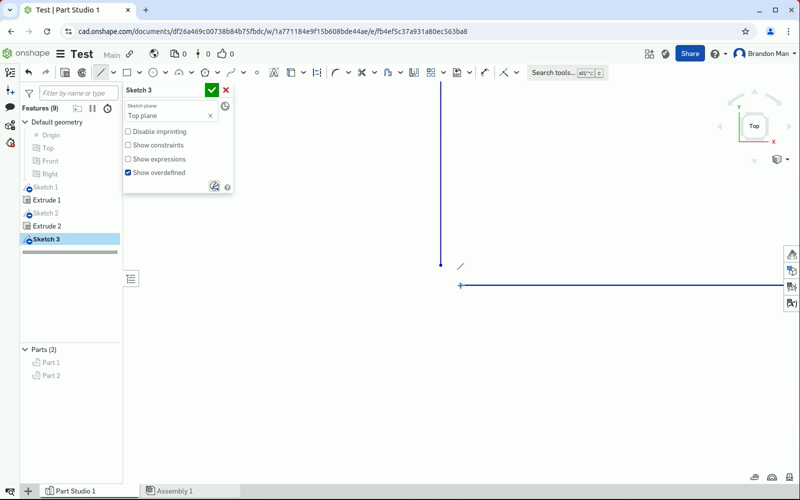
scroll(-6)
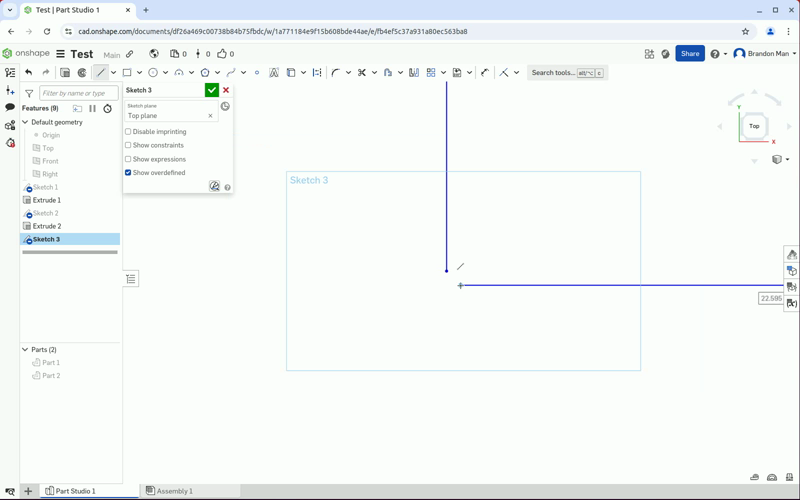
scroll(-6)
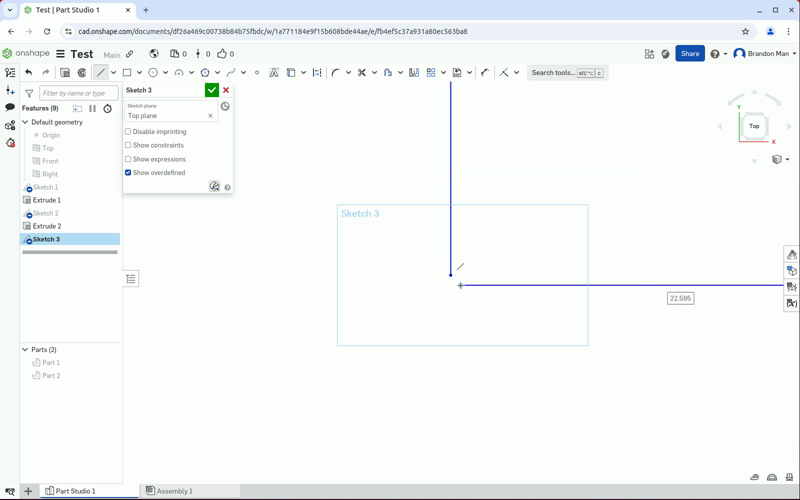
scroll(-6)
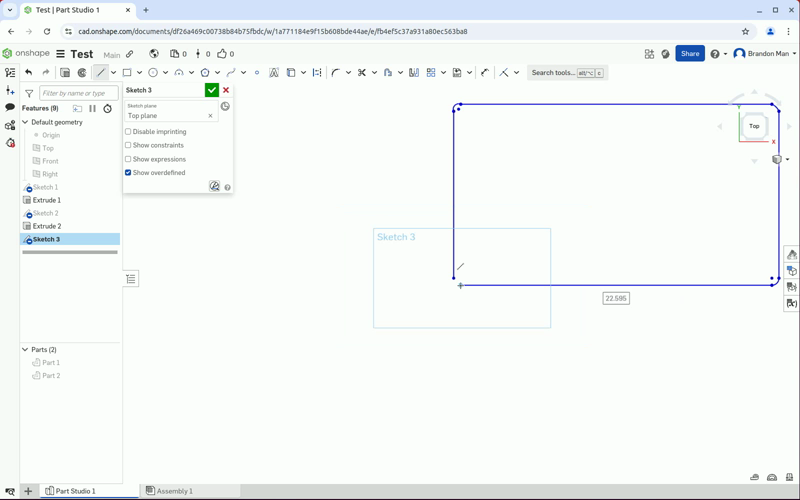
scroll(-6)
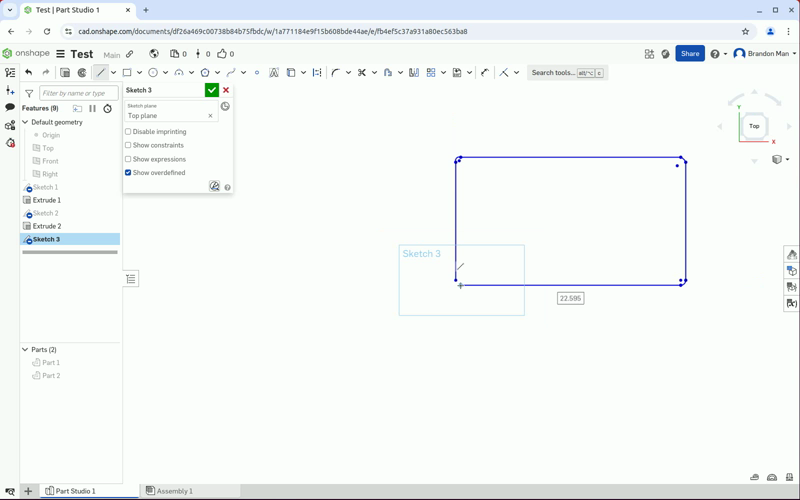
scroll(-6)
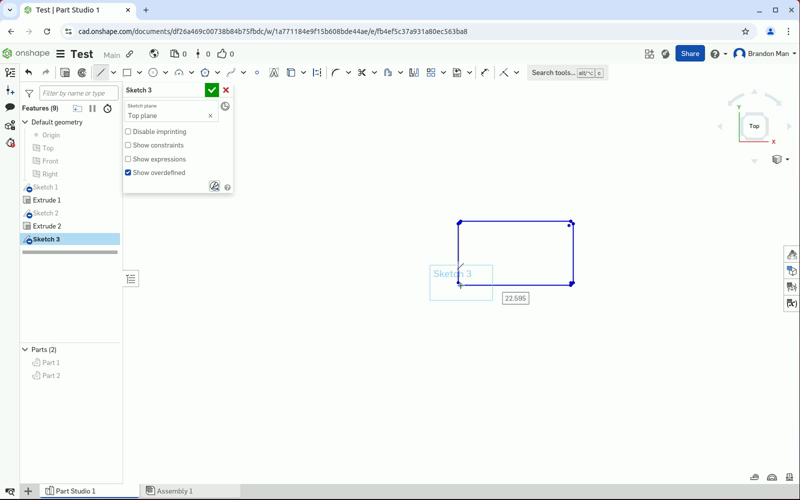
key_up(shift)
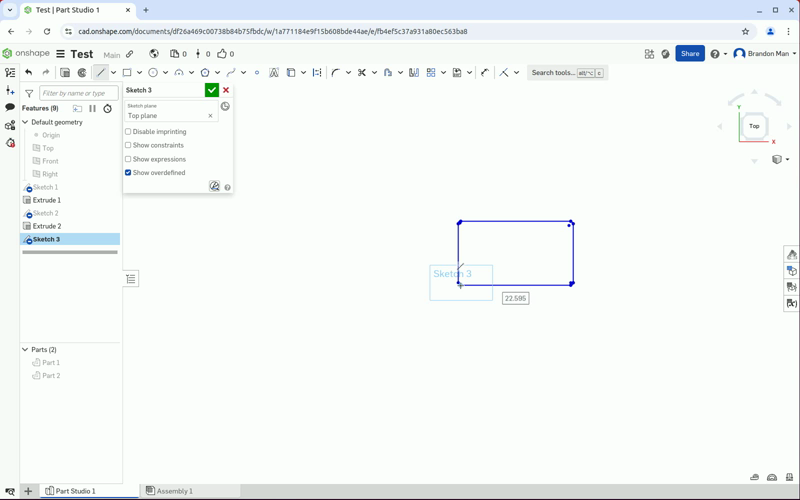
key(esc)
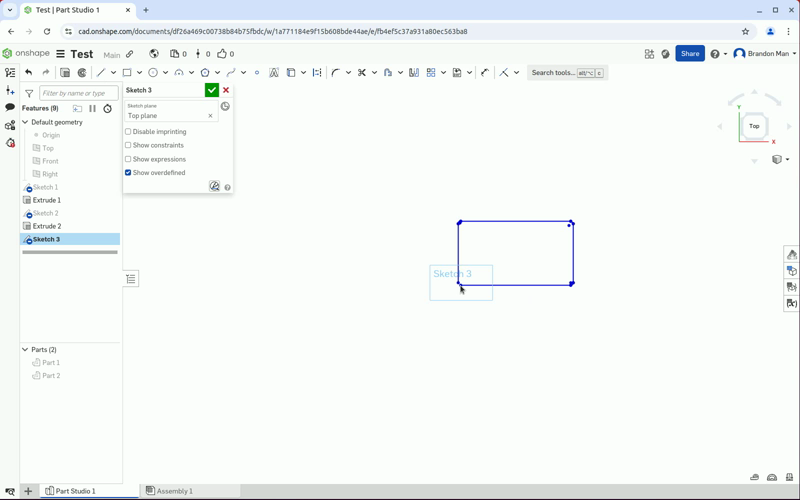
key(a)
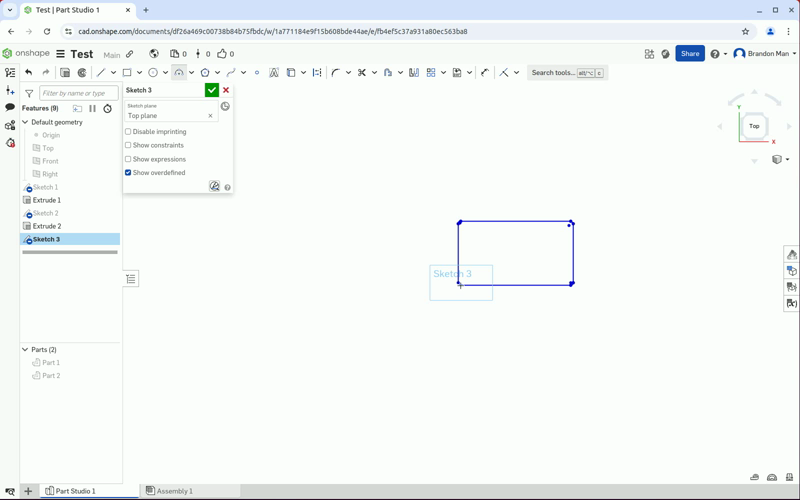
mouse_move(460, 285)
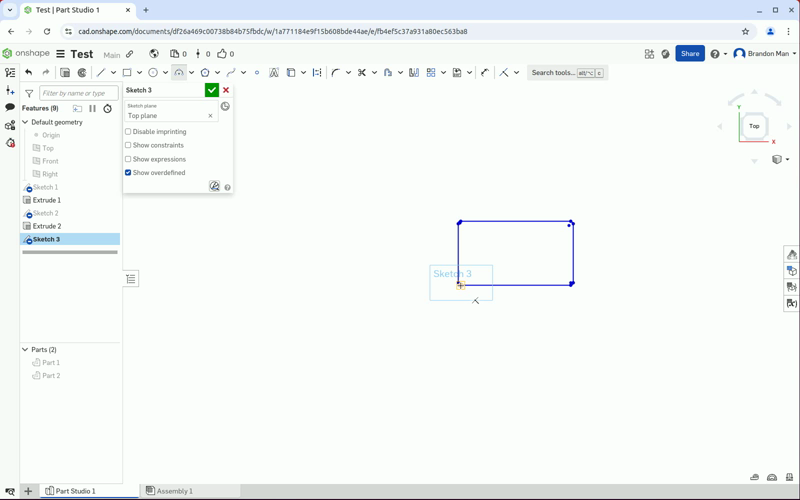
scroll(6)
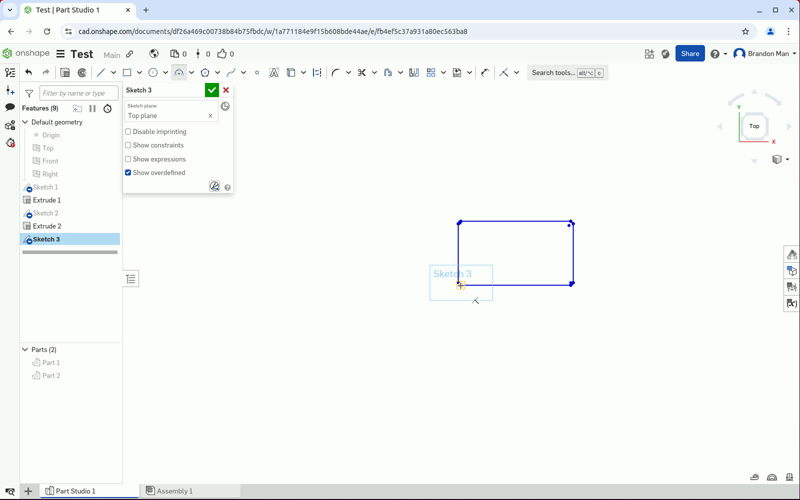
scroll(6)
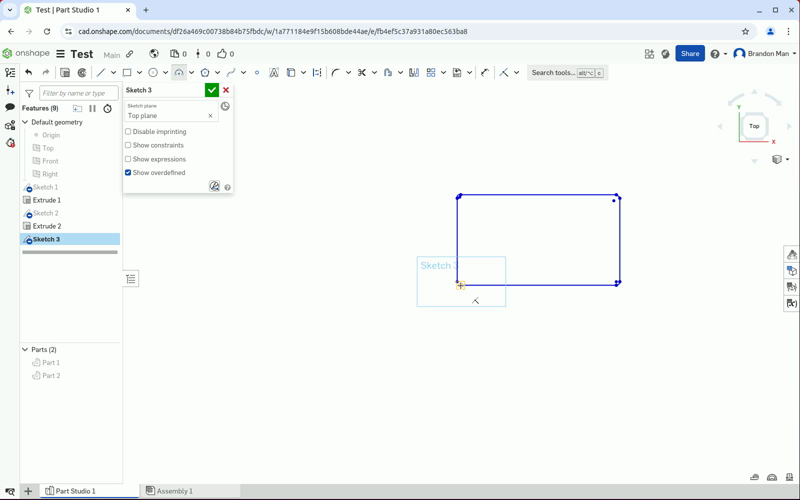
scroll(6)
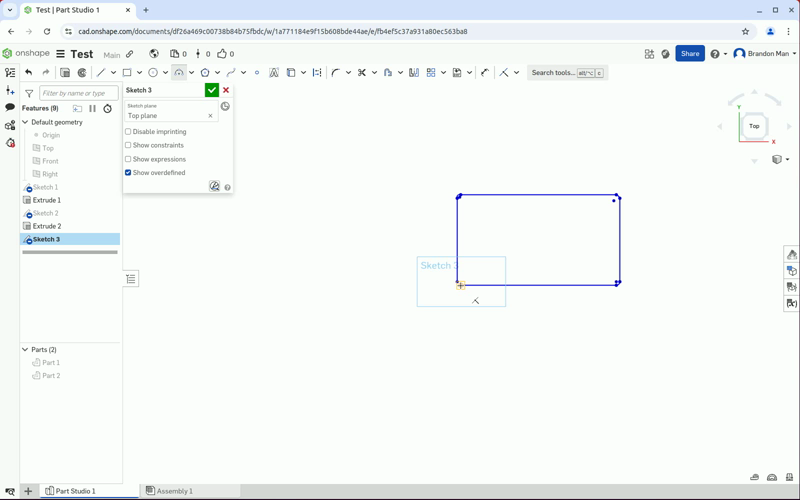
scroll(6)
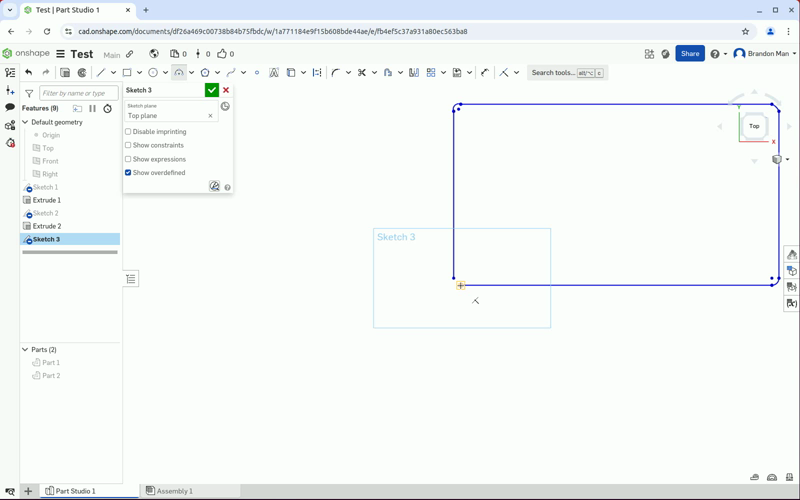
scroll(6)
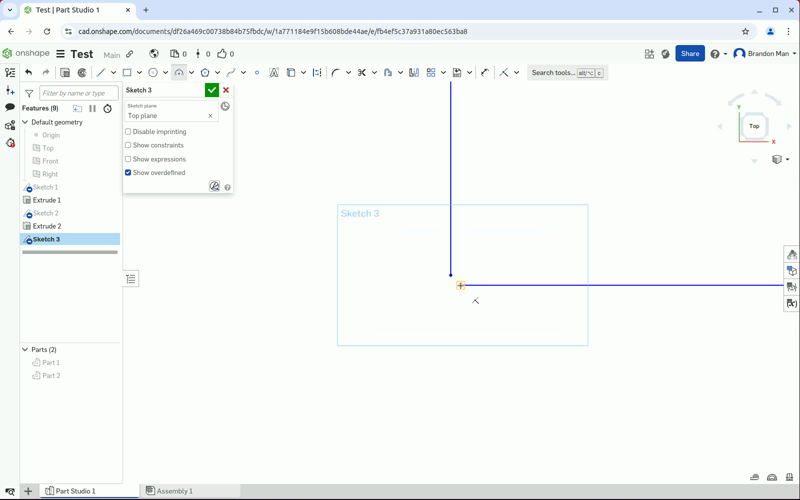
scroll(6)
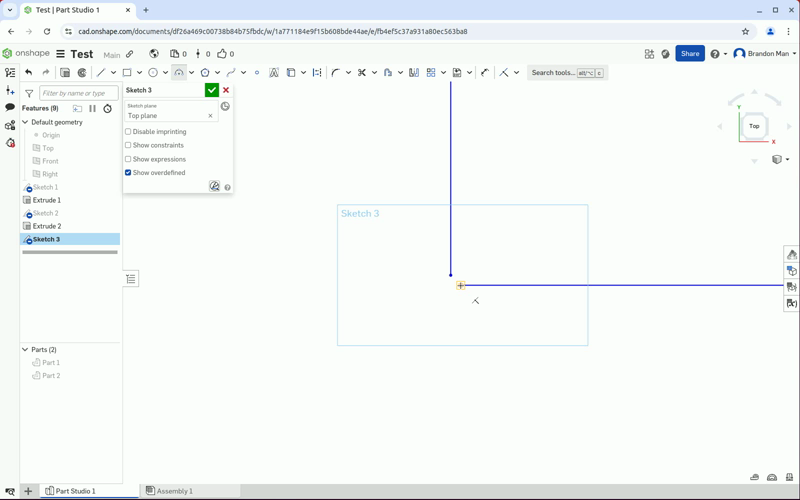
scroll(6)
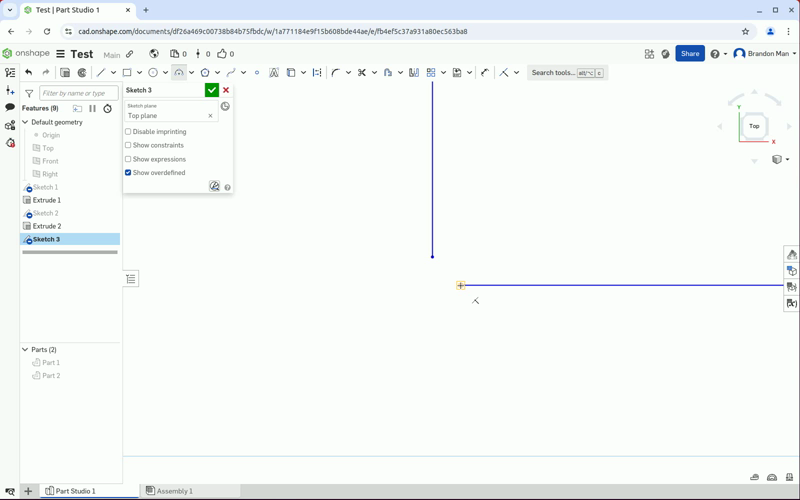
click(460, 285)
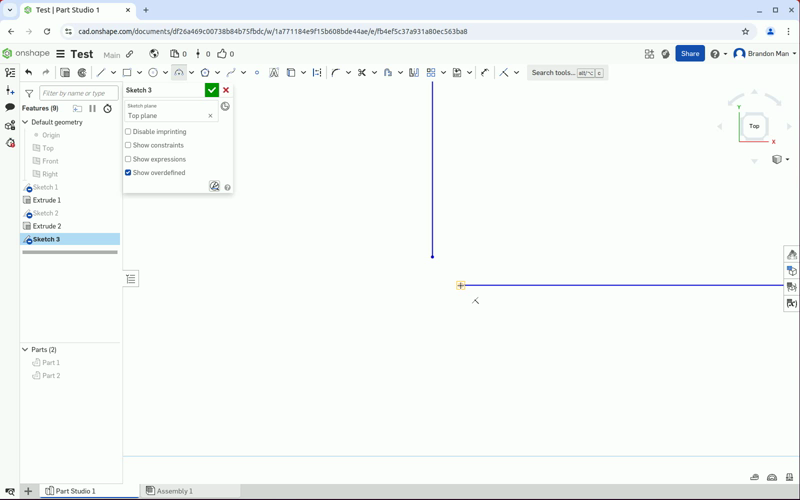
scroll(-6)
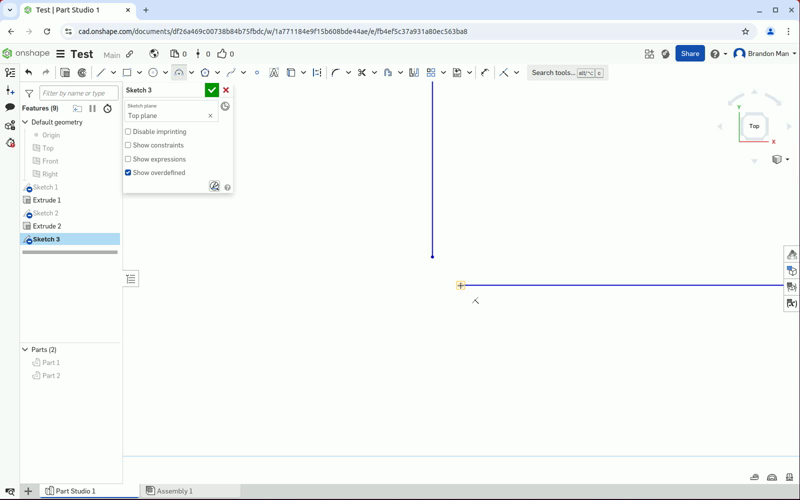
scroll(-6)
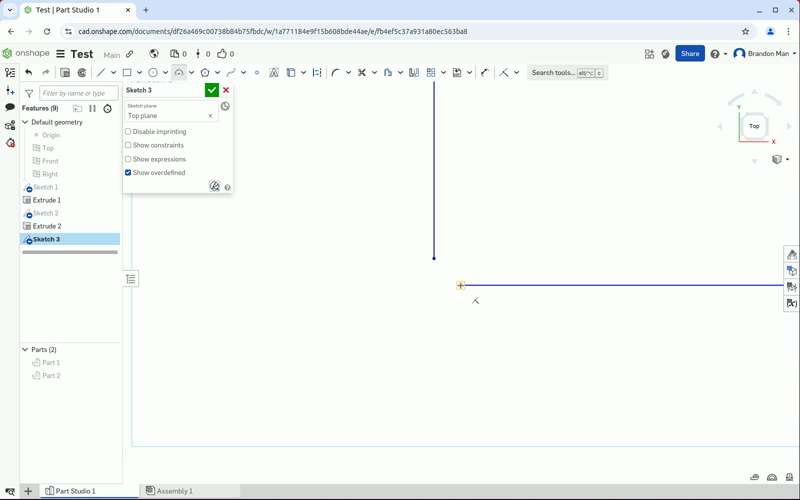
scroll(-6)
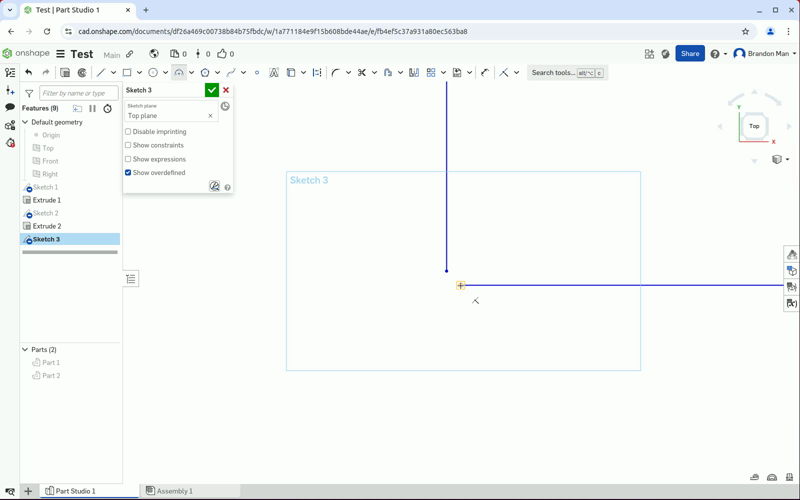
scroll(-6)
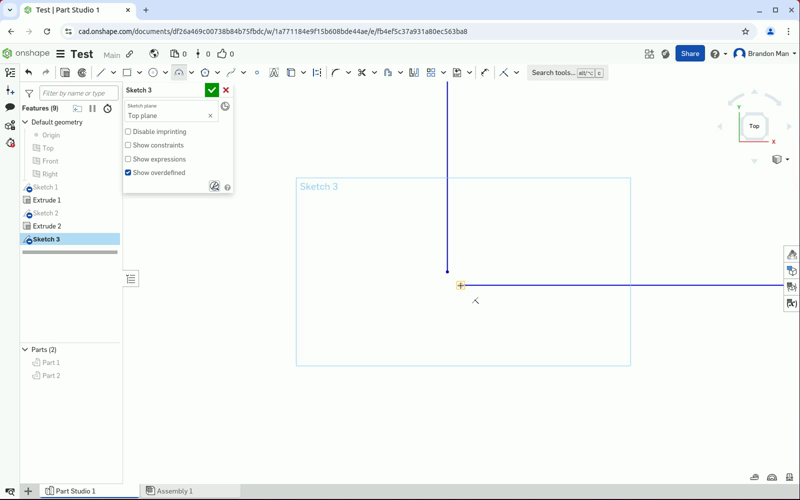
scroll(-6)
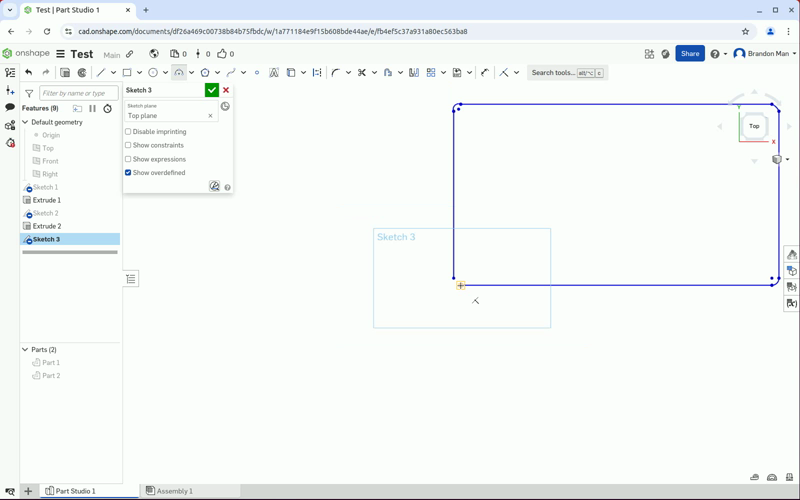
scroll(-6)
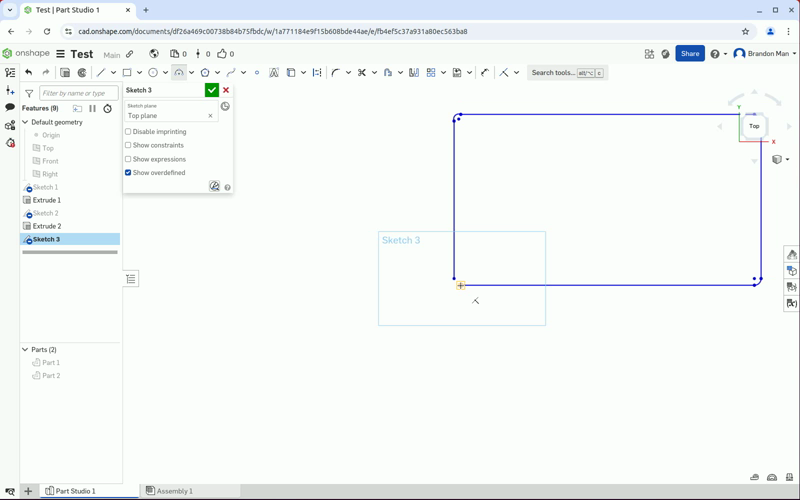
scroll(-6)
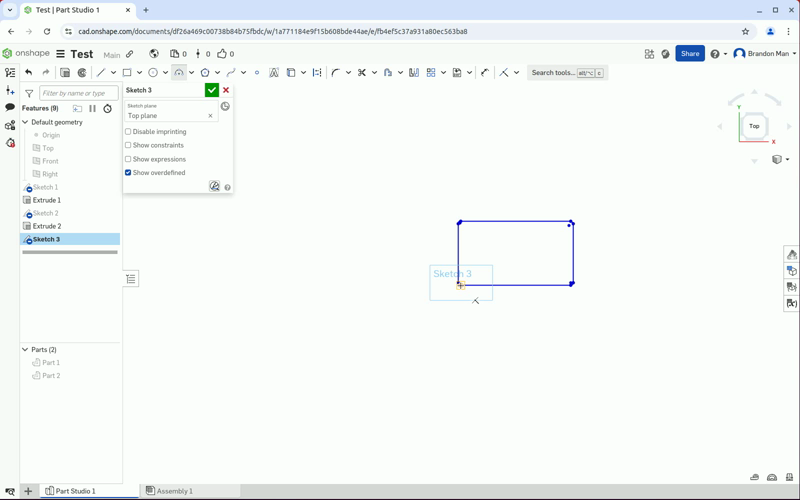
mouse_move(458, 282)
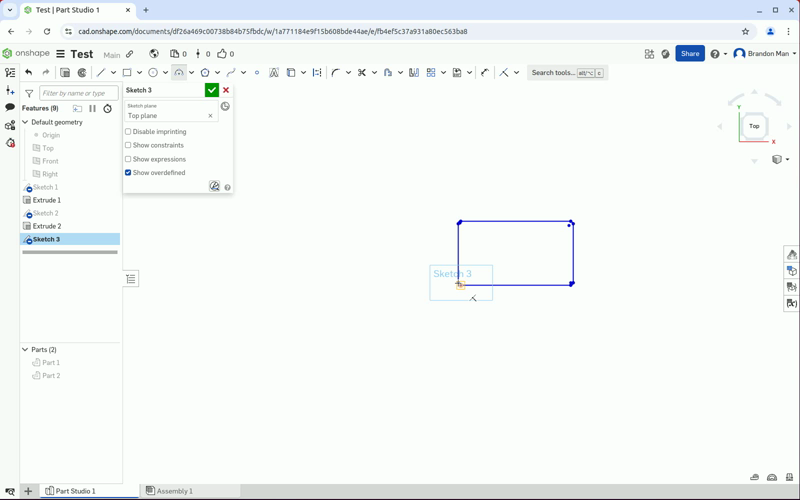
scroll(6)
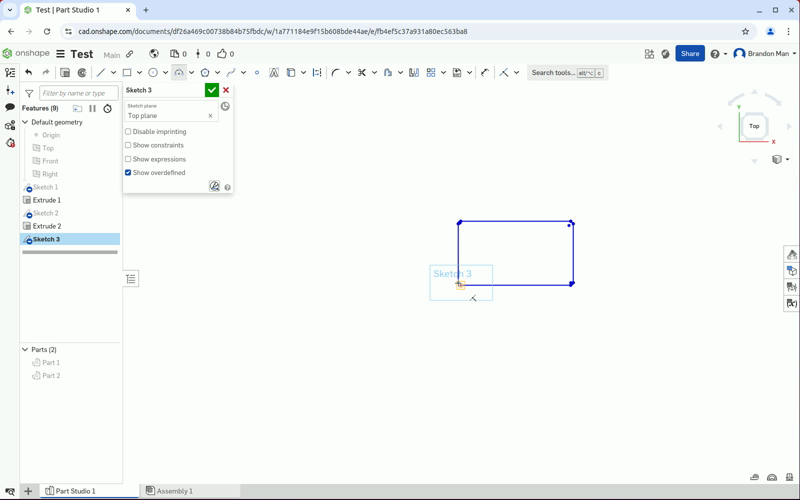
scroll(6)
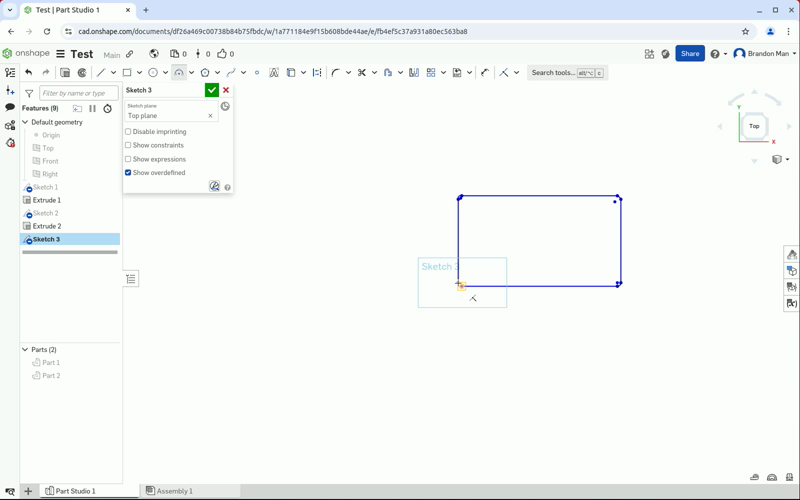
scroll(6)
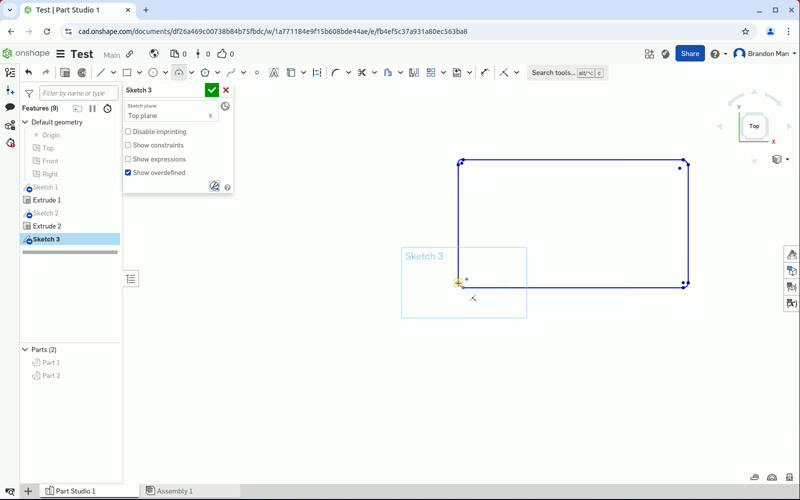
scroll(6)
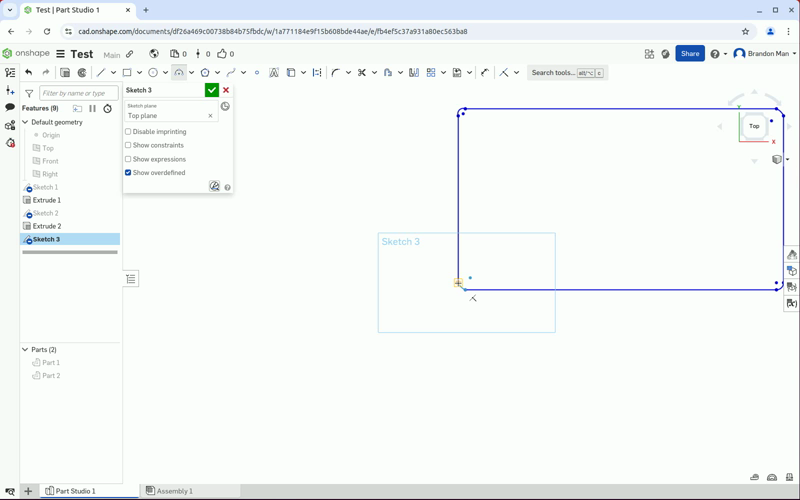
scroll(6)
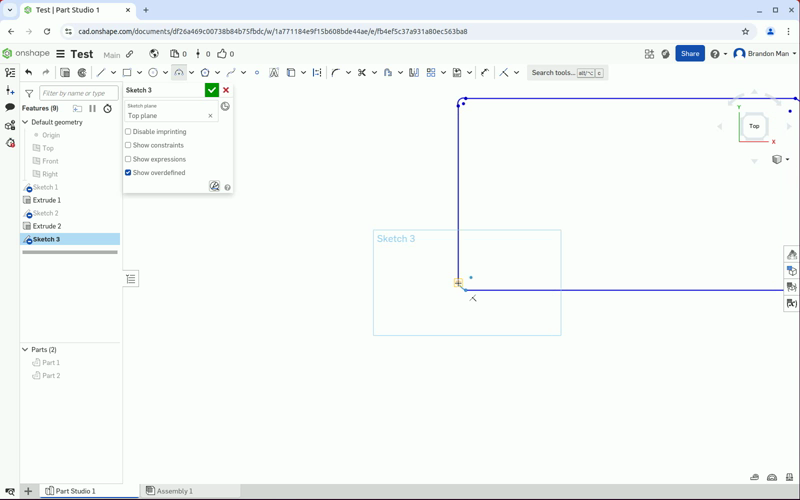
scroll(6)
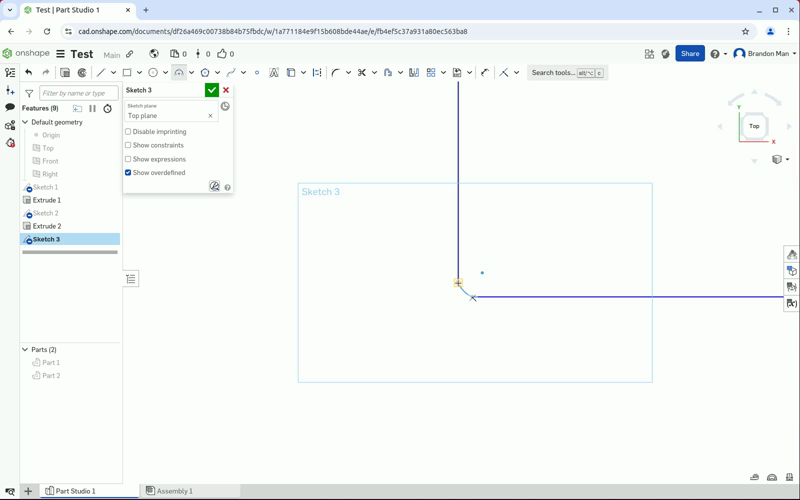
scroll(6)
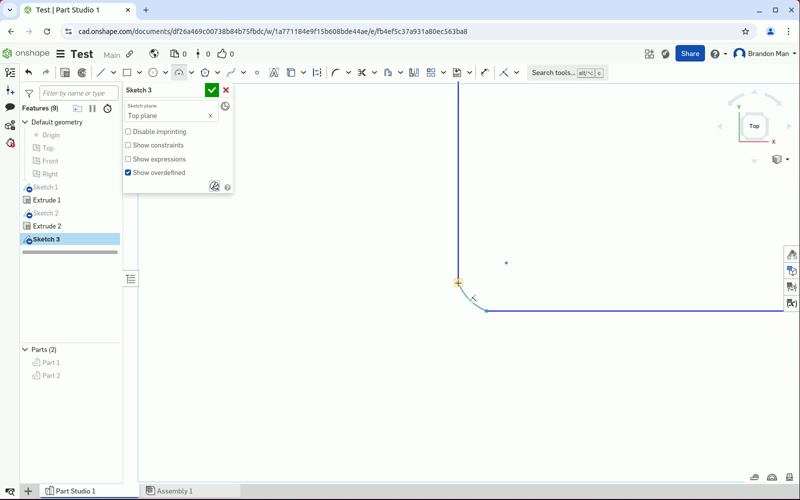
click(458, 282)
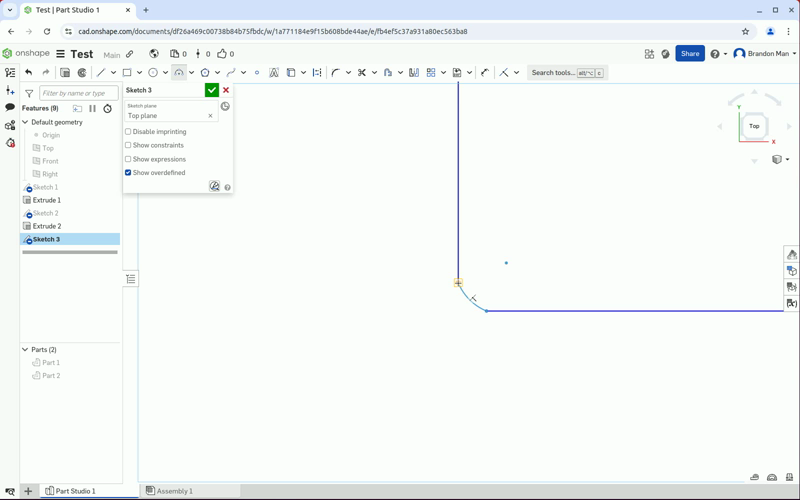
scroll(-6)
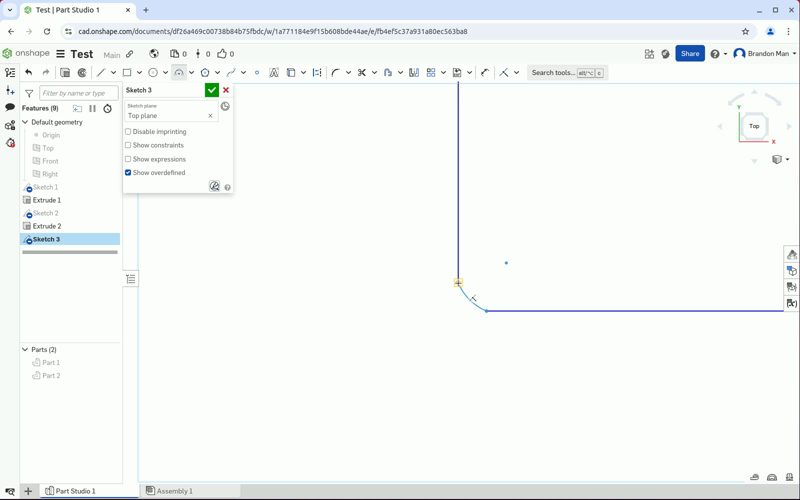
scroll(-6)
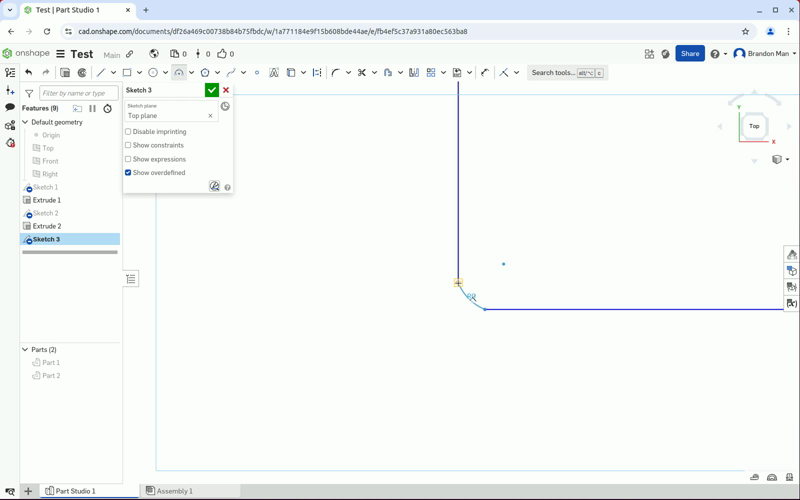
scroll(-6)
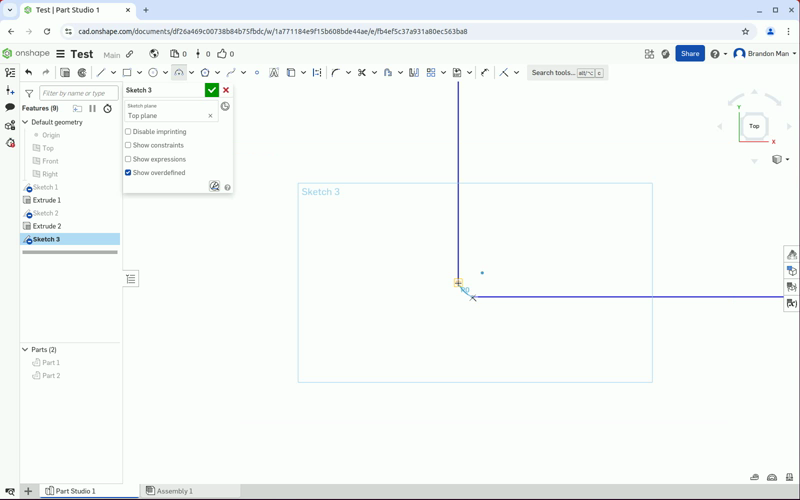
scroll(-6)
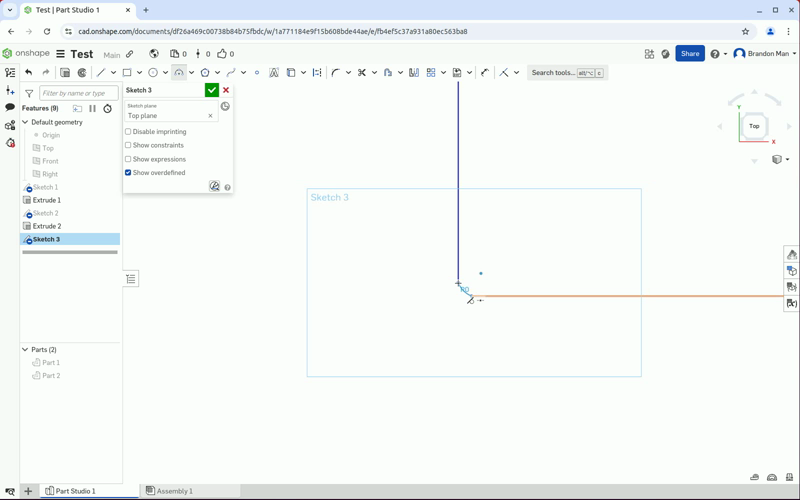
scroll(-6)
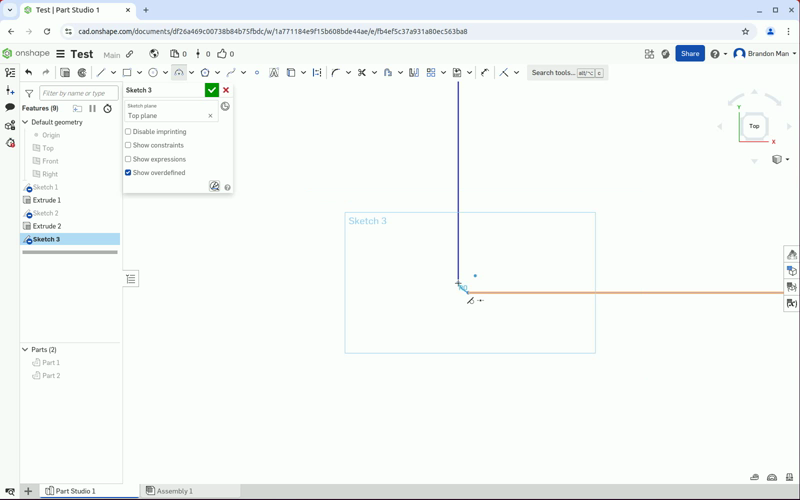
scroll(-6)
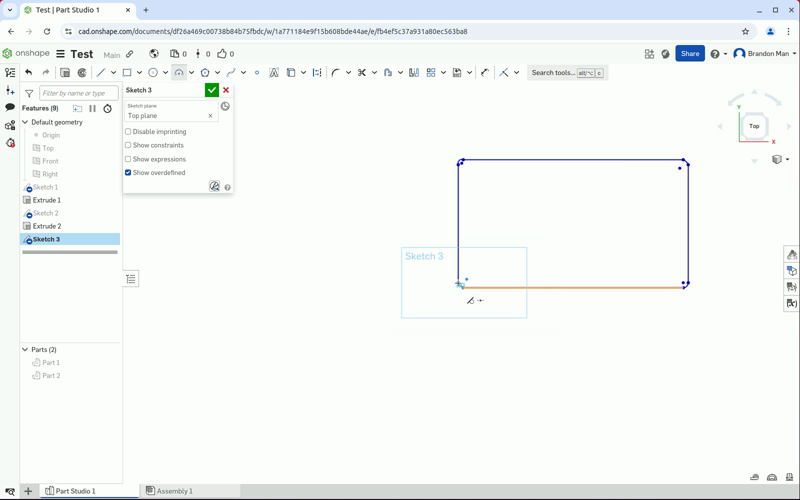
scroll(-6)
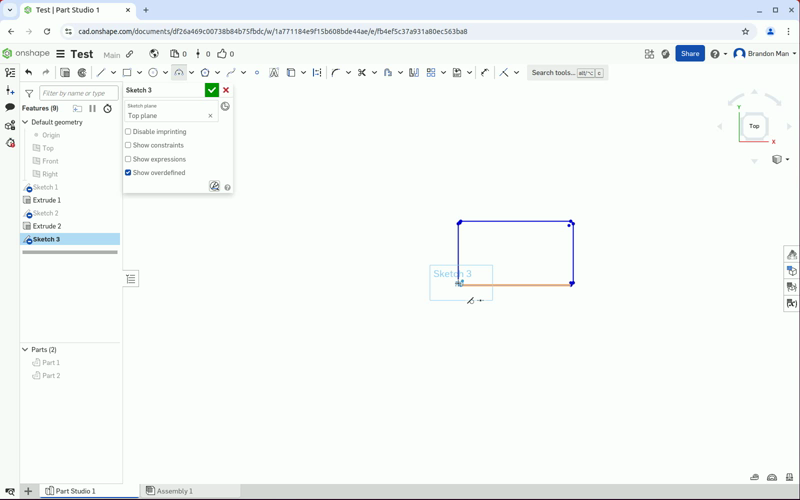
key_down(shift)
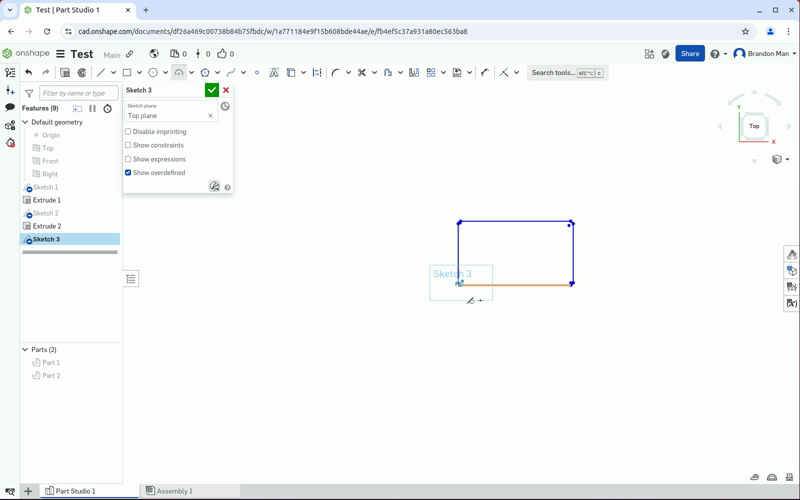
mouse_move(458, 284)
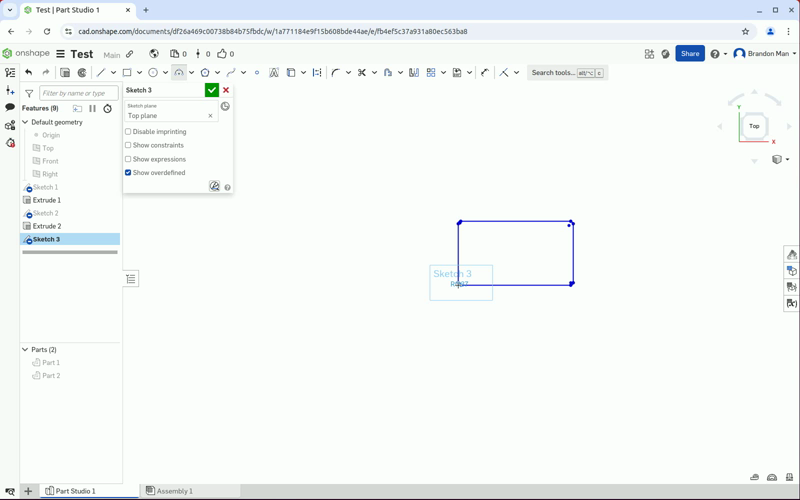
scroll(6)
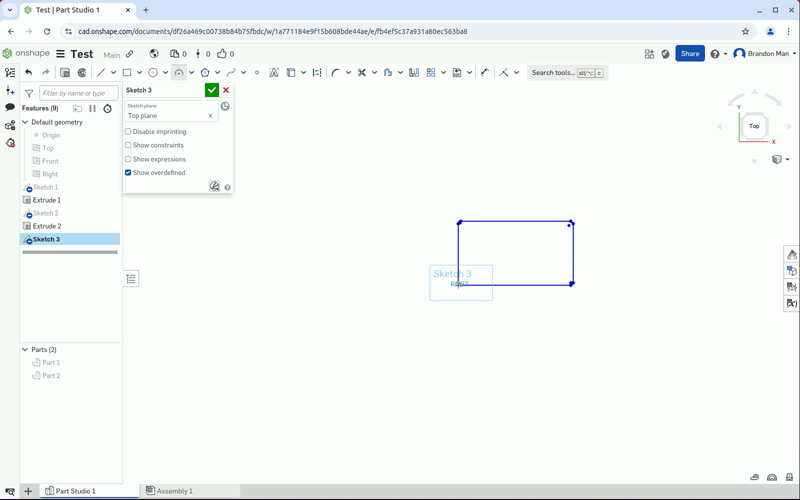
scroll(6)
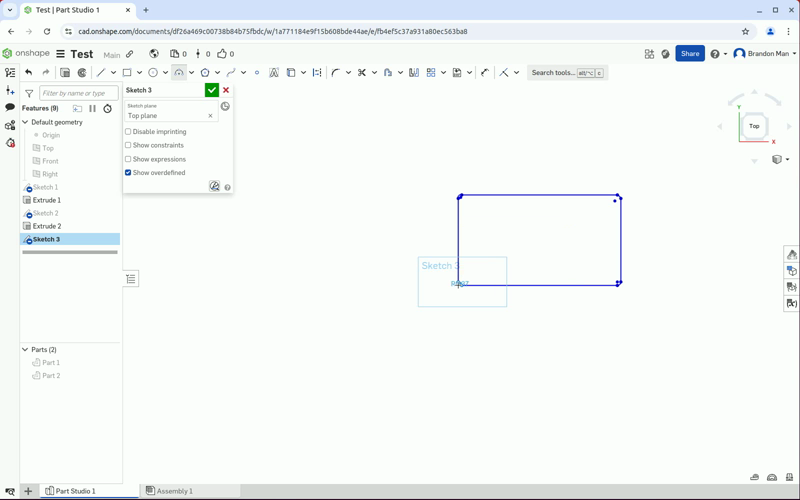
scroll(6)
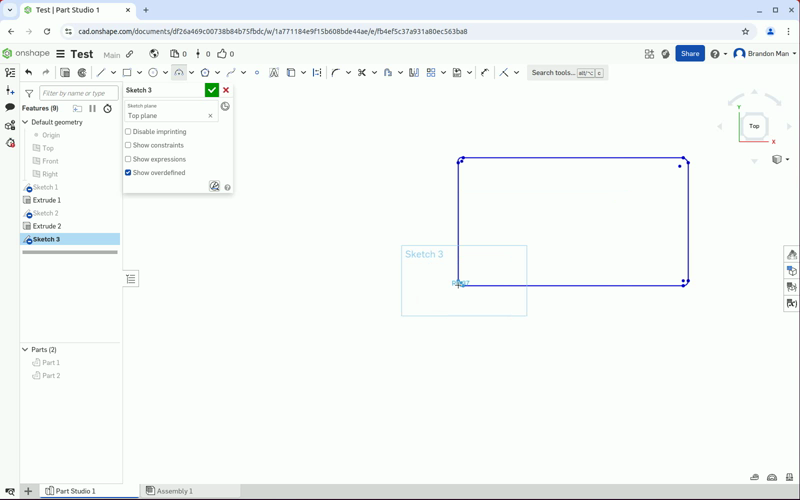
scroll(6)
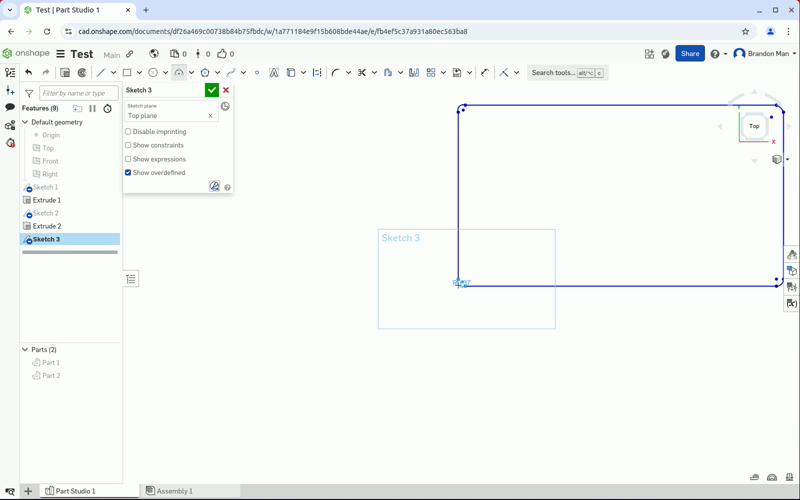
scroll(6)
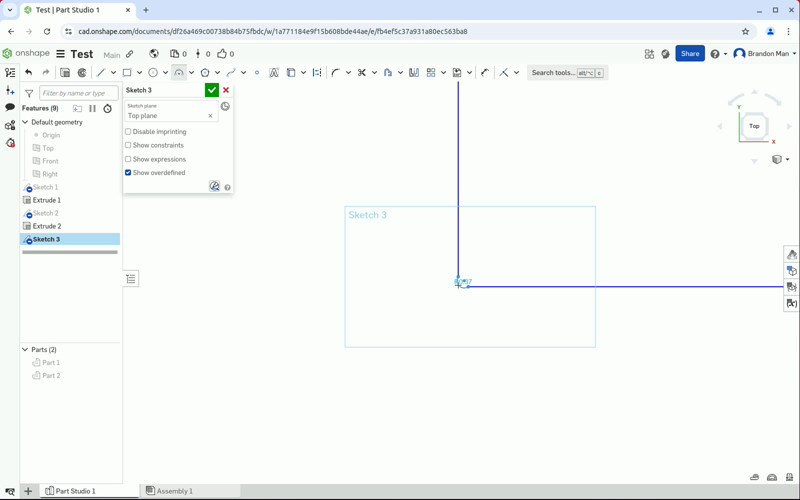
scroll(6)
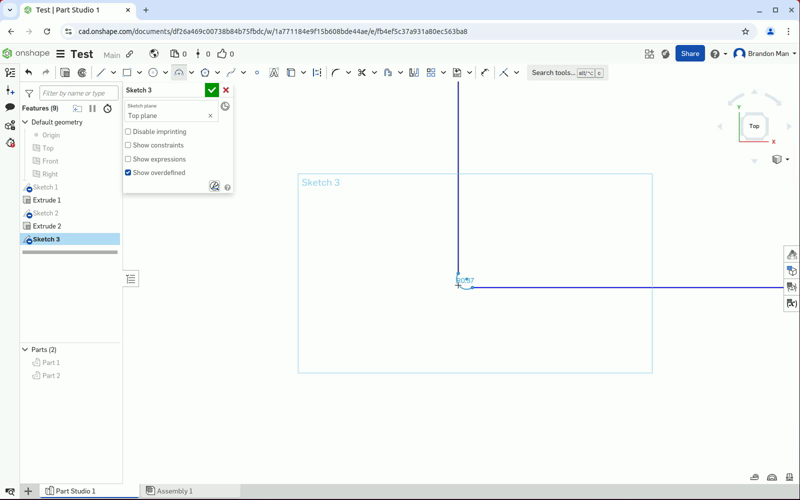
scroll(6)
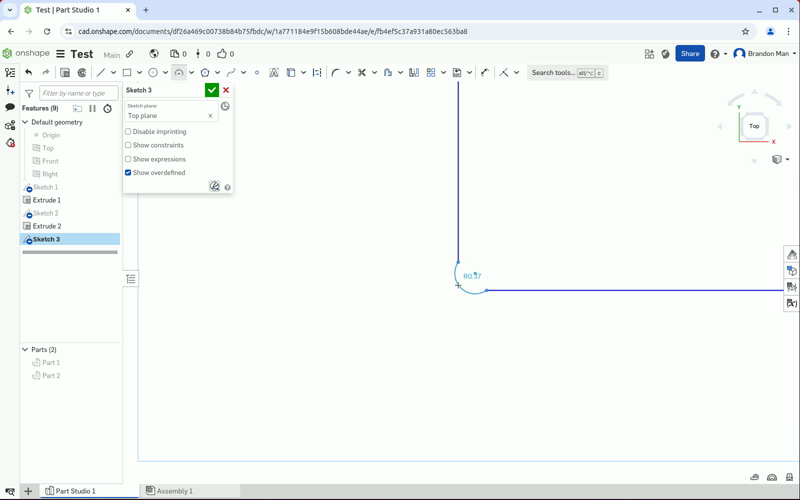
click(458, 284)
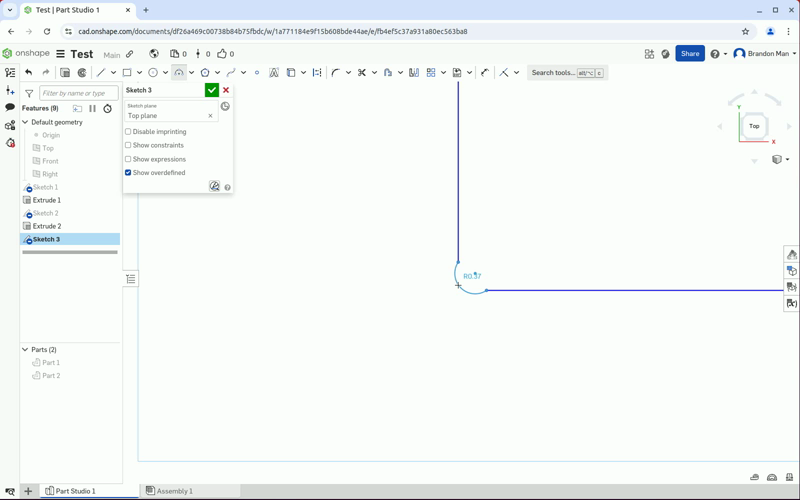
scroll(-6)
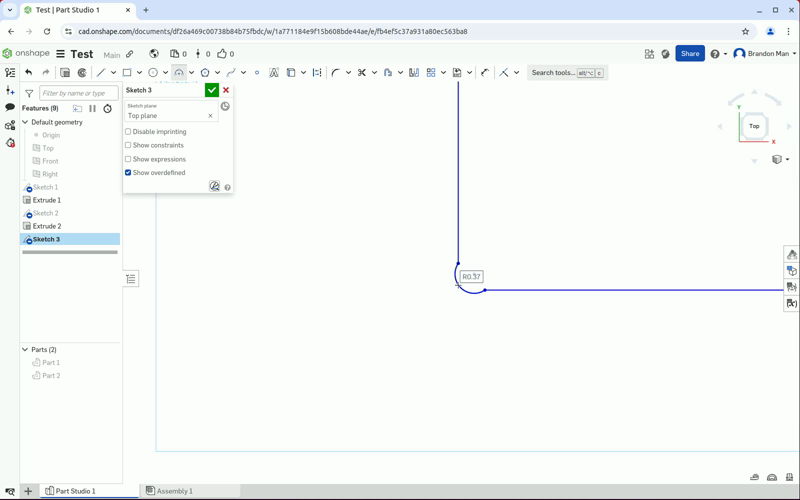
scroll(-6)
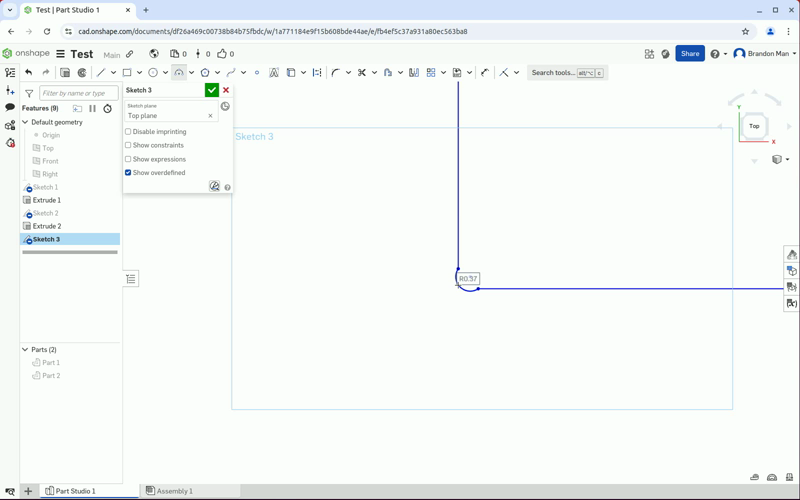
scroll(-6)
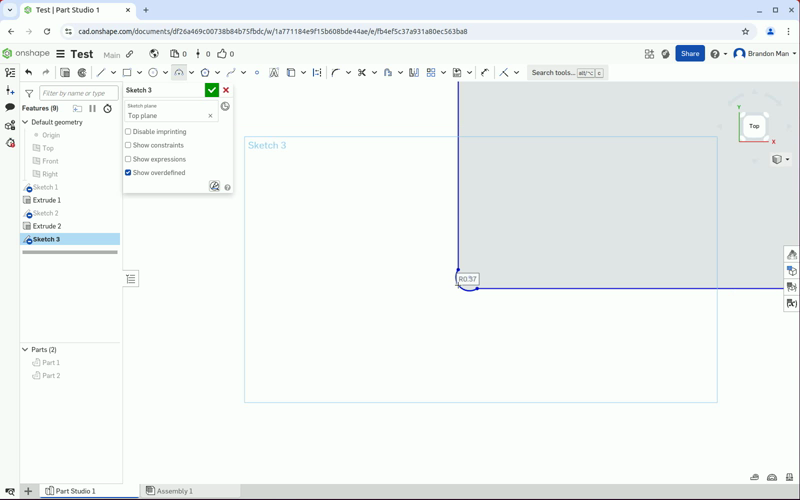
scroll(-6)
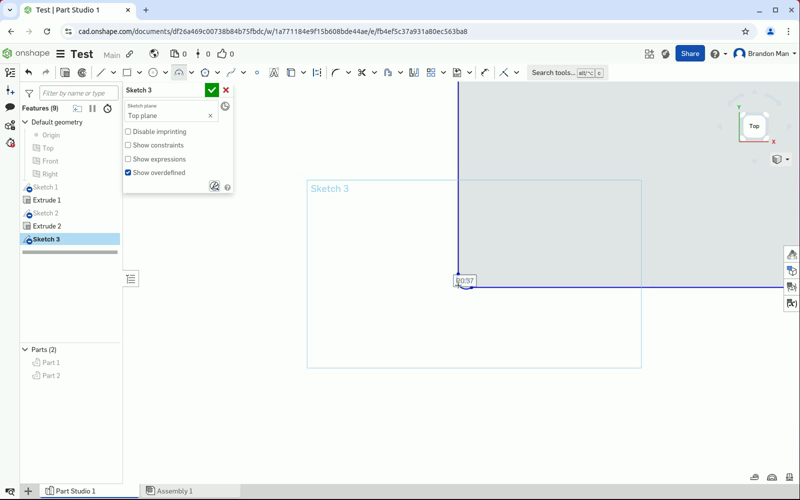
scroll(-6)
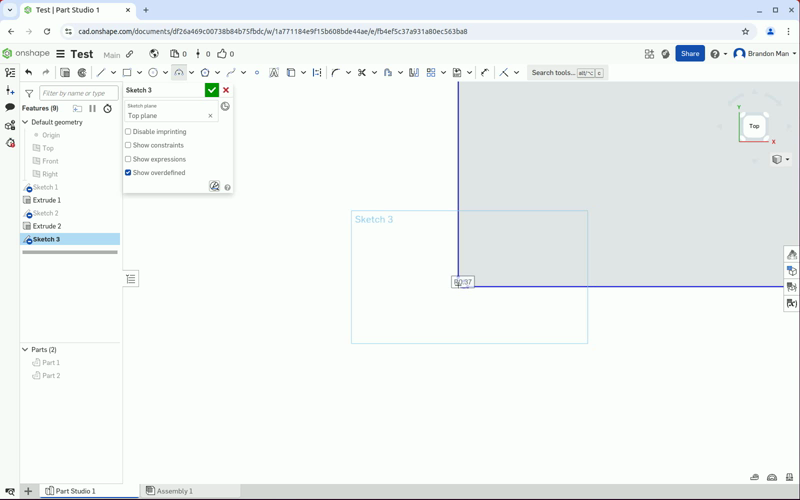
scroll(-6)
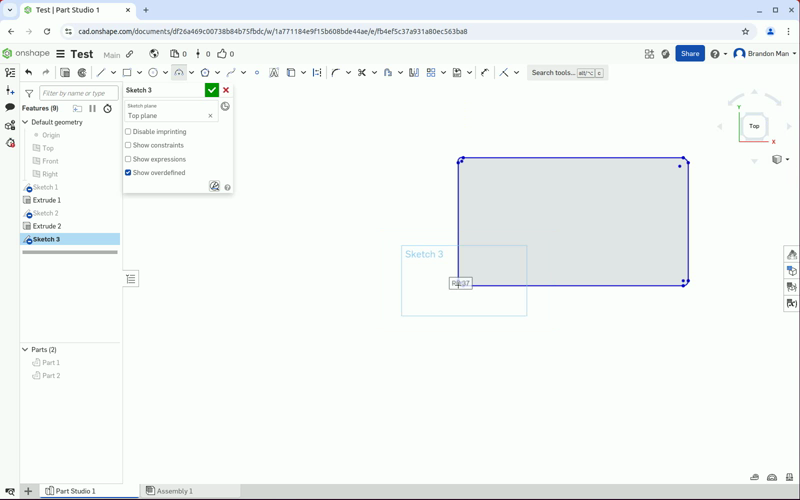
scroll(-6)
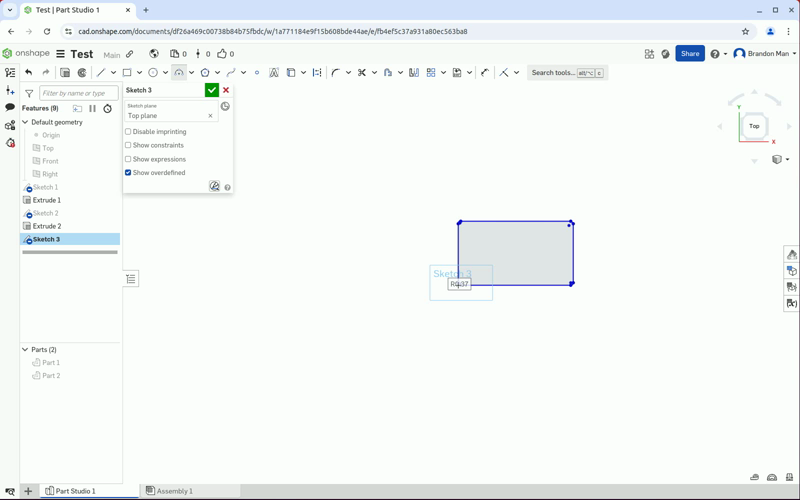
key_up(shift)
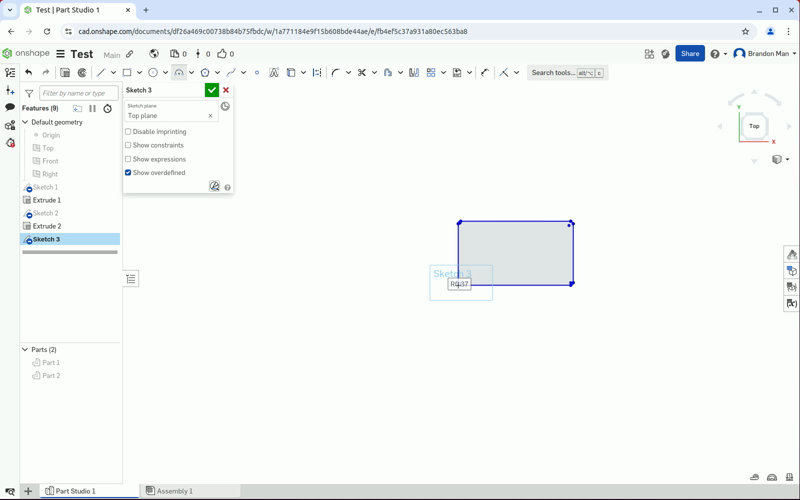
key(esc)
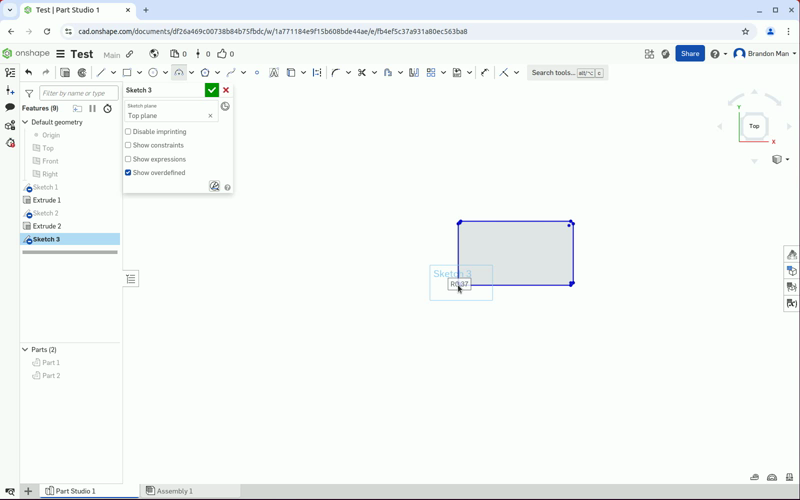
key(l)
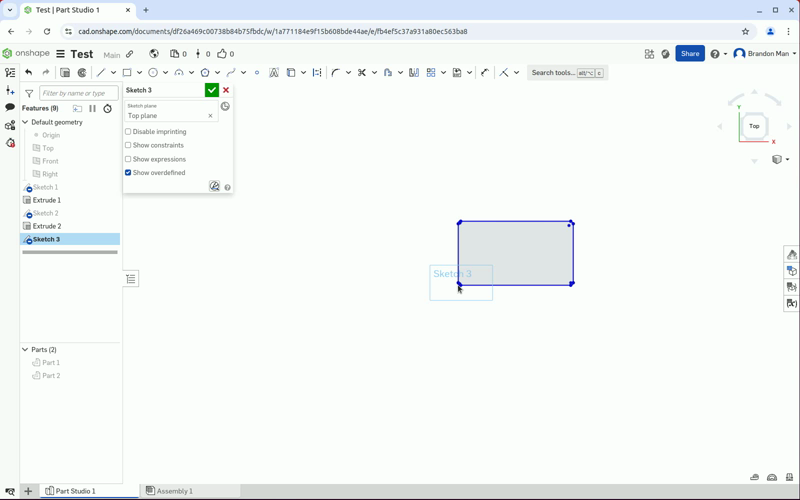
key_down(shift)
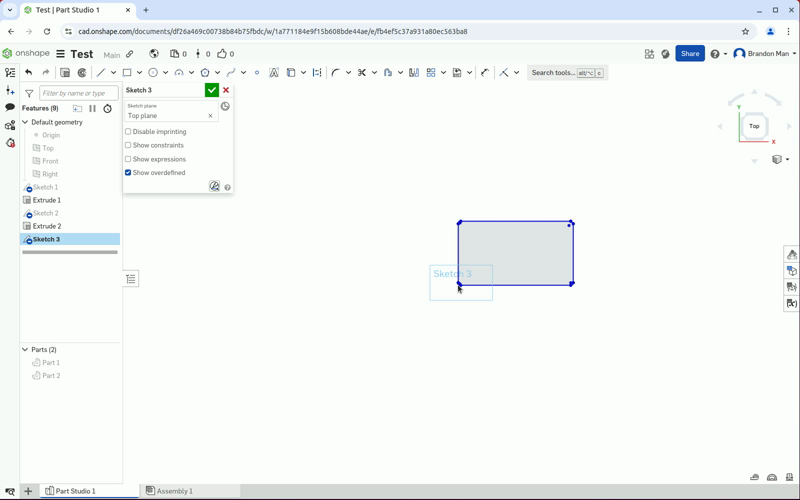
mouse_move(460, 282)
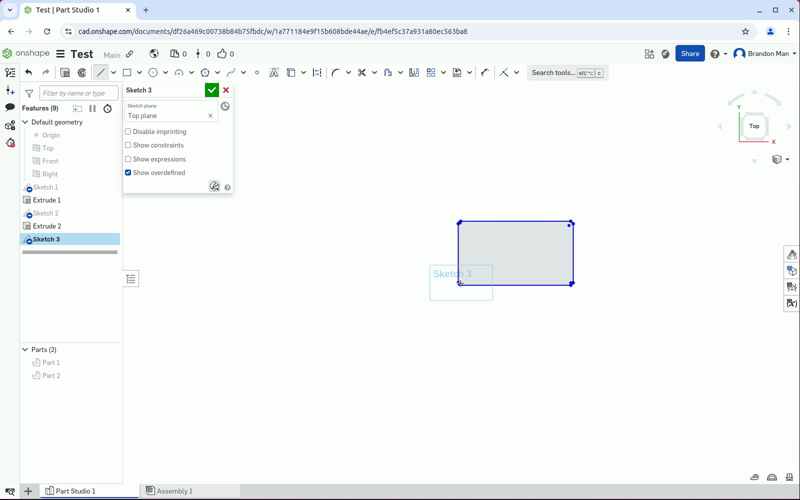
scroll(6)
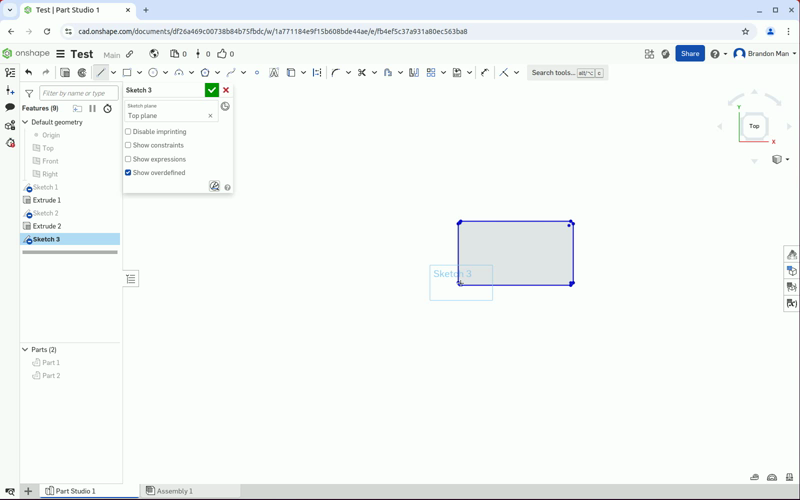
scroll(6)
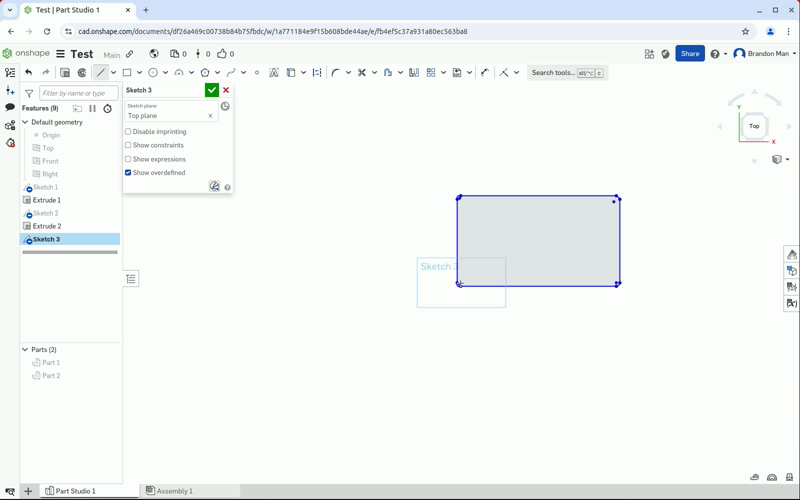
scroll(6)
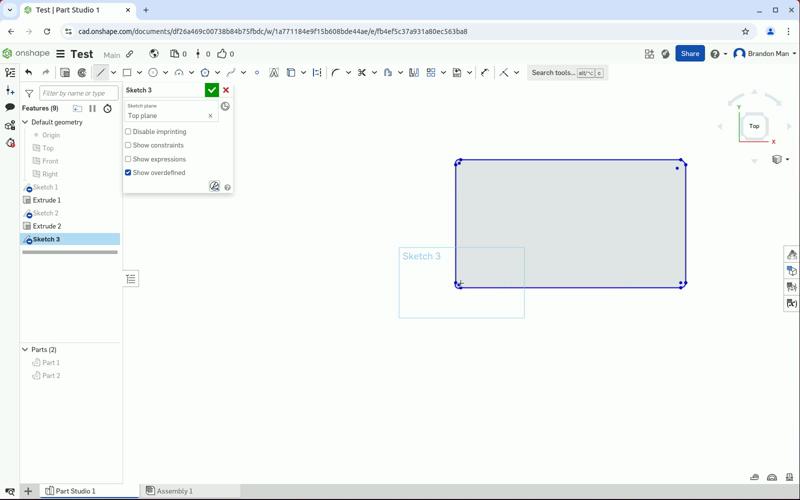
scroll(6)
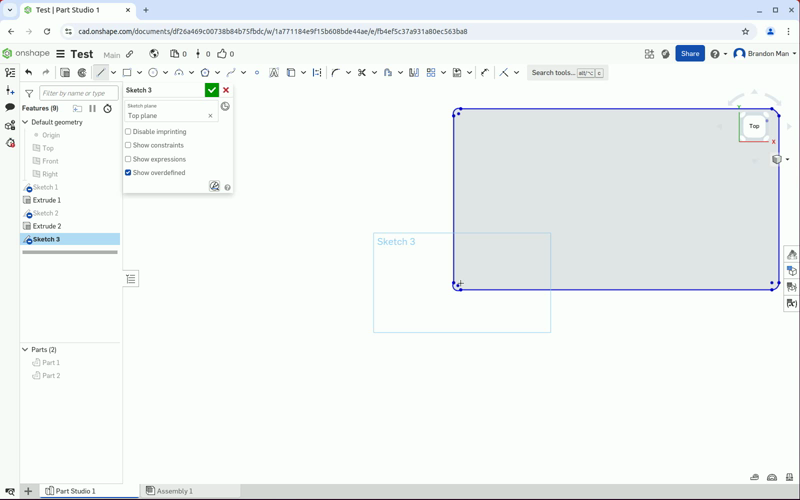
scroll(6)
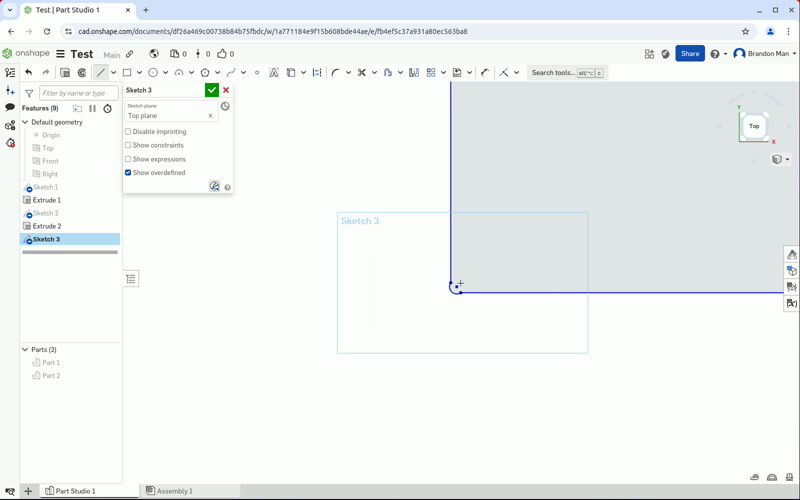
scroll(6)
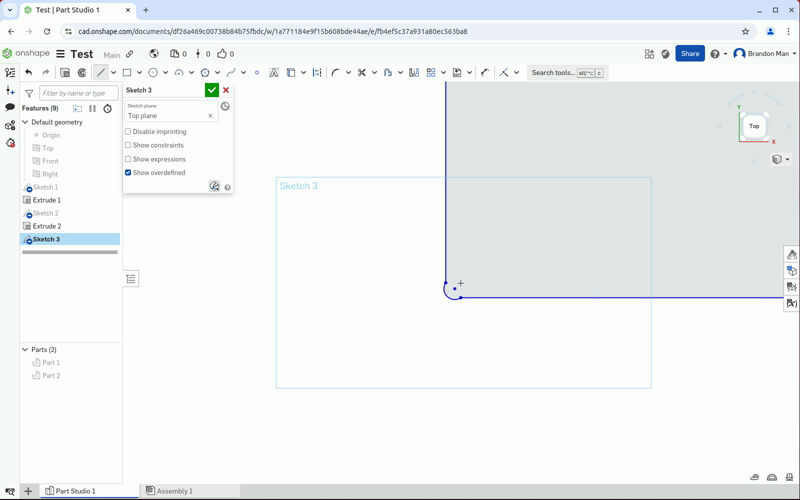
scroll(6)
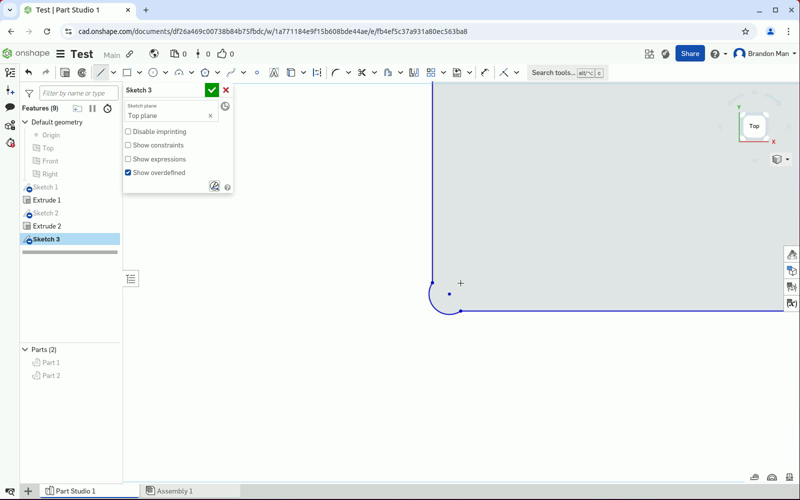
click(460, 282)
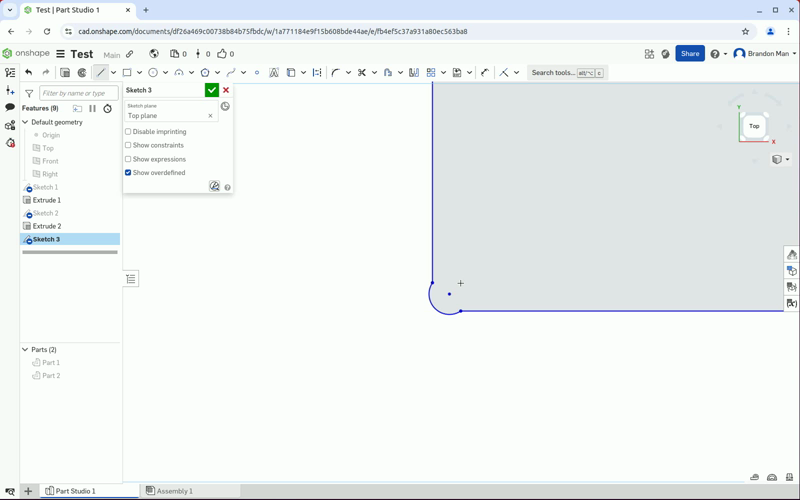
scroll(-6)
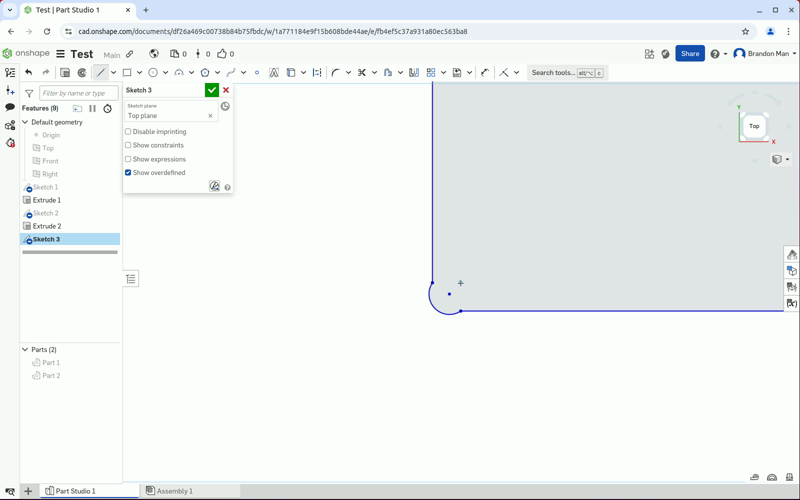
scroll(-6)
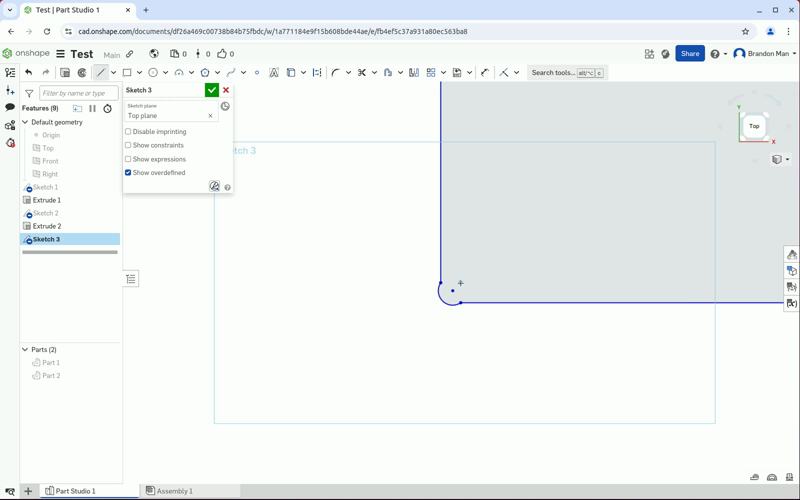
scroll(-6)
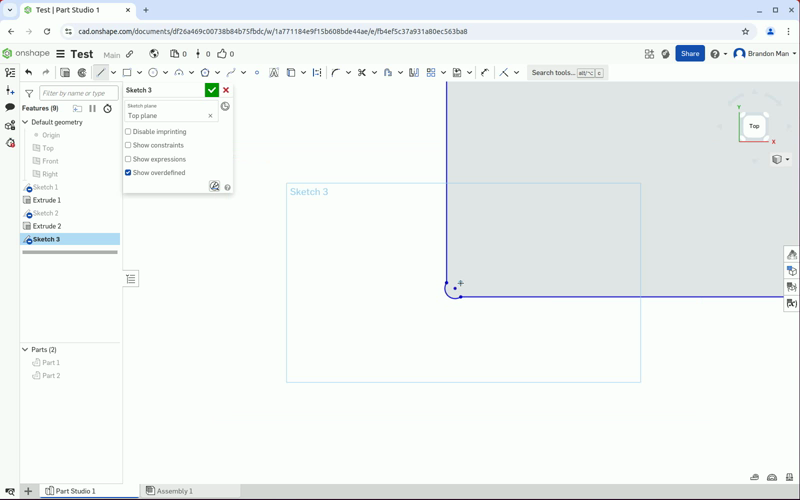
scroll(-6)
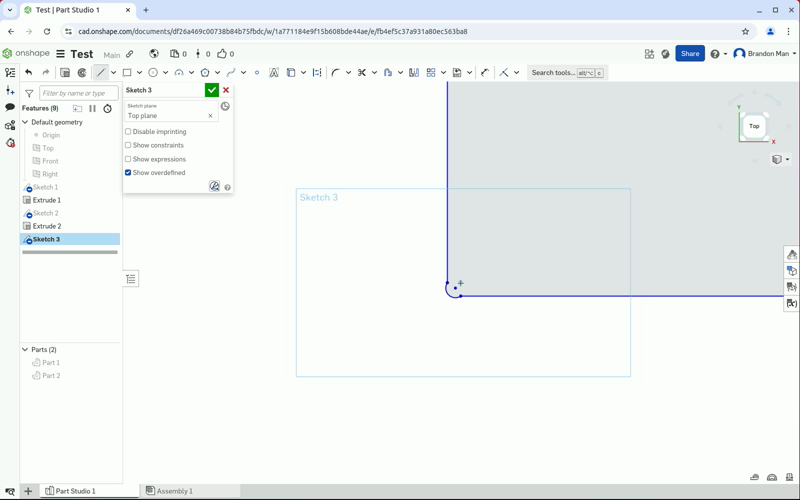
scroll(-6)
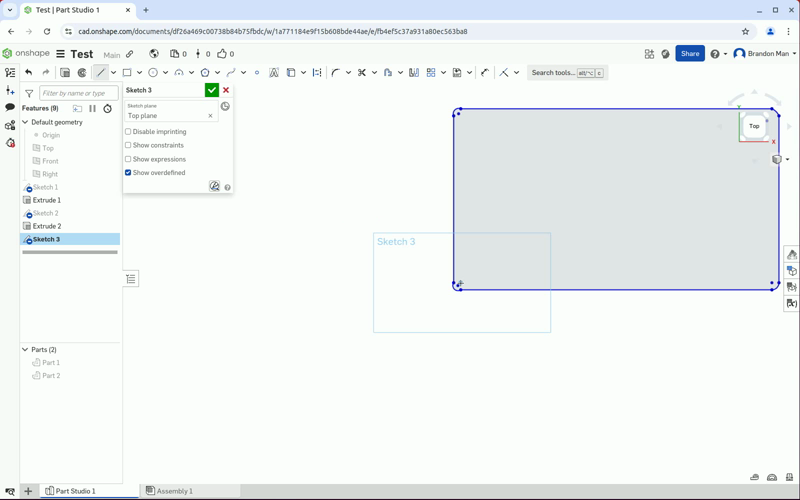
scroll(-6)
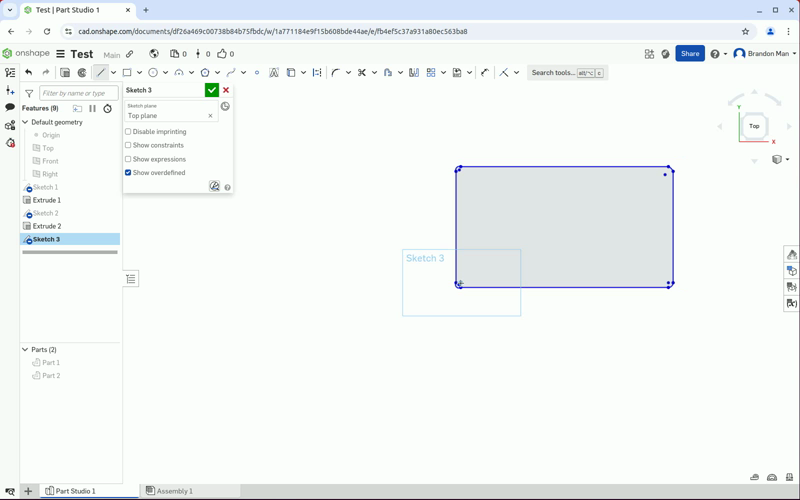
scroll(-6)
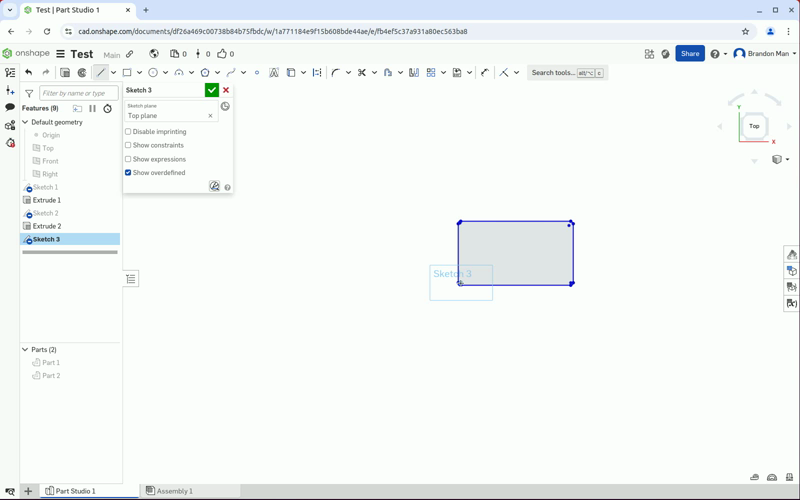
key_up(shift)
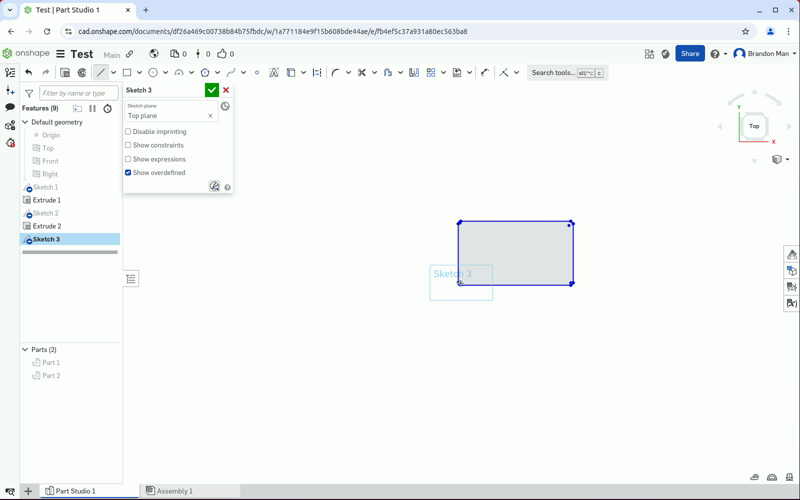
key_down(shift)
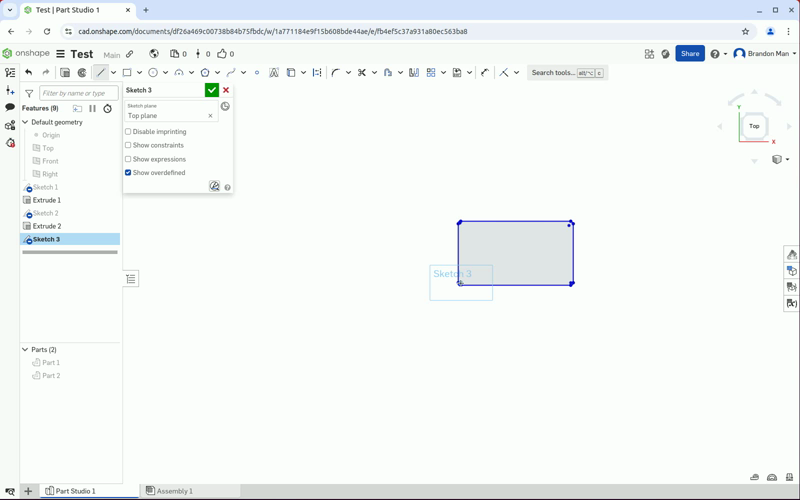
mouse_move(570, 282)
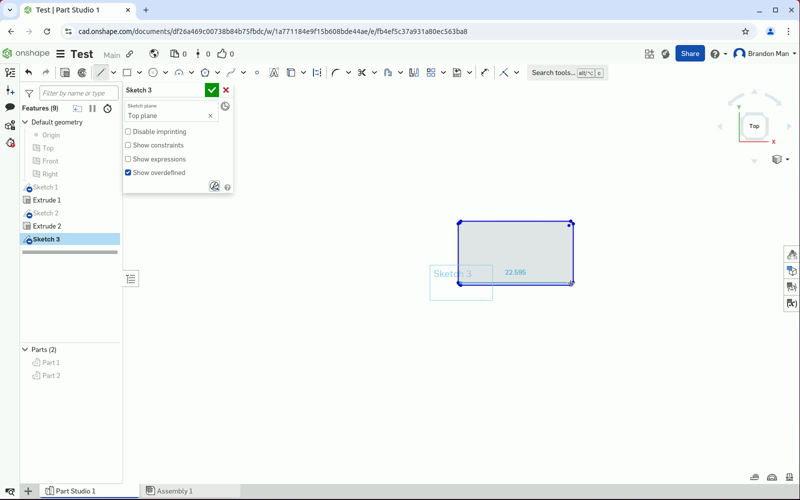
scroll(6)
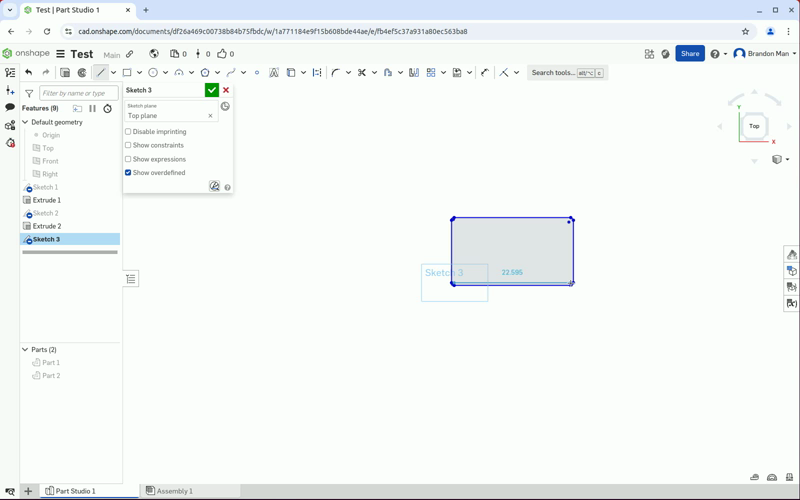
scroll(6)
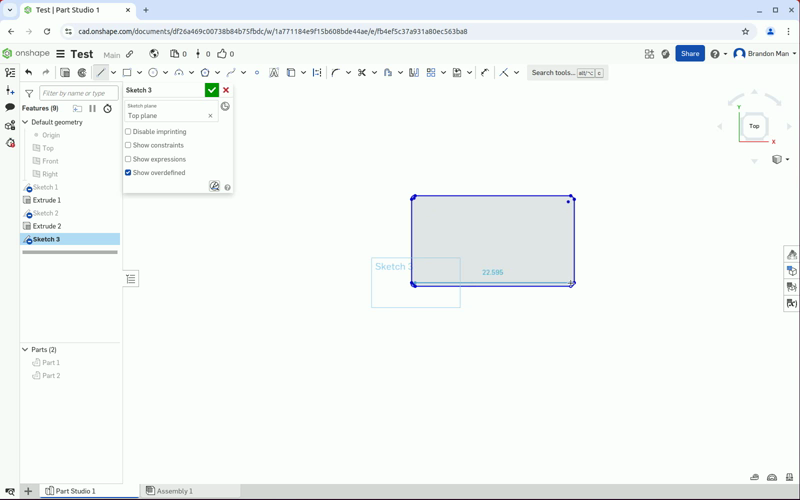
scroll(6)
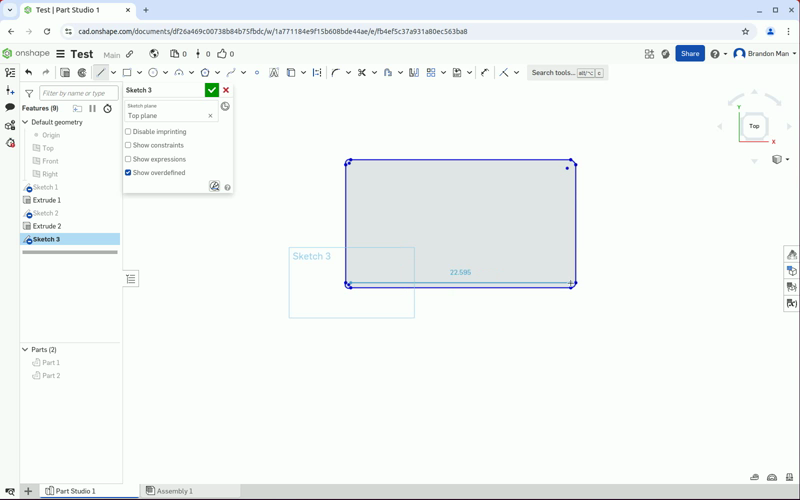
scroll(6)
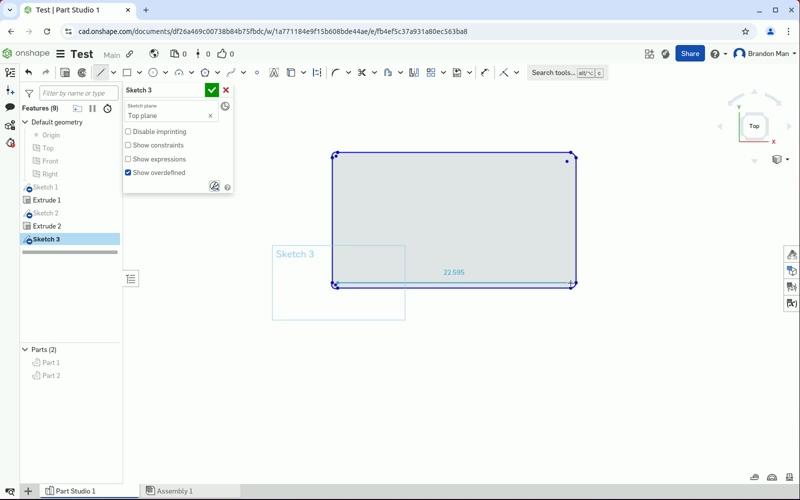
scroll(6)
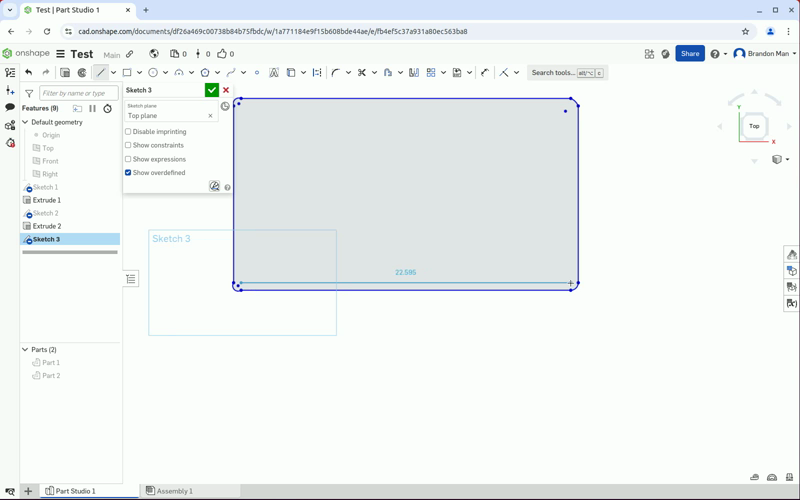
scroll(6)
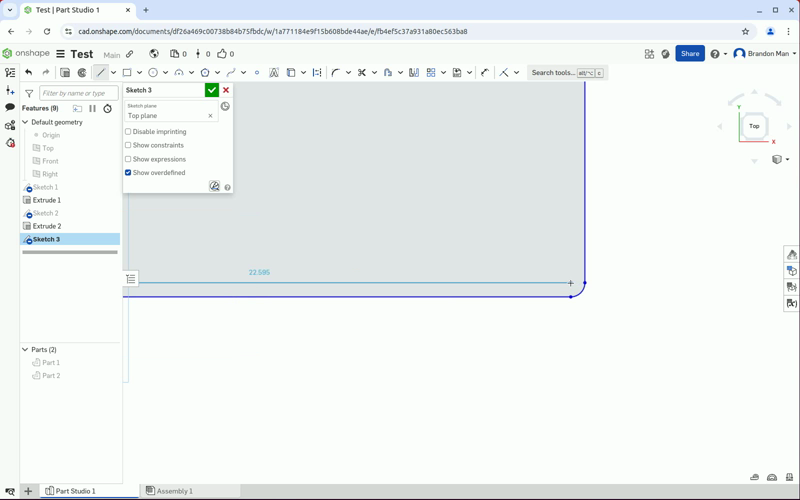
scroll(6)
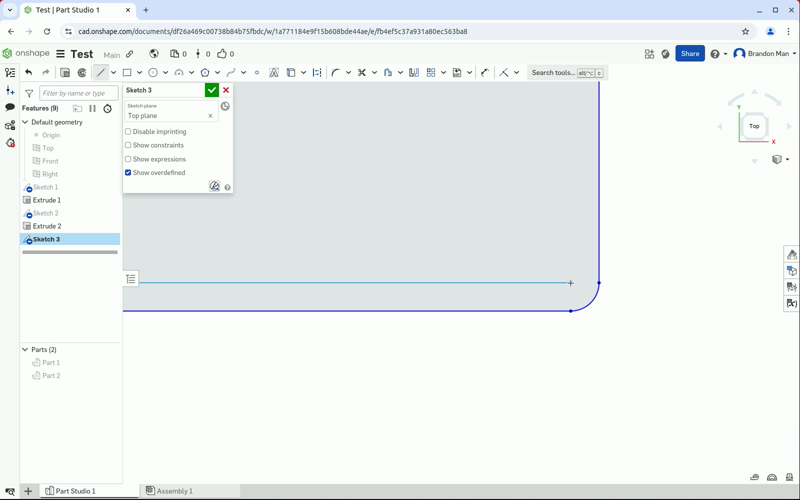
click(570, 282)
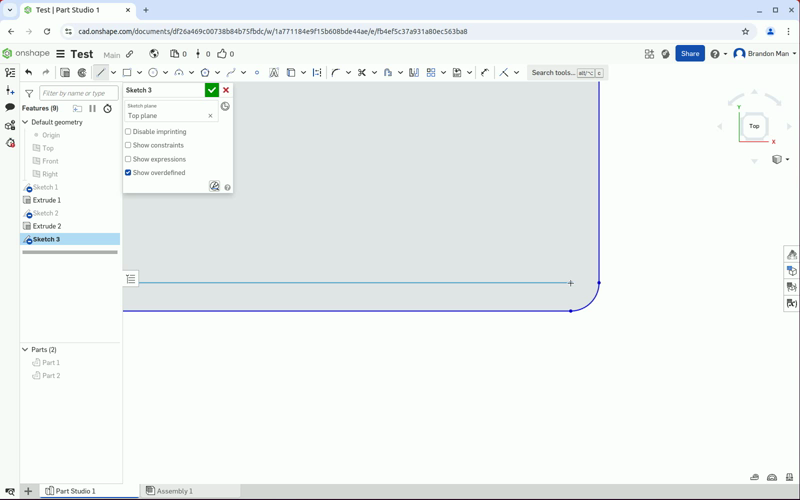
scroll(-6)
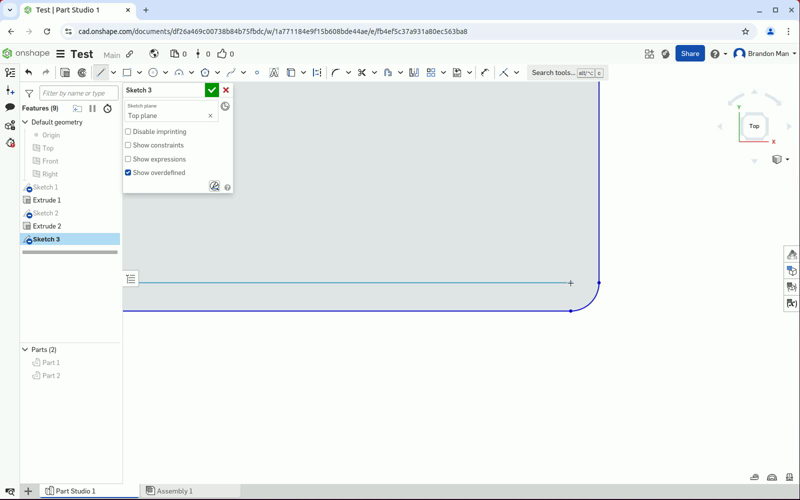
scroll(-6)
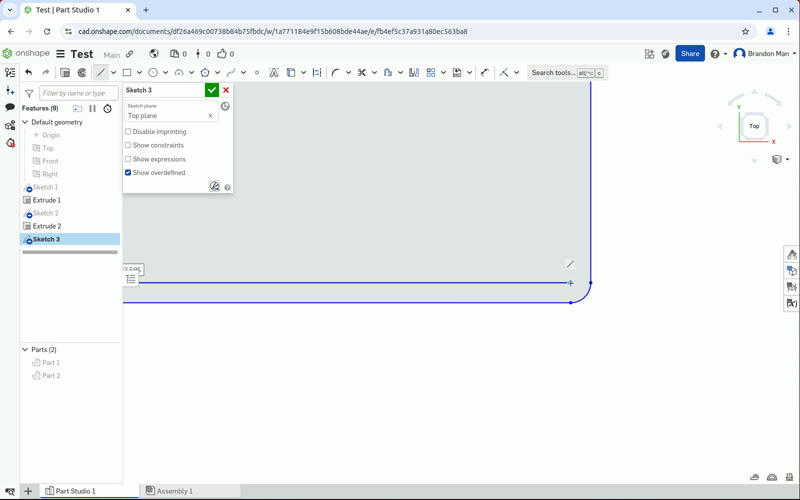
scroll(-6)
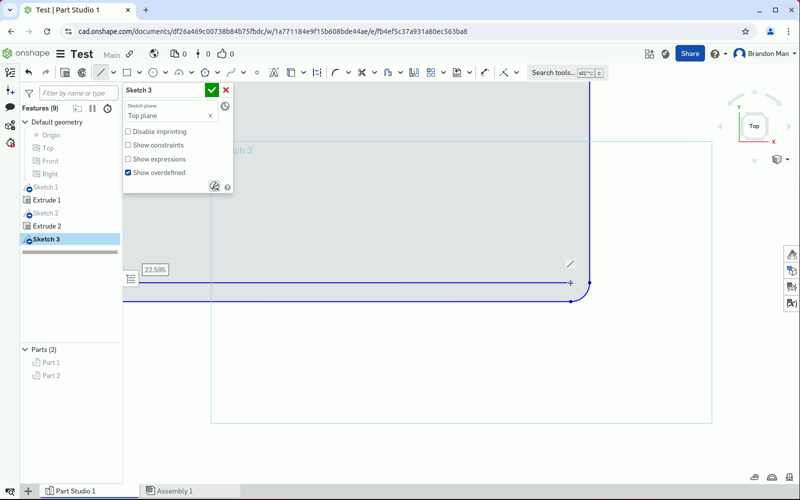
scroll(-6)
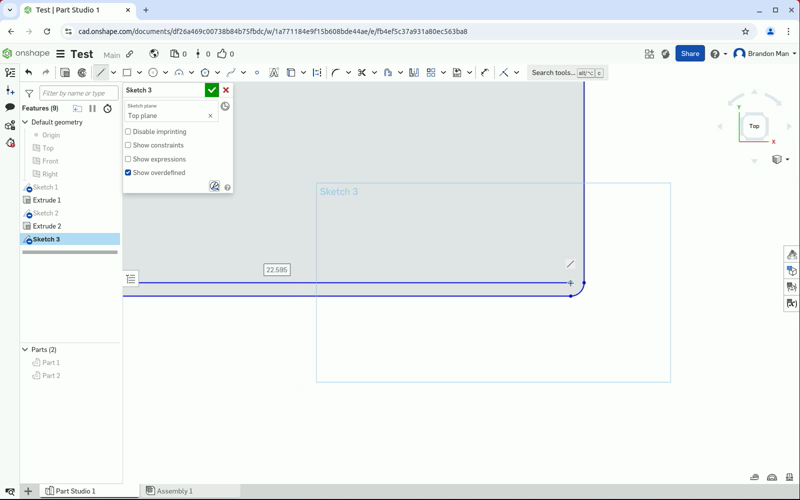
scroll(-6)
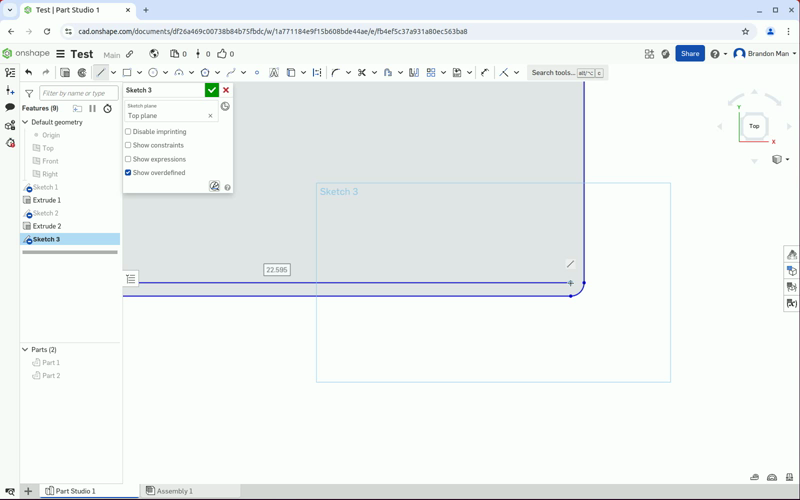
scroll(-6)
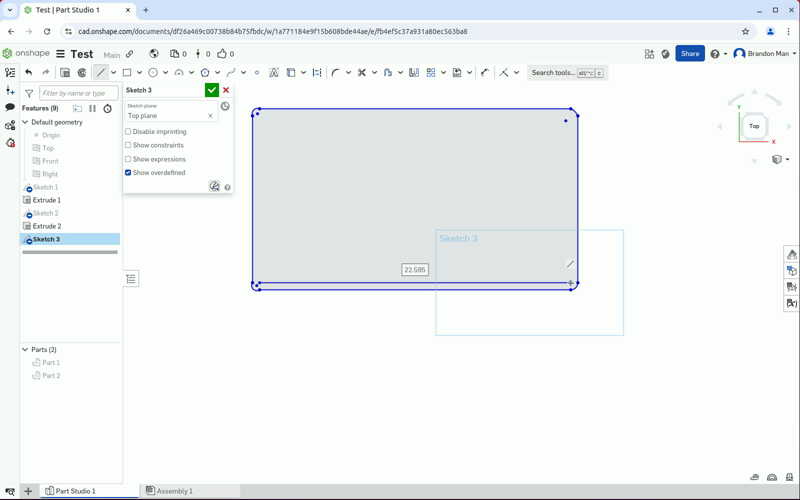
scroll(-6)
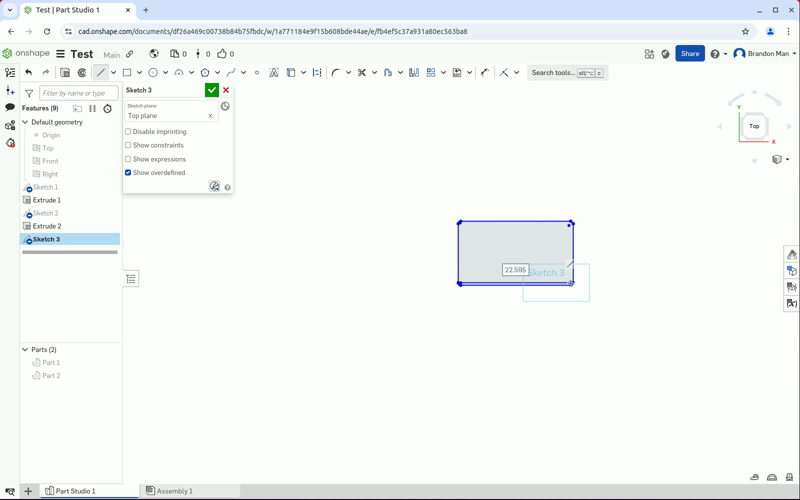
key_up(shift)
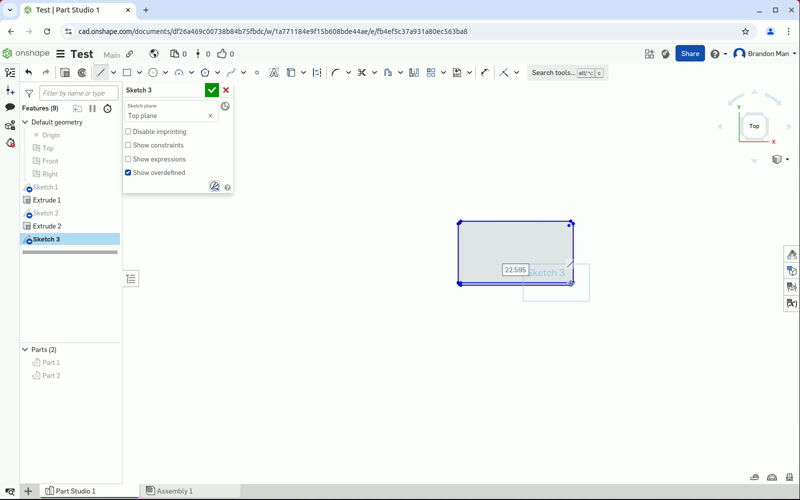
key_down(shift)
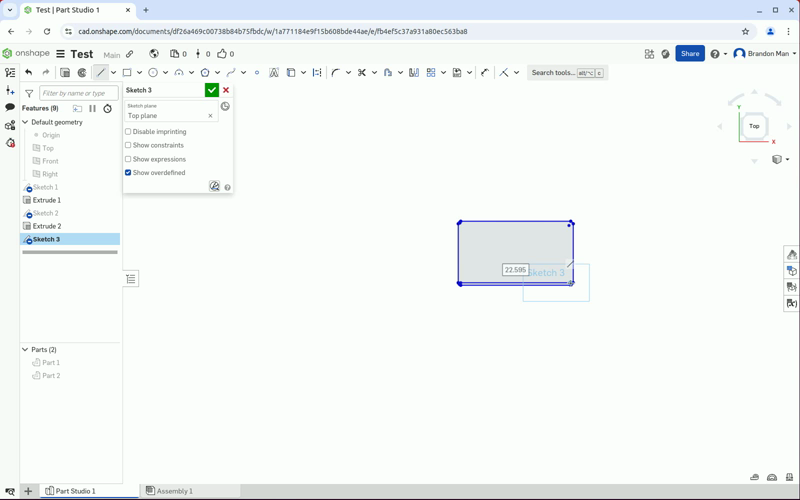
mouse_move(589, 282)
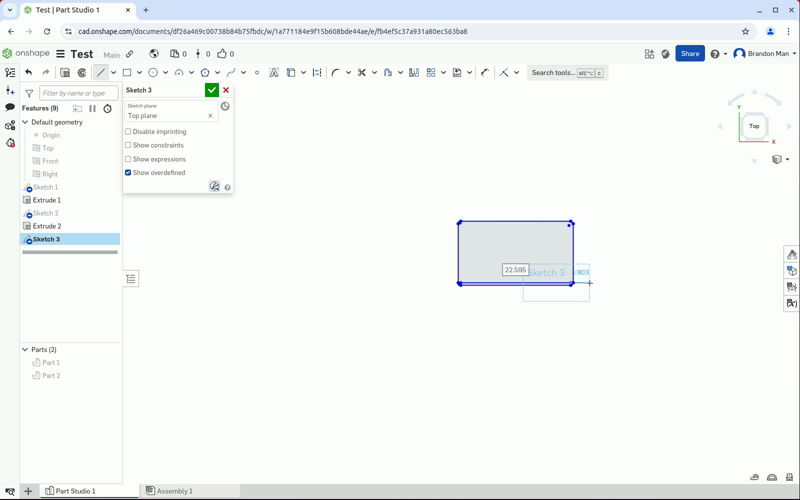
mouse_move(570, 225)
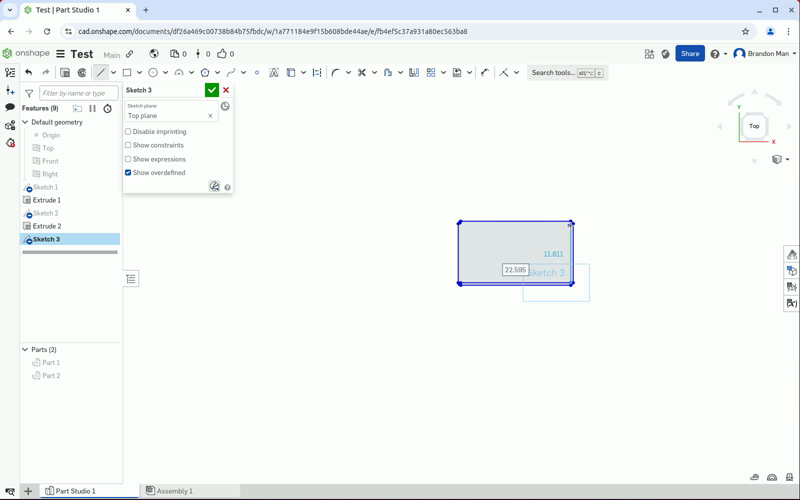
scroll(6)
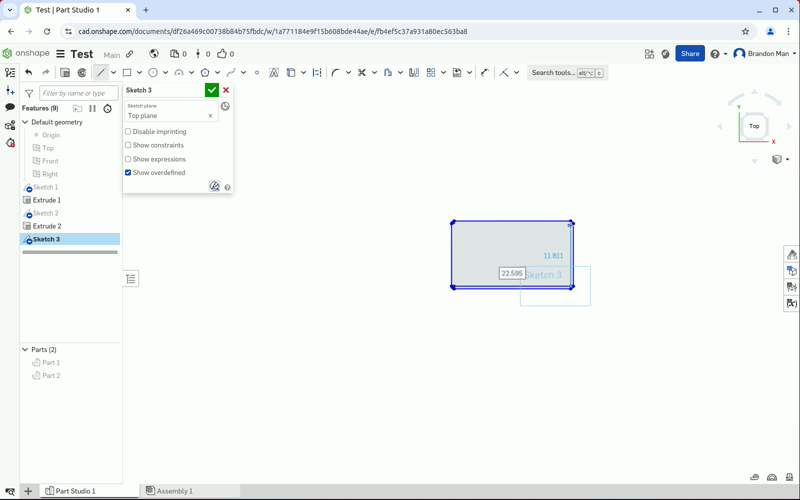
scroll(6)
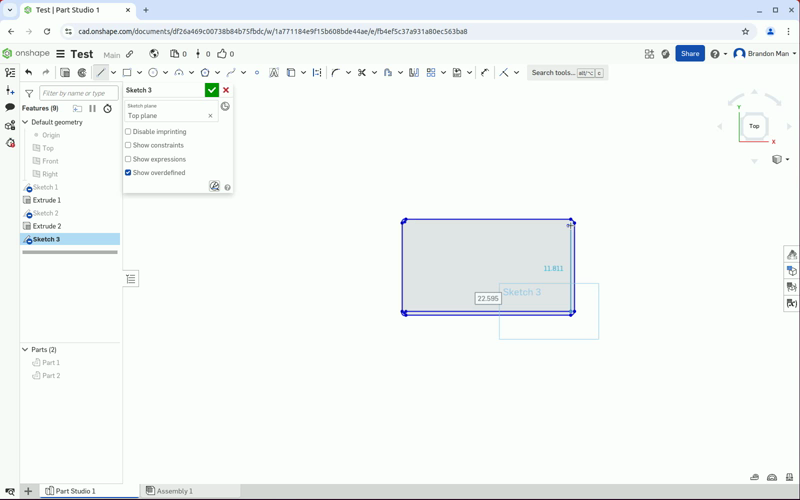
scroll(6)
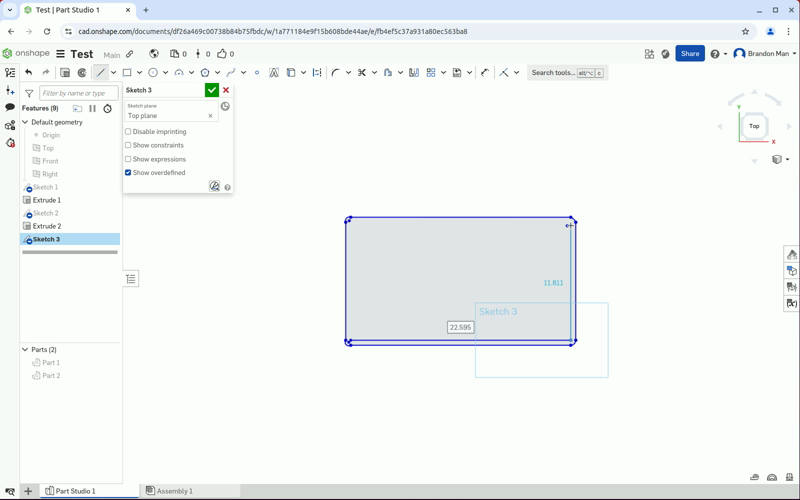
scroll(6)
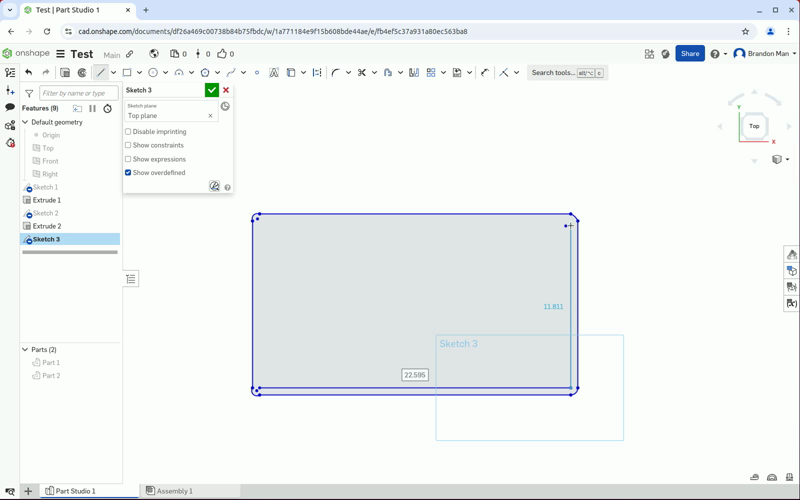
scroll(6)
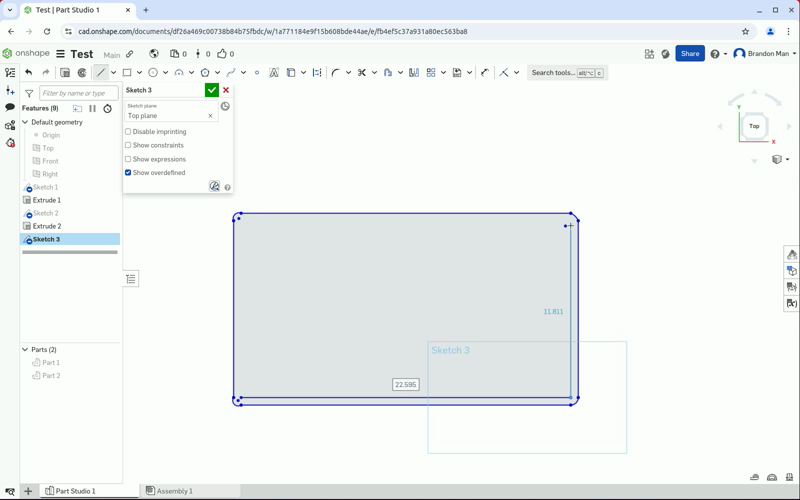
scroll(6)
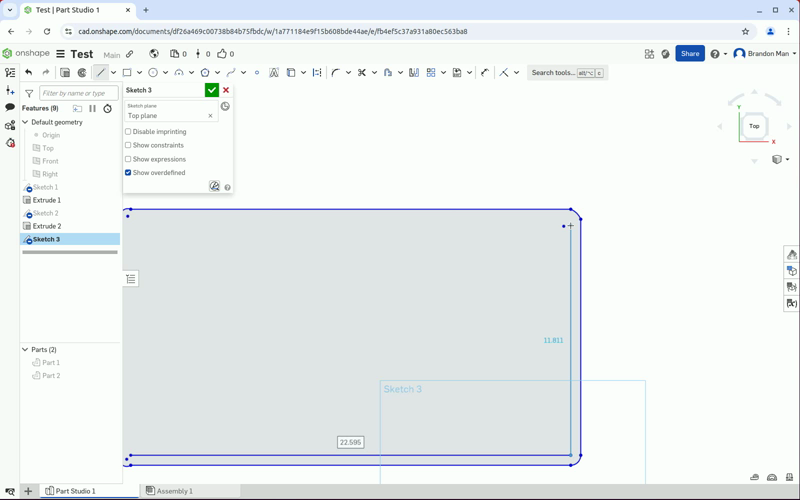
scroll(6)
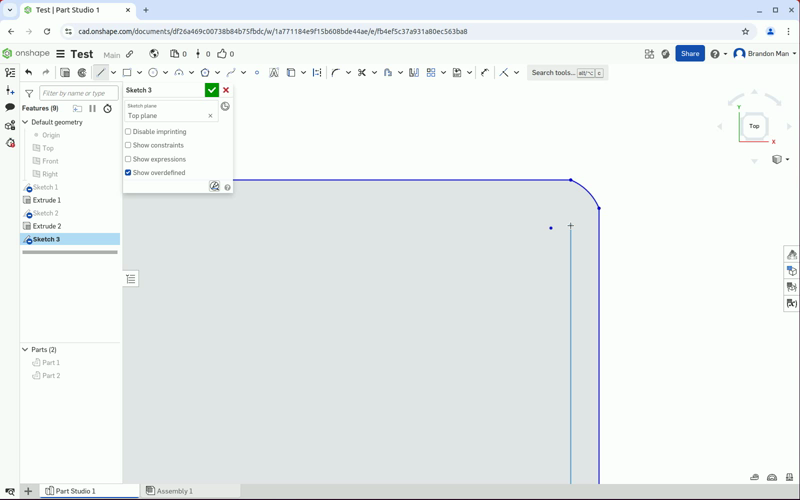
click(570, 225)
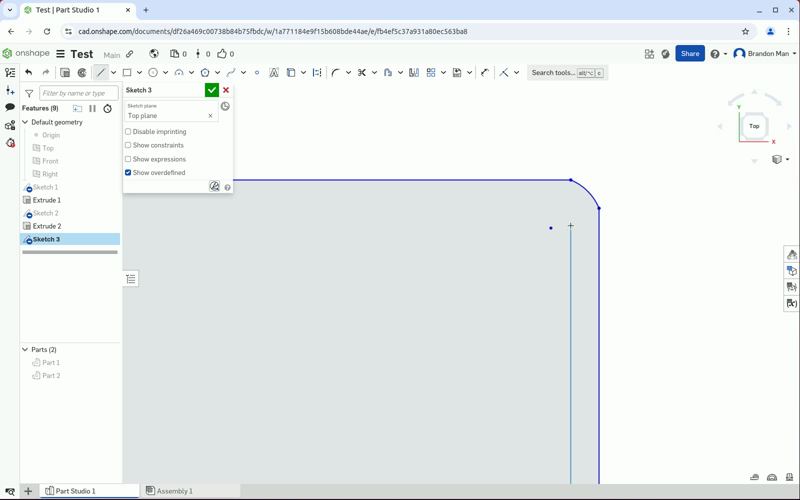
scroll(-6)
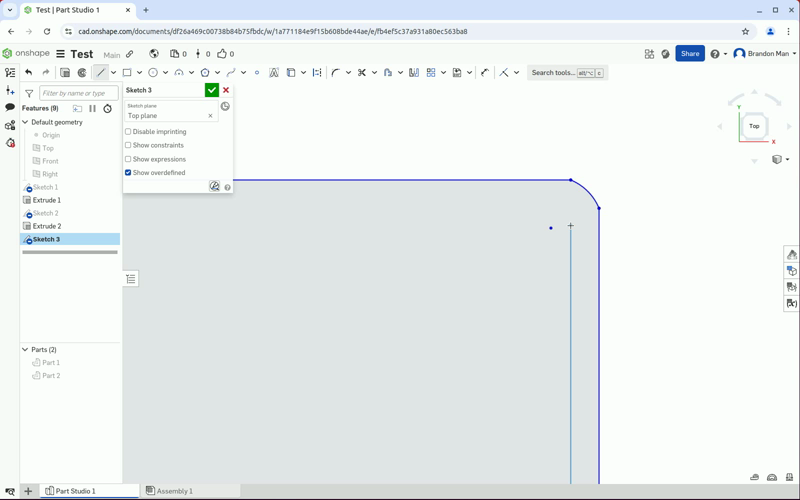
scroll(-6)
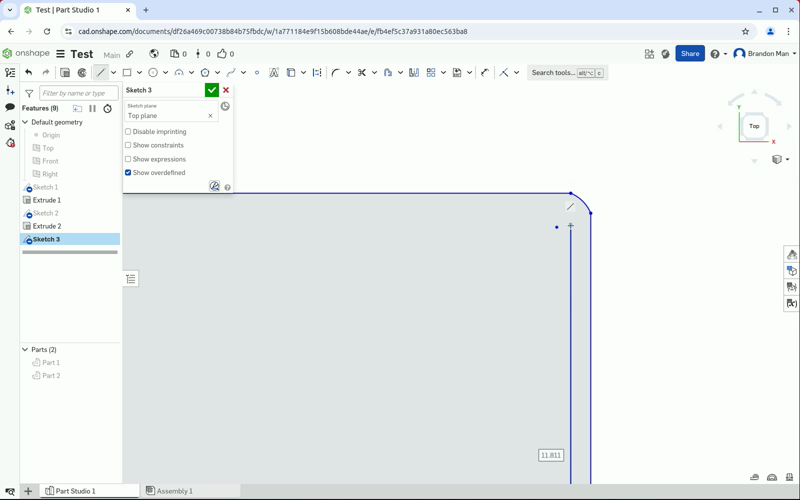
scroll(-6)
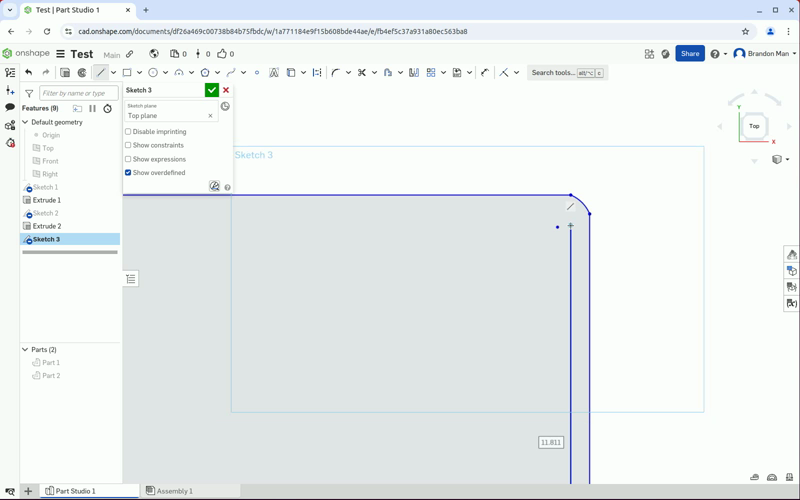
scroll(-6)
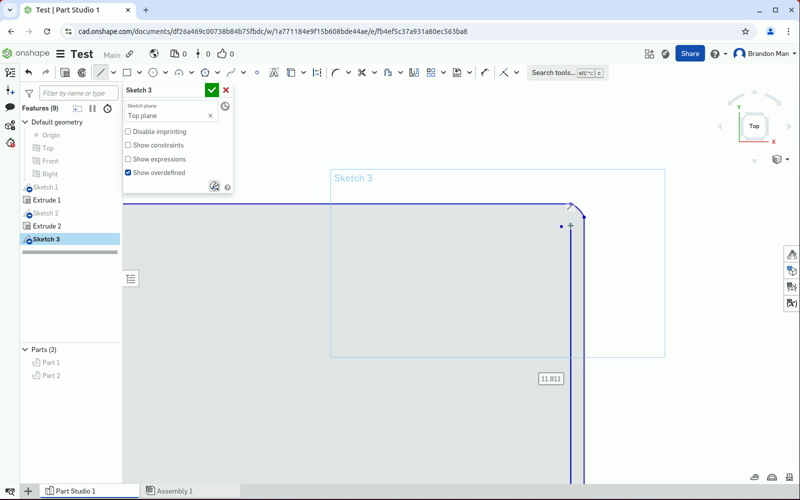
scroll(-6)
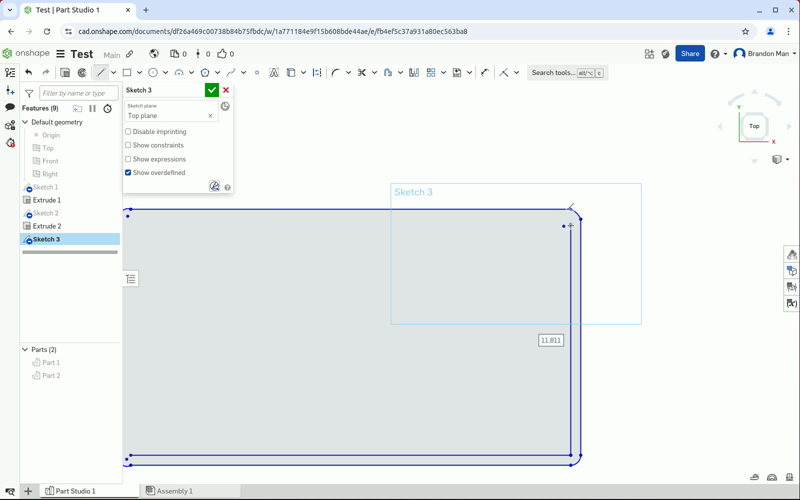
scroll(-6)
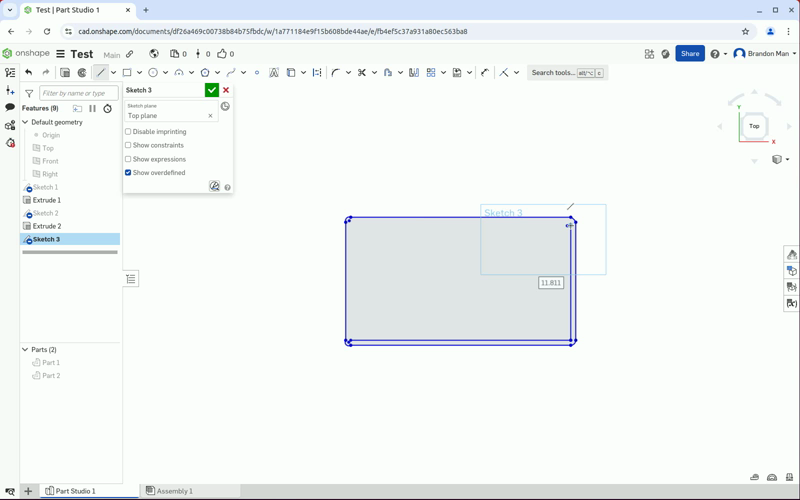
scroll(-6)
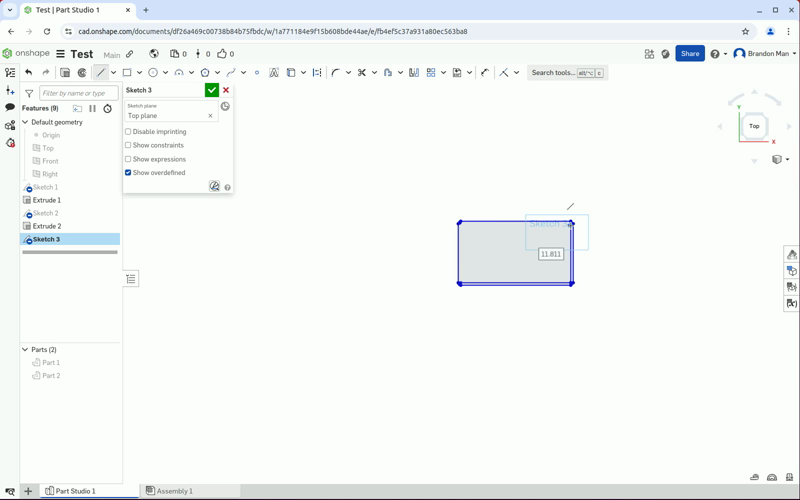
key_up(shift)
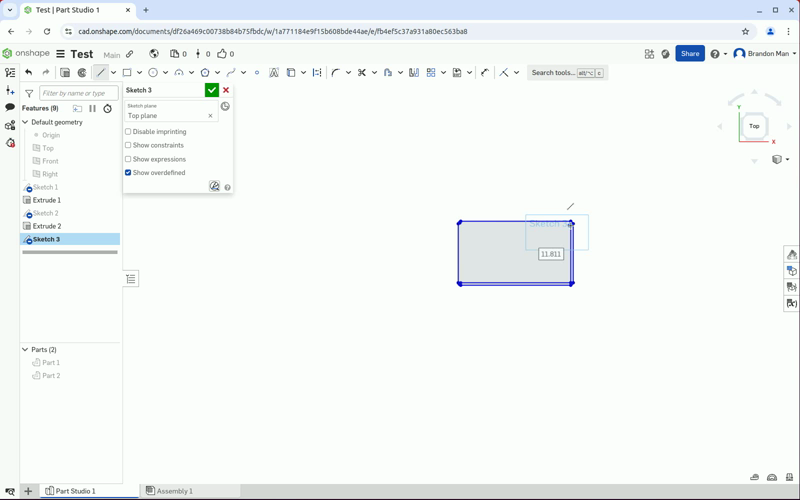
key_down(shift)
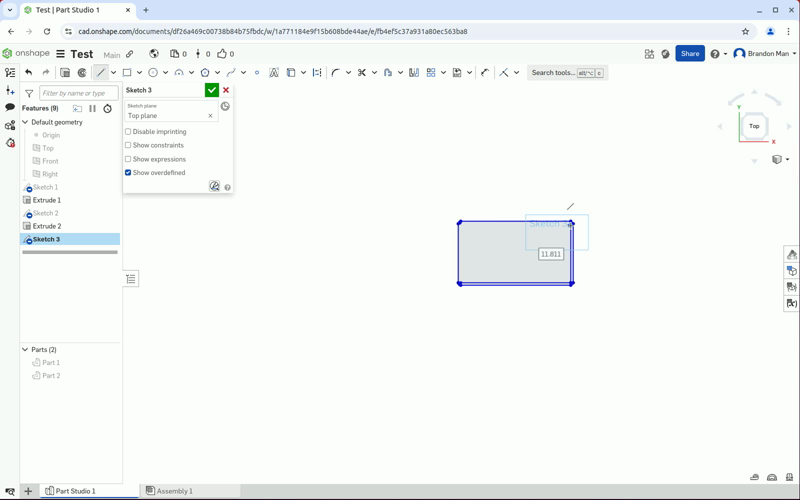
mouse_move(460, 225)
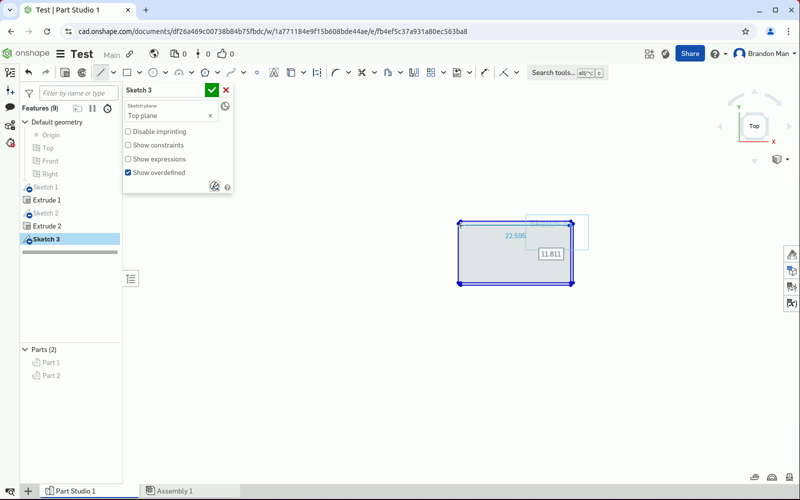
scroll(6)
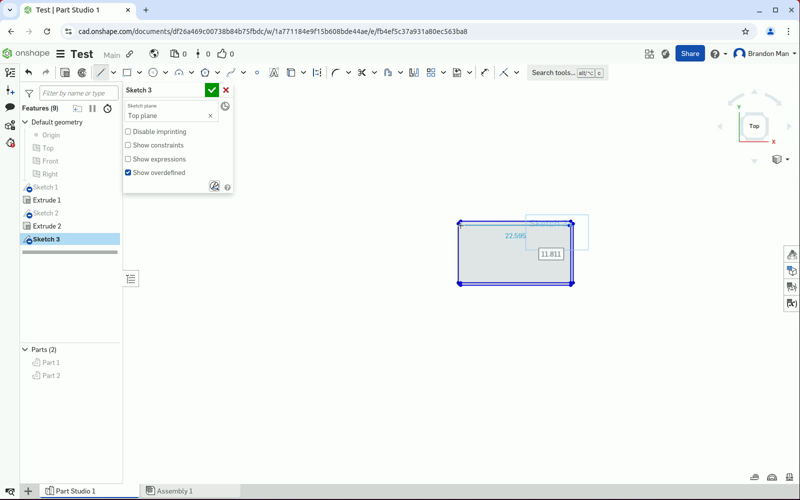
scroll(6)
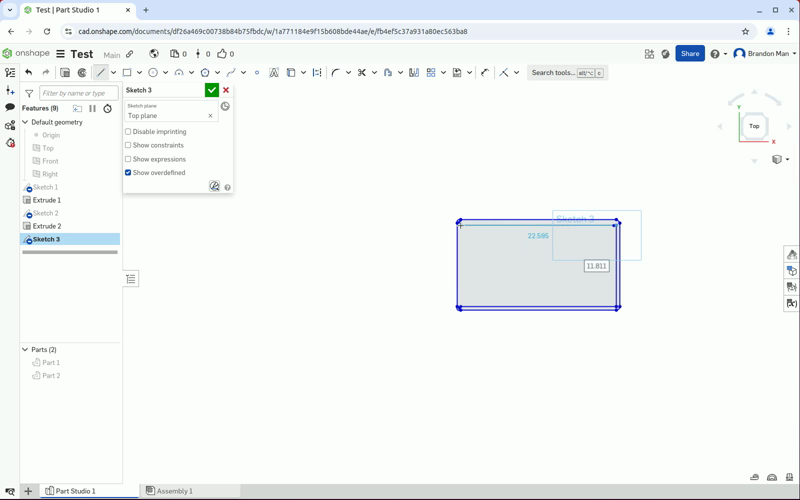
scroll(6)
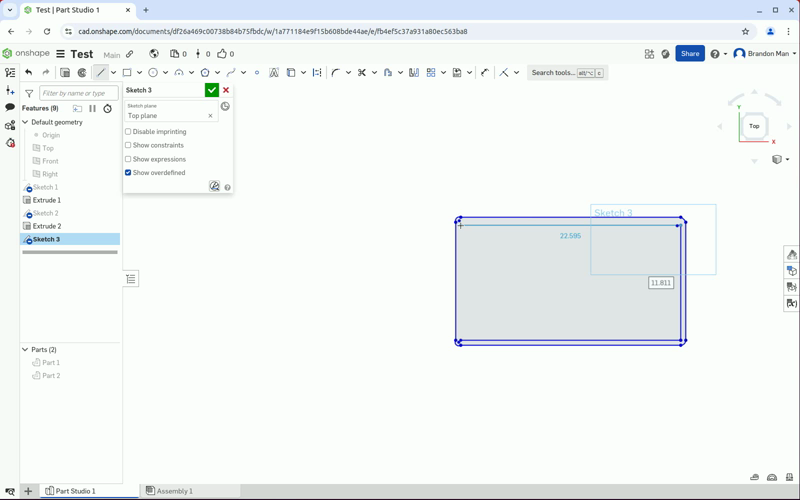
scroll(6)
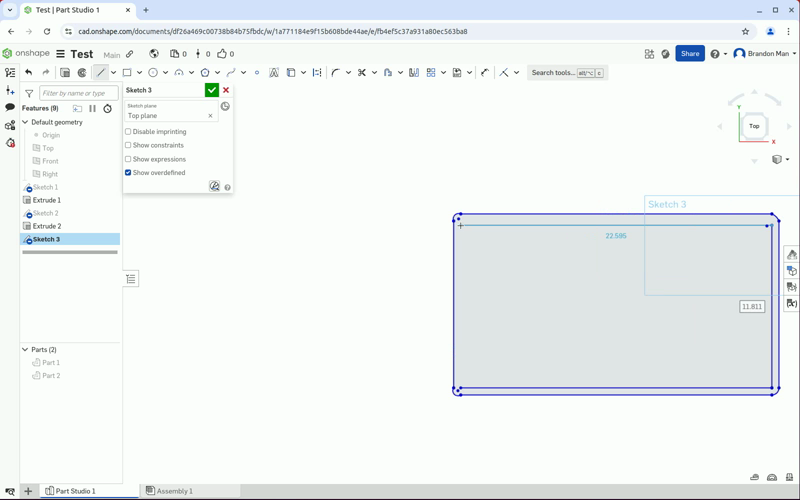
scroll(6)
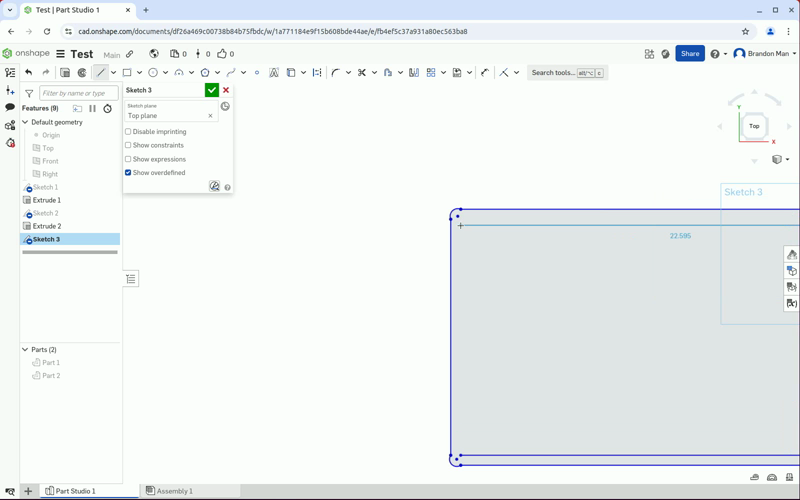
scroll(6)
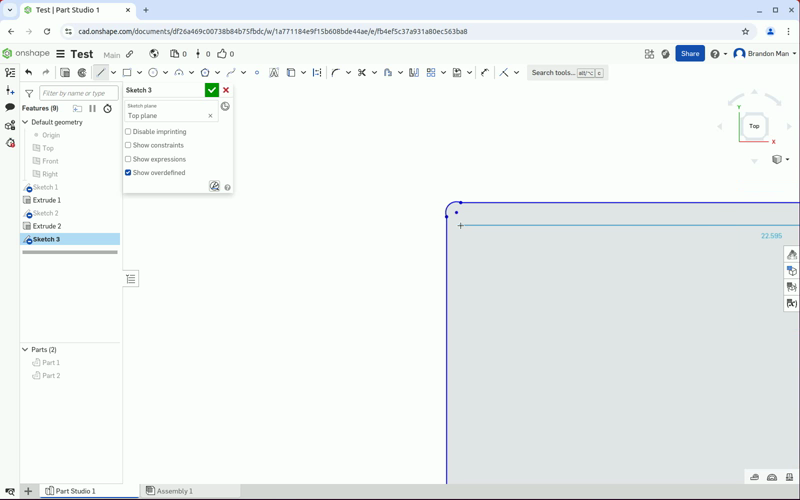
scroll(6)
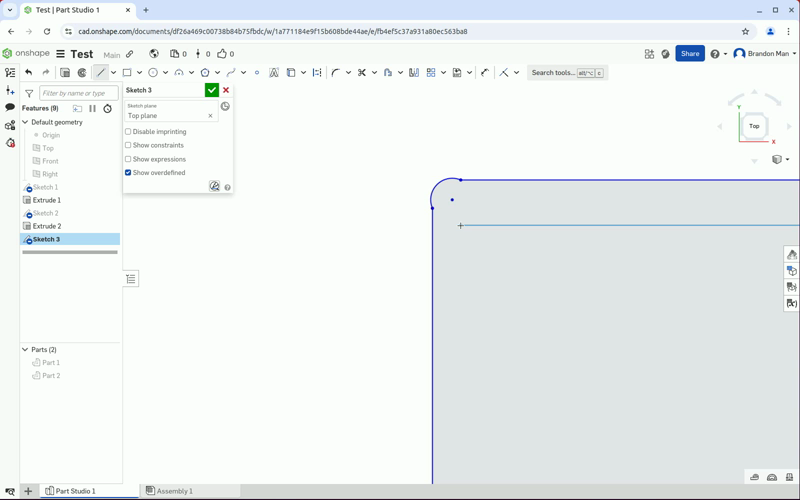
click(460, 225)
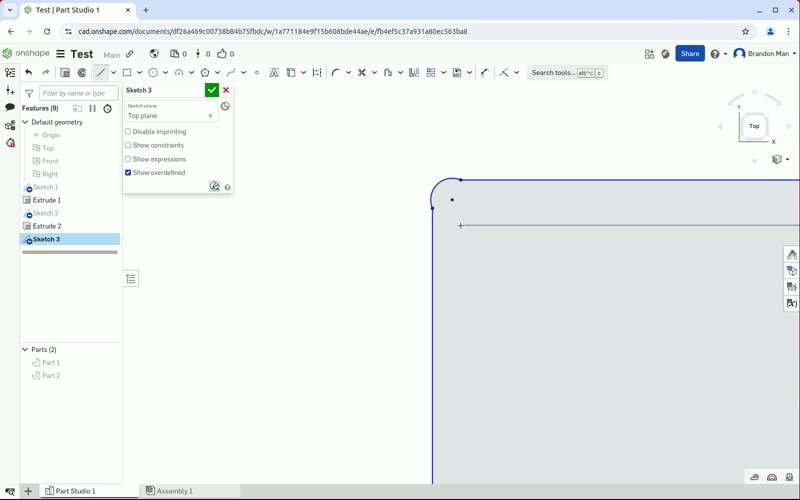
scroll(-6)
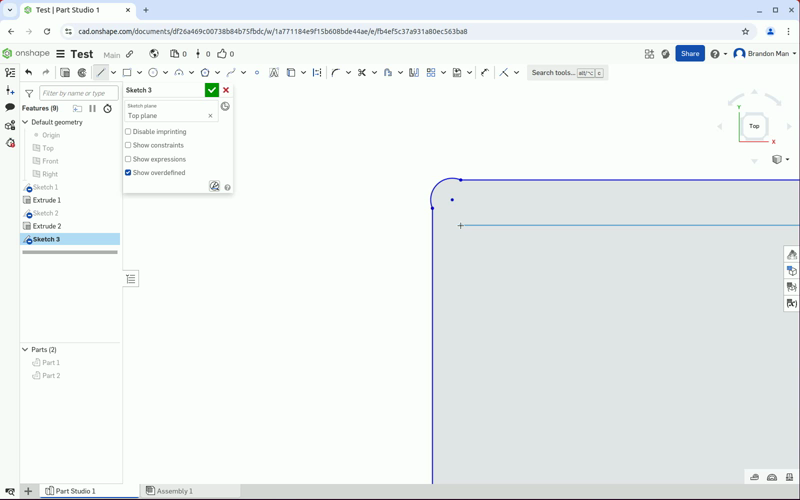
scroll(-6)
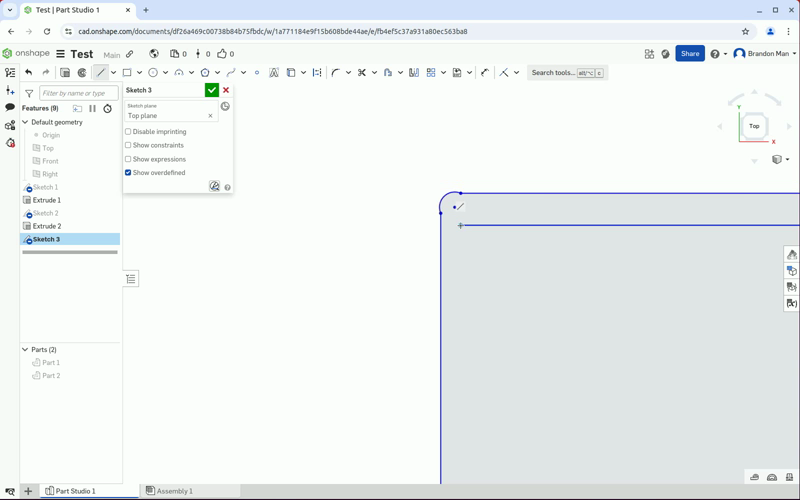
scroll(-6)
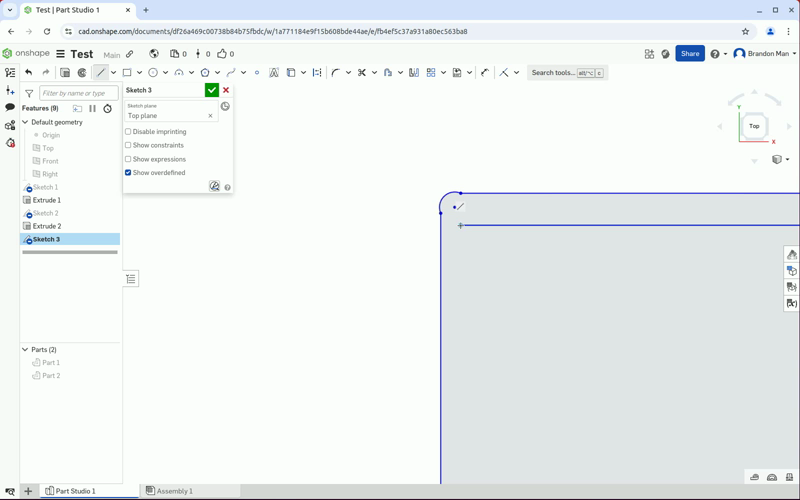
scroll(-6)
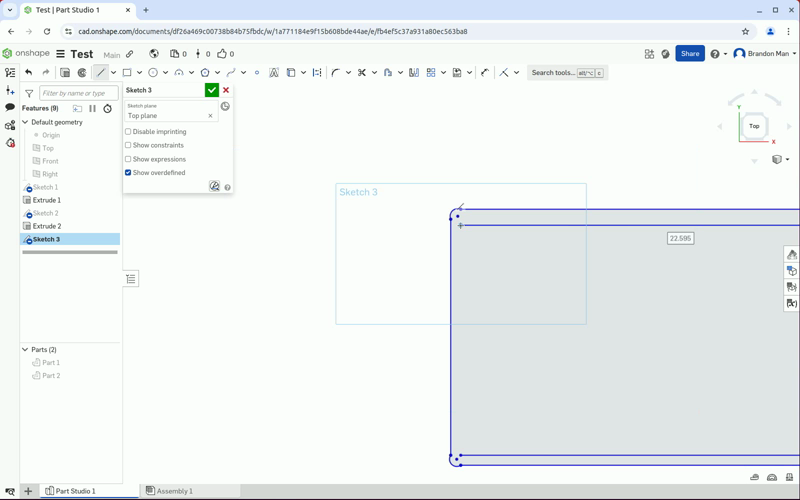
scroll(-6)
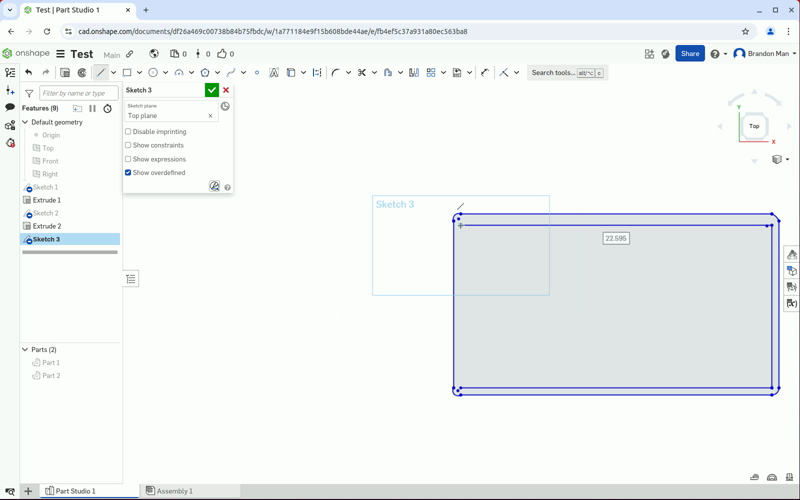
scroll(-6)
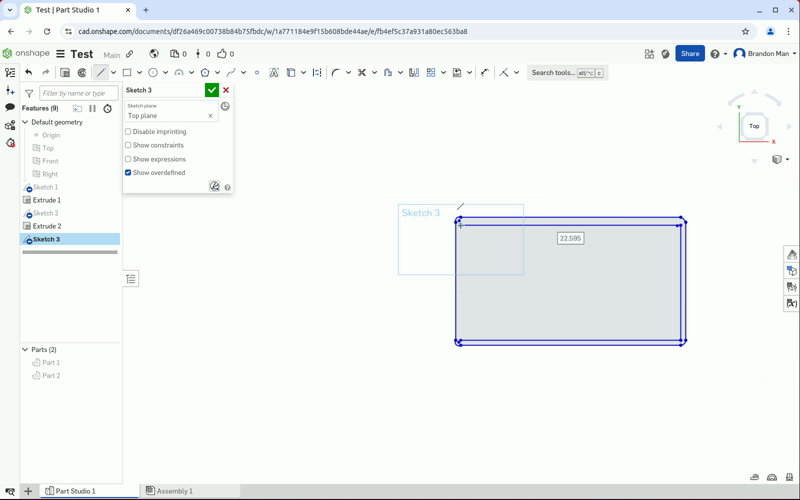
scroll(-6)
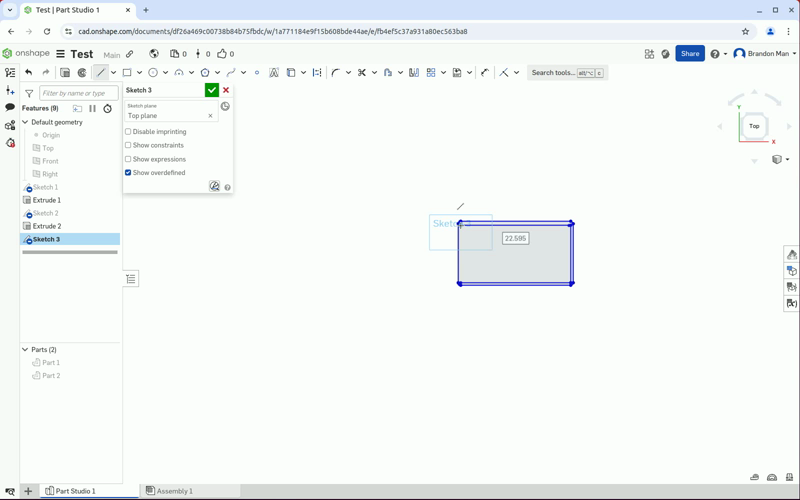
key_up(shift)
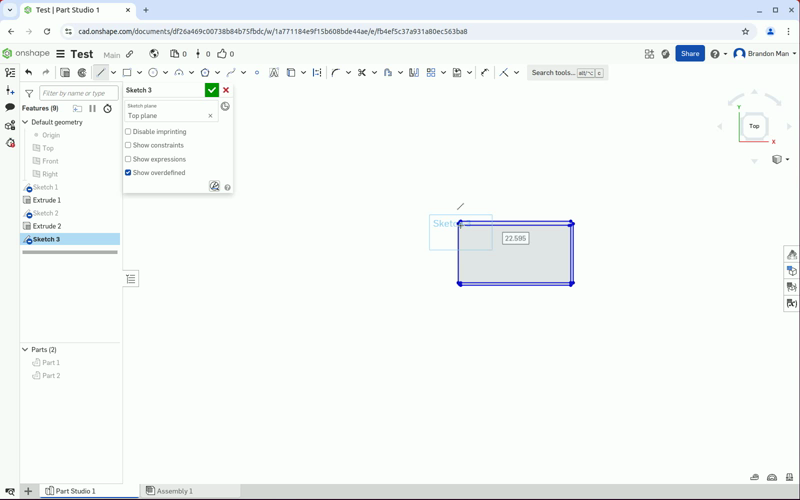
mouse_move(490, 225)
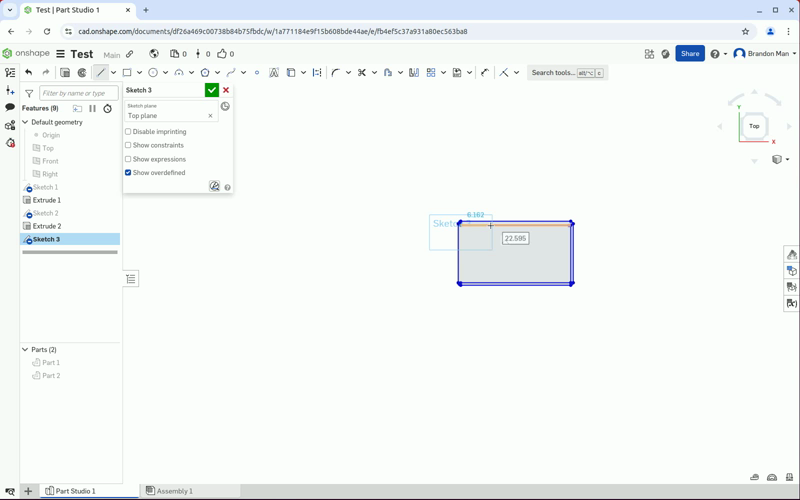
key_down(shift)
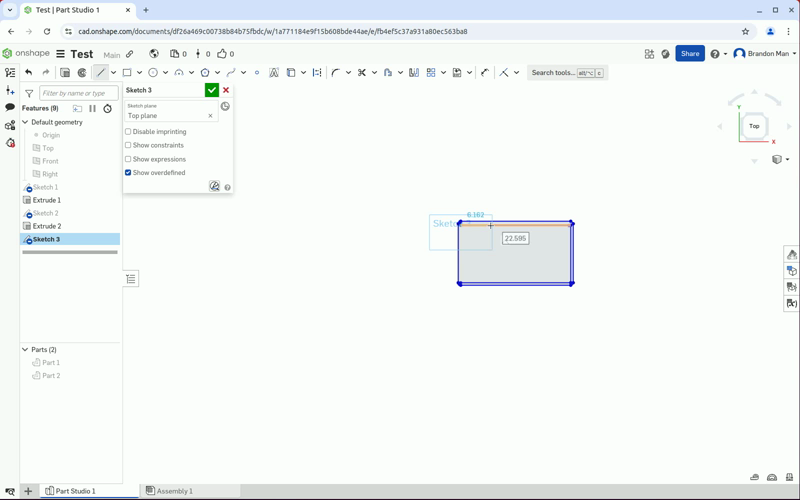
mouse_move(460, 282)
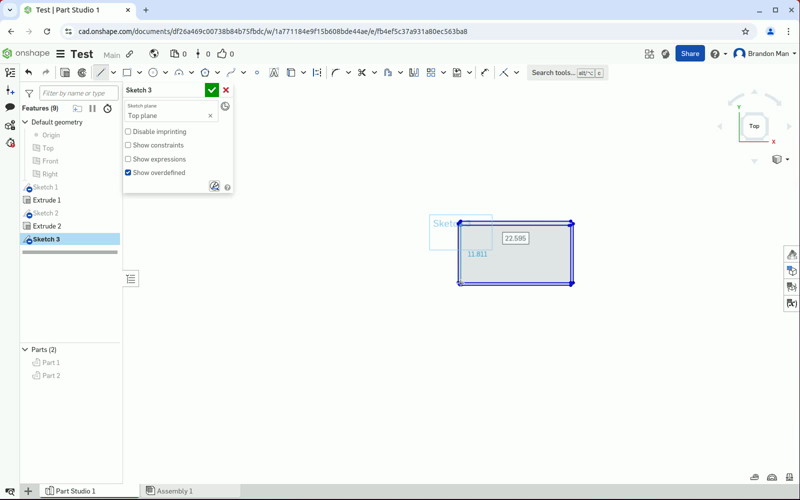
scroll(6)
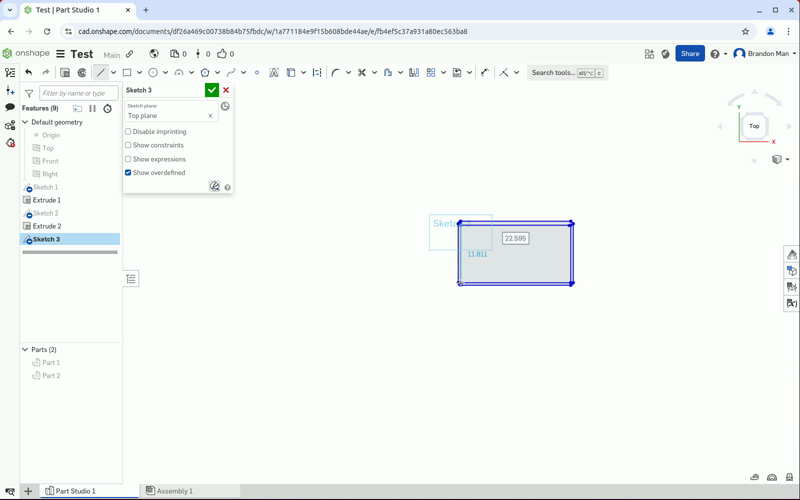
scroll(6)
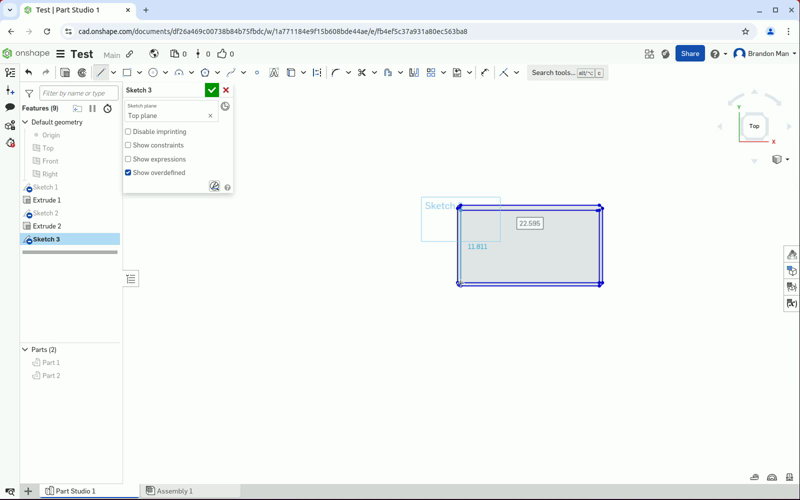
scroll(6)
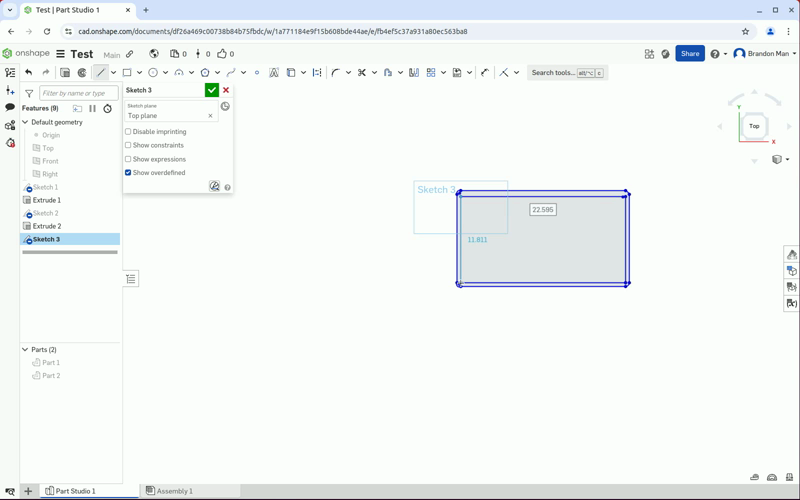
scroll(6)
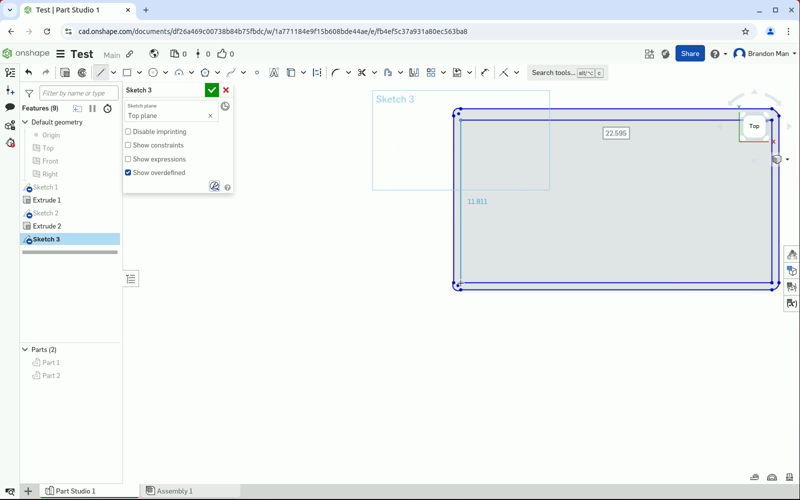
scroll(6)
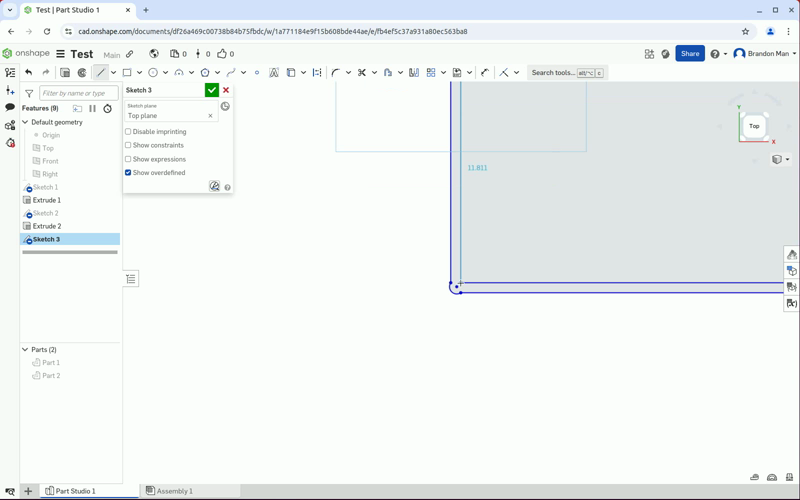
scroll(6)
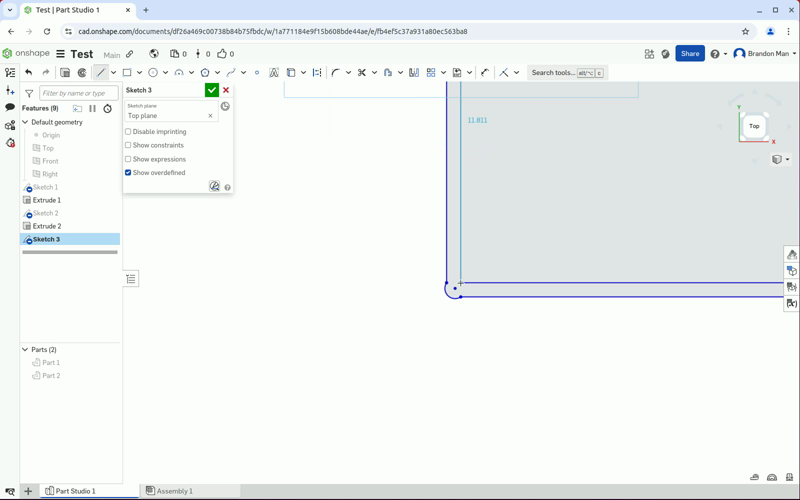
scroll(6)
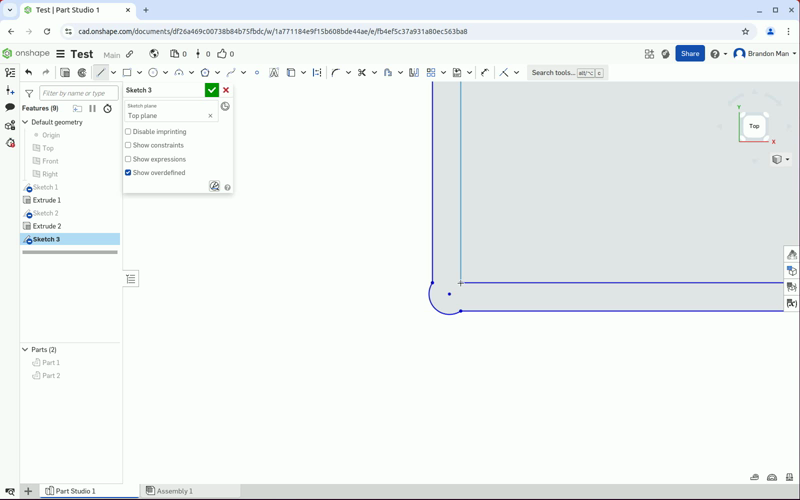
key_up(shift)
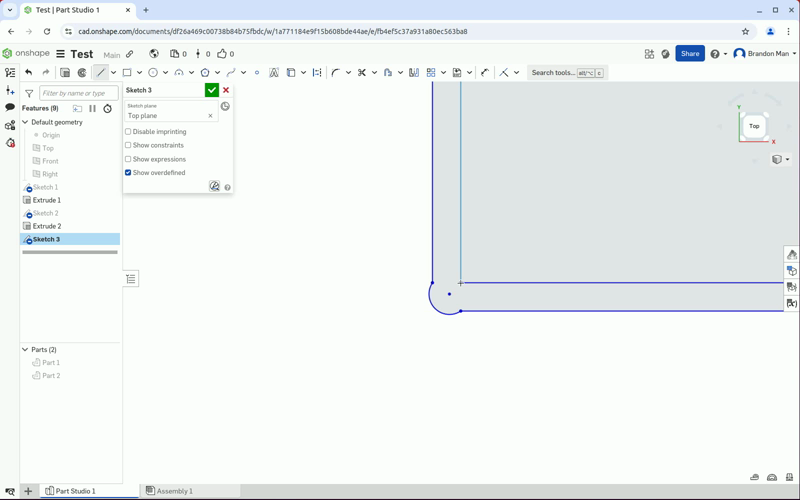
click(460, 282)
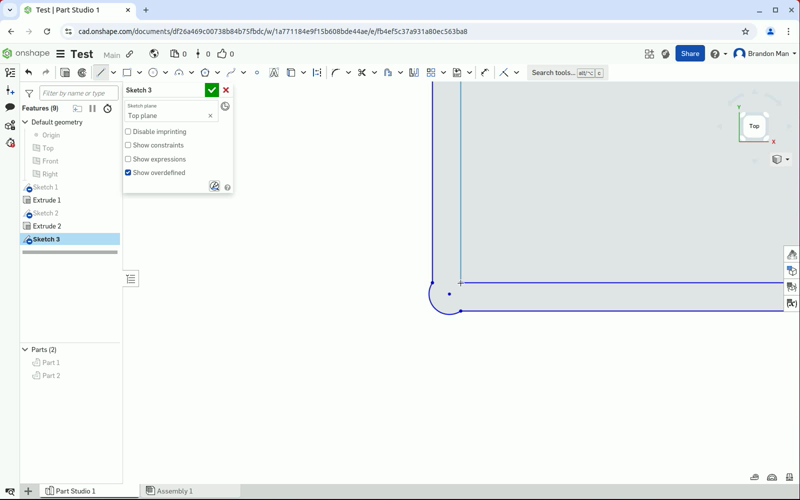
scroll(-6)
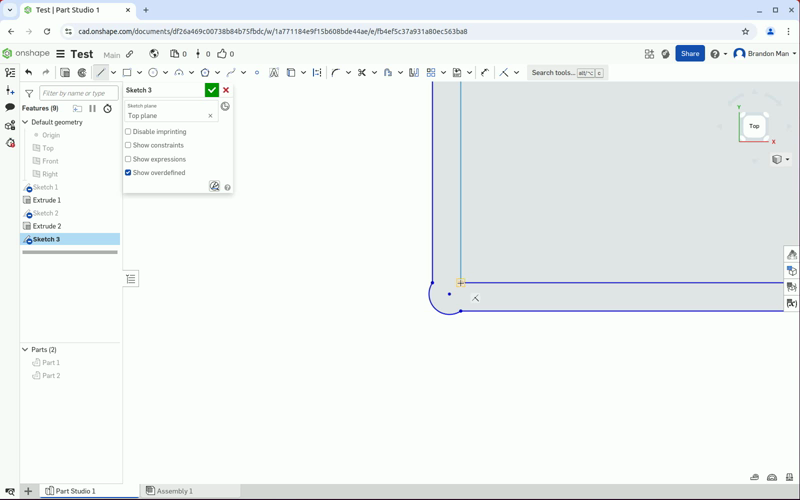
scroll(-6)
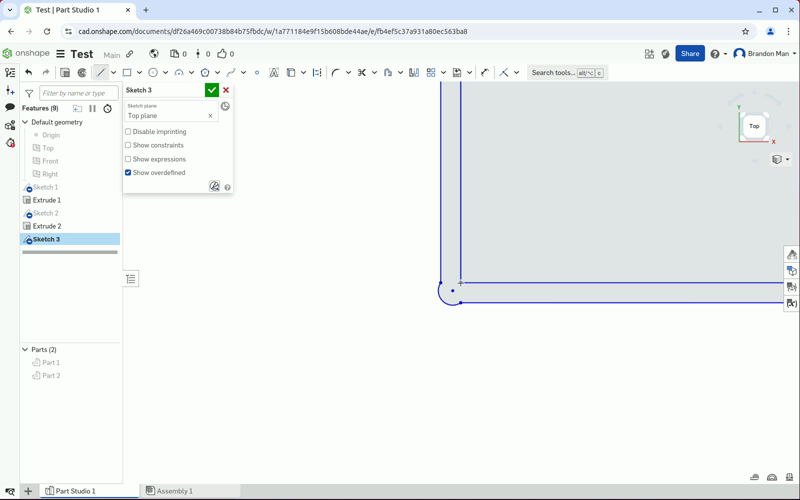
scroll(-6)
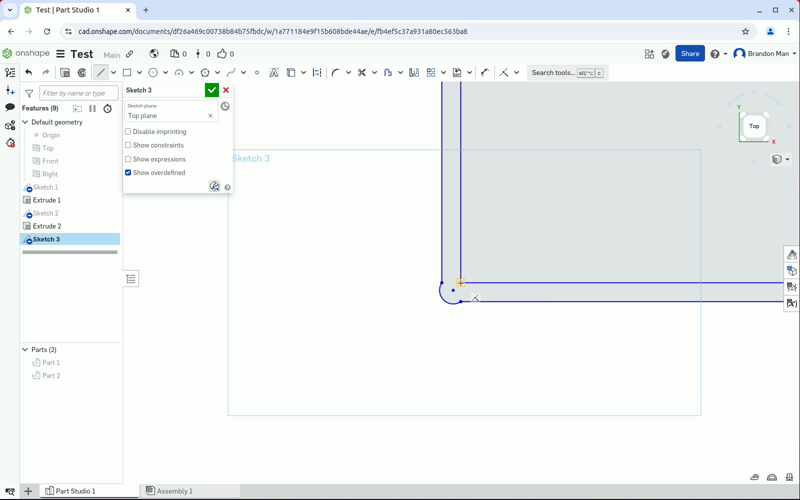
scroll(-6)
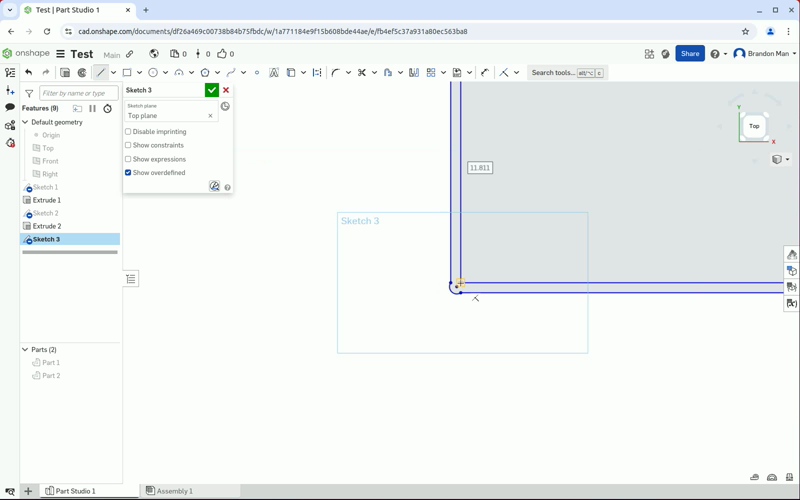
scroll(-6)
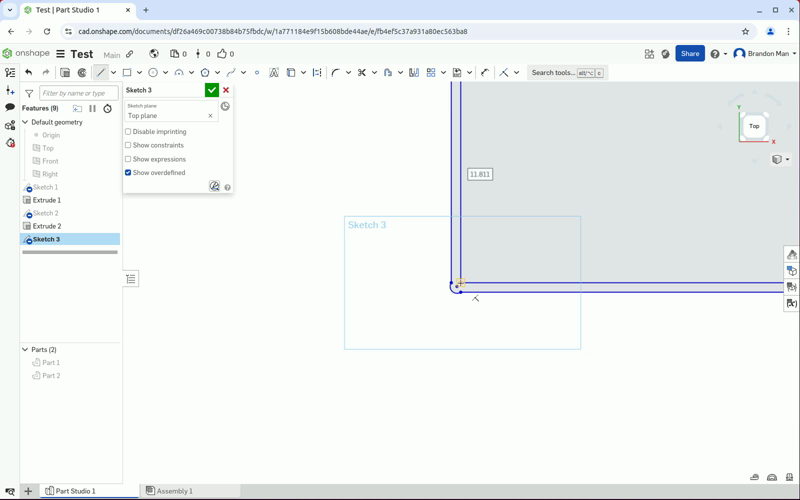
scroll(-6)
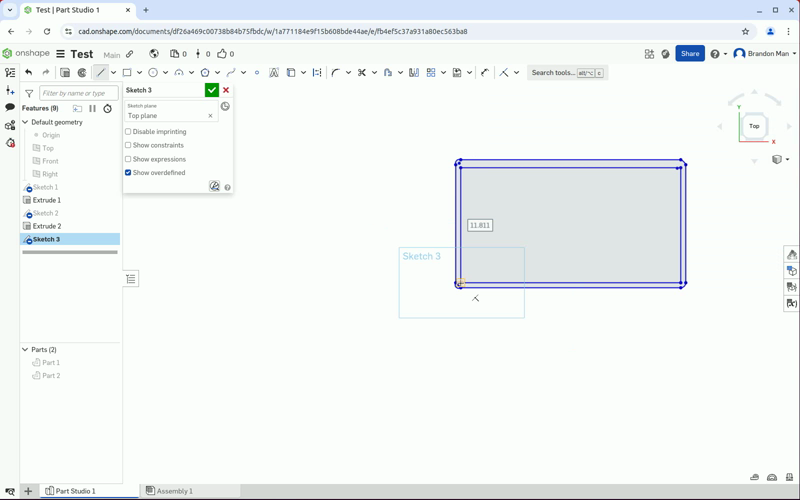
scroll(-6)
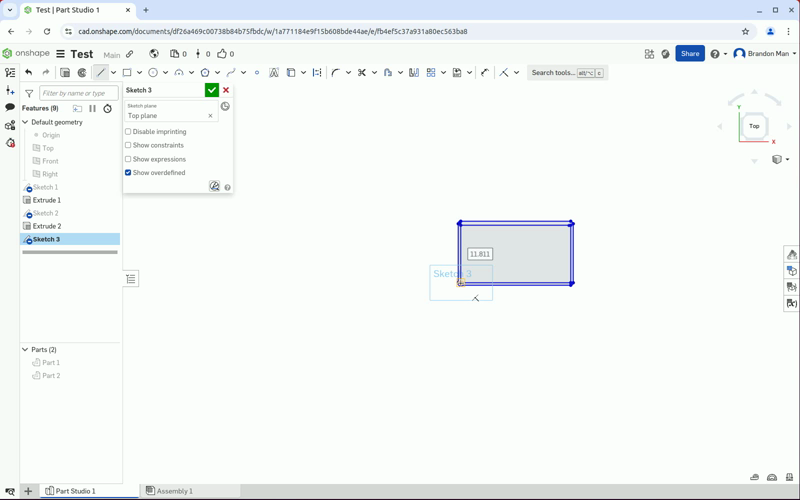
key(esc)
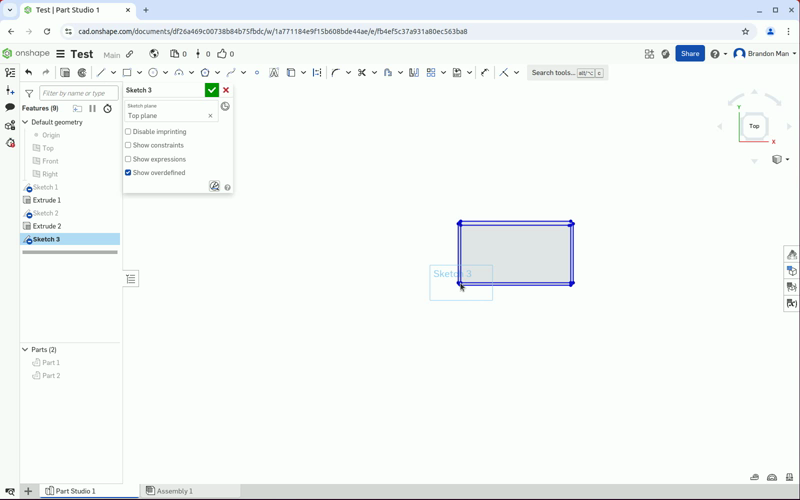
mouse_move(558, 283)
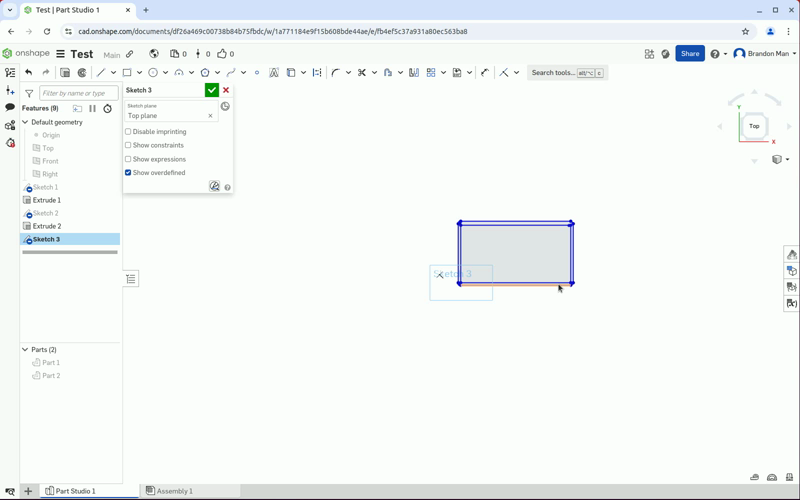
scroll(6)
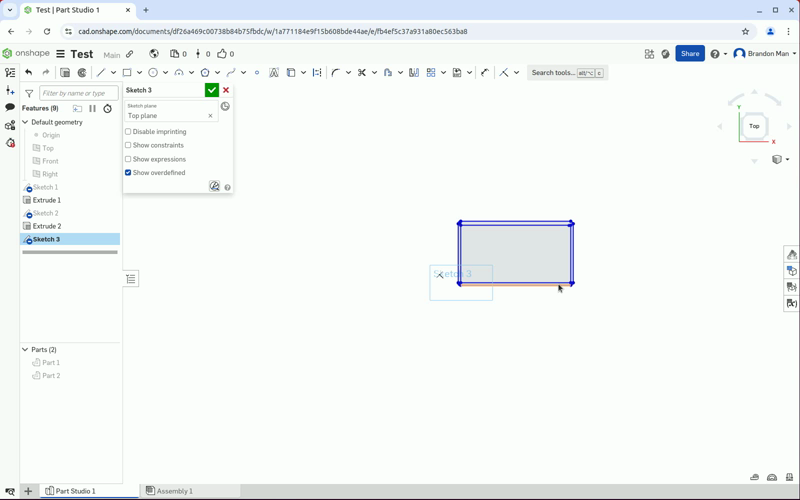
scroll(6)
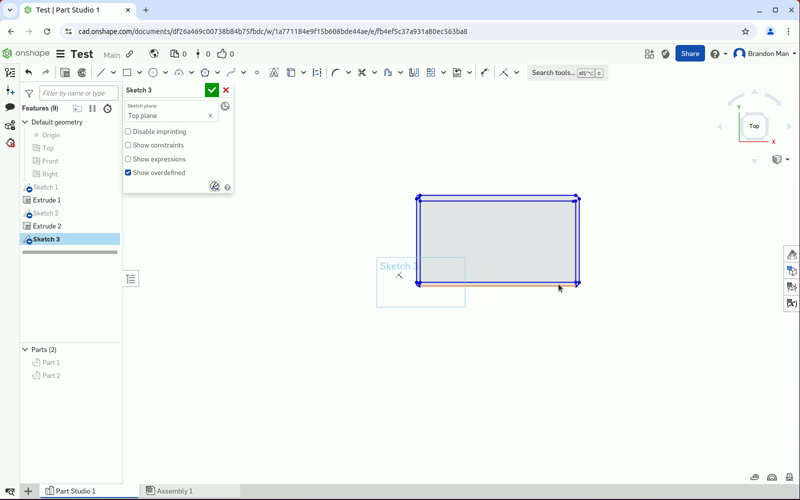
scroll(6)
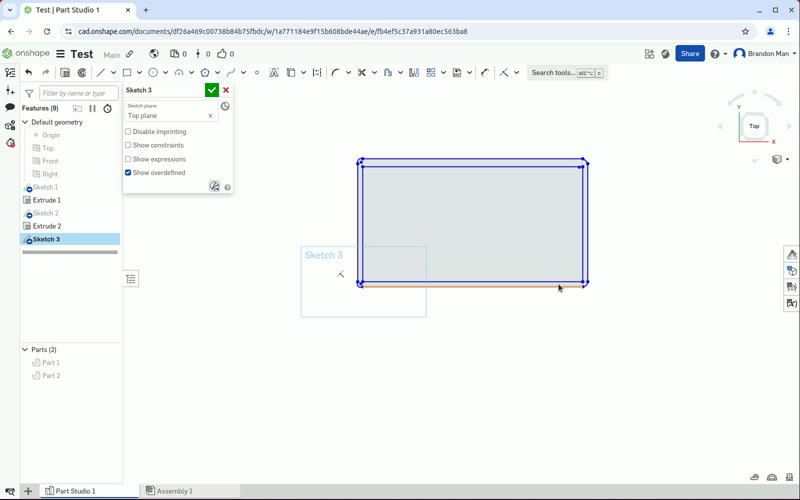
scroll(6)
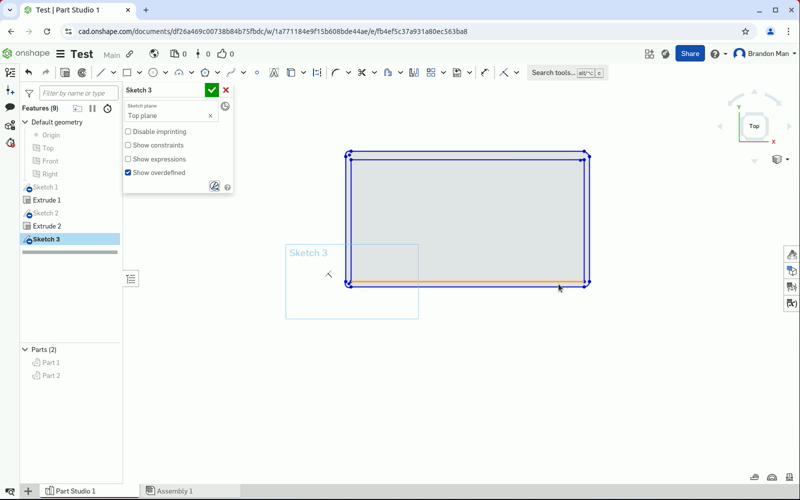
scroll(6)
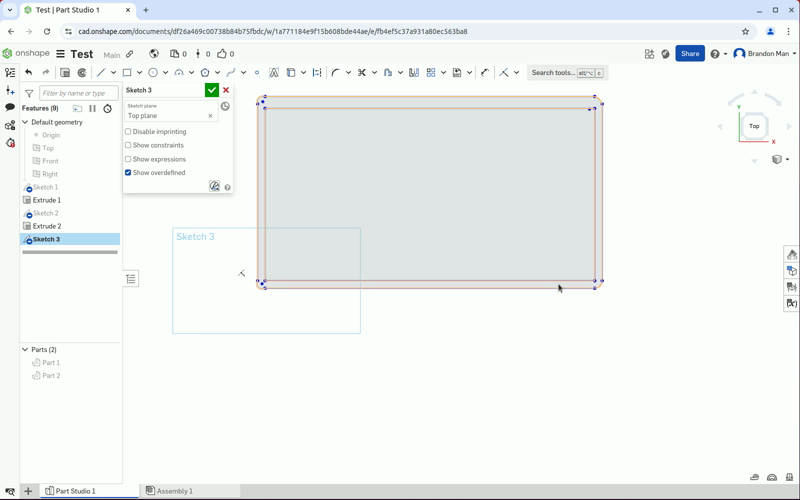
scroll(6)
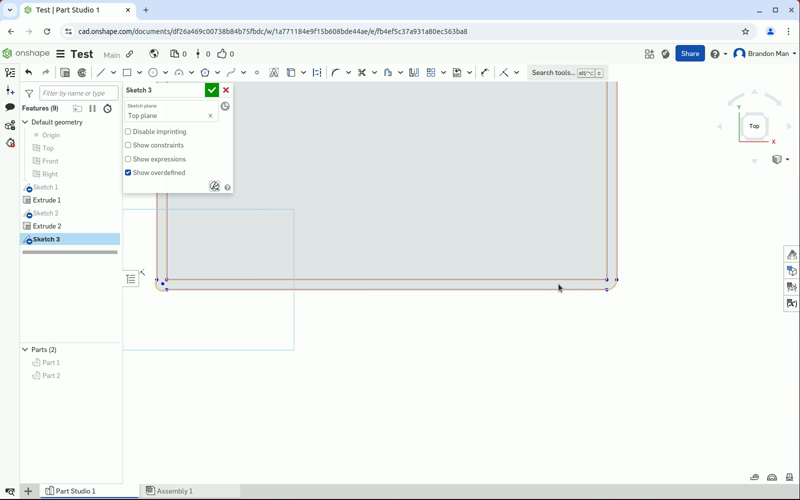
scroll(6)
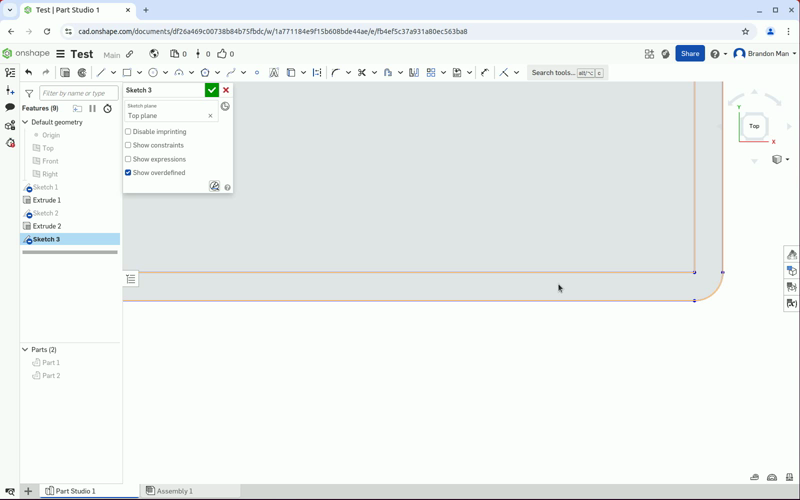
click(558, 283)
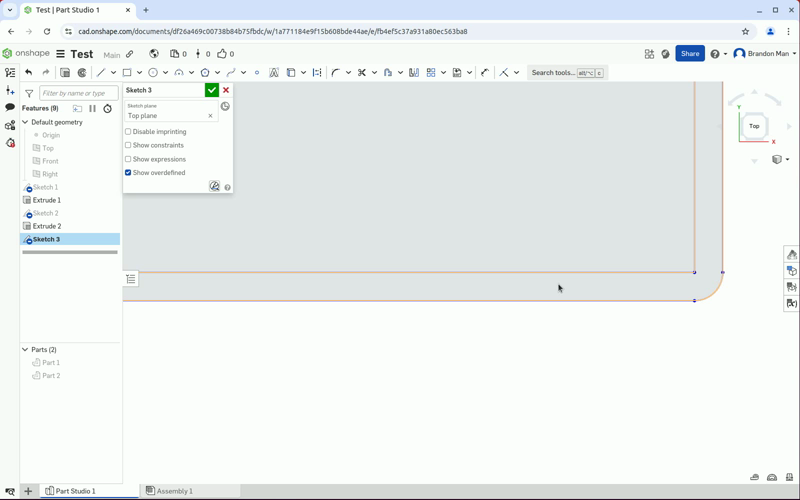
scroll(-6)
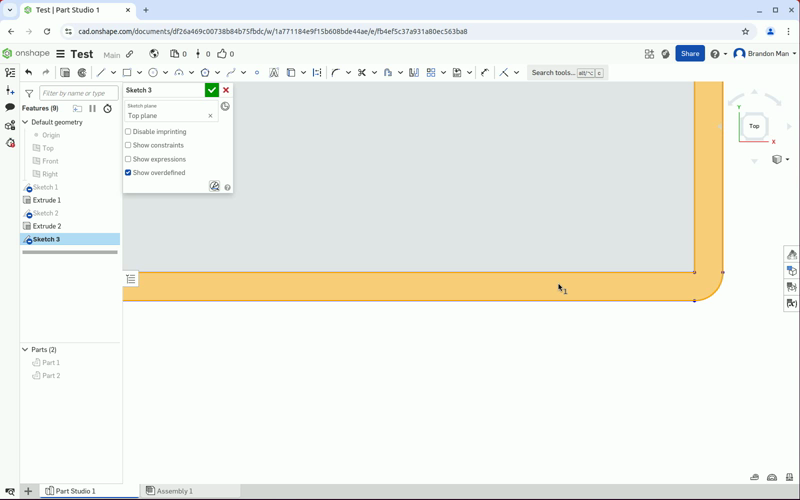
scroll(-6)
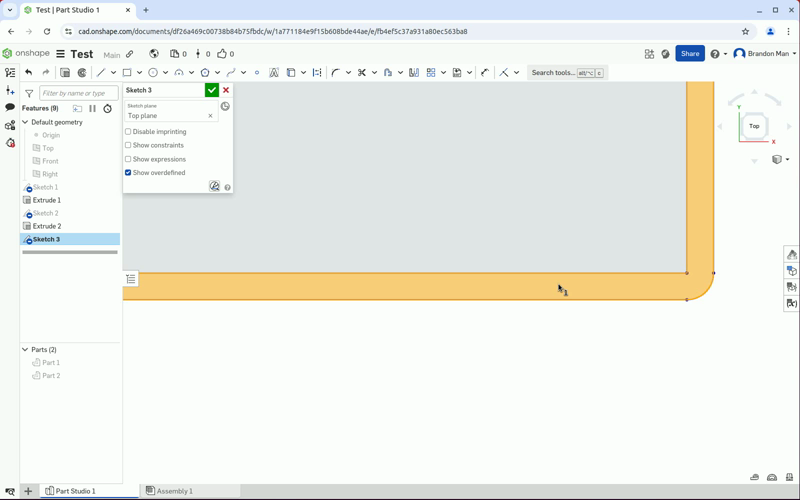
scroll(-6)
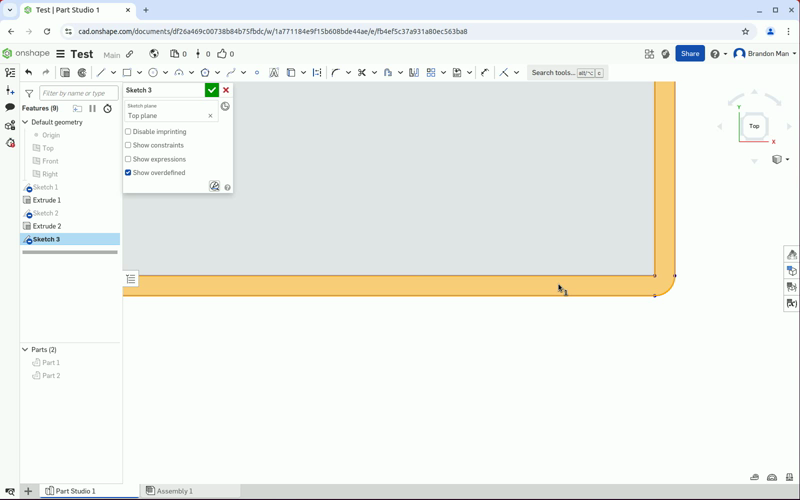
scroll(-6)
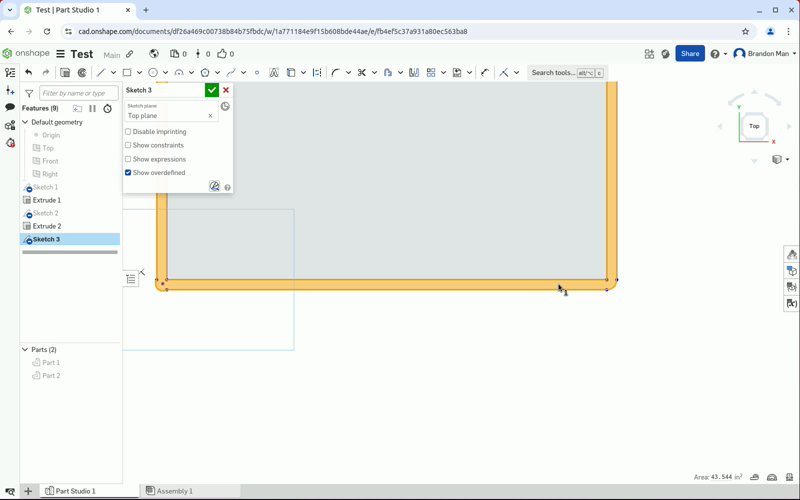
scroll(-6)
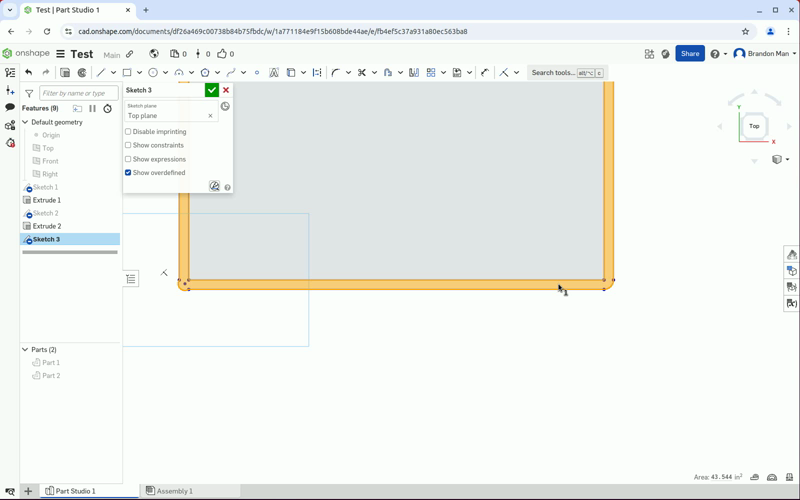
scroll(-6)
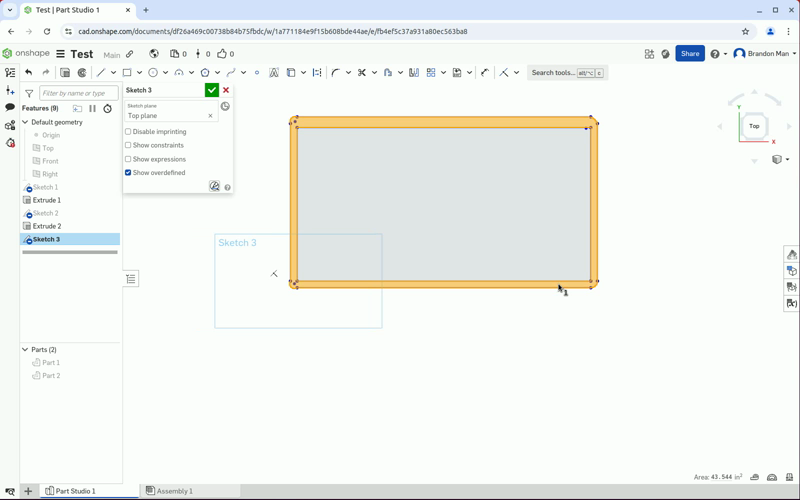
scroll(-6)
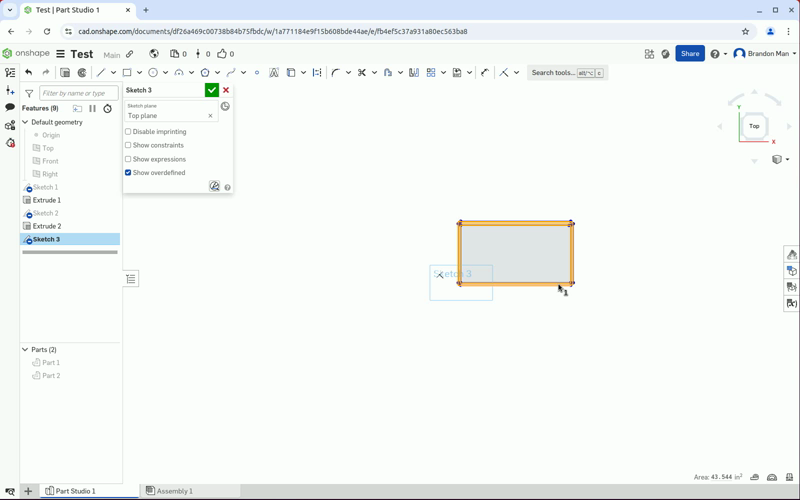
mouse_move(73, 352)
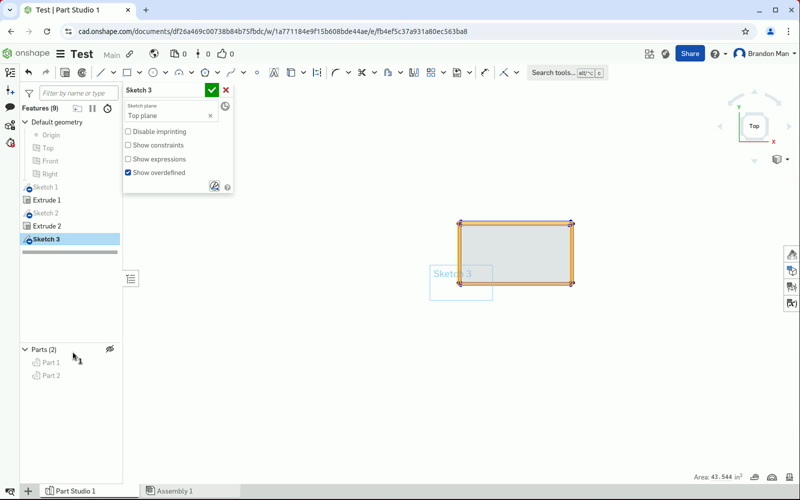
key(shift+y)
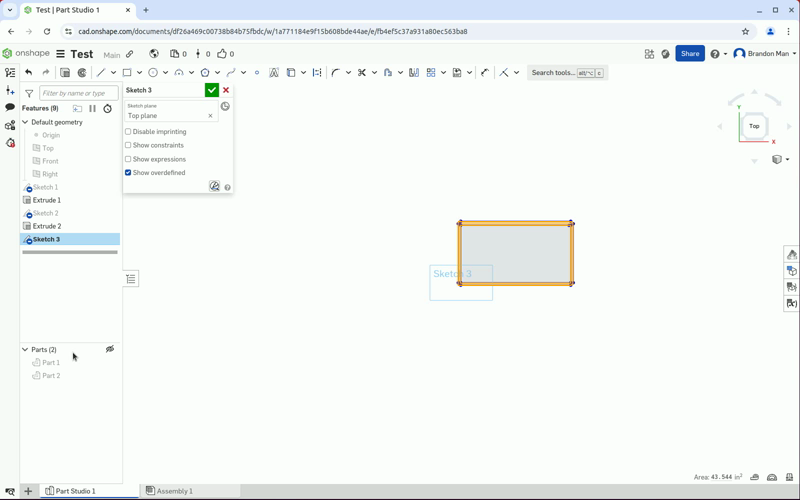
key(shift+e)
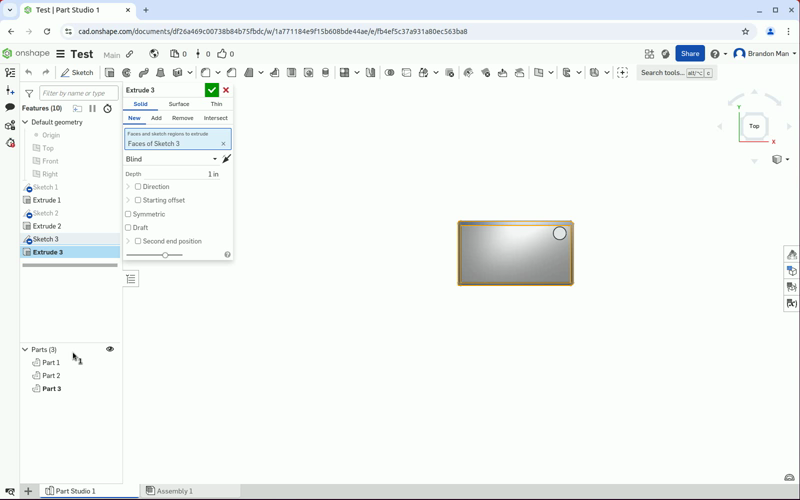
mouse_move(143, 106)
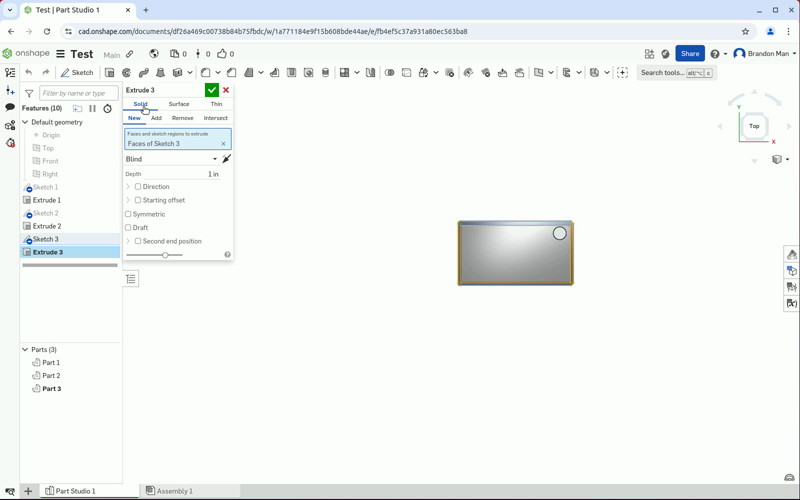
click(143, 106)
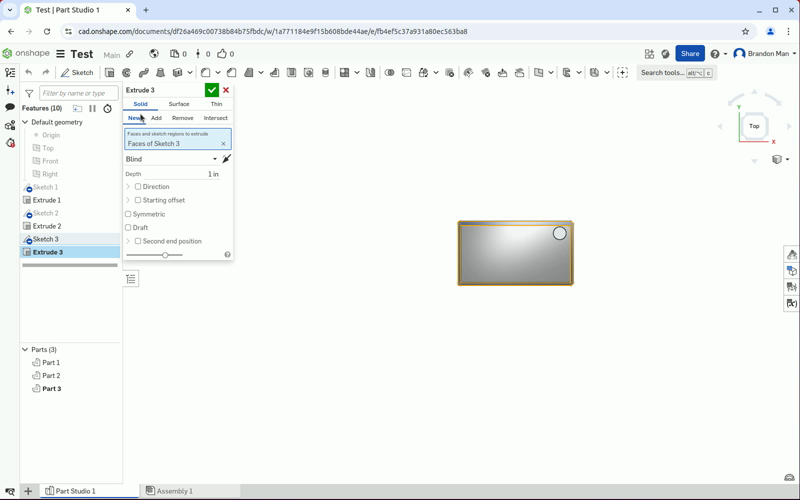
mouse_move(137, 120)
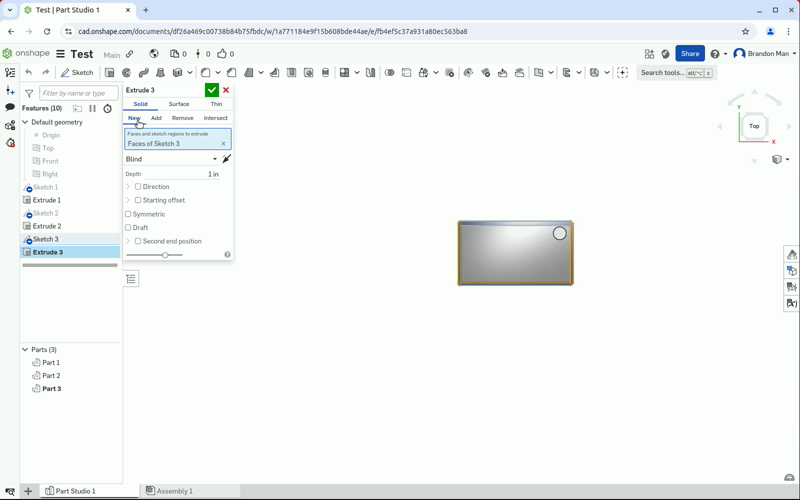
click(137, 120)
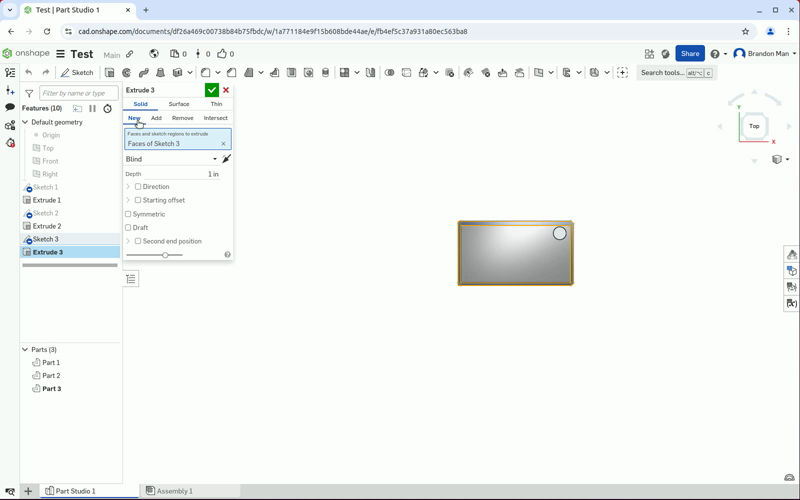
key(tab, 4)
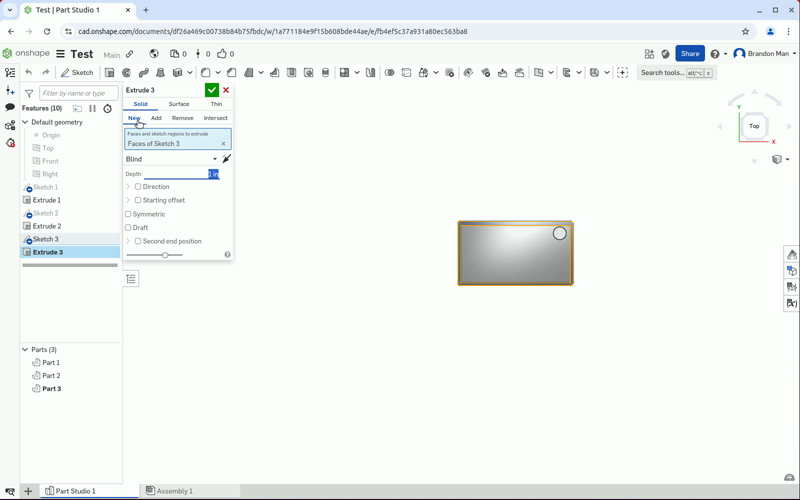
text(-5.777)
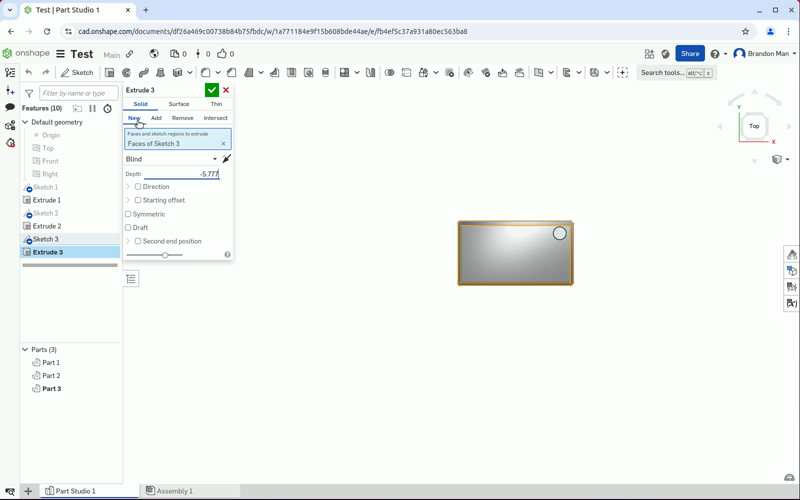
key(enter)
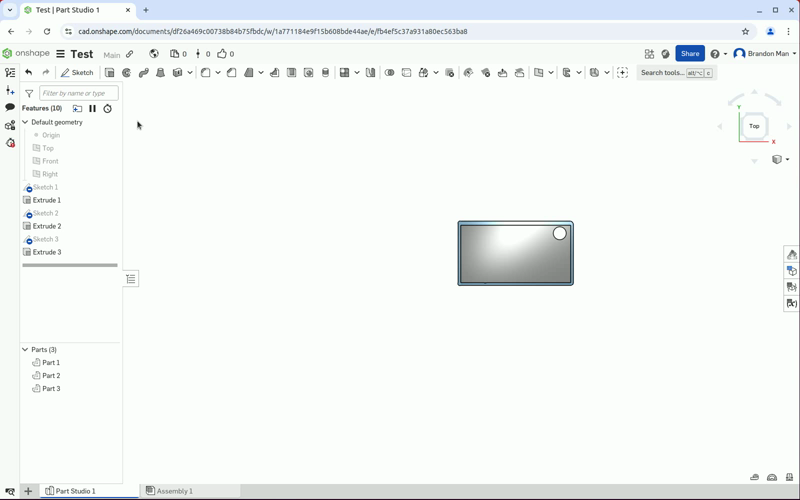
key(shift+h)
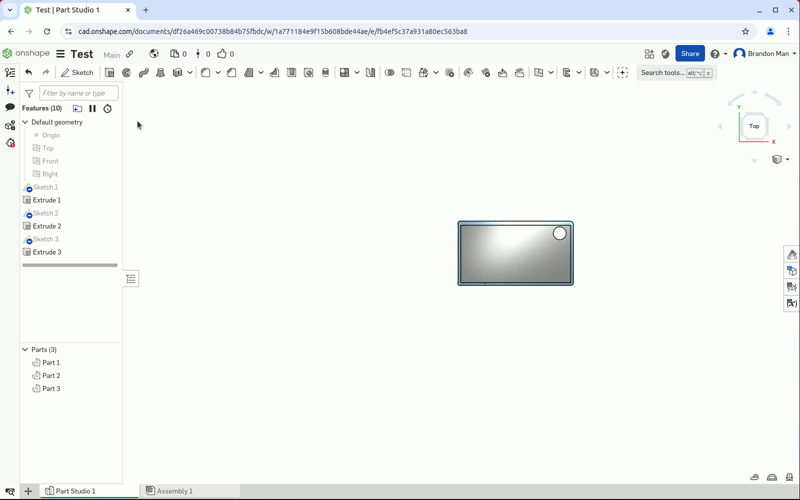
key(shift+h)
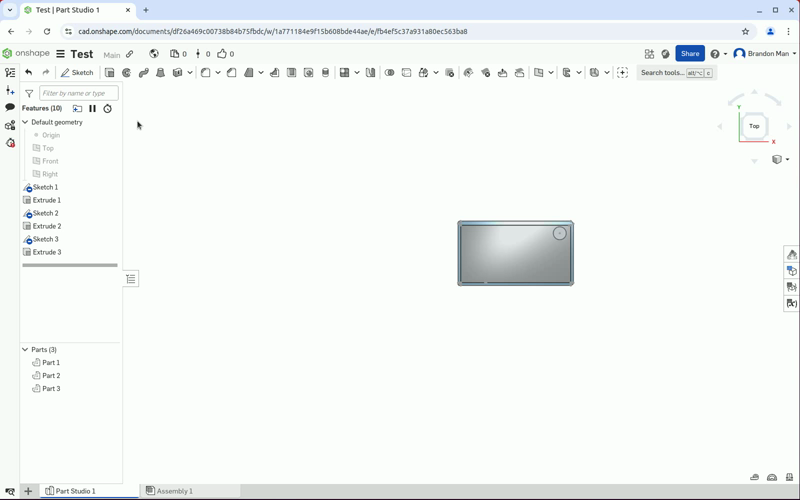
key(shift+7)
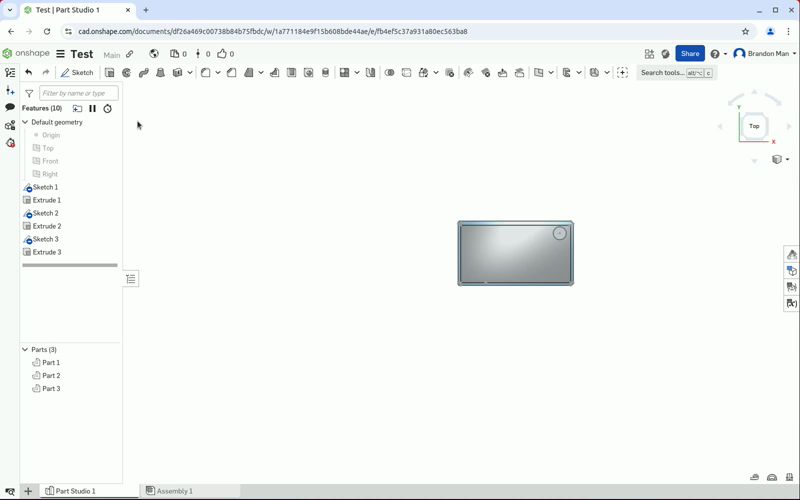
key(up, 3)
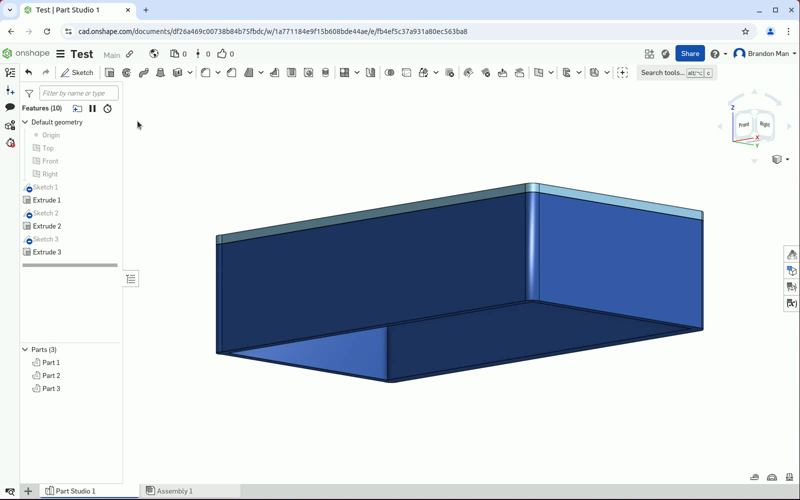
key(left, 3)
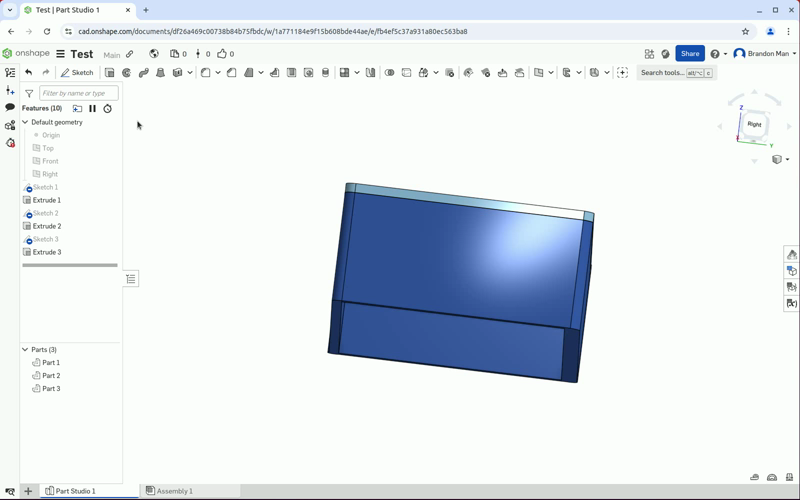
key(right, 3)
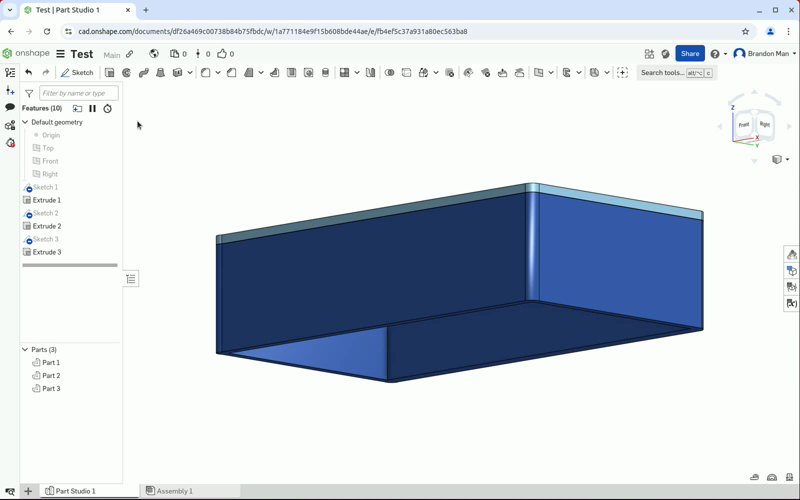
key(down, 3)
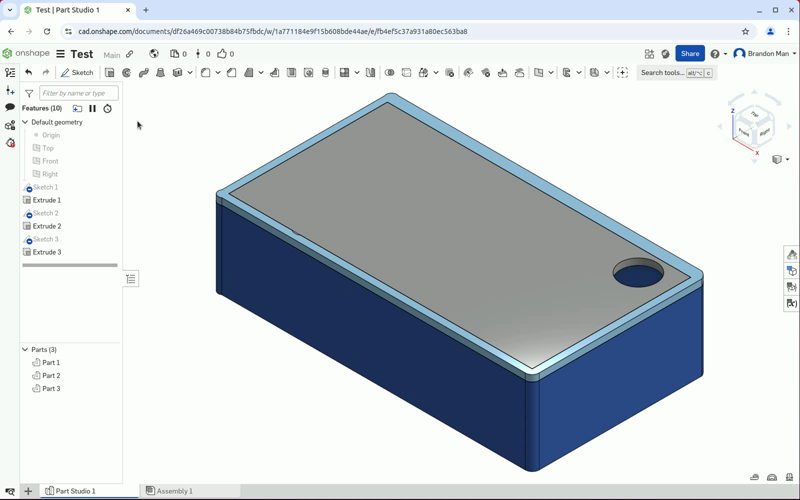
mouse_move(73, 189)
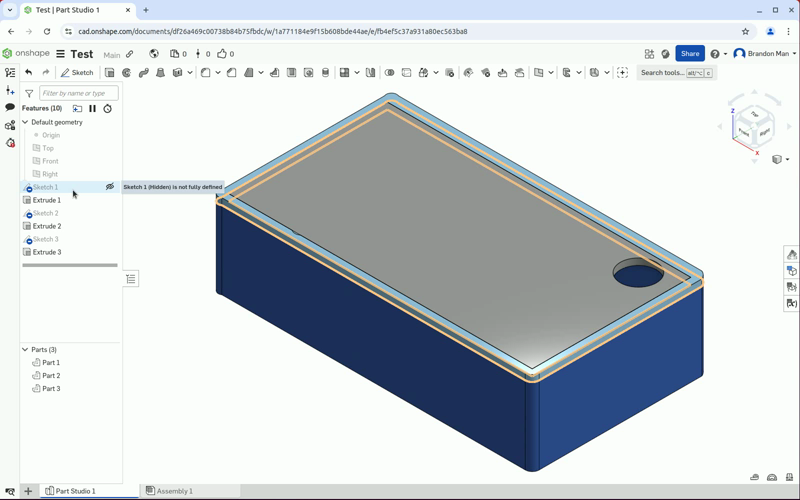
click(73, 189)